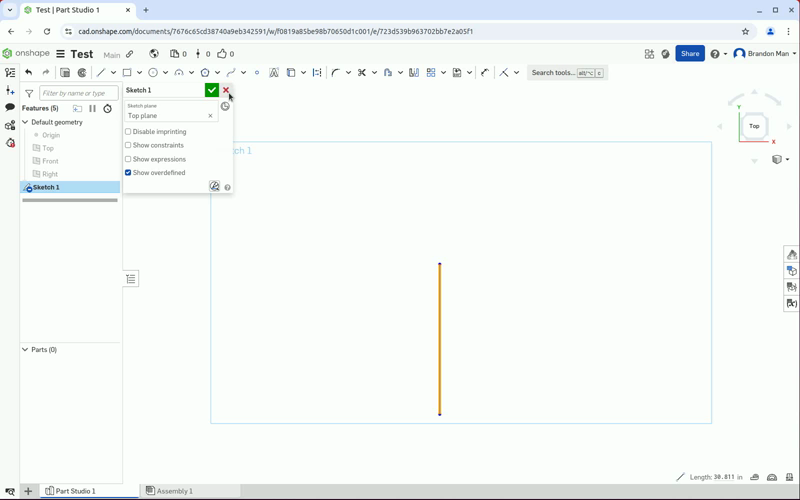
key(shift+h)
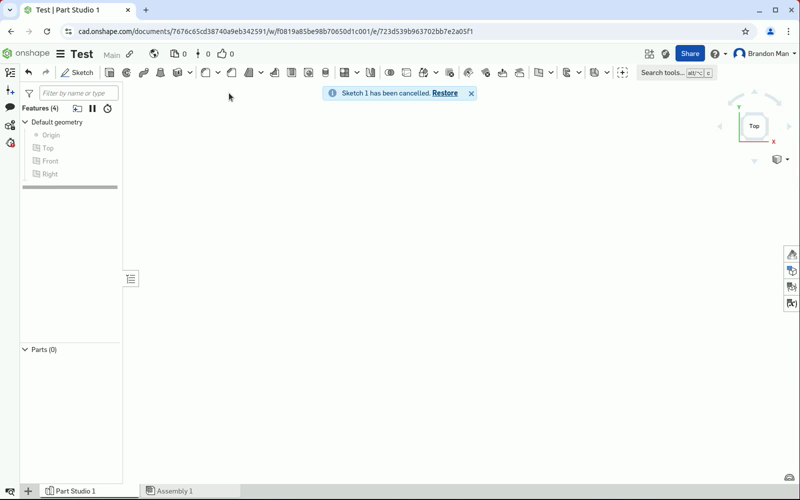
mouse_move(73, 352)
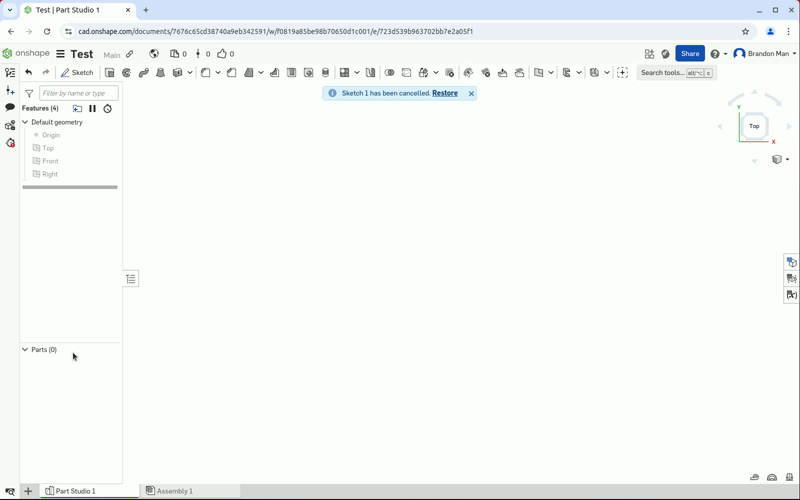
key(y)
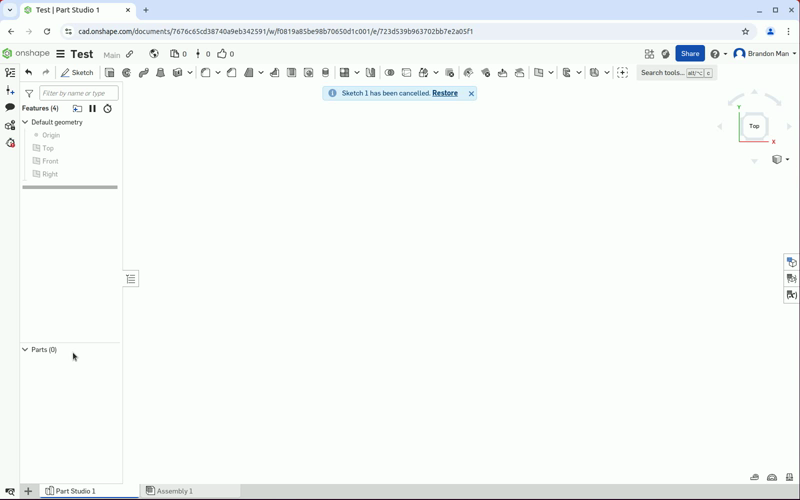
key(shift+p)
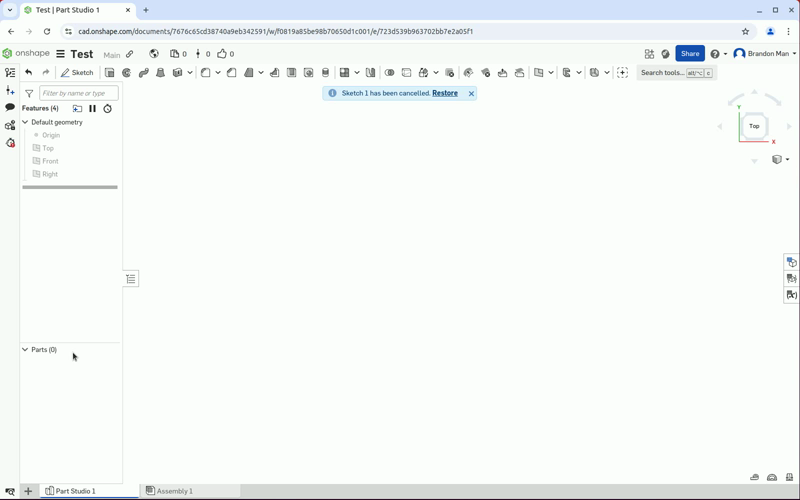
key(space)
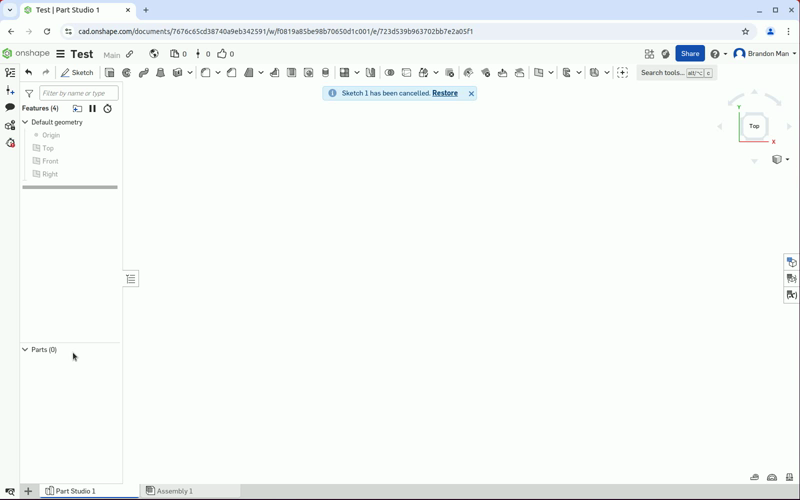
key_down(shift)
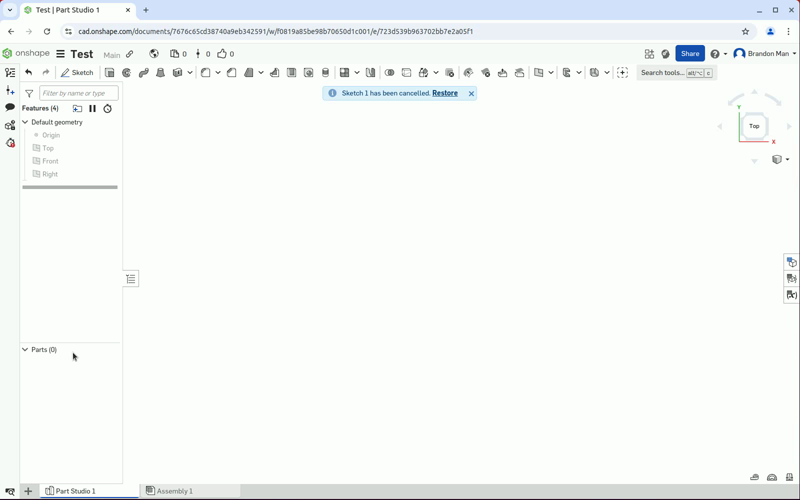
key(up)
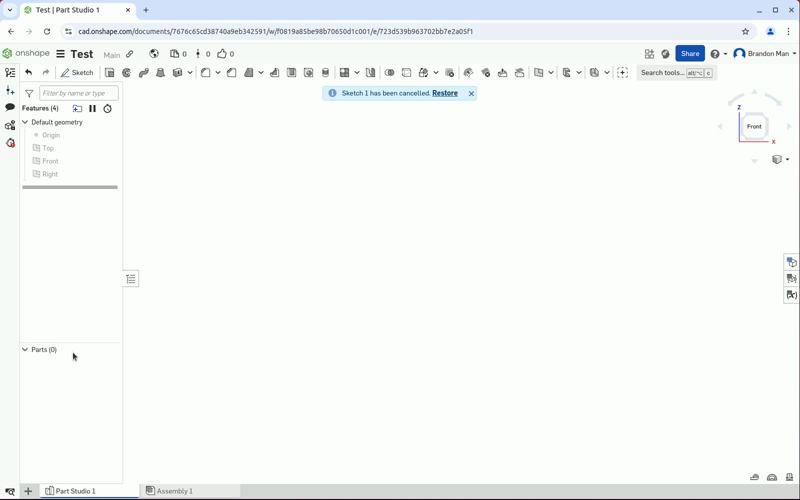
key_up(shift)
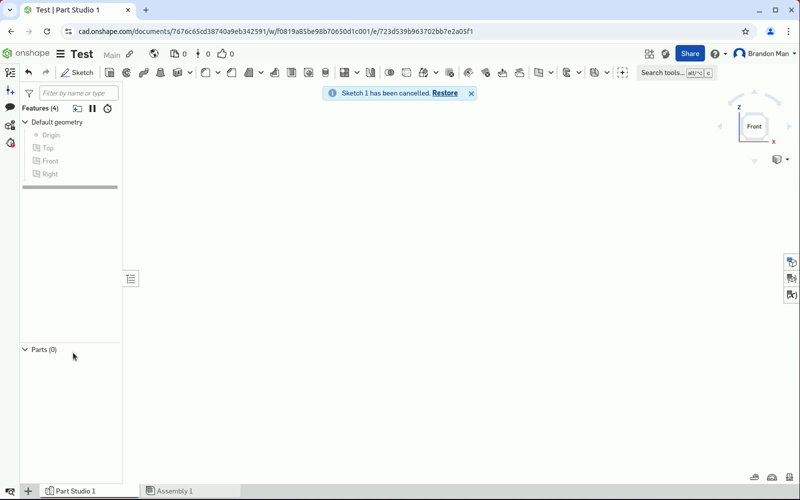
mouse_move(73, 352)
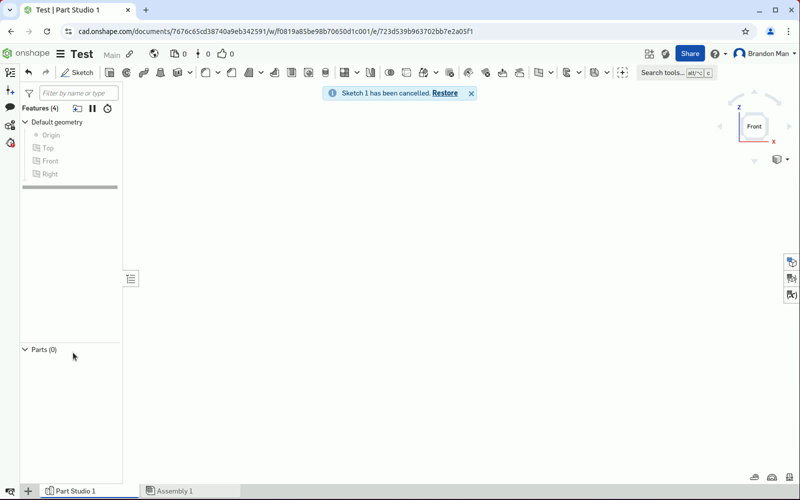
key(shift+y)
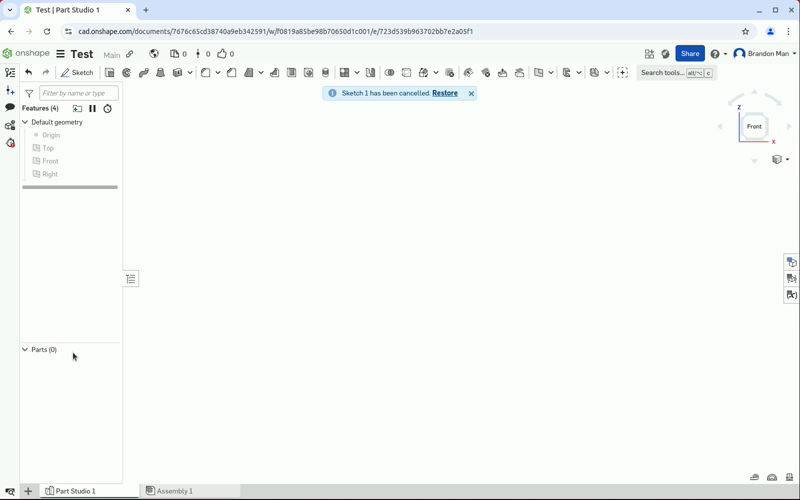
key(shift+s)
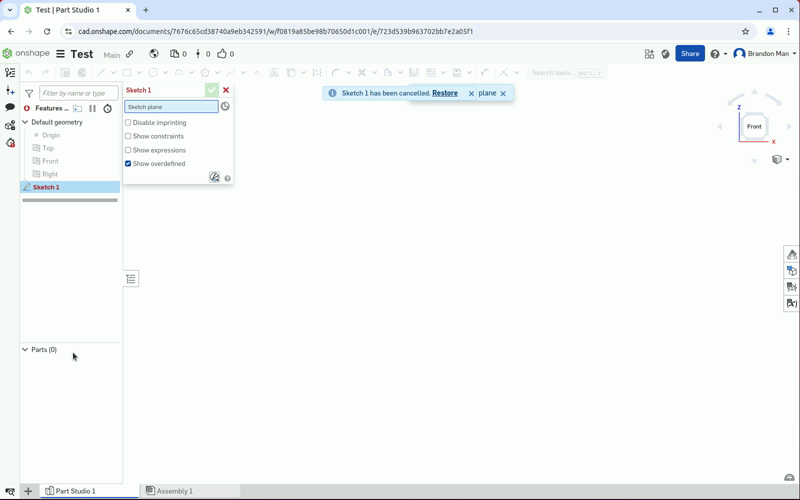
mouse_move(73, 163)
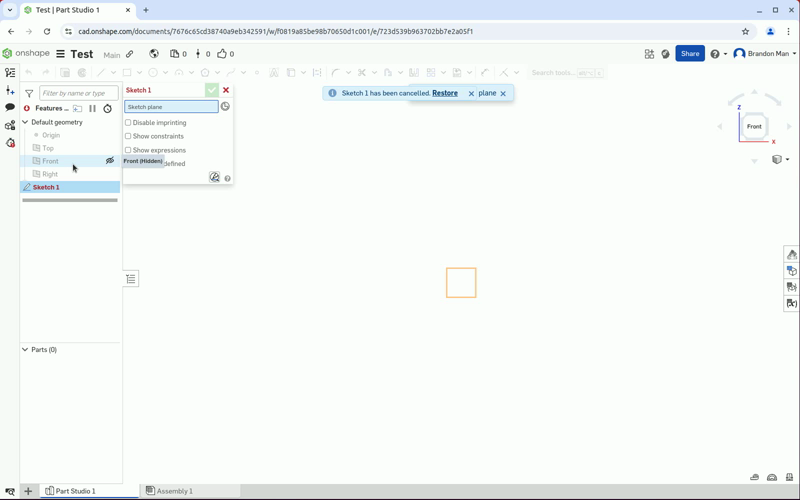
click(73, 163)
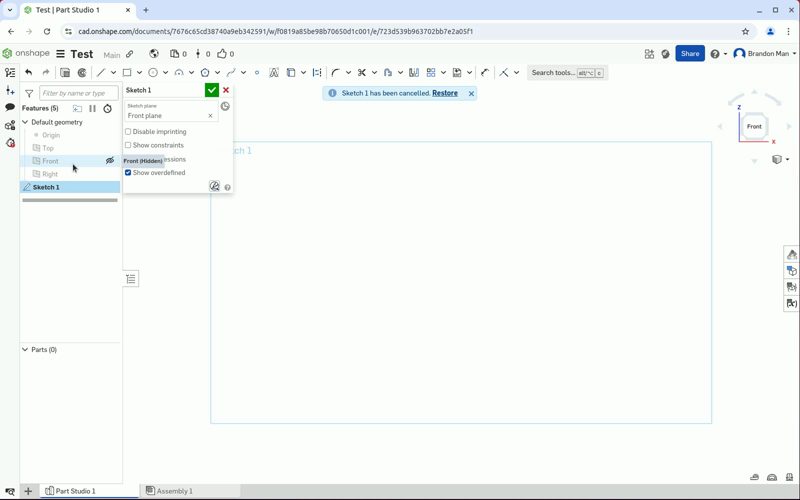
mouse_move(73, 352)
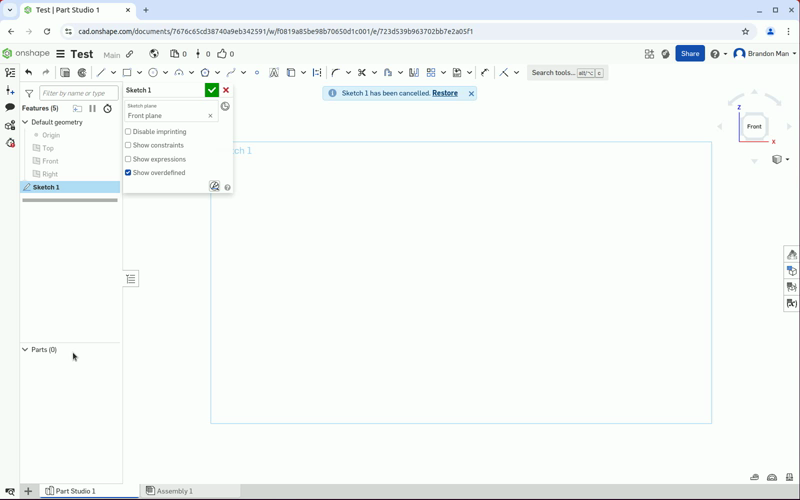
key(y)
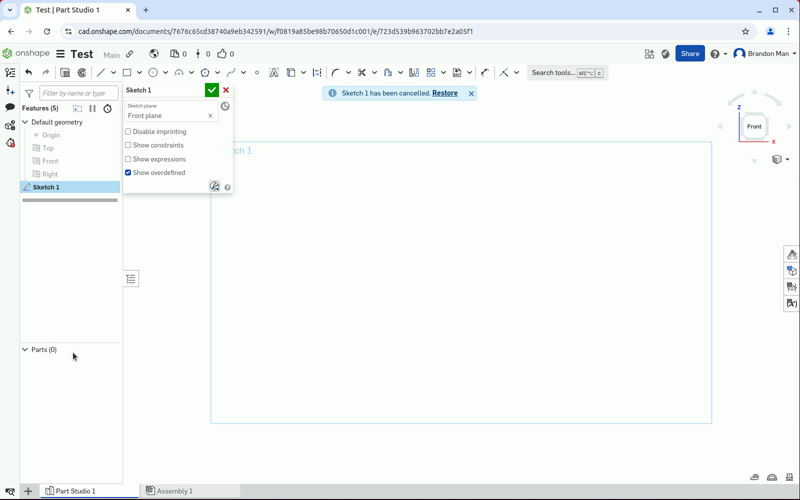
key(l)
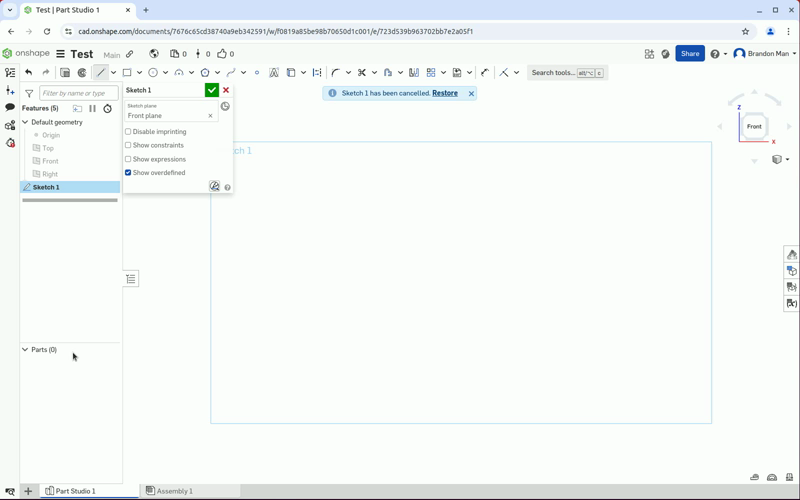
key_down(shift)
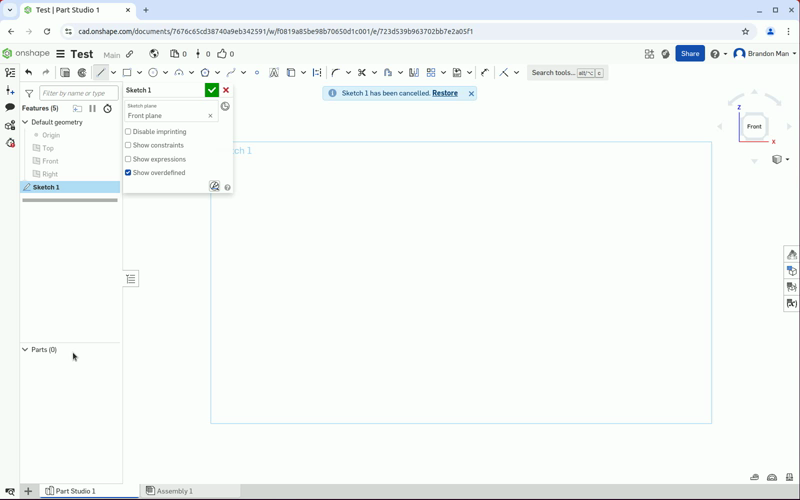
mouse_move(459, 284)
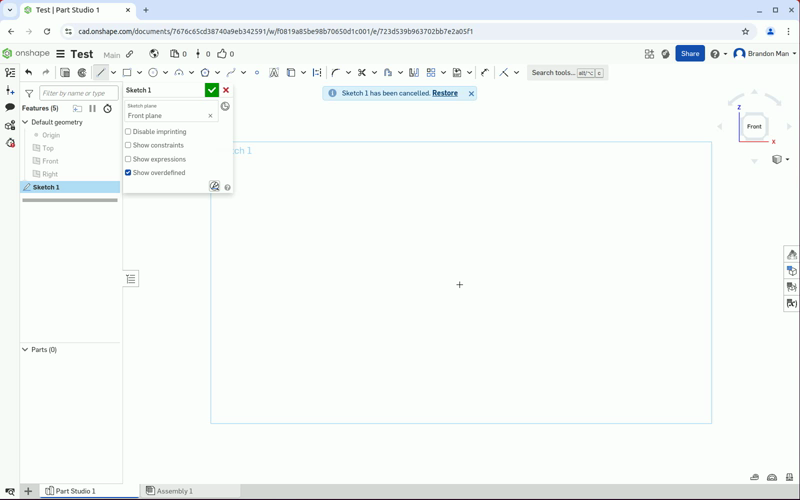
click(459, 284)
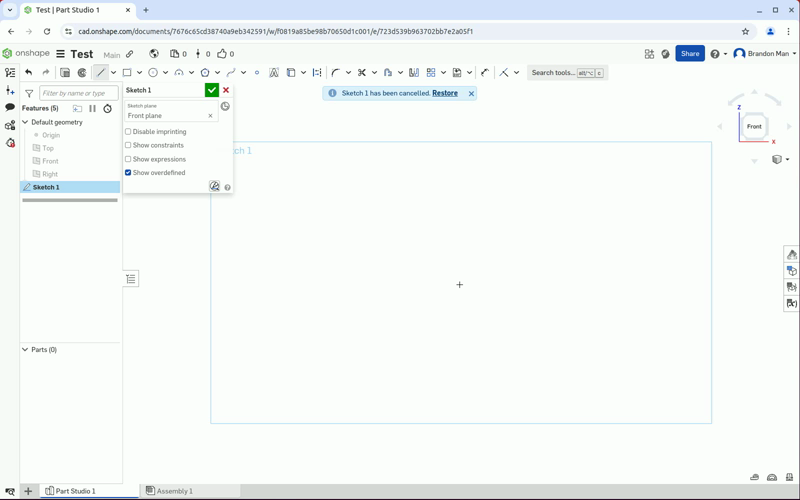
key_up(shift)
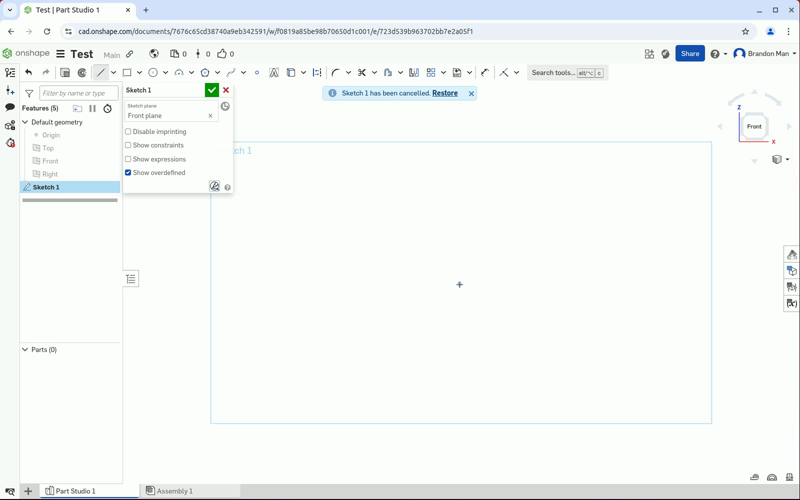
key_down(shift)
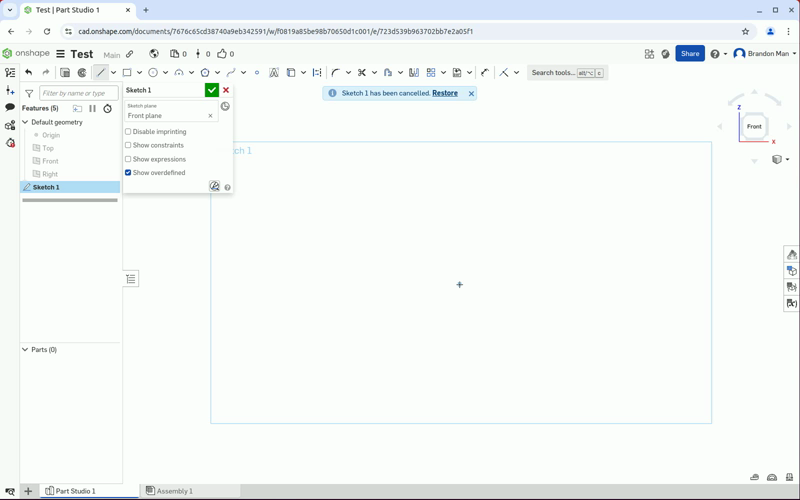
mouse_move(489, 284)
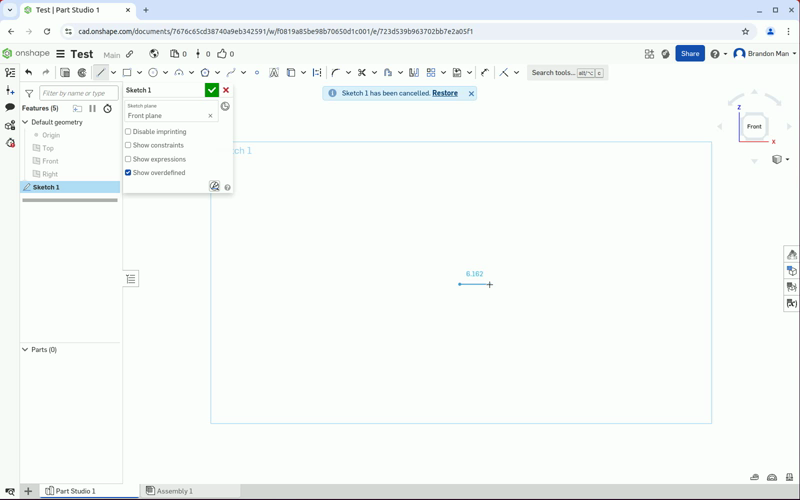
mouse_move(464, 284)
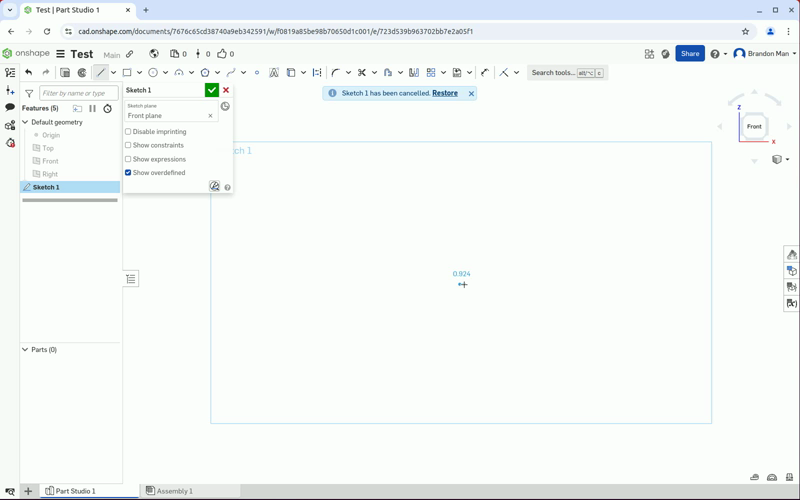
scroll(6)
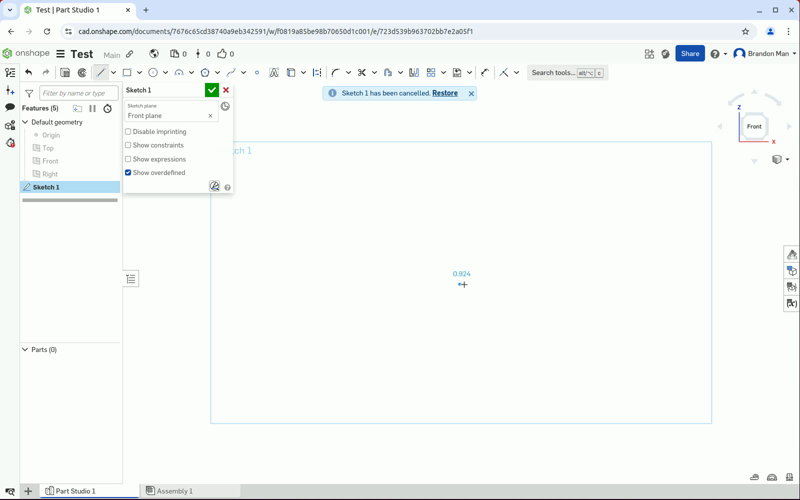
scroll(6)
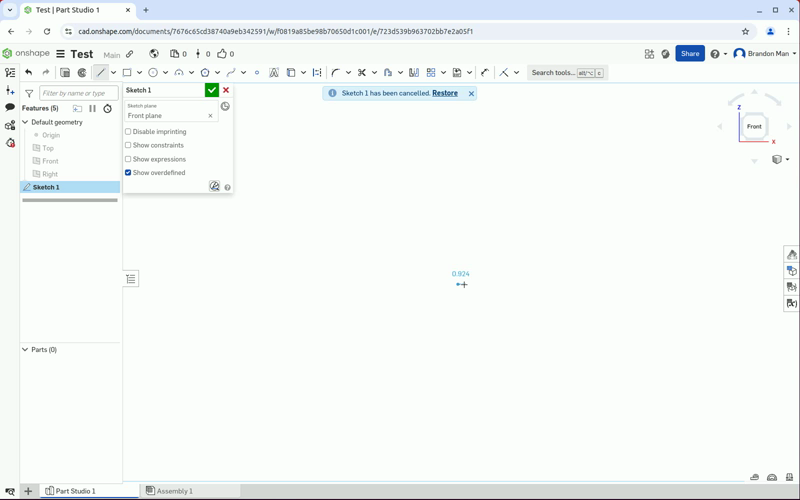
scroll(6)
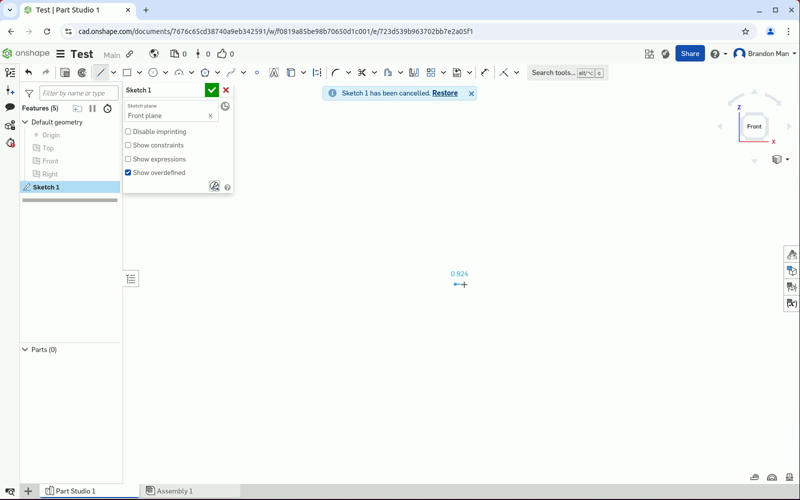
scroll(6)
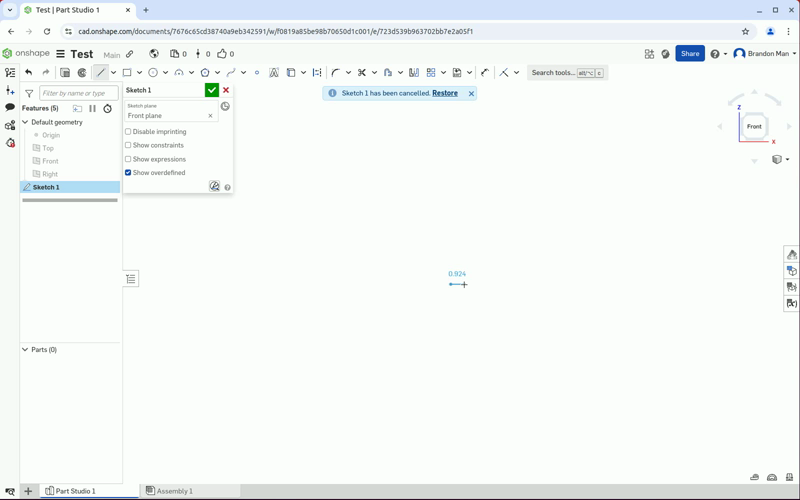
scroll(6)
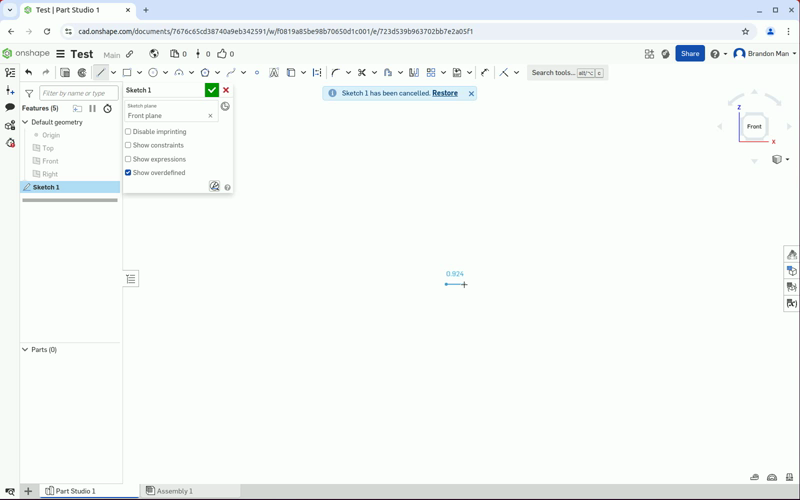
scroll(6)
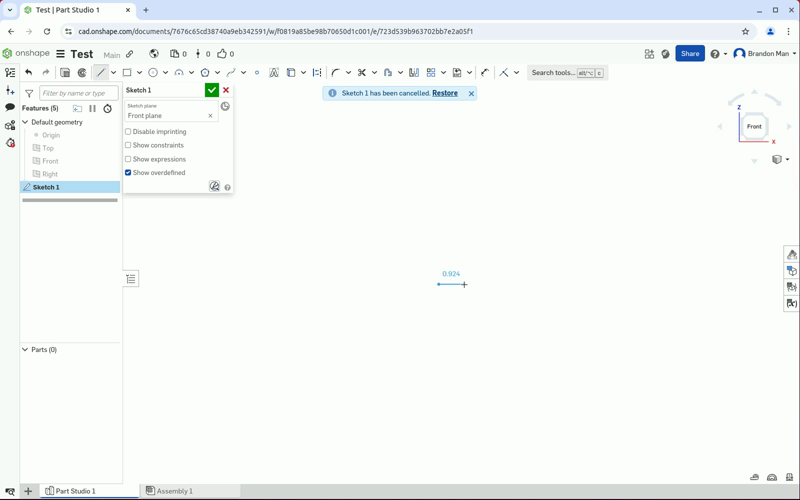
scroll(6)
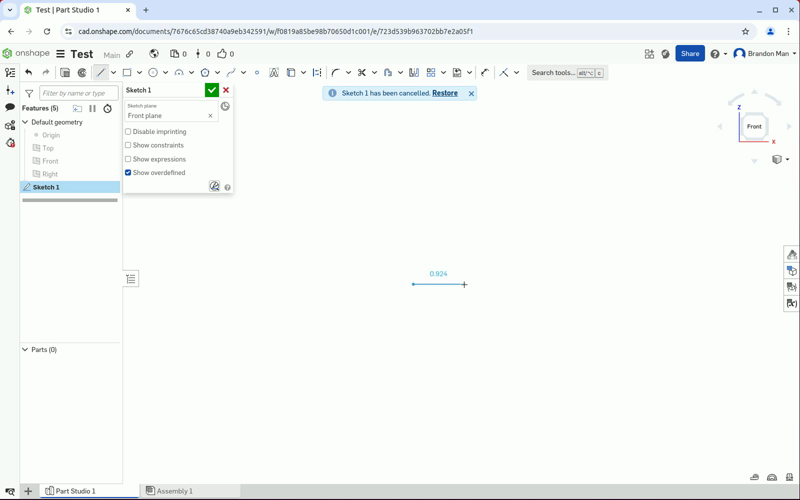
click(464, 284)
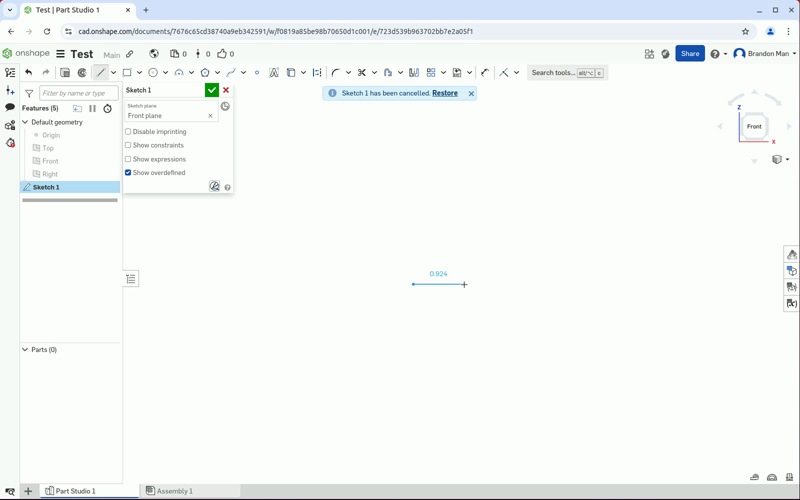
scroll(-6)
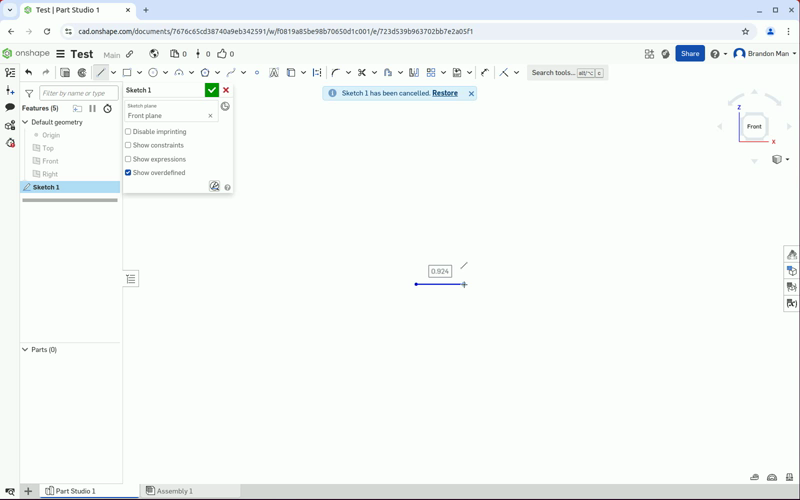
scroll(-6)
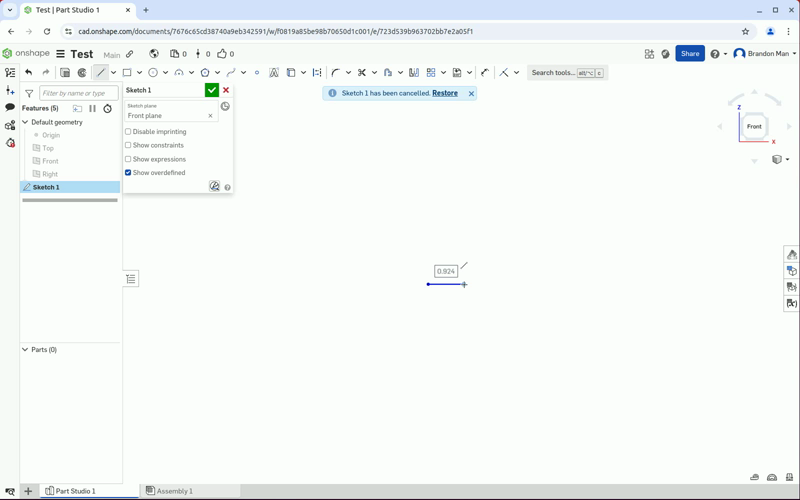
scroll(-6)
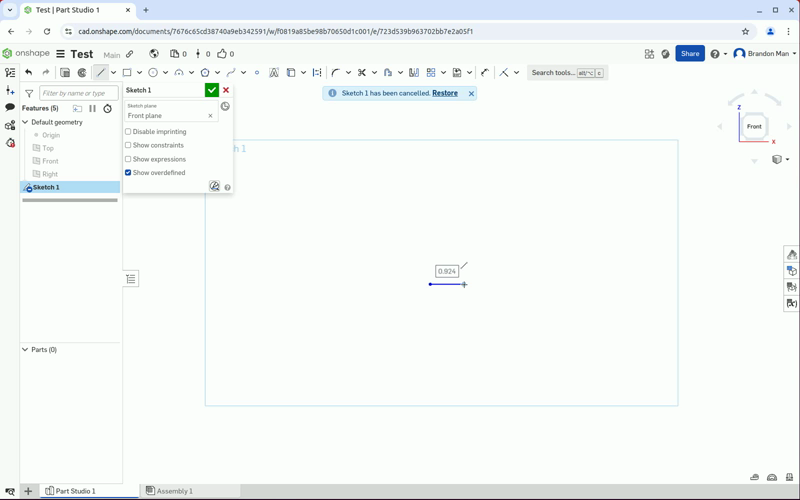
scroll(-6)
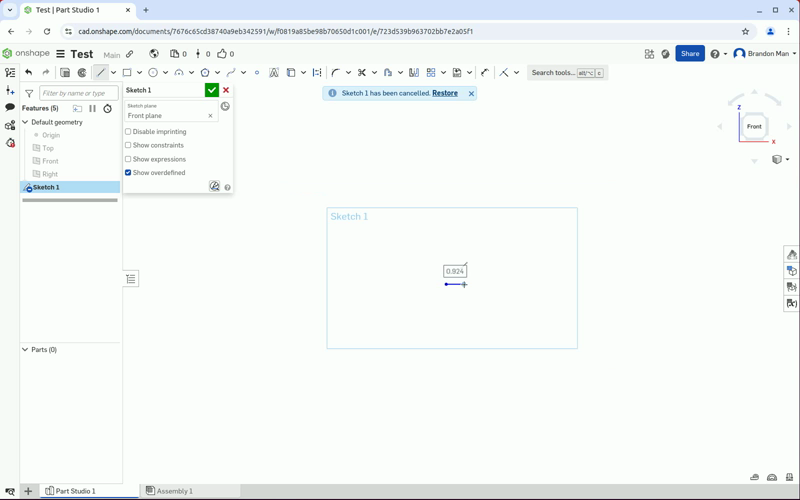
scroll(-6)
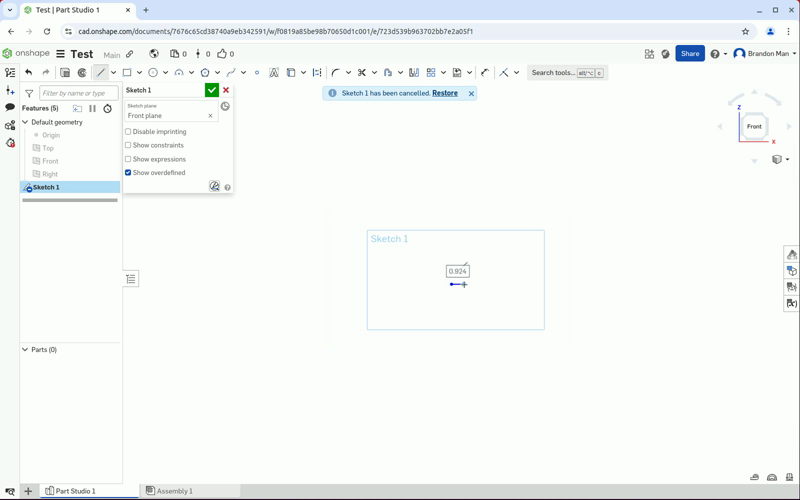
scroll(-6)
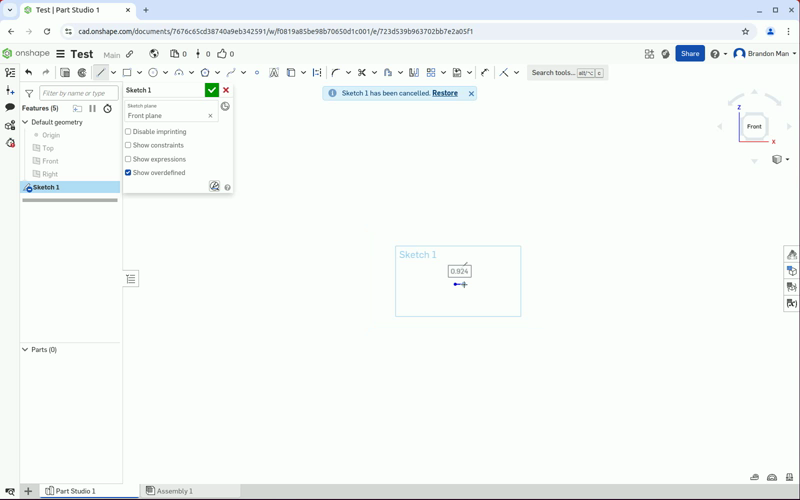
scroll(-6)
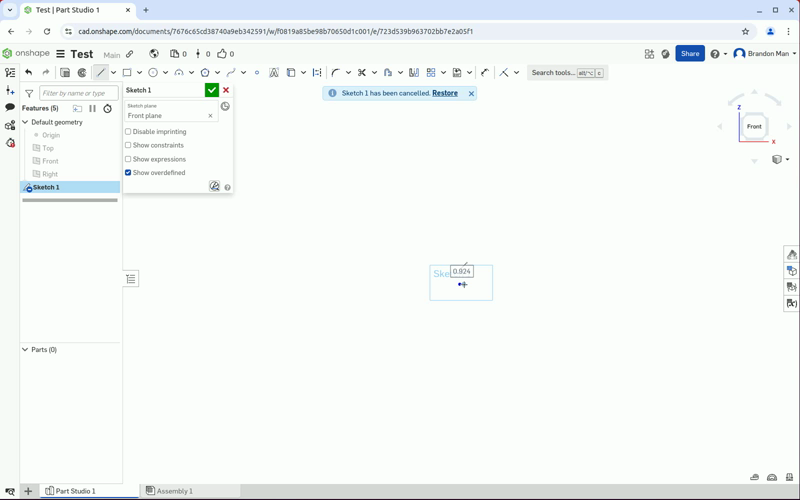
key_up(shift)
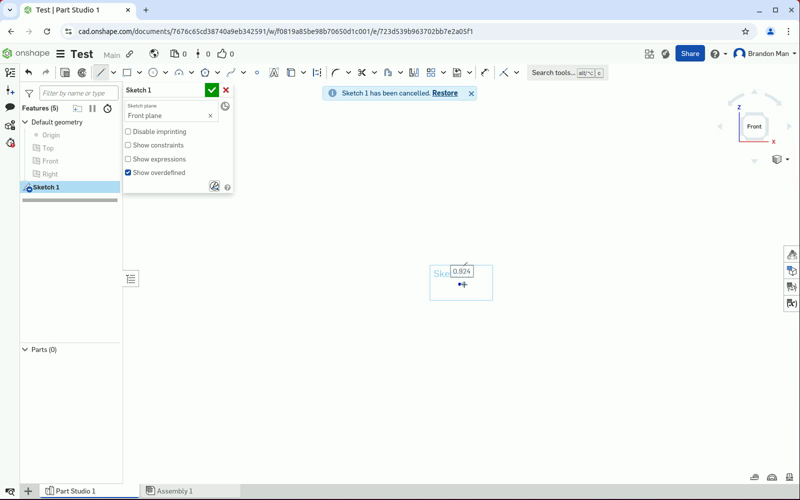
key_down(shift)
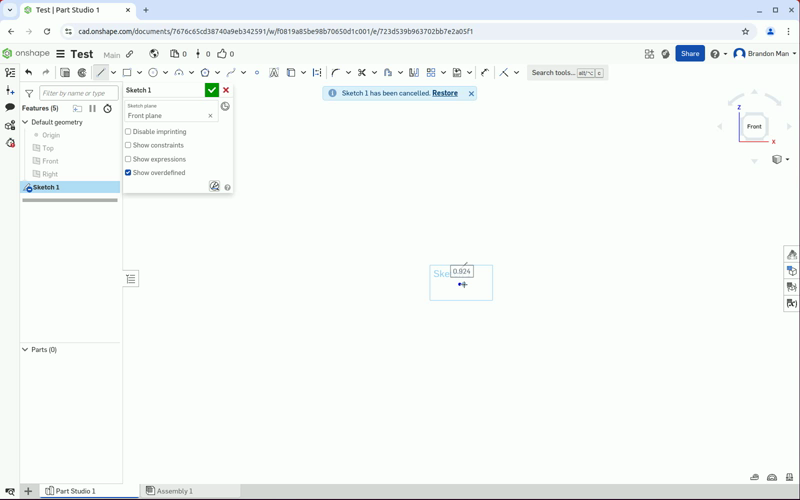
mouse_move(494, 284)
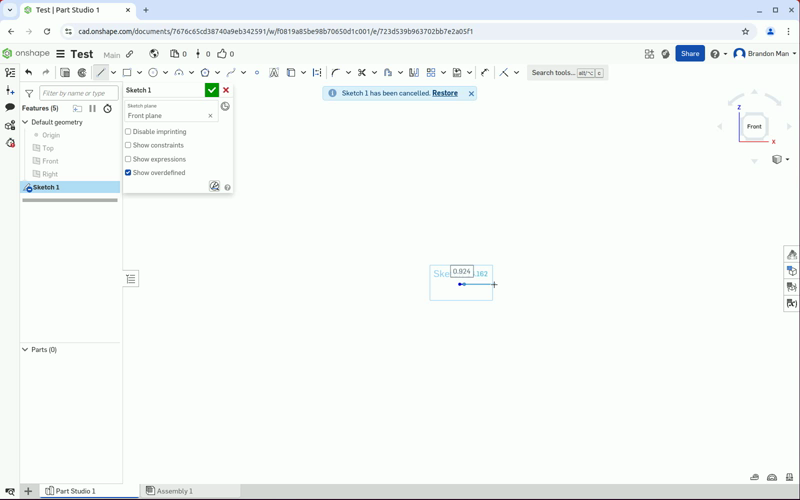
mouse_move(464, 279)
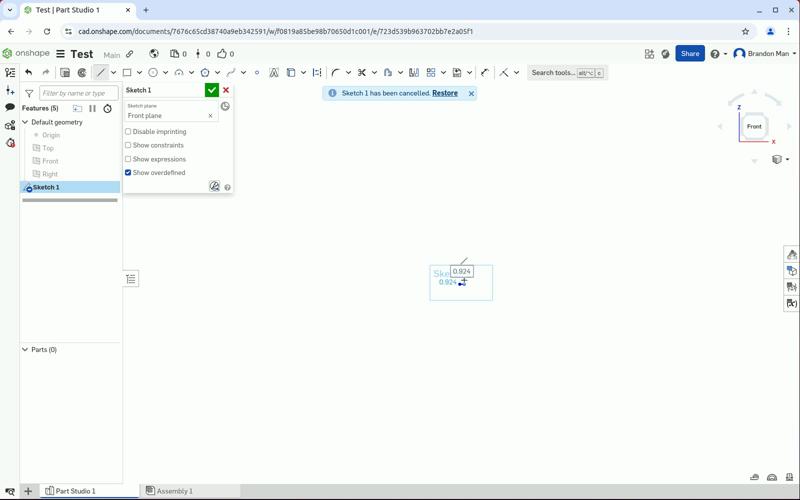
scroll(6)
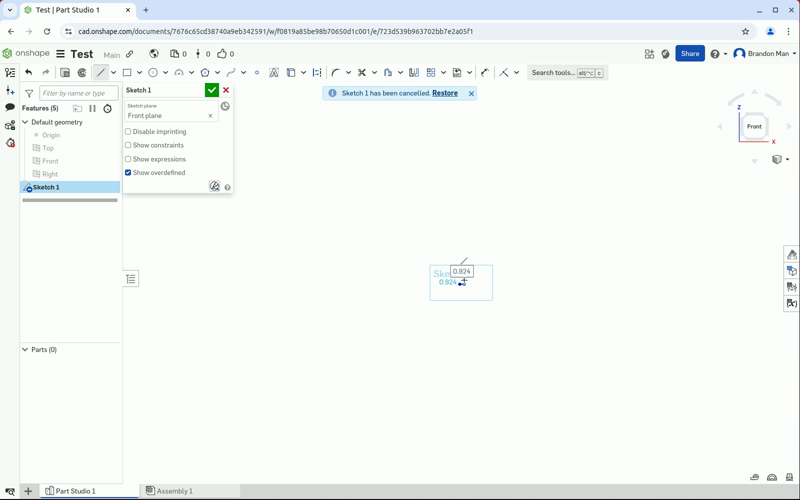
scroll(6)
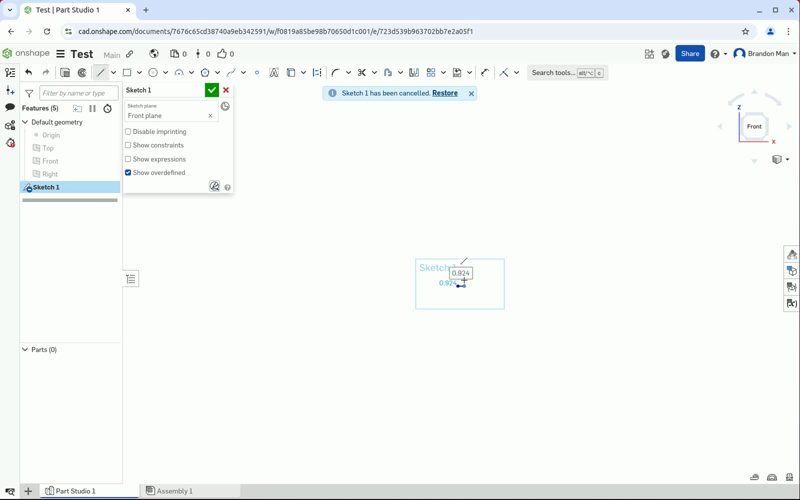
scroll(6)
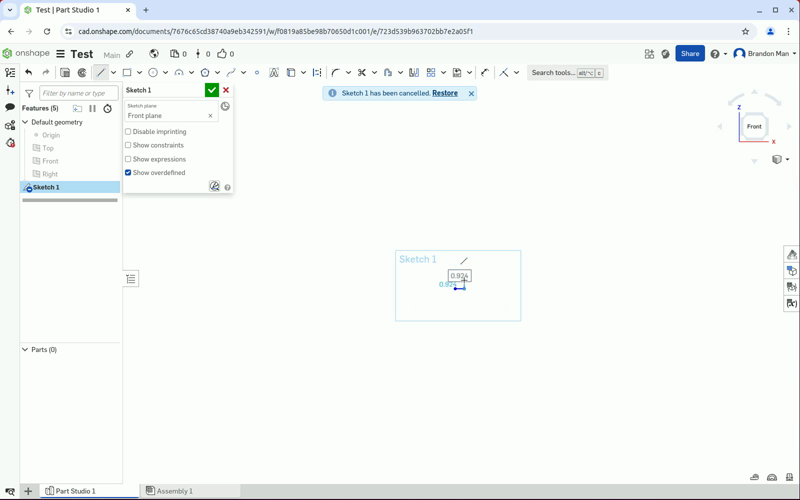
scroll(6)
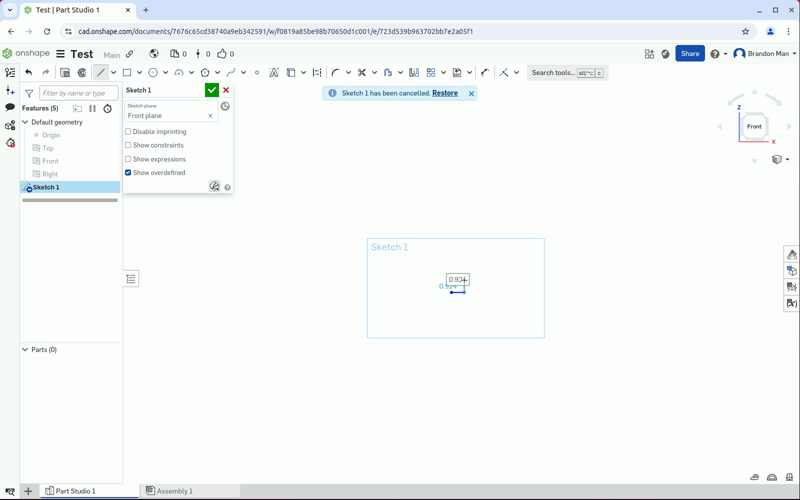
scroll(6)
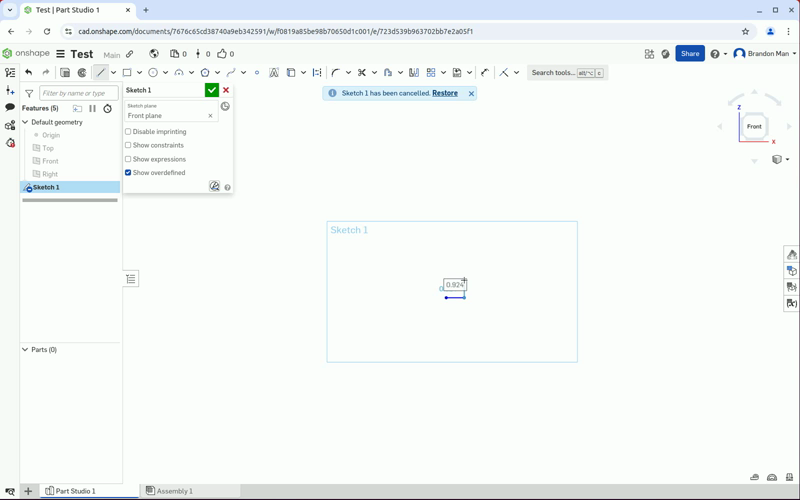
scroll(6)
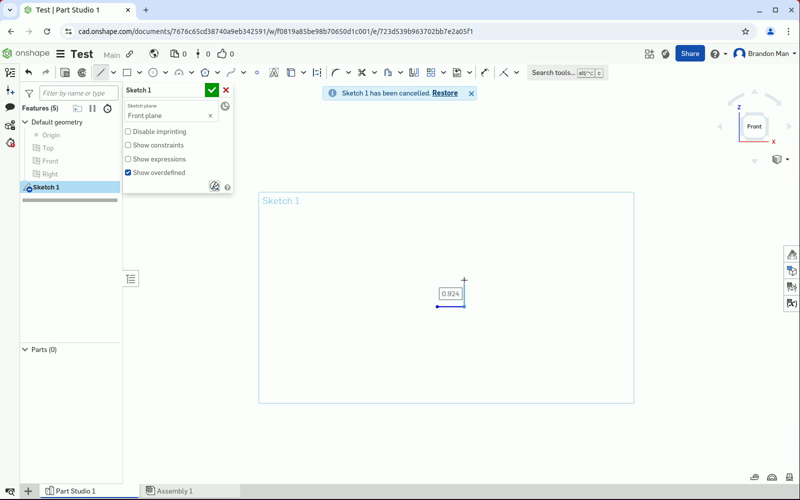
scroll(6)
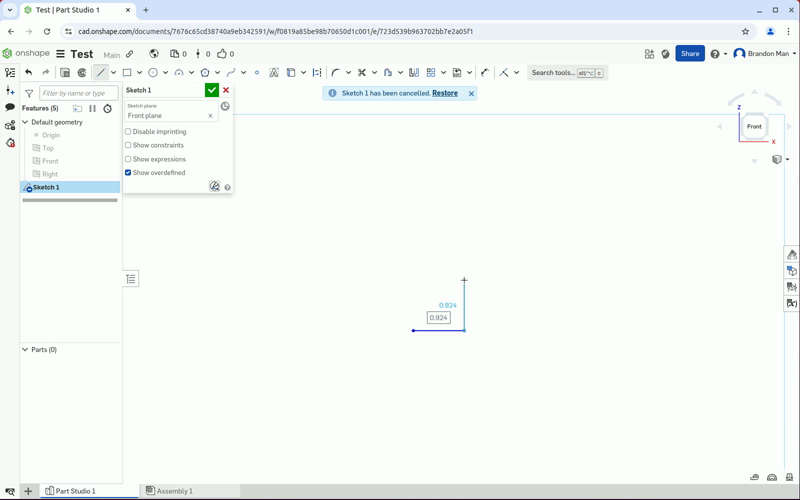
click(464, 279)
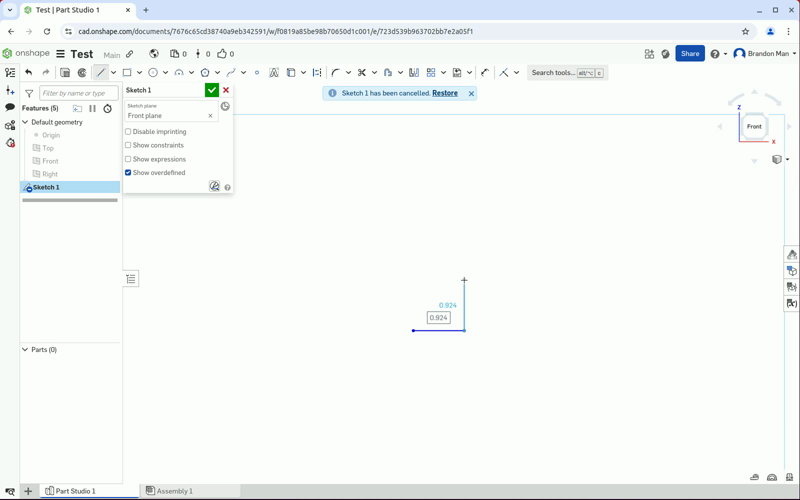
scroll(-6)
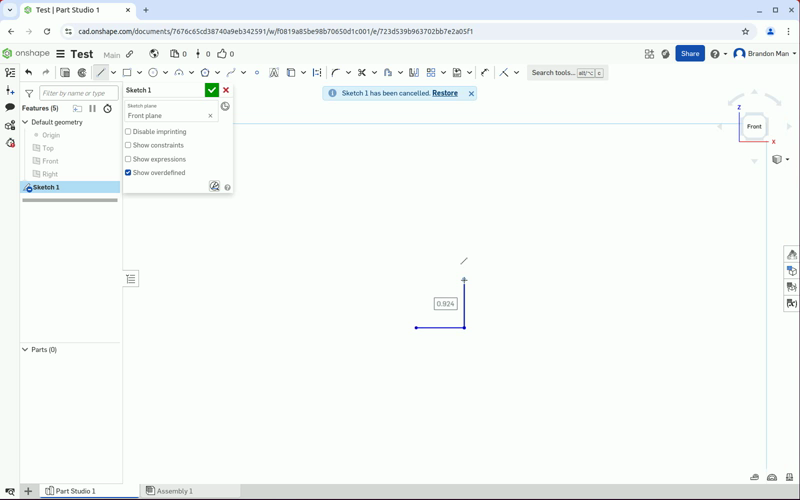
scroll(-6)
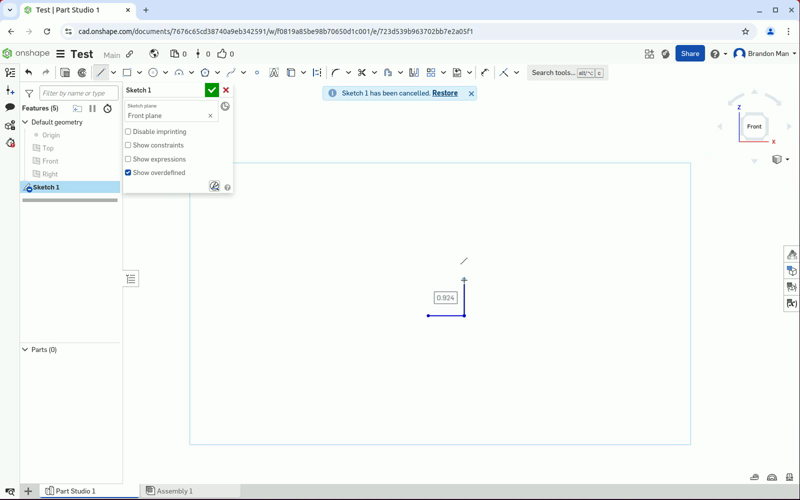
scroll(-6)
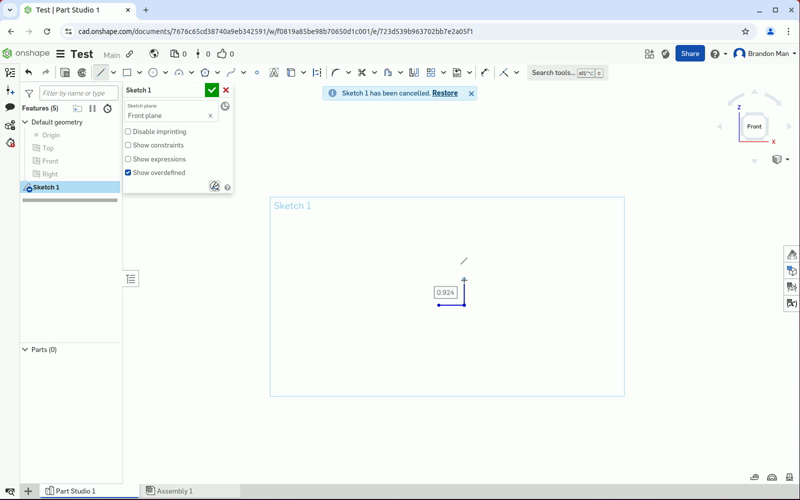
scroll(-6)
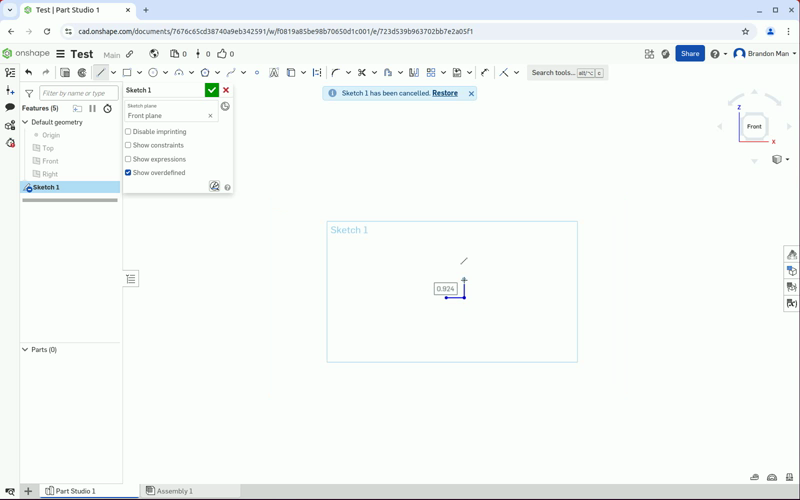
scroll(-6)
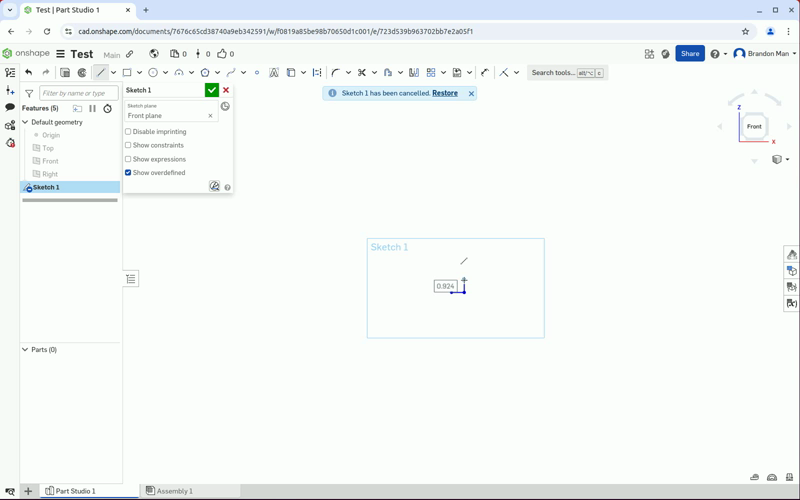
scroll(-6)
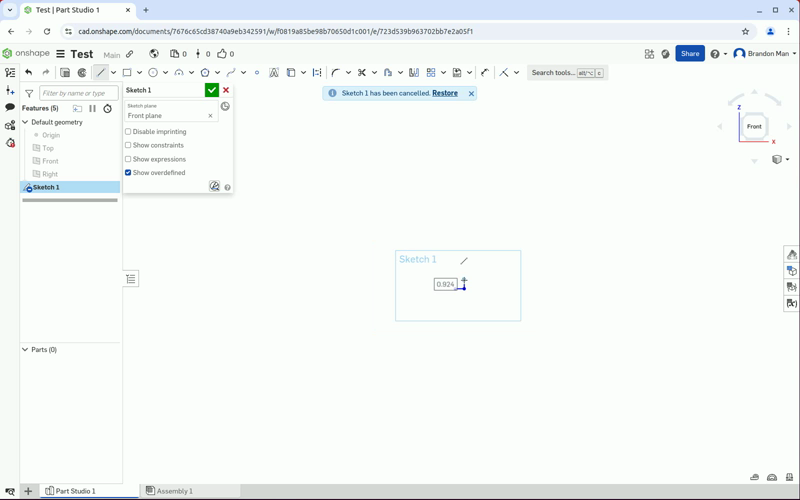
scroll(-6)
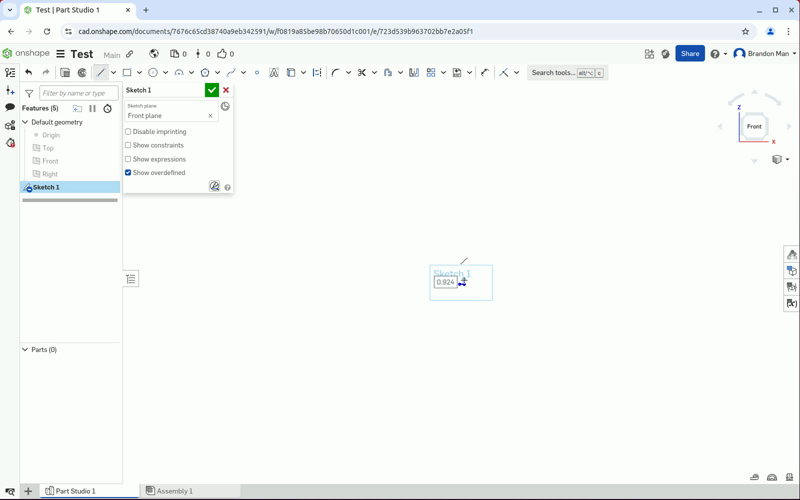
key_up(shift)
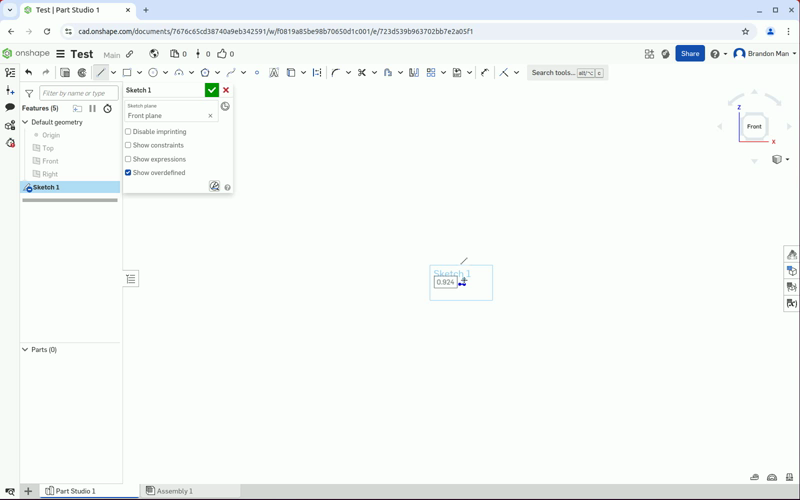
key_down(shift)
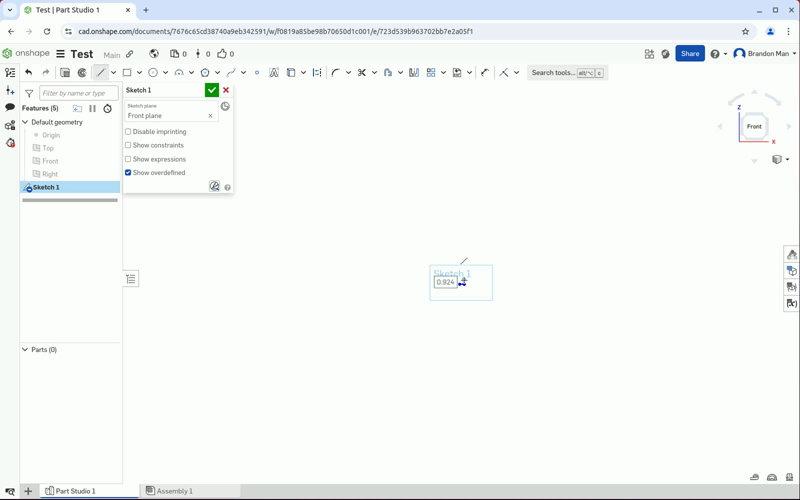
mouse_move(494, 279)
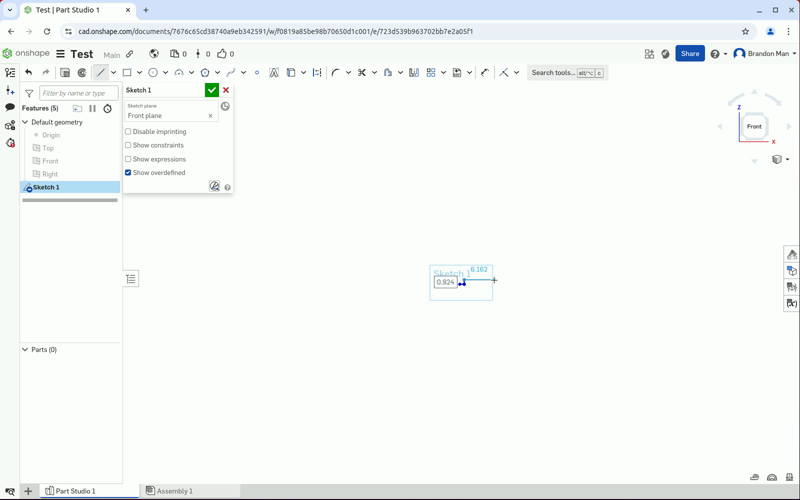
mouse_move(459, 279)
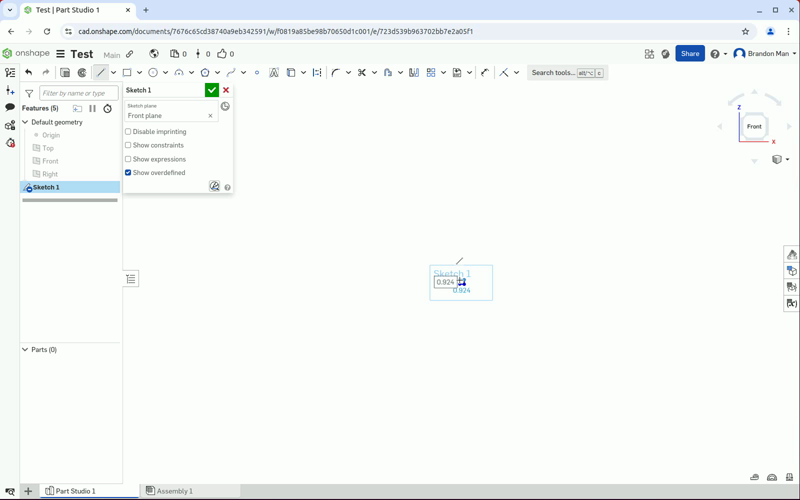
scroll(6)
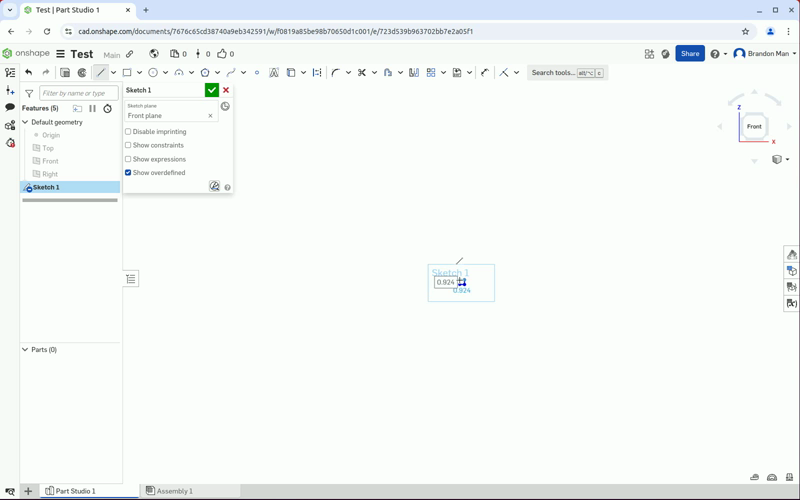
scroll(6)
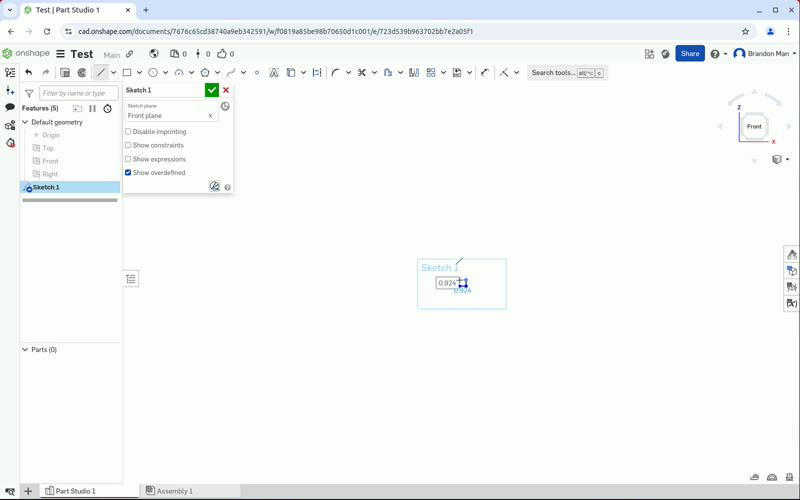
scroll(6)
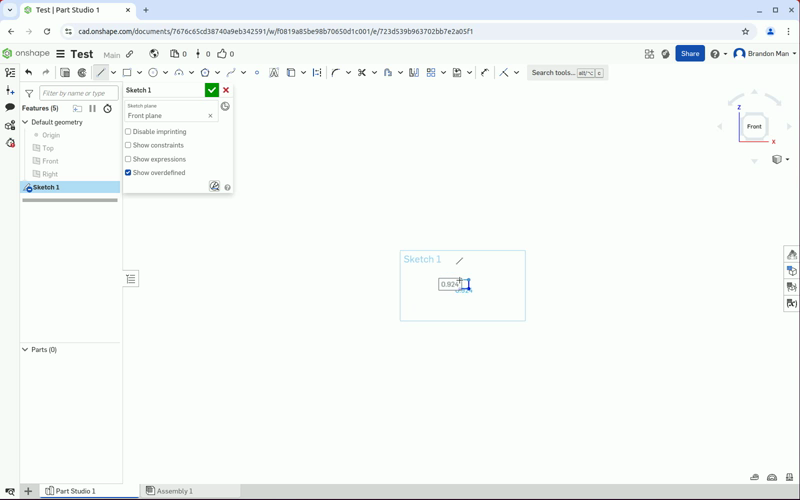
scroll(6)
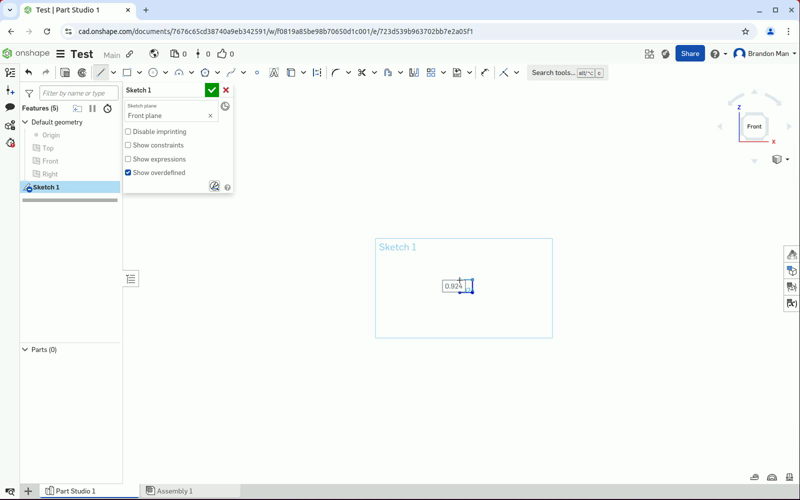
scroll(6)
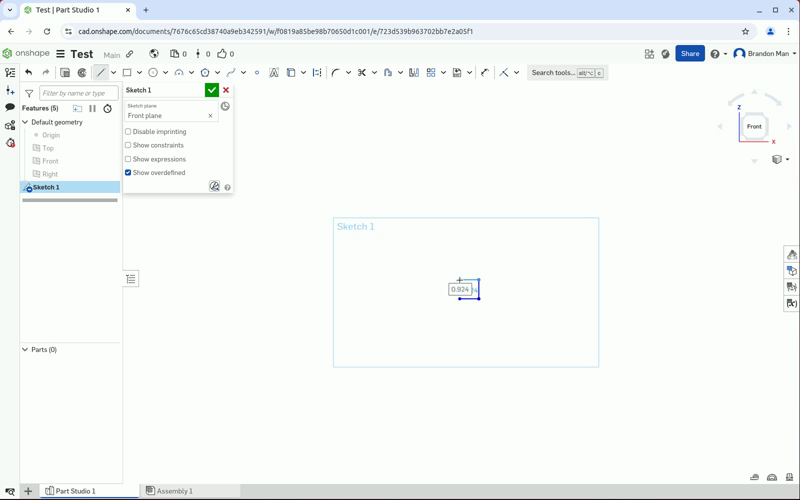
scroll(6)
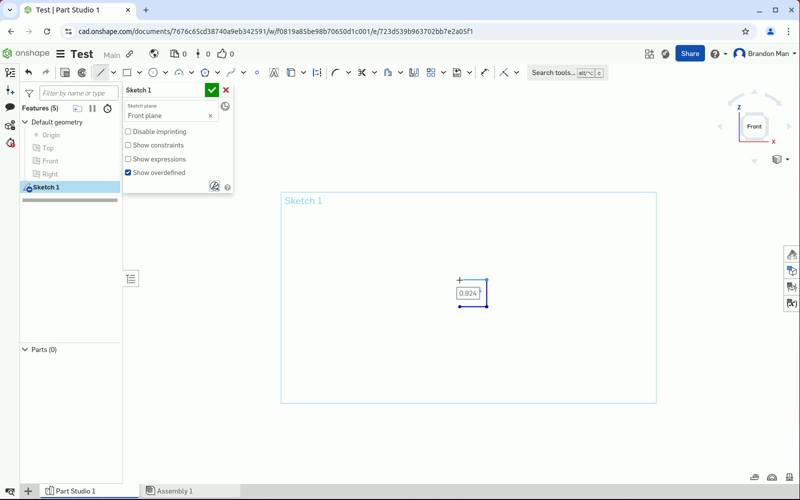
scroll(6)
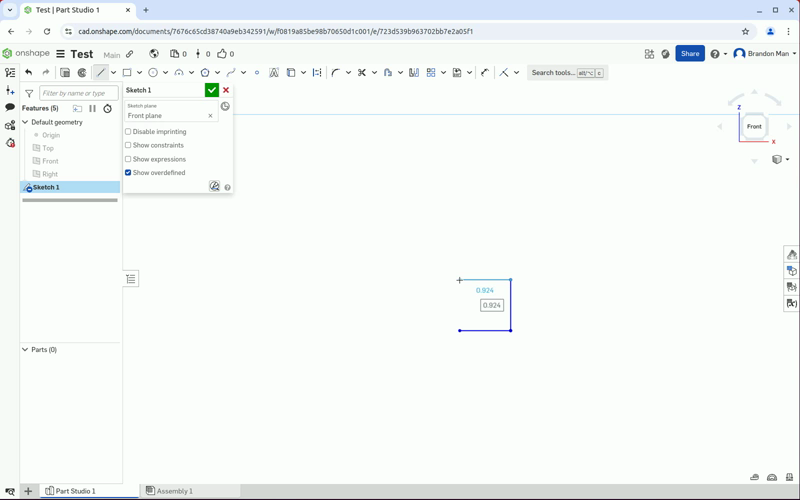
click(459, 279)
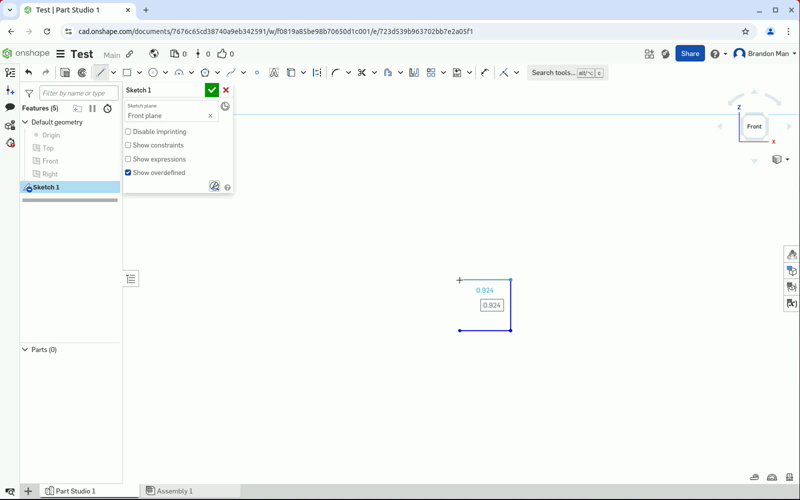
scroll(-6)
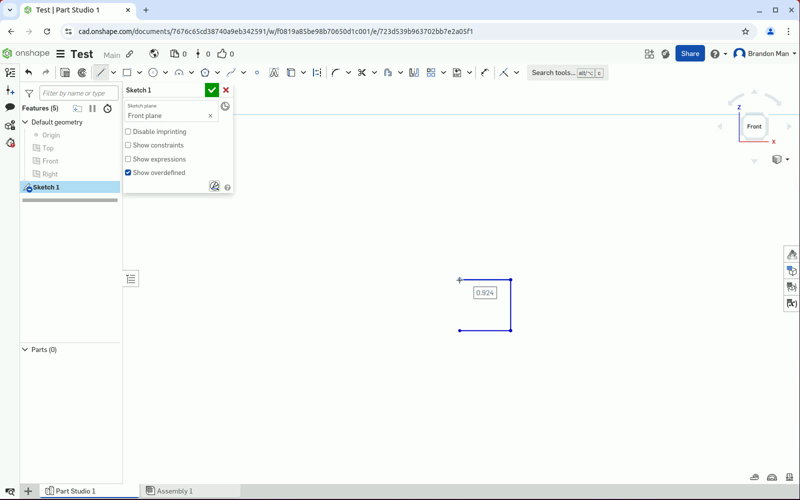
scroll(-6)
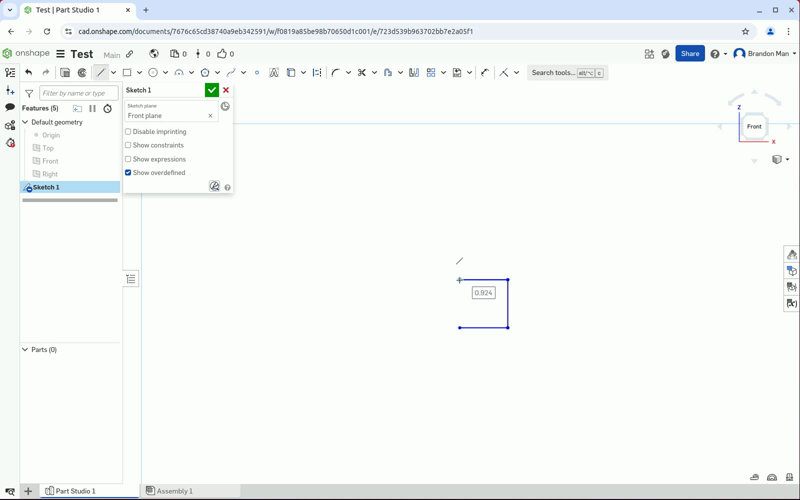
scroll(-6)
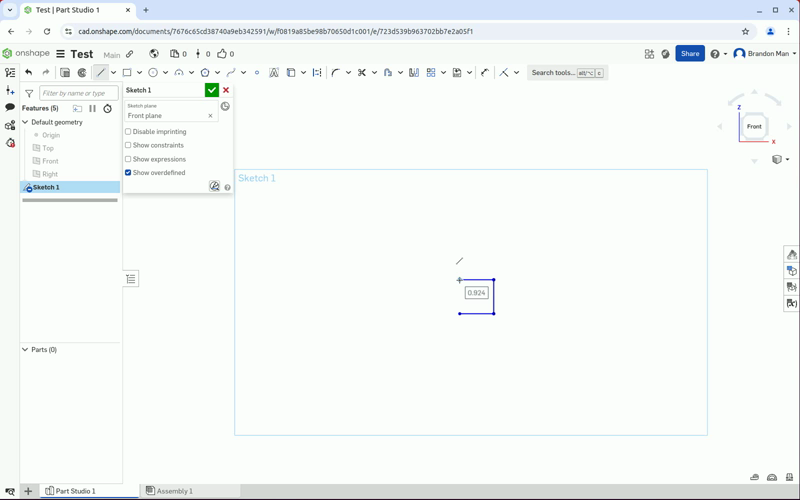
scroll(-6)
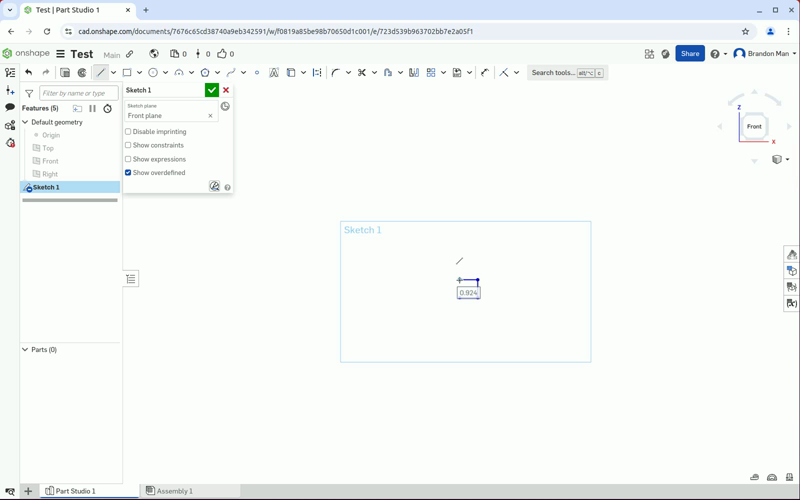
scroll(-6)
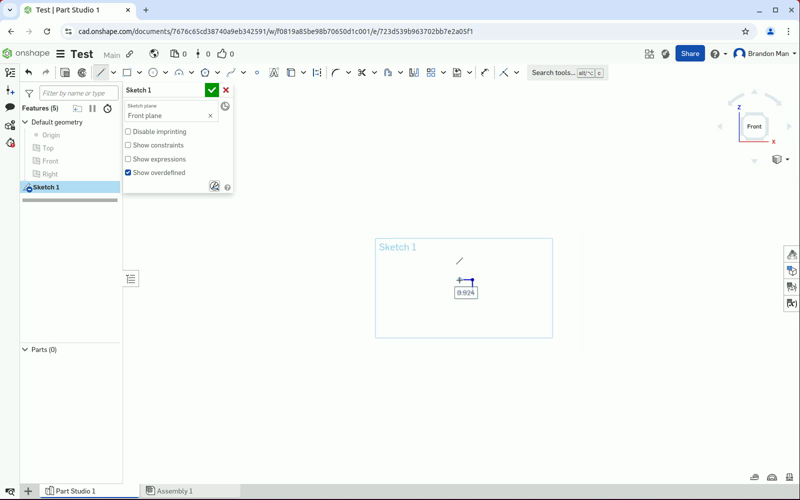
scroll(-6)
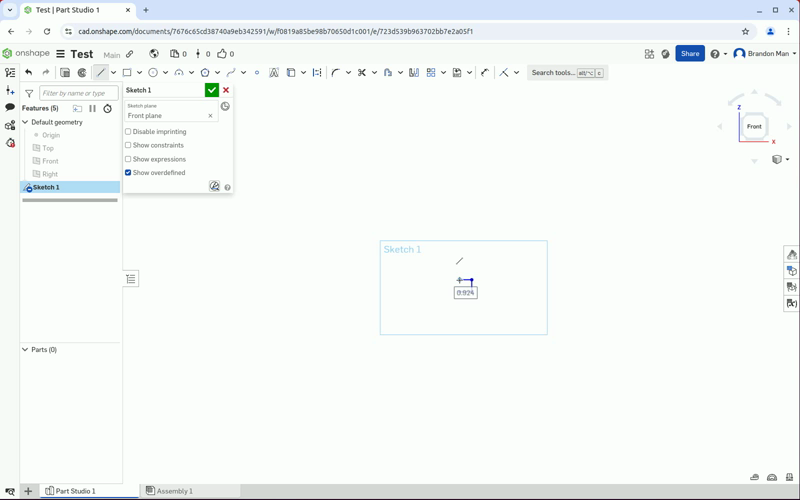
scroll(-6)
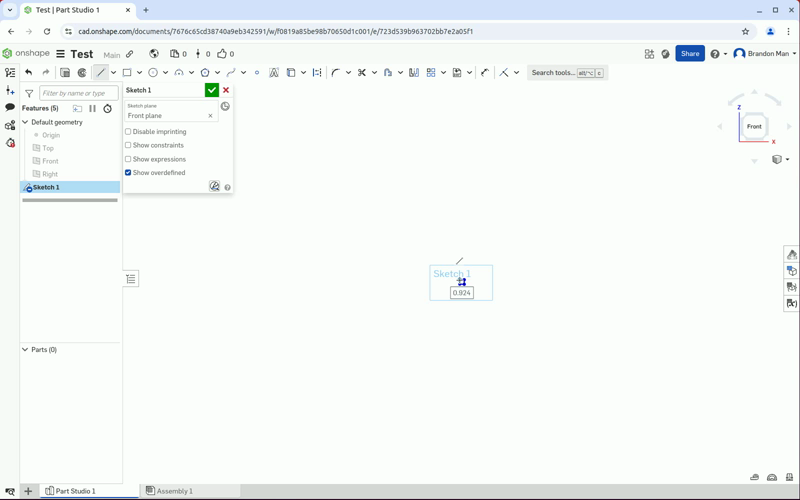
key_up(shift)
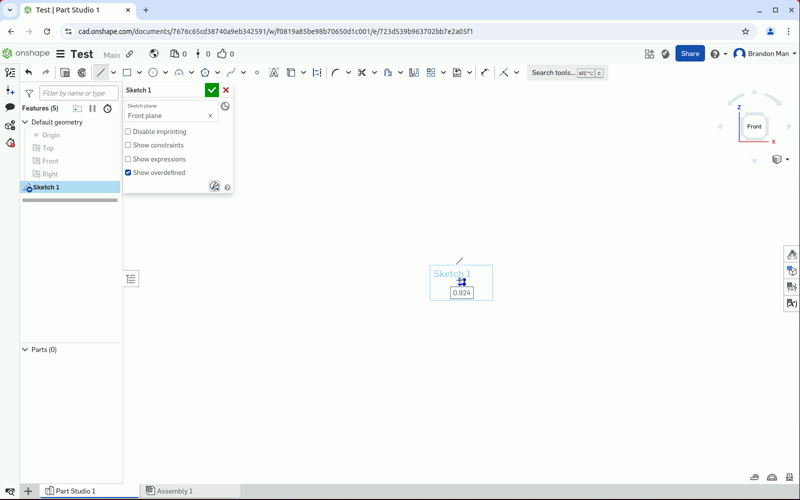
mouse_move(489, 279)
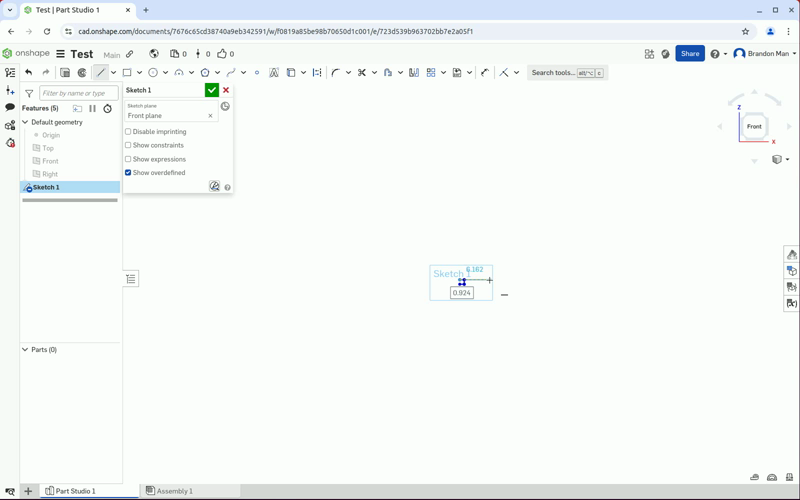
key_down(shift)
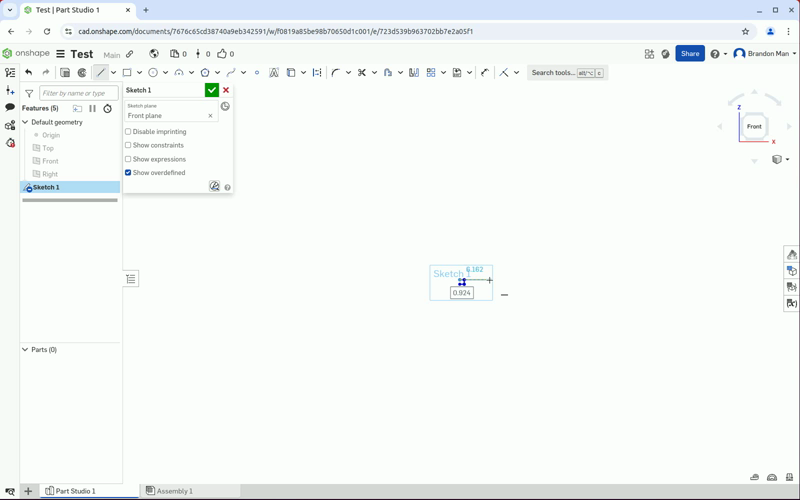
mouse_move(459, 284)
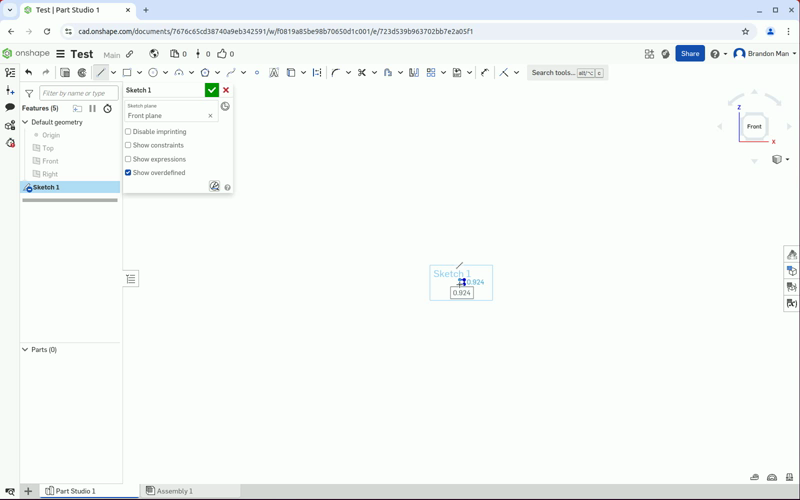
scroll(6)
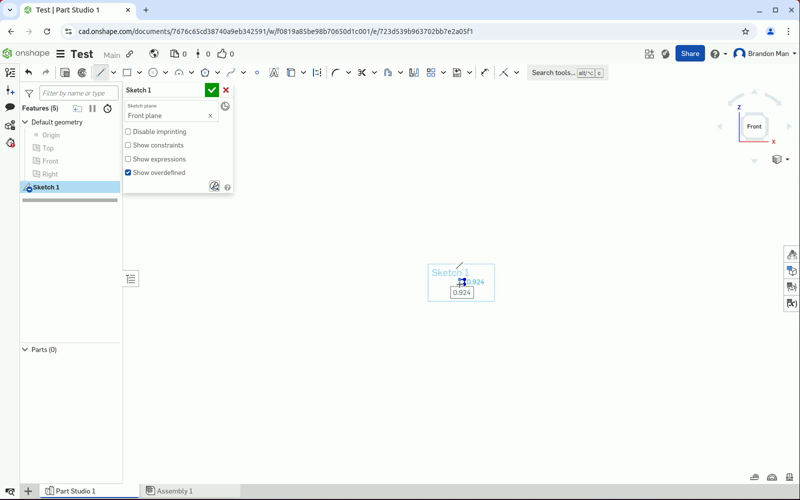
scroll(6)
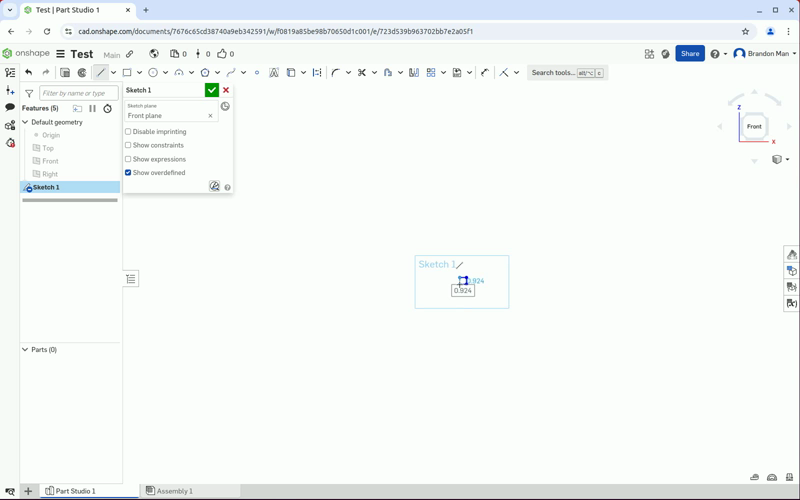
scroll(6)
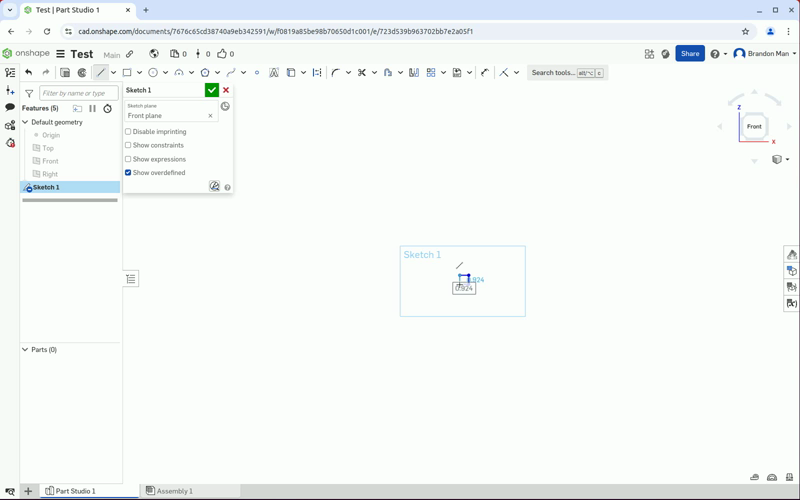
scroll(6)
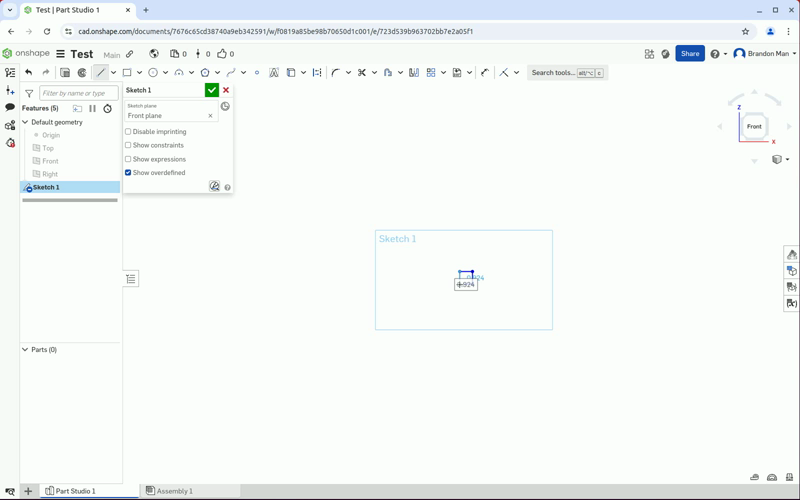
scroll(6)
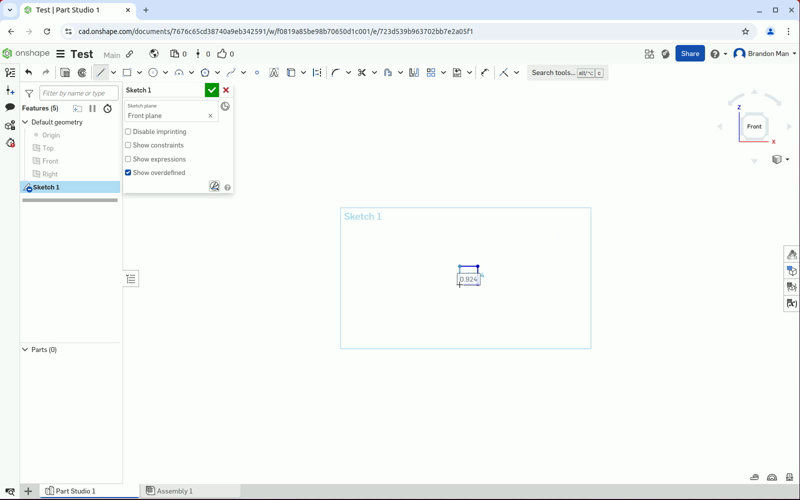
scroll(6)
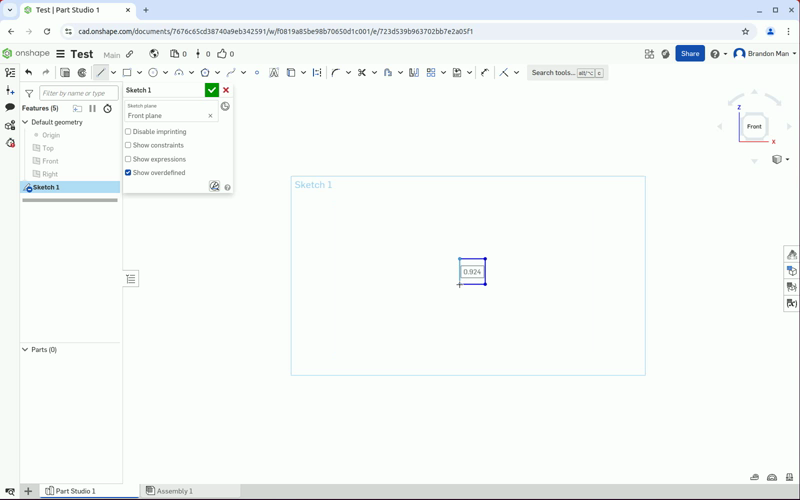
scroll(6)
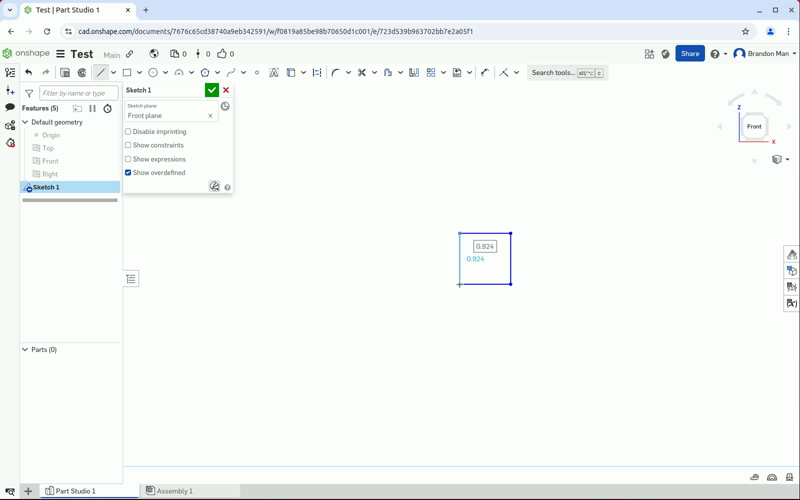
key_up(shift)
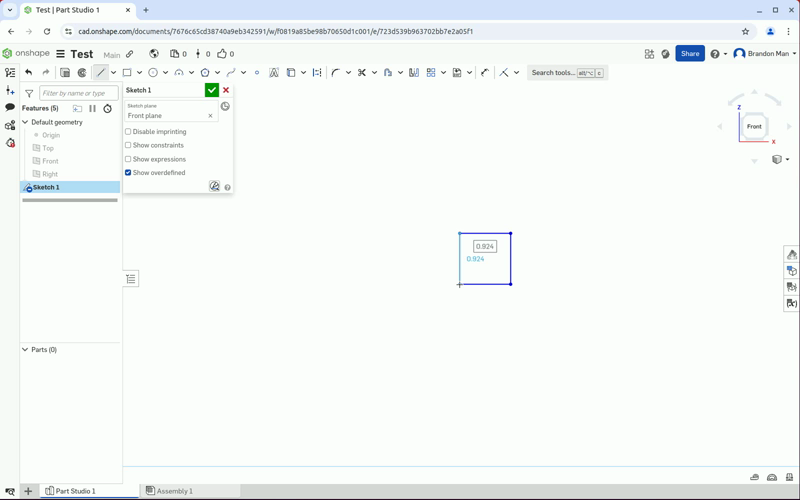
click(459, 284)
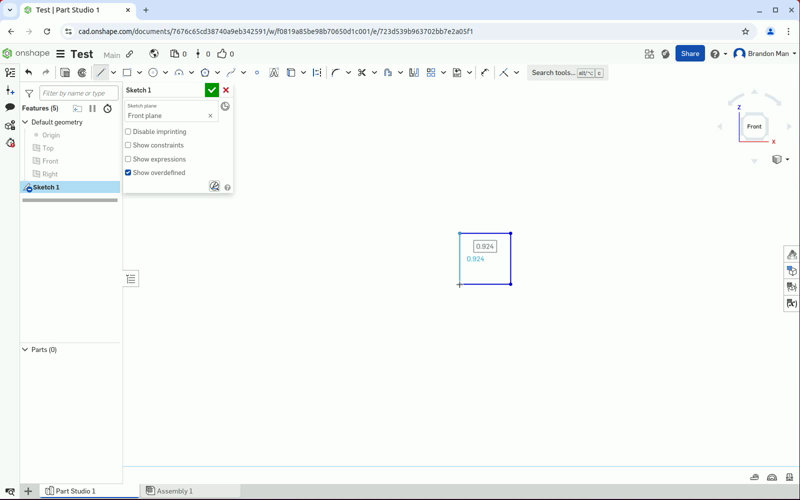
scroll(-6)
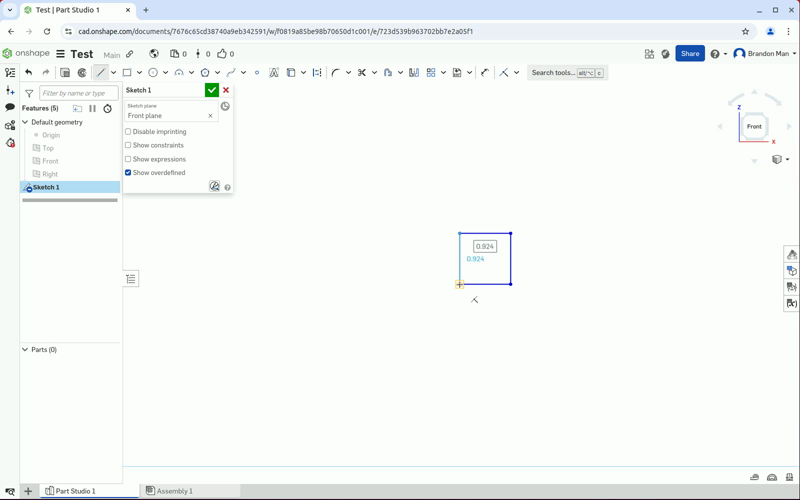
scroll(-6)
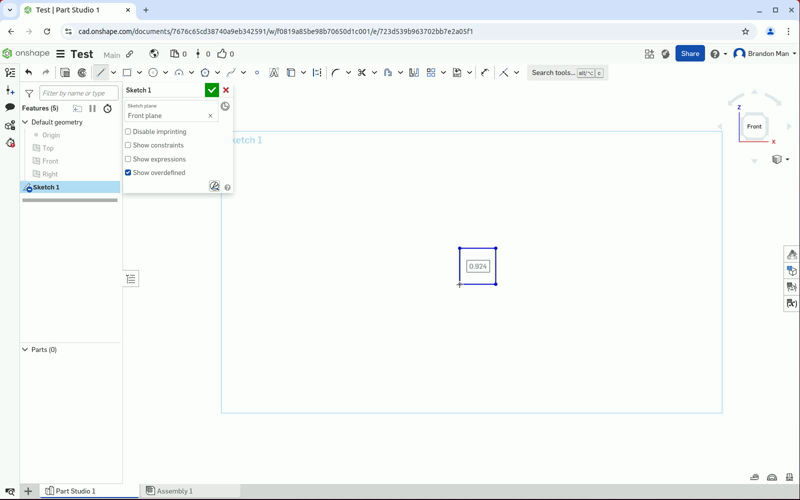
scroll(-6)
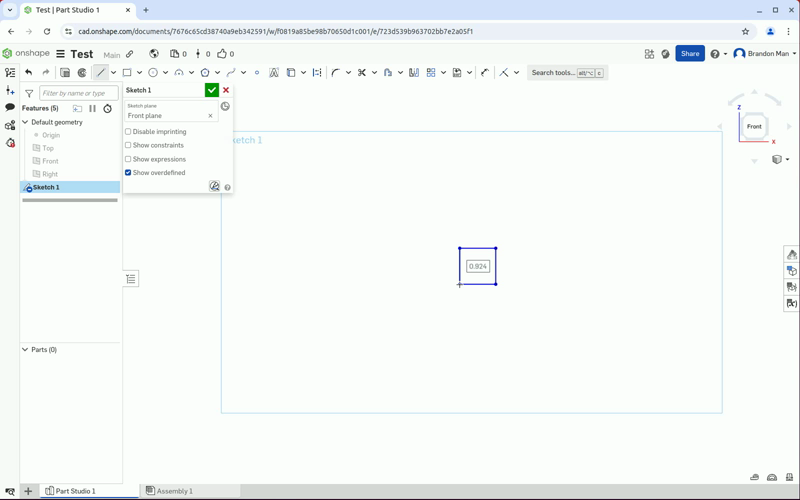
scroll(-6)
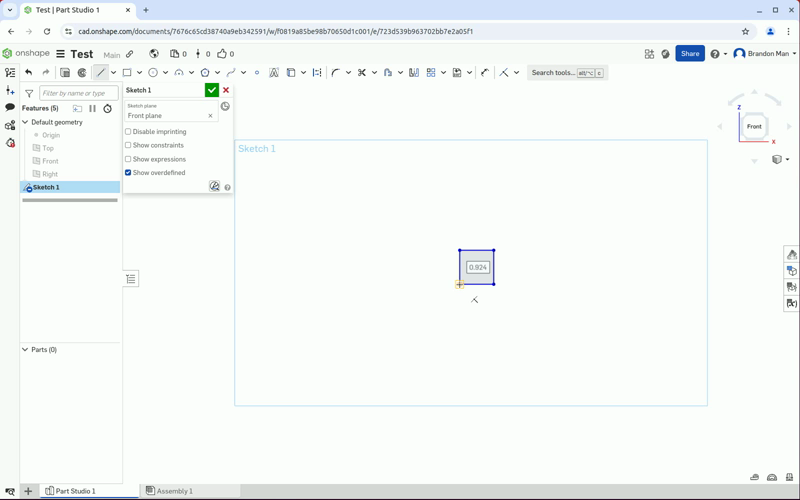
scroll(-6)
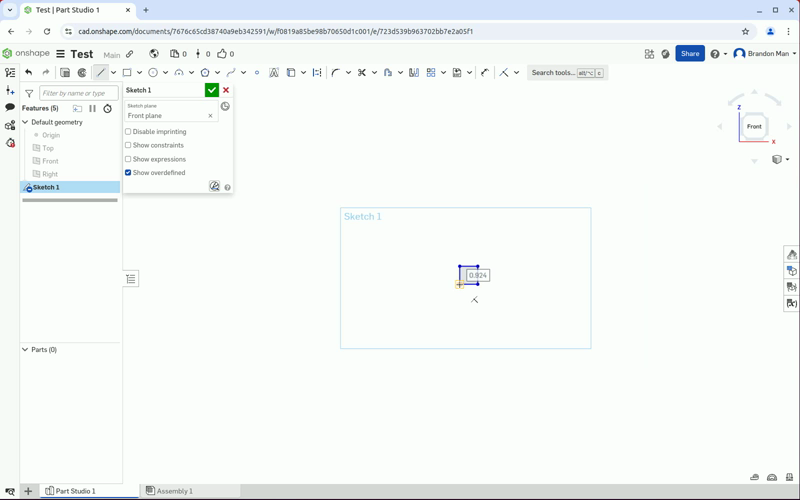
scroll(-6)
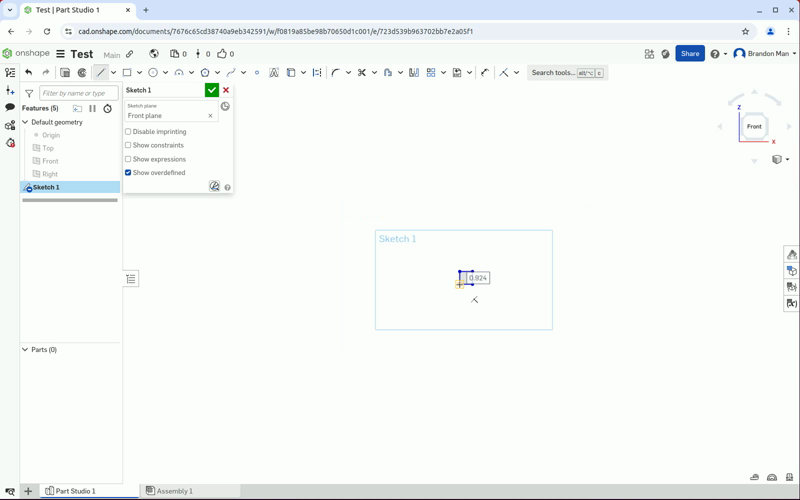
scroll(-6)
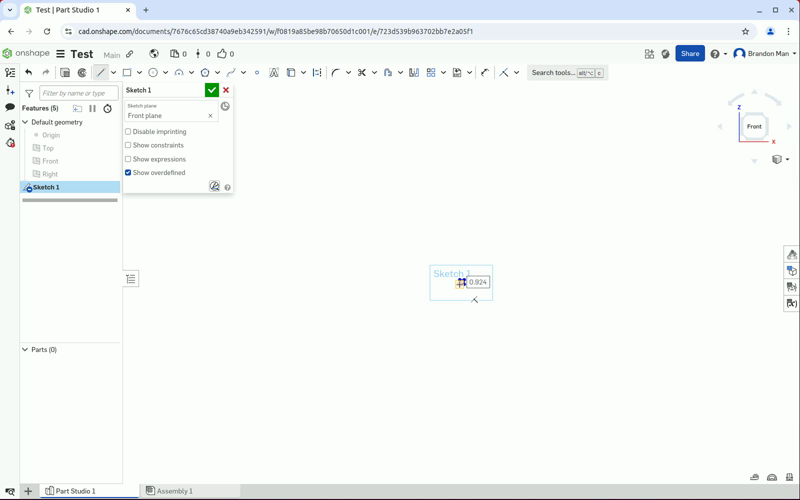
key(esc)
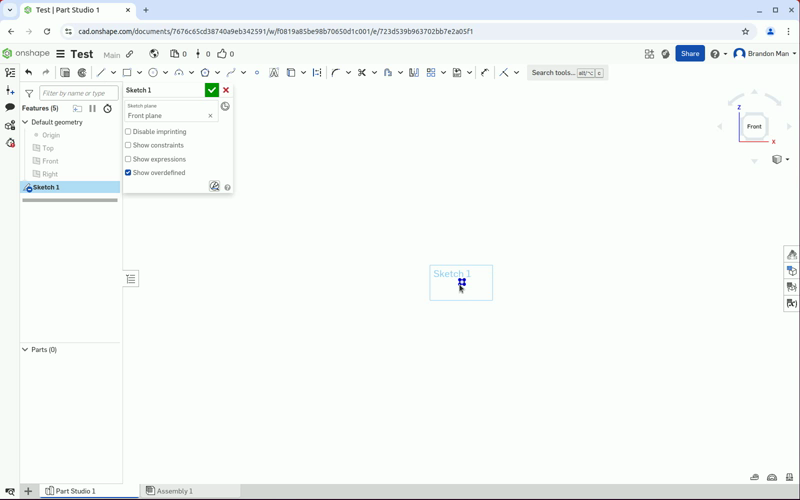
key(l)
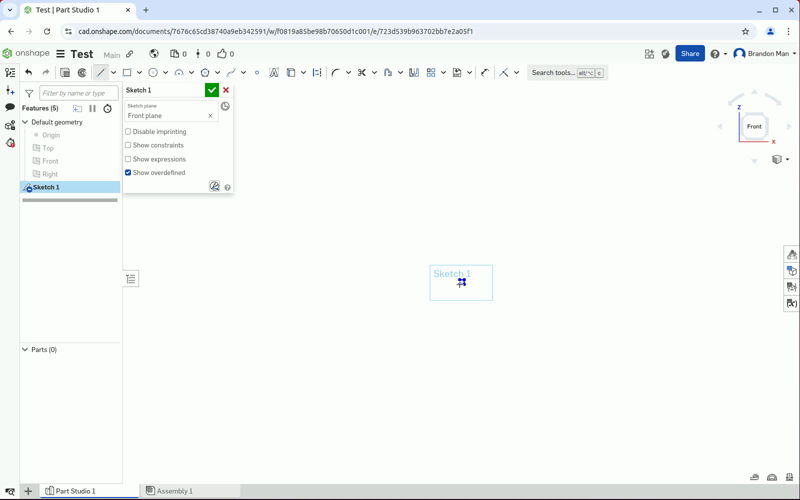
key_down(shift)
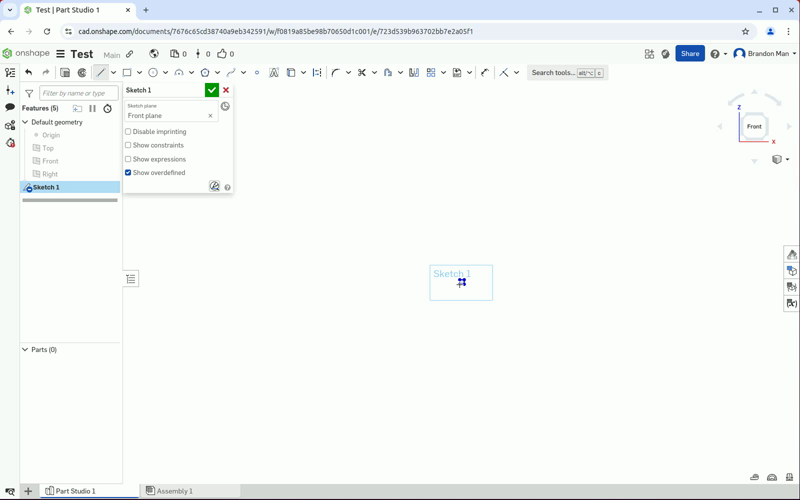
mouse_move(459, 283)
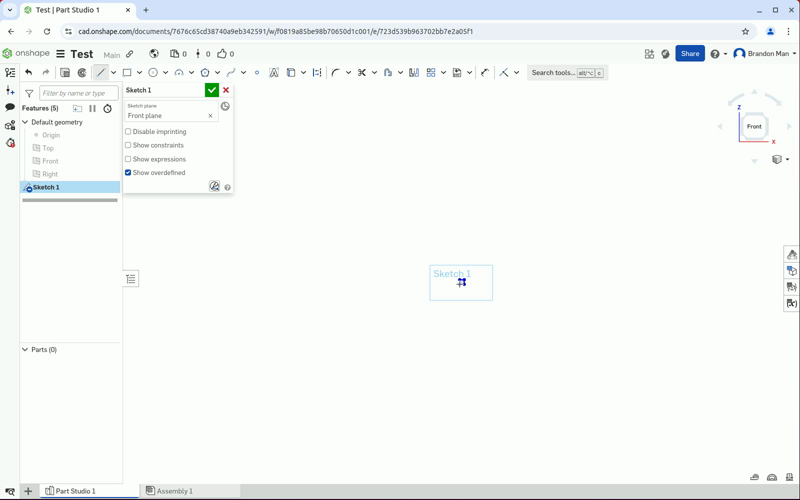
scroll(6)
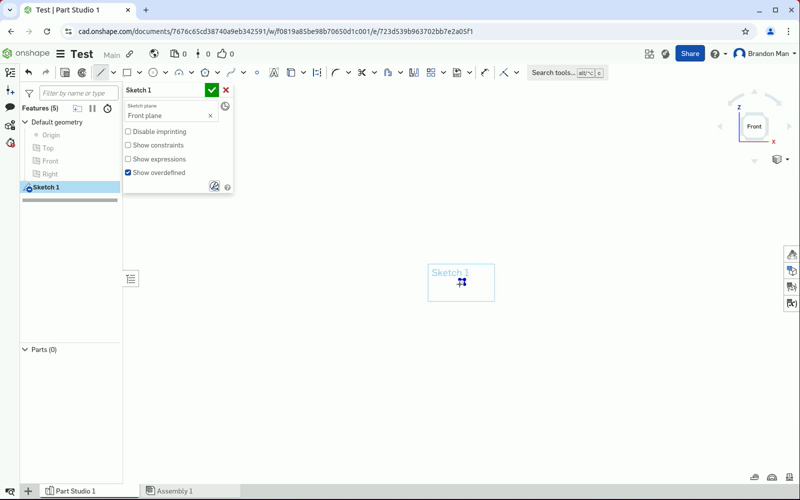
scroll(6)
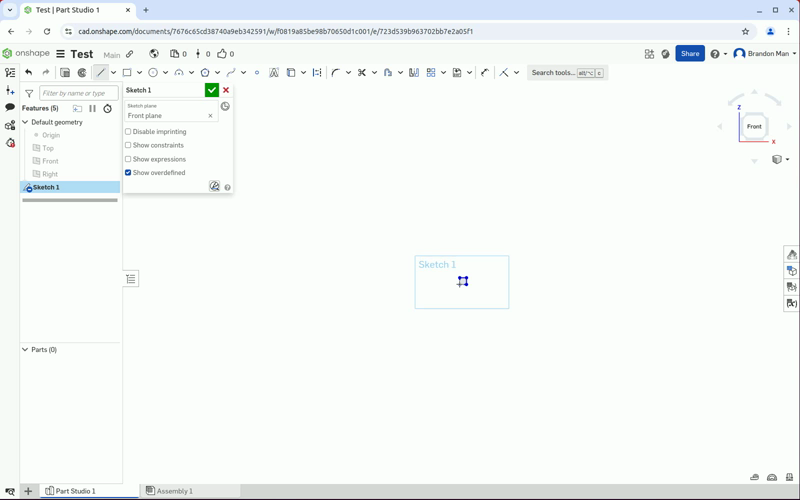
scroll(6)
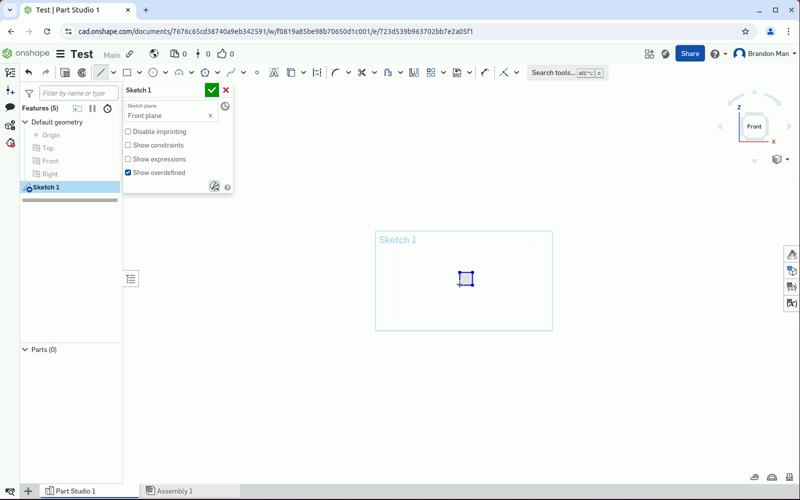
scroll(6)
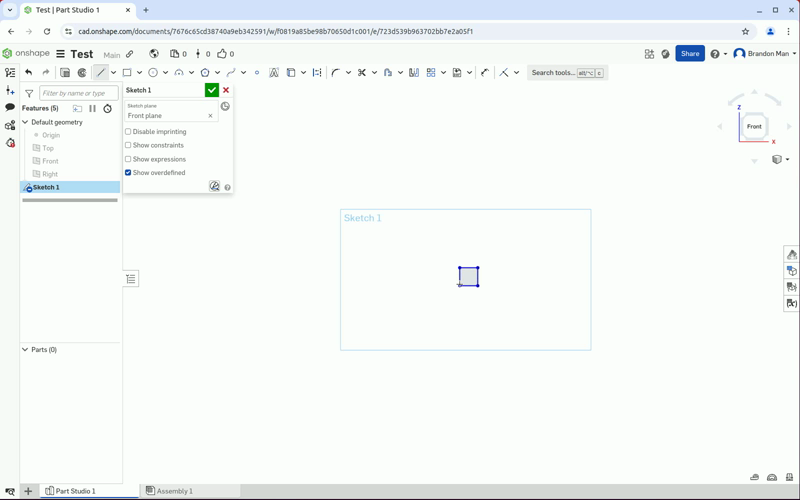
scroll(6)
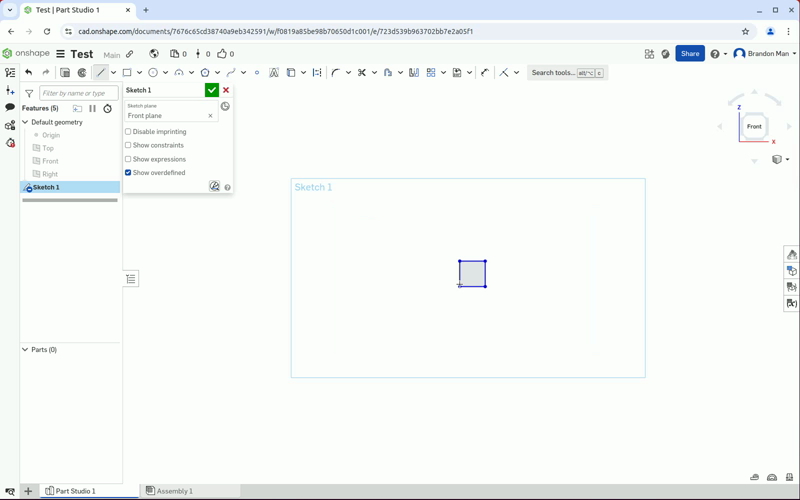
scroll(6)
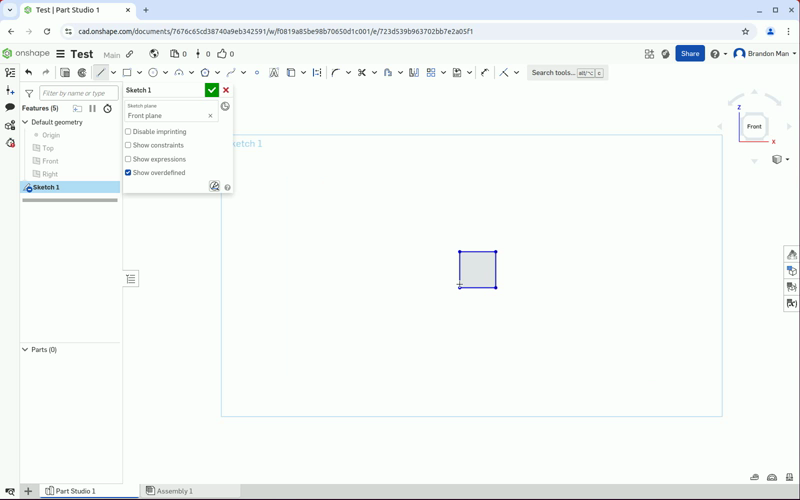
scroll(6)
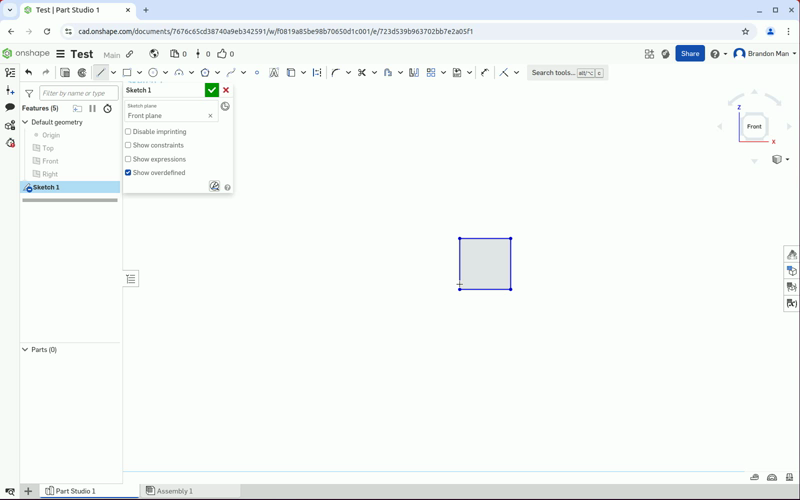
click(459, 283)
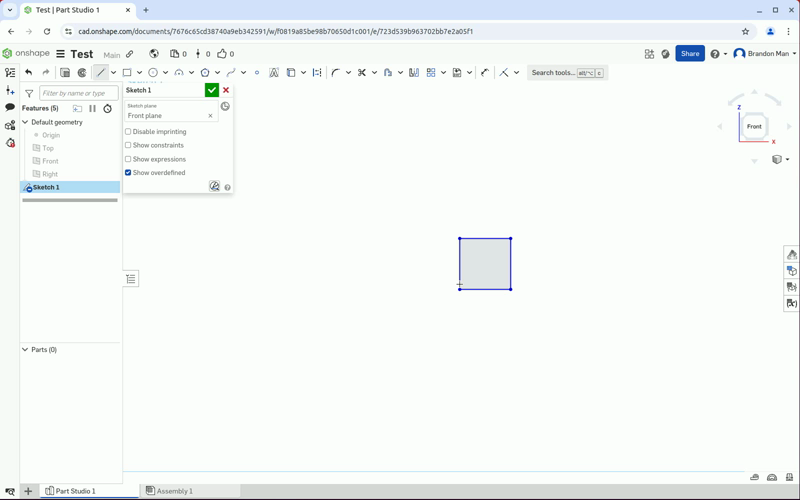
scroll(-6)
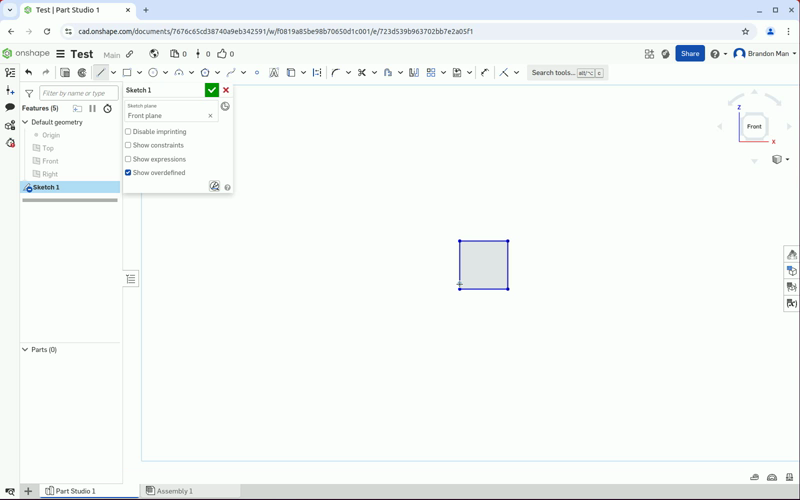
scroll(-6)
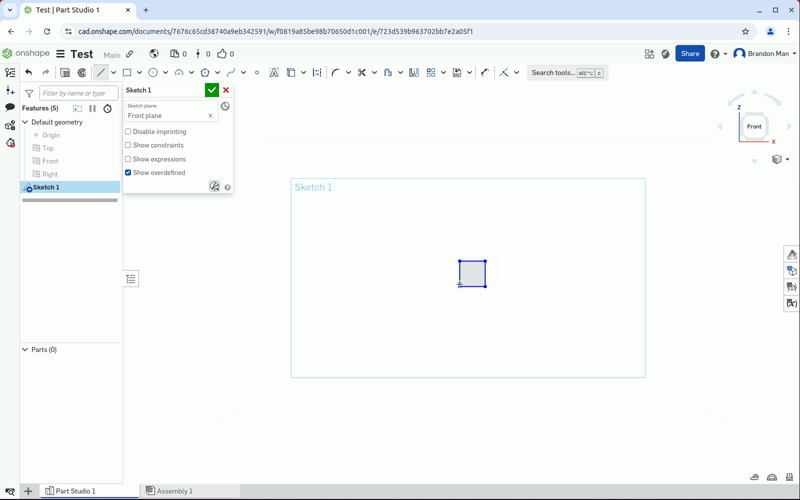
scroll(-6)
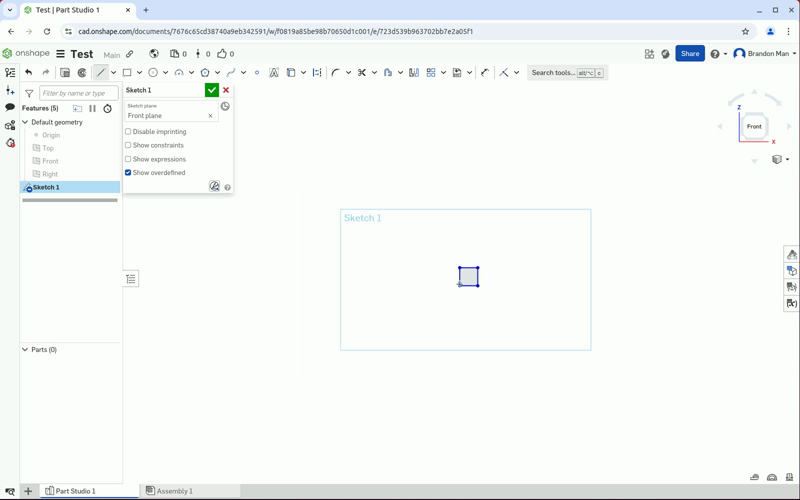
scroll(-6)
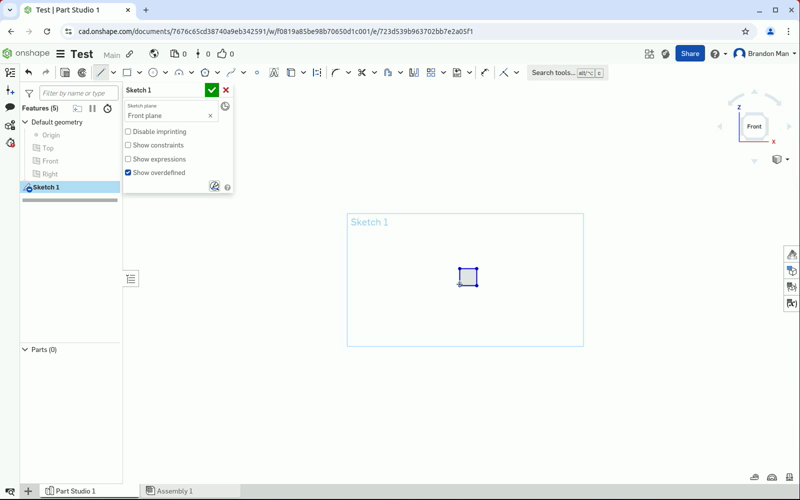
scroll(-6)
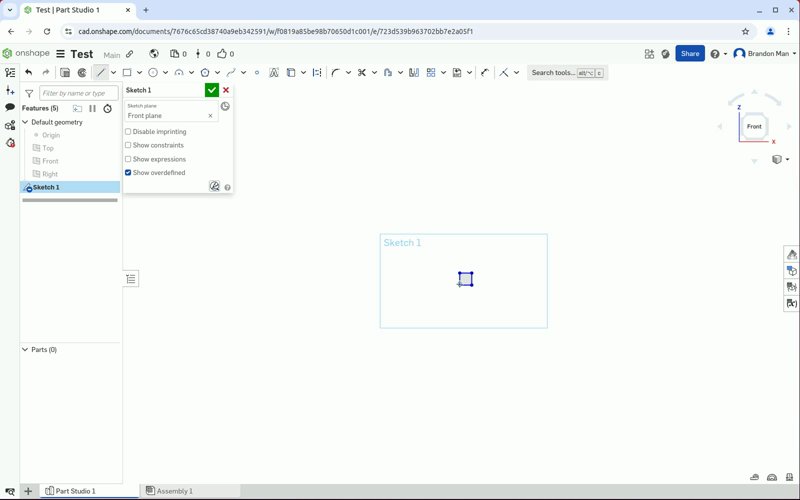
scroll(-6)
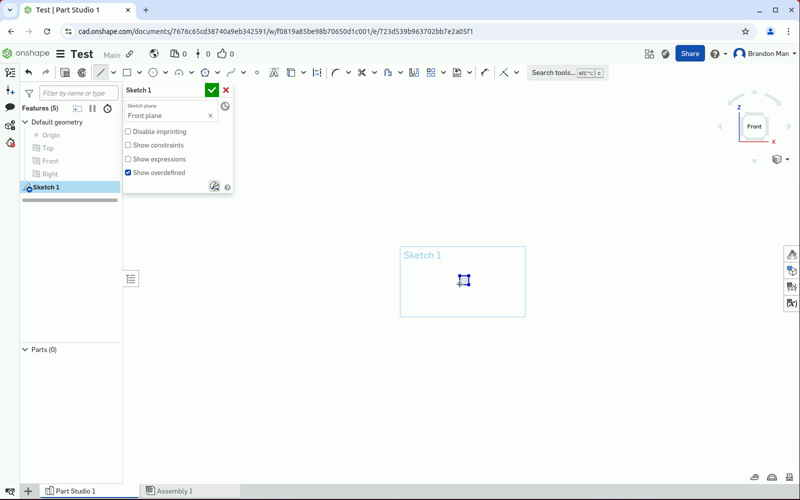
scroll(-6)
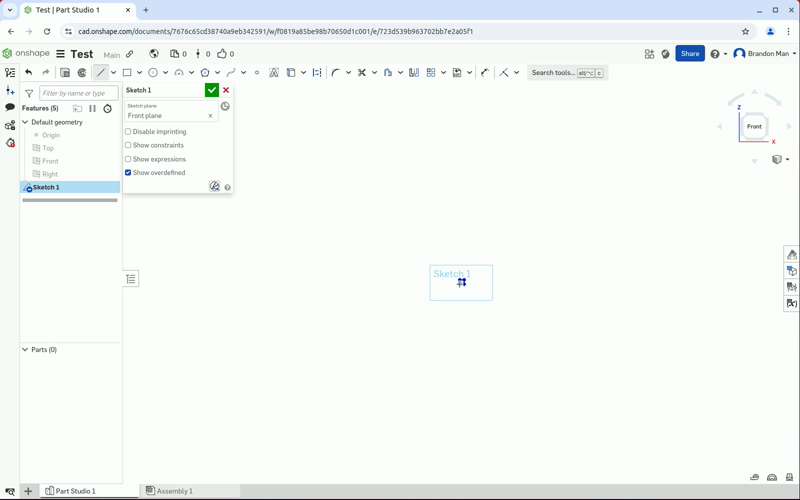
key_up(shift)
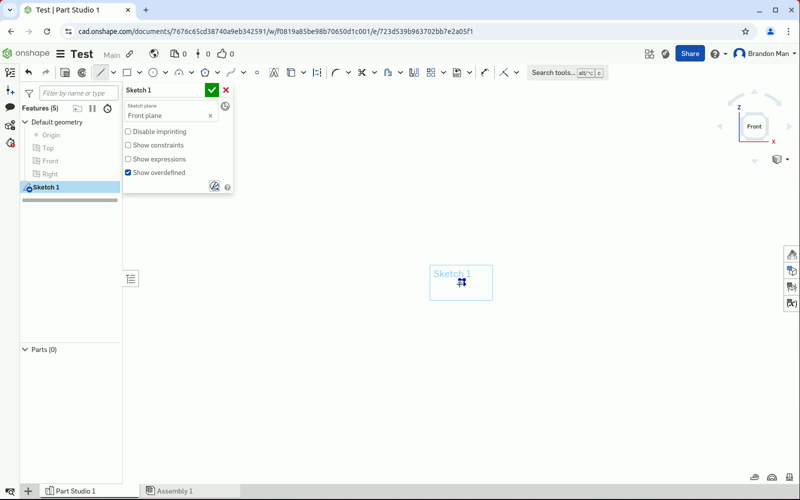
key_down(shift)
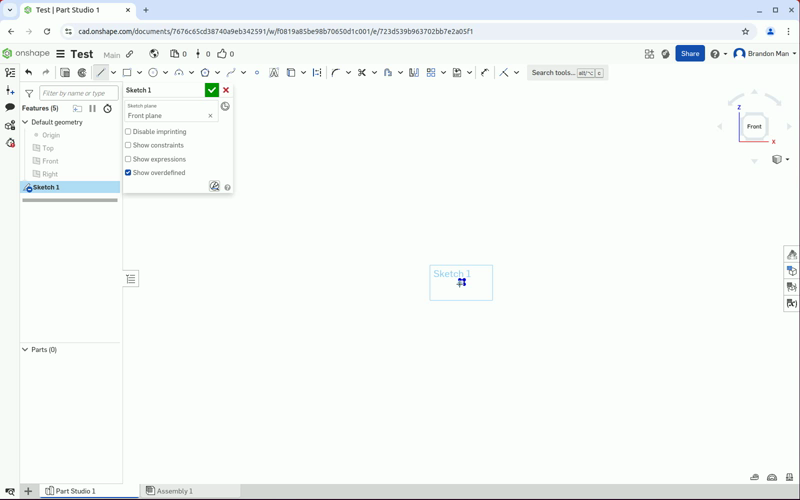
mouse_move(489, 283)
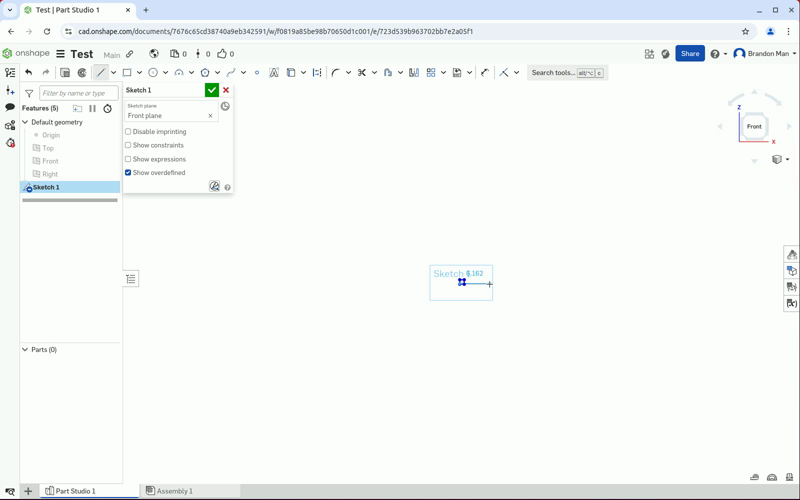
mouse_move(463, 283)
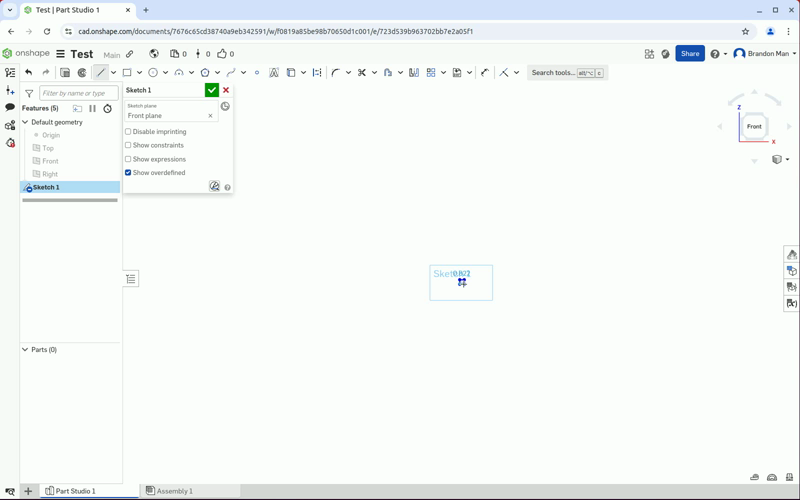
scroll(6)
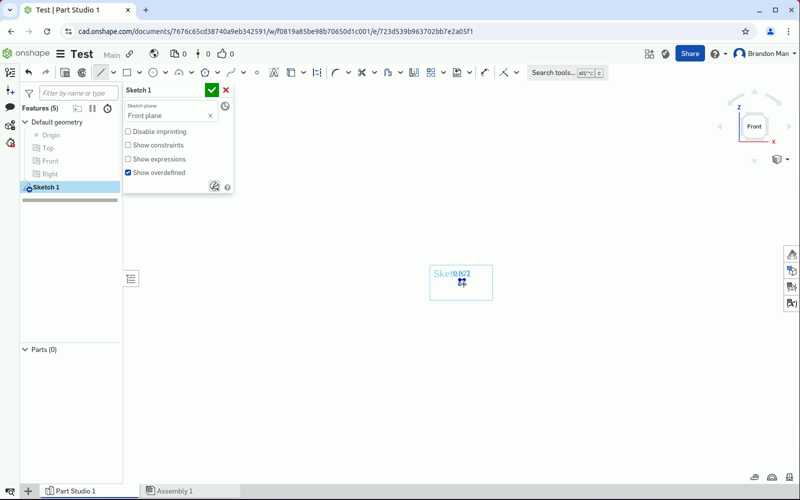
scroll(6)
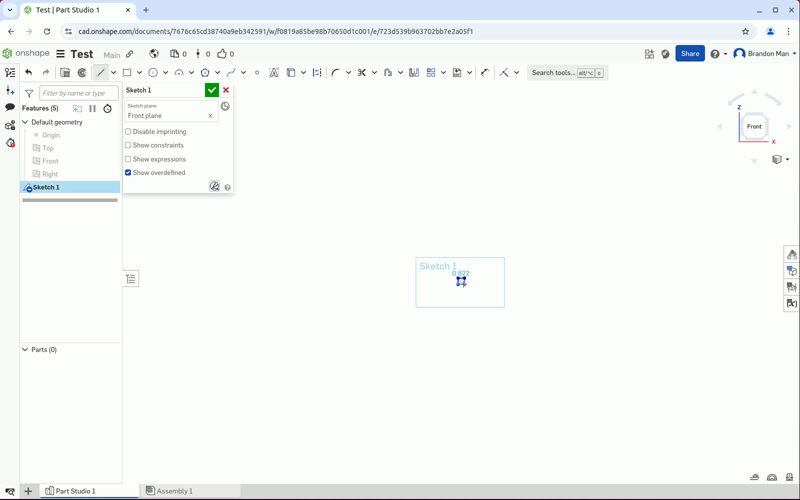
scroll(6)
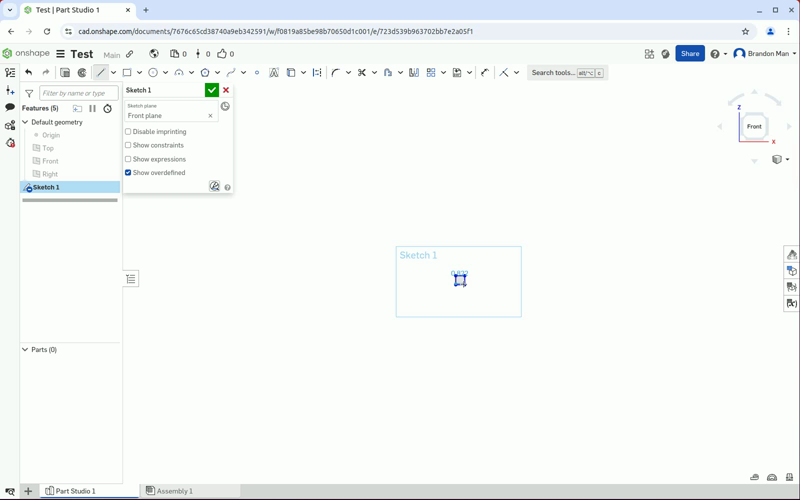
scroll(6)
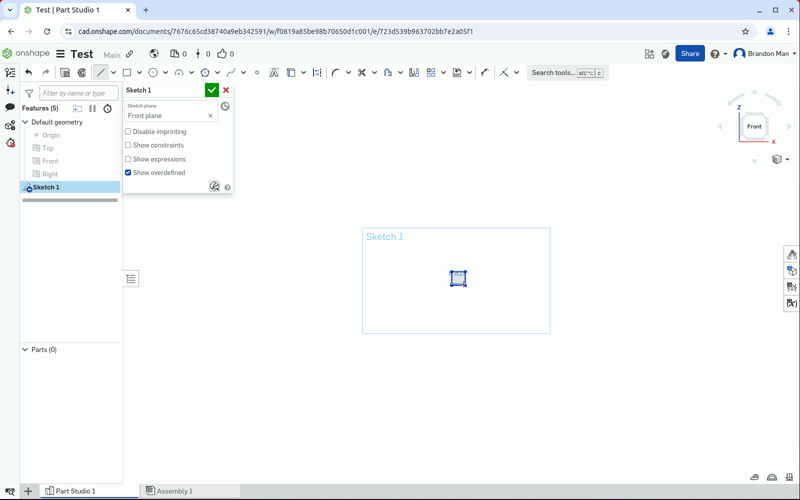
scroll(6)
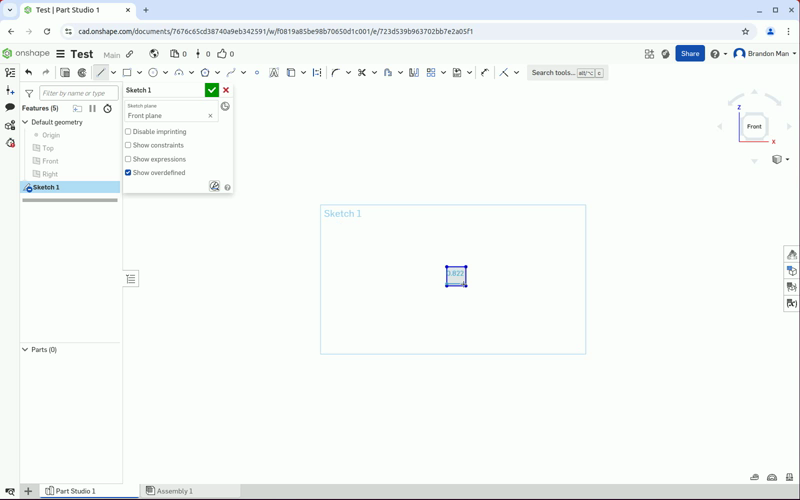
scroll(6)
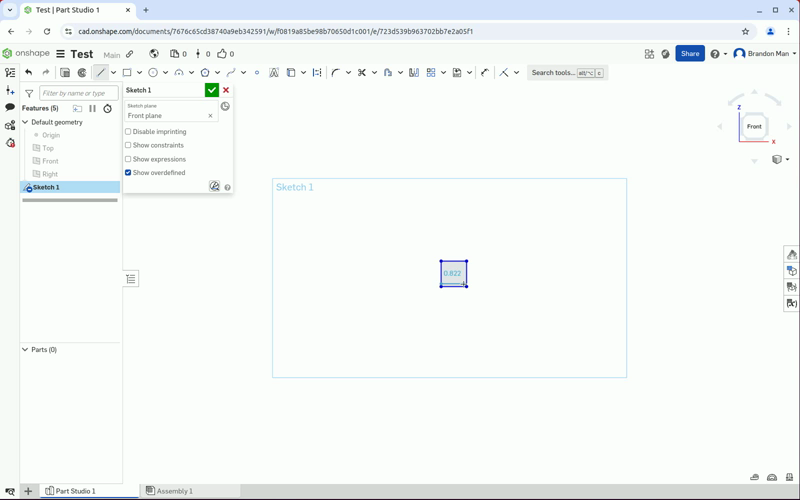
scroll(6)
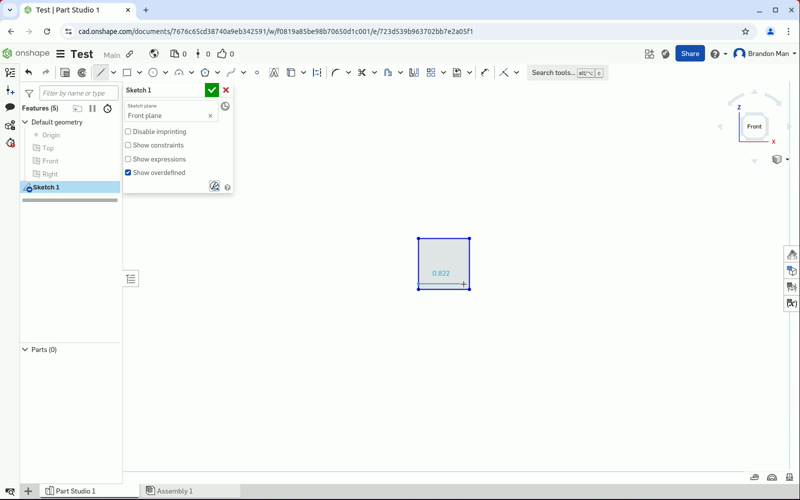
click(463, 283)
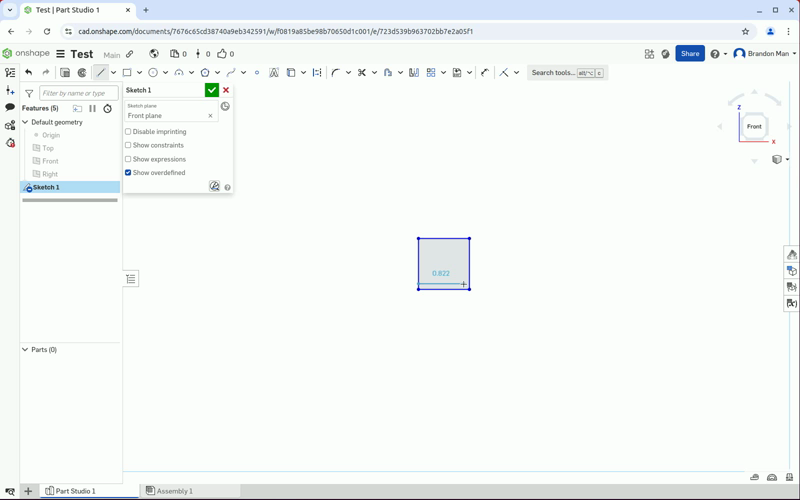
scroll(-6)
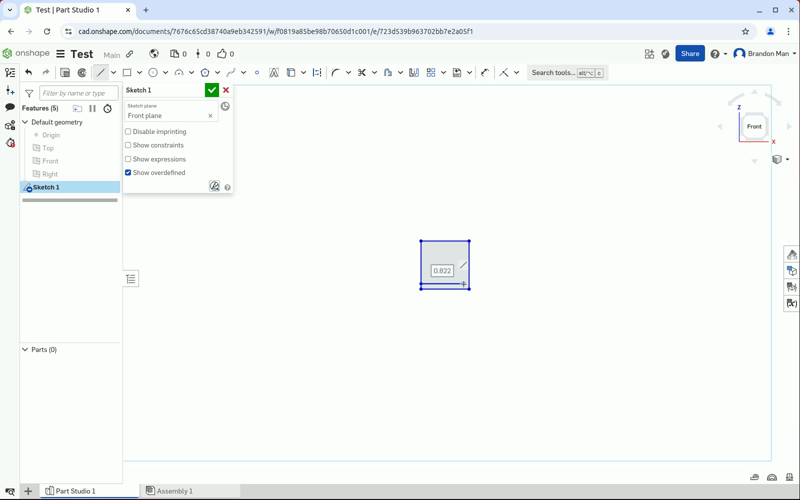
scroll(-6)
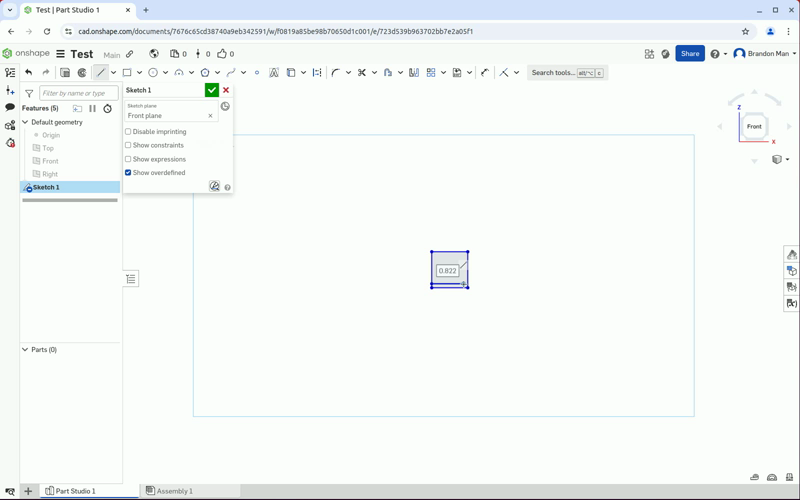
scroll(-6)
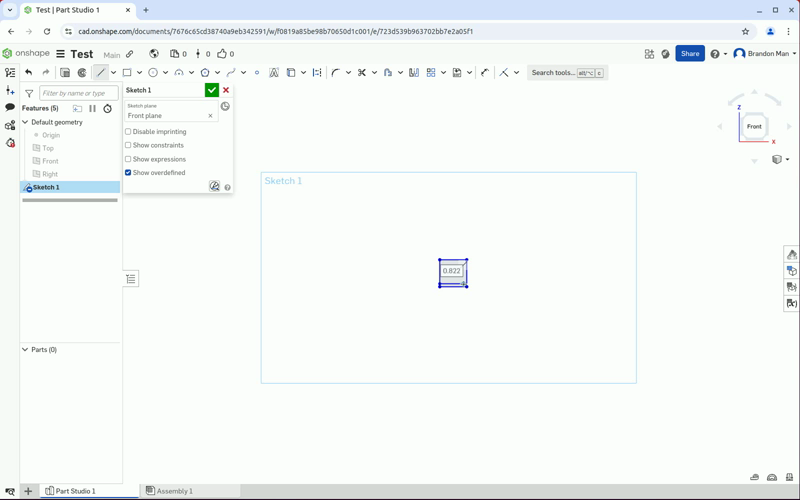
scroll(-6)
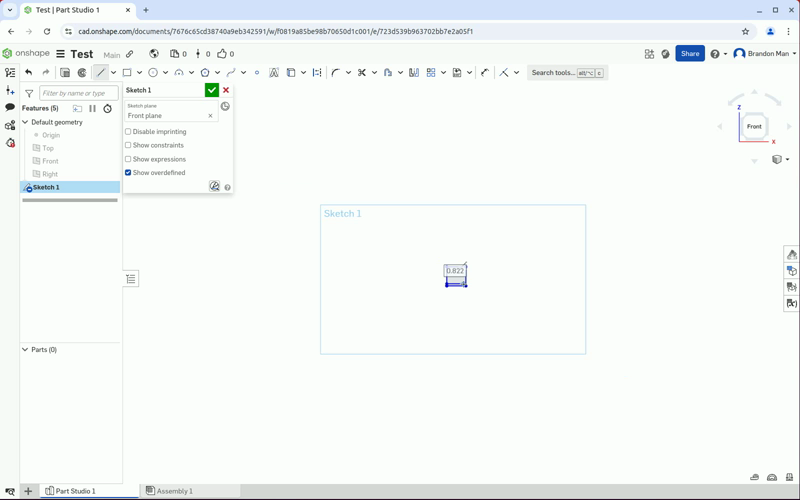
scroll(-6)
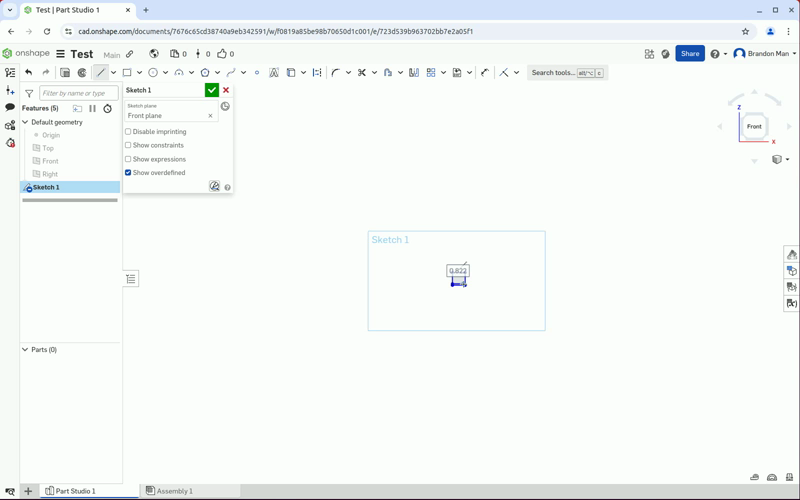
scroll(-6)
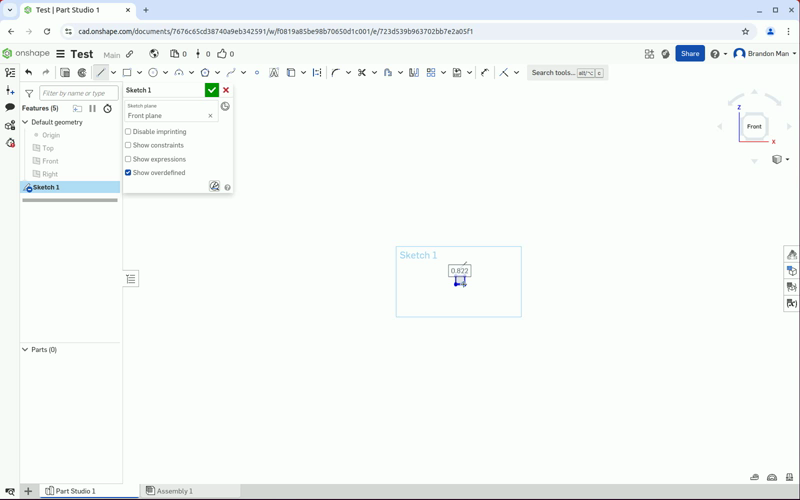
scroll(-6)
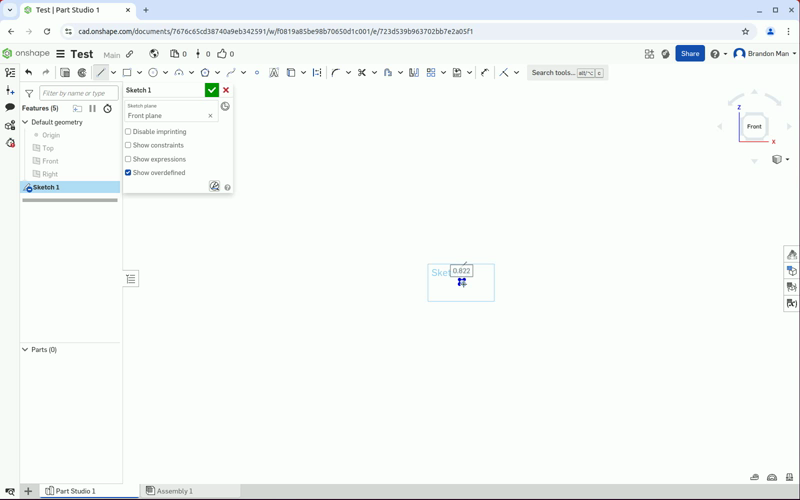
key_up(shift)
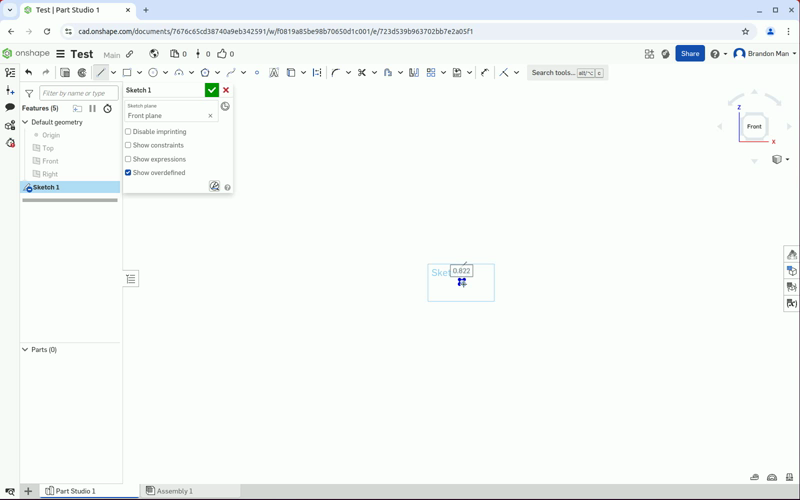
key_down(shift)
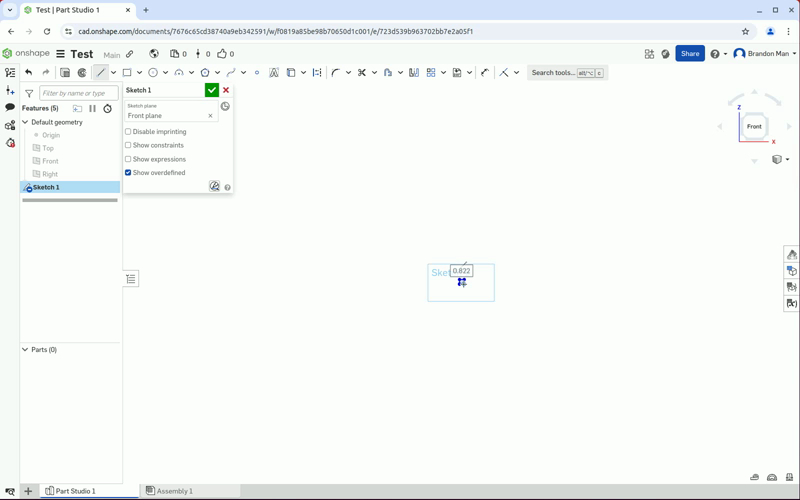
mouse_move(493, 283)
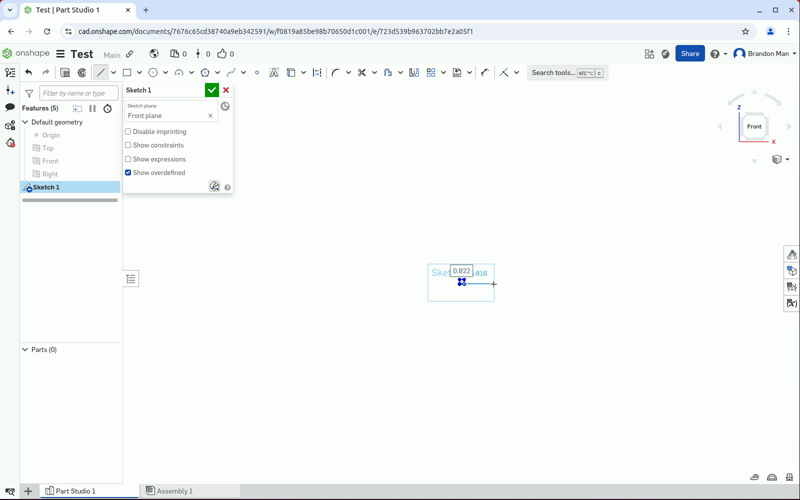
mouse_move(463, 279)
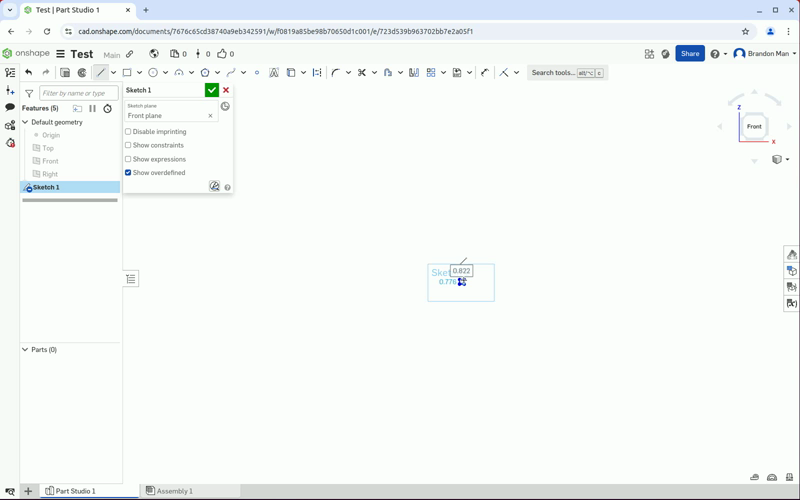
scroll(6)
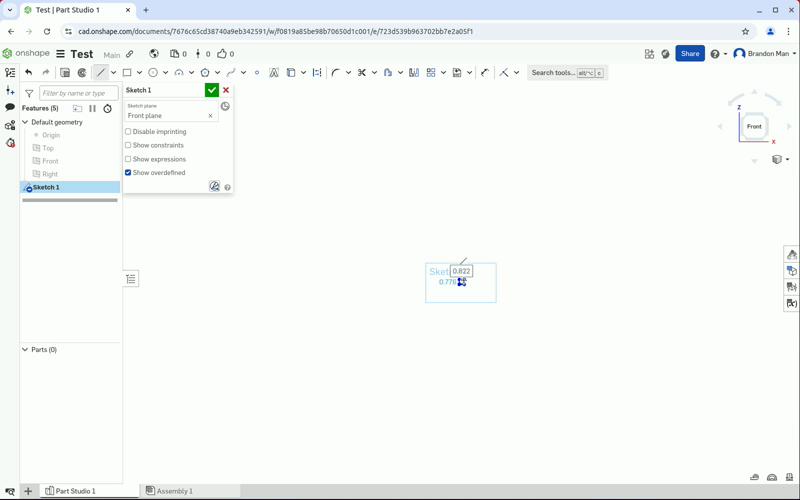
scroll(6)
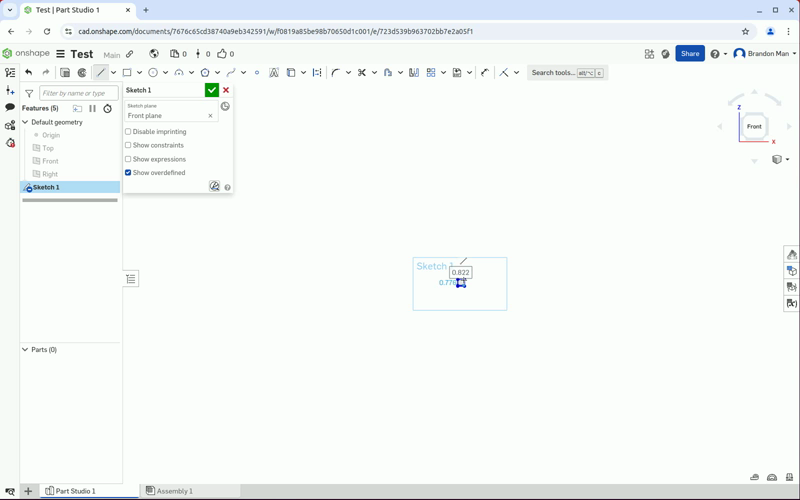
scroll(6)
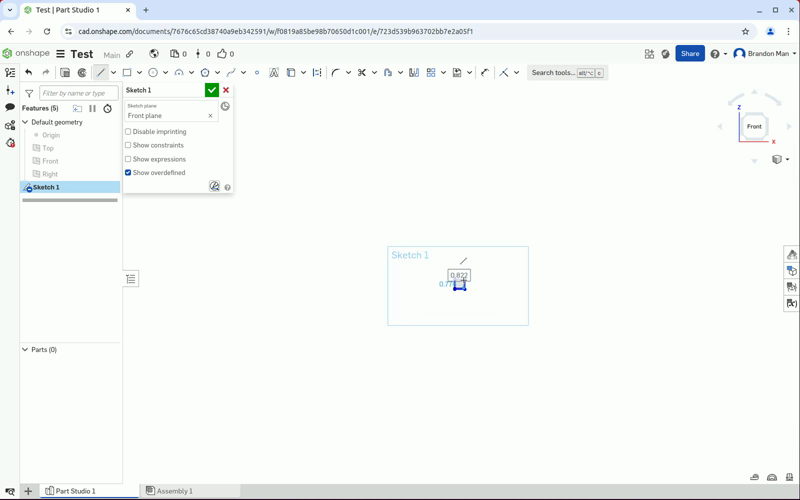
scroll(6)
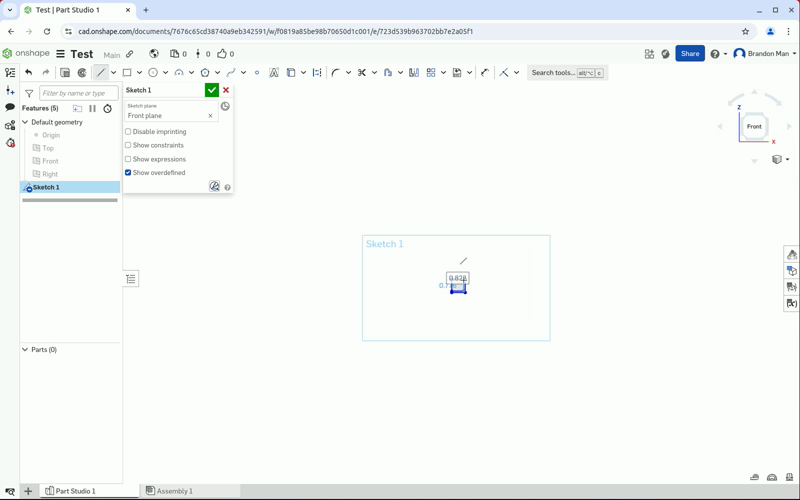
scroll(6)
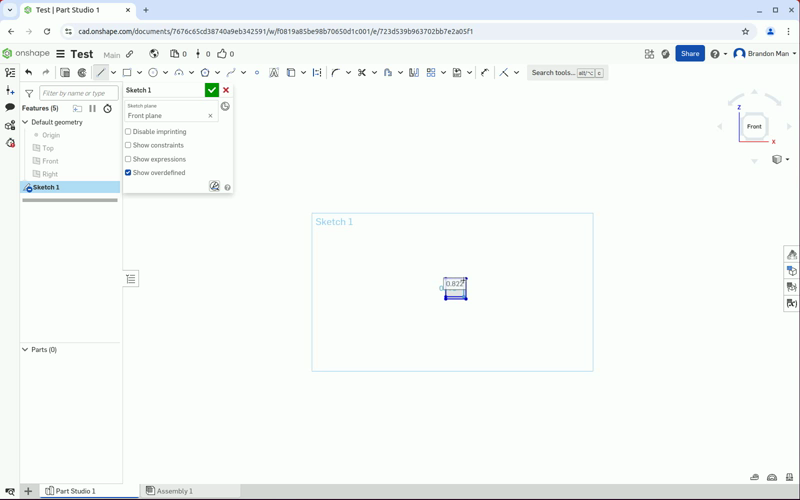
scroll(6)
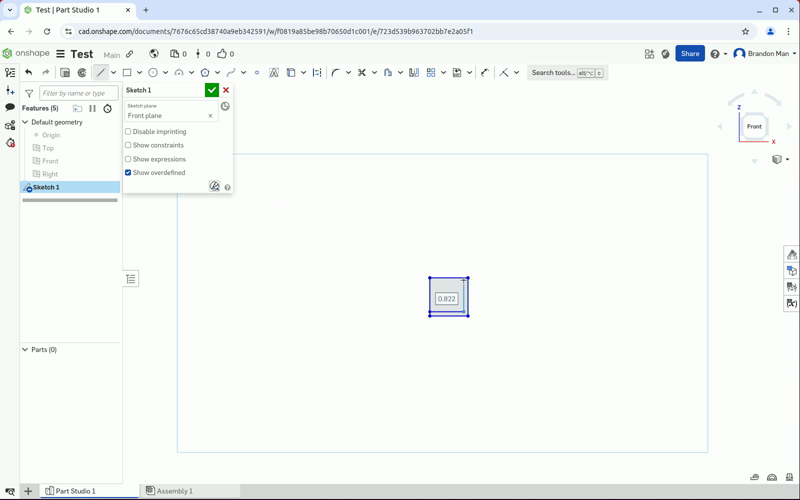
scroll(6)
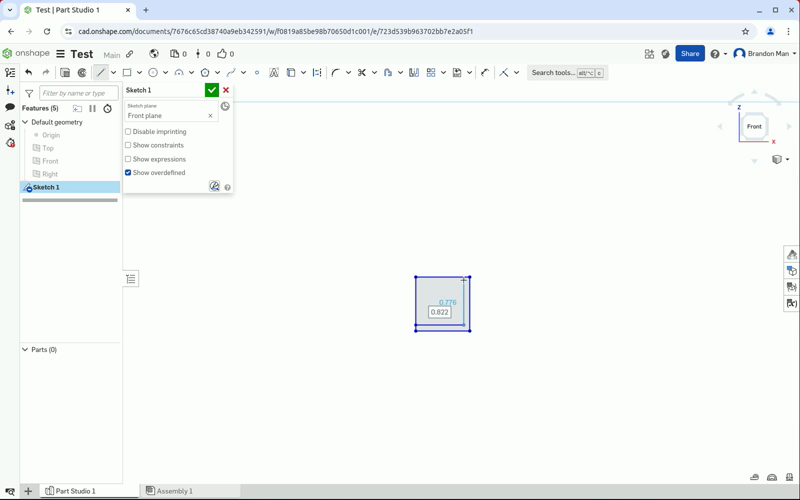
click(463, 279)
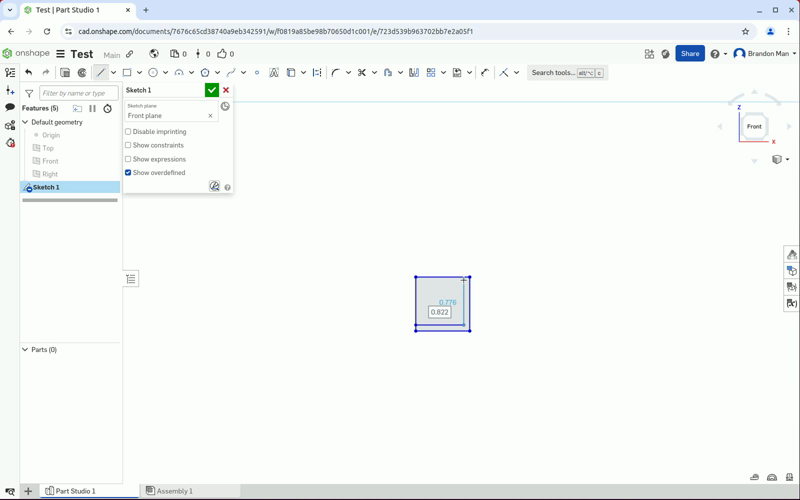
scroll(-6)
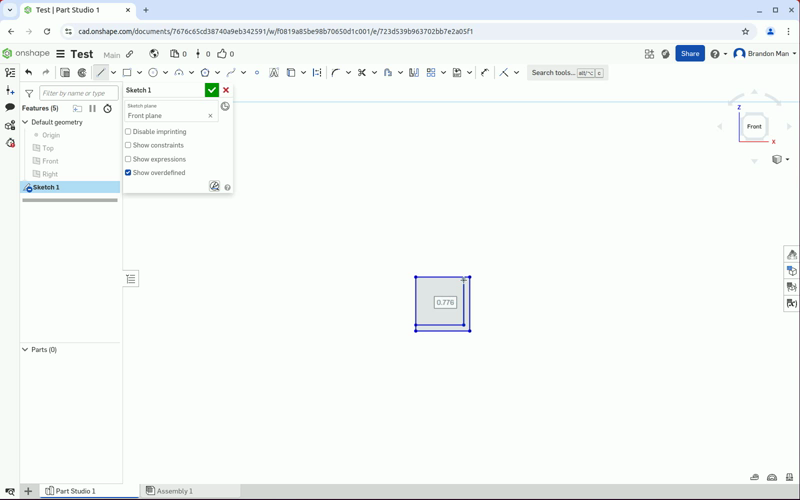
scroll(-6)
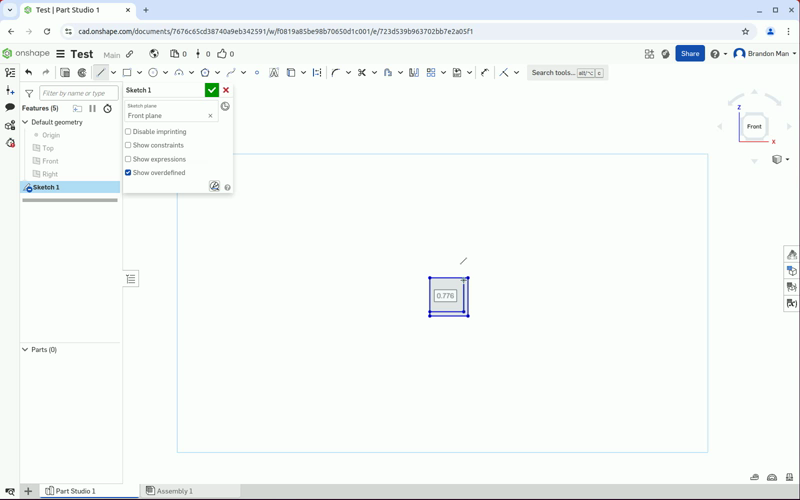
scroll(-6)
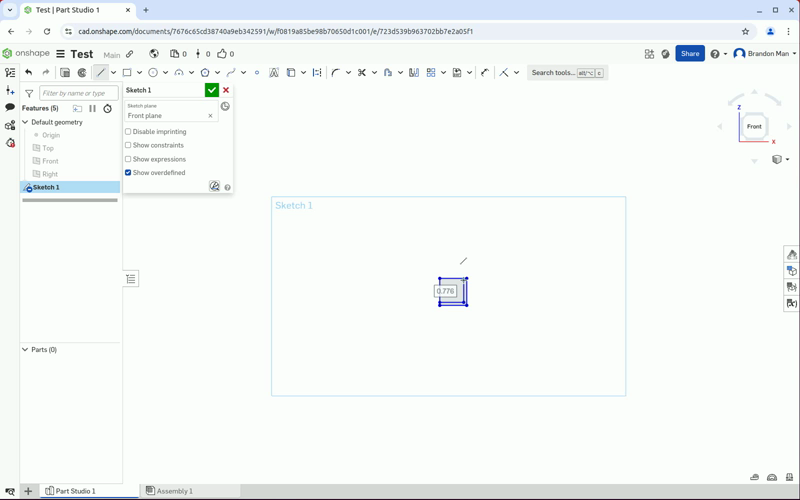
scroll(-6)
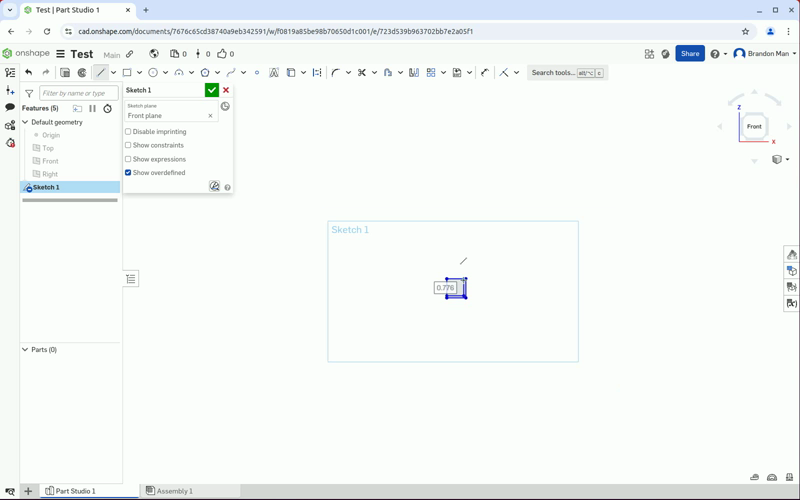
scroll(-6)
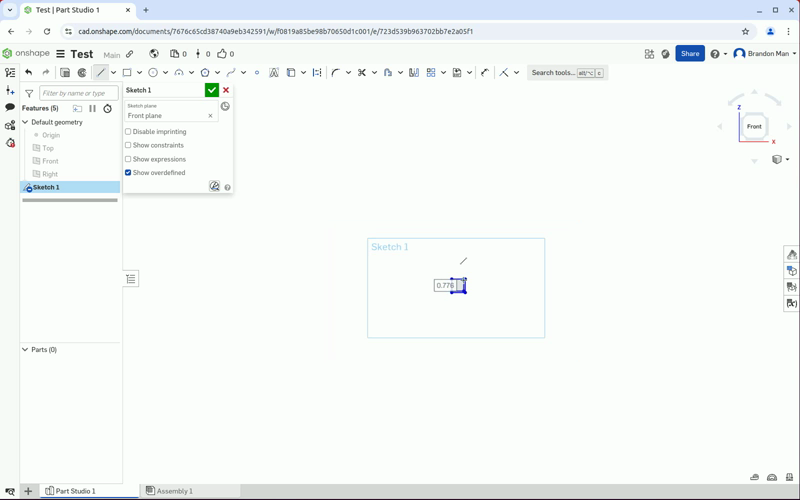
scroll(-6)
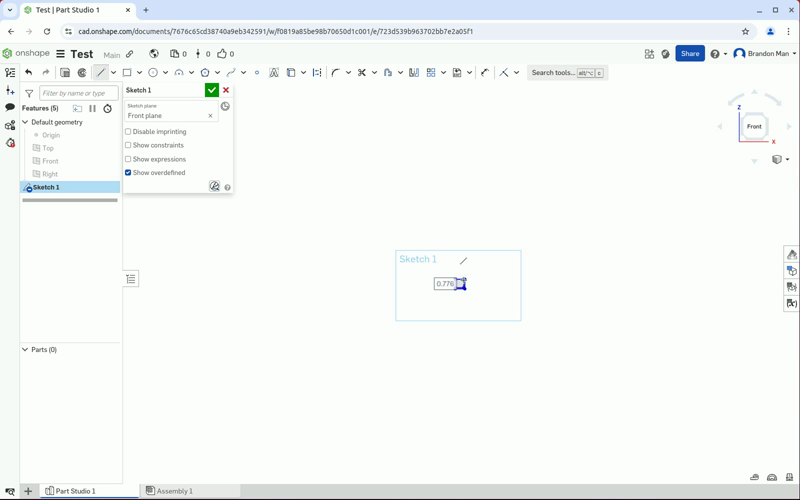
scroll(-6)
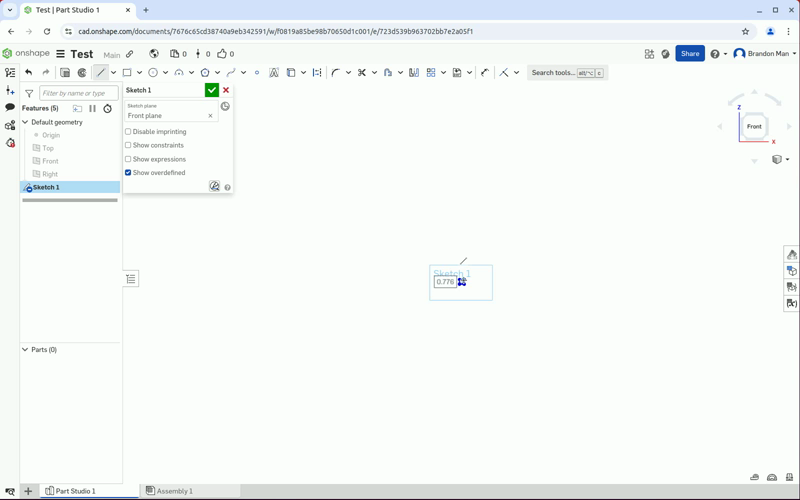
key_up(shift)
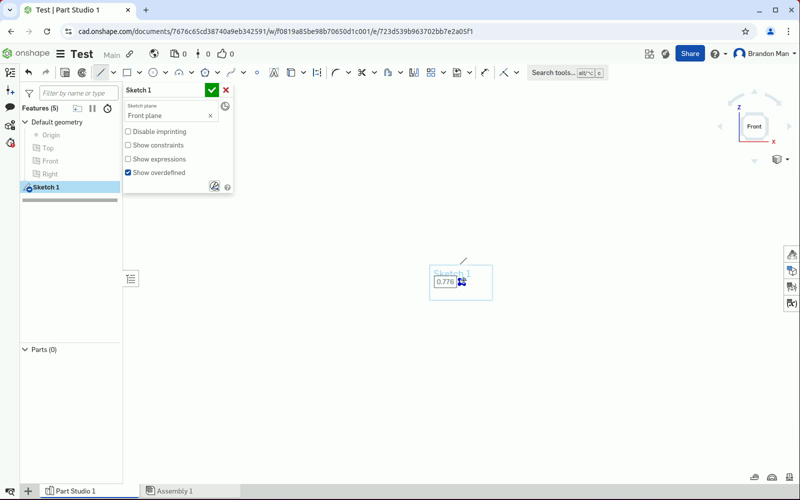
key_down(shift)
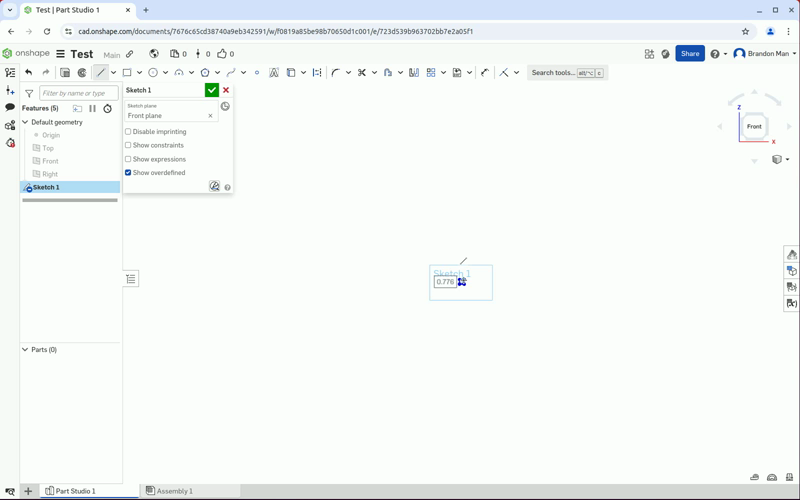
mouse_move(493, 279)
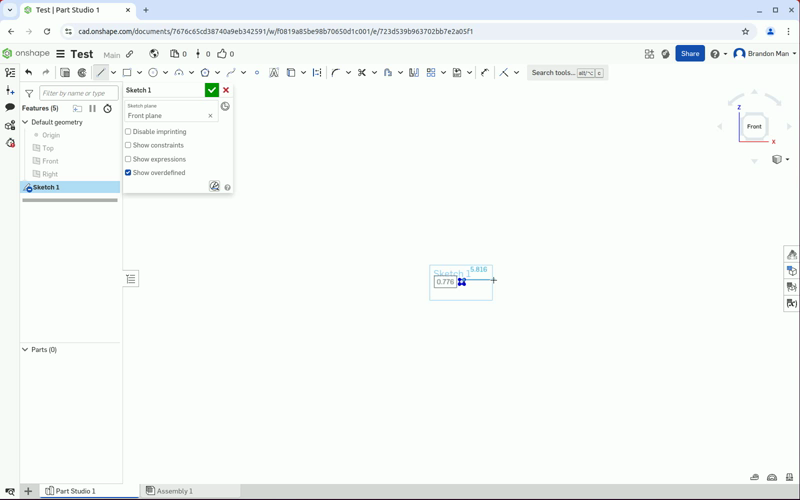
mouse_move(459, 279)
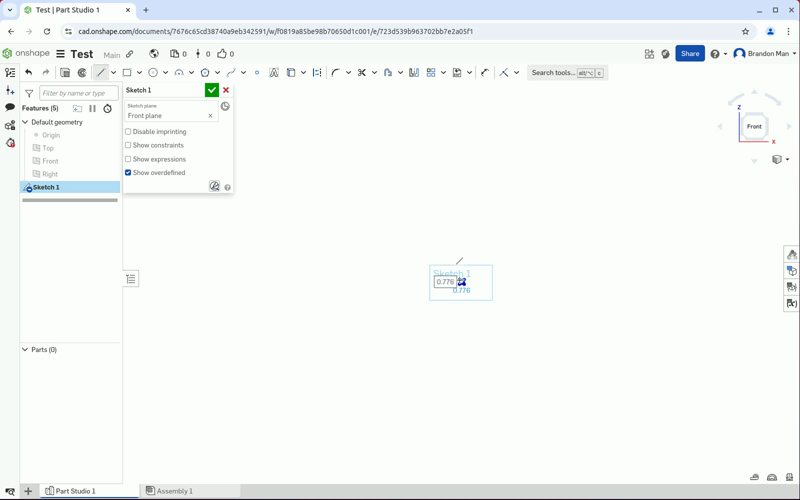
scroll(6)
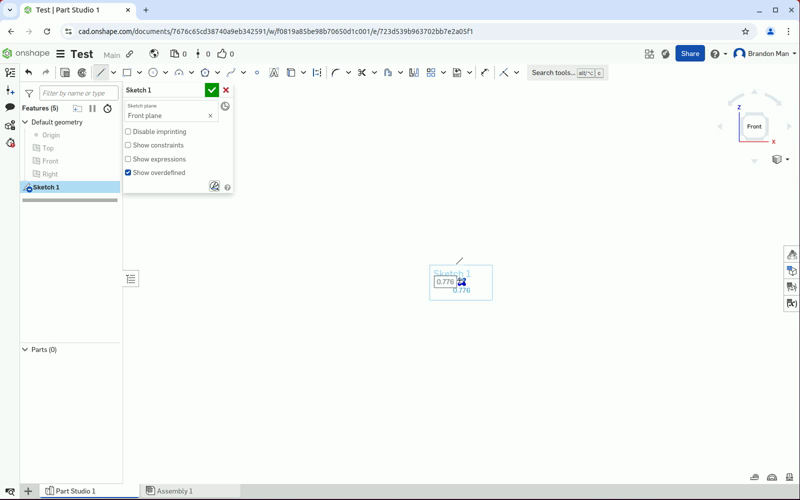
scroll(6)
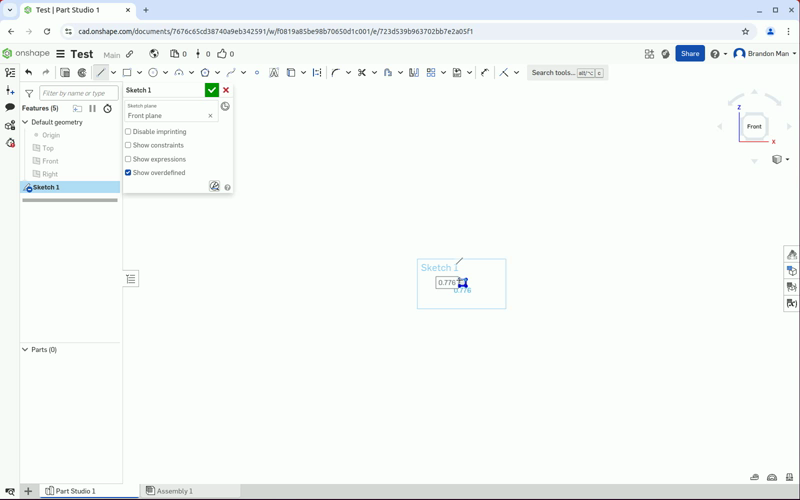
scroll(6)
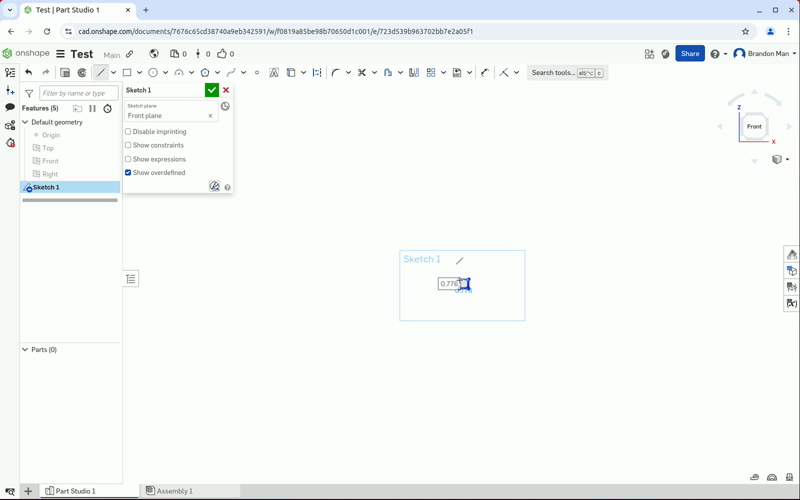
scroll(6)
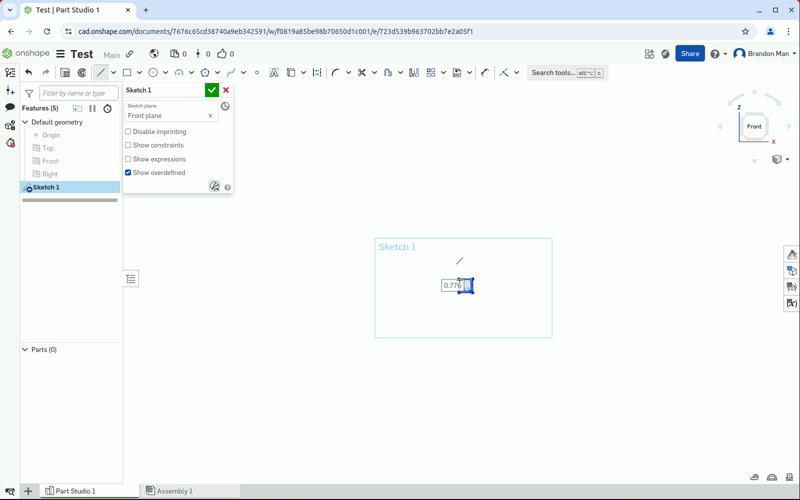
scroll(6)
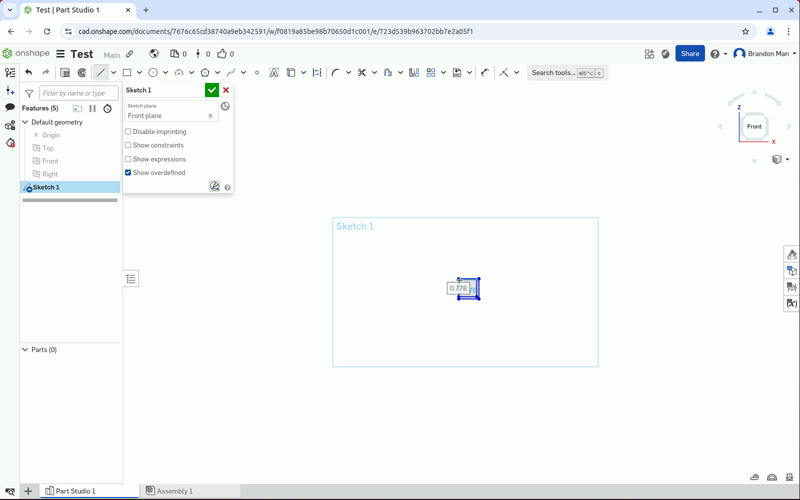
scroll(6)
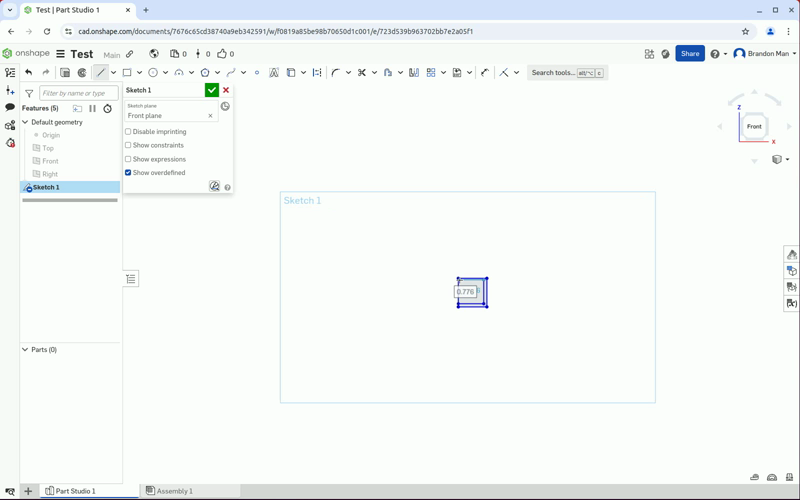
scroll(6)
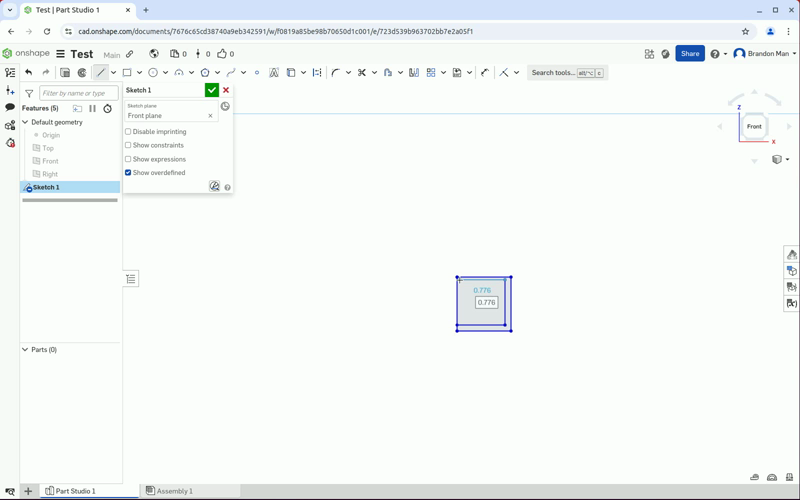
click(459, 279)
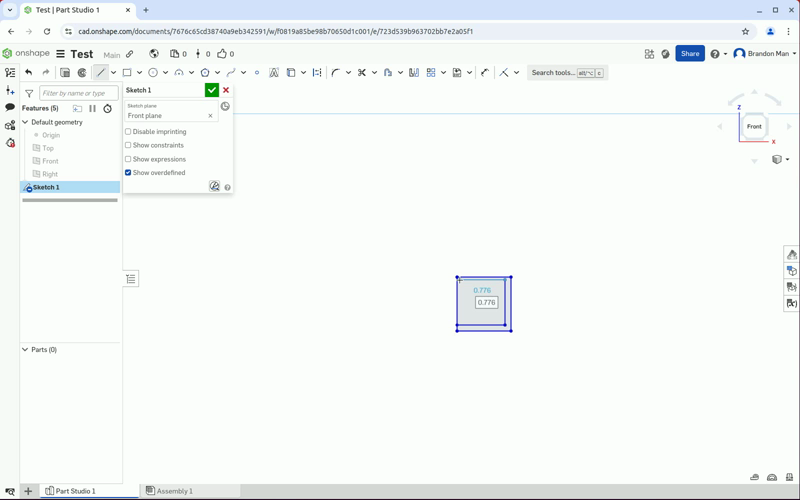
scroll(-6)
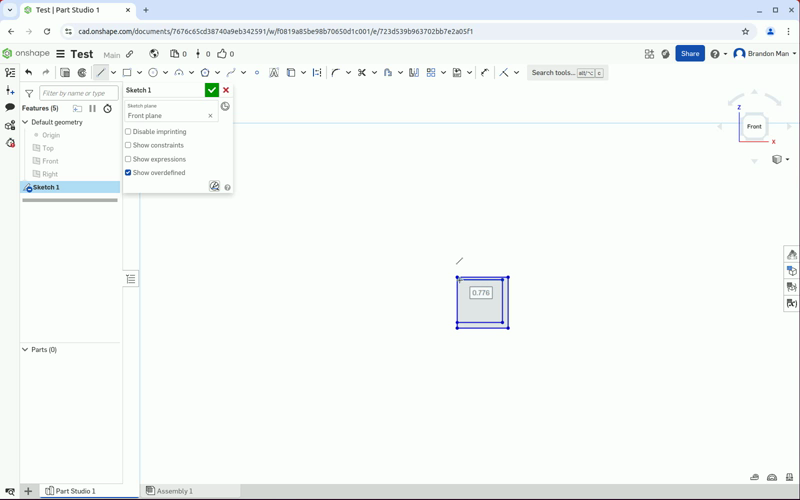
scroll(-6)
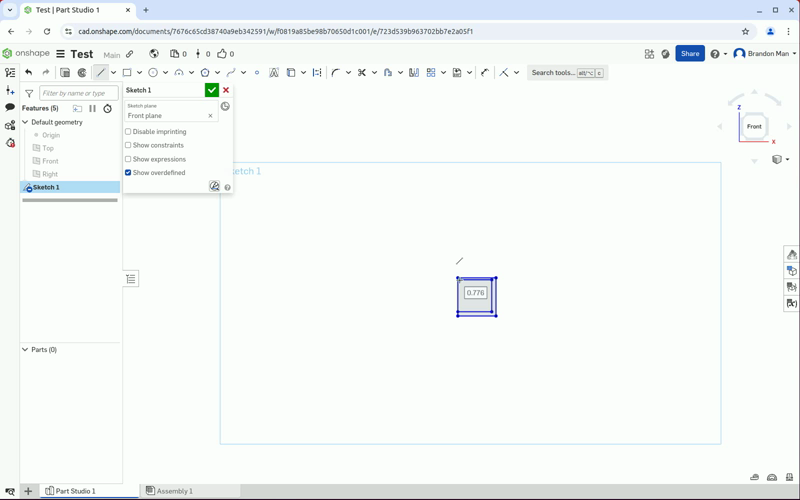
scroll(-6)
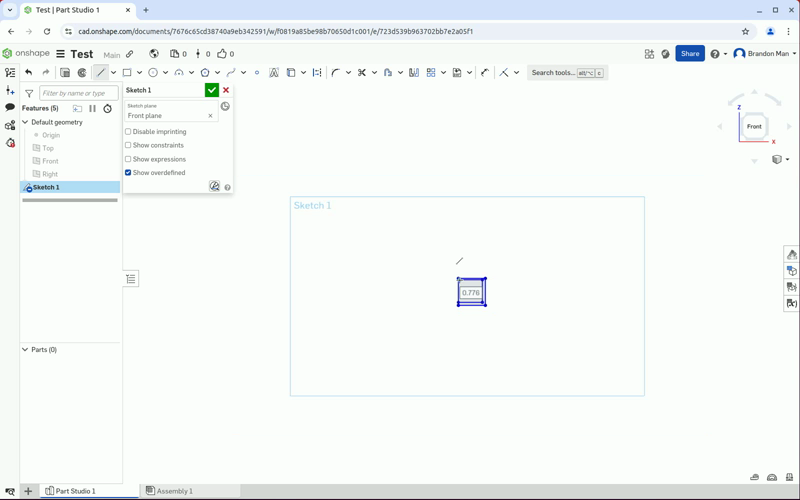
scroll(-6)
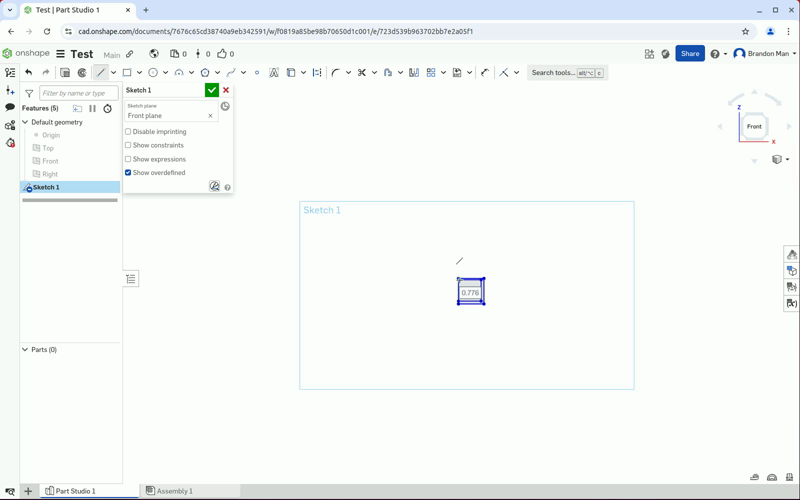
scroll(-6)
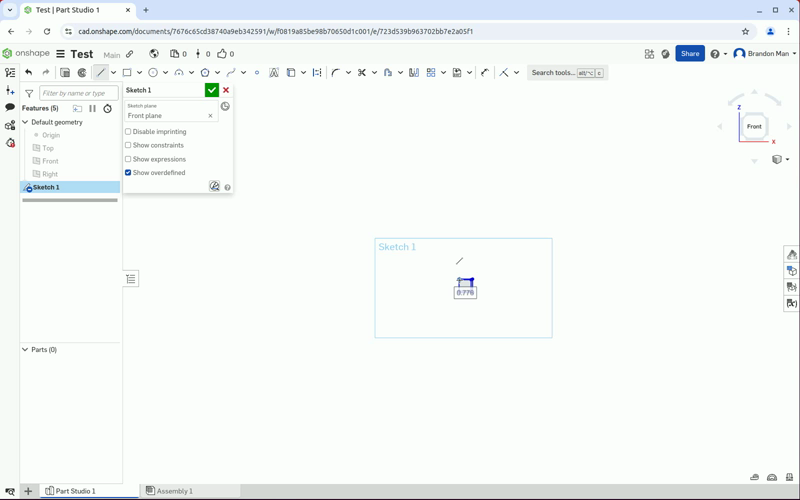
scroll(-6)
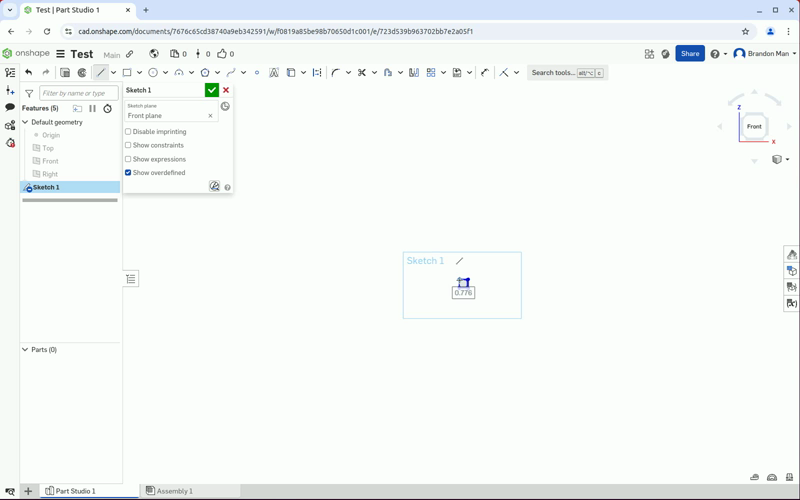
scroll(-6)
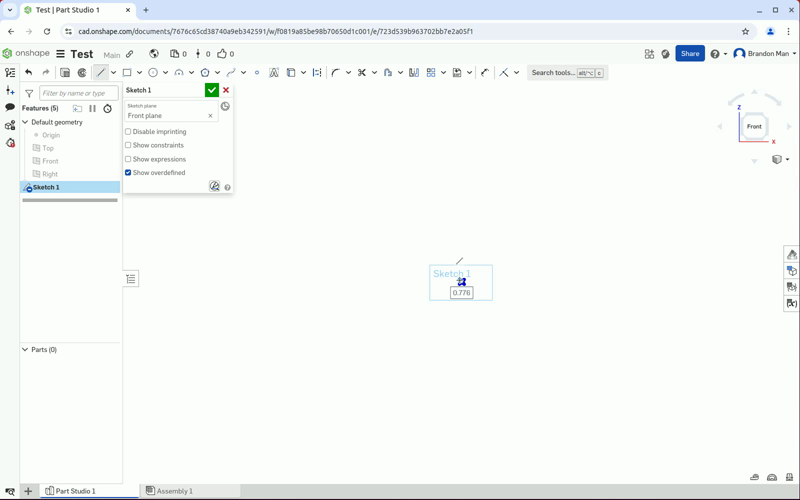
key_up(shift)
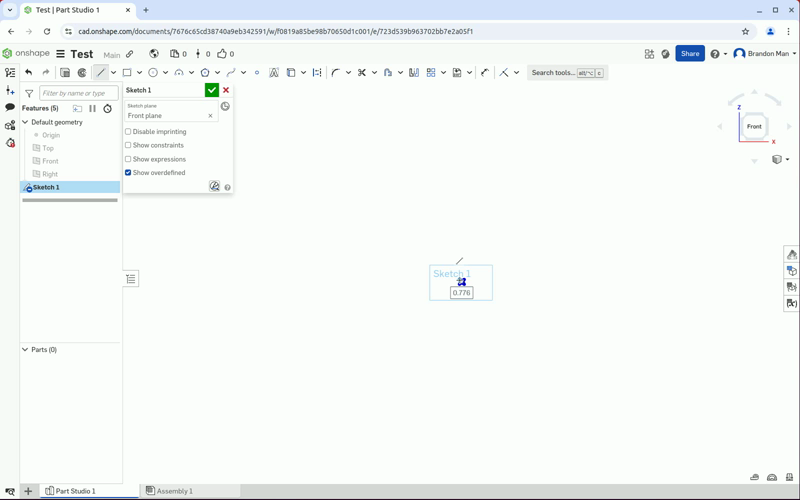
mouse_move(489, 279)
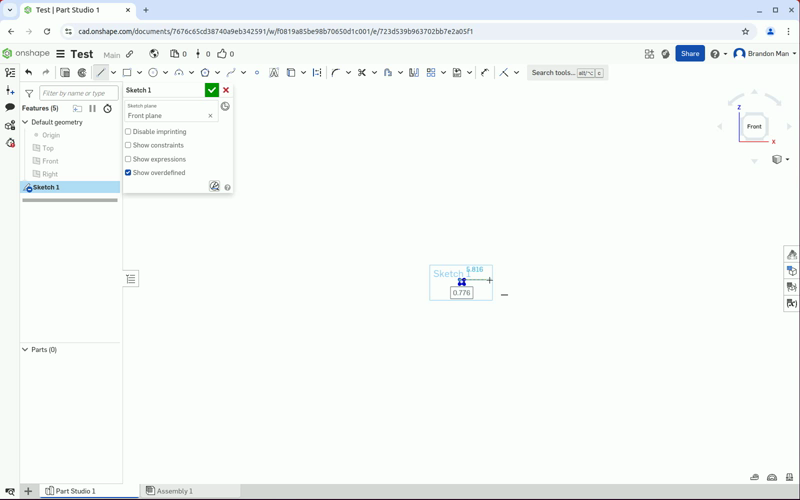
key_down(shift)
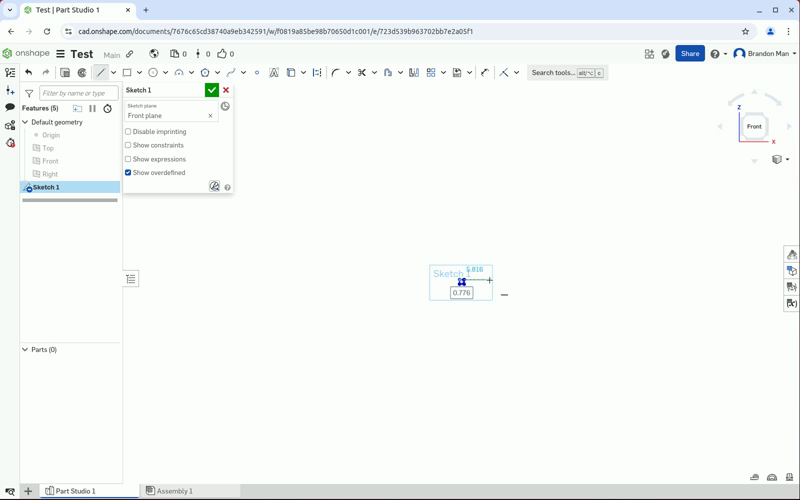
mouse_move(459, 283)
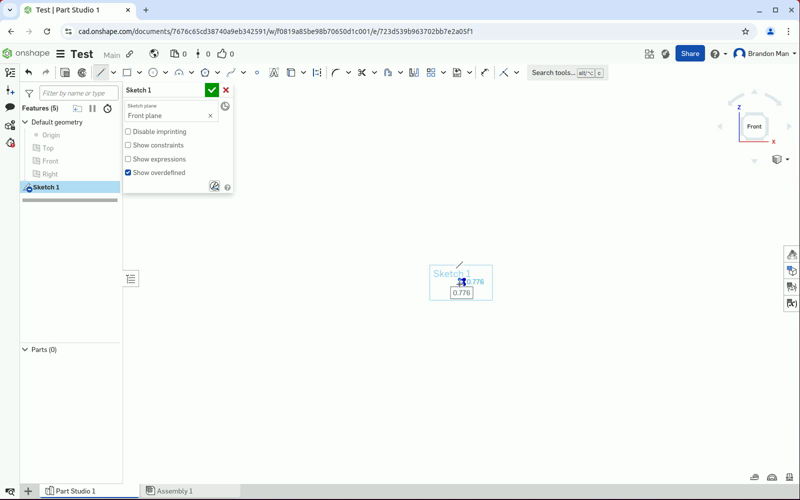
scroll(6)
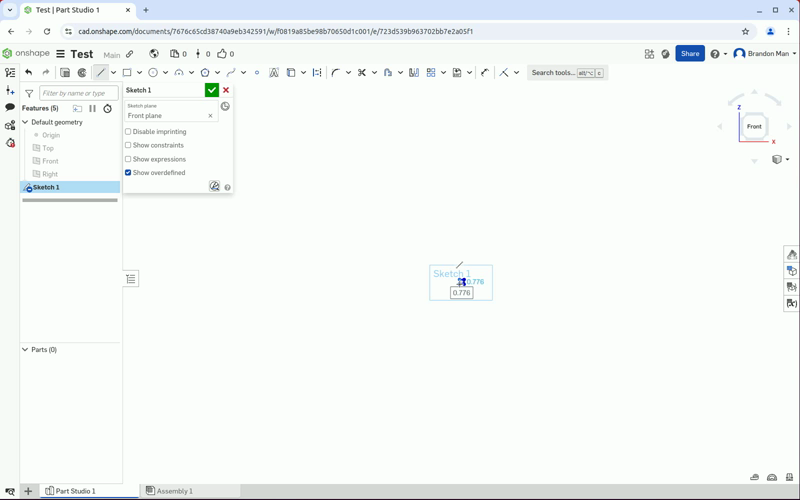
scroll(6)
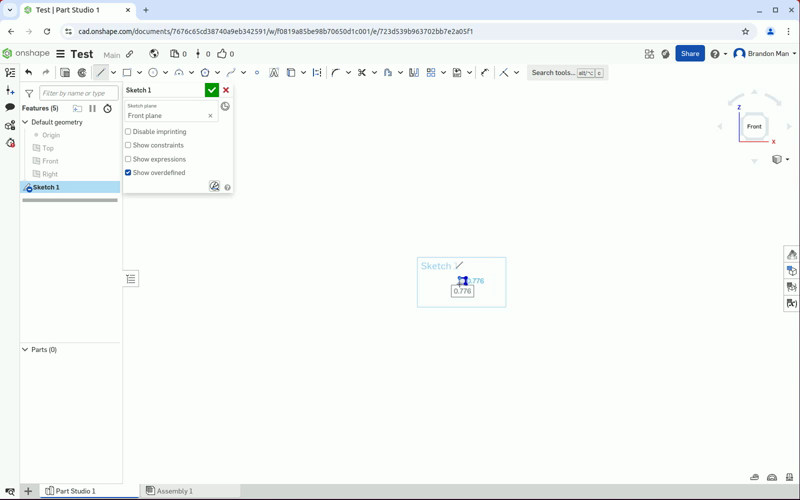
scroll(6)
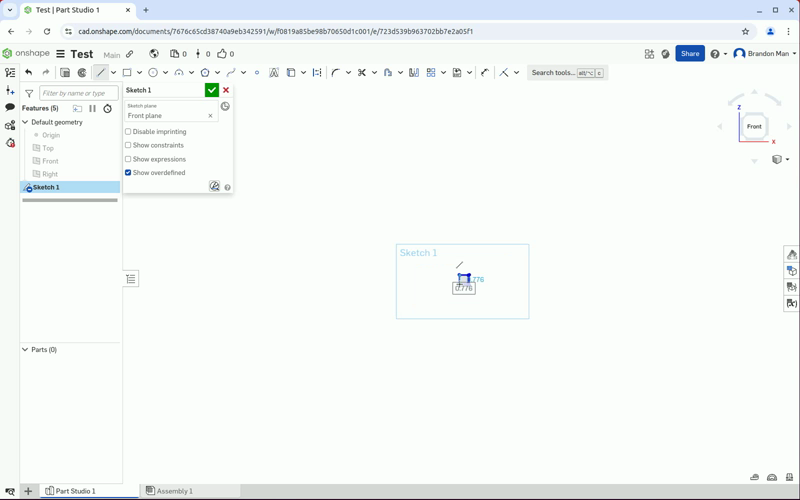
scroll(6)
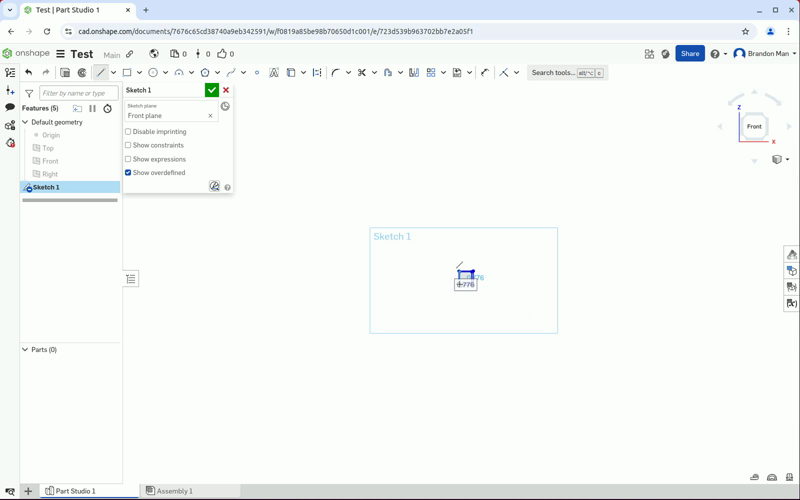
scroll(6)
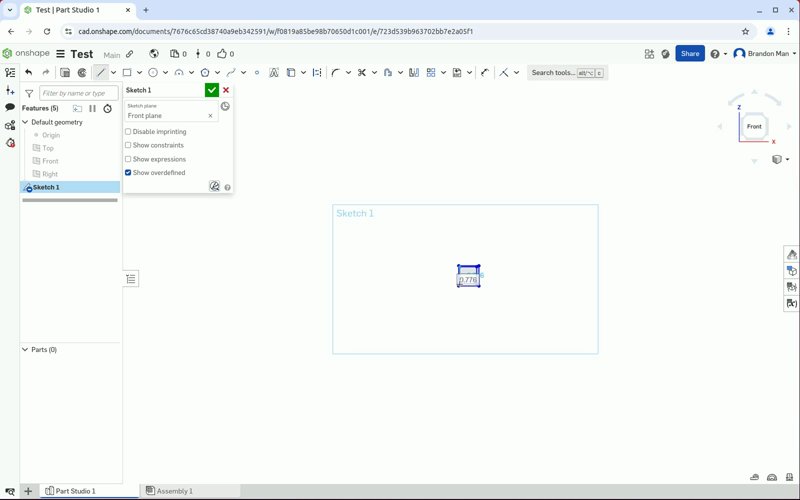
scroll(6)
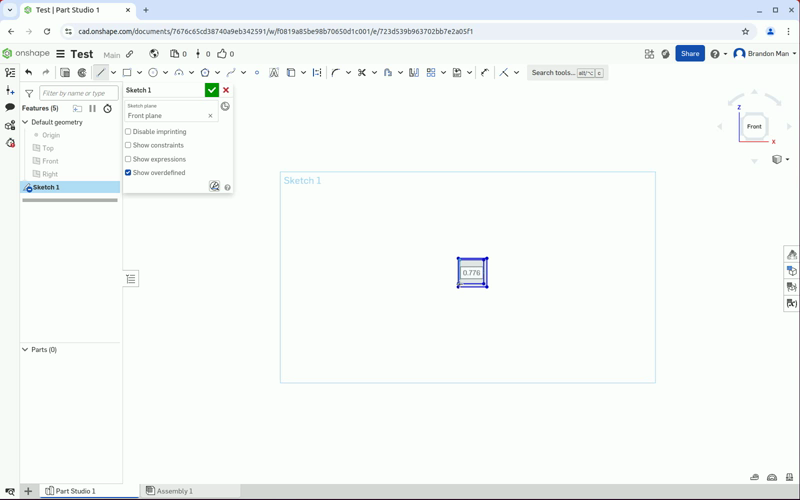
scroll(6)
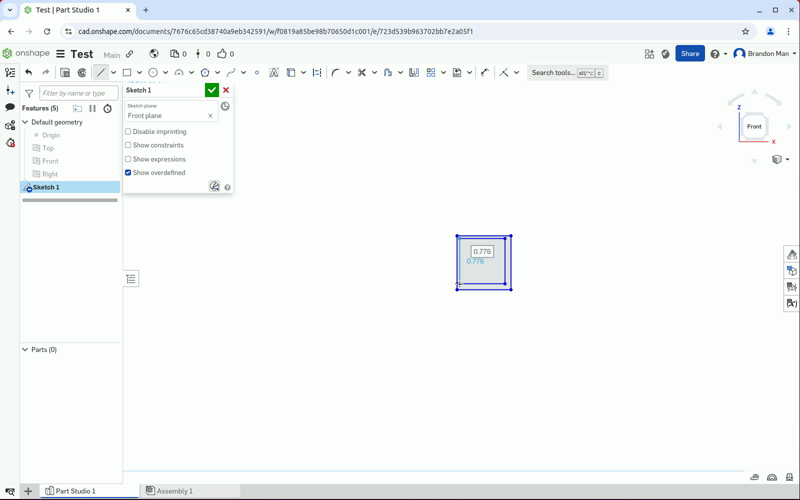
key_up(shift)
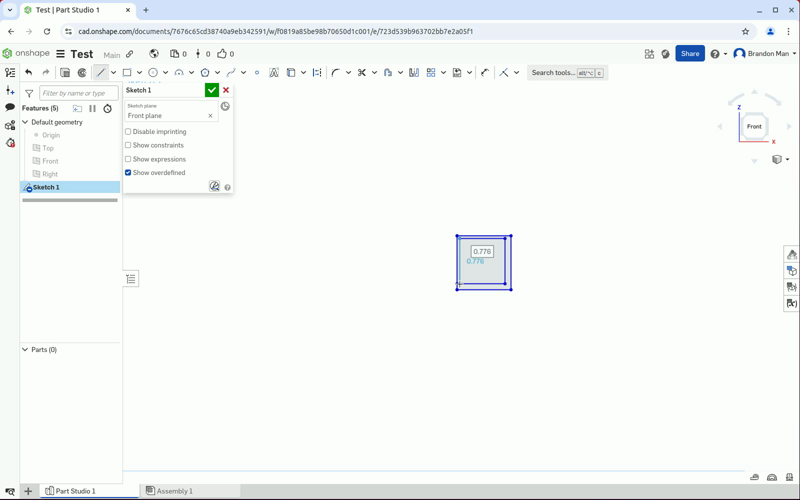
click(459, 283)
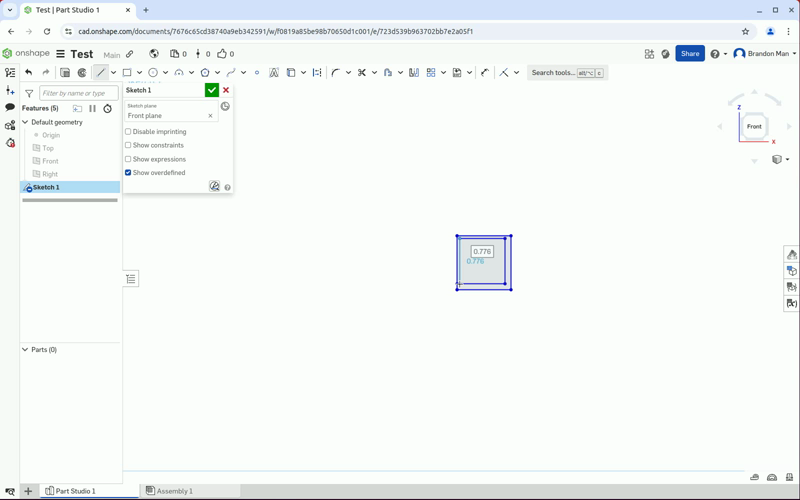
scroll(-6)
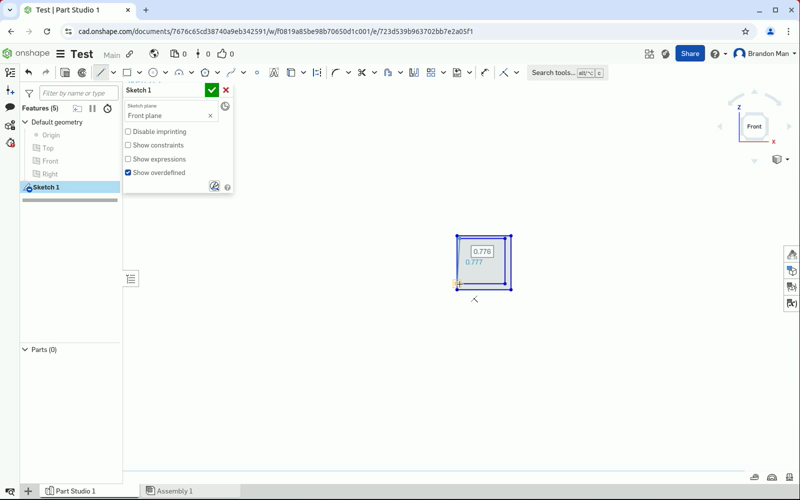
scroll(-6)
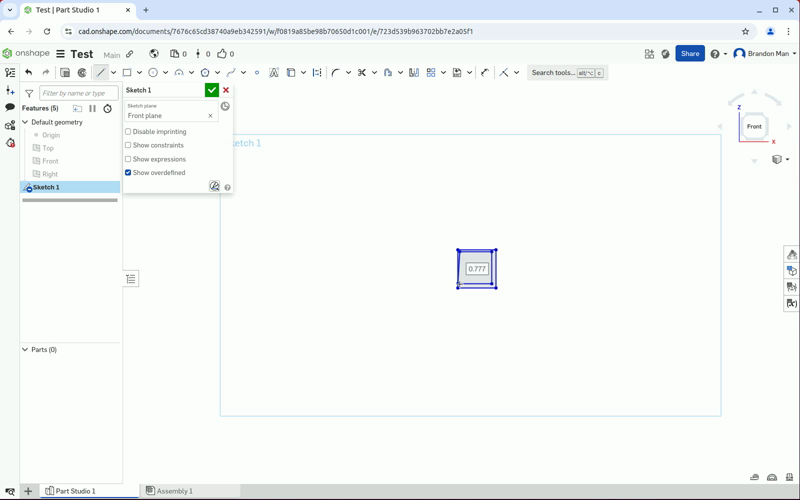
scroll(-6)
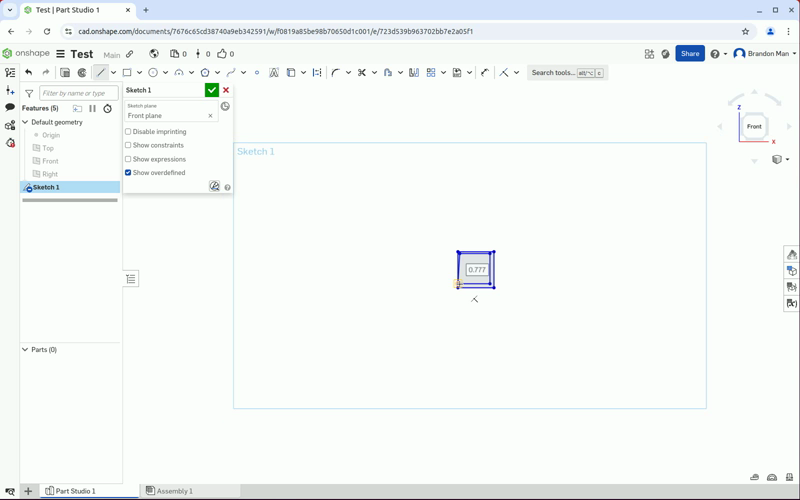
scroll(-6)
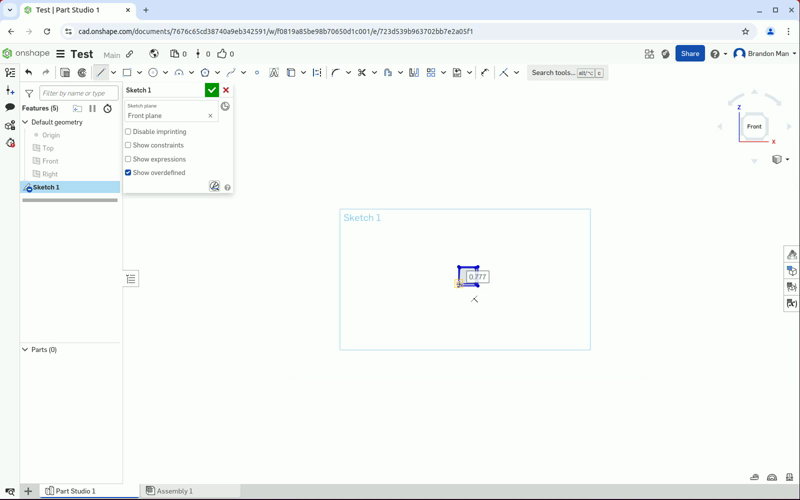
scroll(-6)
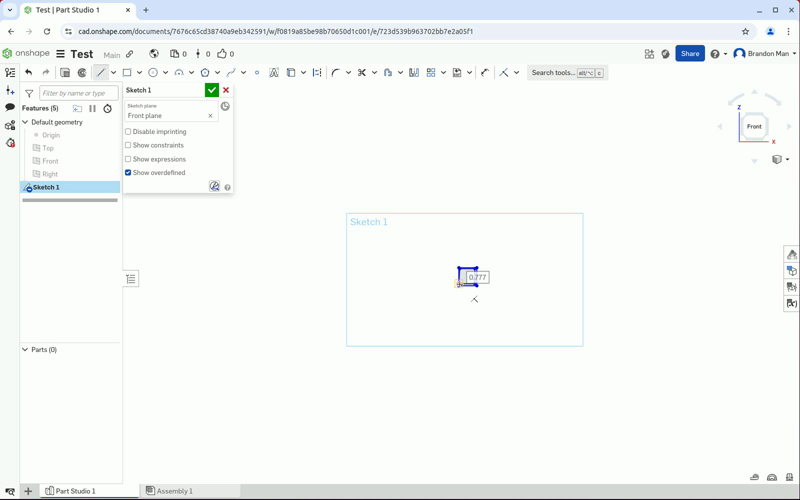
scroll(-6)
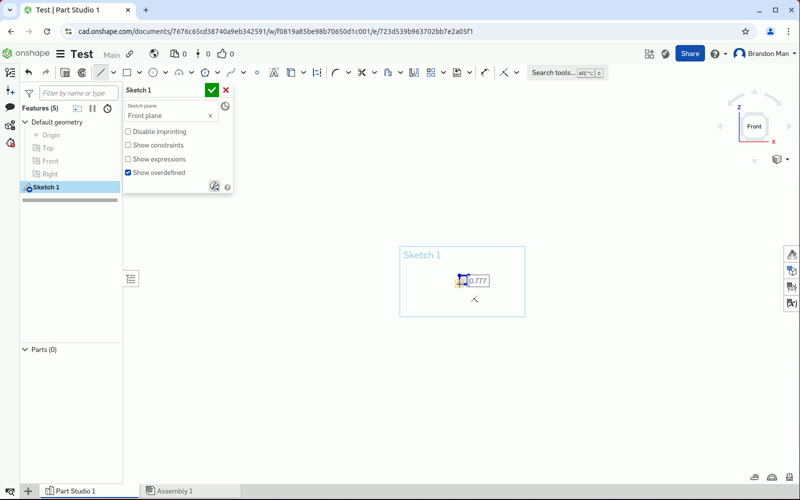
scroll(-6)
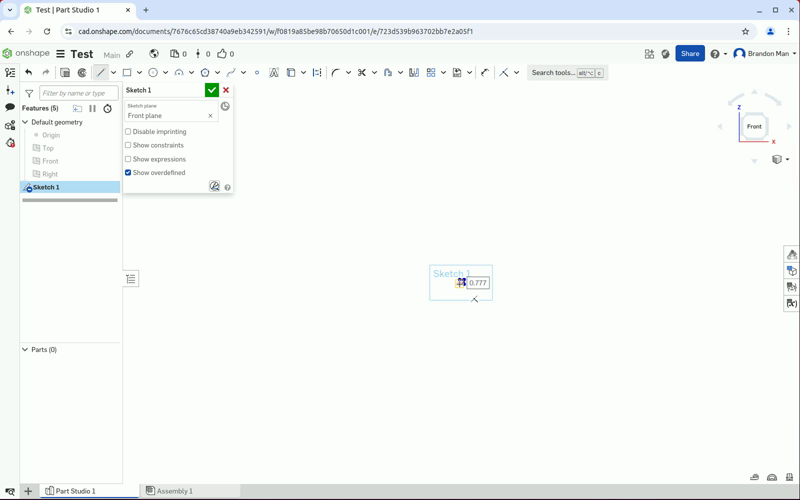
key(esc)
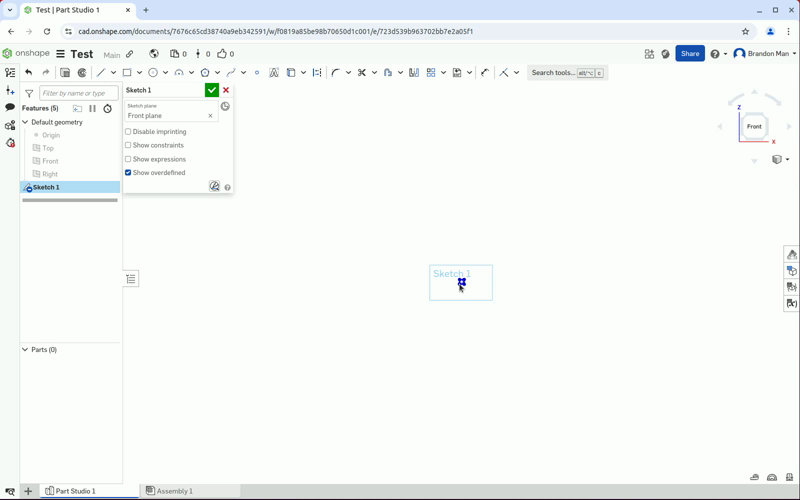
mouse_move(463, 279)
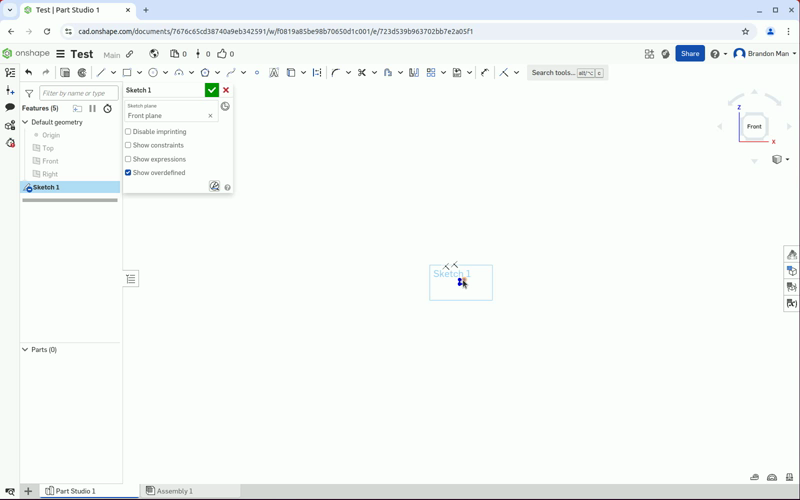
scroll(6)
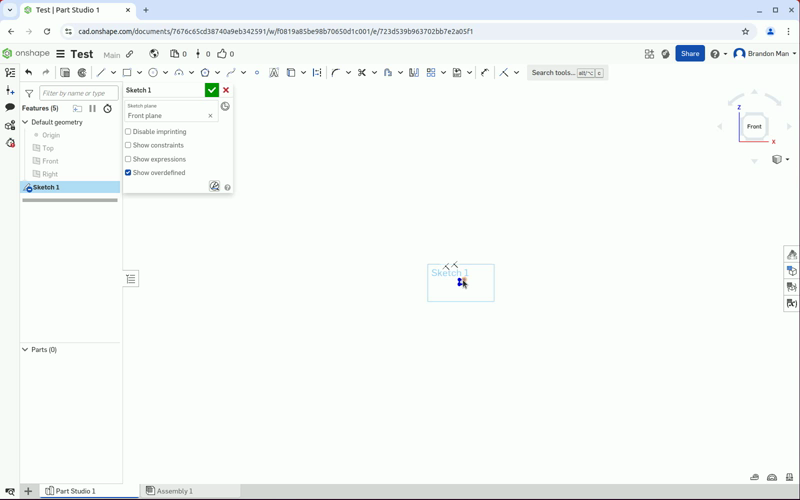
scroll(6)
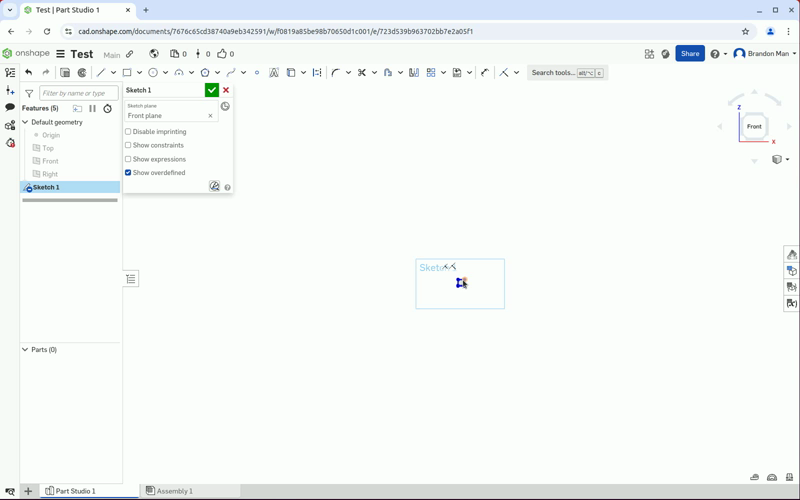
scroll(6)
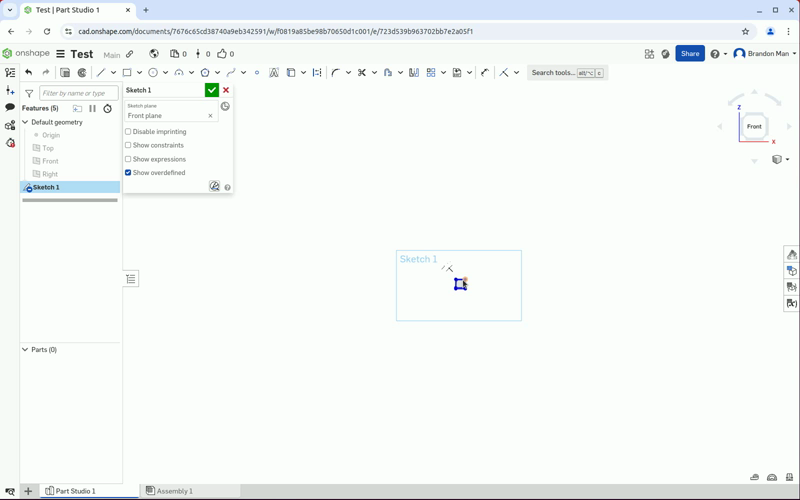
scroll(6)
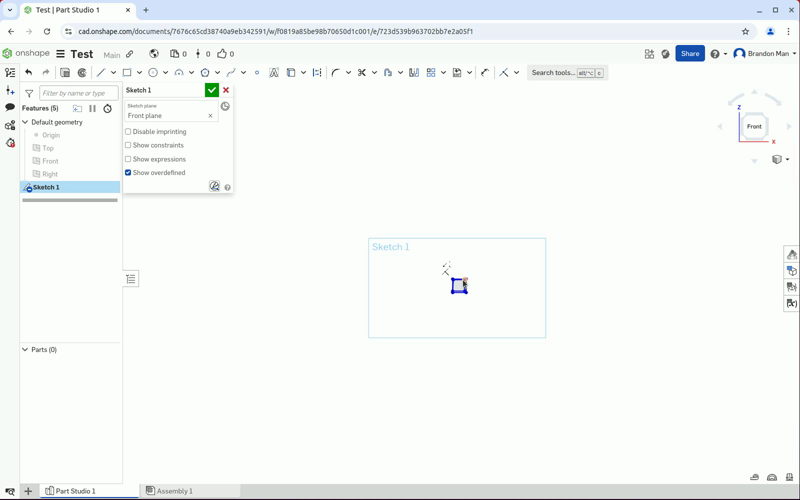
scroll(6)
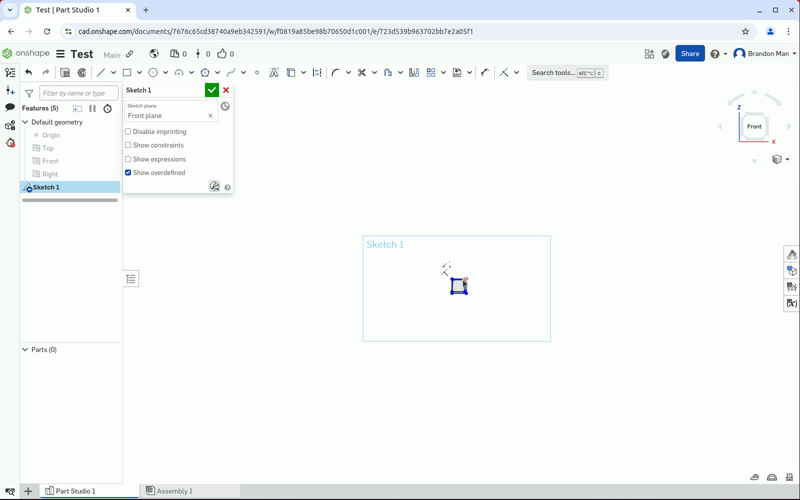
scroll(6)
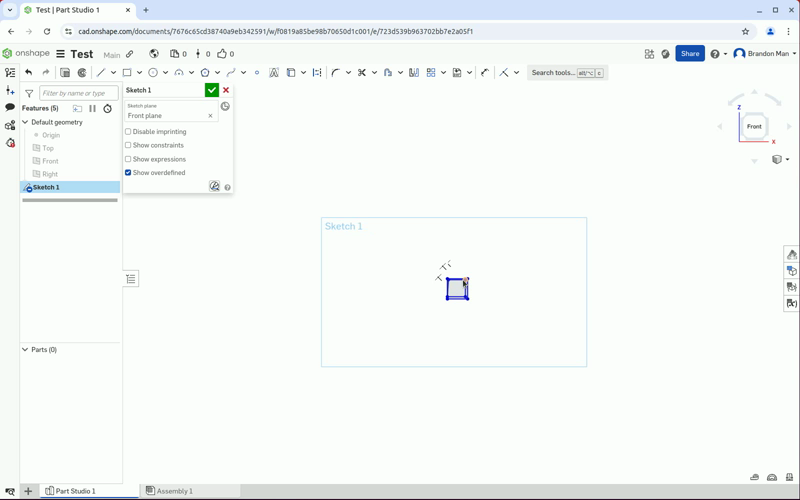
scroll(6)
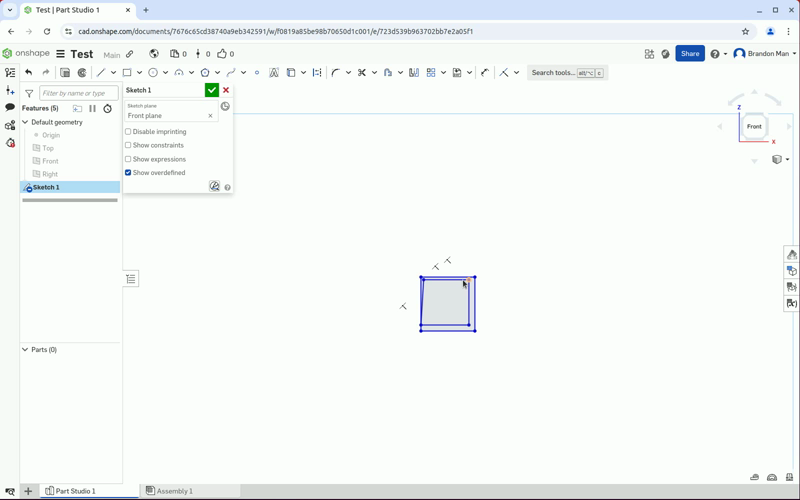
click(463, 279)
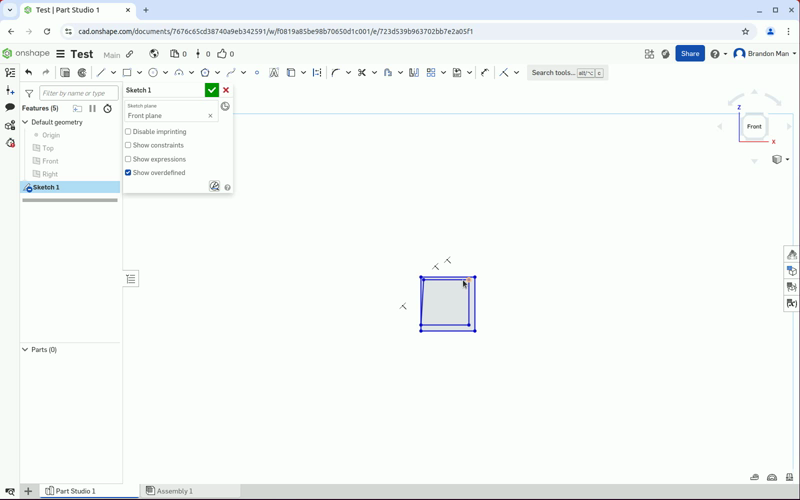
scroll(-6)
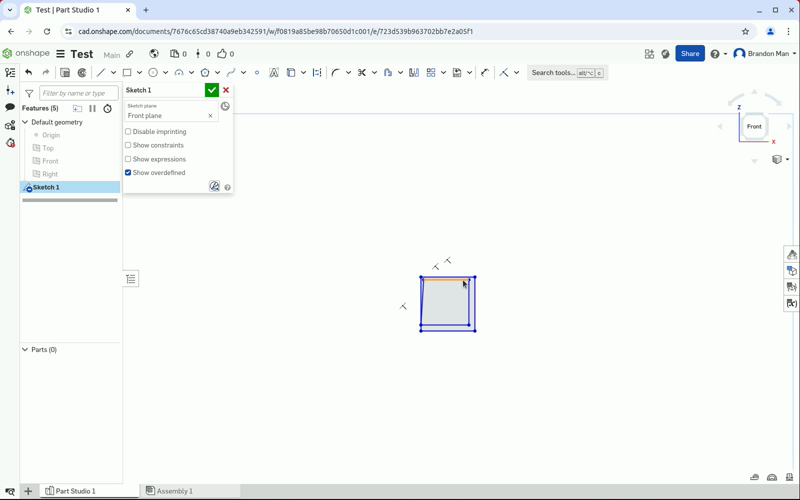
scroll(-6)
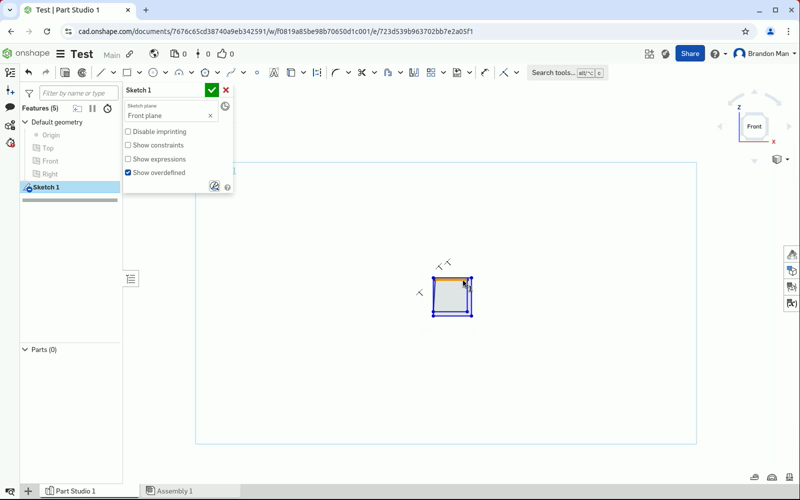
scroll(-6)
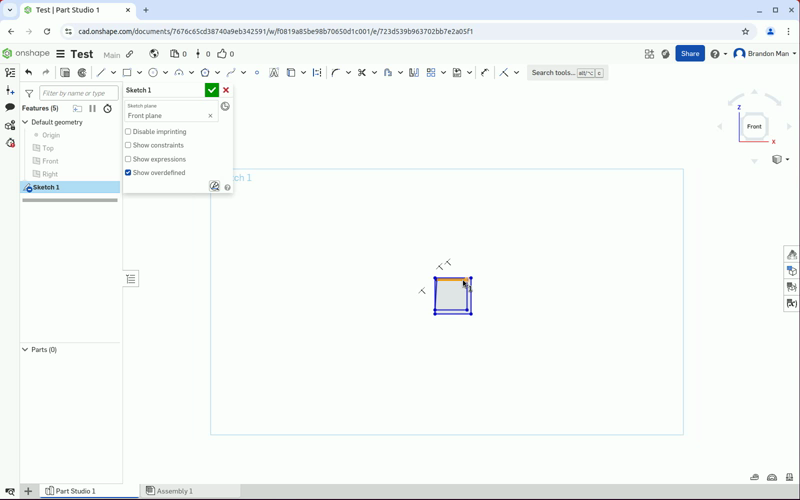
scroll(-6)
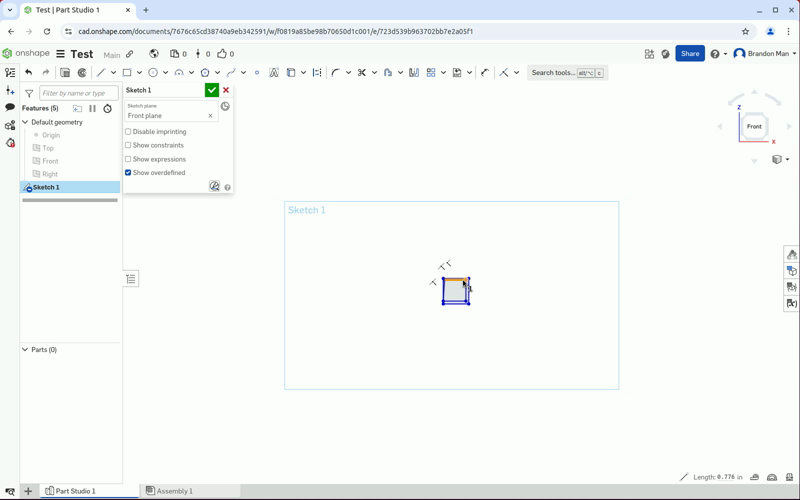
scroll(-6)
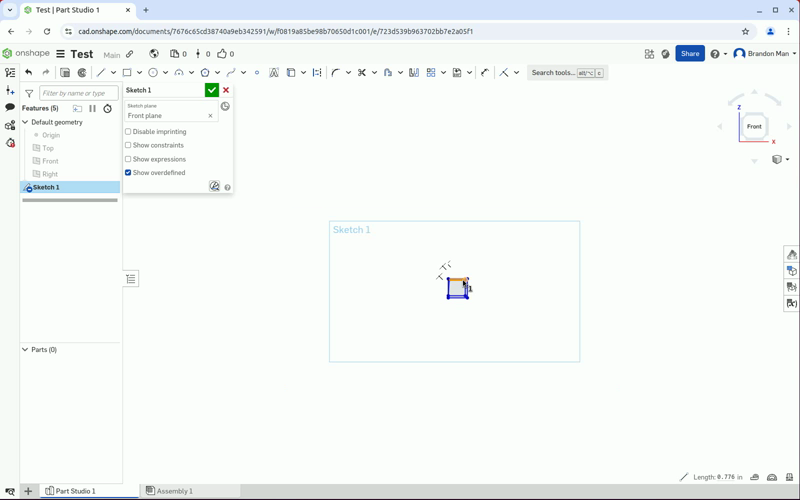
scroll(-6)
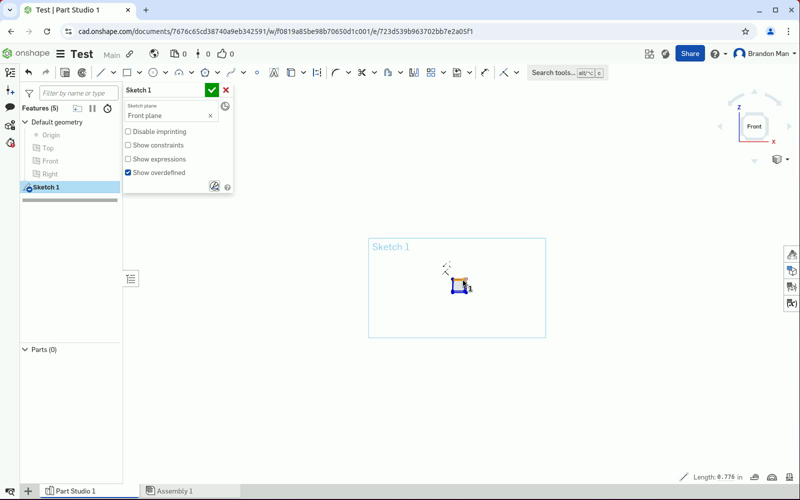
scroll(-6)
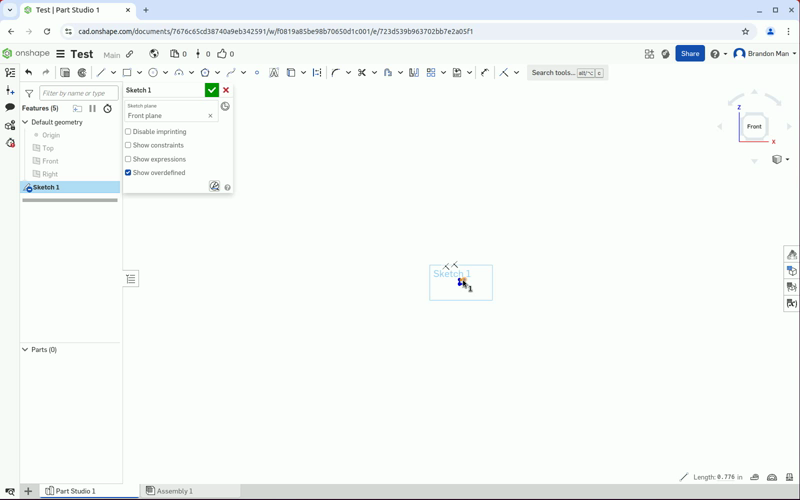
mouse_move(73, 352)
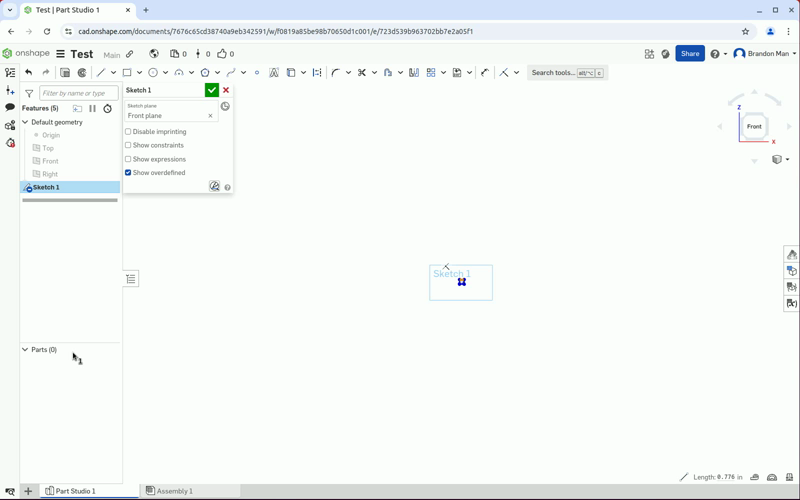
key(shift+y)
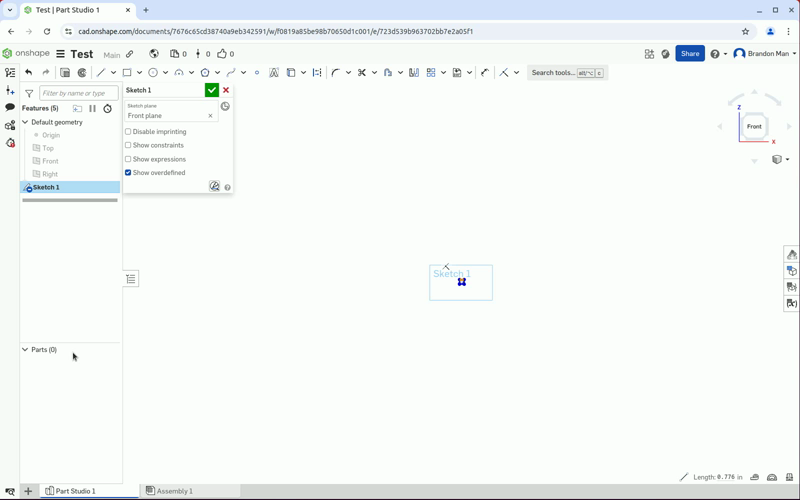
key(shift+e)
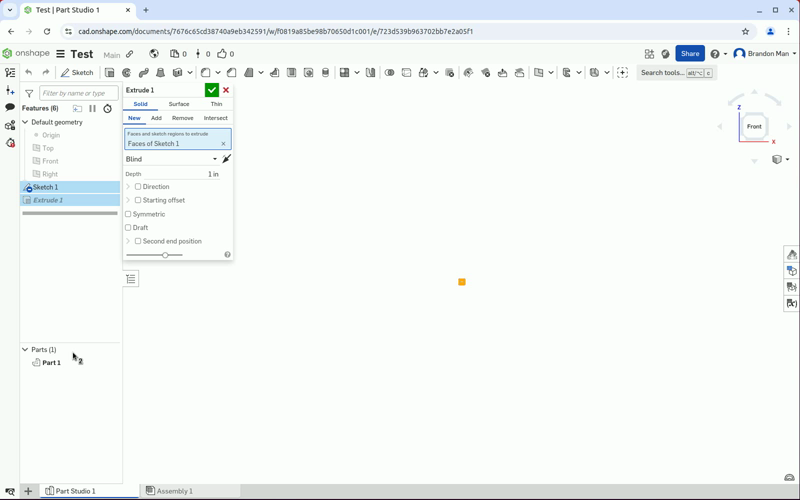
mouse_move(143, 106)
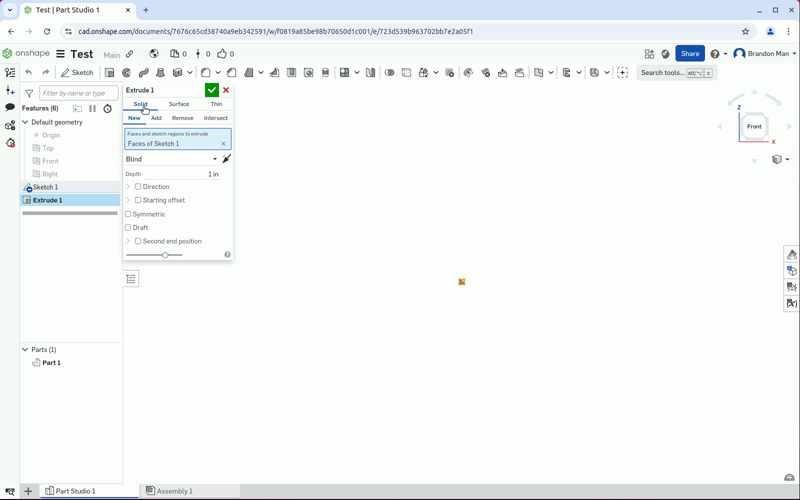
click(143, 106)
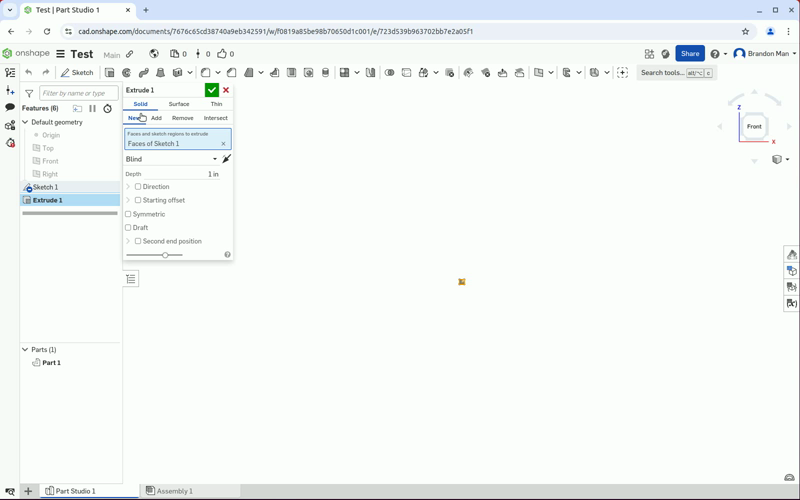
mouse_move(137, 120)
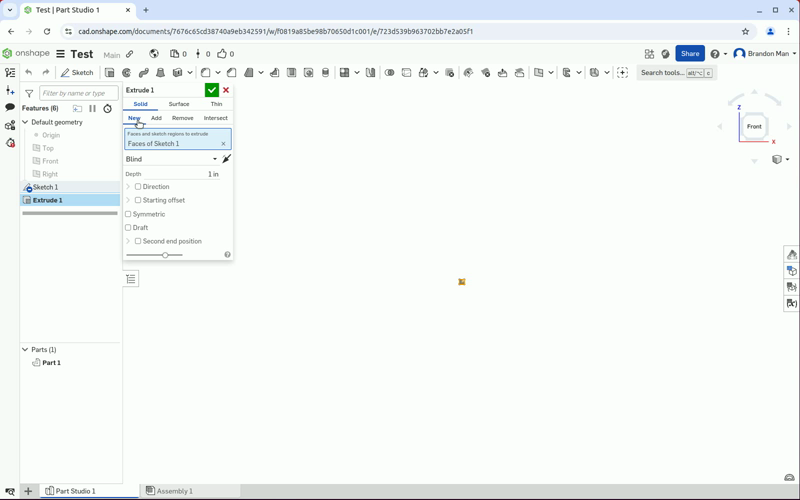
click(137, 120)
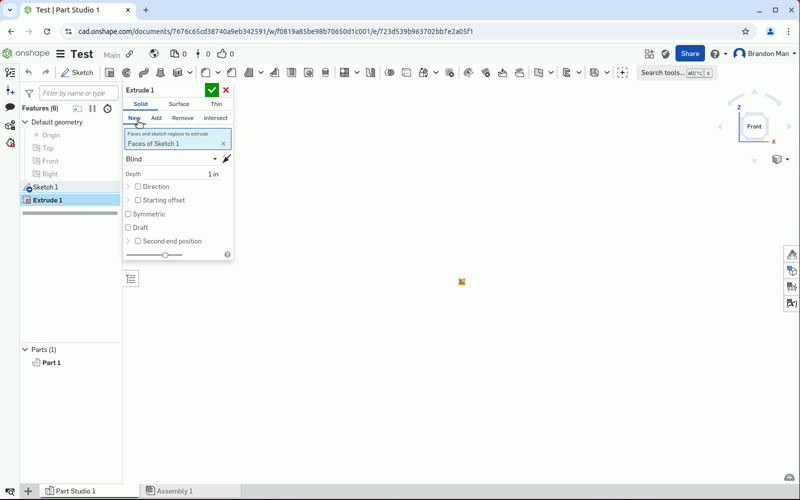
key(tab, 4)
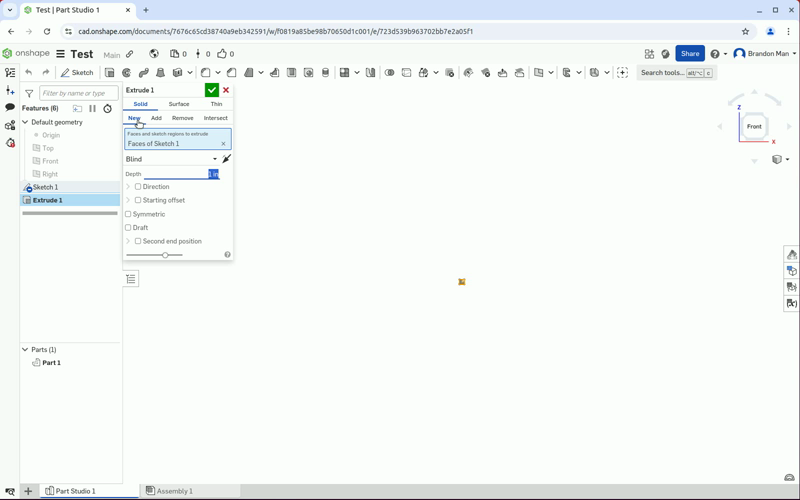
text(-15.646)
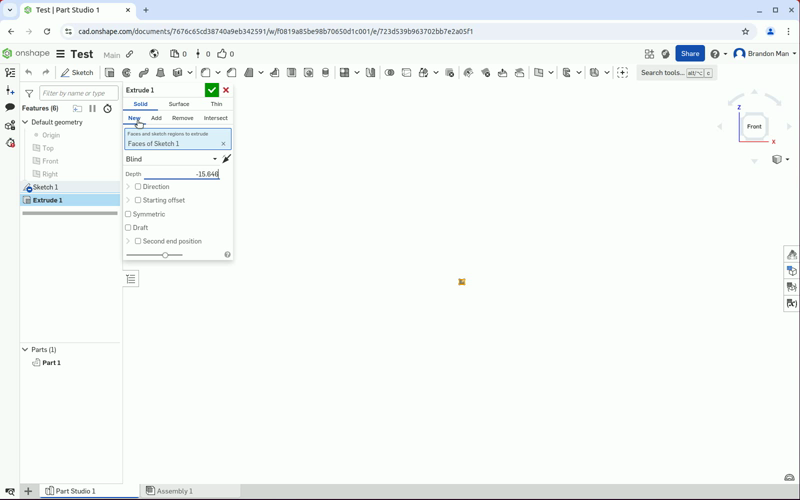
key(enter)
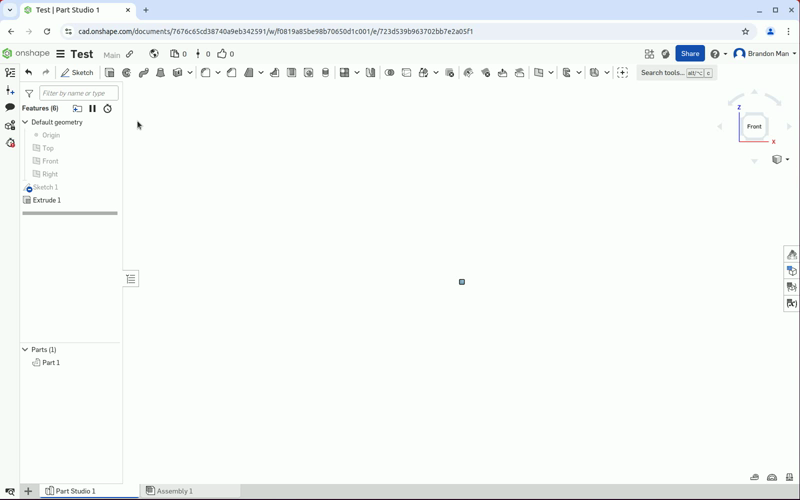
key(shift+h)
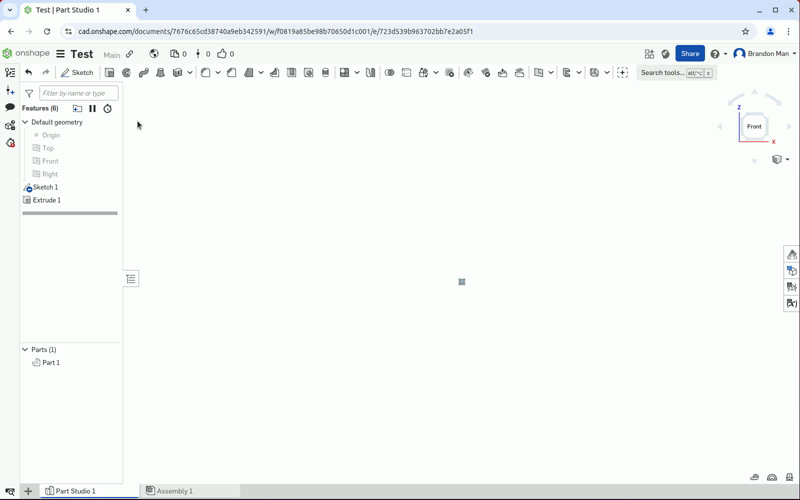
key(shift+h)
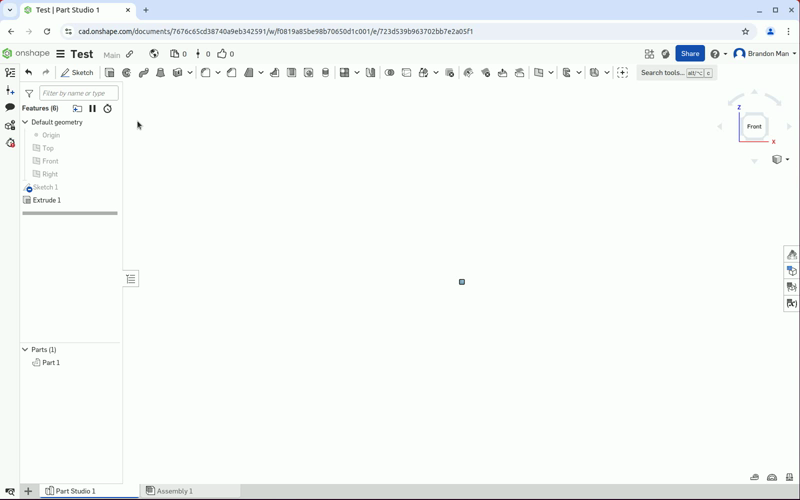
mouse_move(73, 189)
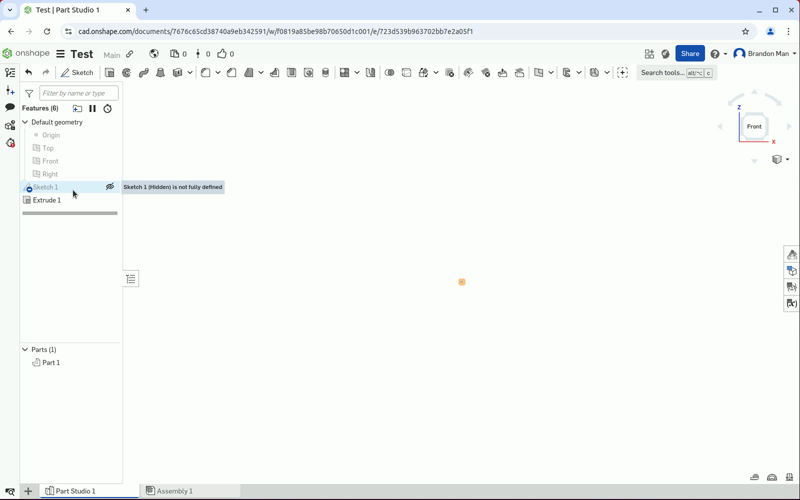
click(73, 189)
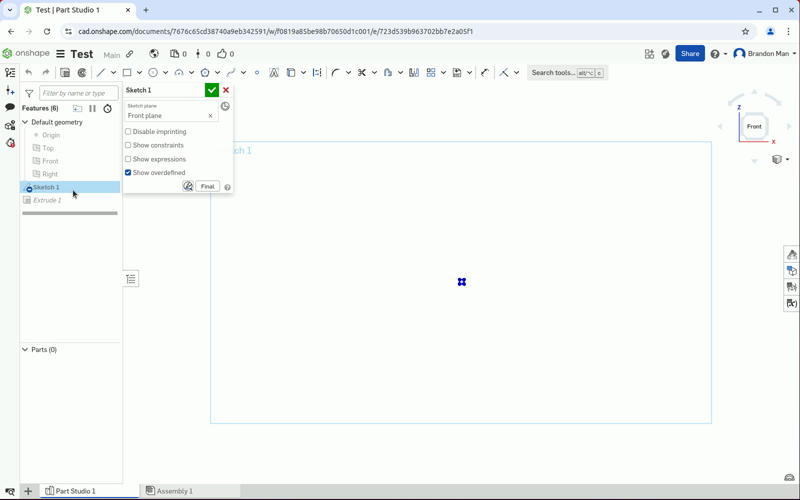
mouse_move(229, 92)
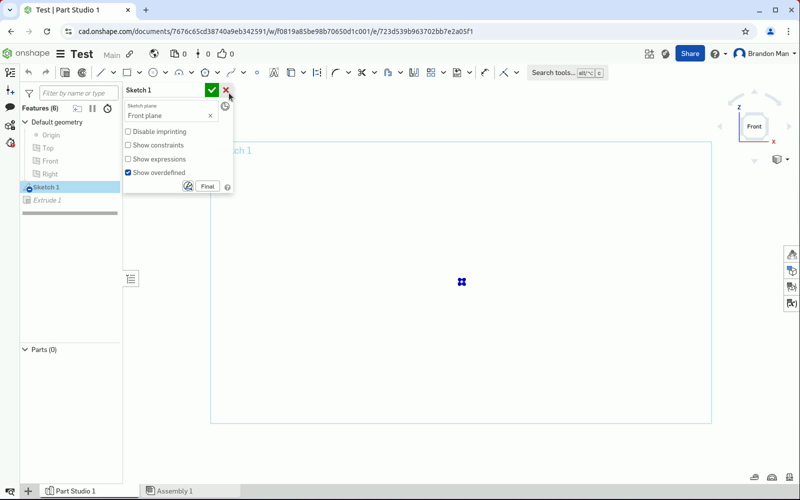
click(229, 92)
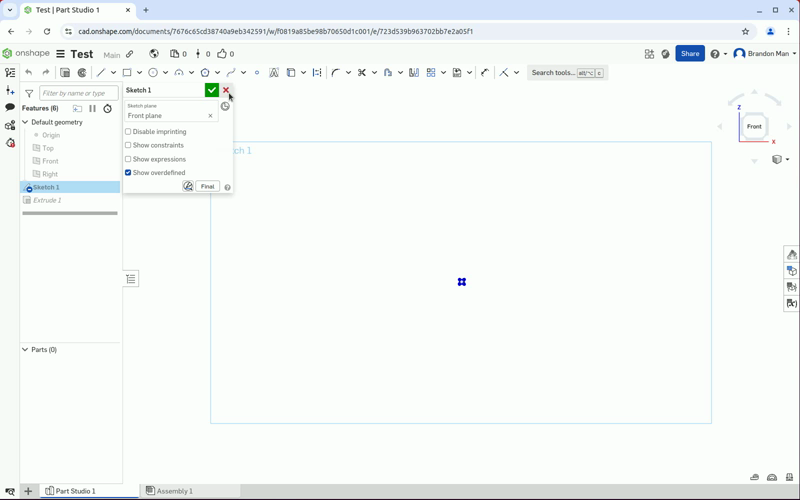
key(shift+s)
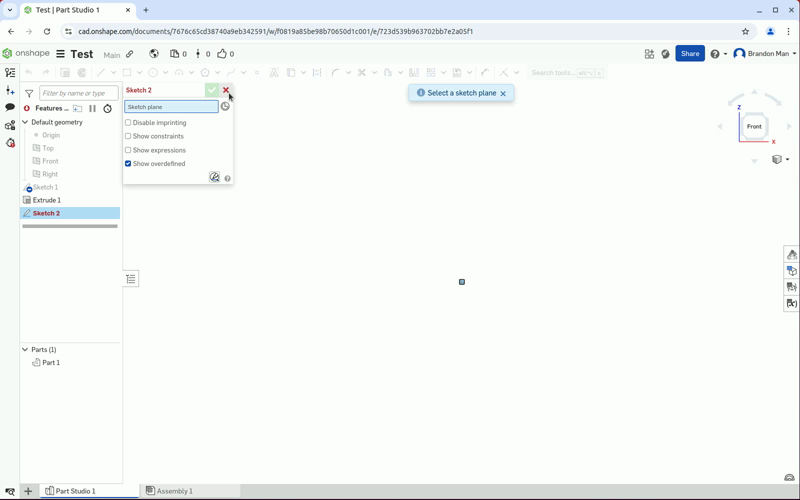
mouse_move(73, 163)
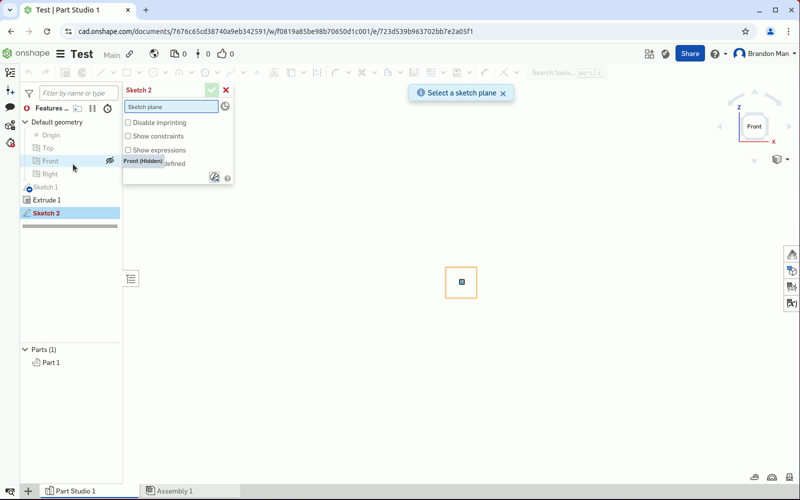
click(73, 163)
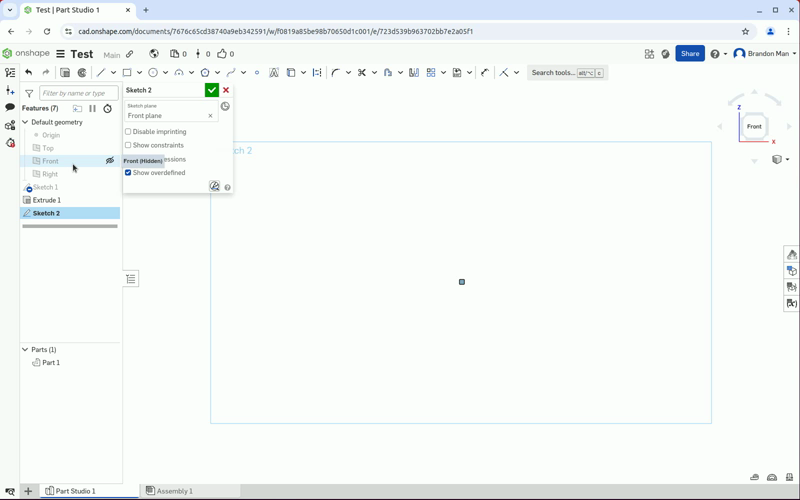
mouse_move(73, 352)
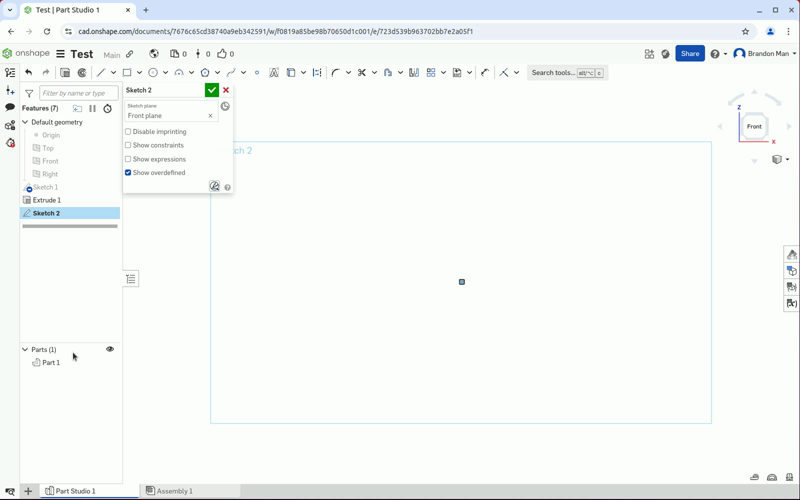
key(y)
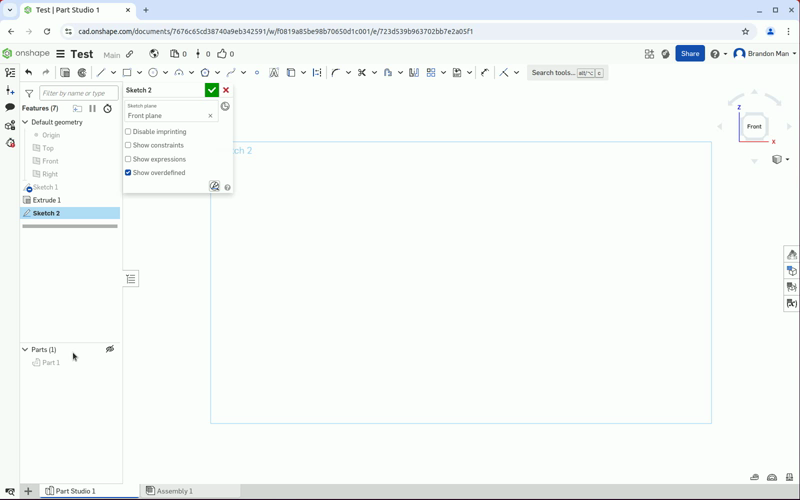
key(l)
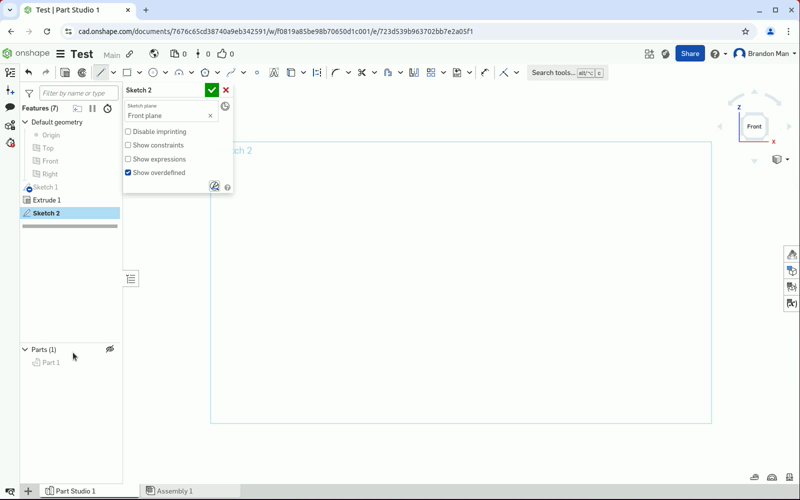
key_down(shift)
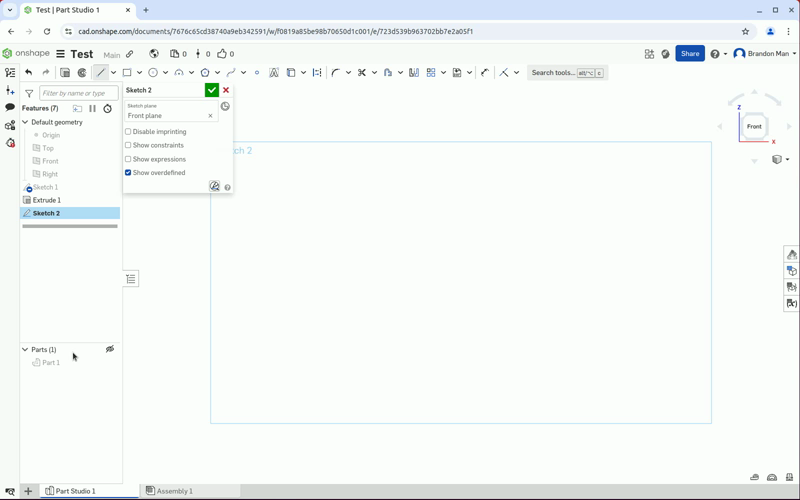
mouse_move(459, 284)
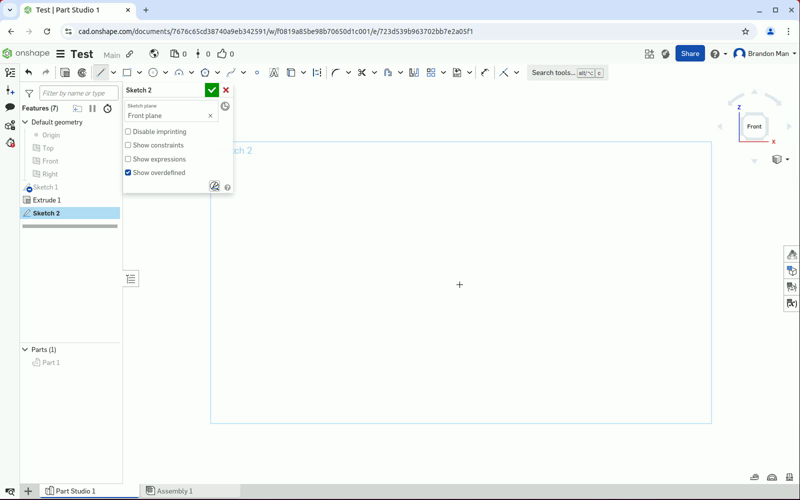
click(459, 284)
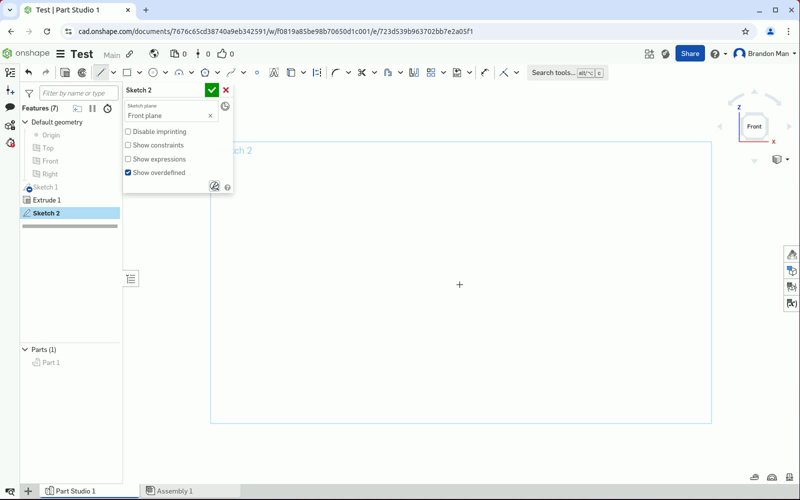
key_up(shift)
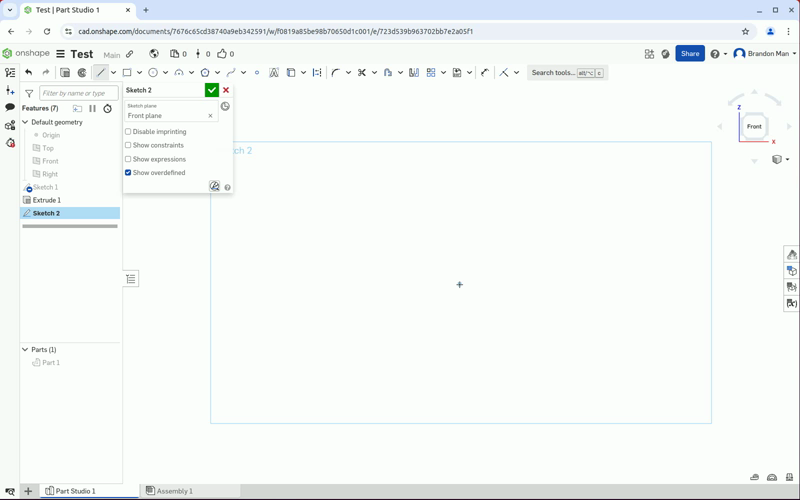
key_down(shift)
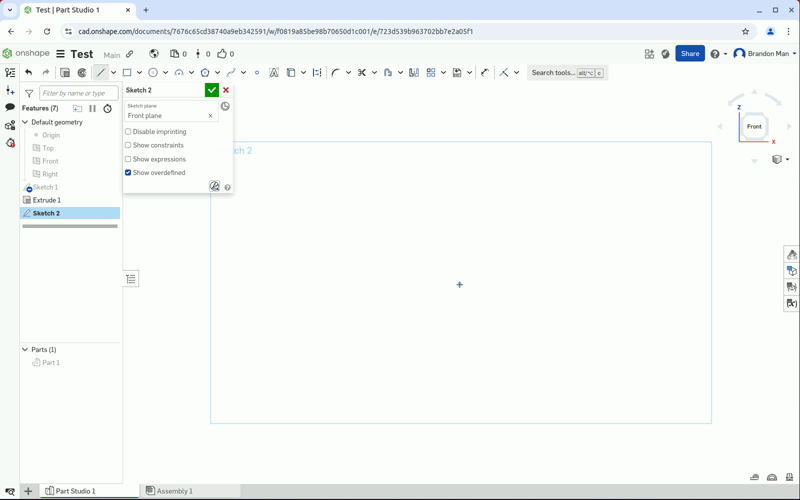
mouse_move(489, 284)
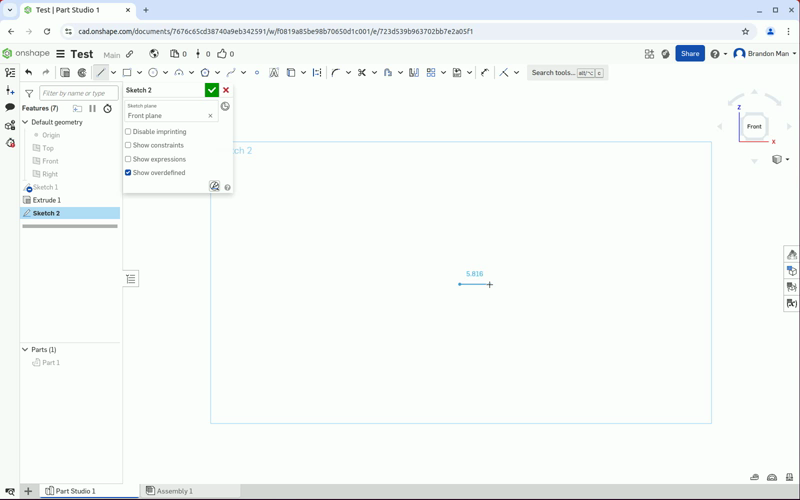
mouse_move(464, 284)
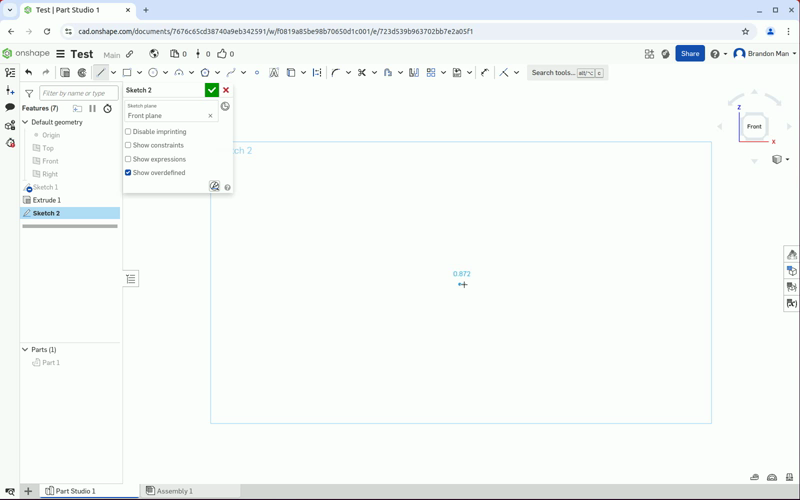
scroll(6)
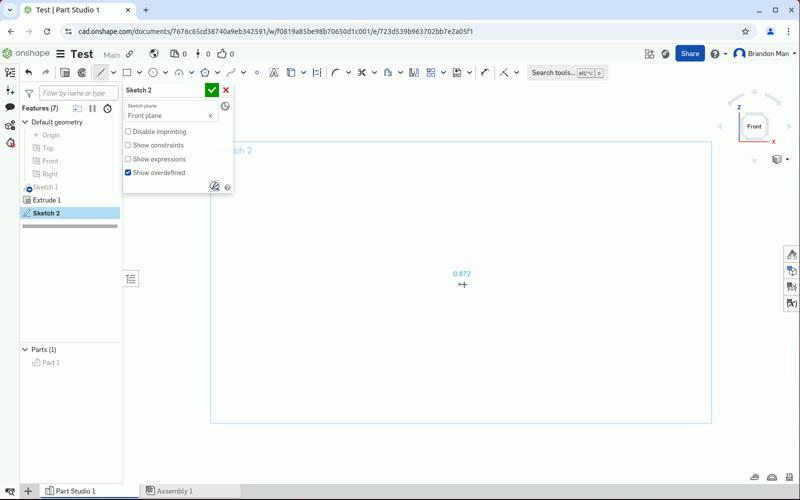
scroll(6)
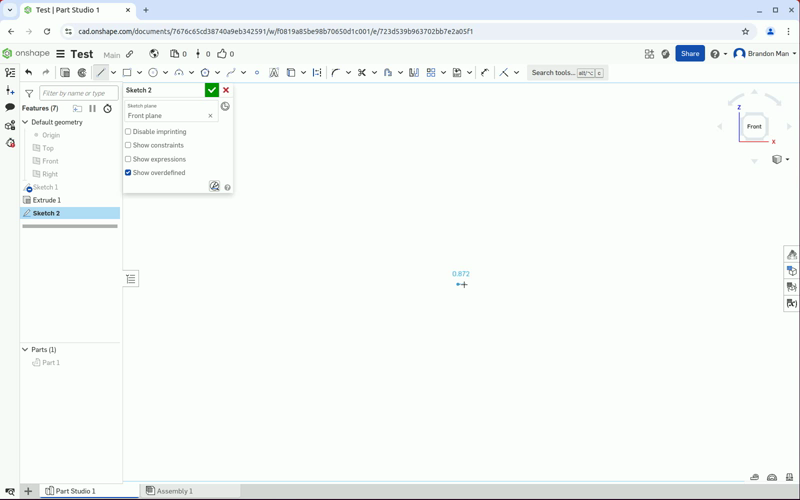
scroll(6)
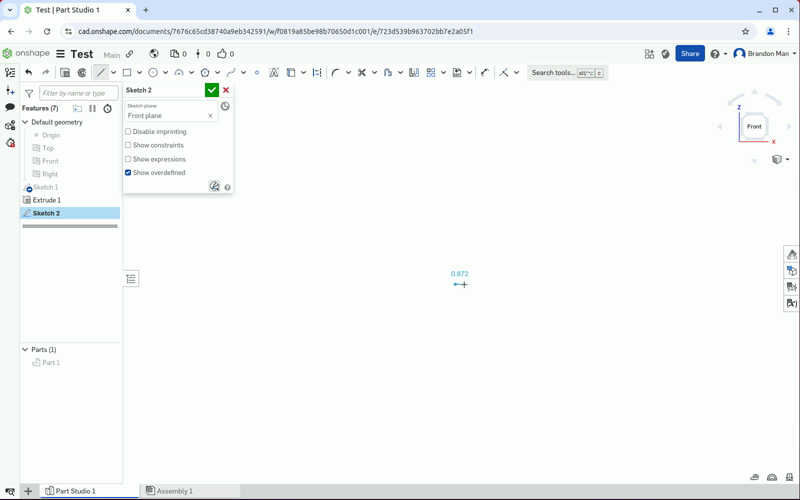
scroll(6)
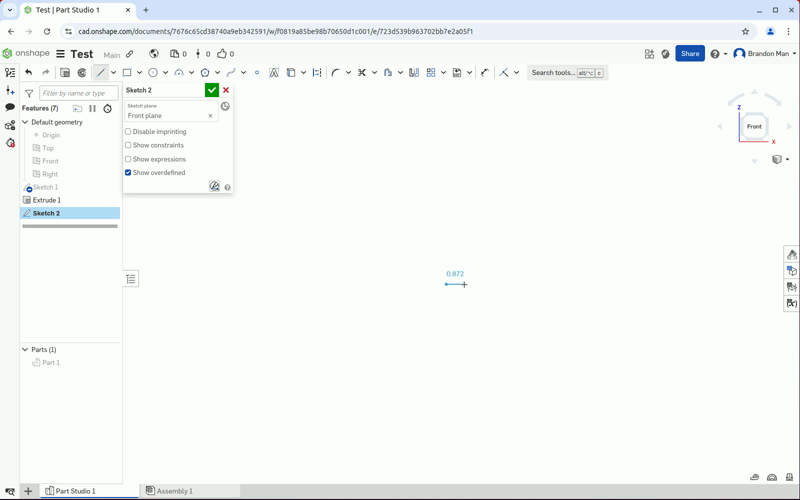
scroll(6)
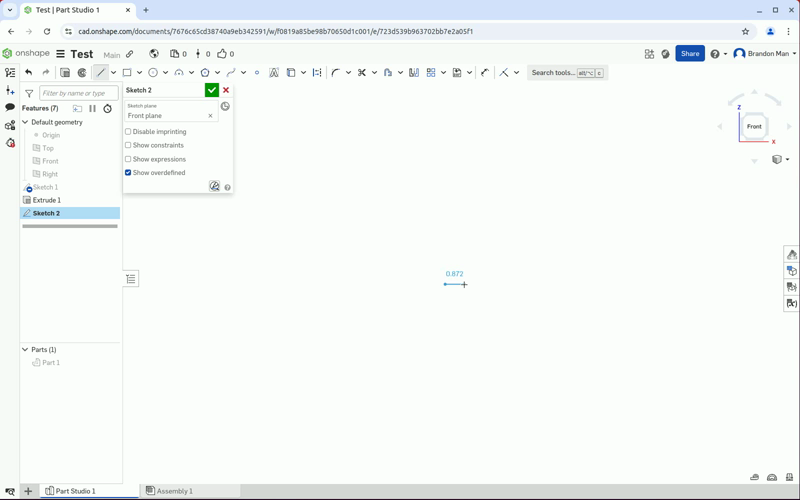
scroll(6)
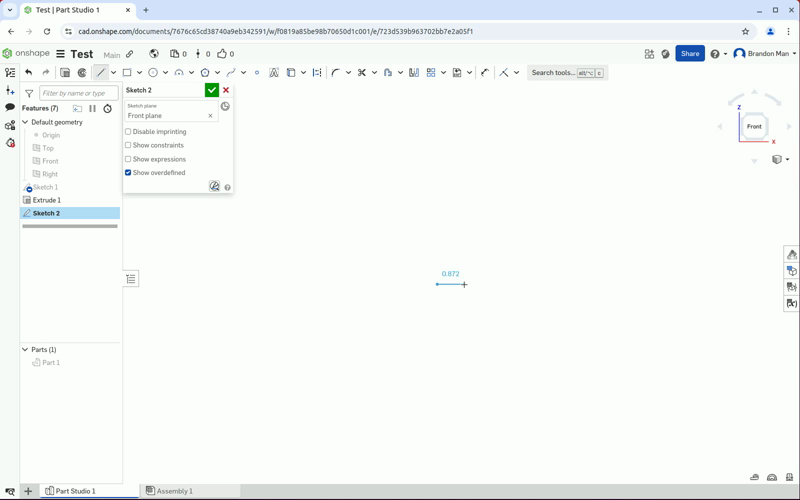
scroll(6)
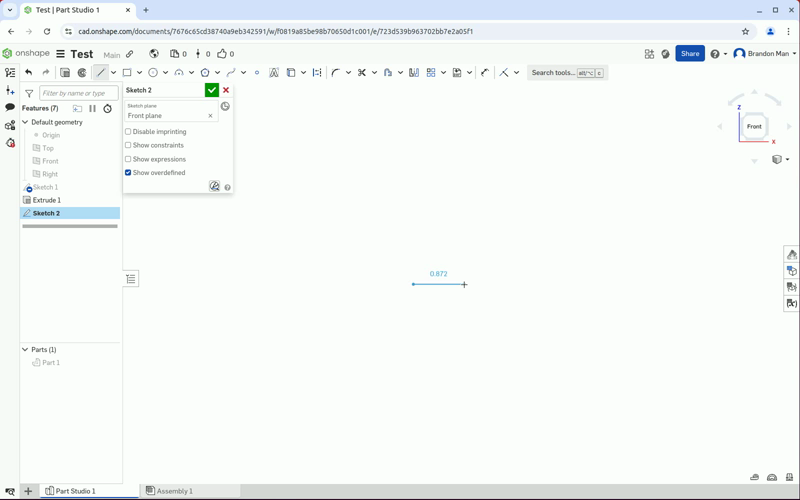
click(464, 284)
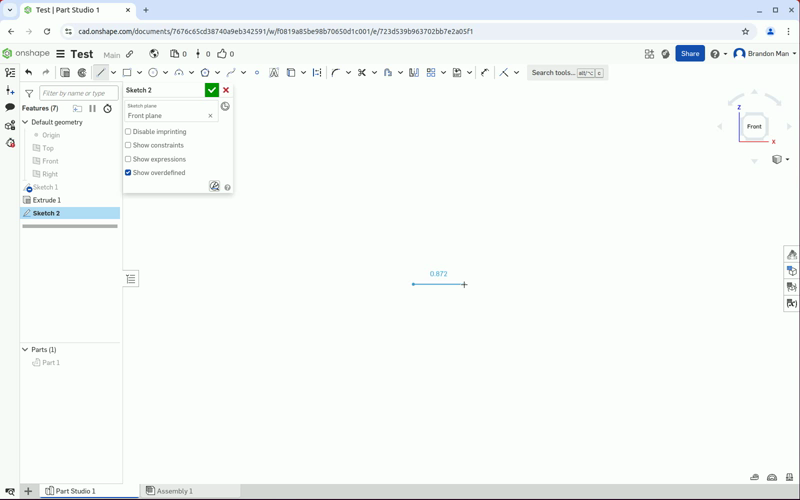
scroll(-6)
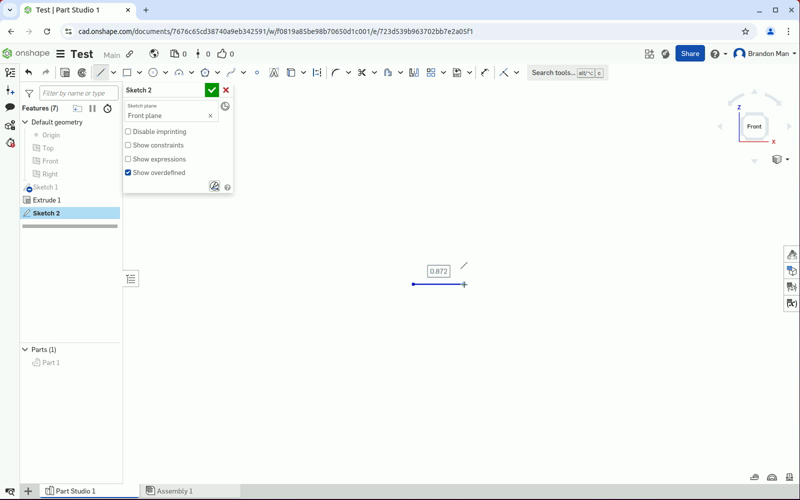
scroll(-6)
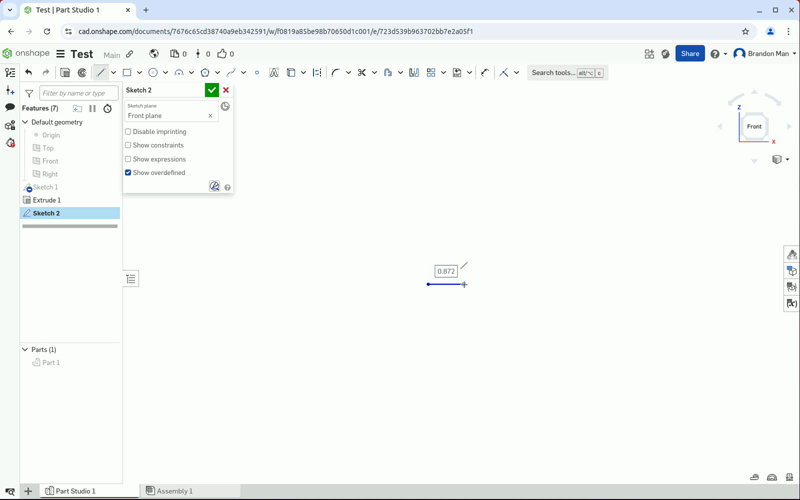
scroll(-6)
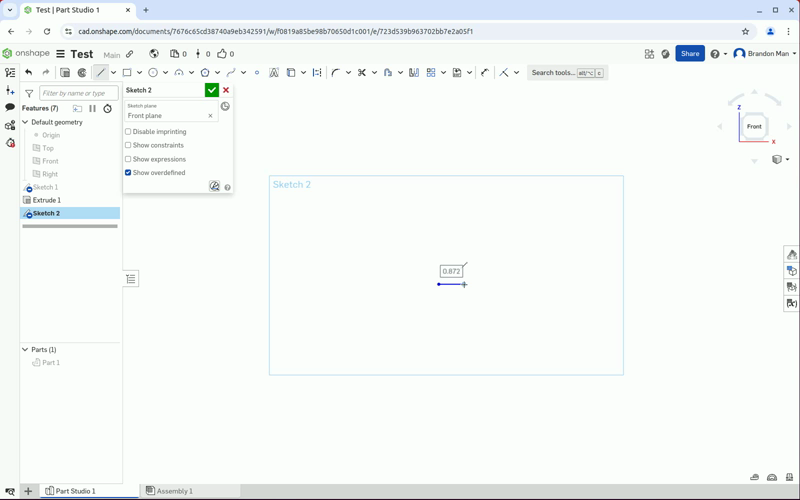
scroll(-6)
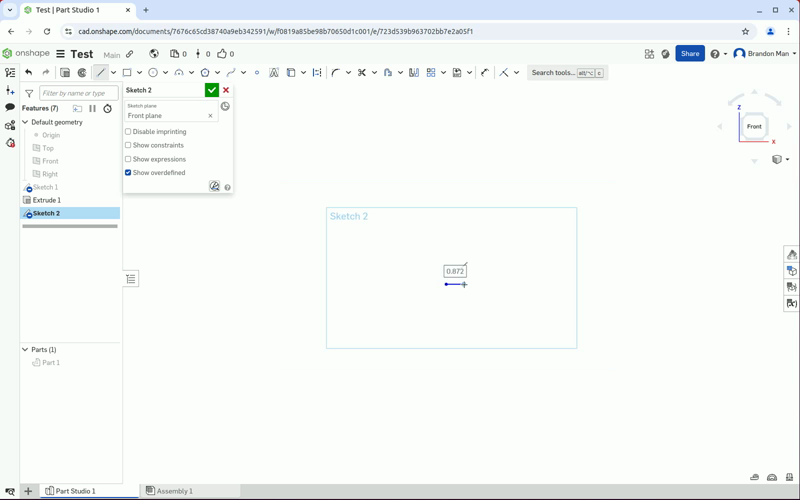
scroll(-6)
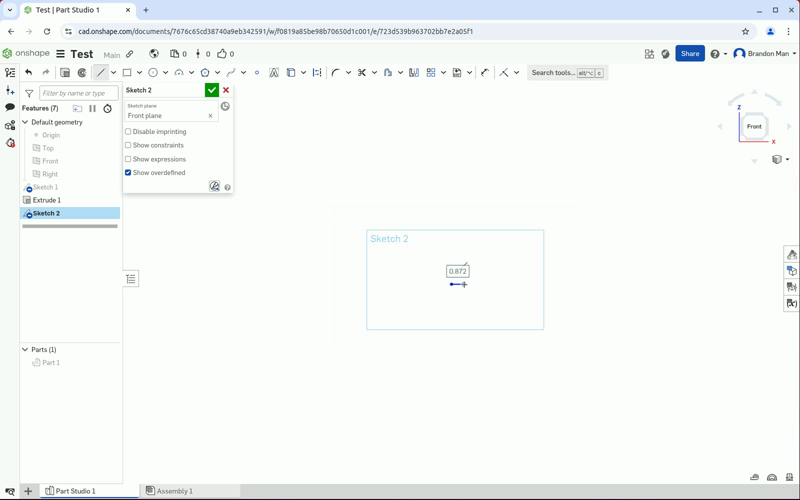
scroll(-6)
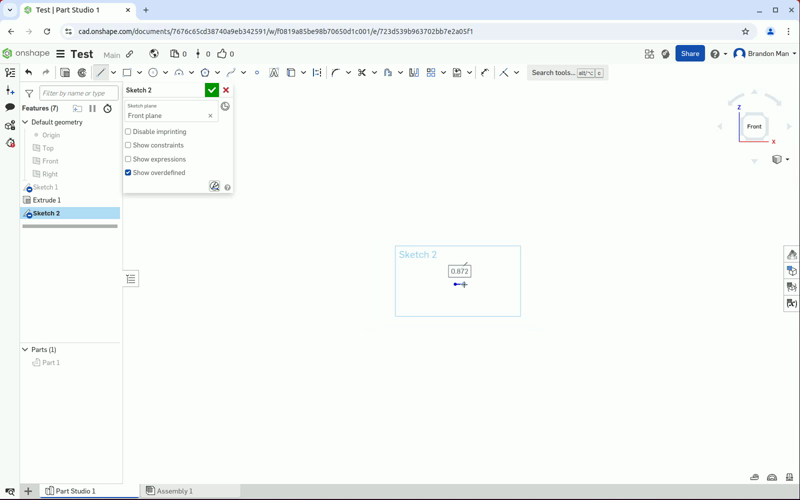
scroll(-6)
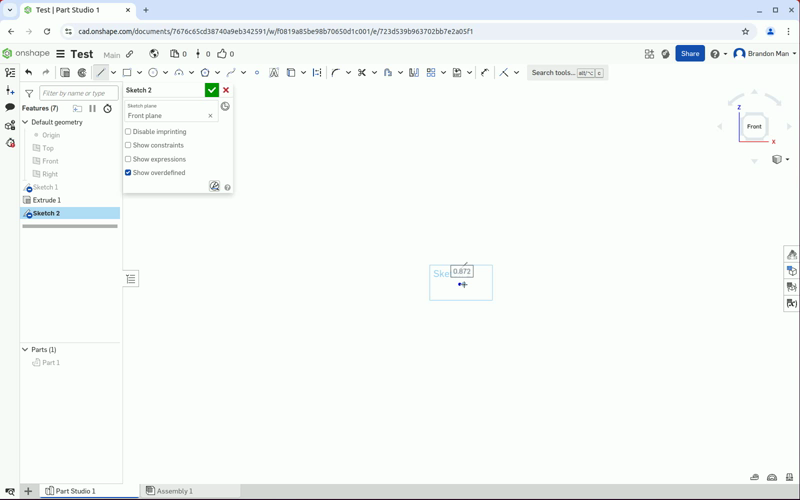
key_up(shift)
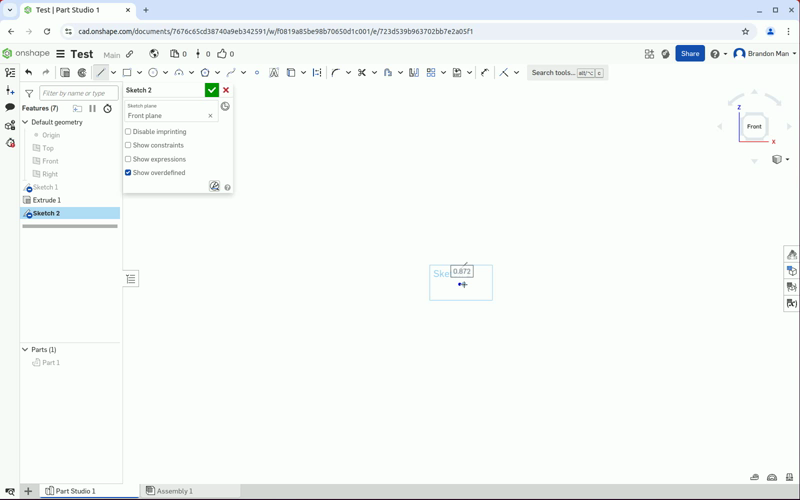
key_down(shift)
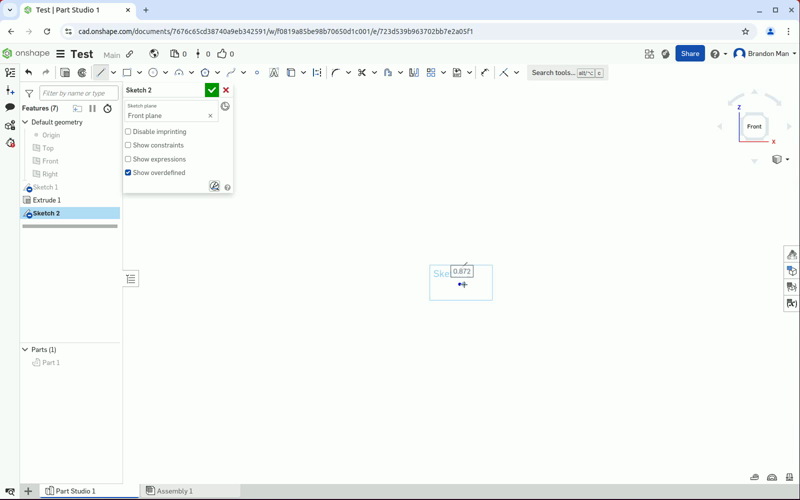
mouse_move(494, 284)
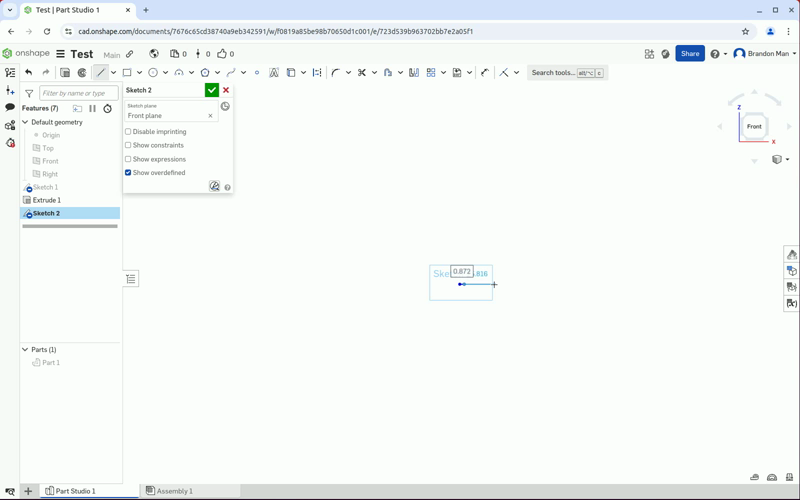
mouse_move(464, 279)
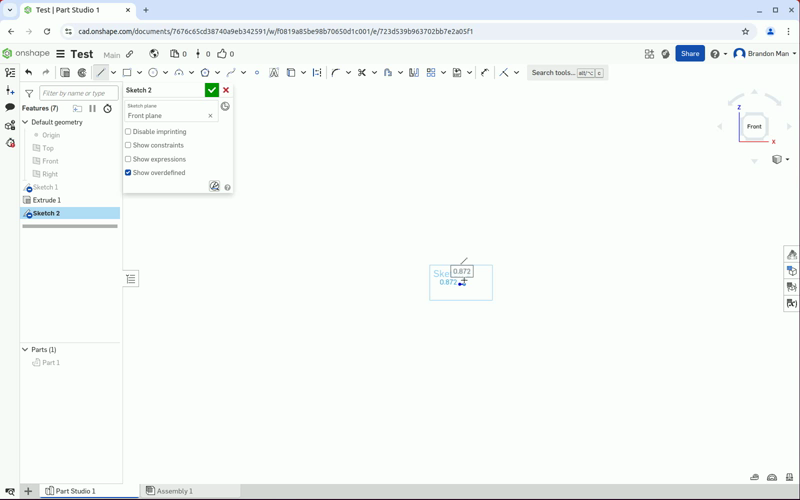
scroll(6)
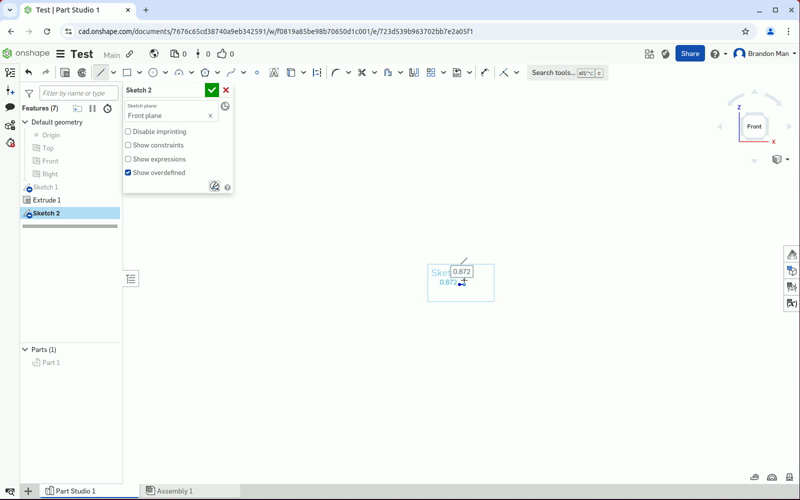
scroll(6)
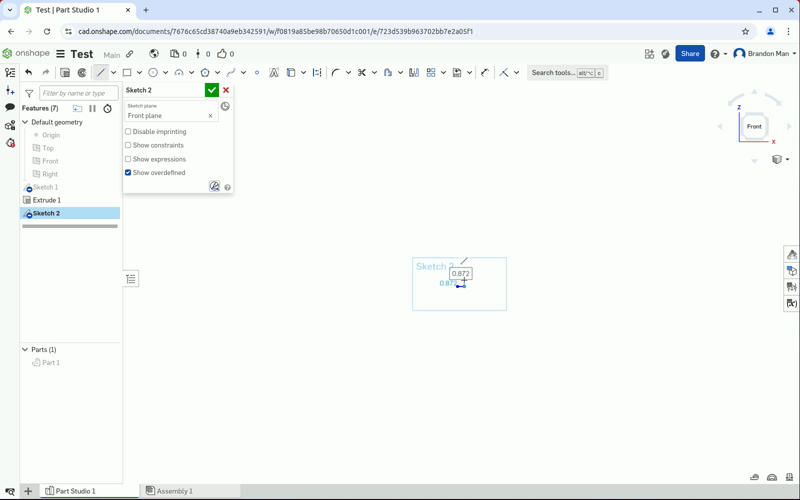
scroll(6)
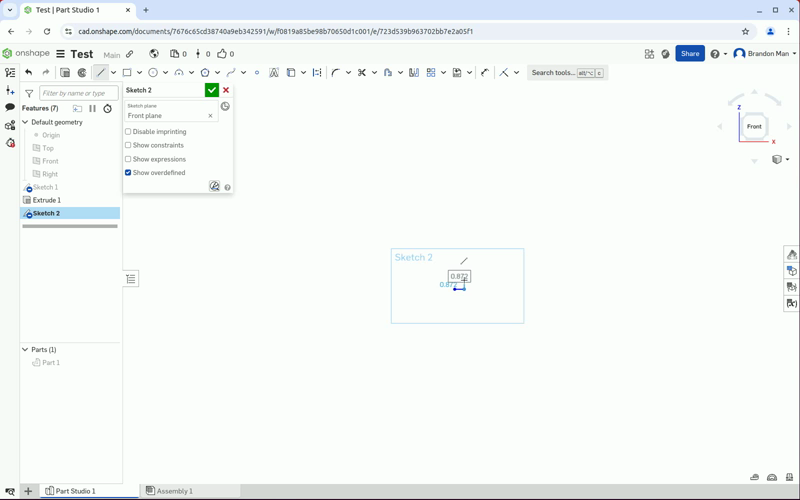
scroll(6)
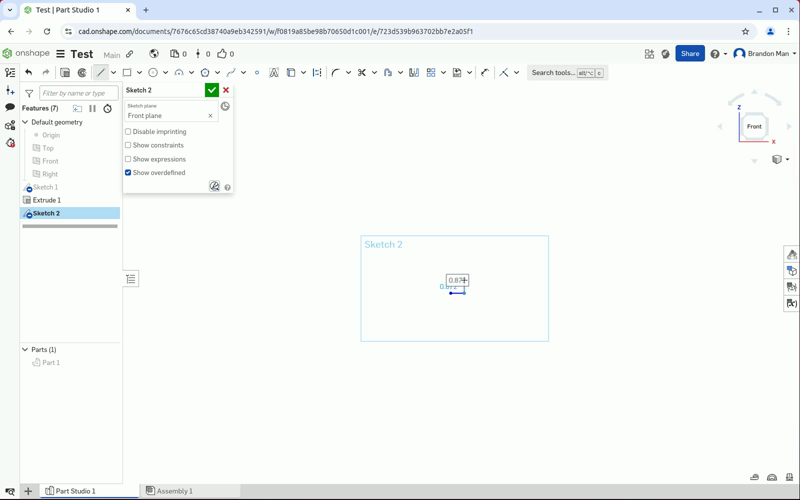
scroll(6)
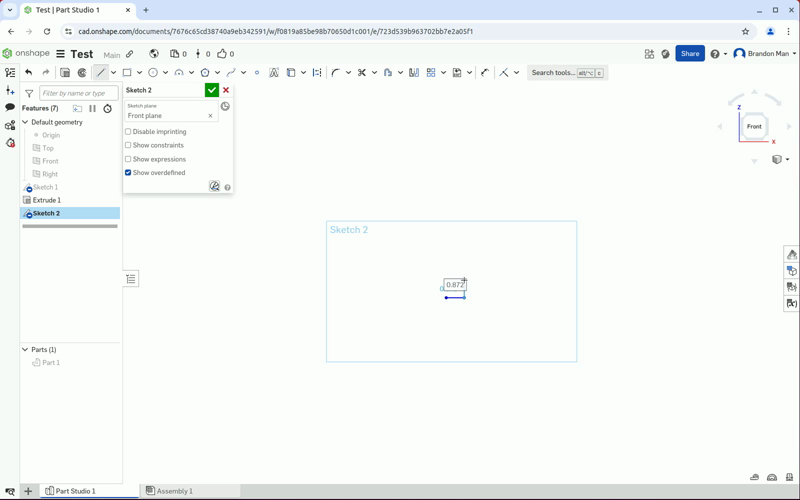
scroll(6)
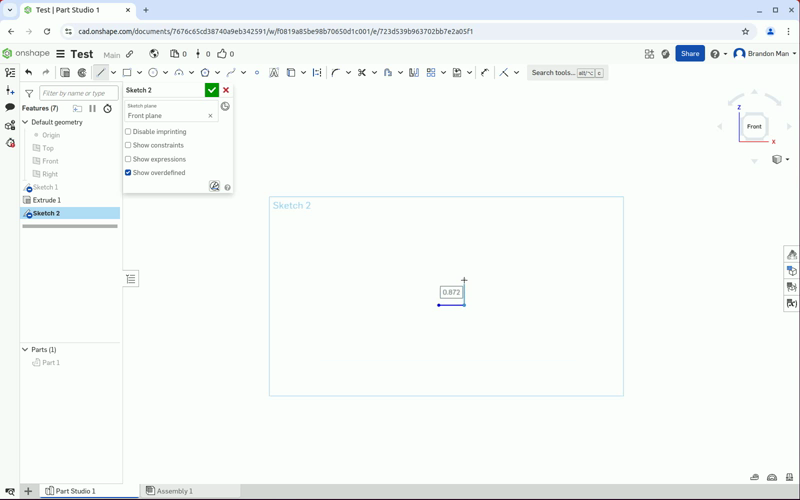
scroll(6)
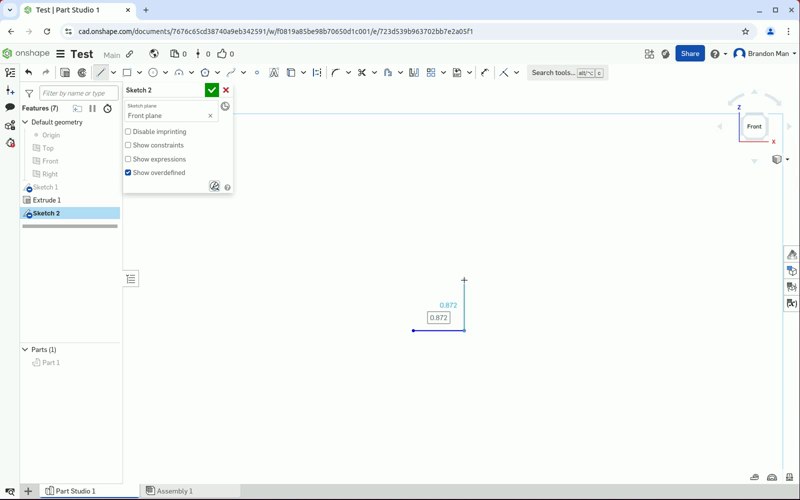
click(464, 279)
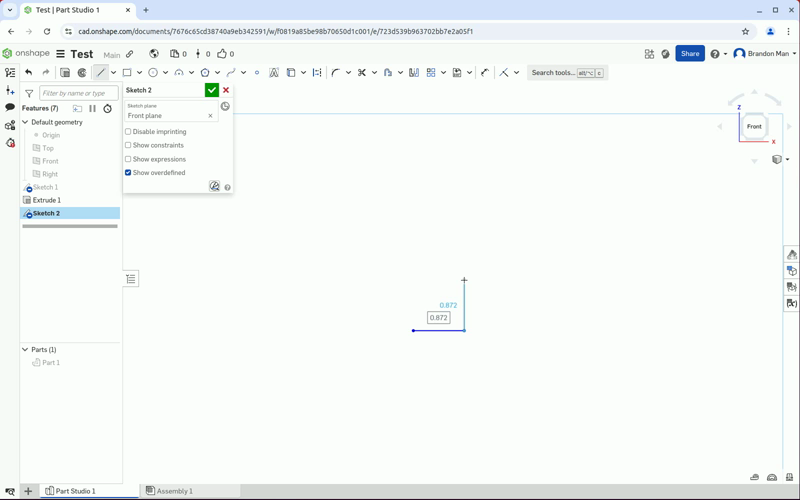
scroll(-6)
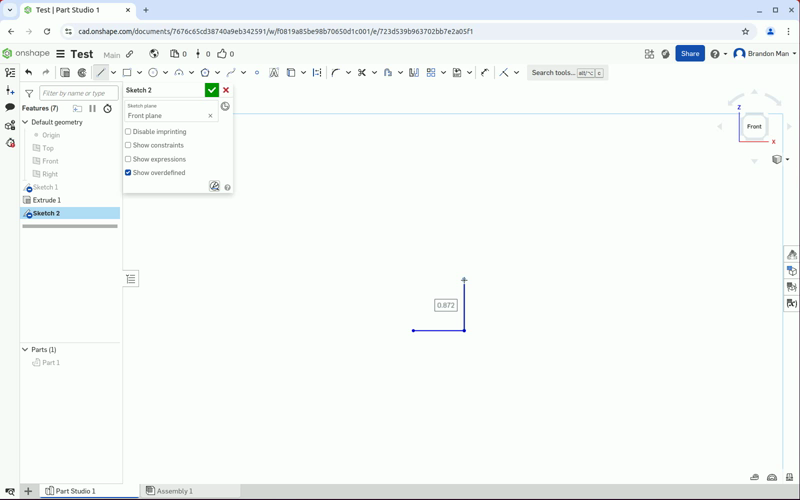
scroll(-6)
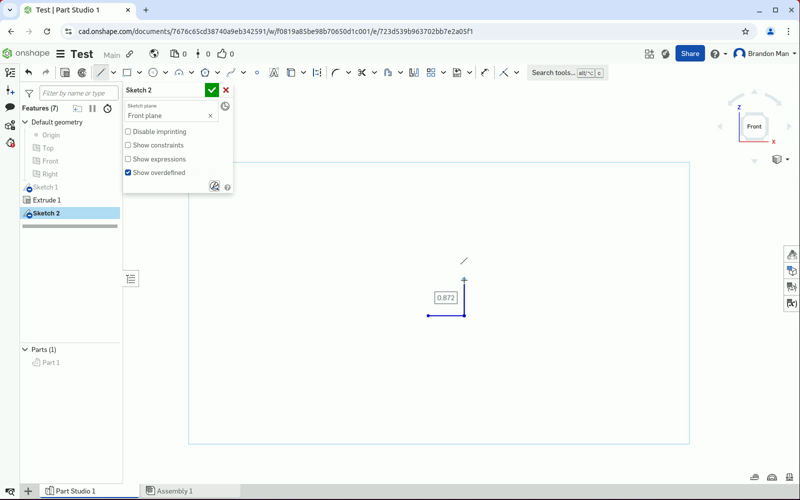
scroll(-6)
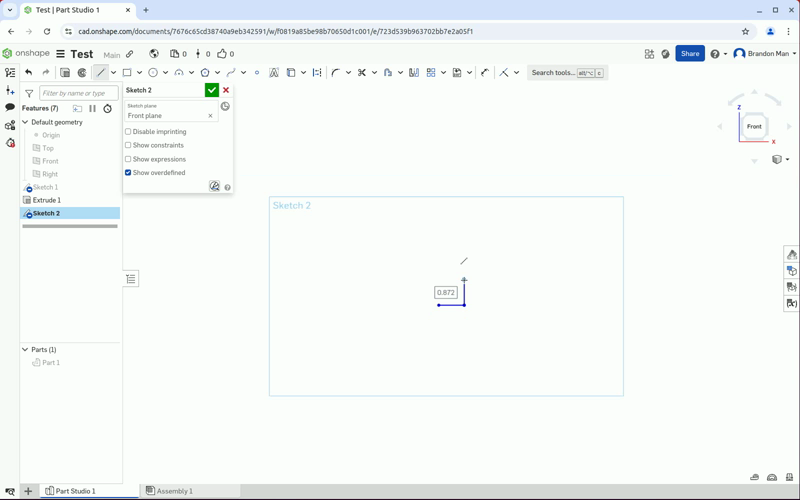
scroll(-6)
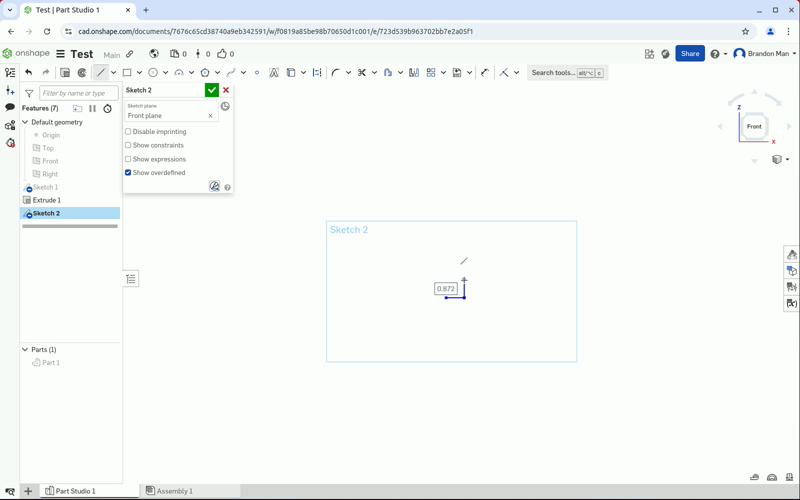
scroll(-6)
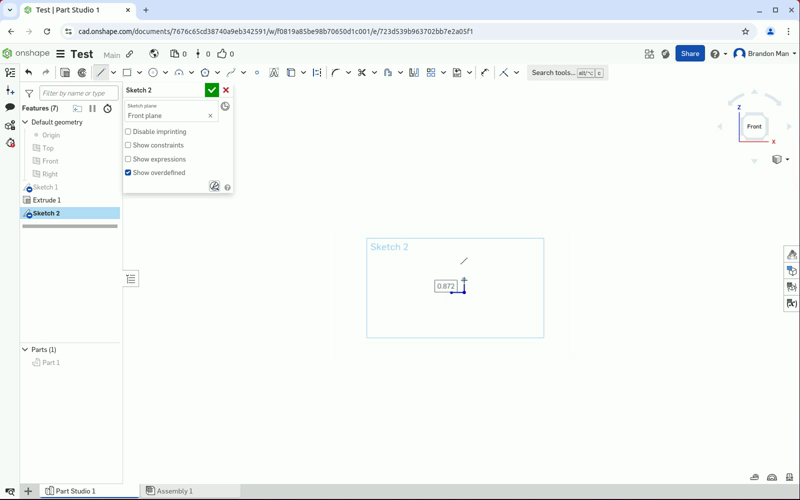
scroll(-6)
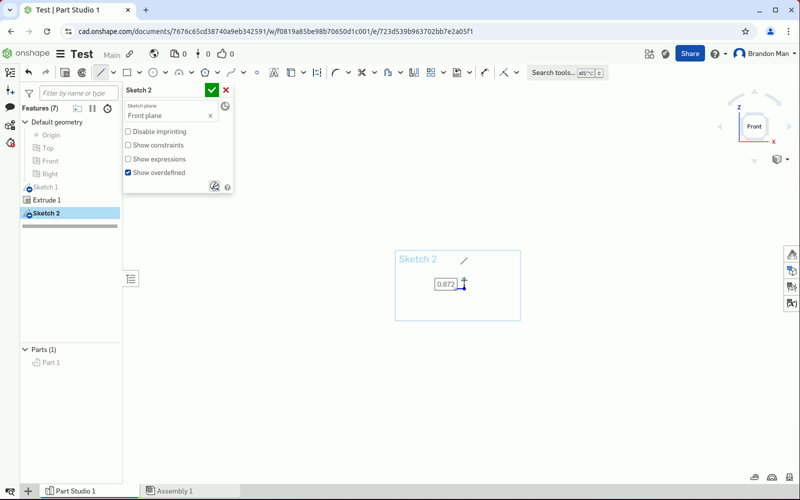
scroll(-6)
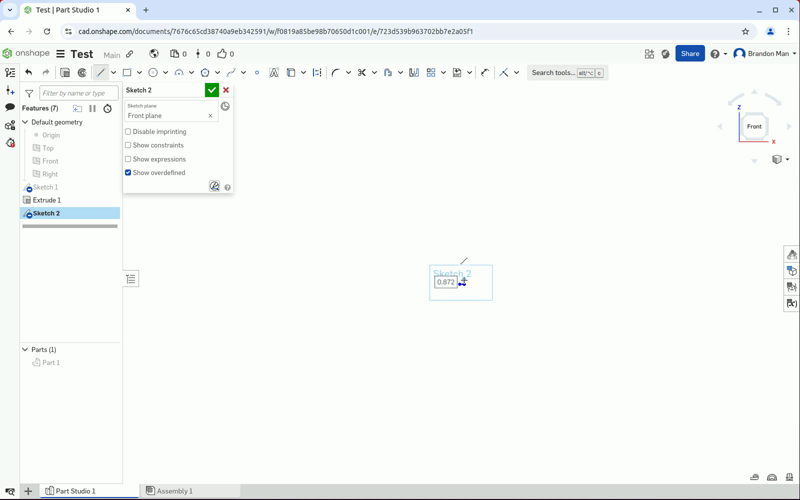
key_up(shift)
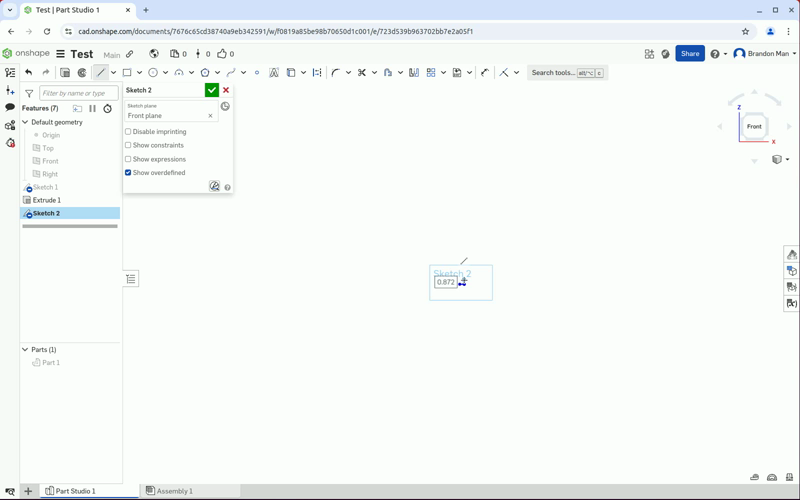
key_down(shift)
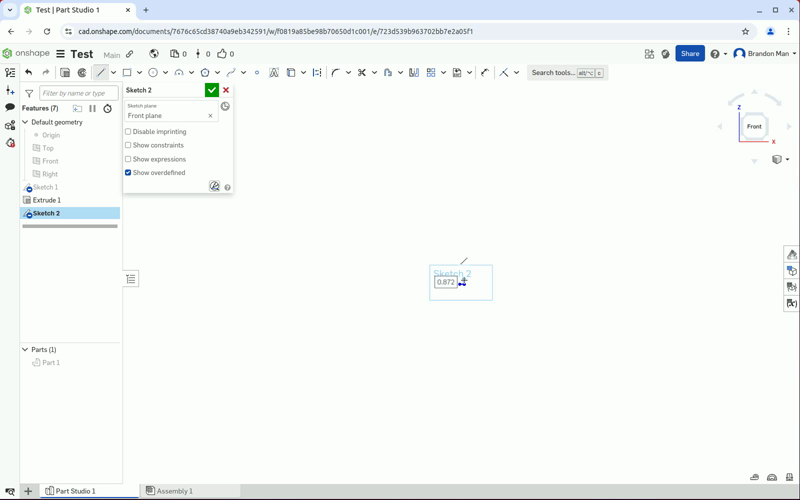
mouse_move(494, 279)
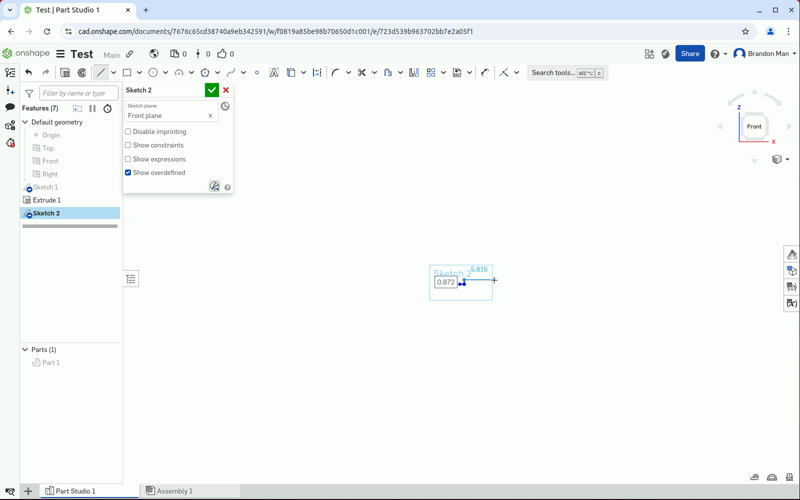
mouse_move(459, 279)
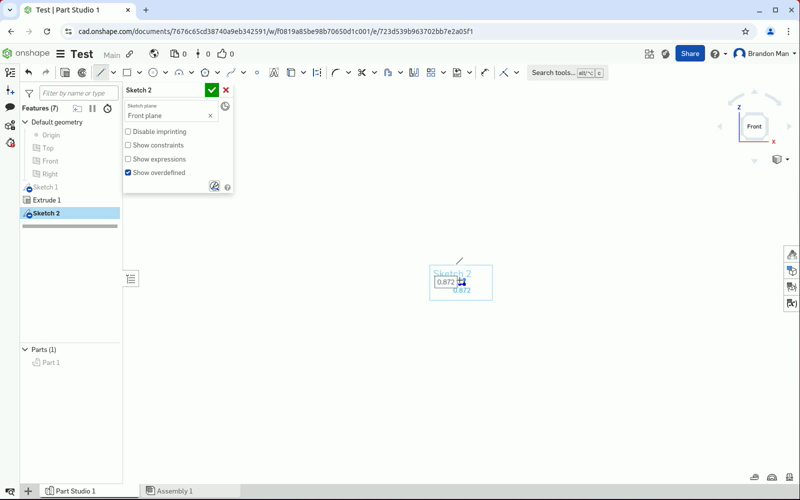
scroll(6)
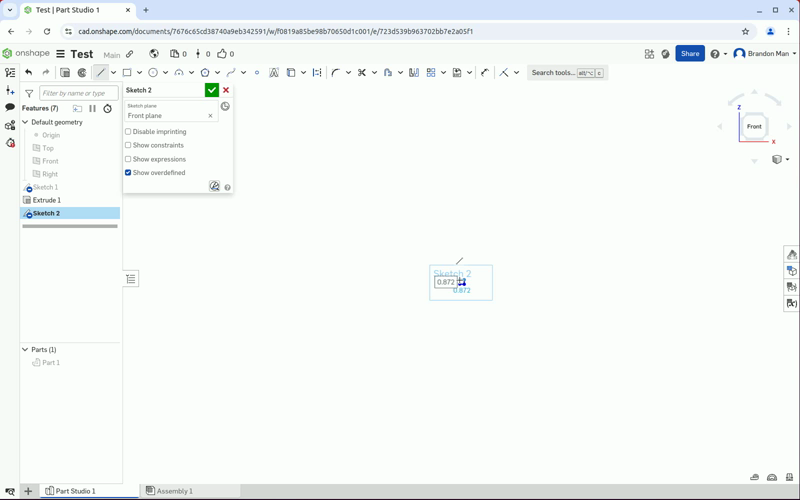
scroll(6)
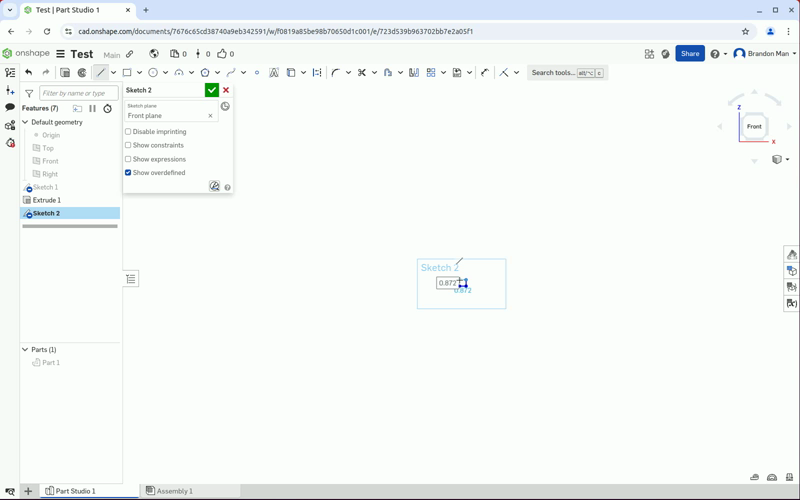
scroll(6)
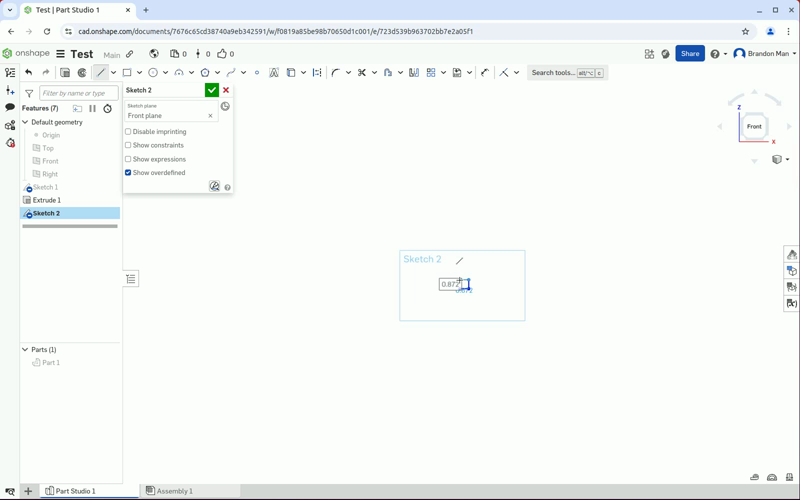
scroll(6)
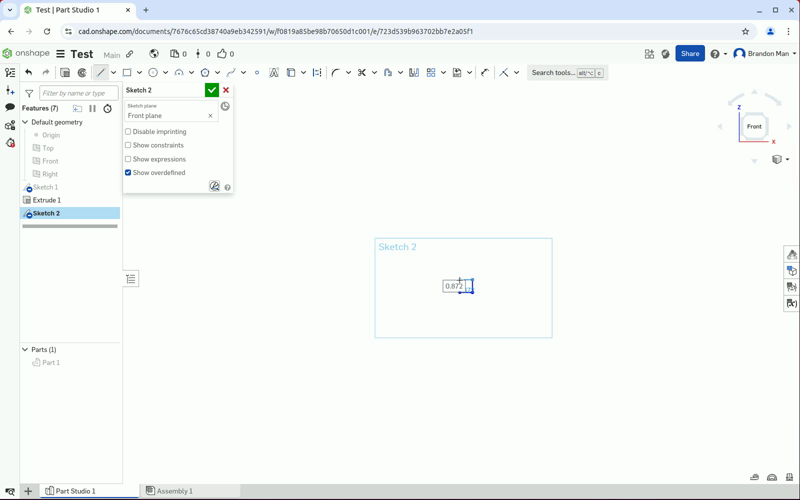
scroll(6)
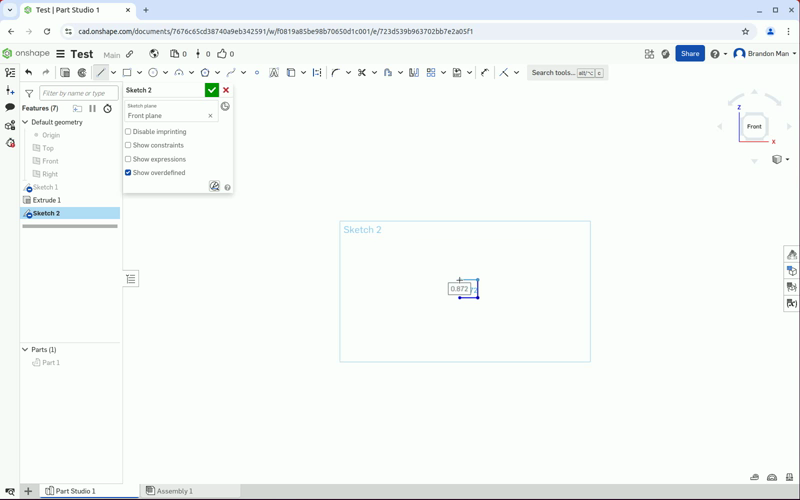
scroll(6)
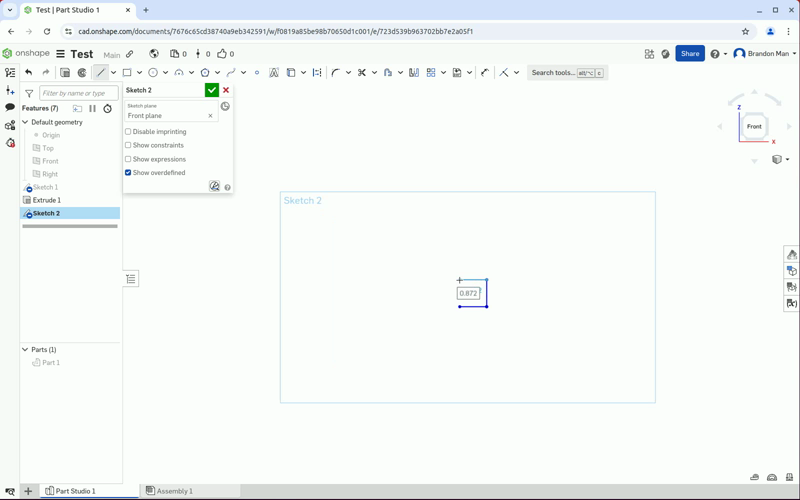
scroll(6)
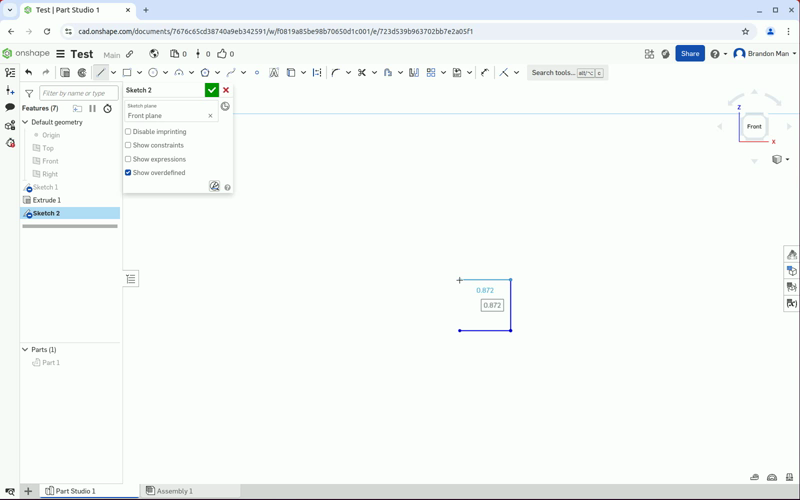
click(459, 279)
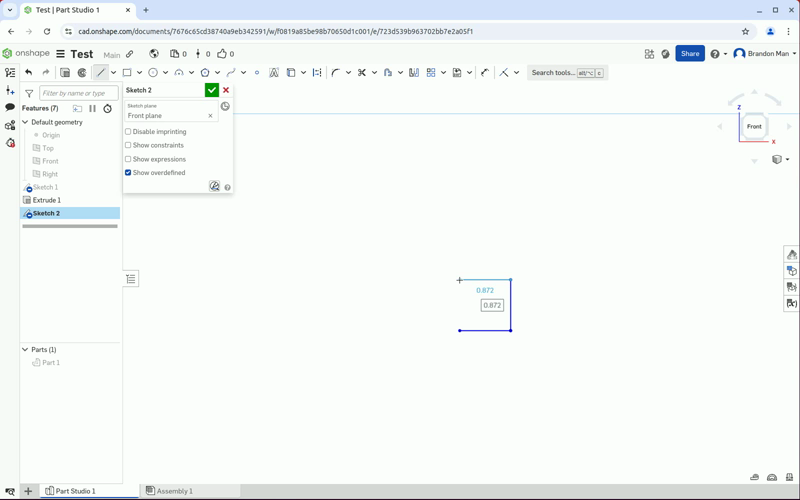
scroll(-6)
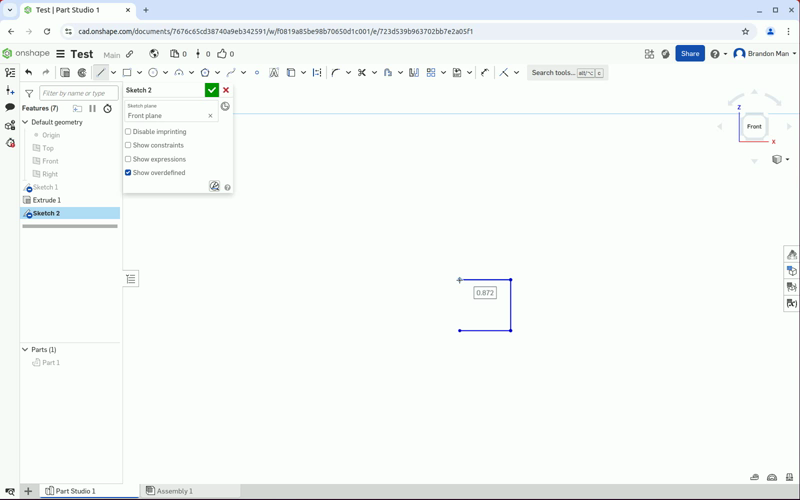
scroll(-6)
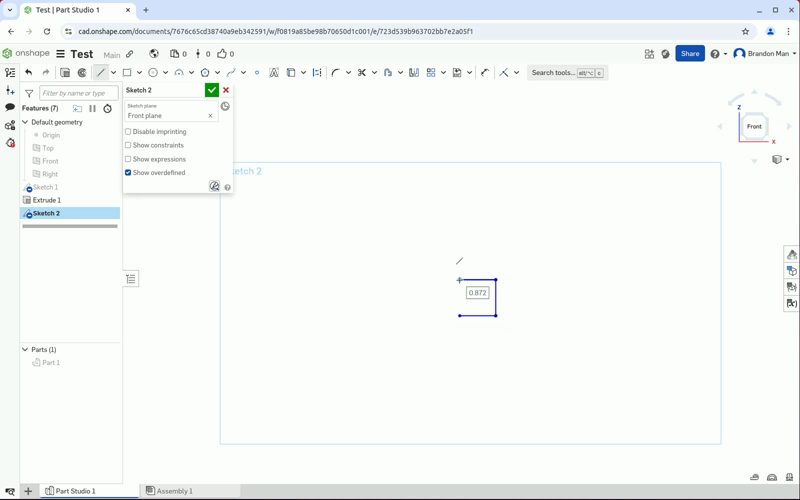
scroll(-6)
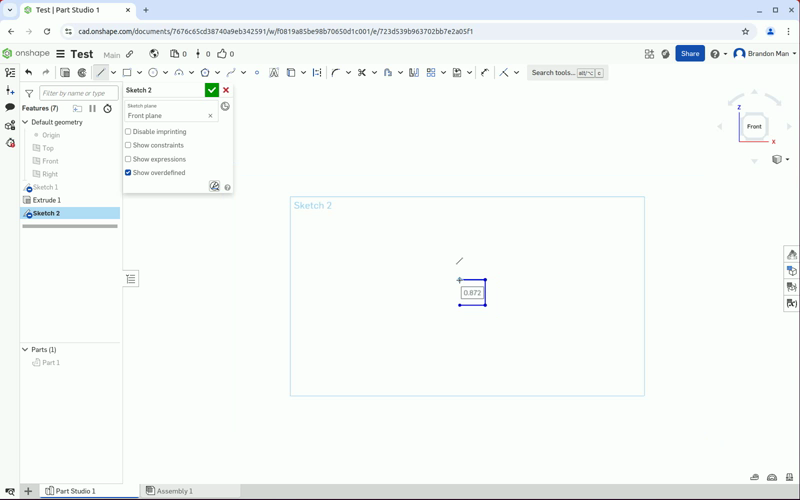
scroll(-6)
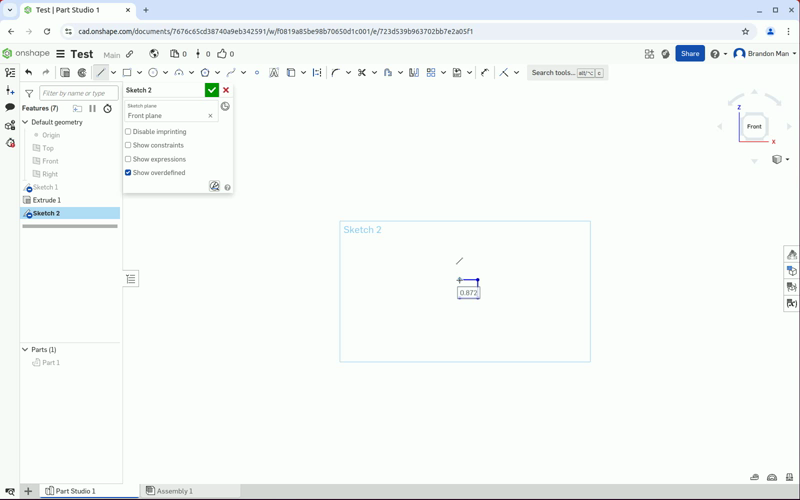
scroll(-6)
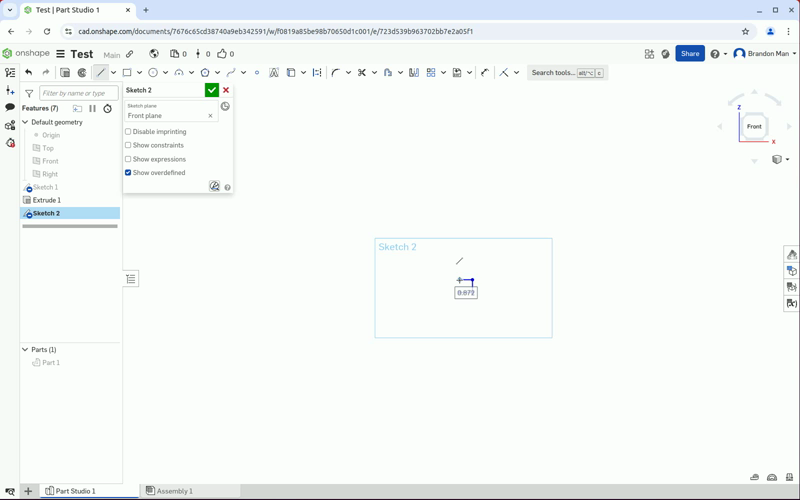
scroll(-6)
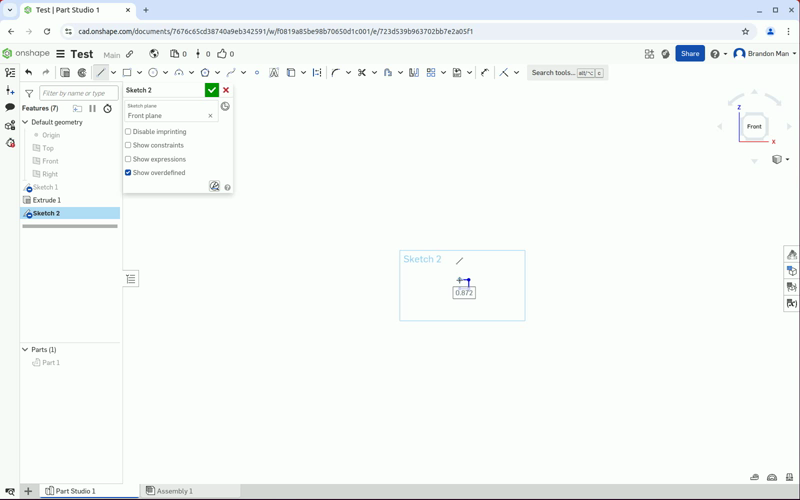
scroll(-6)
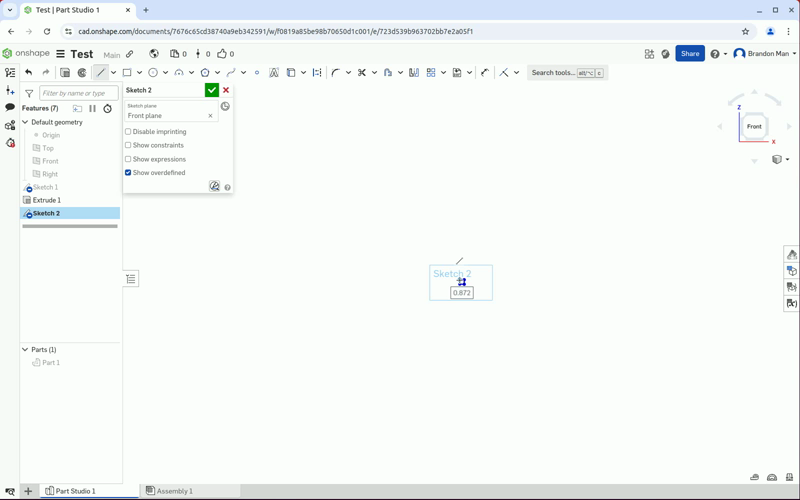
key_up(shift)
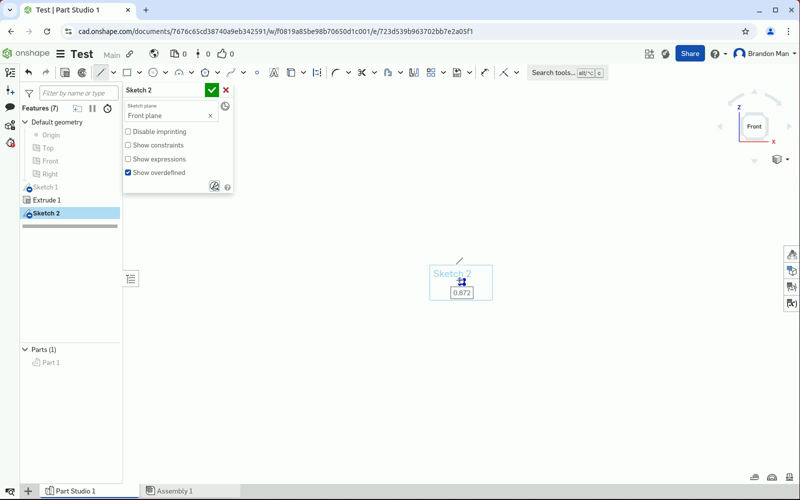
mouse_move(489, 279)
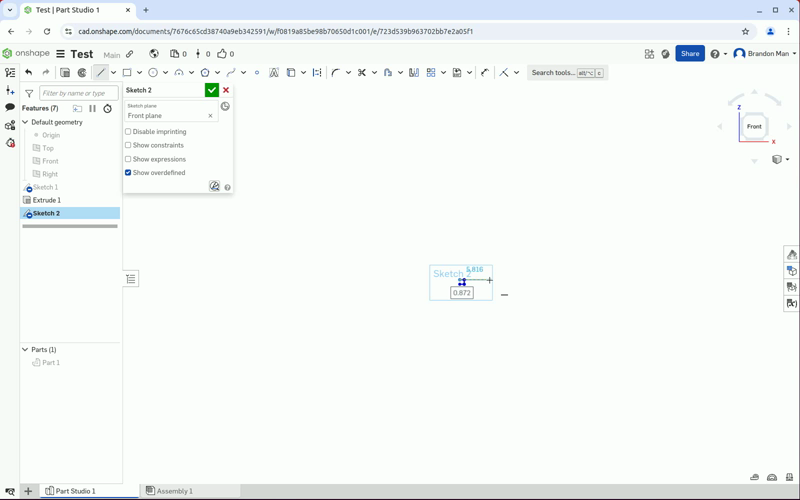
key_down(shift)
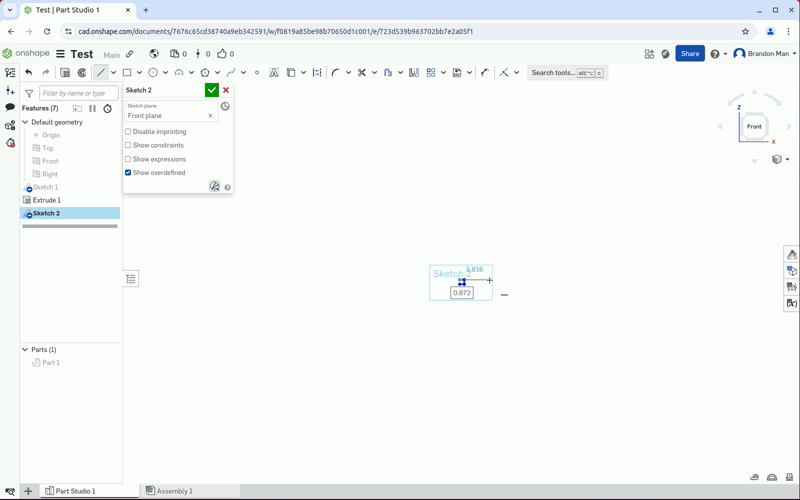
mouse_move(459, 284)
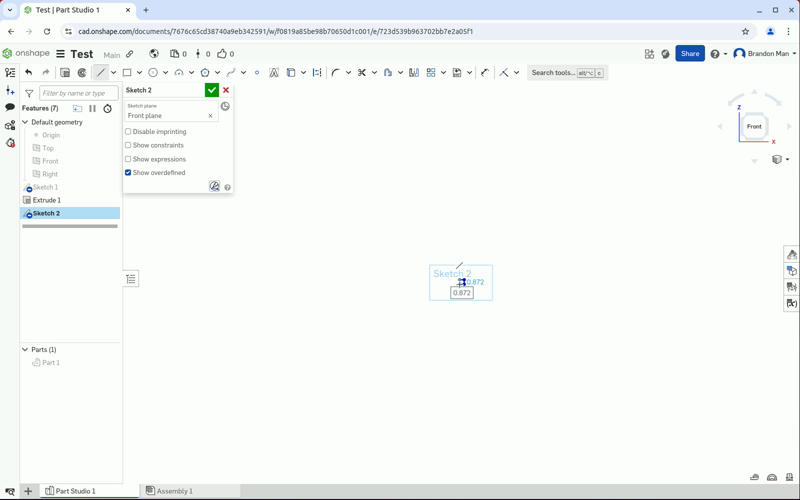
scroll(6)
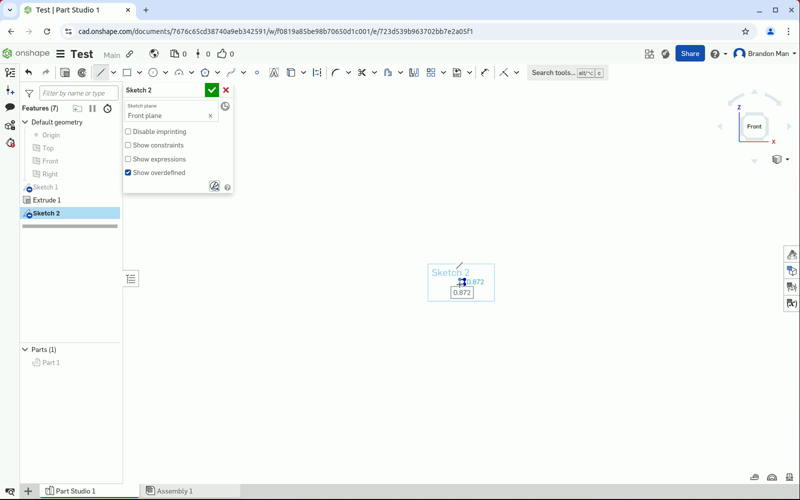
scroll(6)
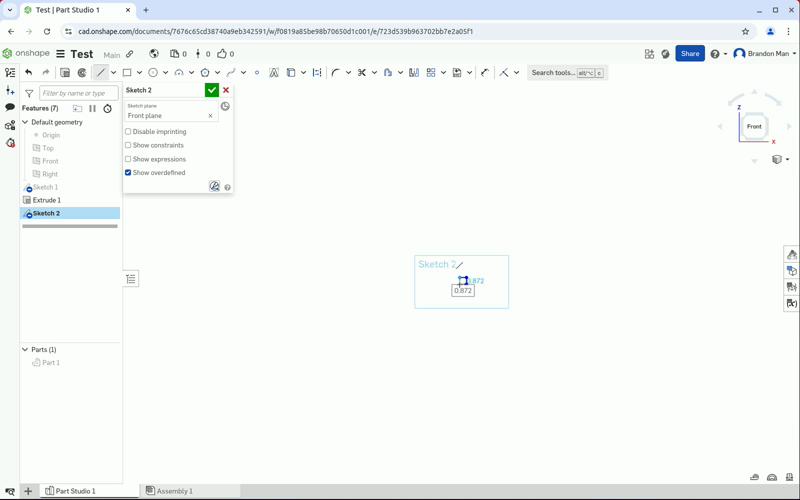
scroll(6)
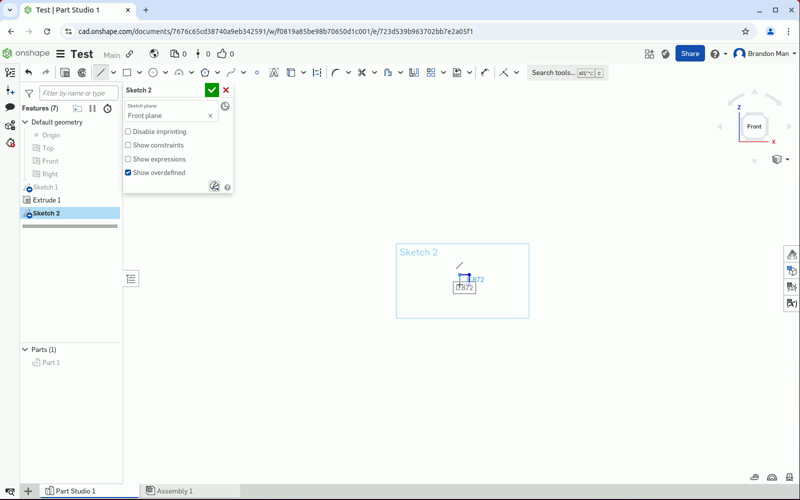
scroll(6)
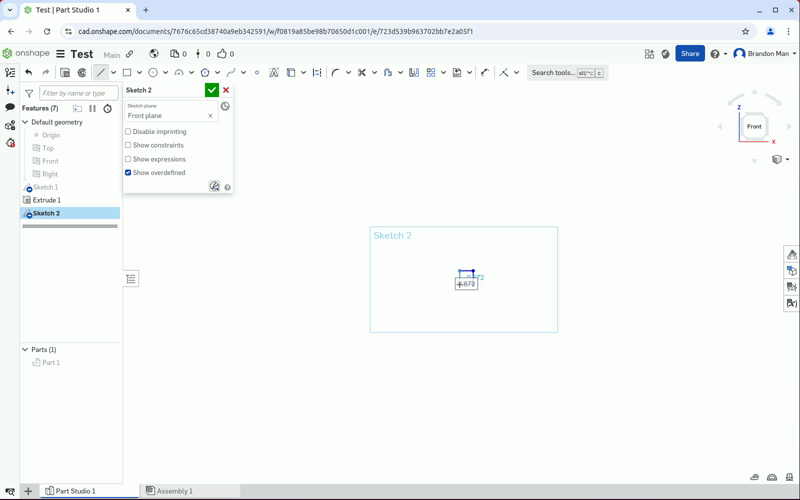
scroll(6)
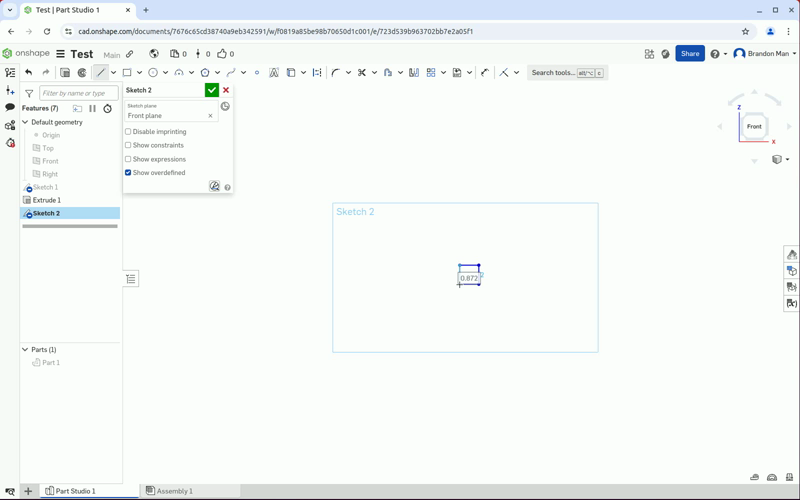
scroll(6)
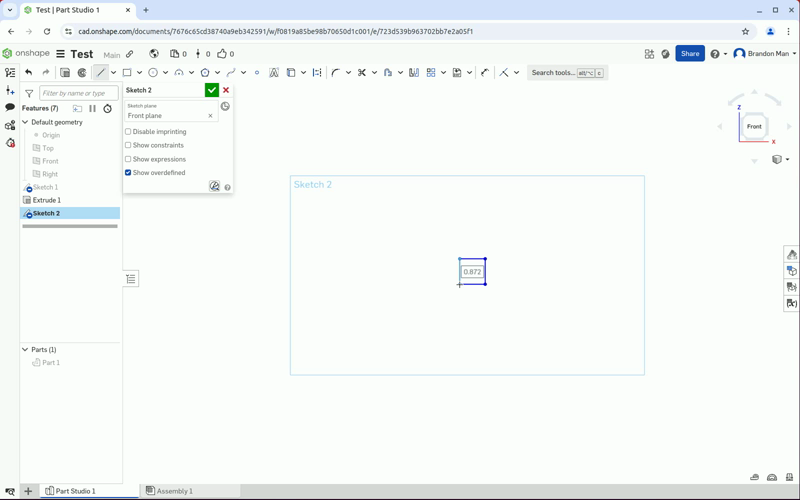
scroll(6)
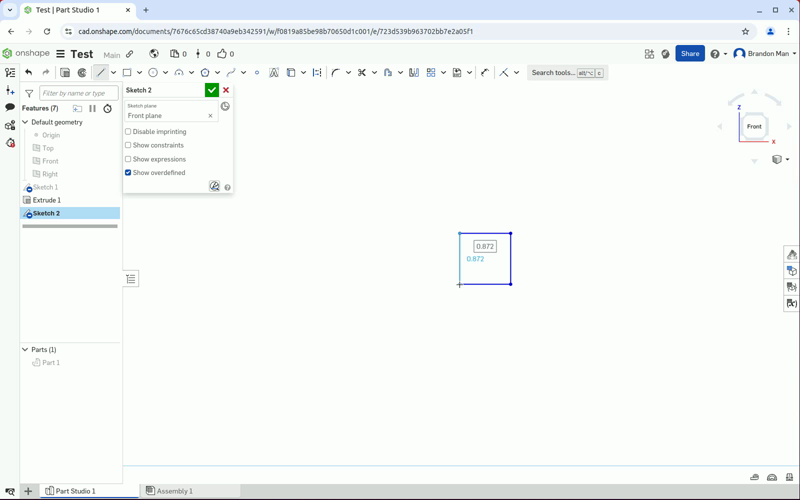
key_up(shift)
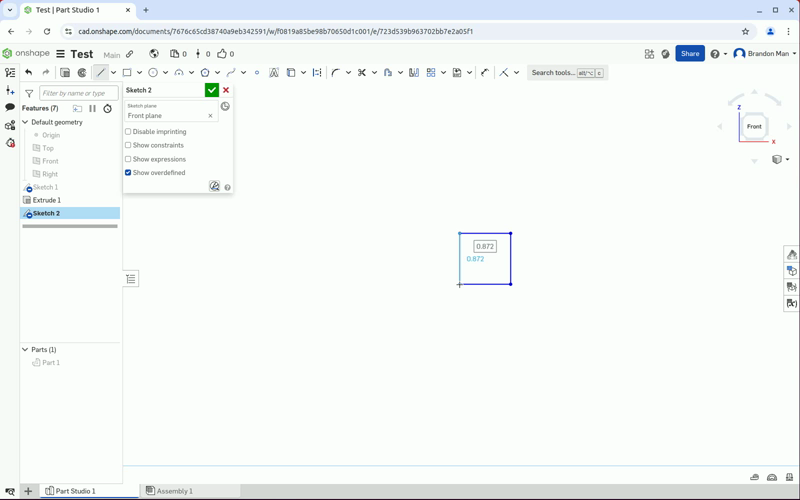
click(459, 284)
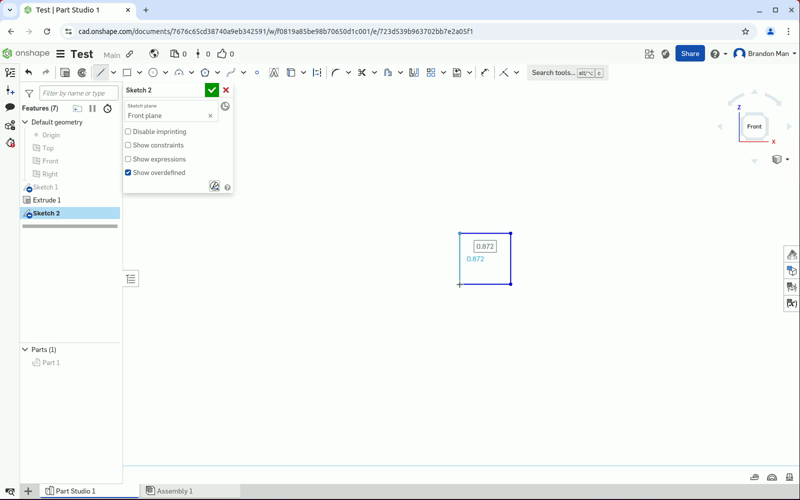
scroll(-6)
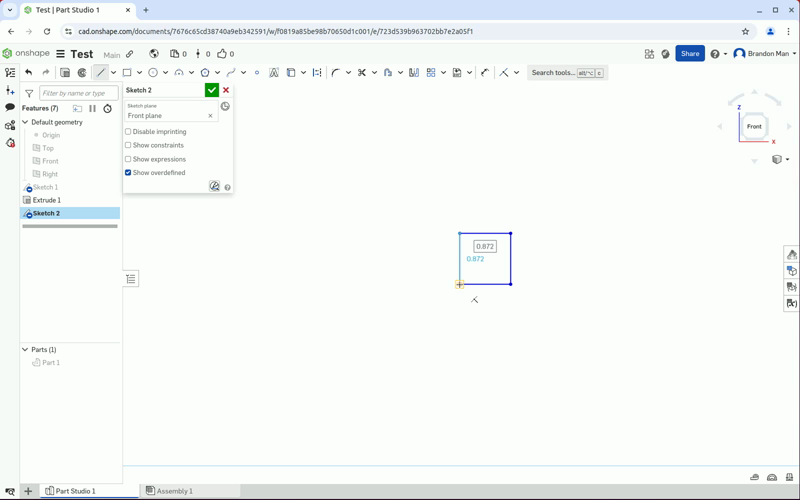
scroll(-6)
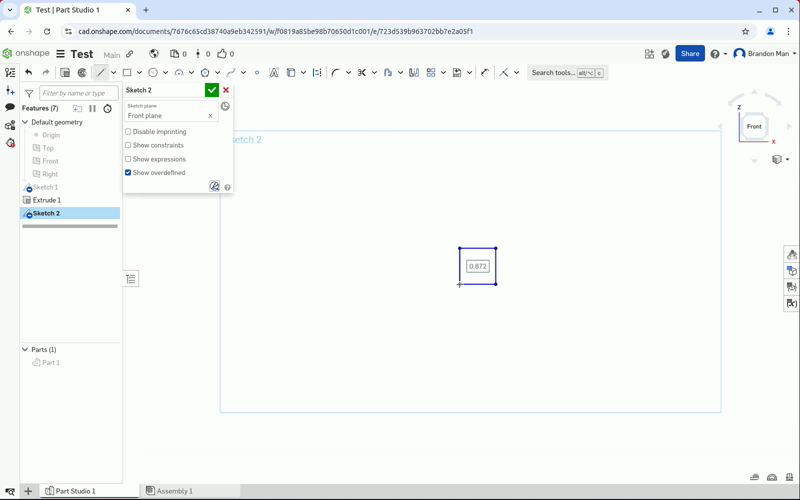
scroll(-6)
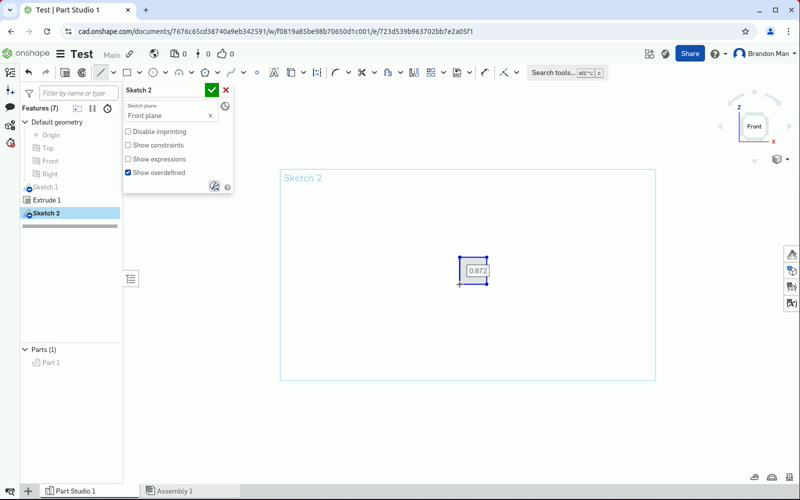
scroll(-6)
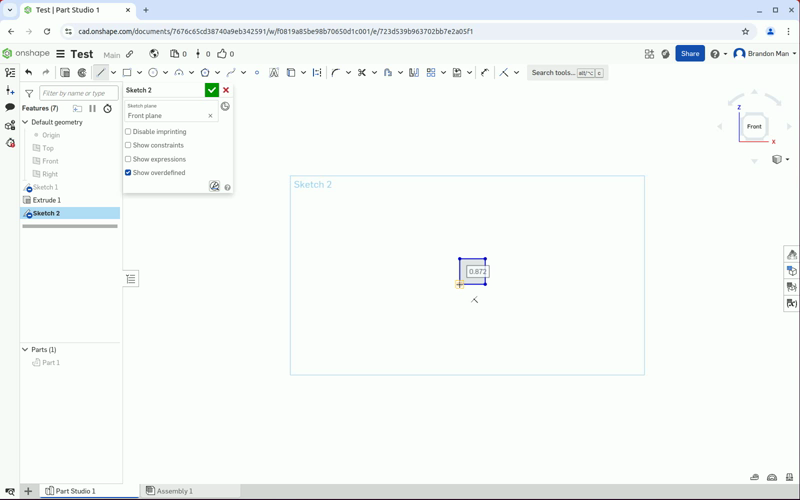
scroll(-6)
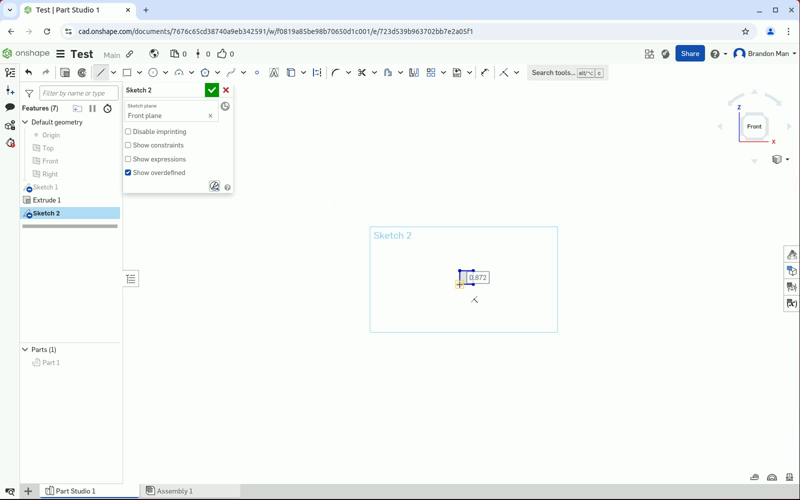
scroll(-6)
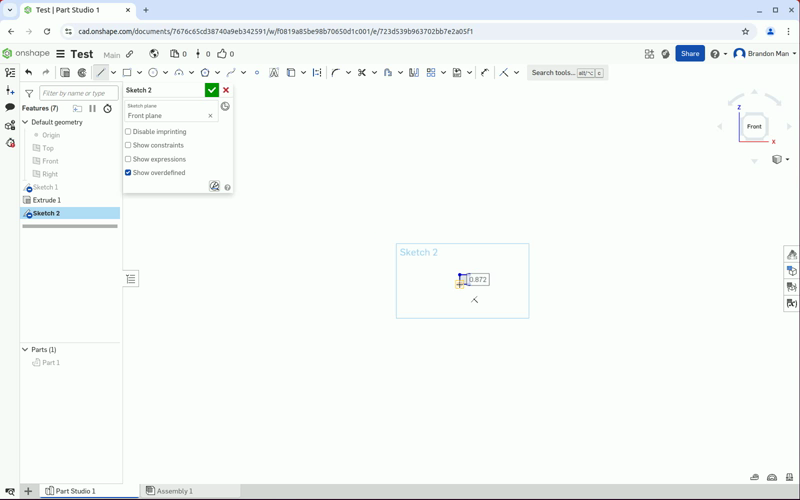
scroll(-6)
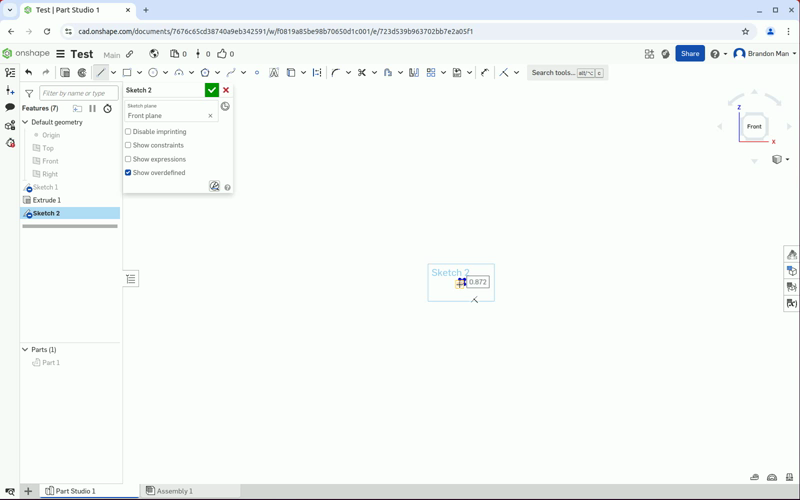
key(esc)
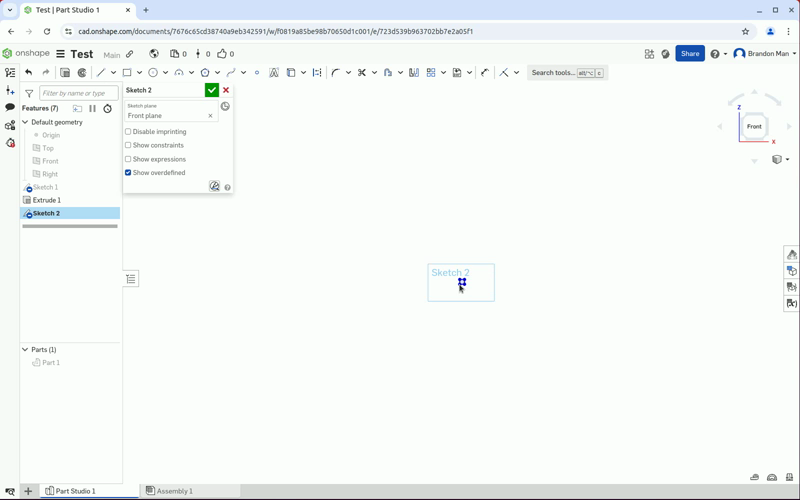
key(l)
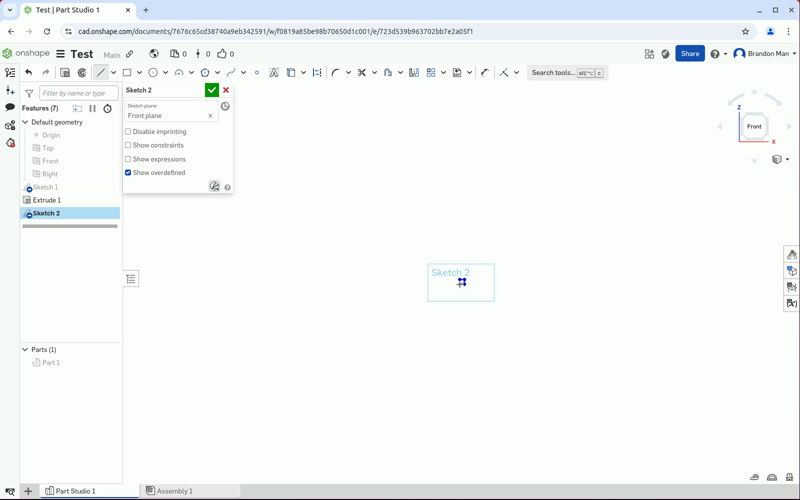
key_down(shift)
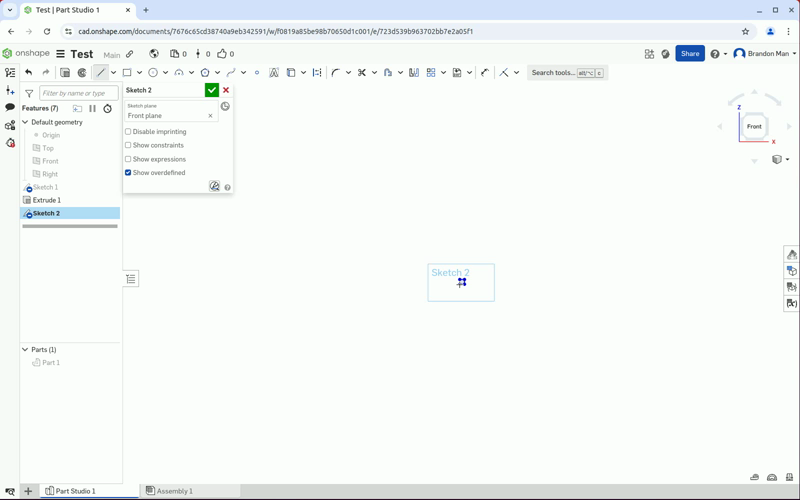
mouse_move(459, 283)
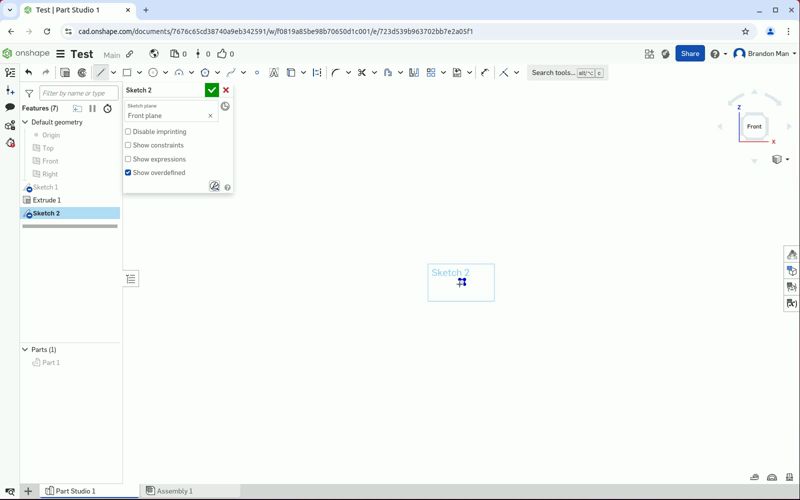
scroll(6)
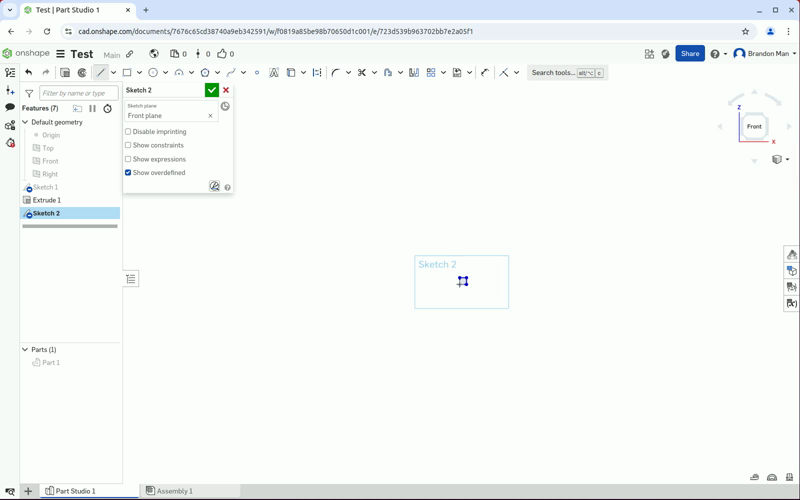
scroll(6)
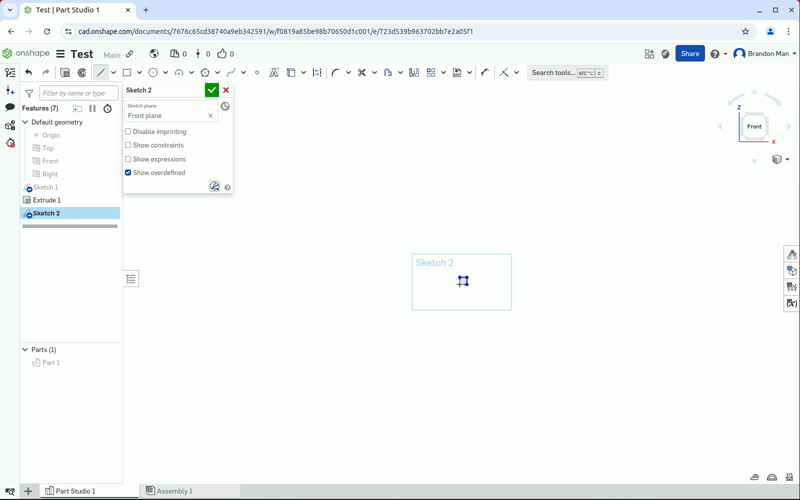
scroll(6)
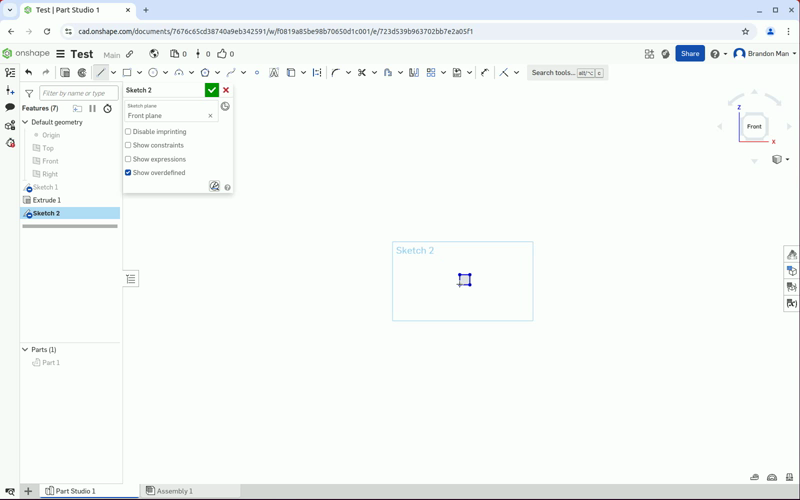
scroll(6)
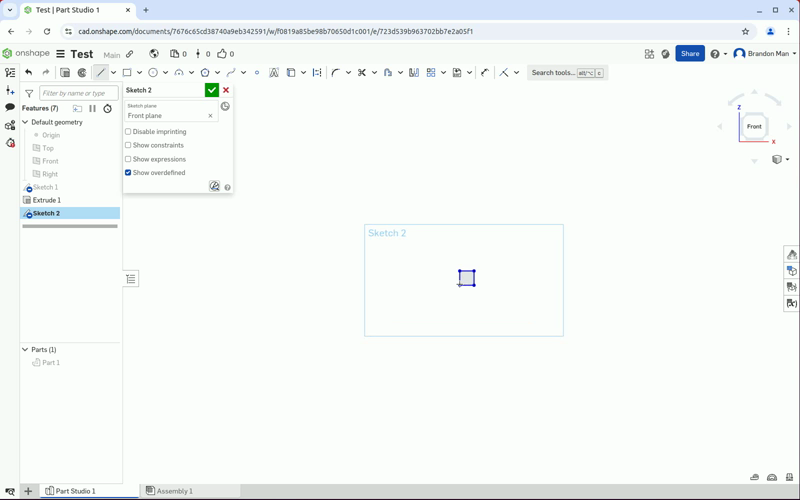
scroll(6)
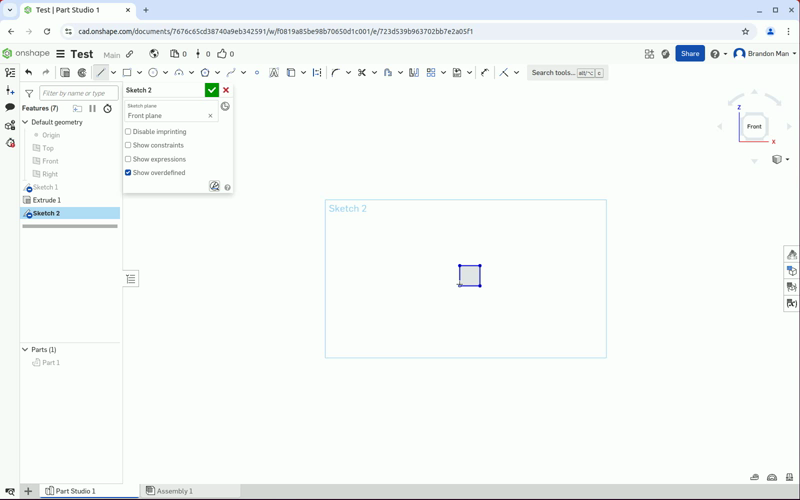
scroll(6)
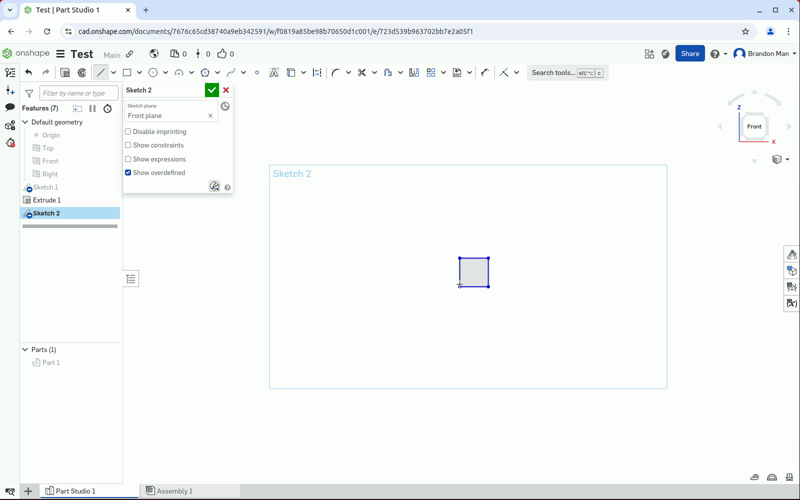
scroll(6)
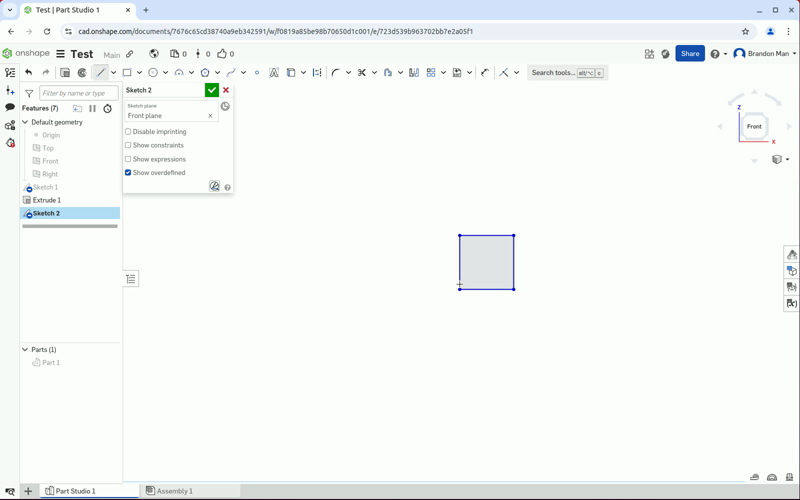
click(459, 283)
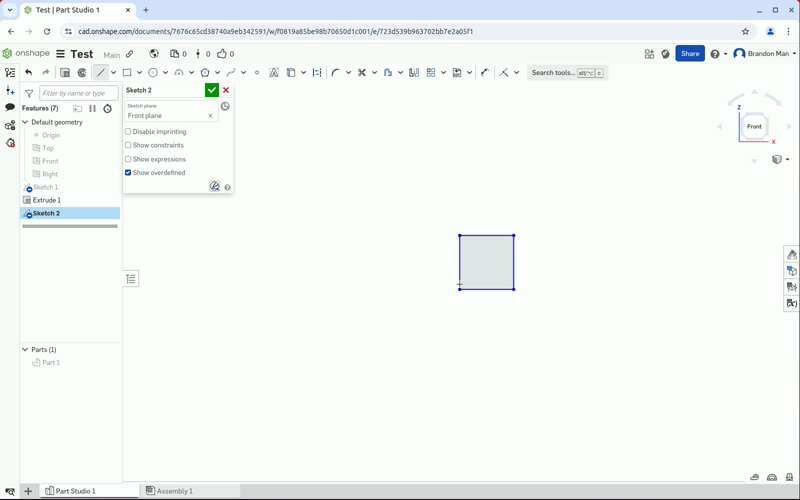
scroll(-6)
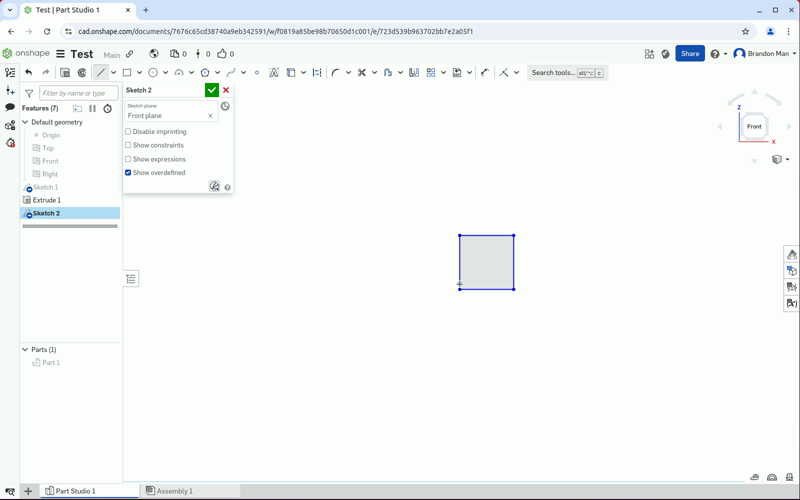
scroll(-6)
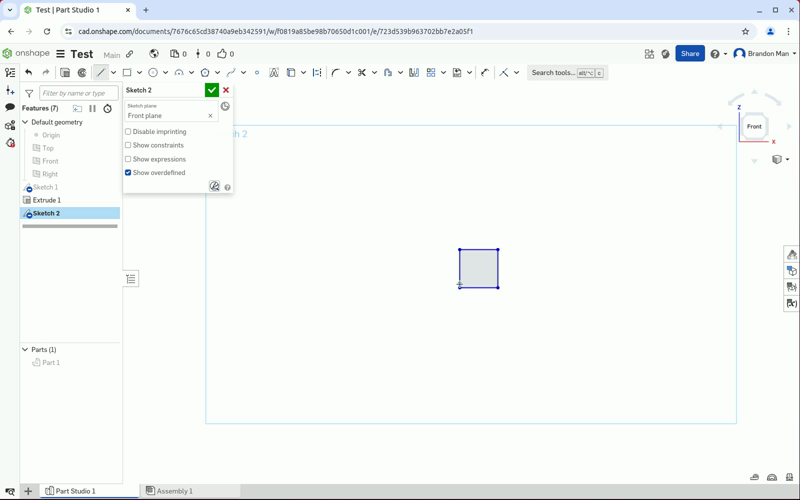
scroll(-6)
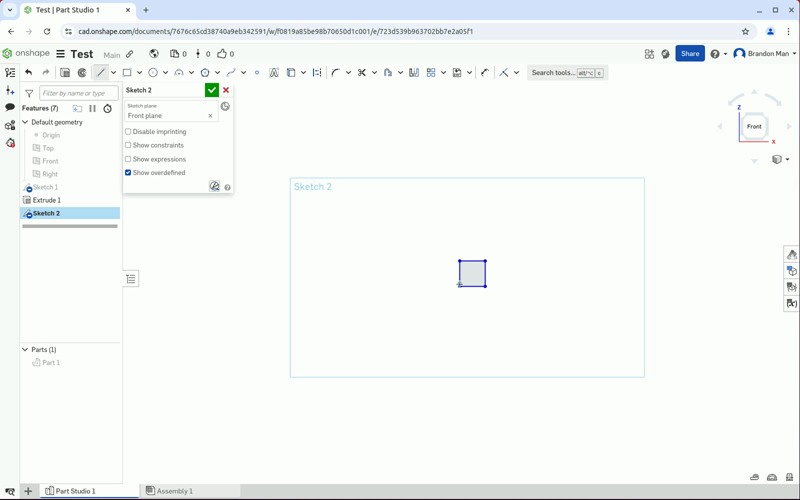
scroll(-6)
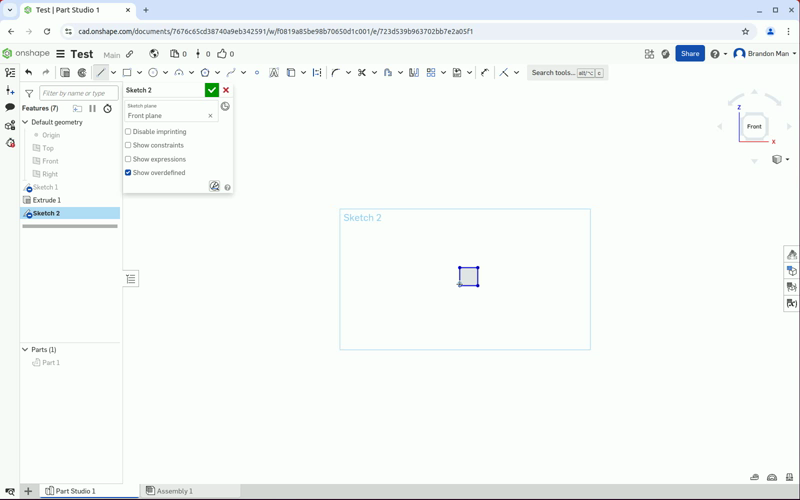
scroll(-6)
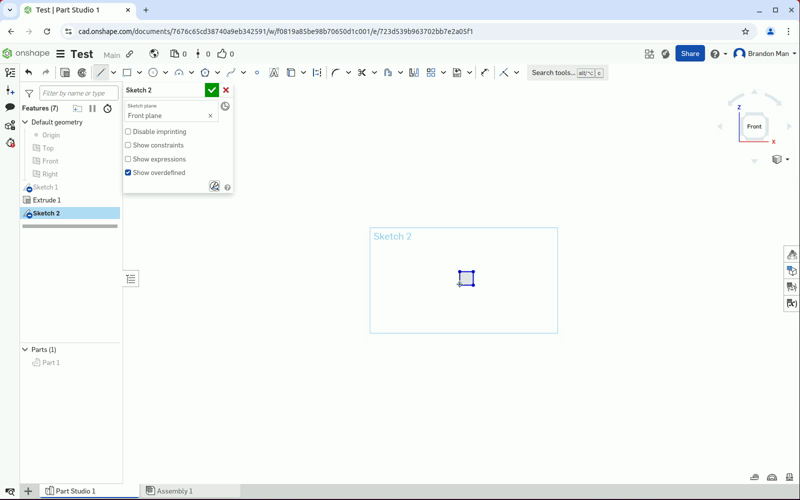
scroll(-6)
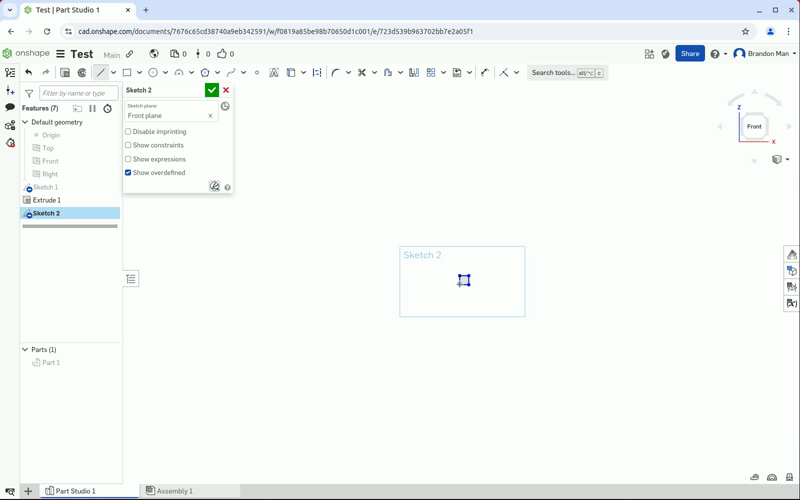
scroll(-6)
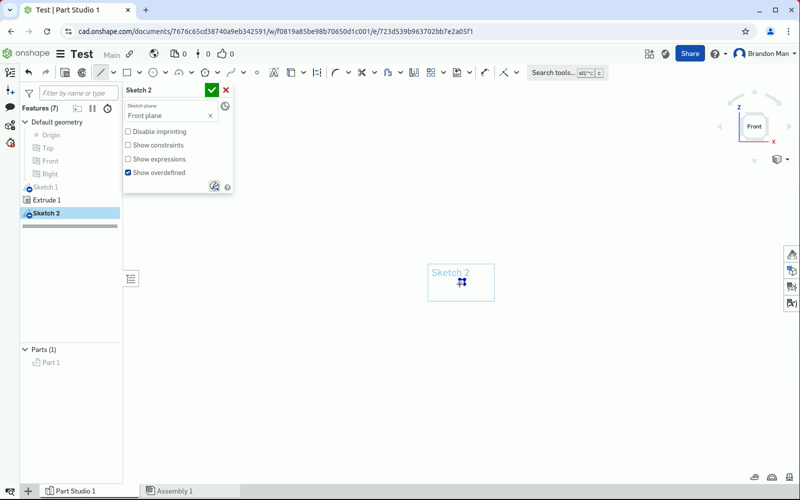
key_up(shift)
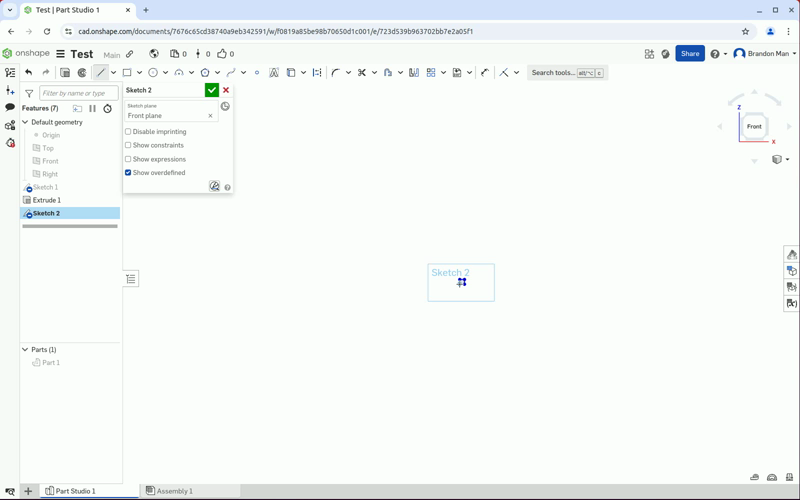
key_down(shift)
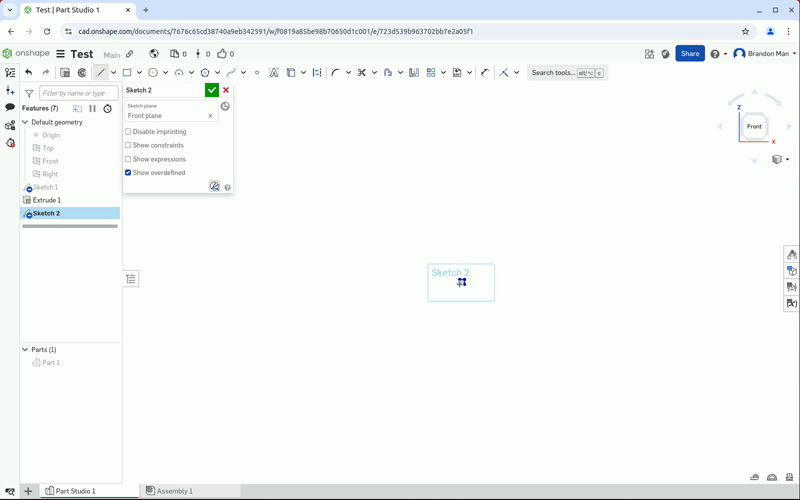
mouse_move(489, 283)
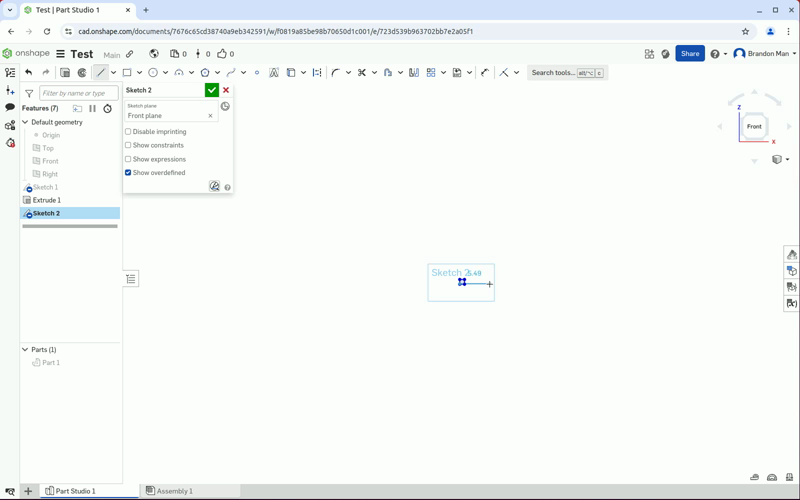
mouse_move(463, 283)
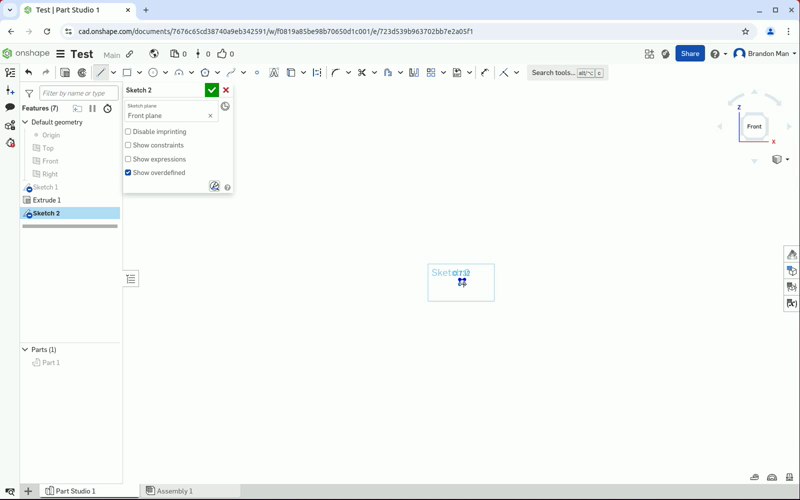
scroll(6)
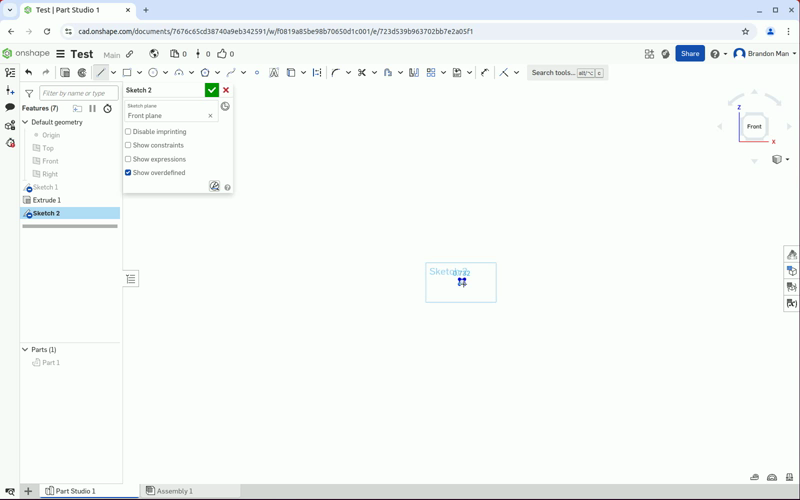
scroll(6)
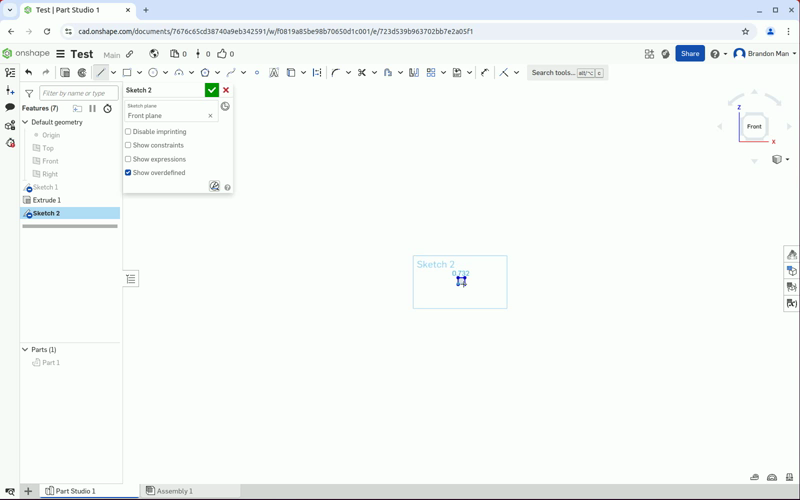
scroll(6)
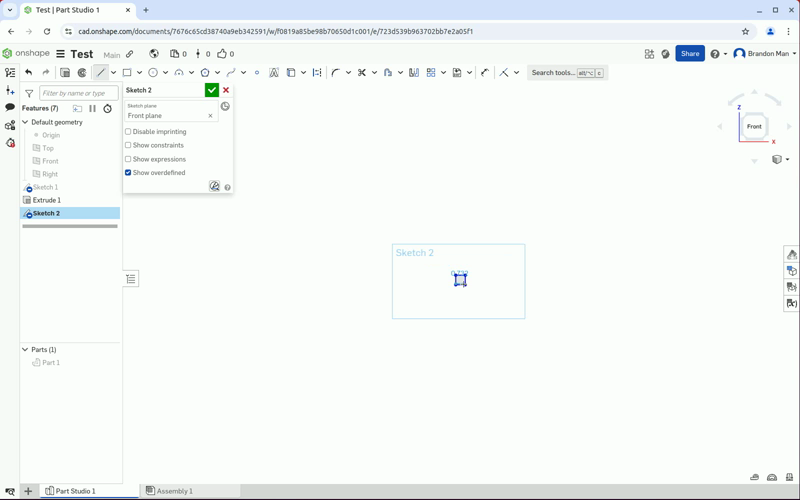
scroll(6)
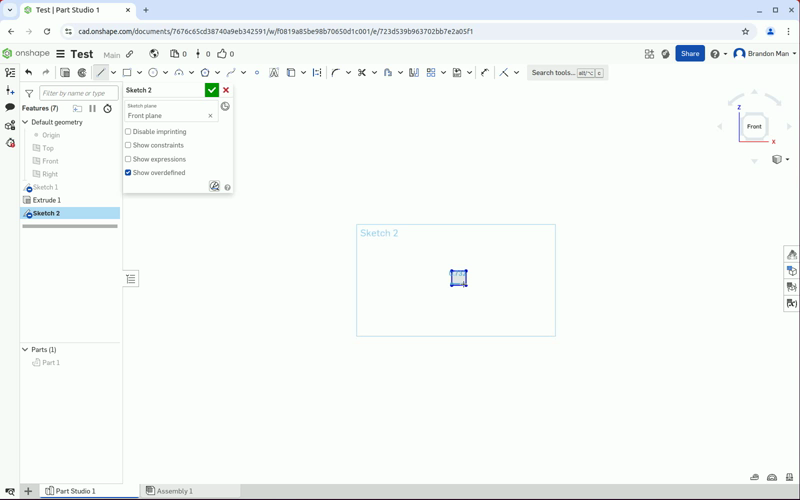
scroll(6)
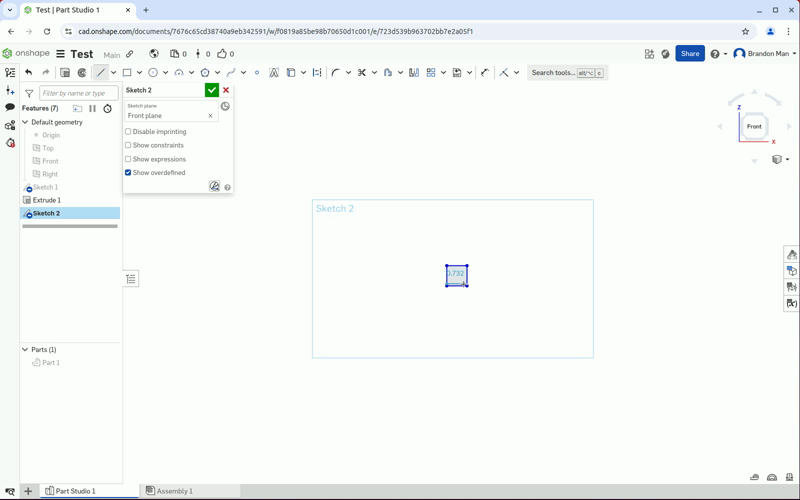
scroll(6)
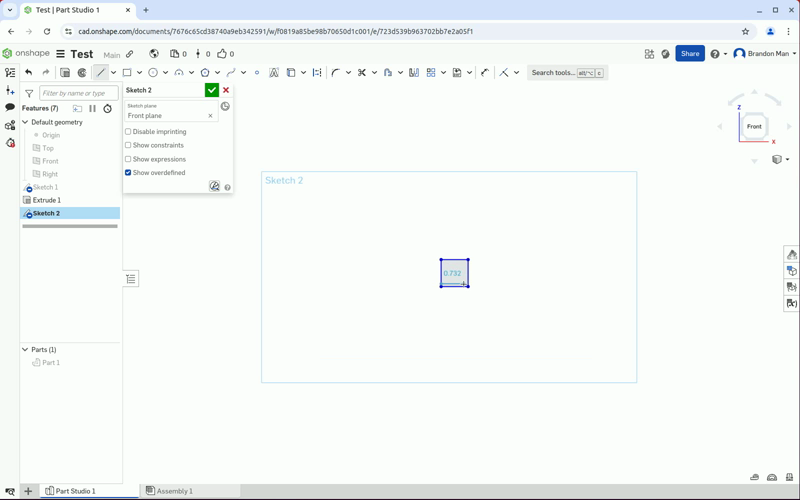
scroll(6)
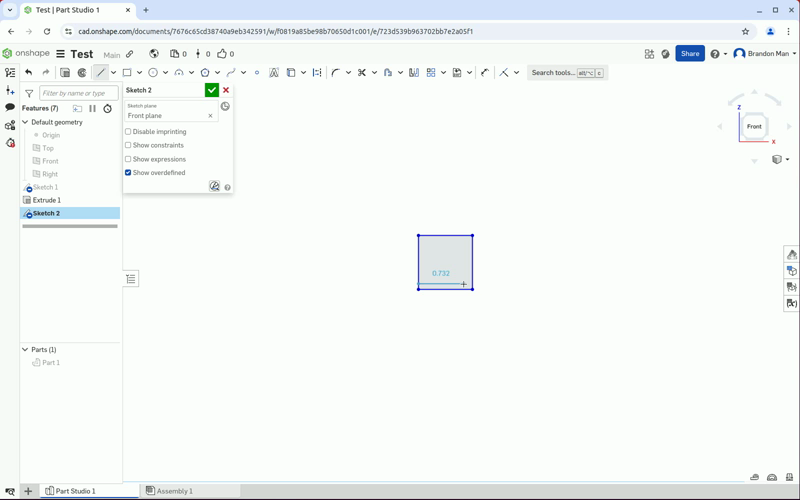
click(463, 283)
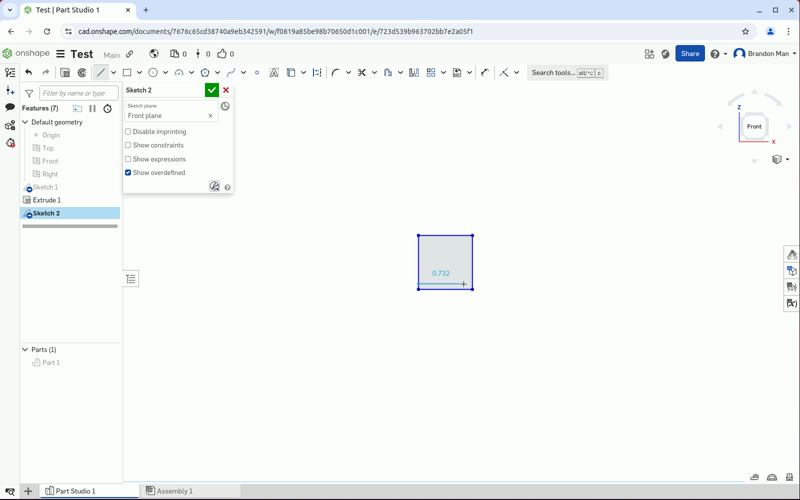
scroll(-6)
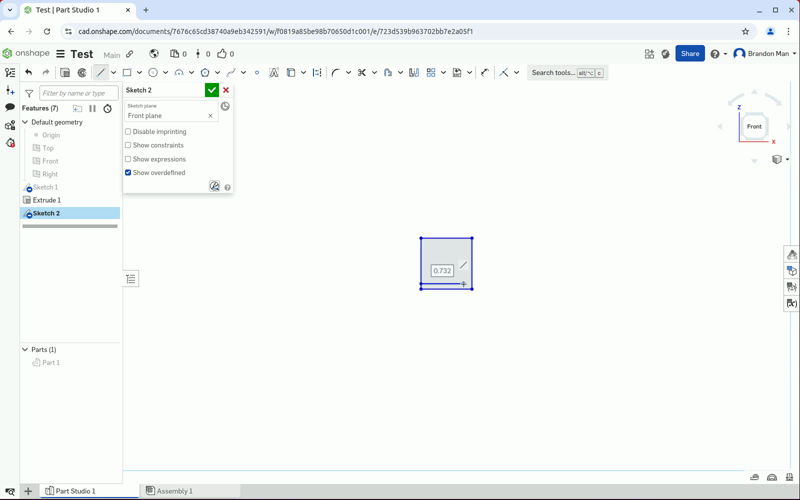
scroll(-6)
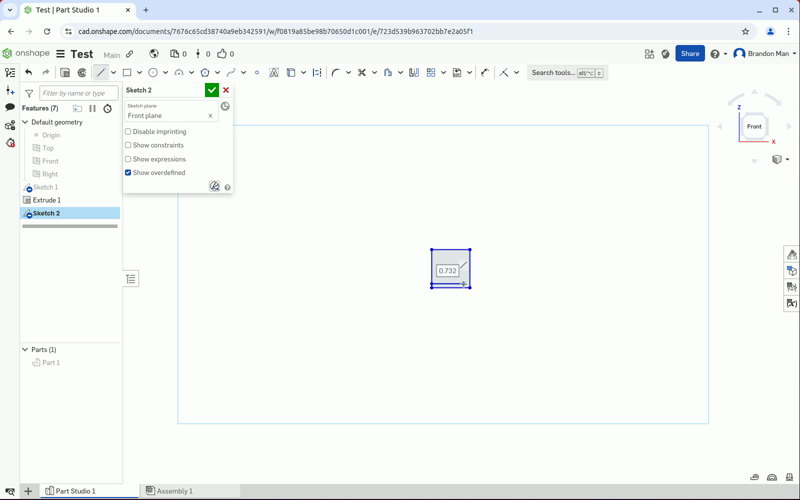
scroll(-6)
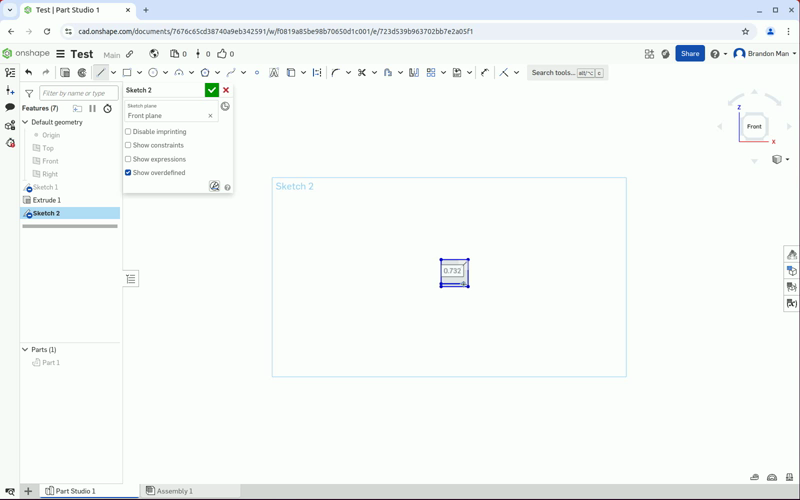
scroll(-6)
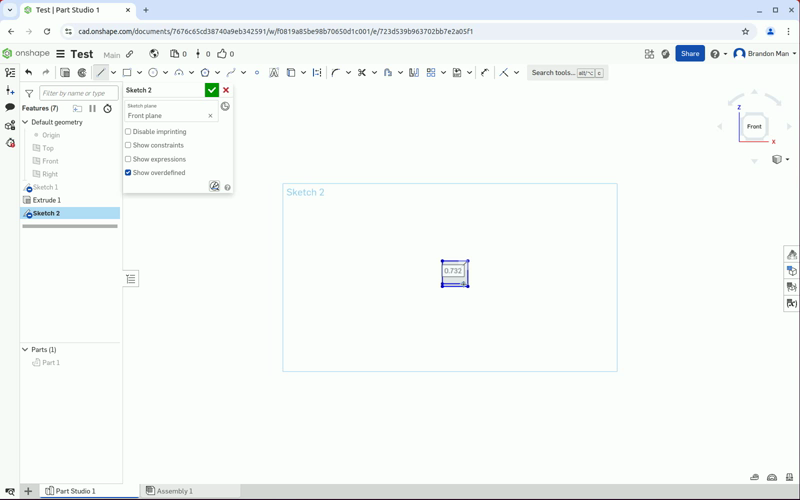
scroll(-6)
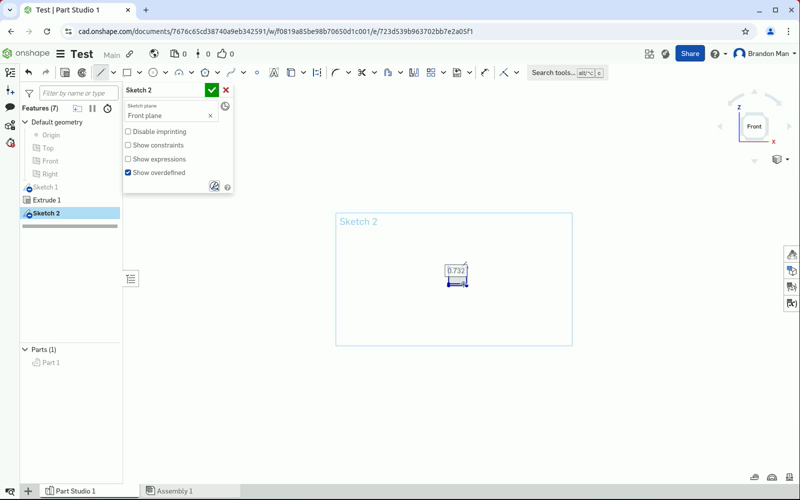
scroll(-6)
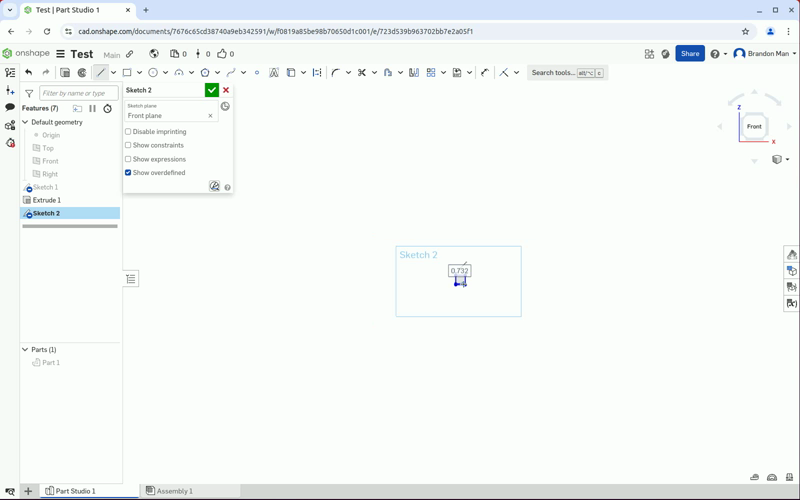
scroll(-6)
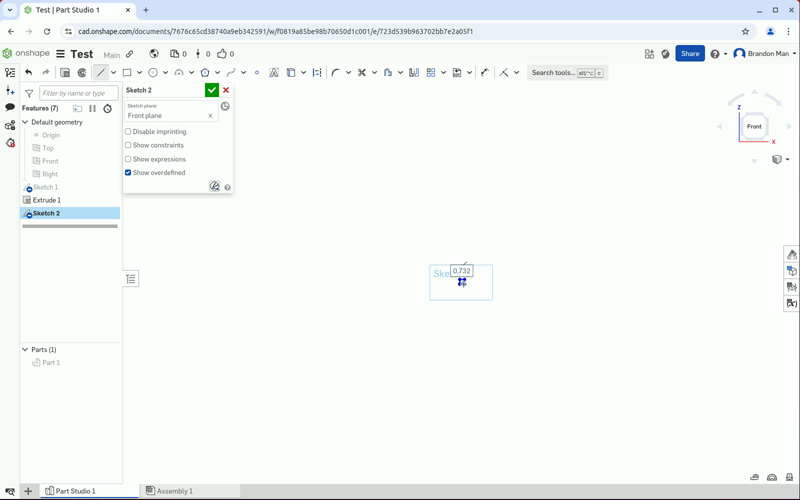
key_up(shift)
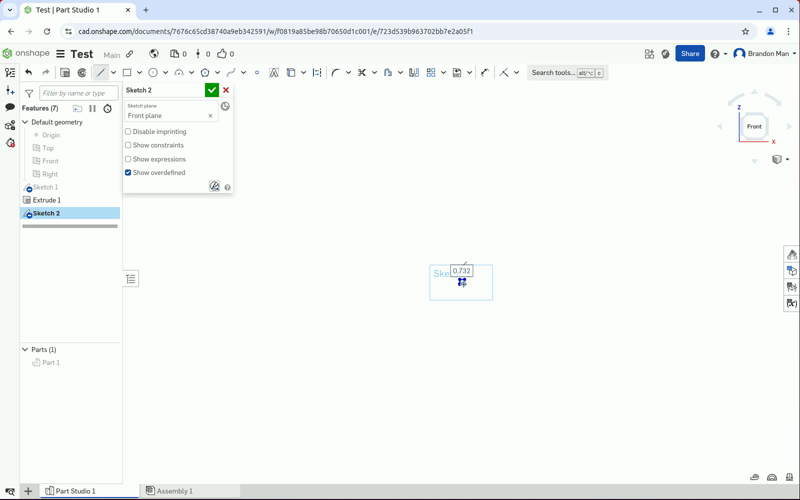
key_down(shift)
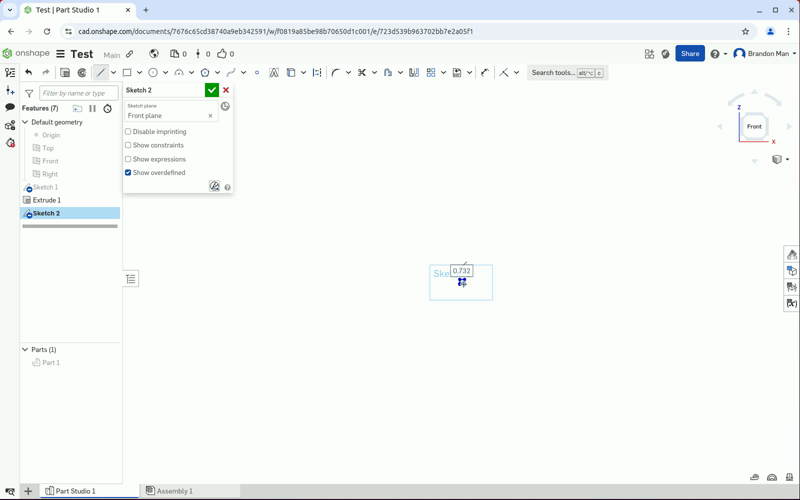
mouse_move(493, 283)
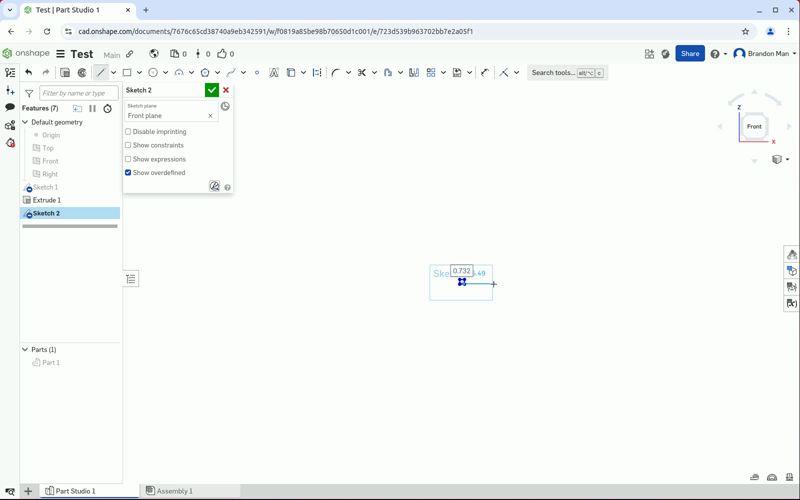
mouse_move(463, 279)
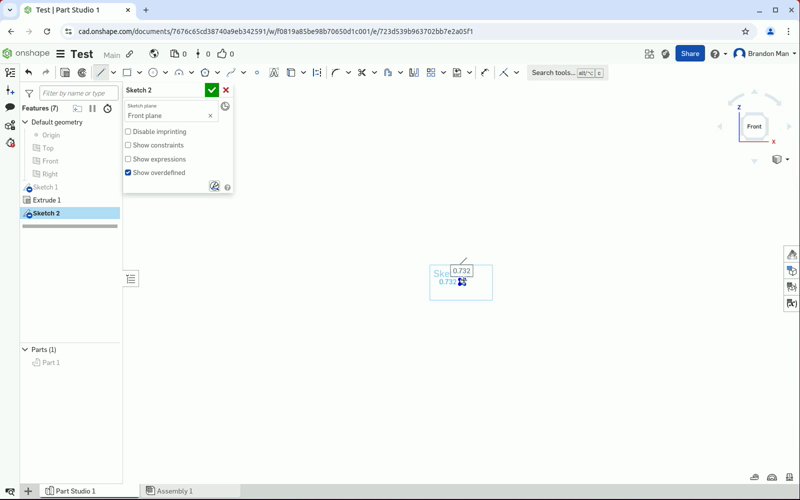
scroll(6)
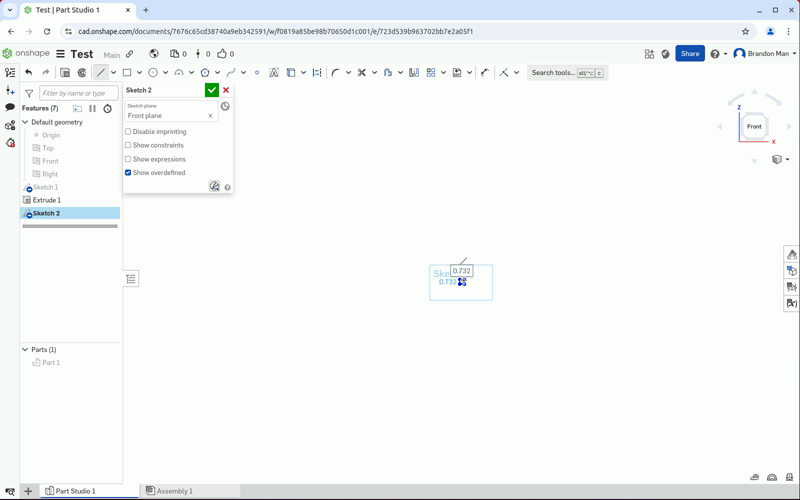
scroll(6)
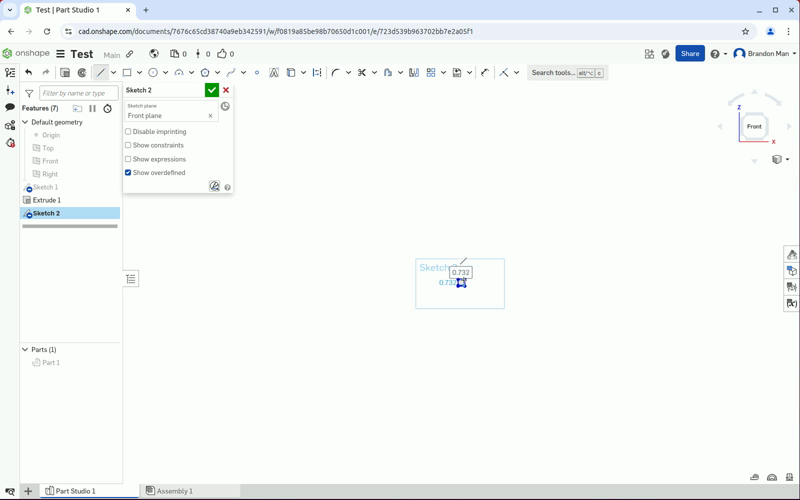
scroll(6)
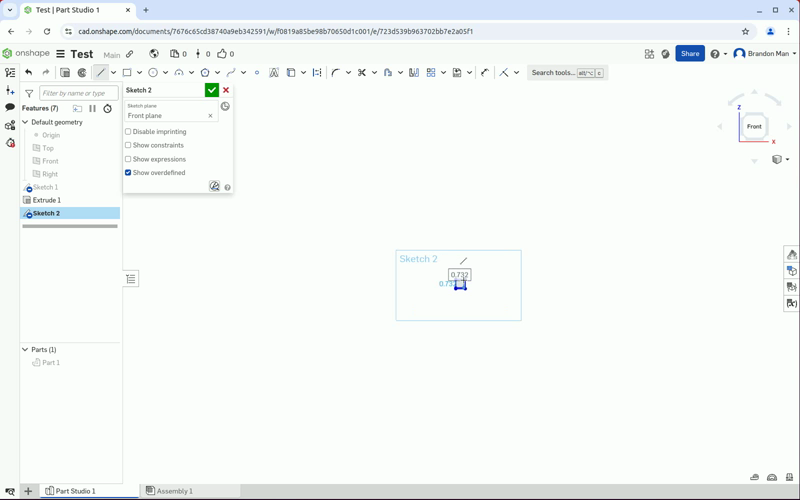
scroll(6)
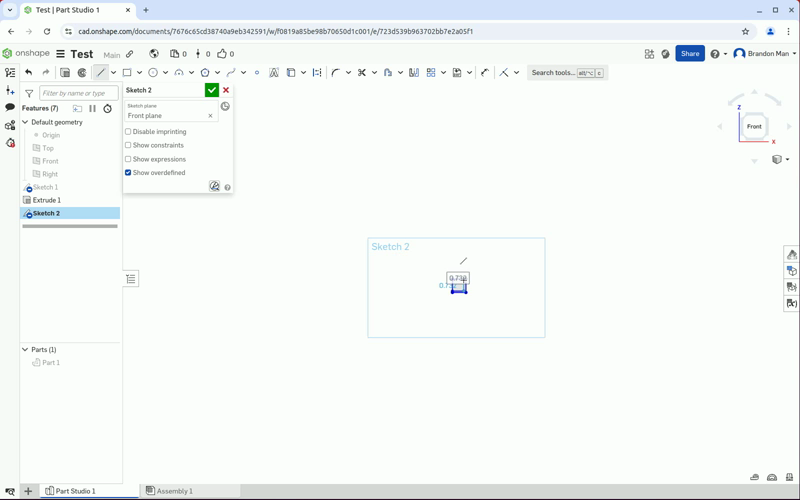
scroll(6)
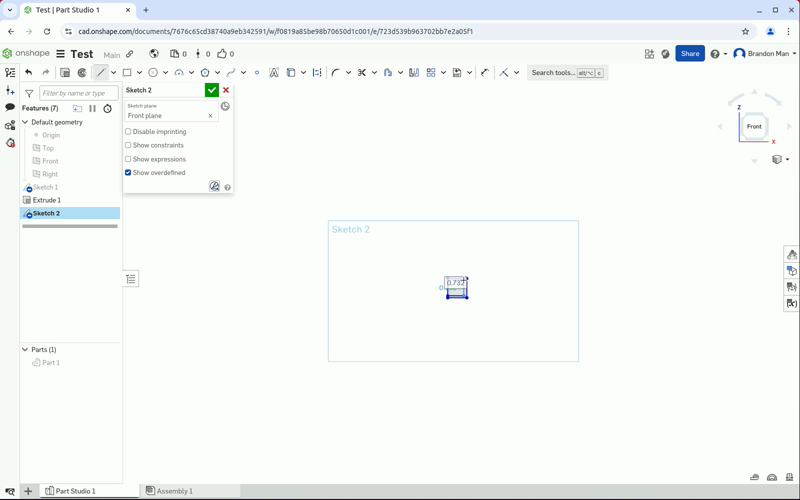
scroll(6)
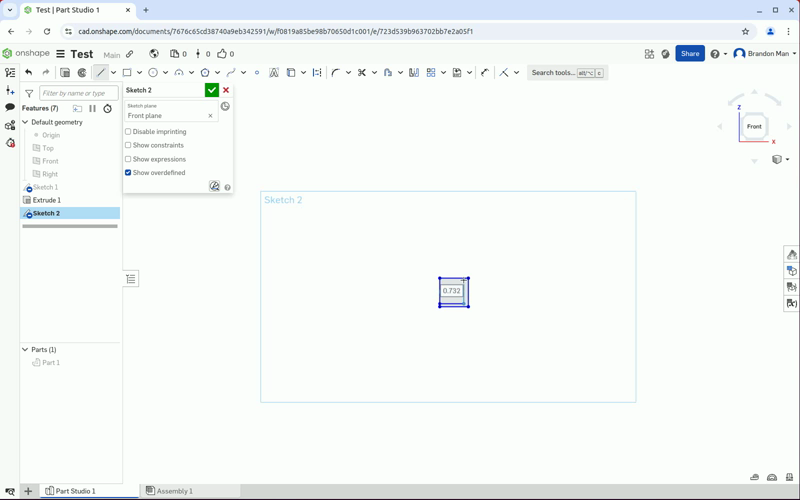
scroll(6)
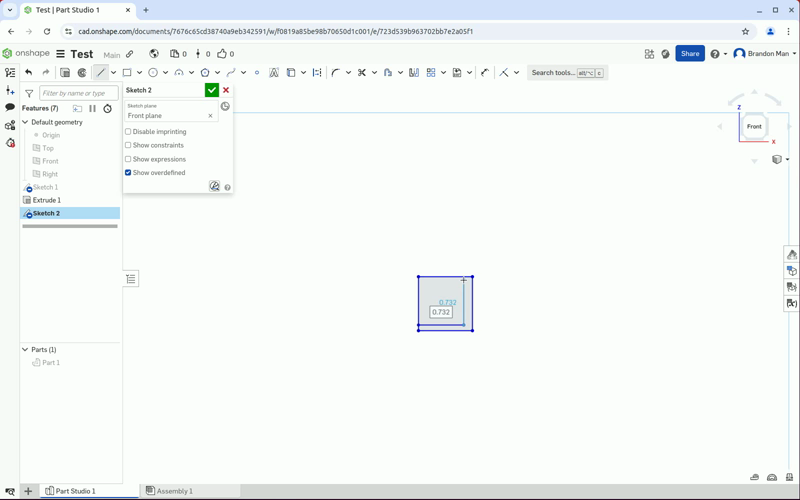
click(463, 279)
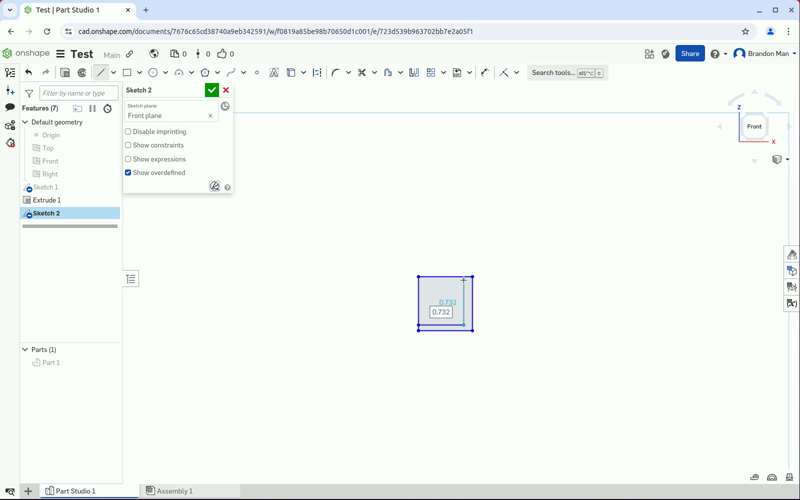
scroll(-6)
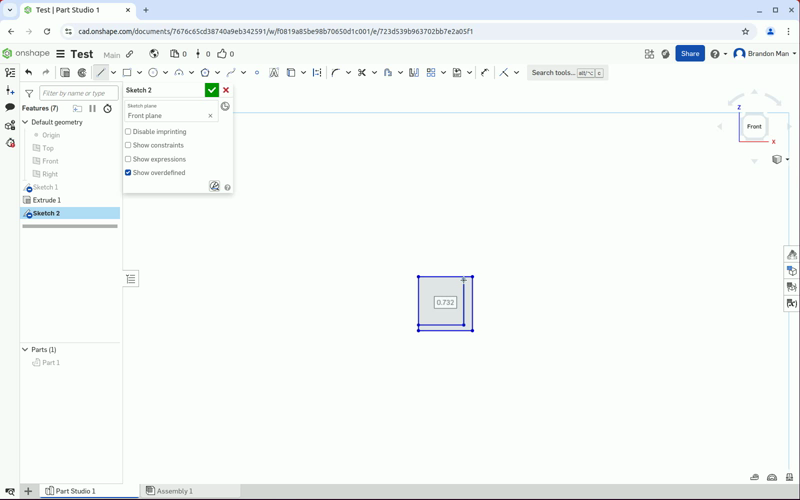
scroll(-6)
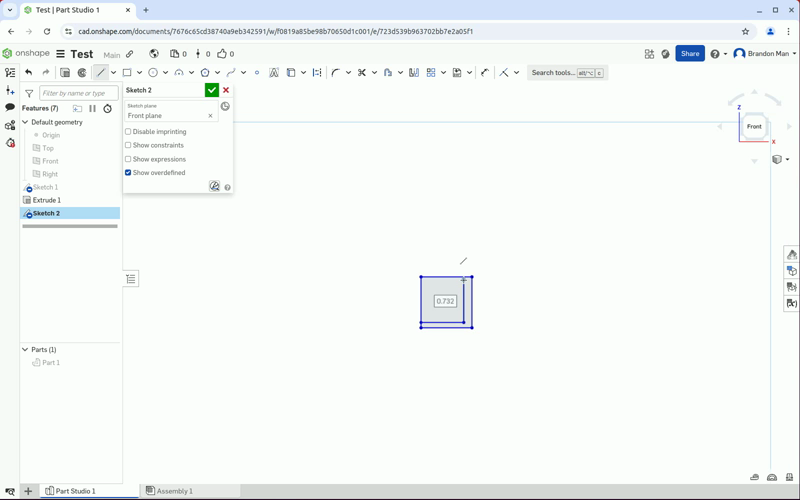
scroll(-6)
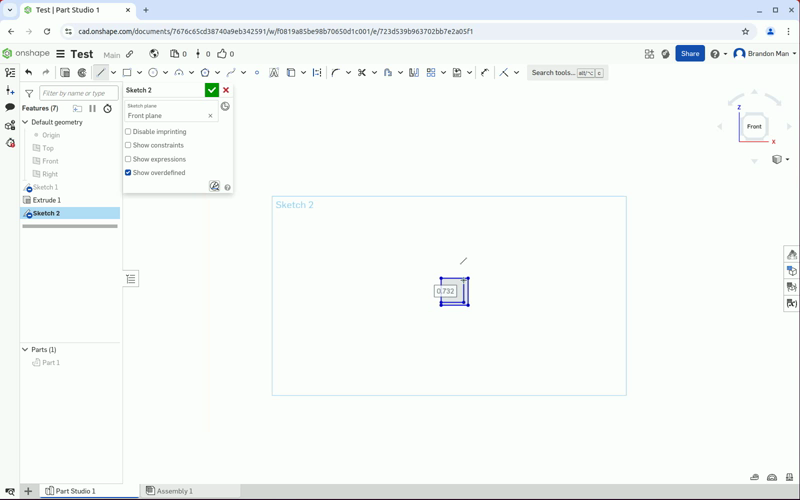
scroll(-6)
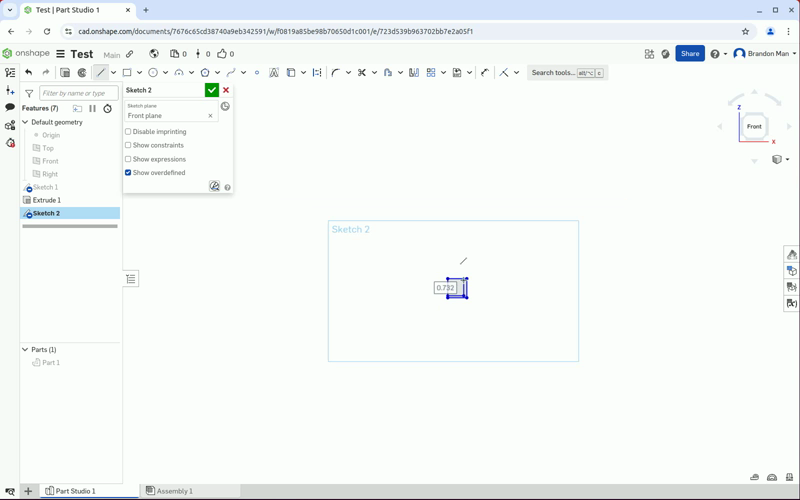
scroll(-6)
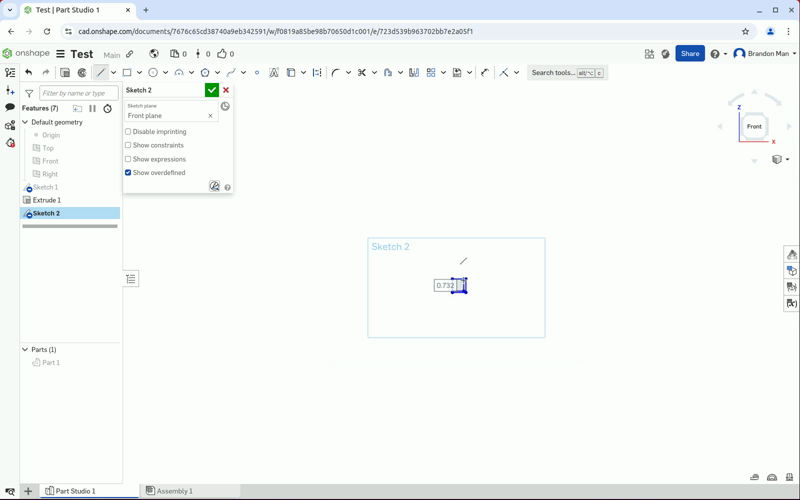
scroll(-6)
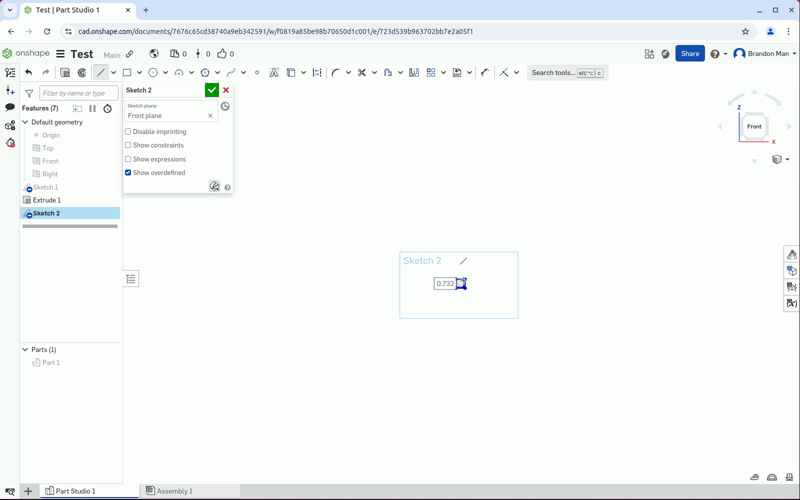
scroll(-6)
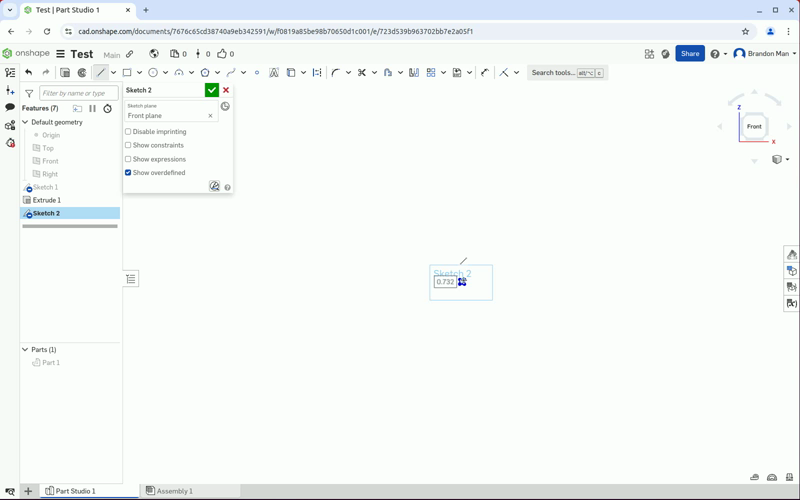
key_up(shift)
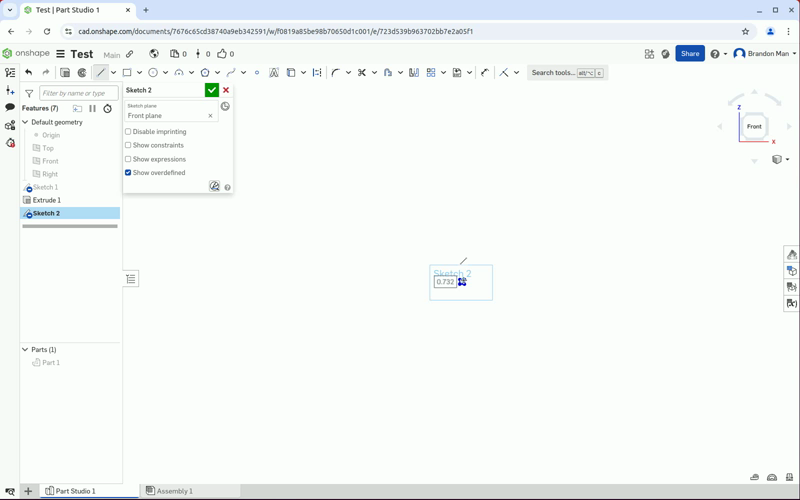
key_down(shift)
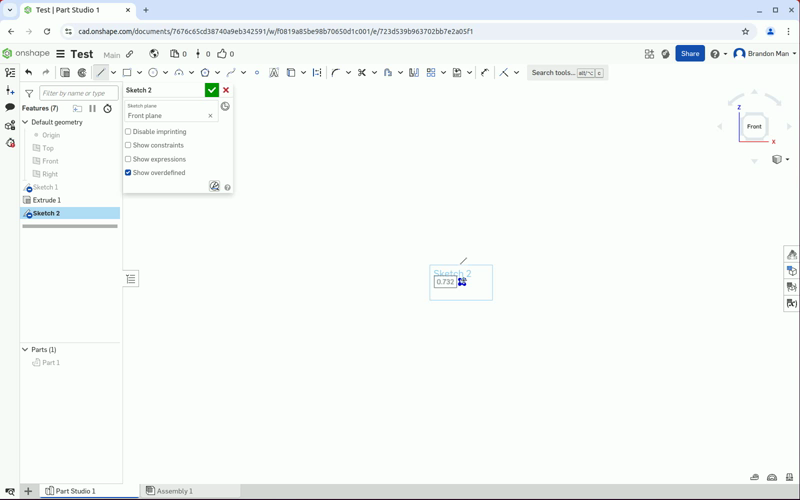
mouse_move(493, 279)
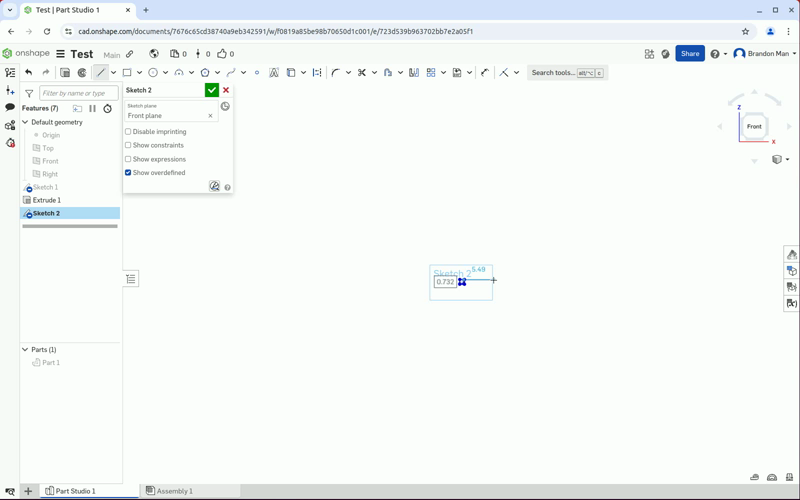
mouse_move(459, 279)
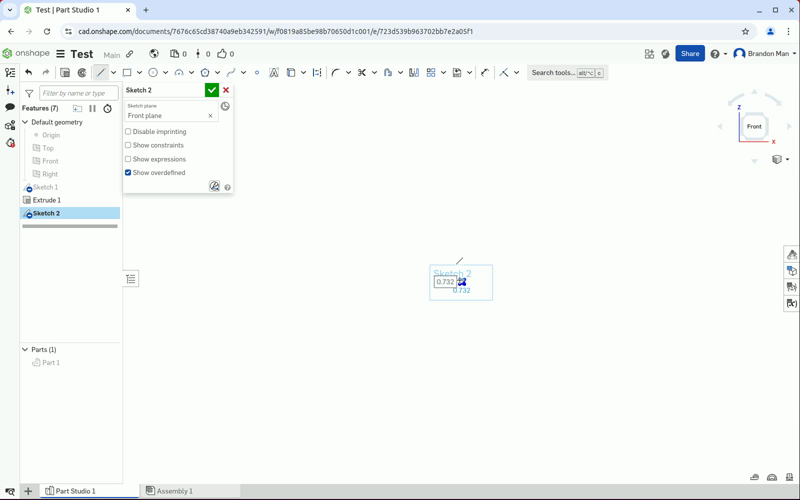
scroll(6)
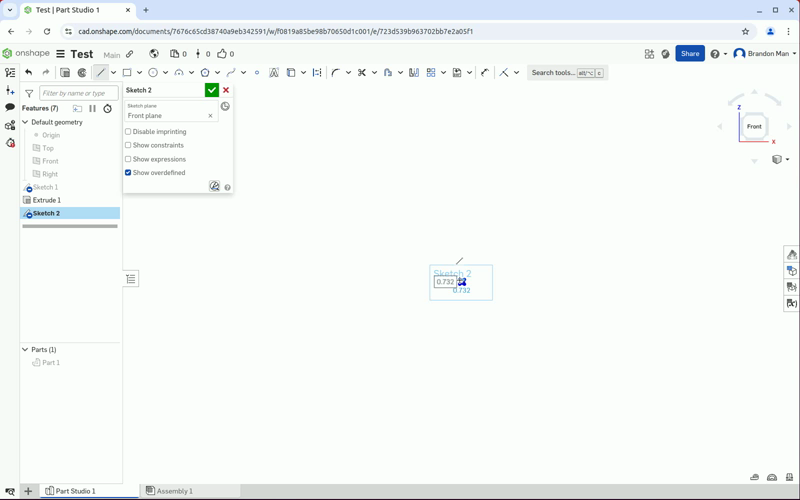
scroll(6)
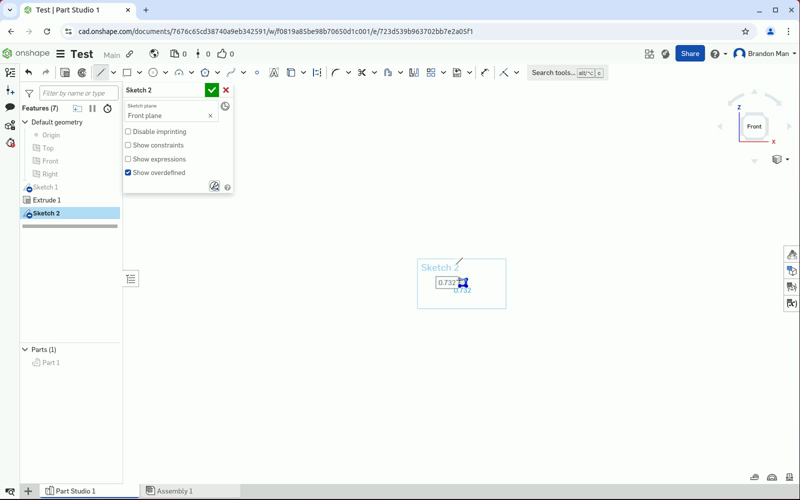
scroll(6)
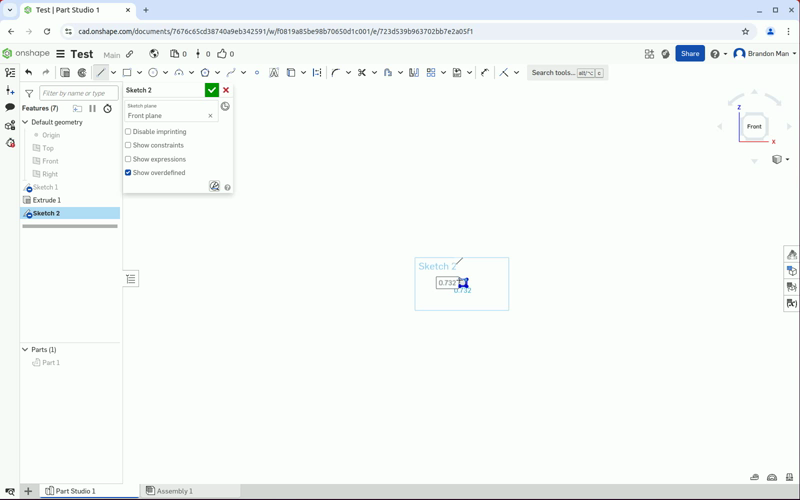
scroll(6)
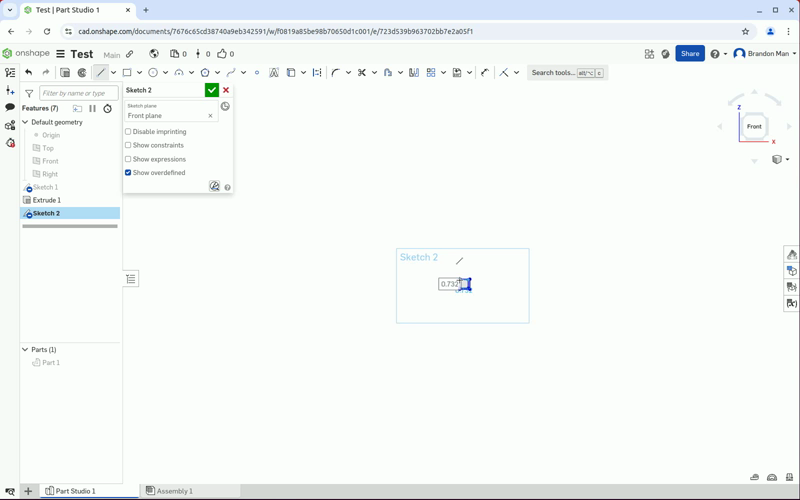
scroll(6)
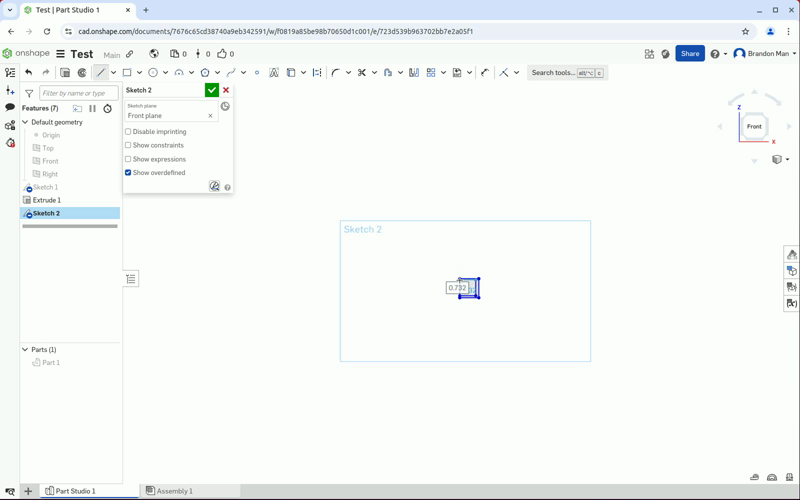
scroll(6)
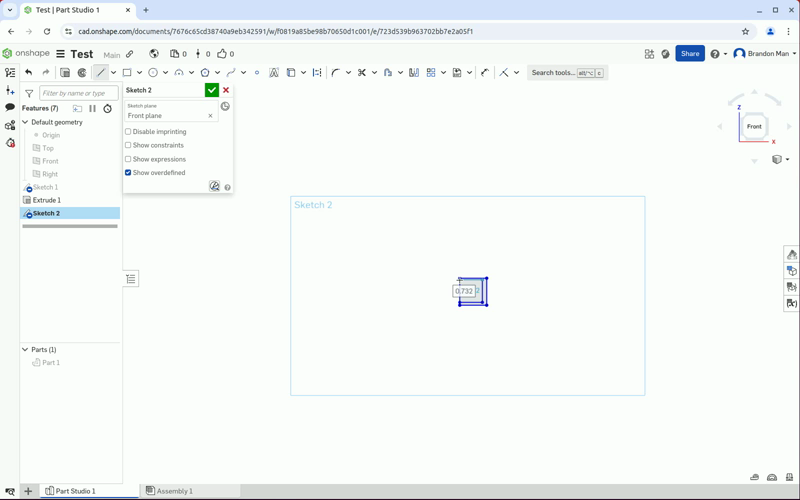
scroll(6)
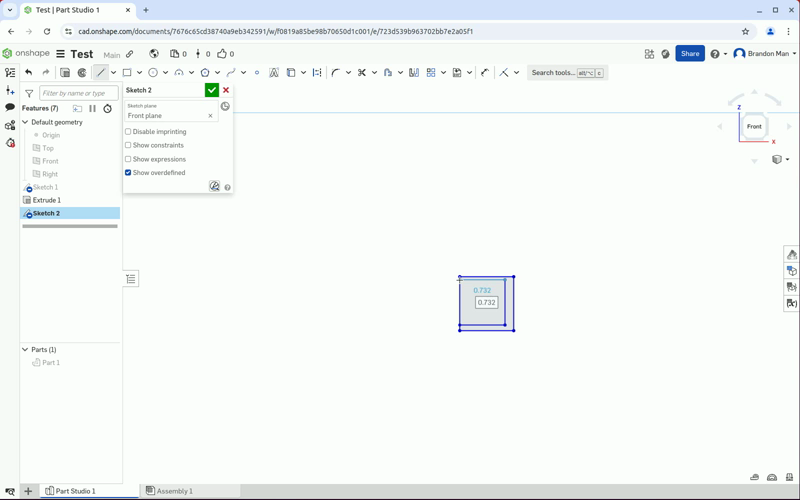
click(459, 279)
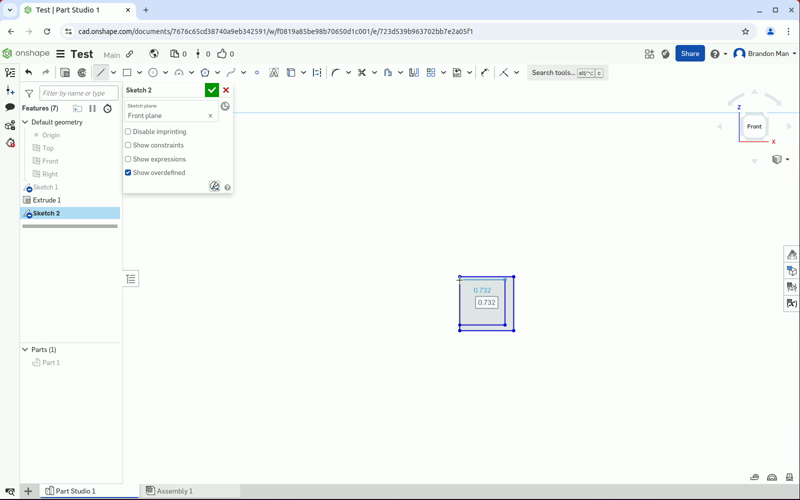
scroll(-6)
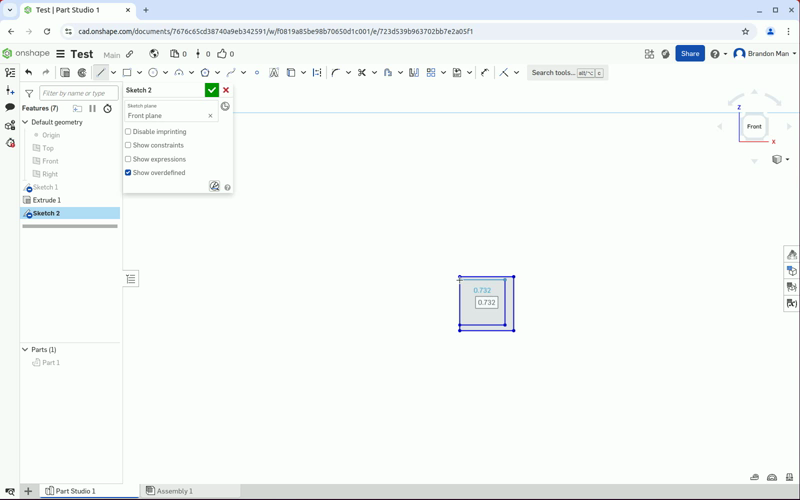
scroll(-6)
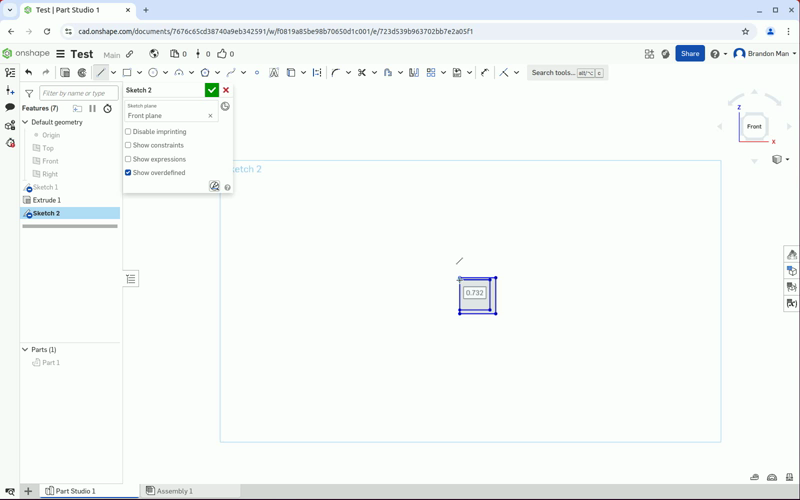
scroll(-6)
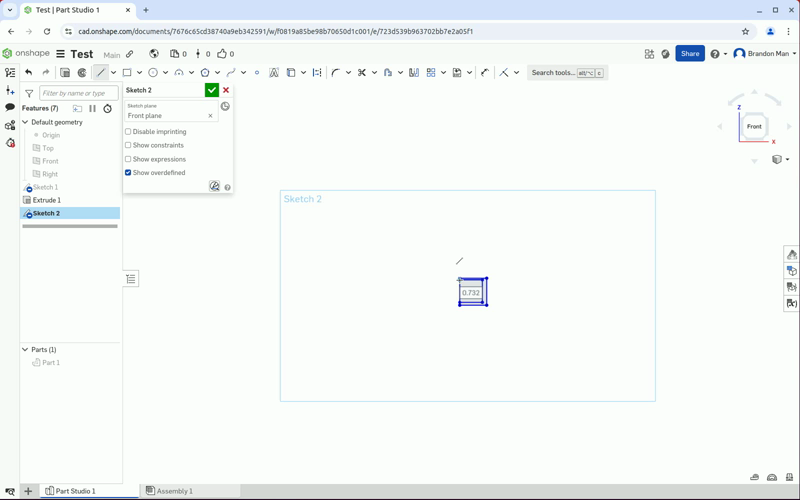
scroll(-6)
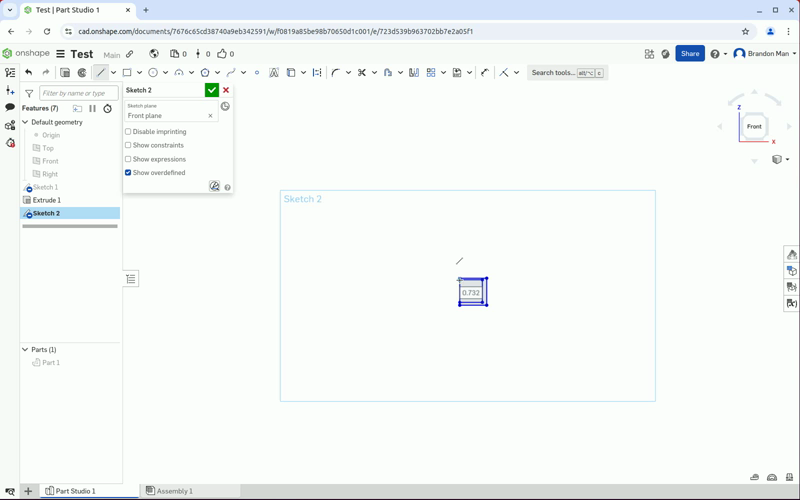
scroll(-6)
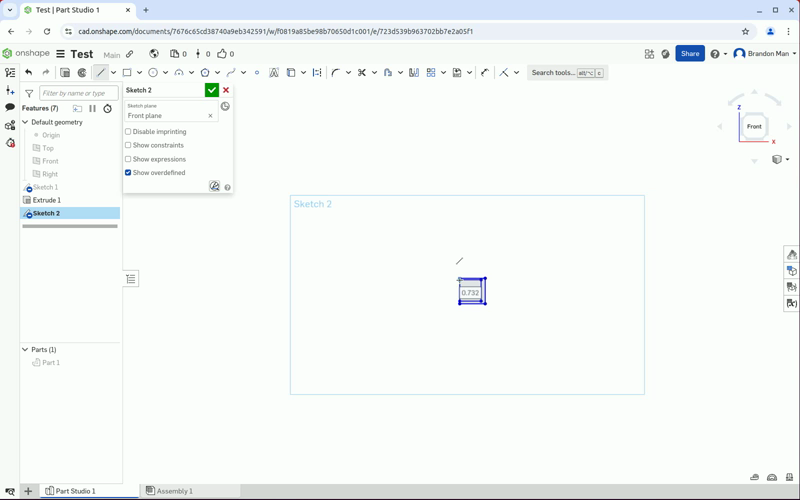
scroll(-6)
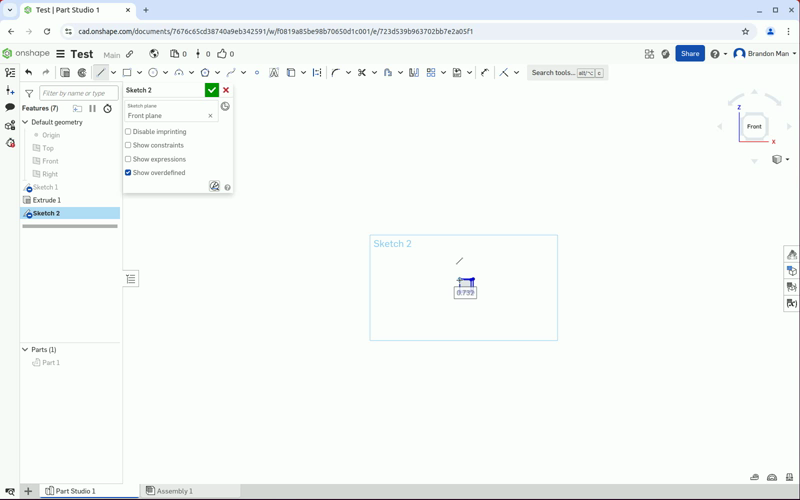
scroll(-6)
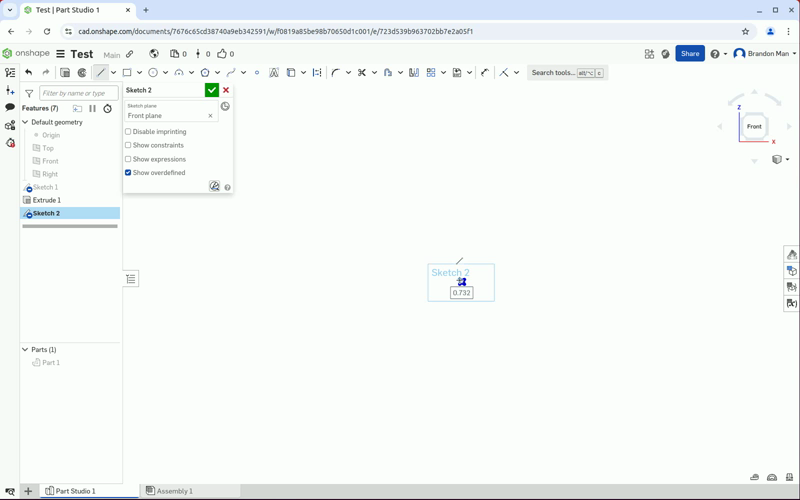
key_up(shift)
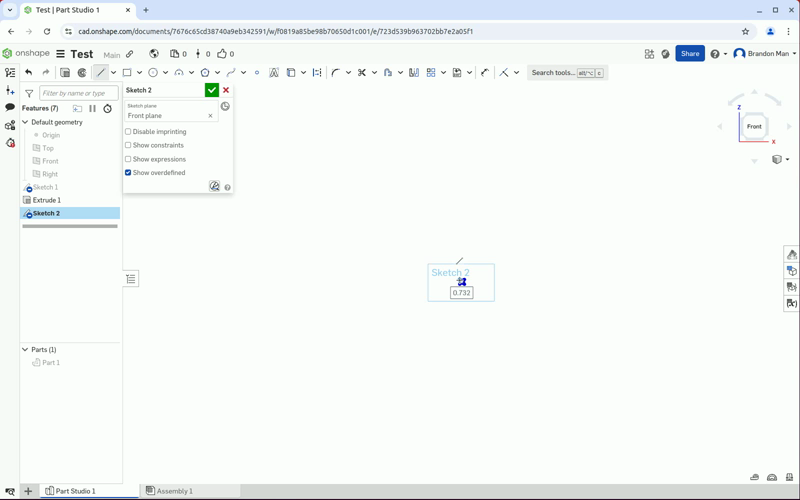
mouse_move(489, 279)
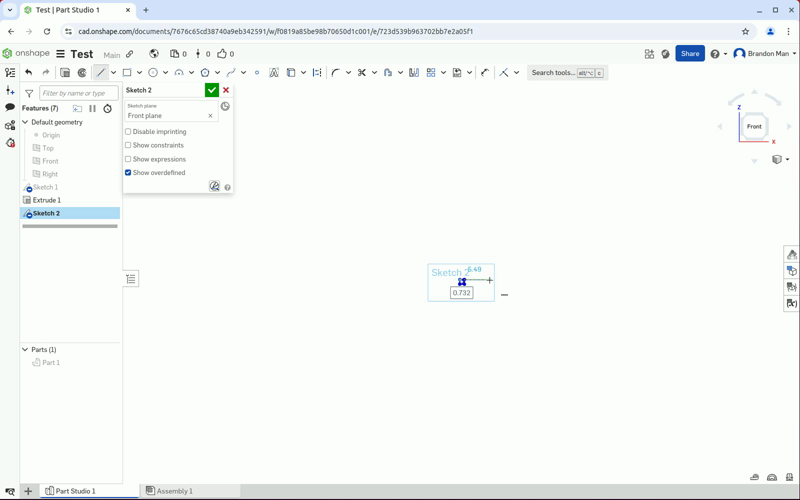
key_down(shift)
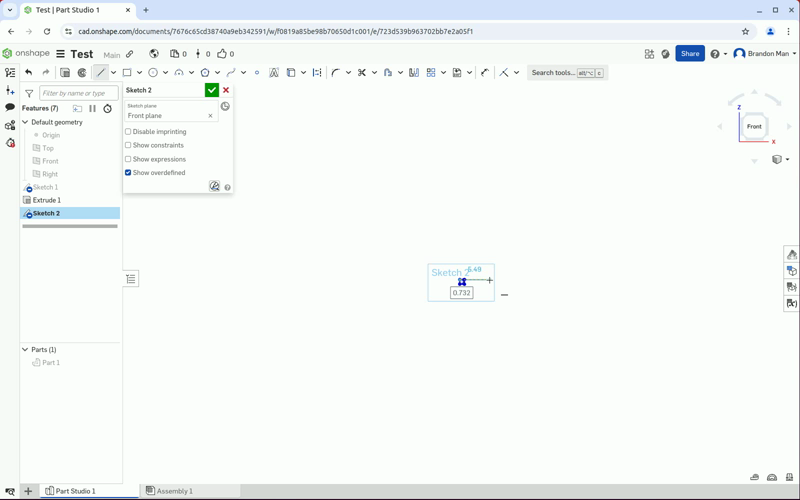
mouse_move(459, 283)
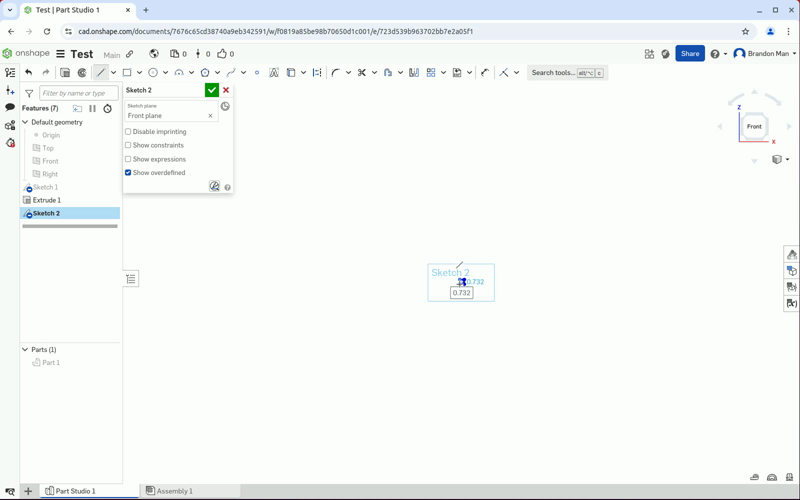
scroll(6)
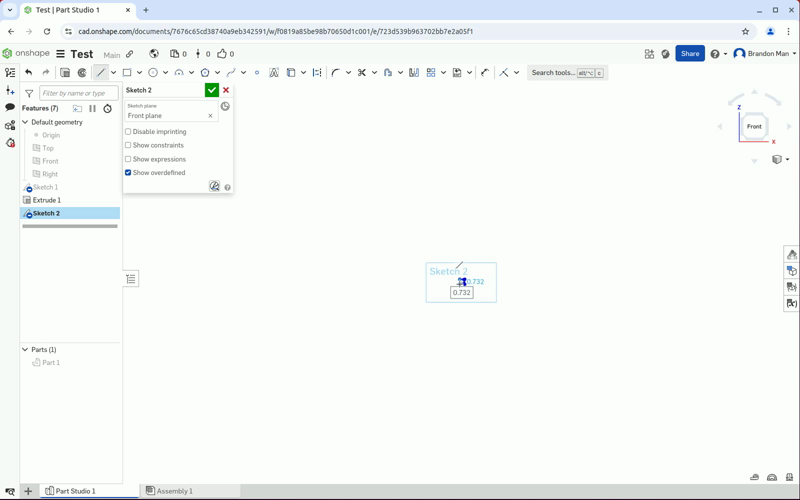
scroll(6)
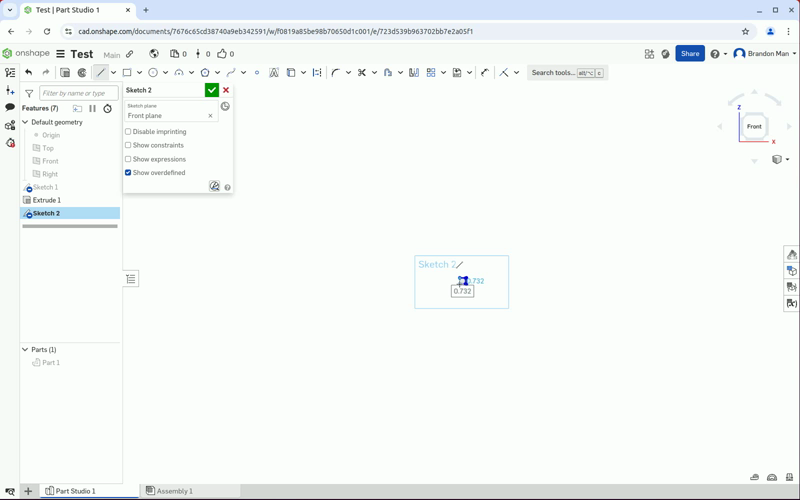
scroll(6)
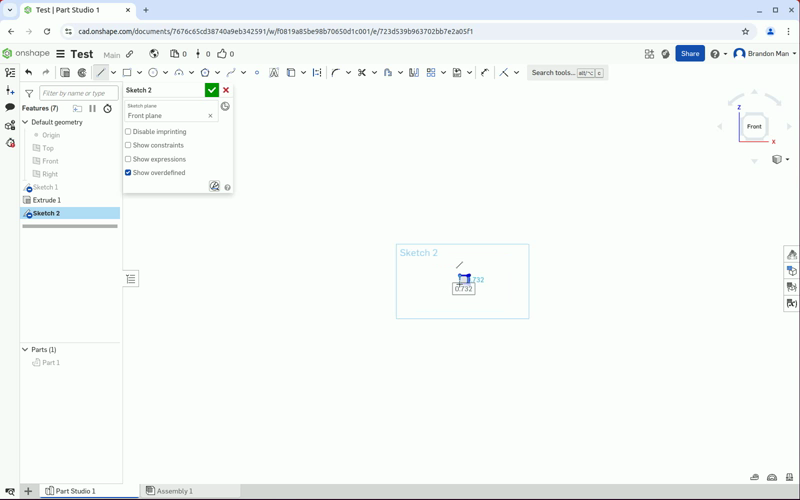
scroll(6)
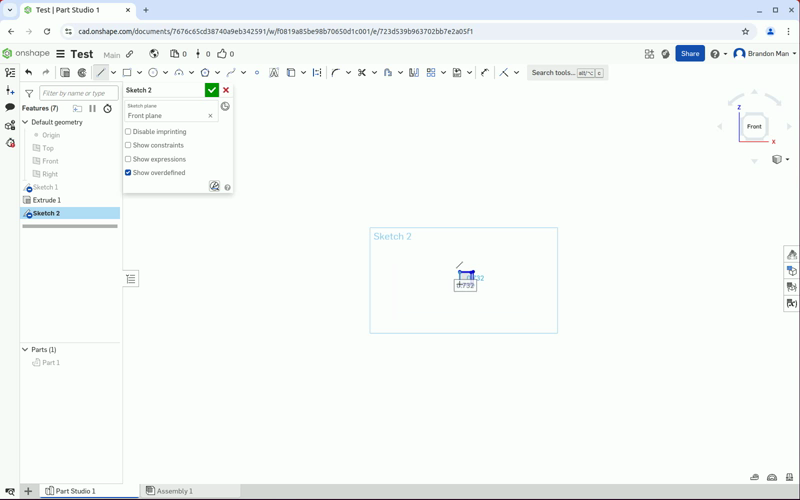
scroll(6)
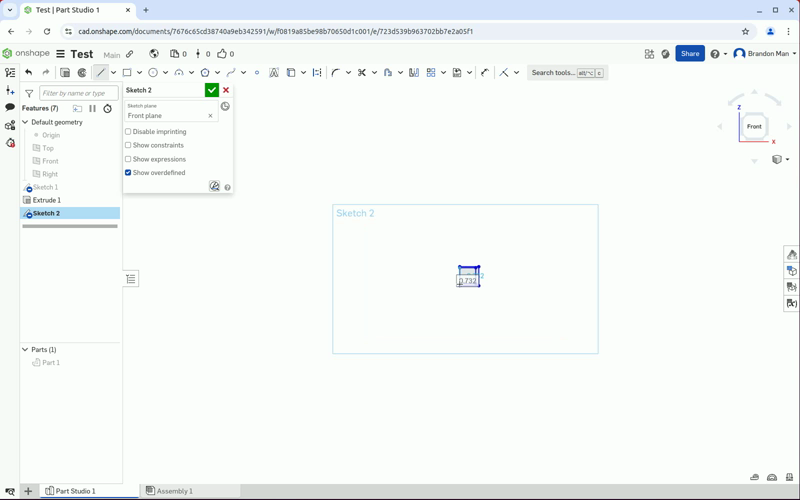
scroll(6)
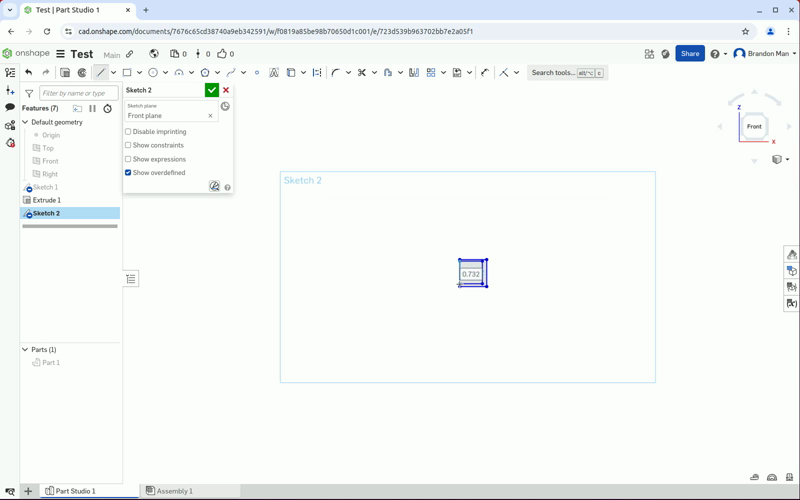
scroll(6)
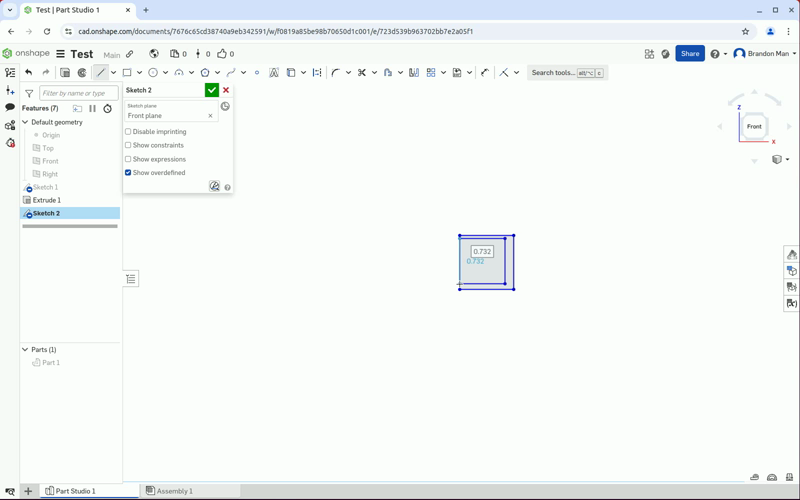
key_up(shift)
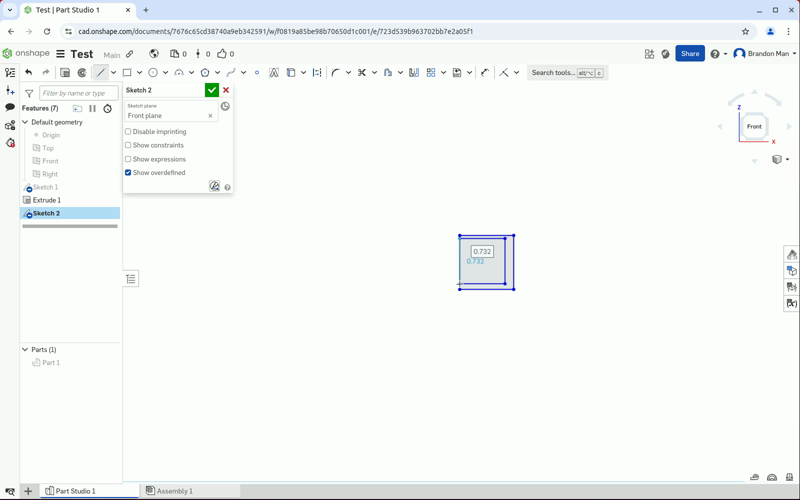
click(459, 283)
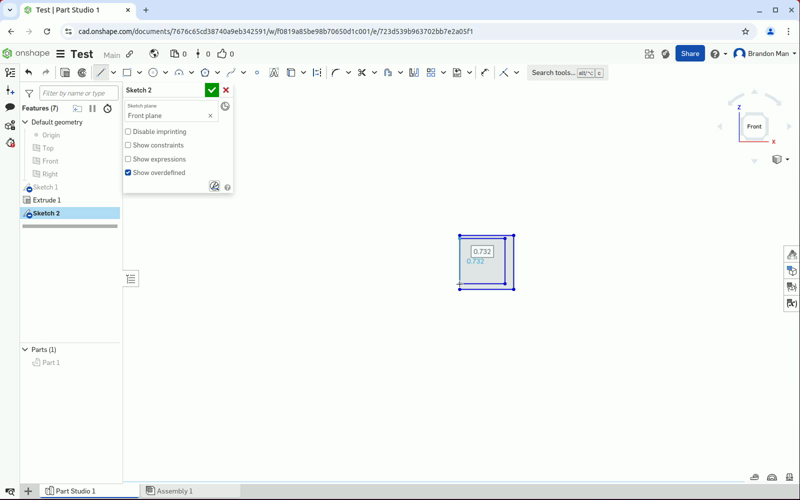
scroll(-6)
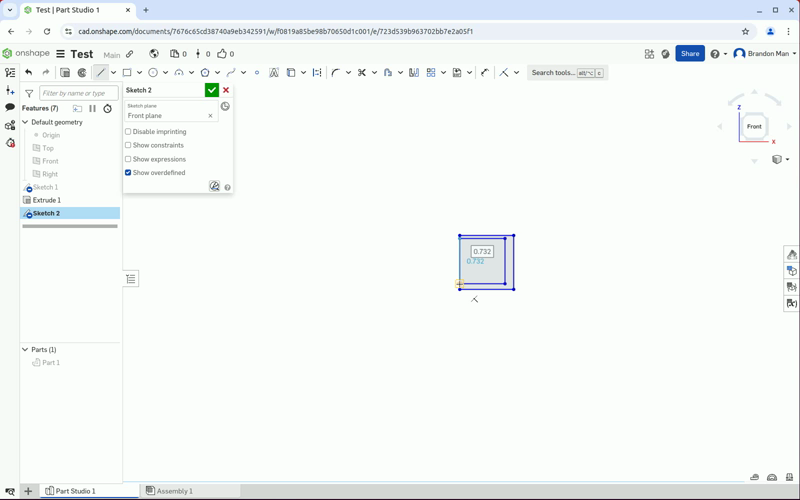
scroll(-6)
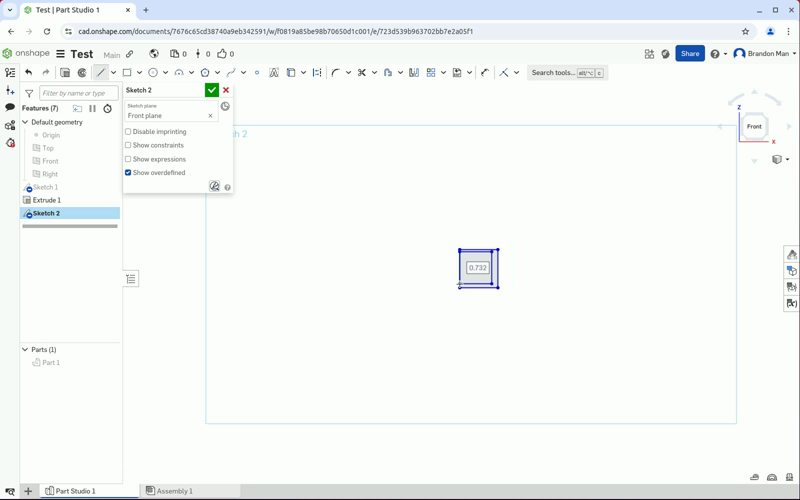
scroll(-6)
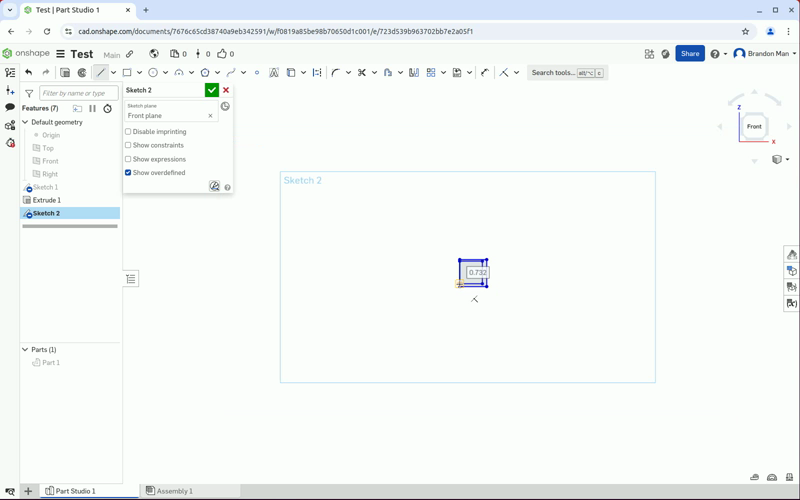
scroll(-6)
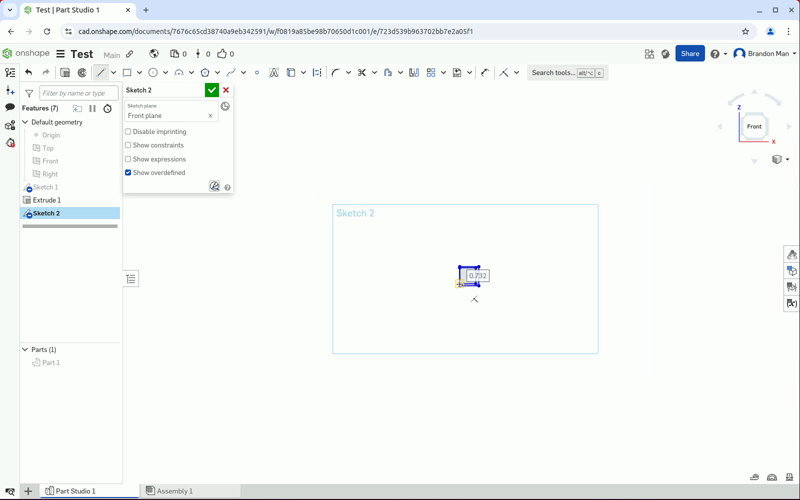
scroll(-6)
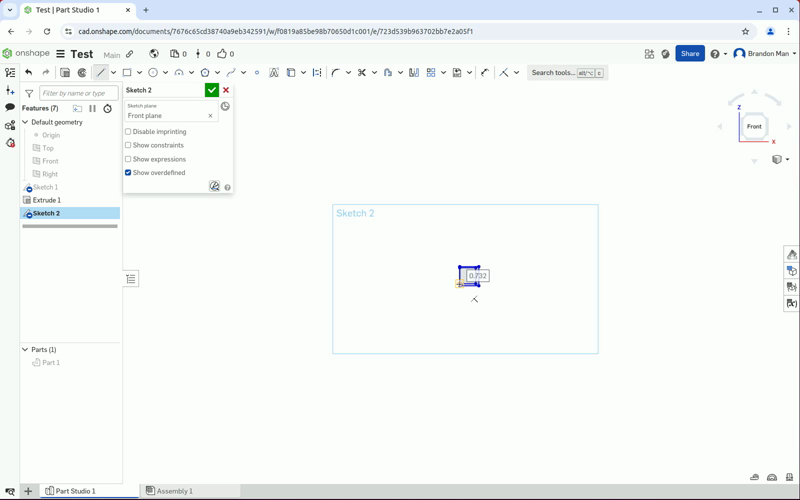
scroll(-6)
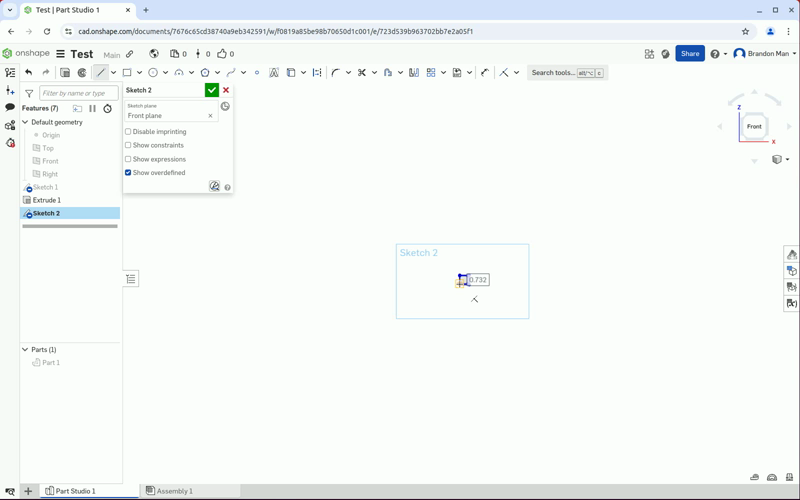
scroll(-6)
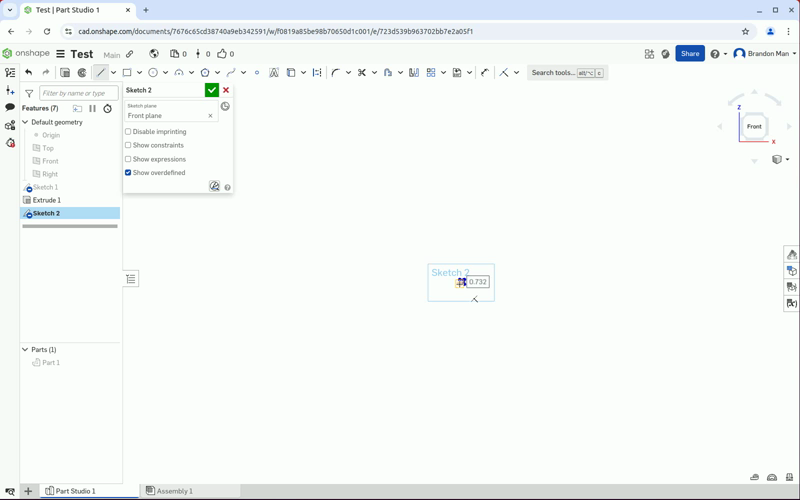
key(esc)
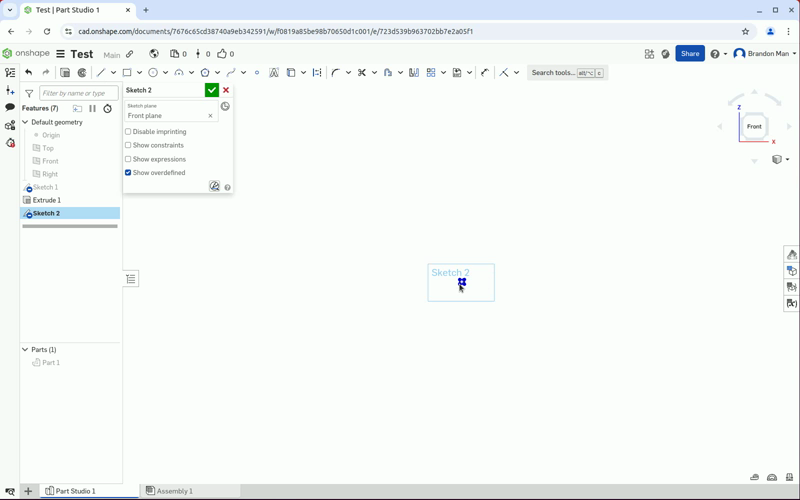
mouse_move(463, 279)
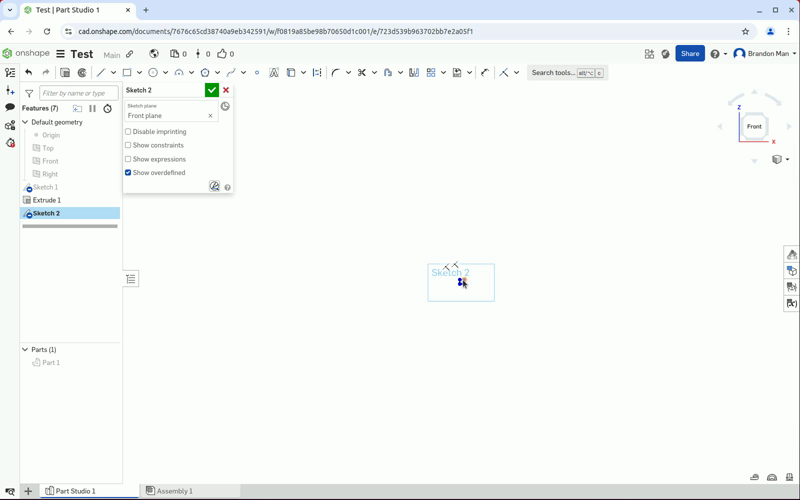
scroll(6)
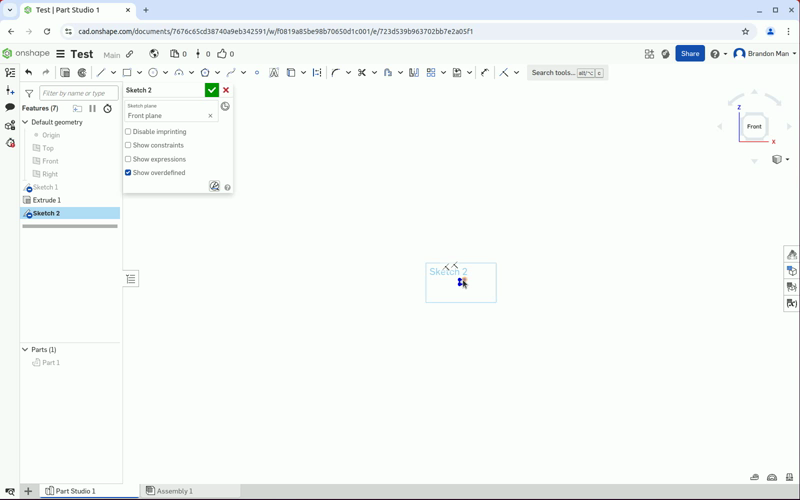
scroll(6)
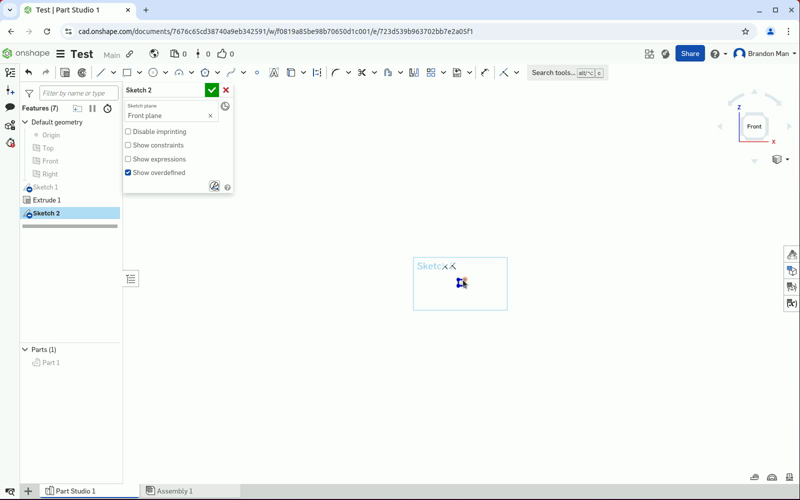
scroll(6)
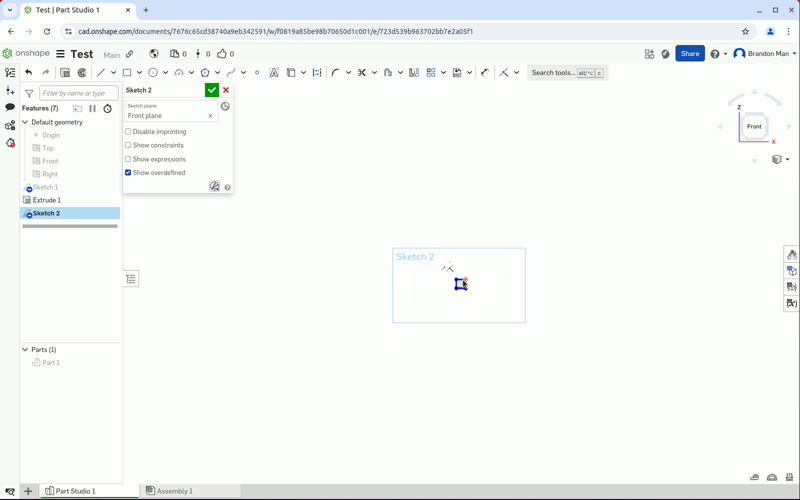
scroll(6)
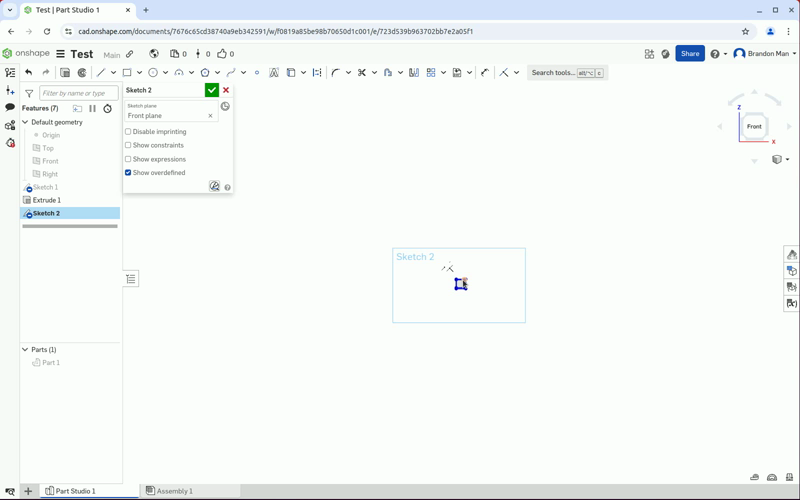
scroll(6)
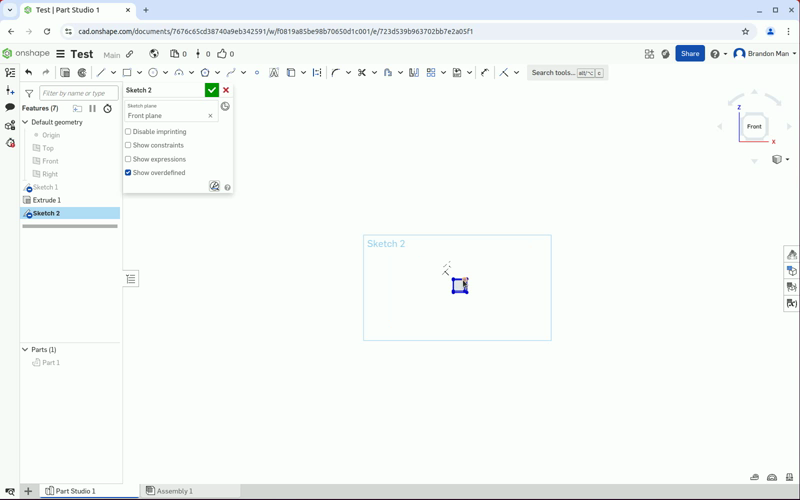
scroll(6)
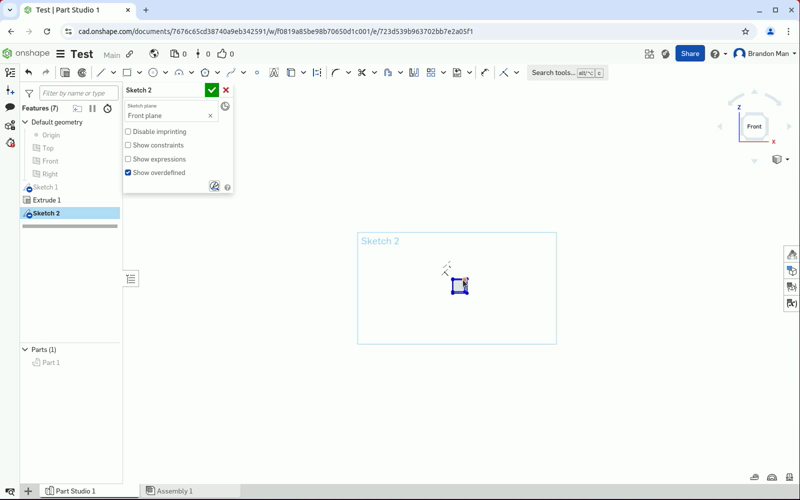
scroll(6)
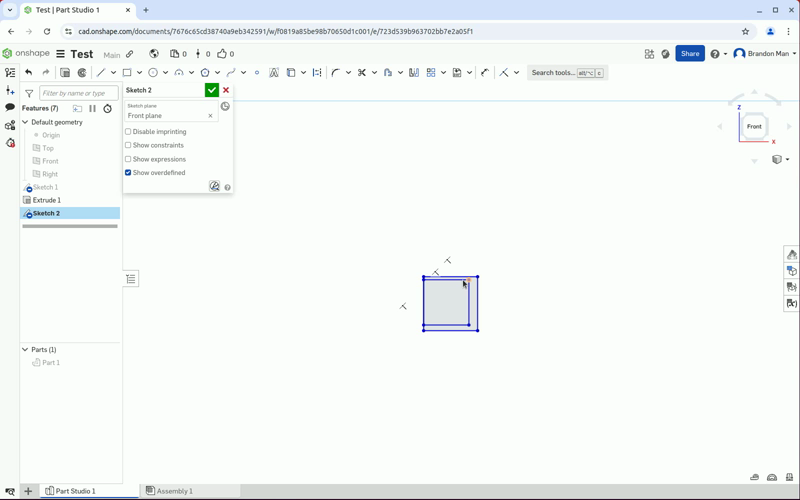
click(463, 279)
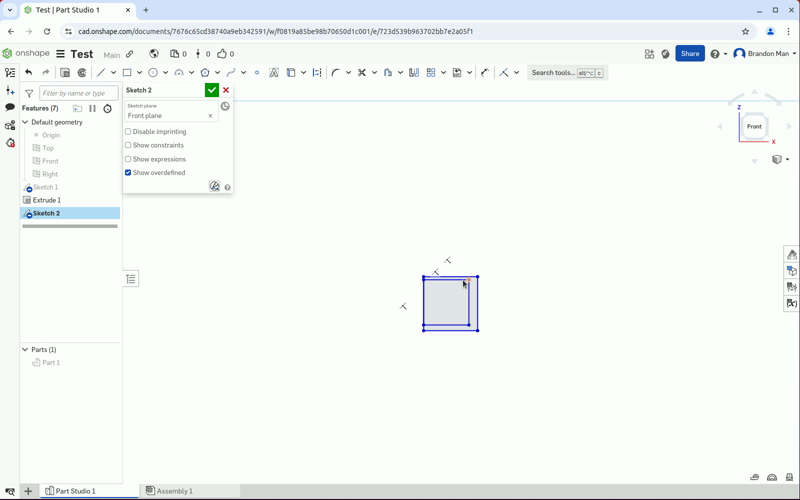
scroll(-6)
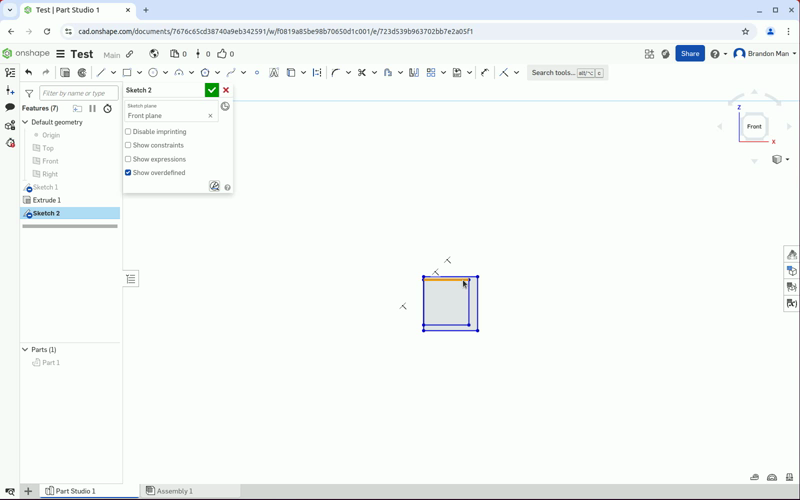
scroll(-6)
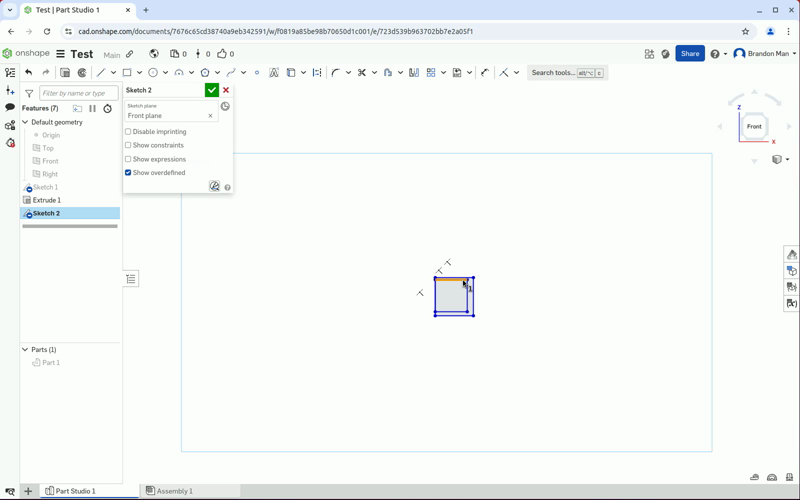
scroll(-6)
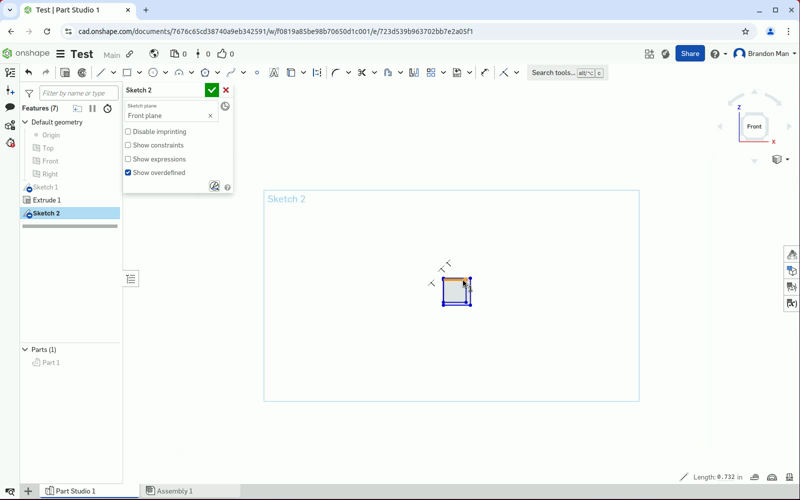
scroll(-6)
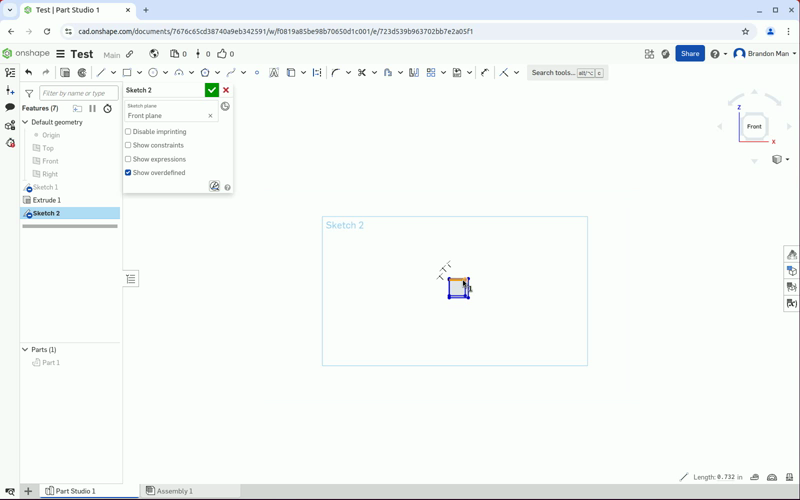
scroll(-6)
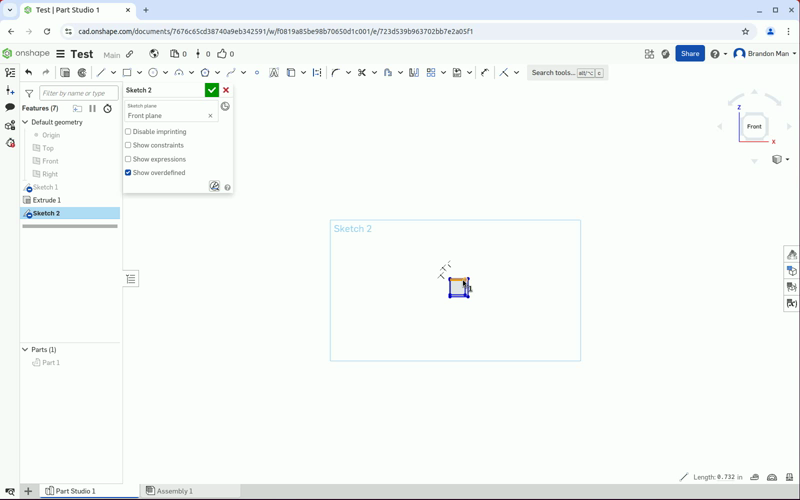
scroll(-6)
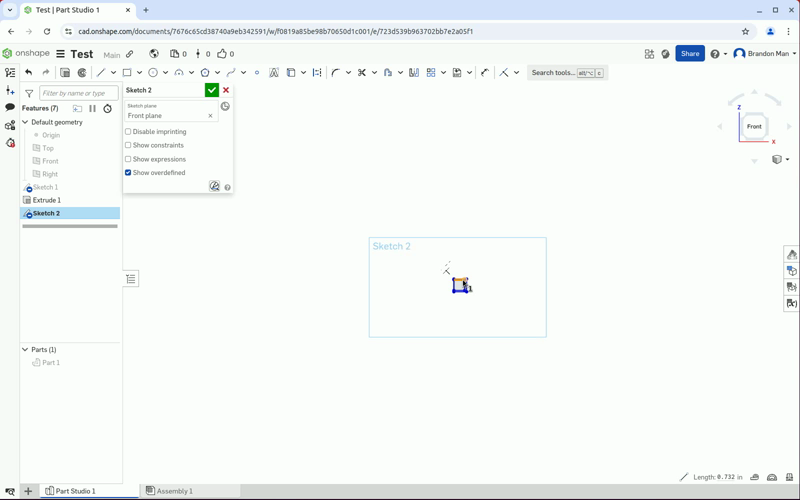
scroll(-6)
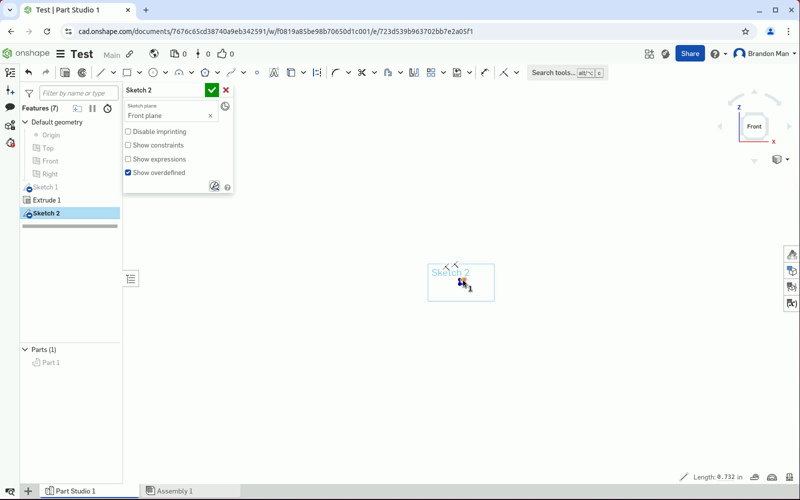
mouse_move(73, 352)
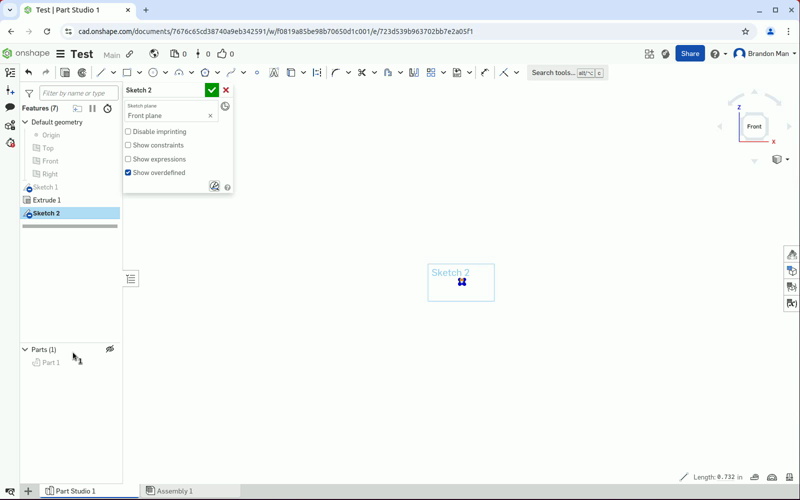
key(shift+y)
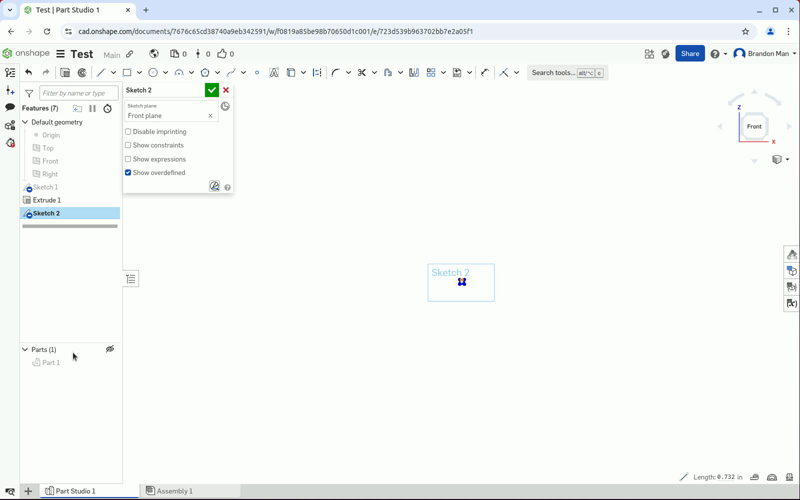
key(shift+e)
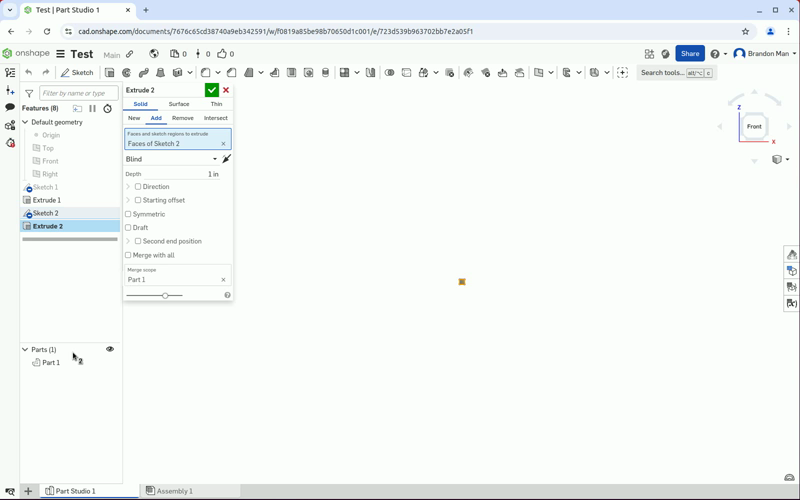
mouse_move(143, 106)
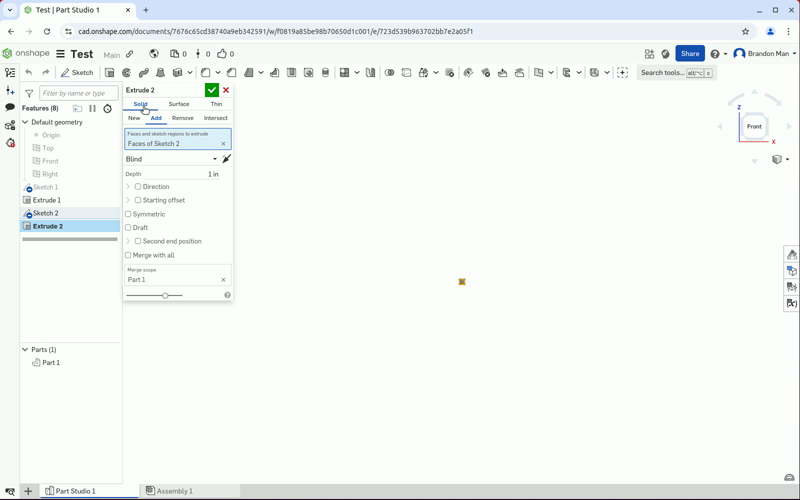
click(143, 106)
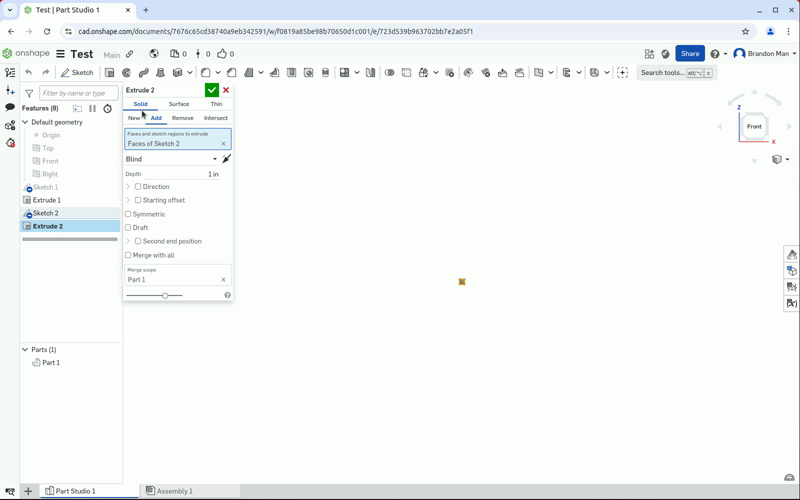
mouse_move(137, 120)
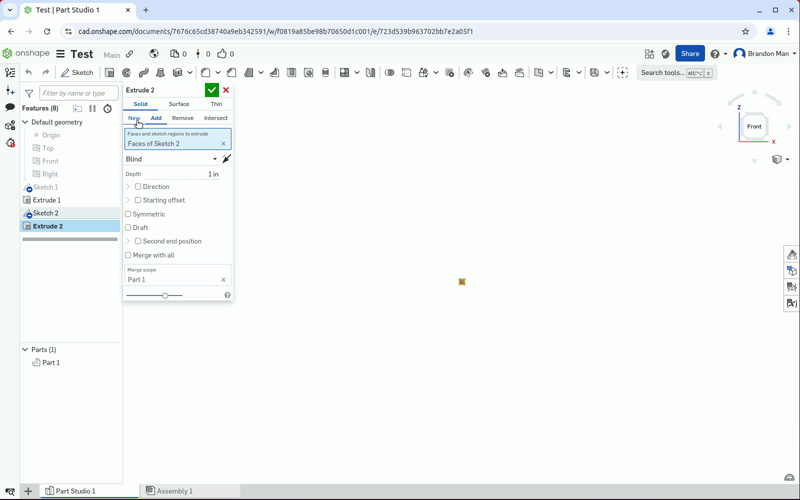
click(137, 120)
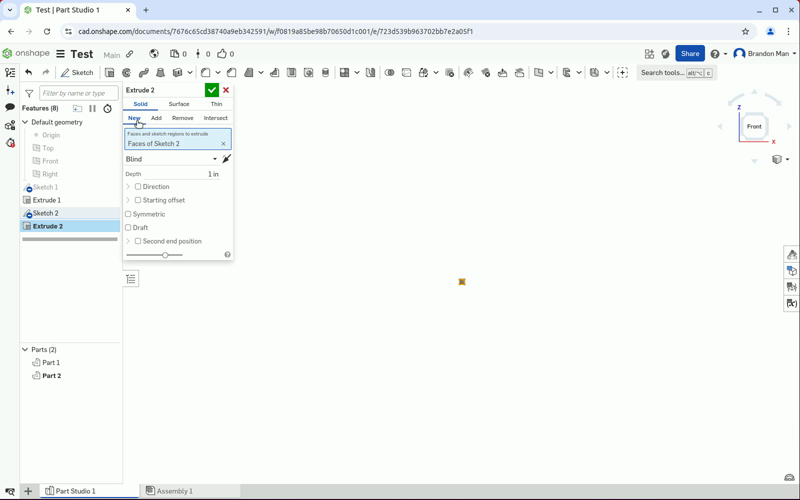
key(tab, 4)
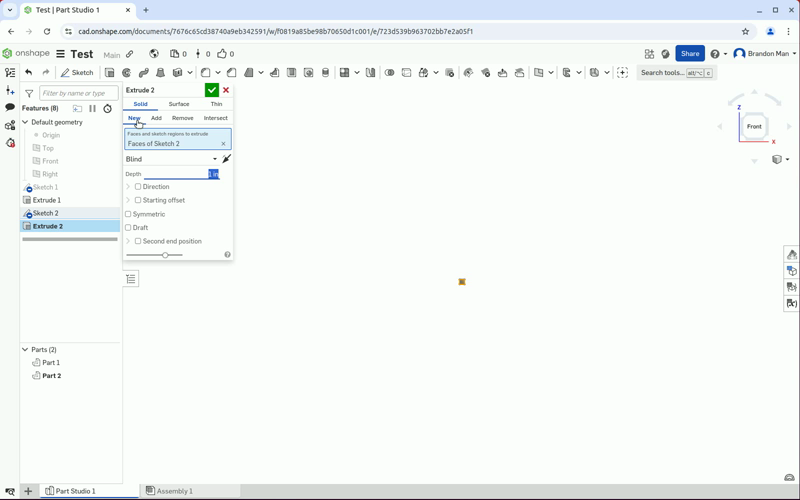
text(-23.108)
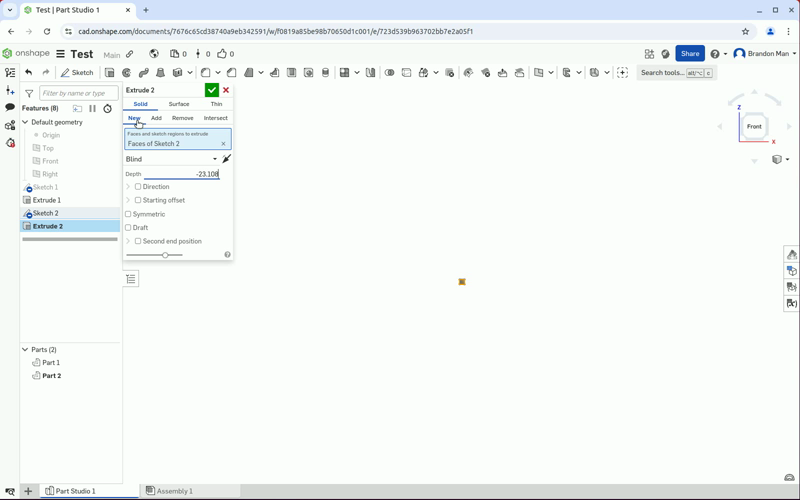
key(enter)
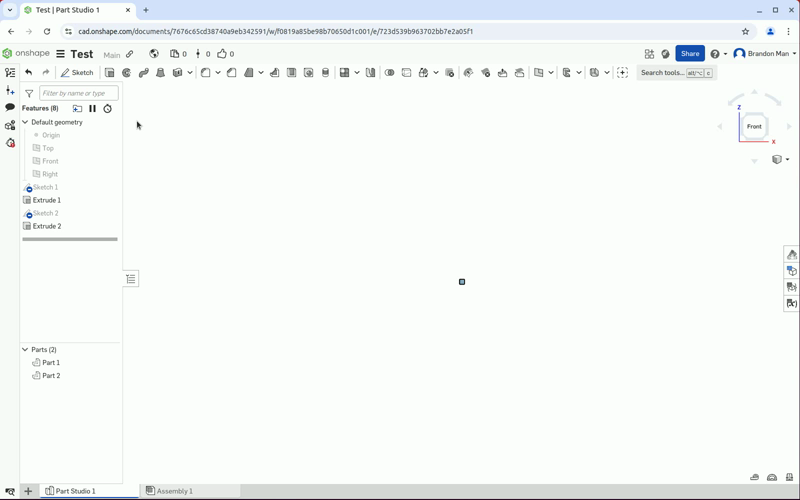
key(shift+h)
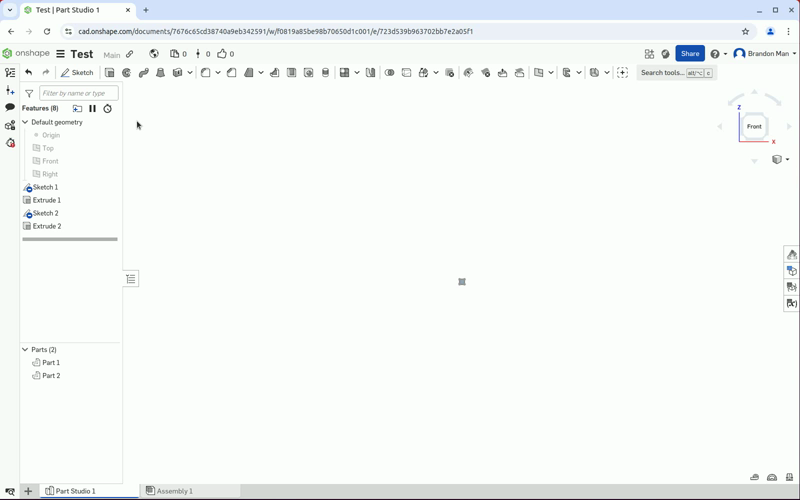
key(shift+h)
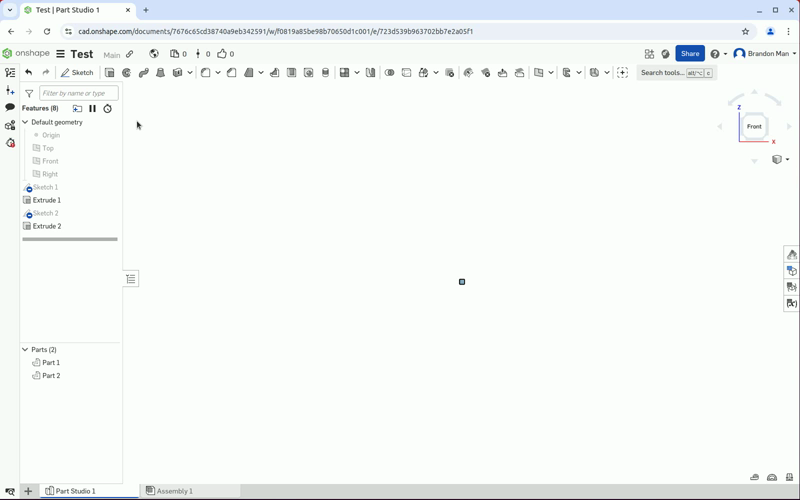
mouse_move(73, 189)
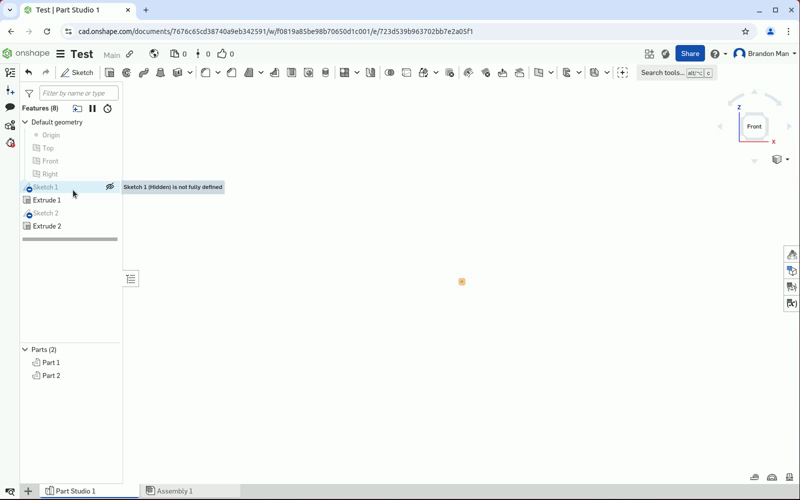
click(73, 189)
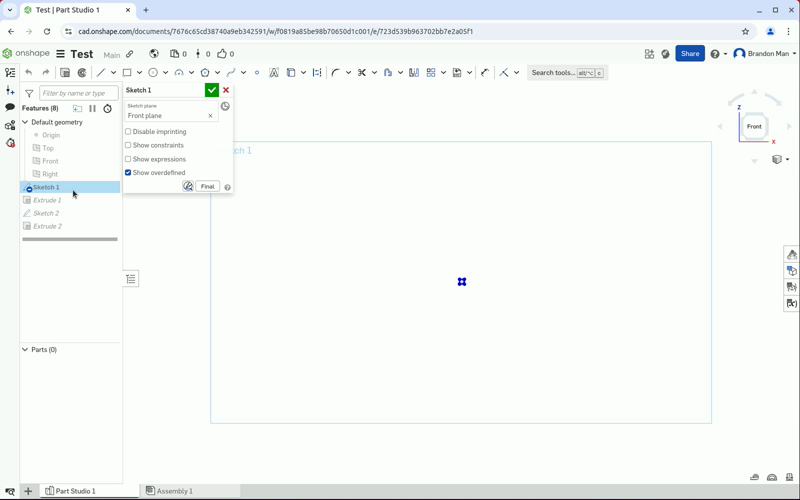
mouse_move(229, 92)
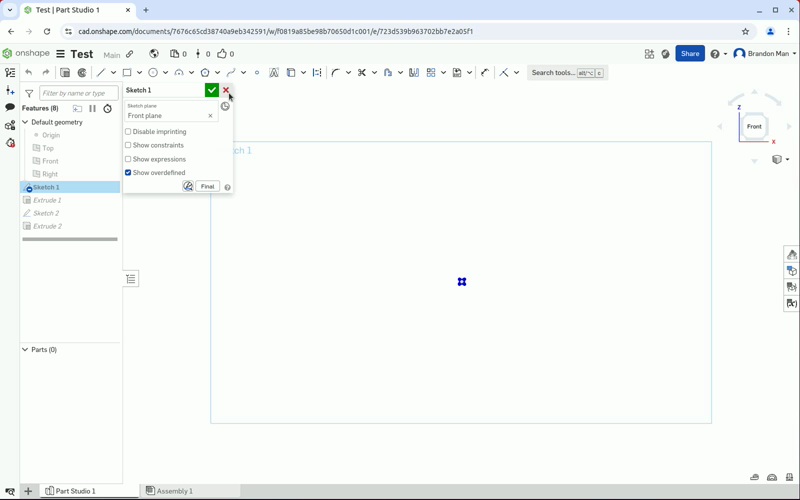
click(229, 92)
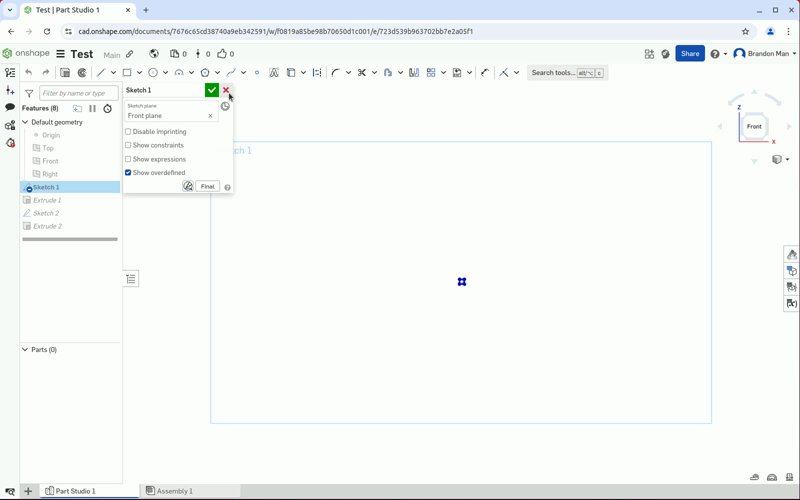
key(shift+s)
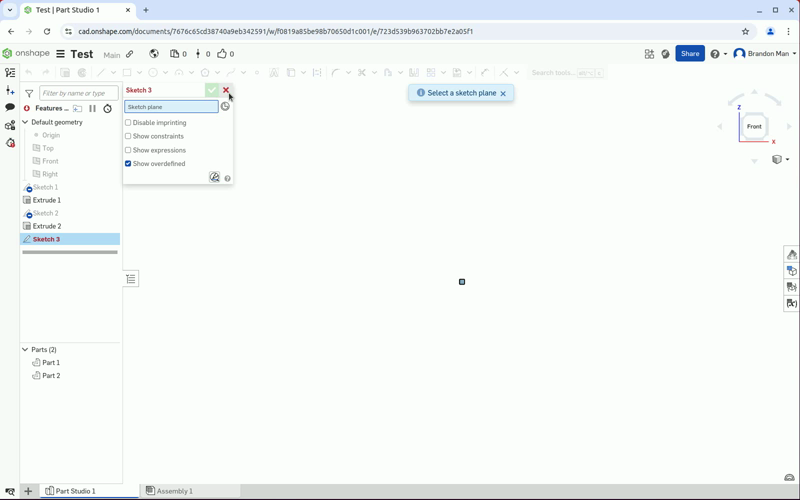
mouse_move(73, 163)
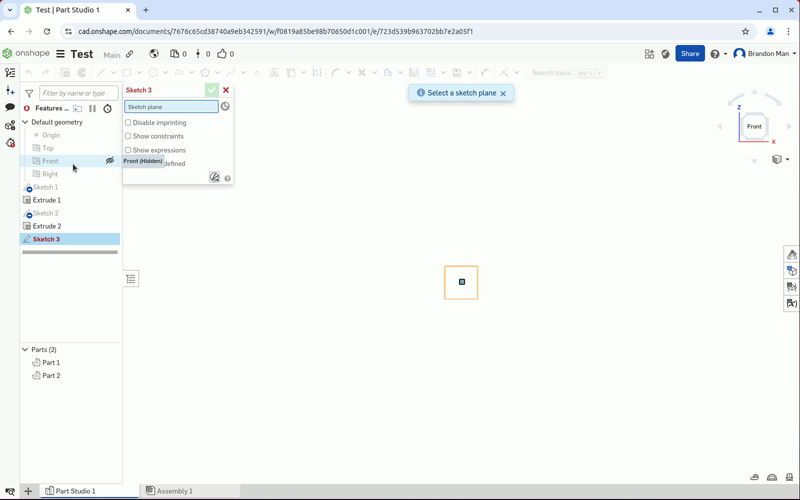
click(73, 163)
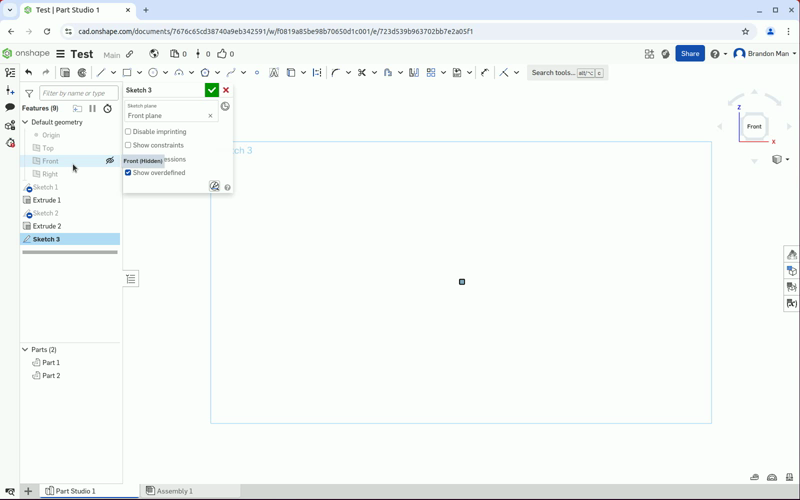
mouse_move(73, 352)
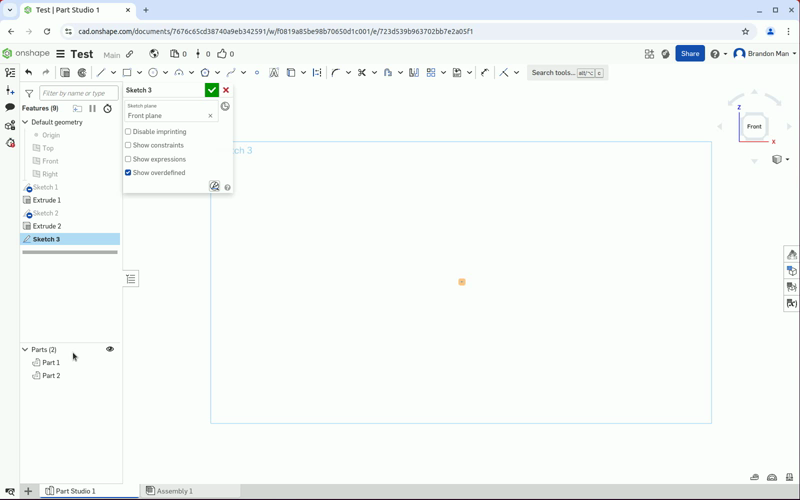
key(y)
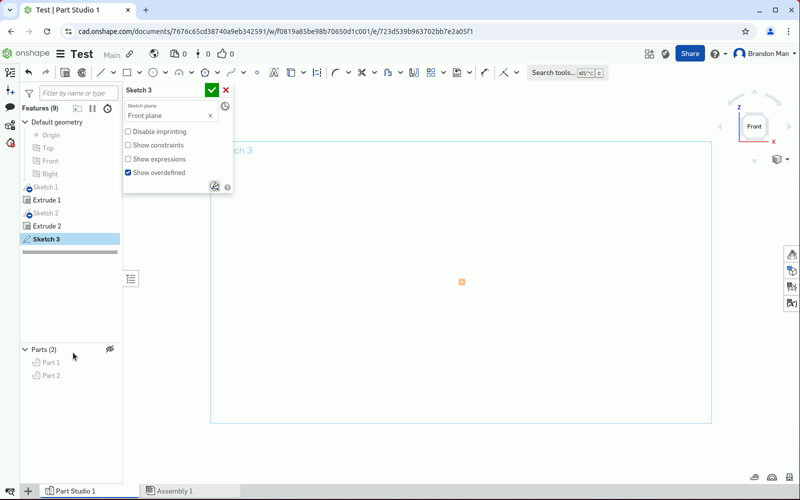
key(l)
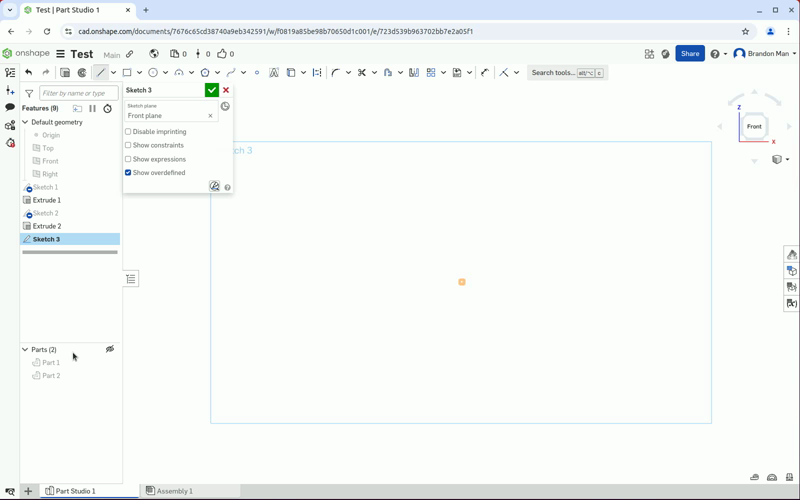
key_down(shift)
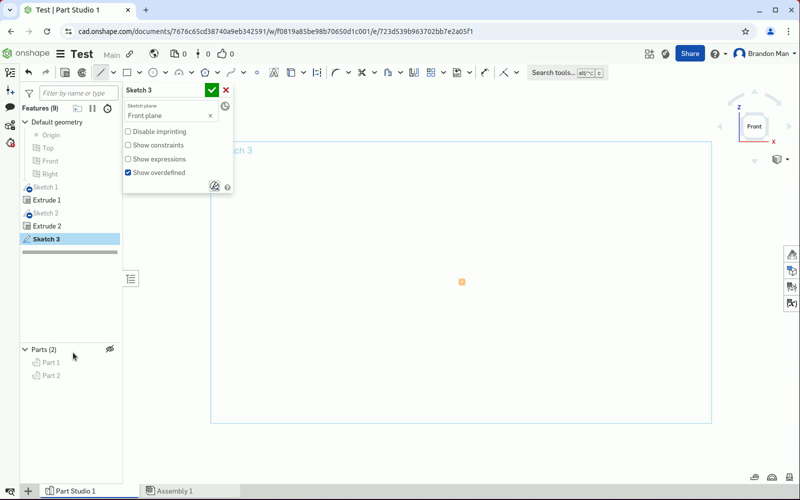
mouse_move(459, 284)
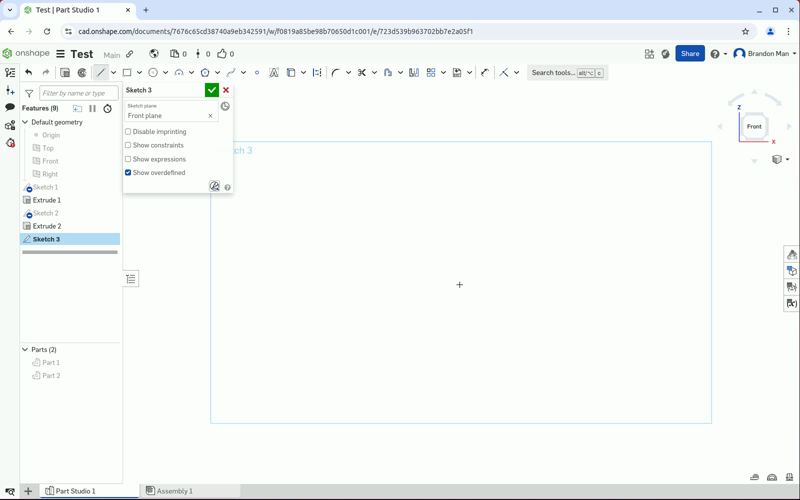
click(459, 284)
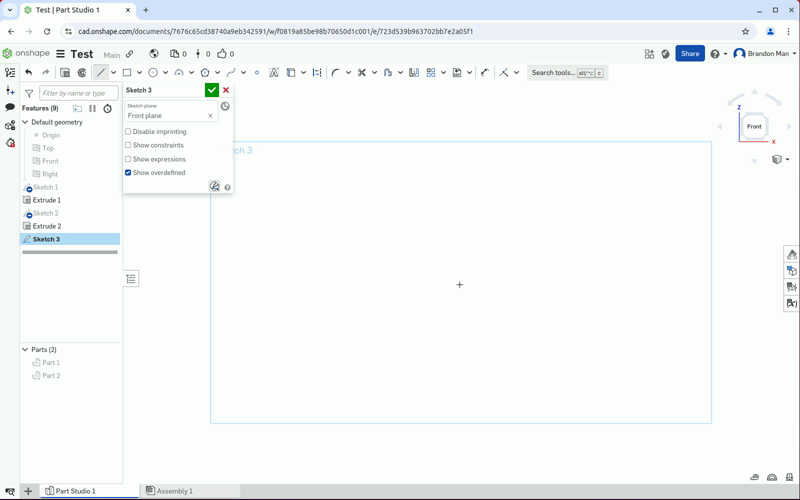
key_up(shift)
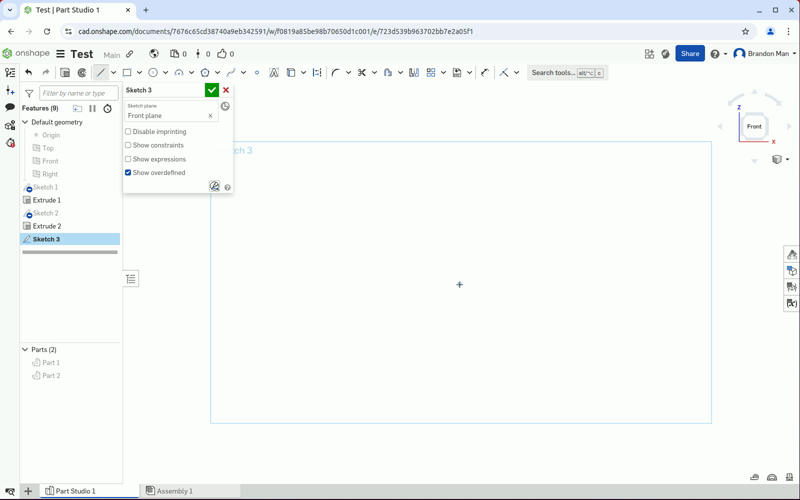
key_down(shift)
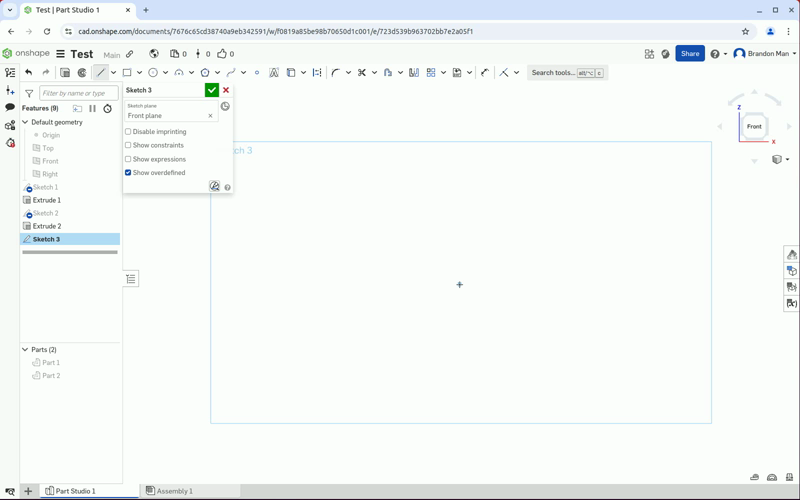
mouse_move(489, 284)
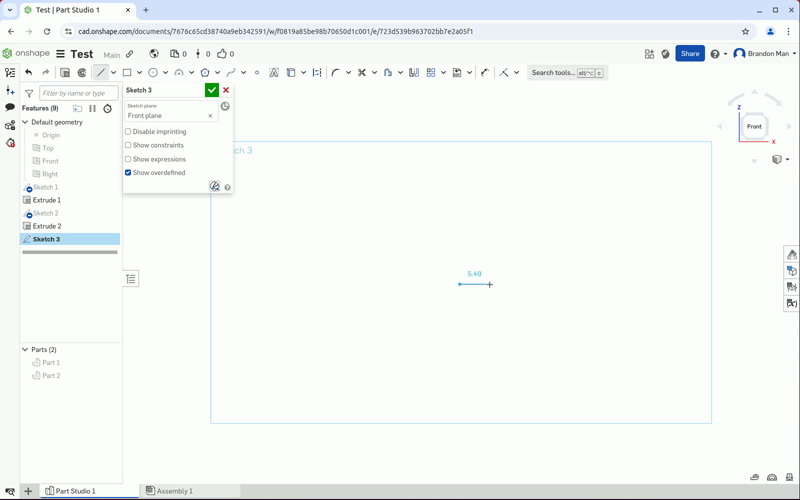
mouse_move(464, 284)
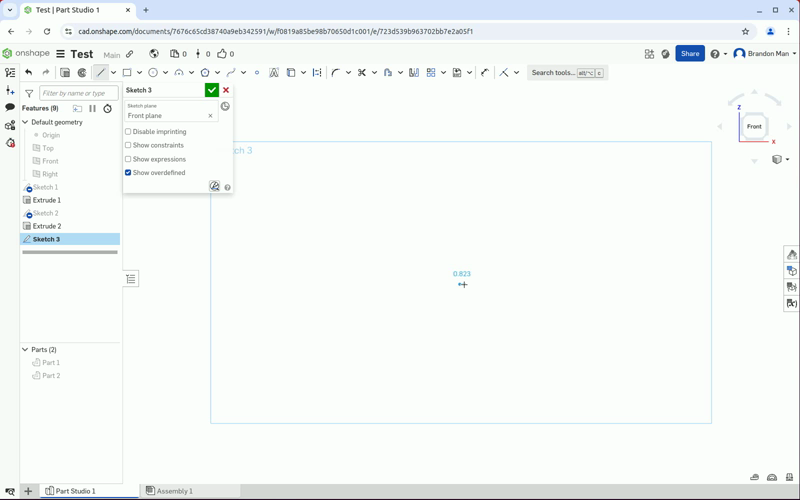
scroll(6)
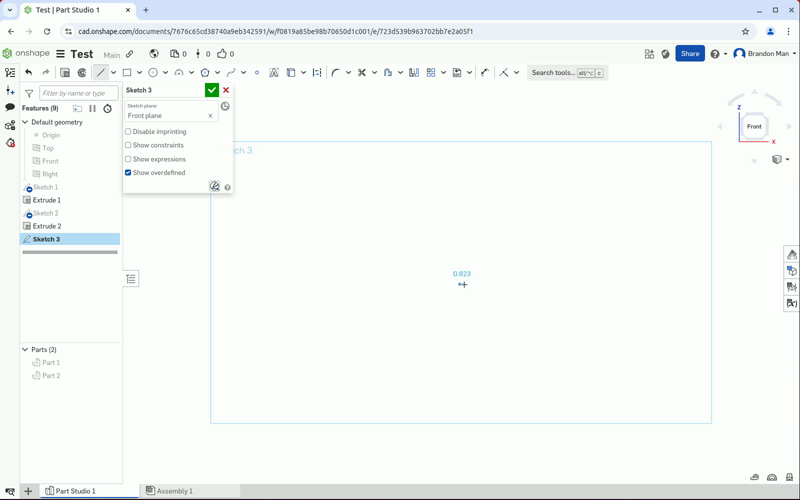
scroll(6)
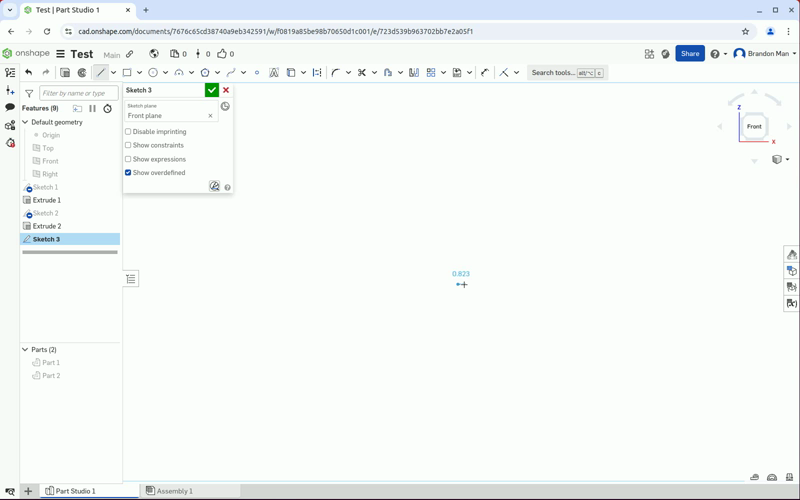
scroll(6)
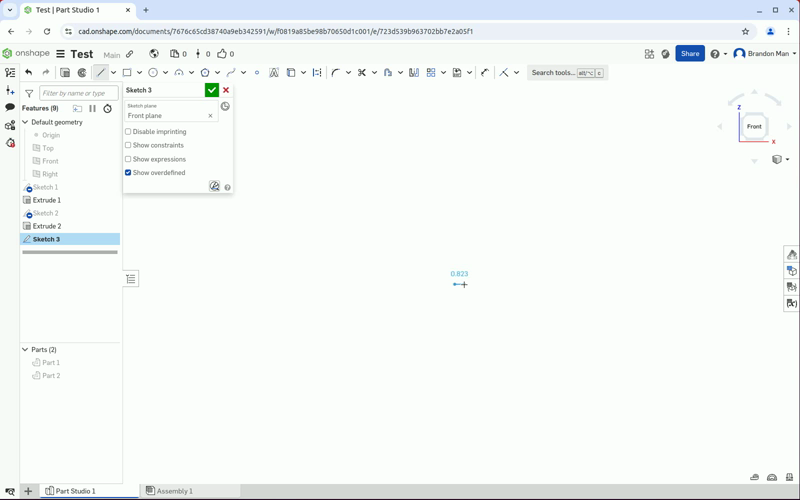
scroll(6)
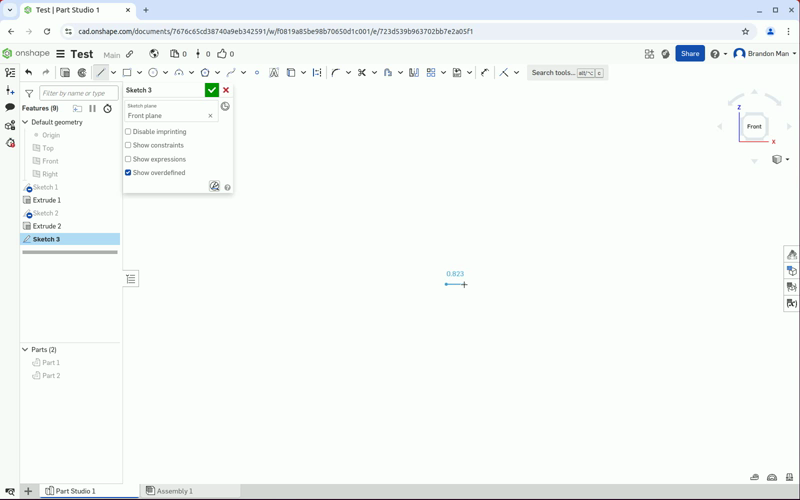
scroll(6)
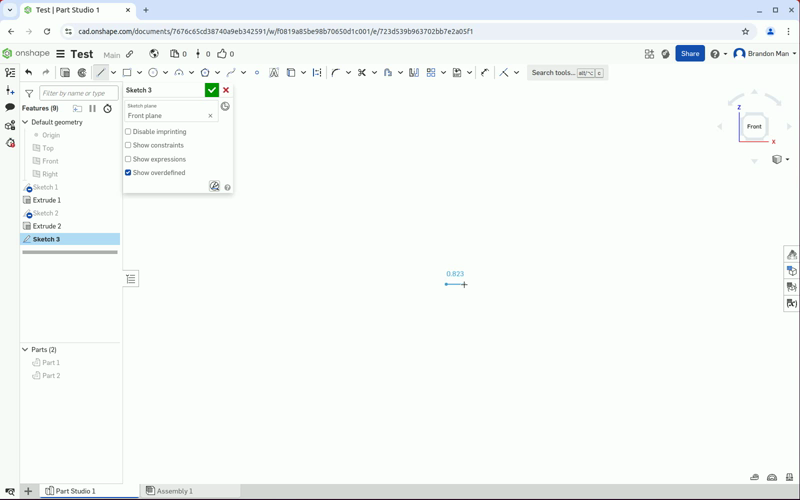
scroll(6)
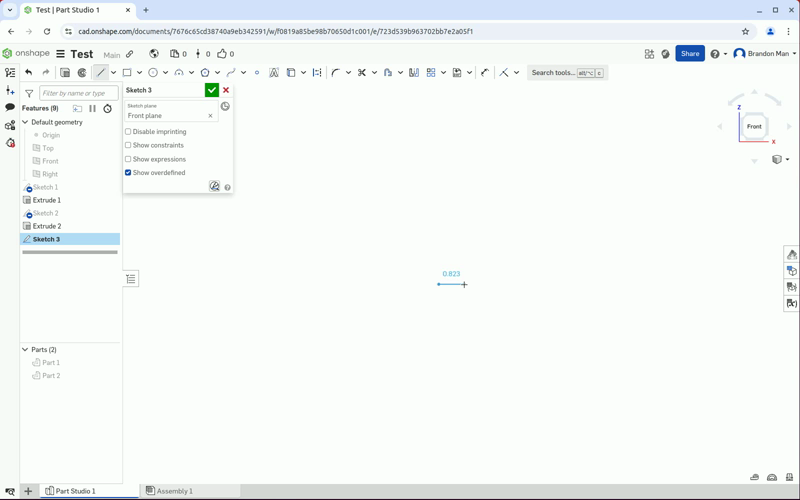
scroll(6)
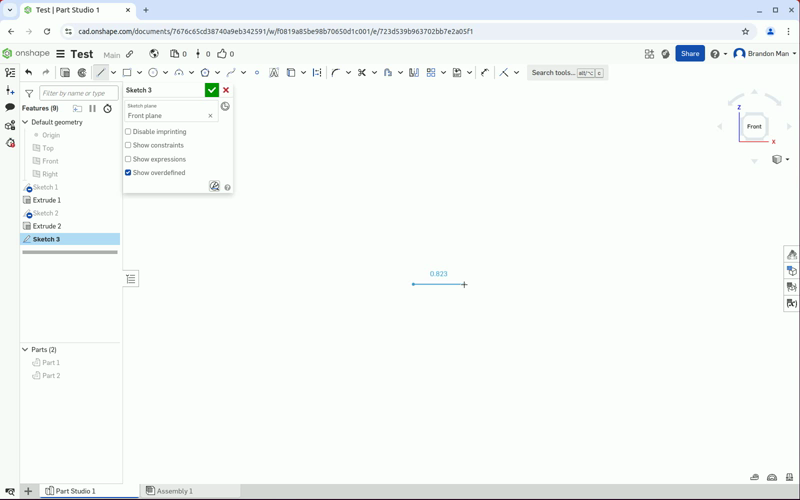
click(464, 284)
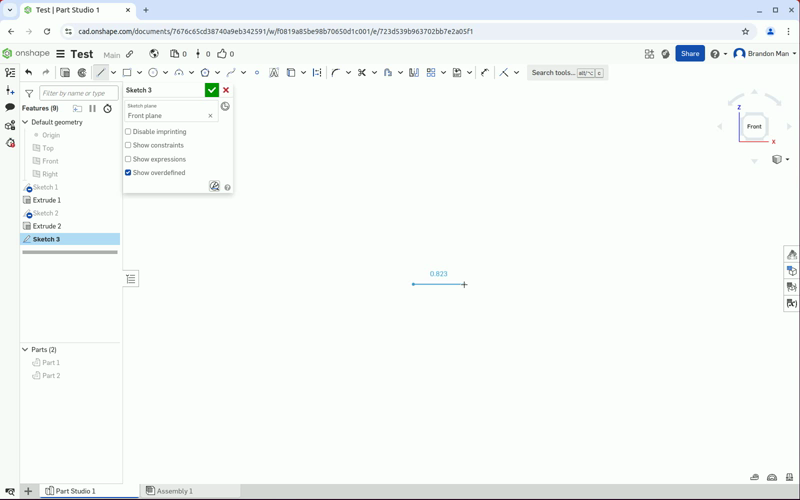
scroll(-6)
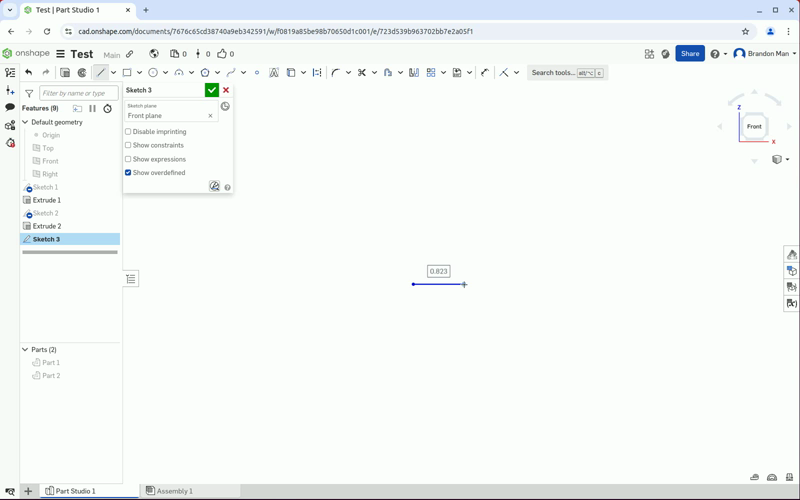
scroll(-6)
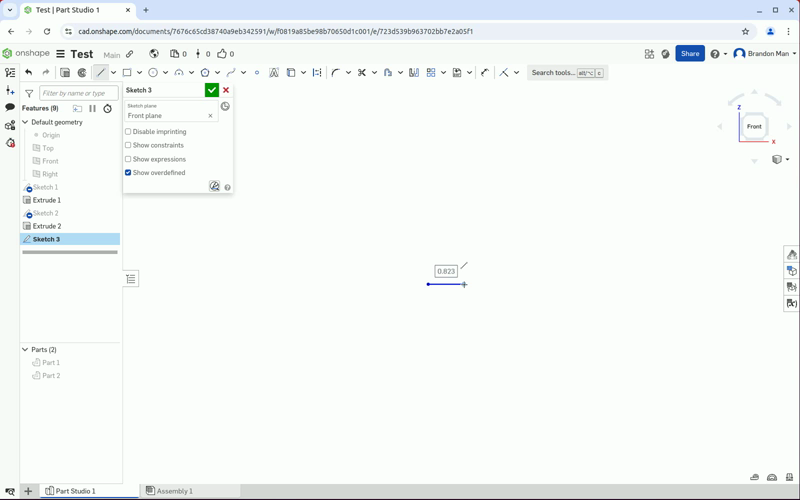
scroll(-6)
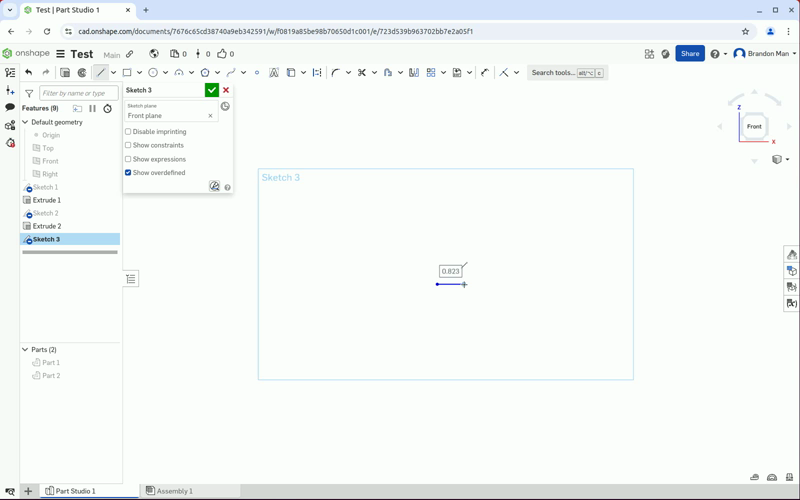
scroll(-6)
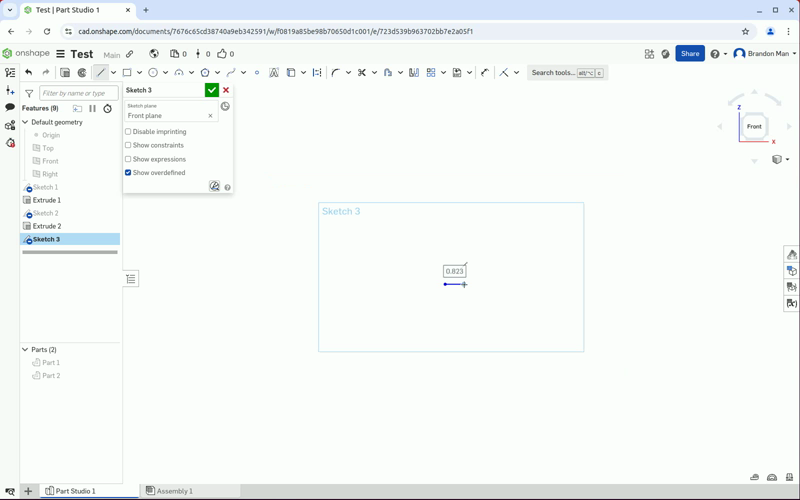
scroll(-6)
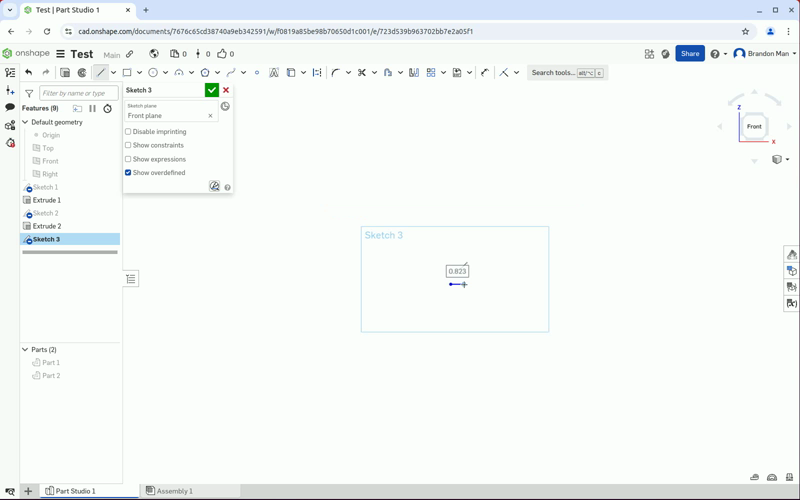
scroll(-6)
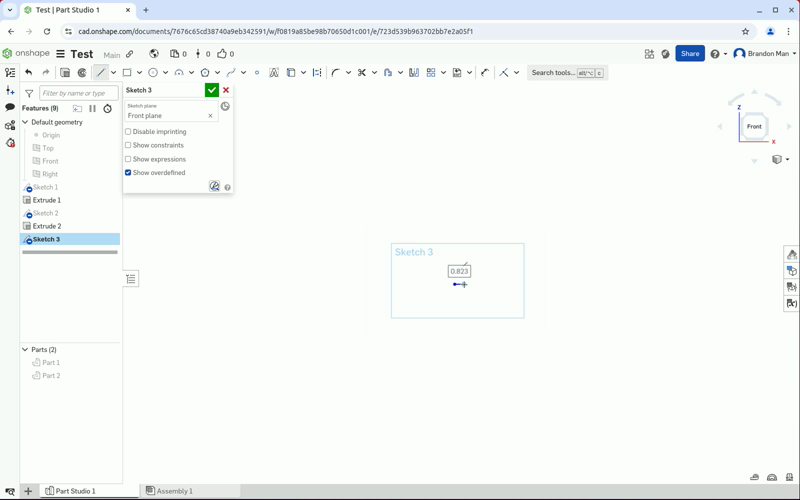
scroll(-6)
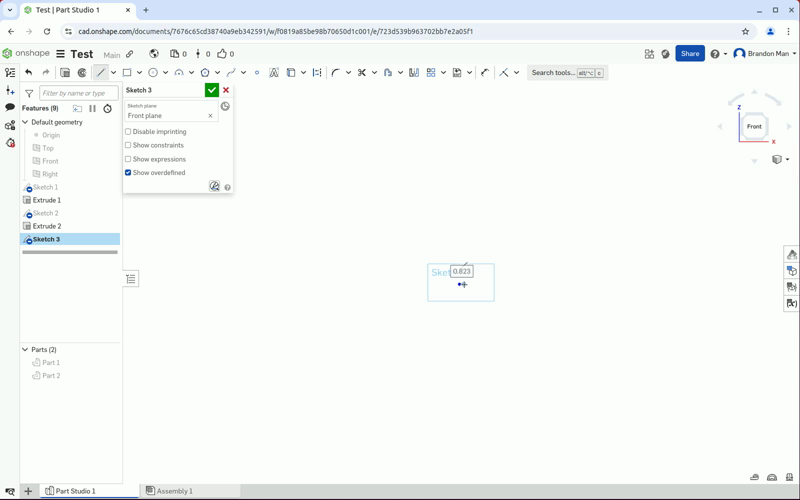
key_up(shift)
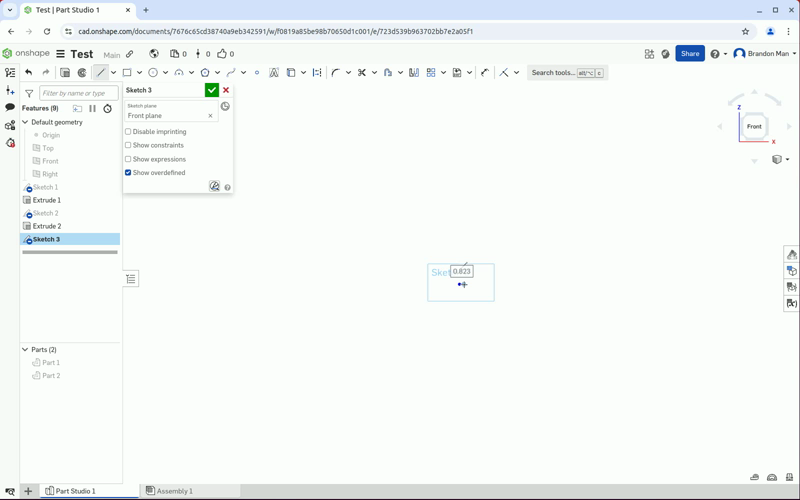
key_down(shift)
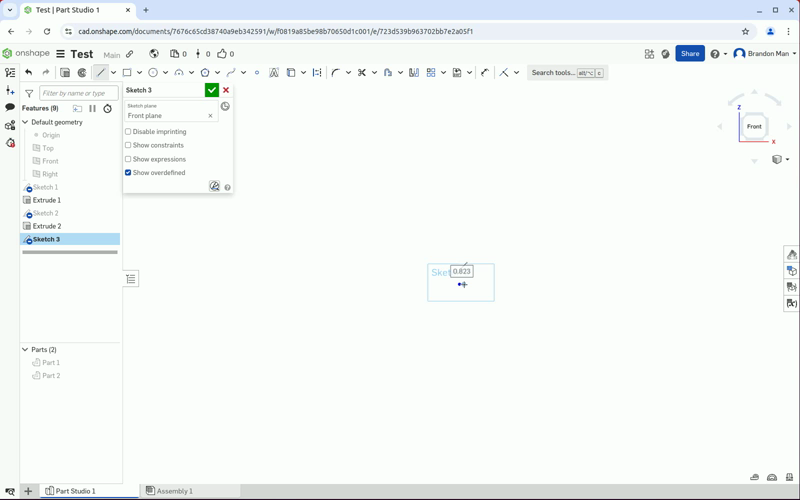
mouse_move(494, 284)
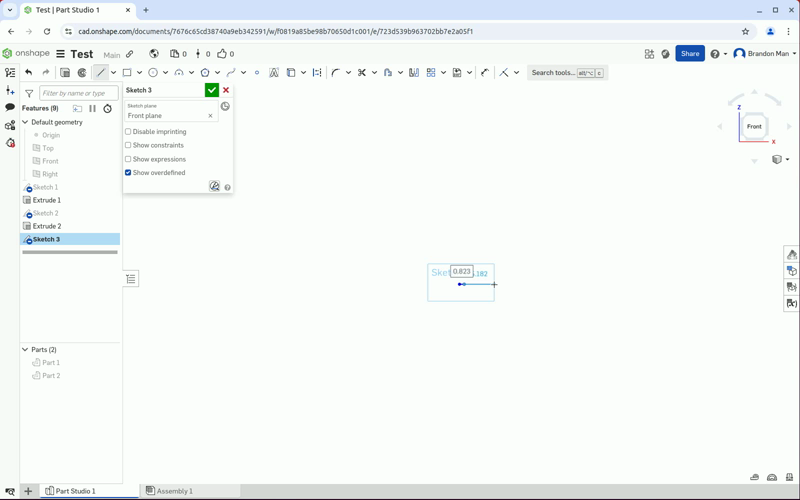
mouse_move(464, 279)
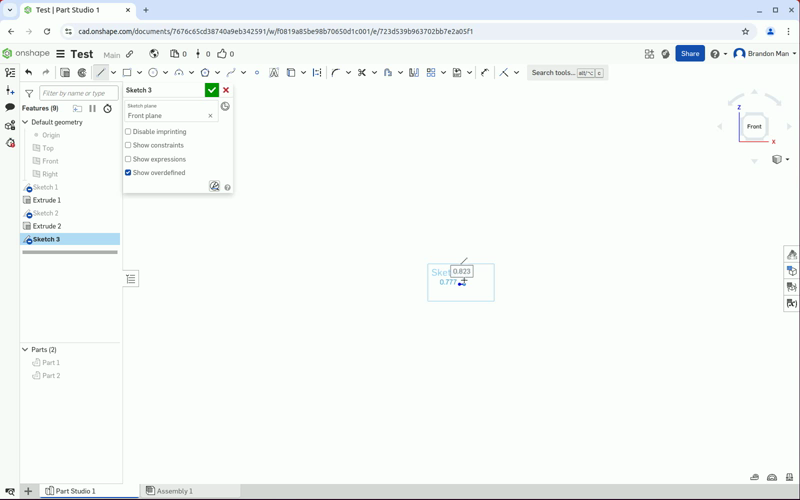
scroll(6)
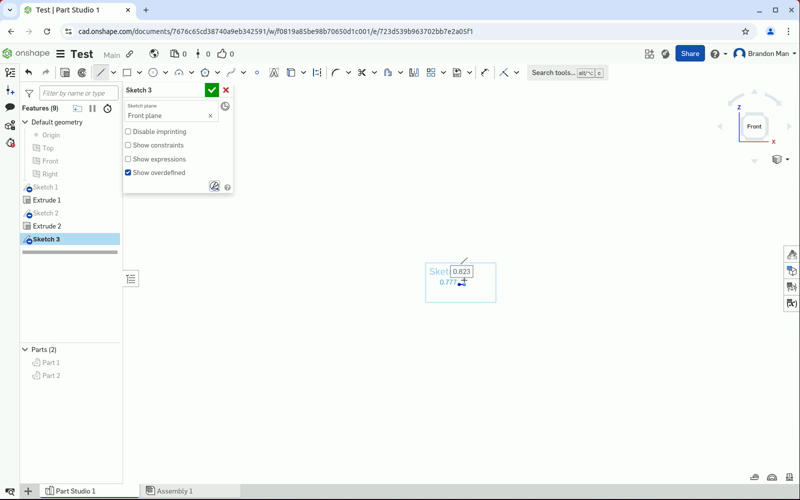
scroll(6)
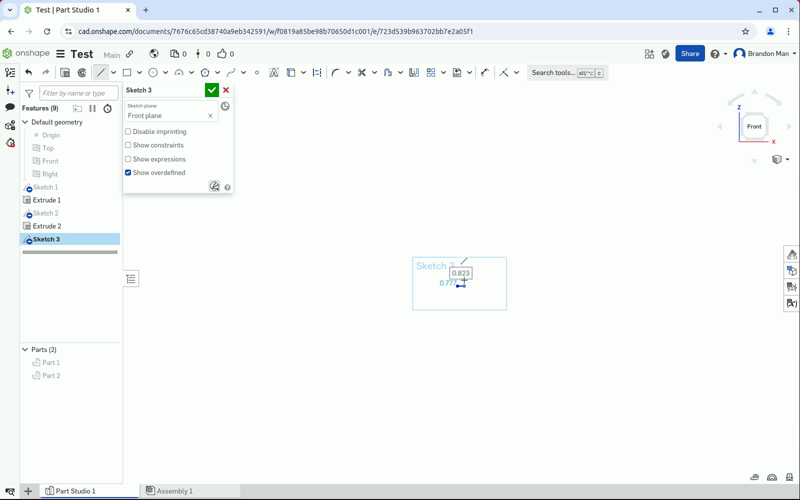
scroll(6)
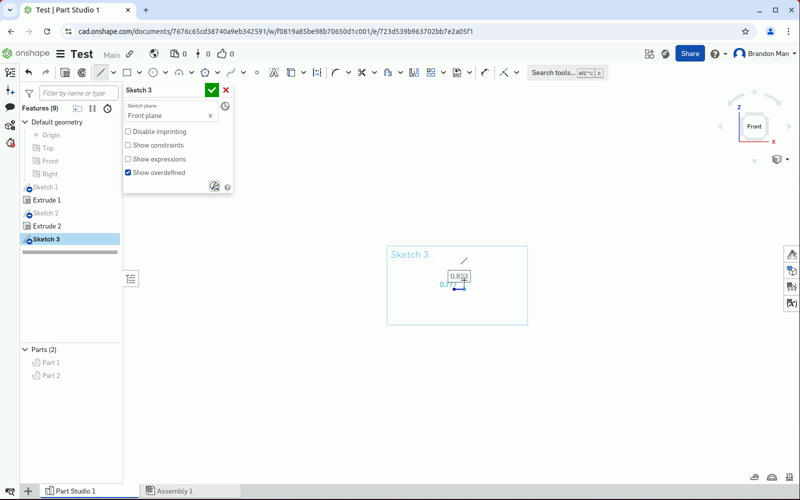
scroll(6)
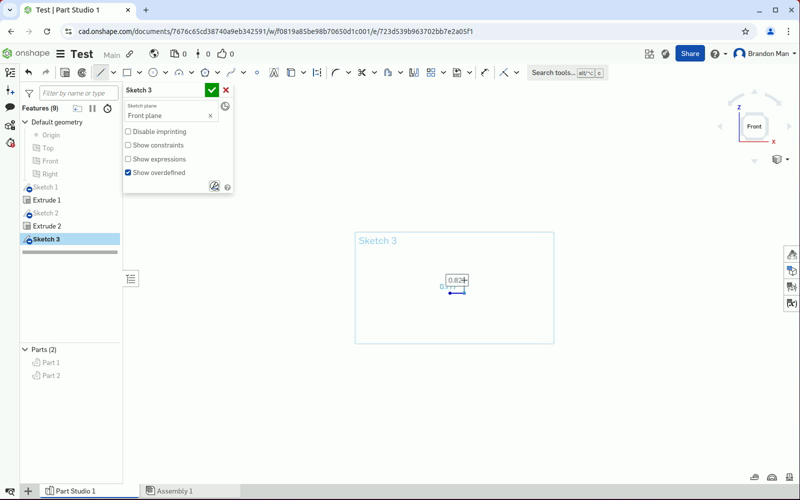
scroll(6)
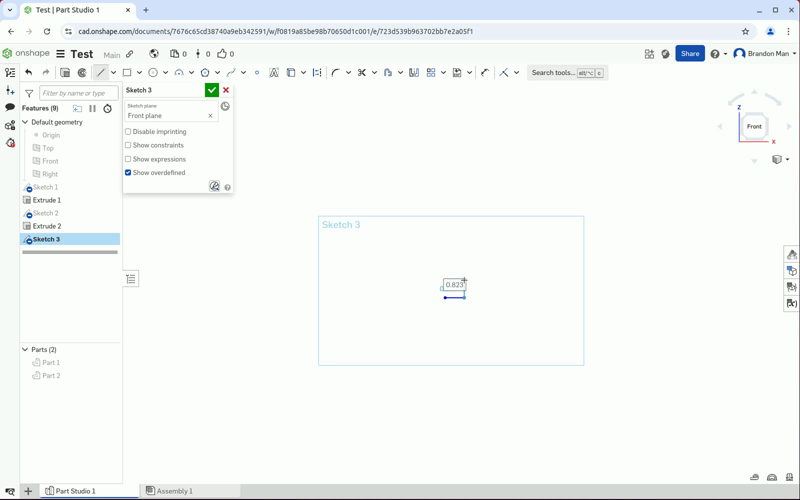
scroll(6)
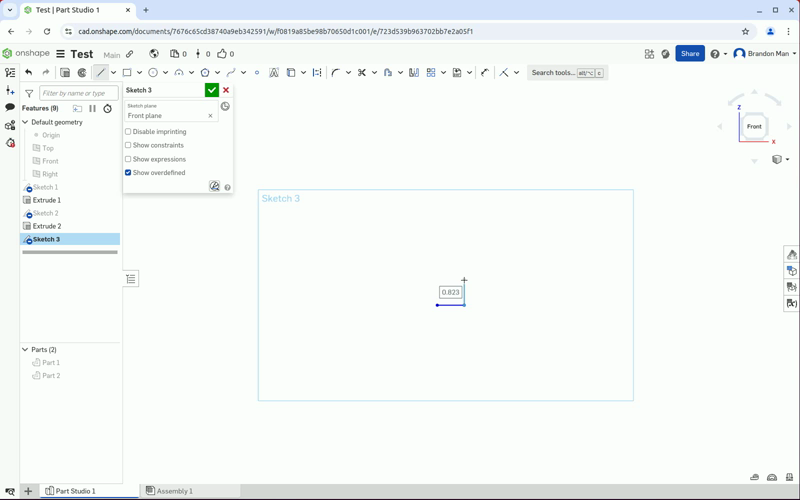
scroll(6)
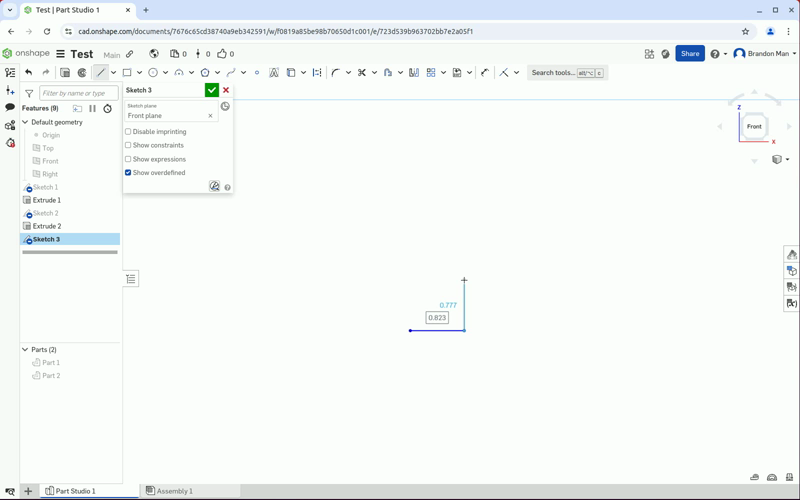
click(464, 279)
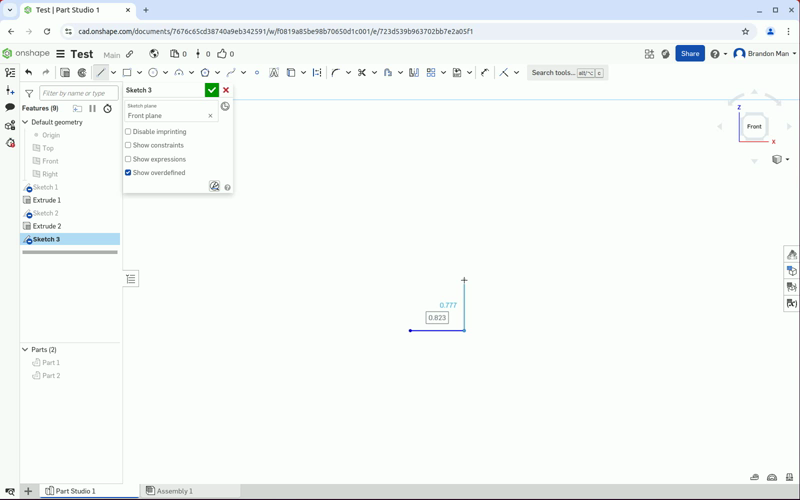
scroll(-6)
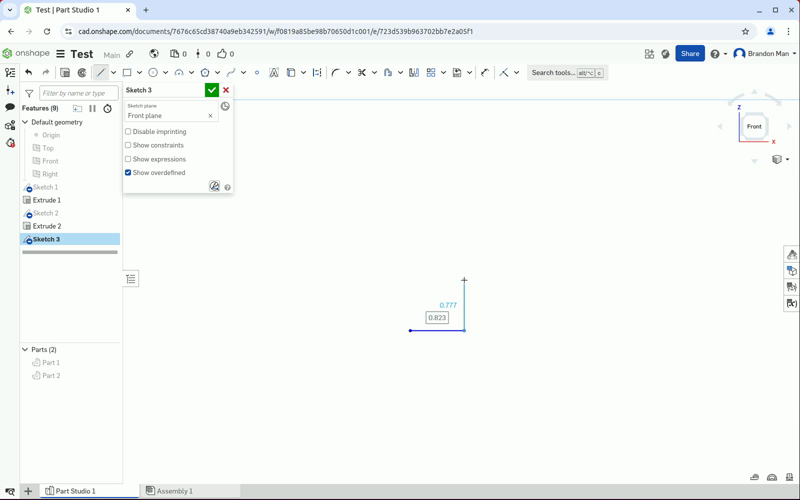
scroll(-6)
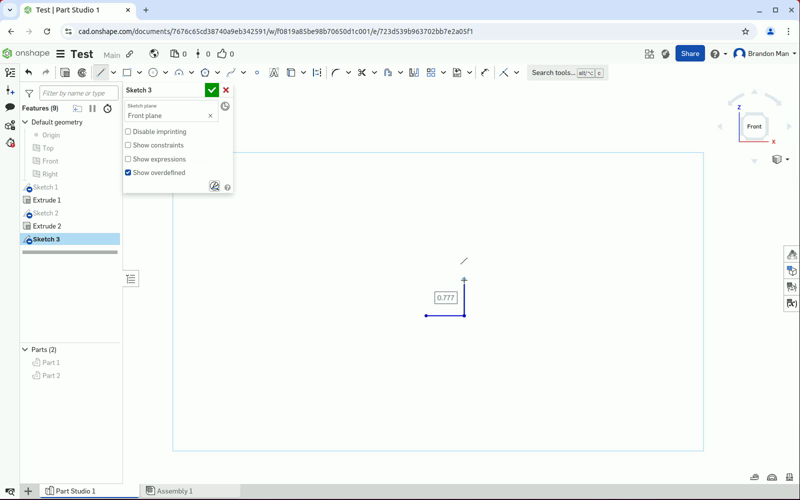
scroll(-6)
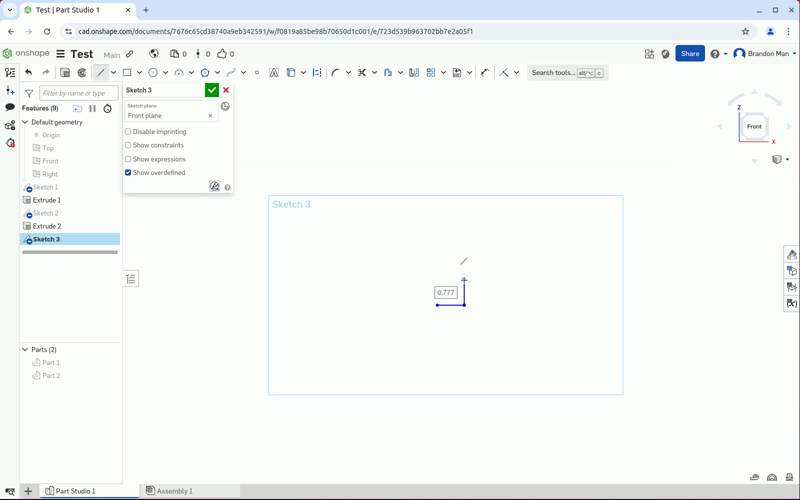
scroll(-6)
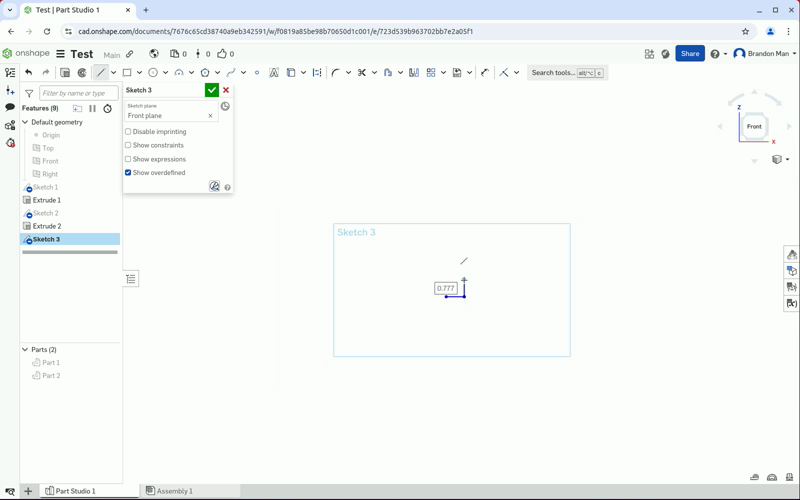
scroll(-6)
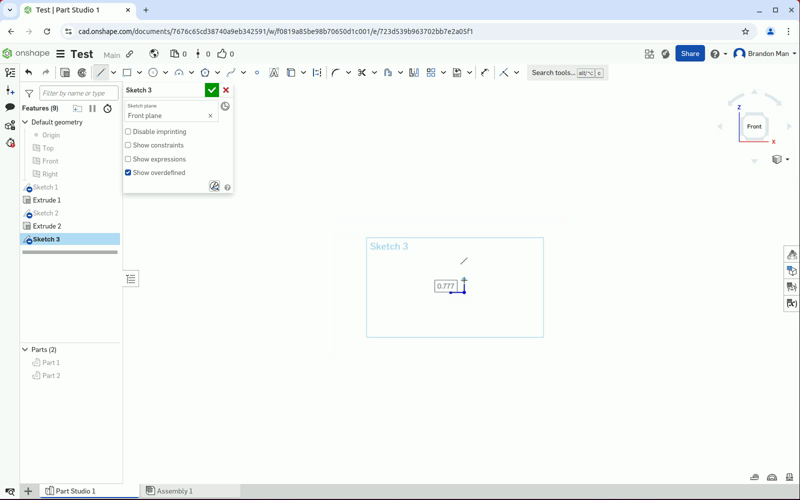
scroll(-6)
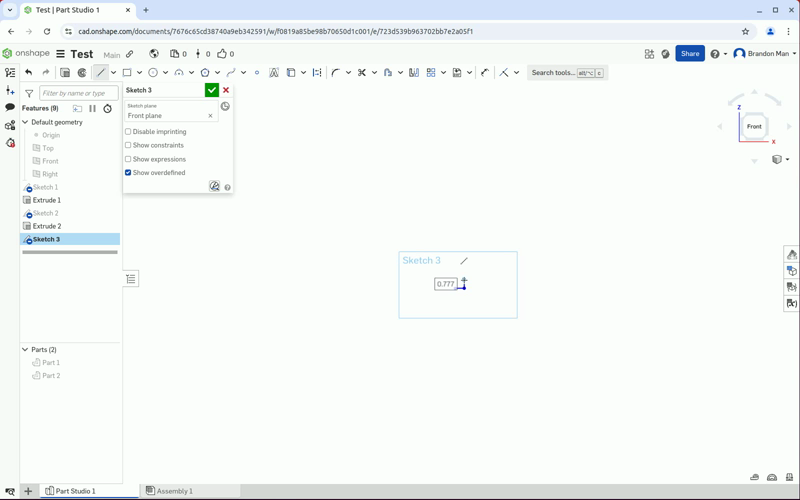
scroll(-6)
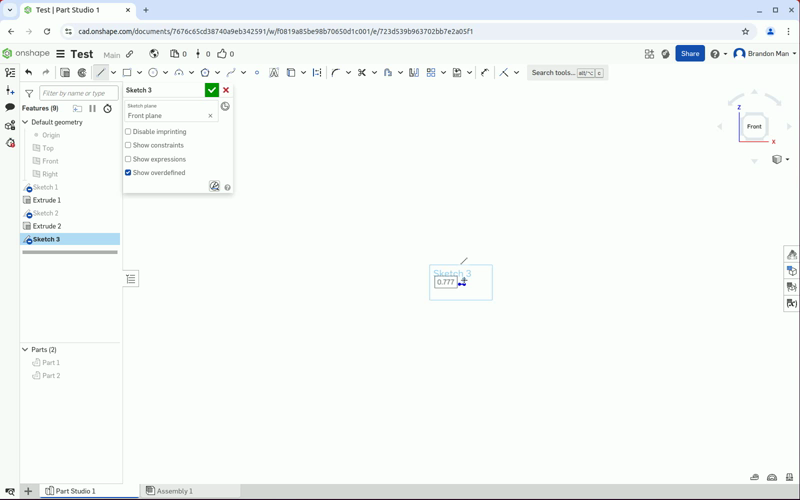
key_up(shift)
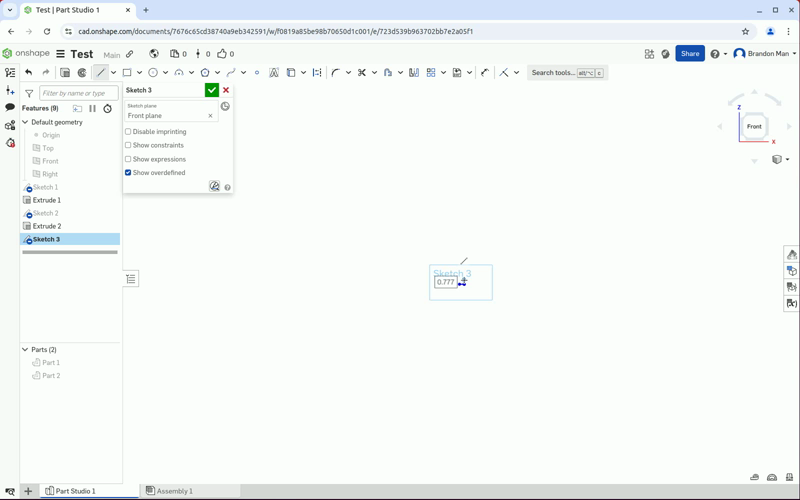
key_down(shift)
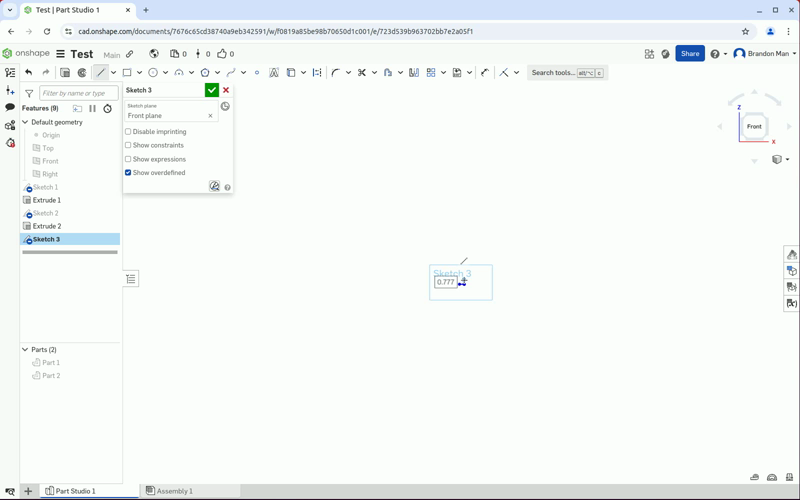
mouse_move(494, 279)
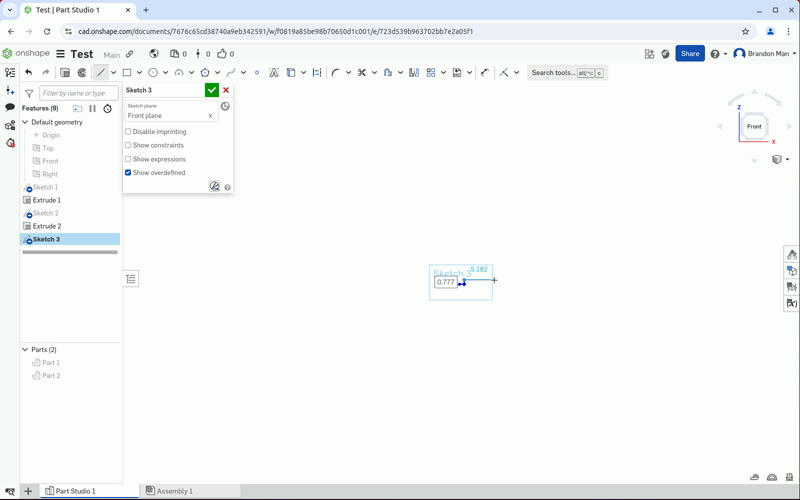
mouse_move(459, 279)
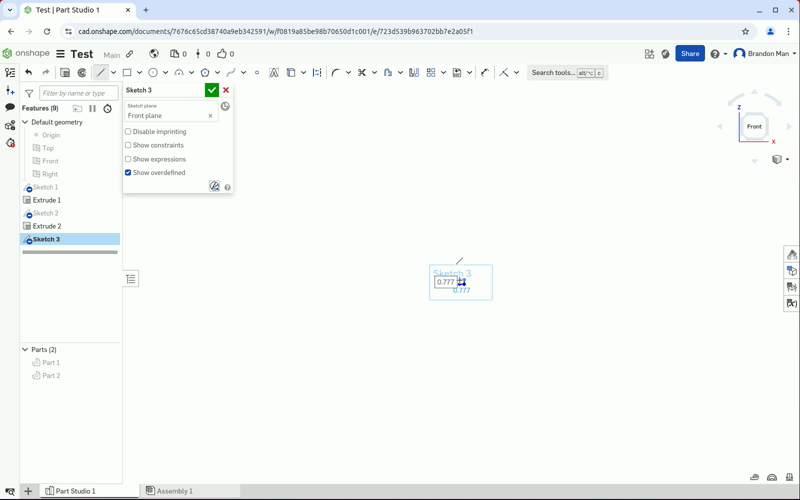
scroll(6)
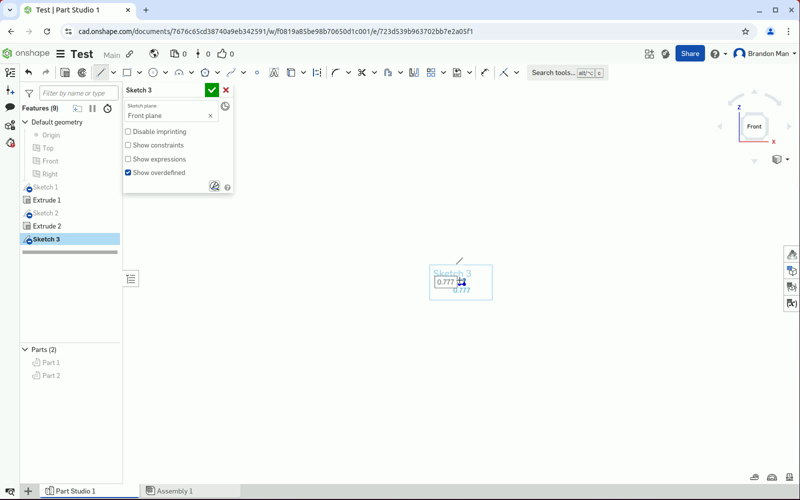
scroll(6)
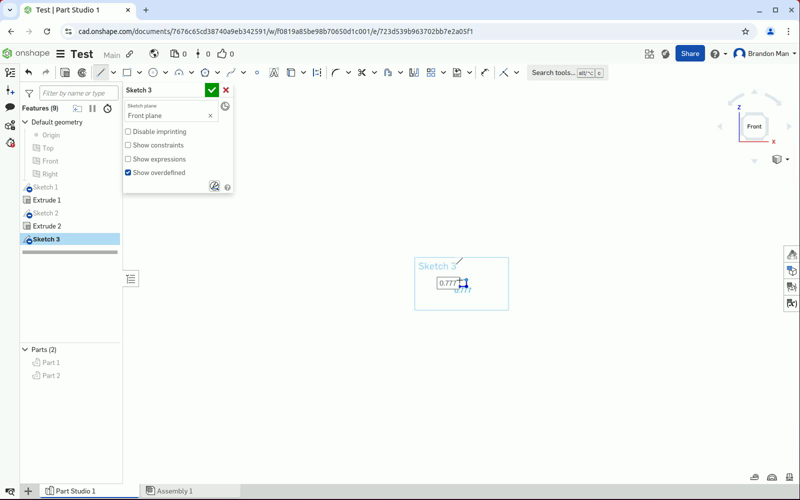
scroll(6)
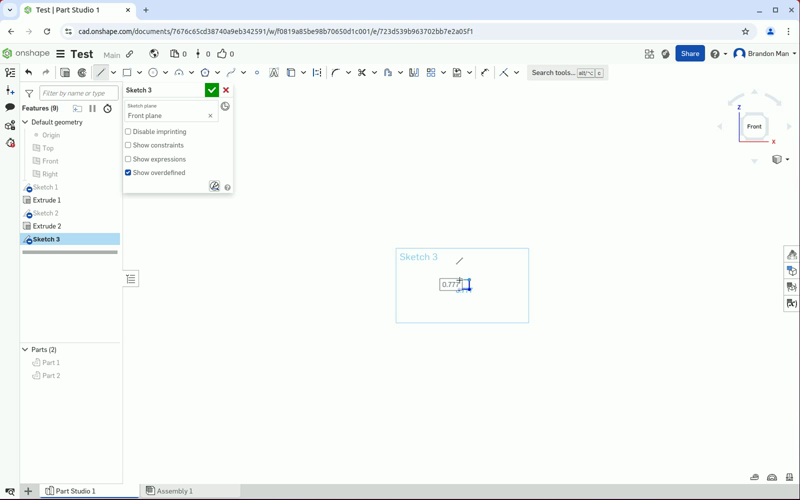
scroll(6)
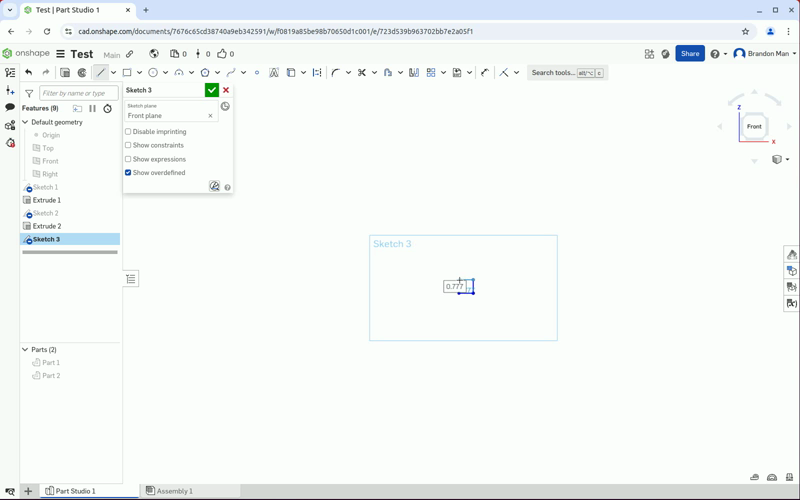
scroll(6)
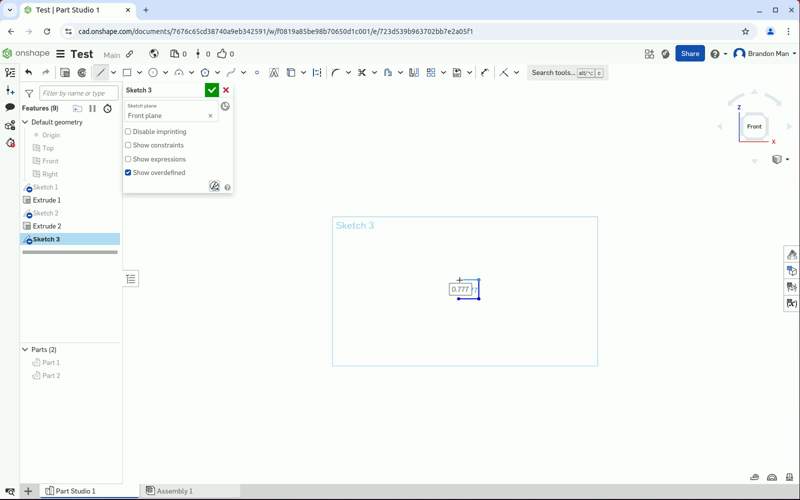
scroll(6)
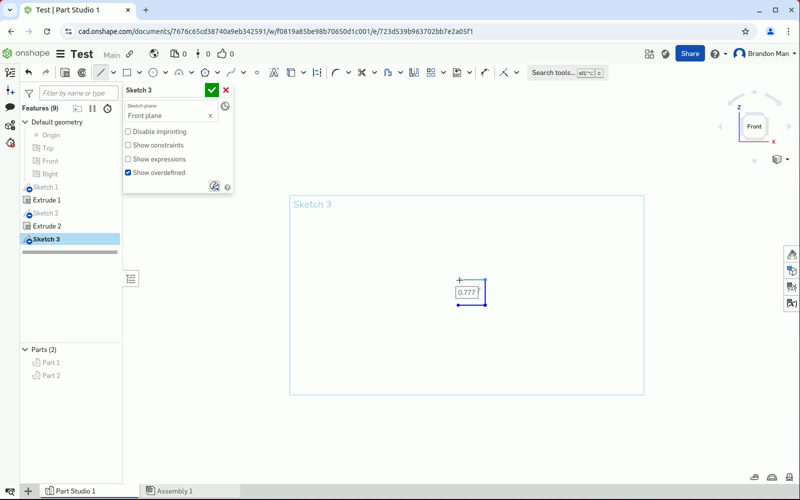
scroll(6)
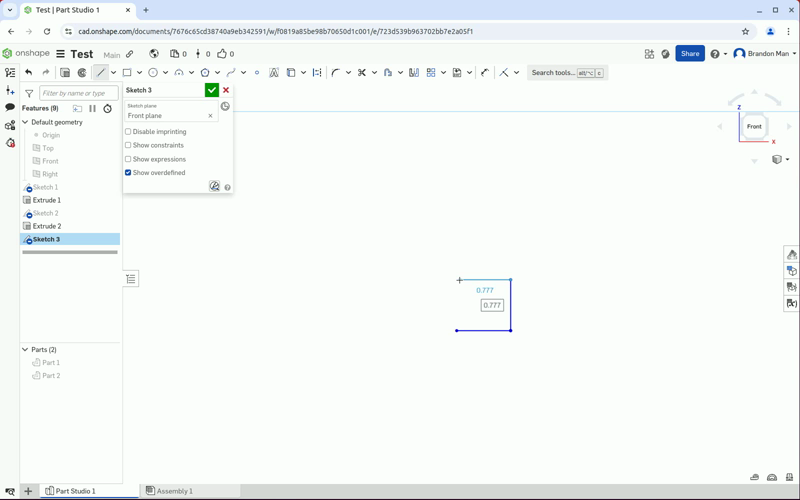
click(459, 279)
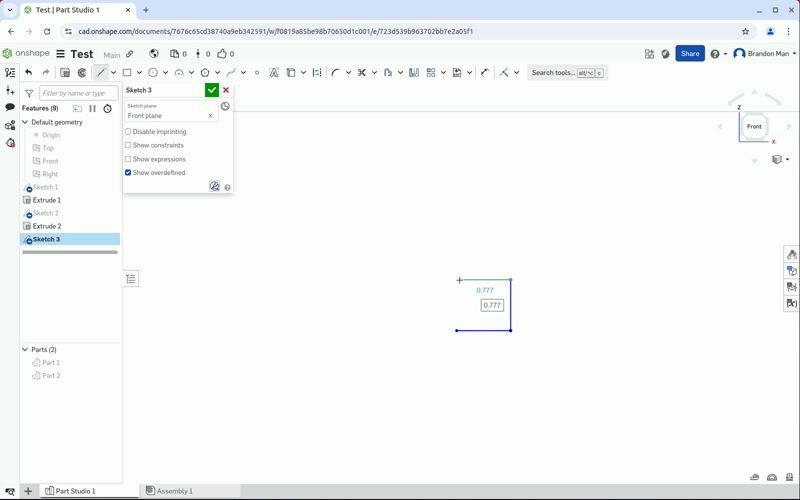
scroll(-6)
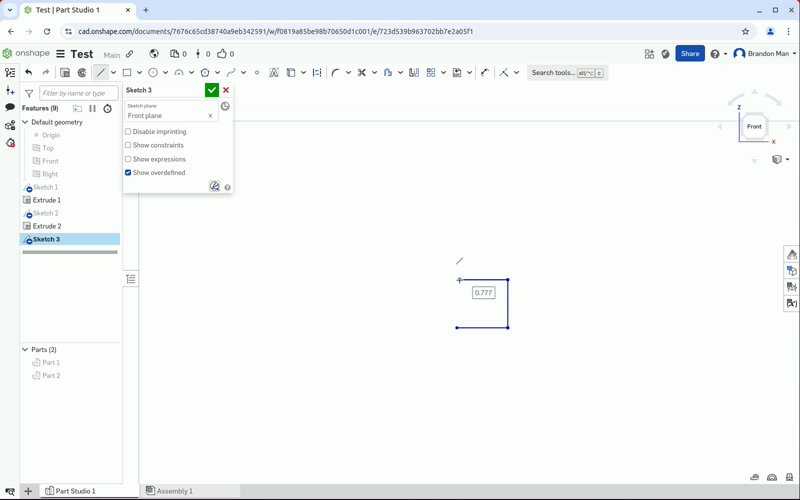
scroll(-6)
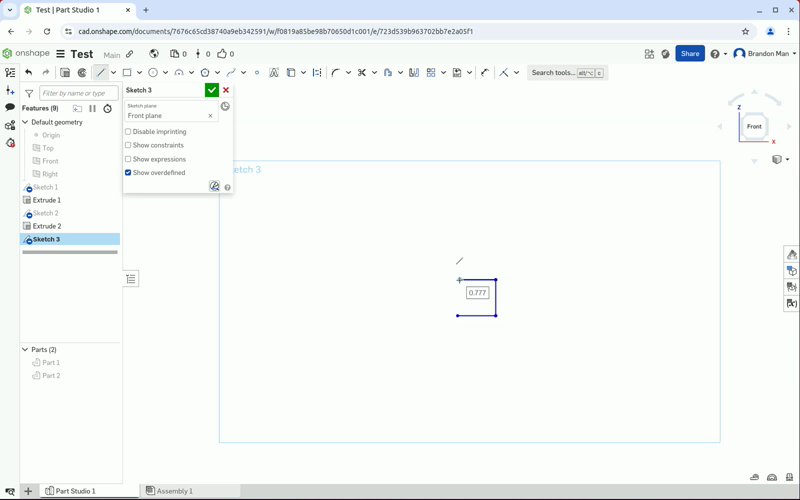
scroll(-6)
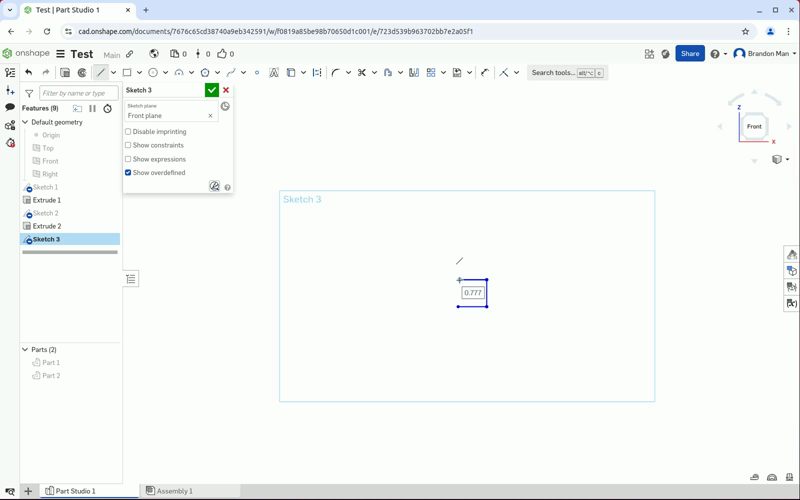
scroll(-6)
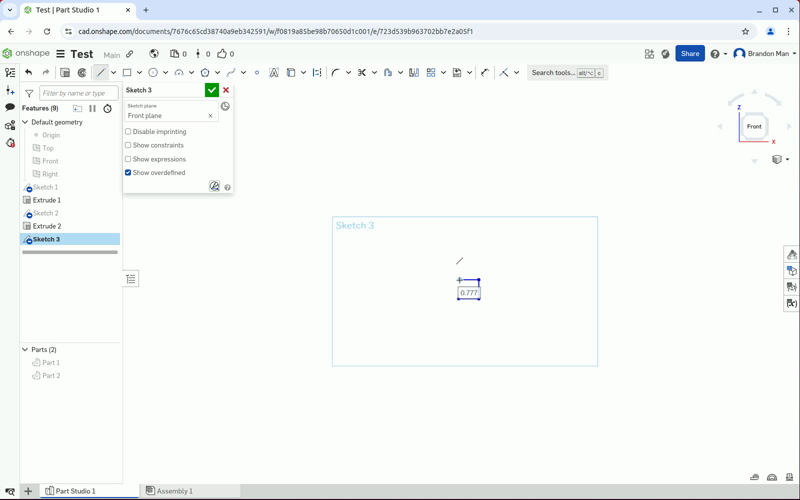
scroll(-6)
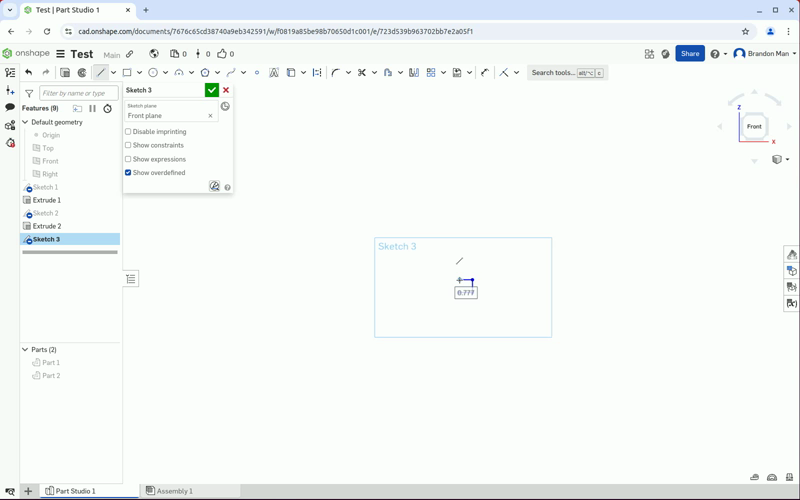
scroll(-6)
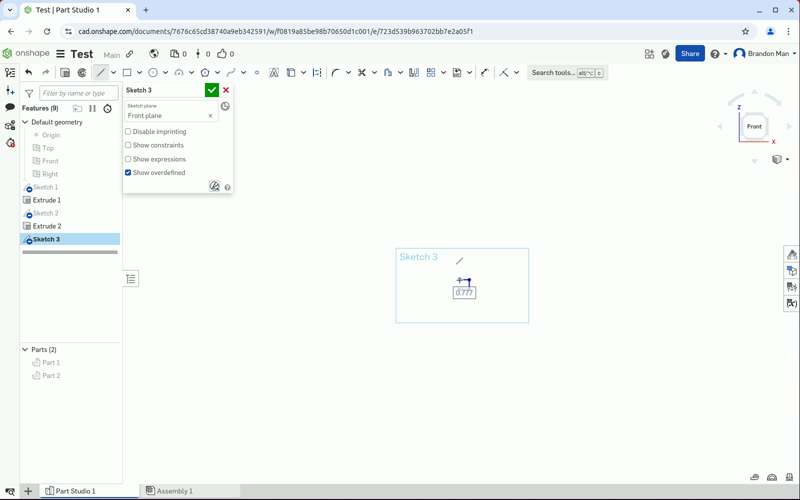
scroll(-6)
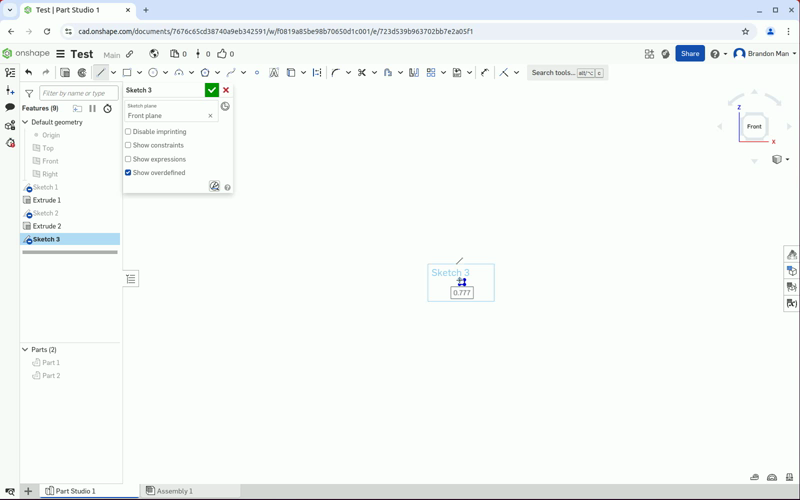
key_up(shift)
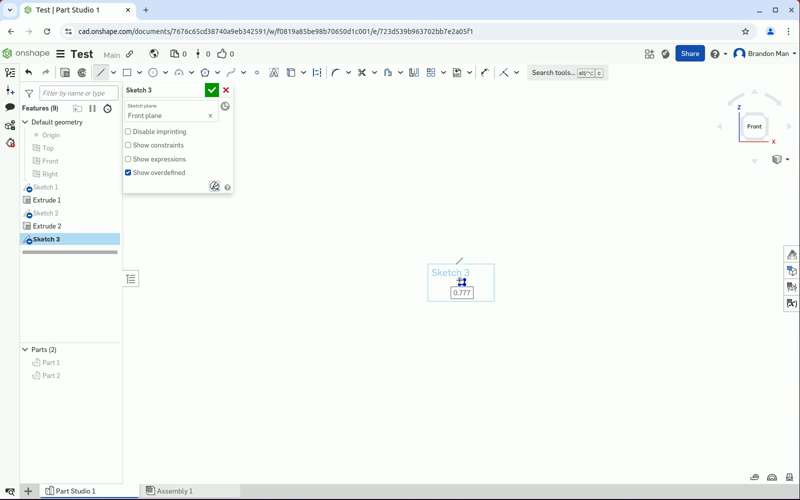
mouse_move(489, 279)
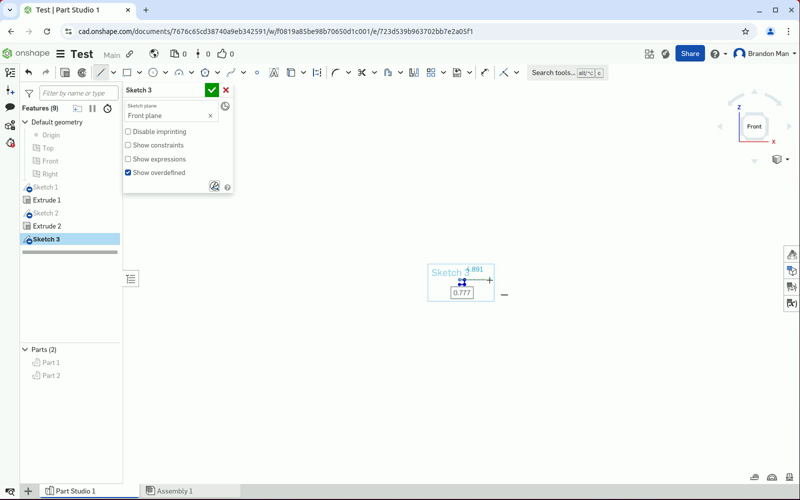
key_down(shift)
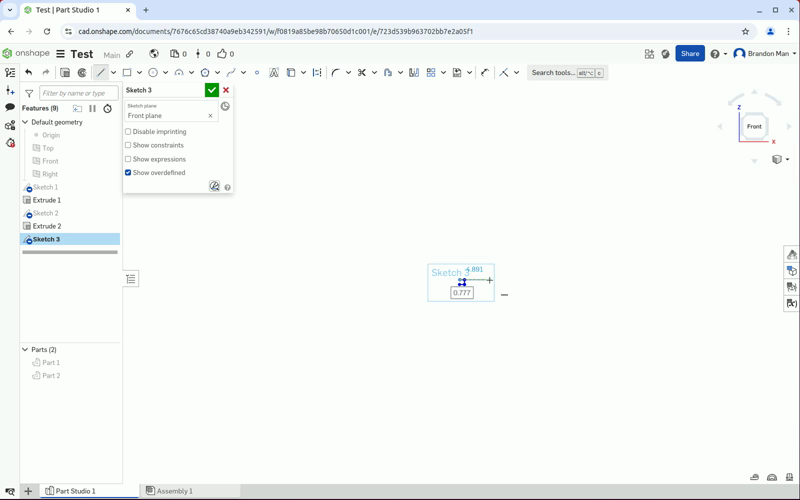
mouse_move(459, 284)
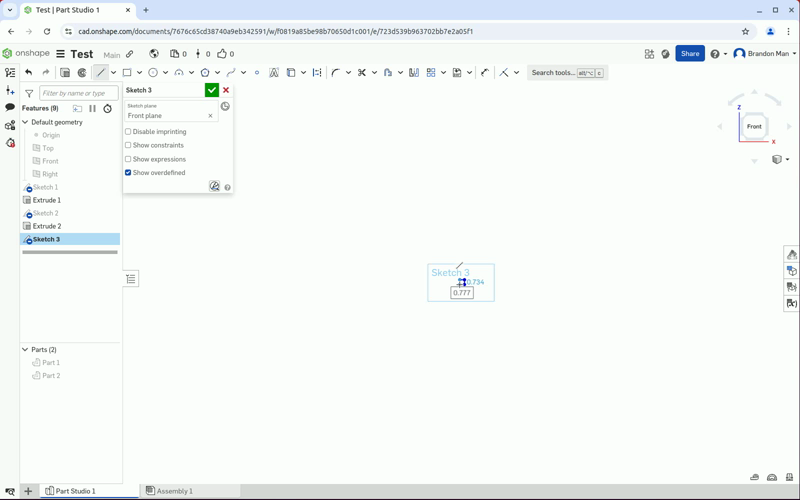
scroll(6)
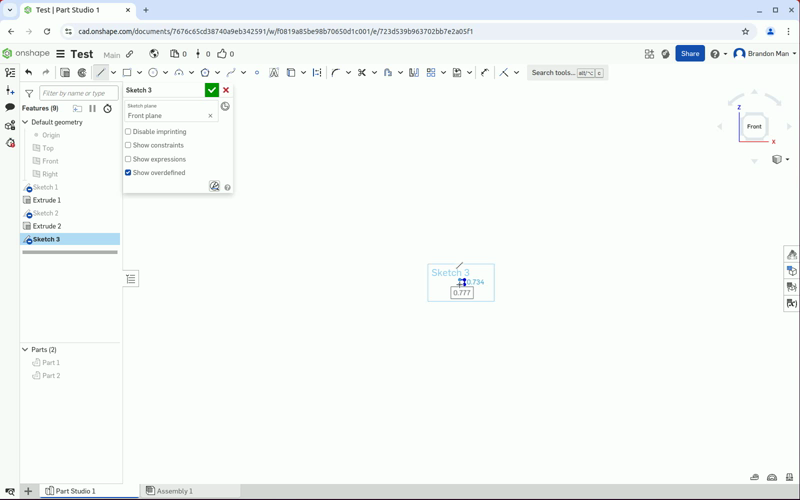
scroll(6)
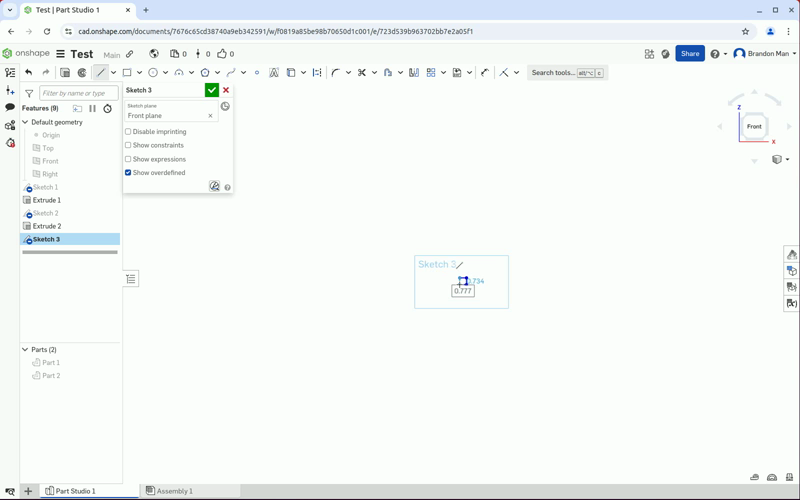
scroll(6)
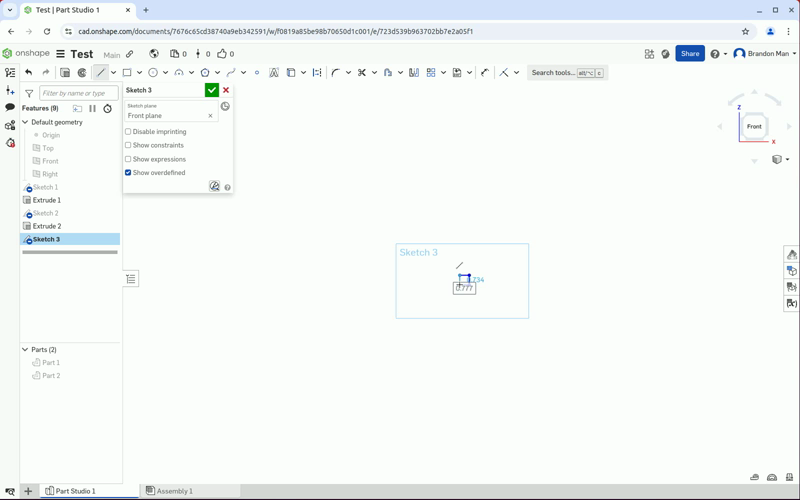
scroll(6)
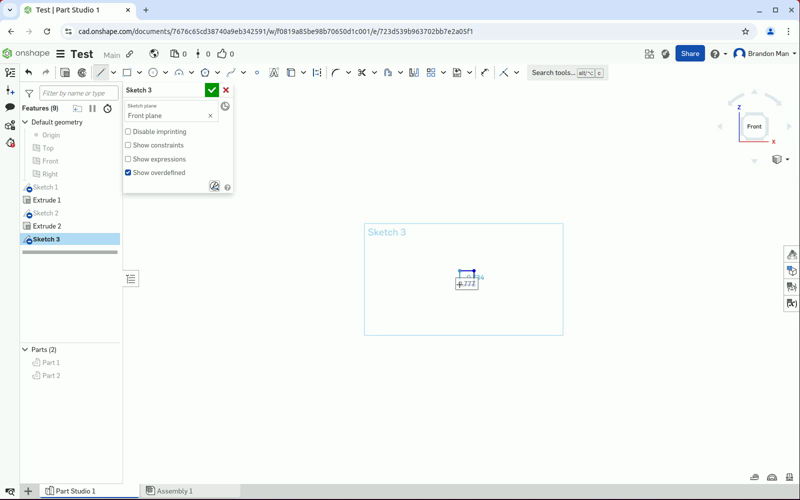
scroll(6)
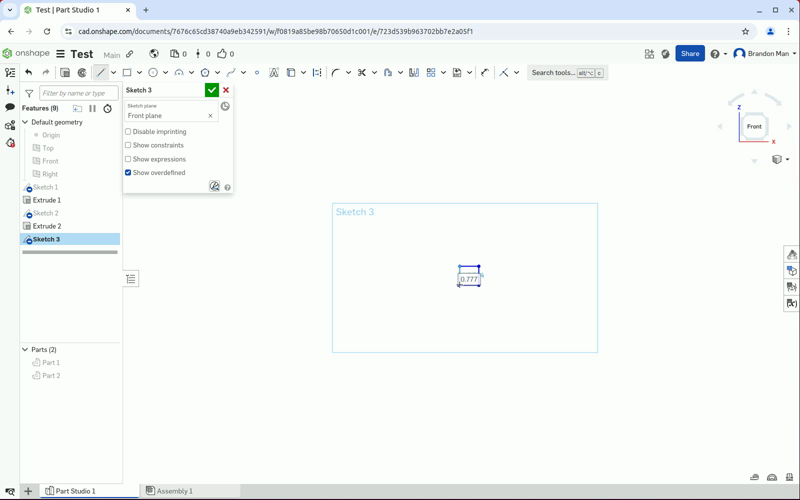
scroll(6)
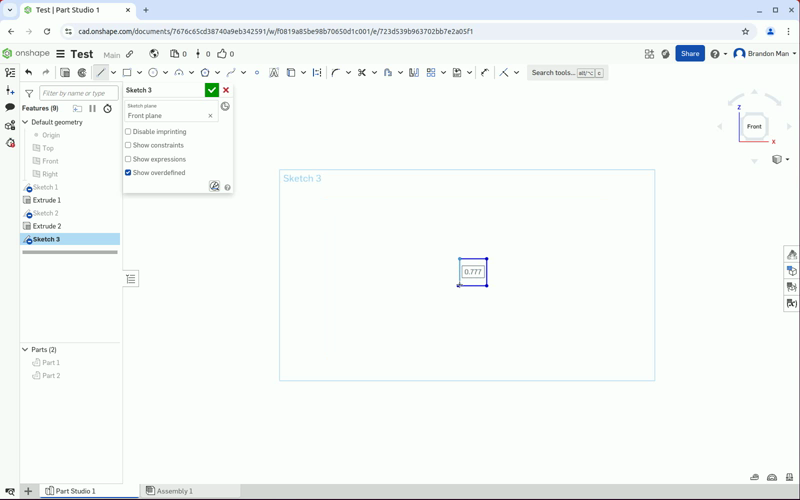
scroll(6)
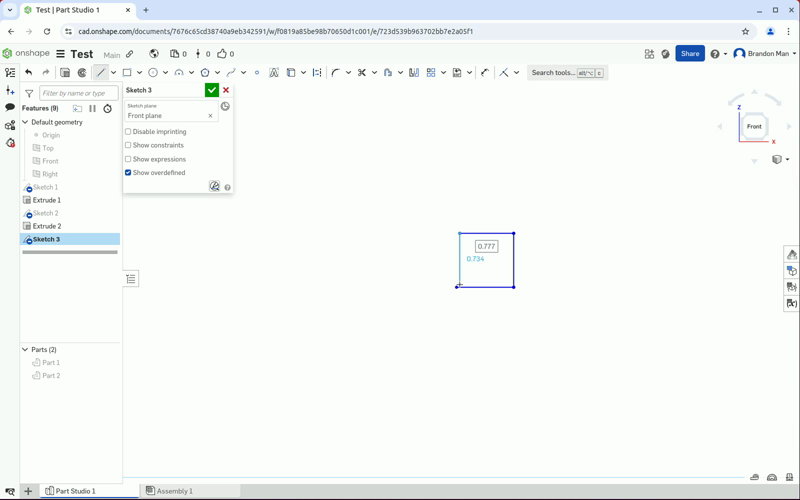
key_up(shift)
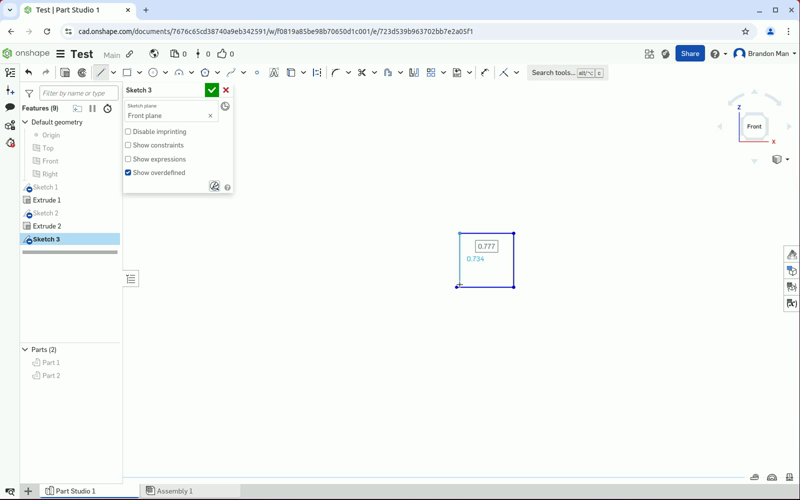
click(459, 284)
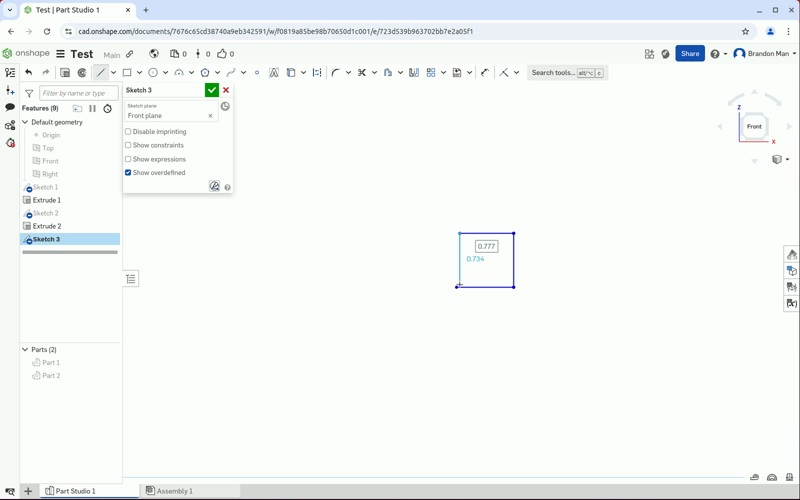
scroll(-6)
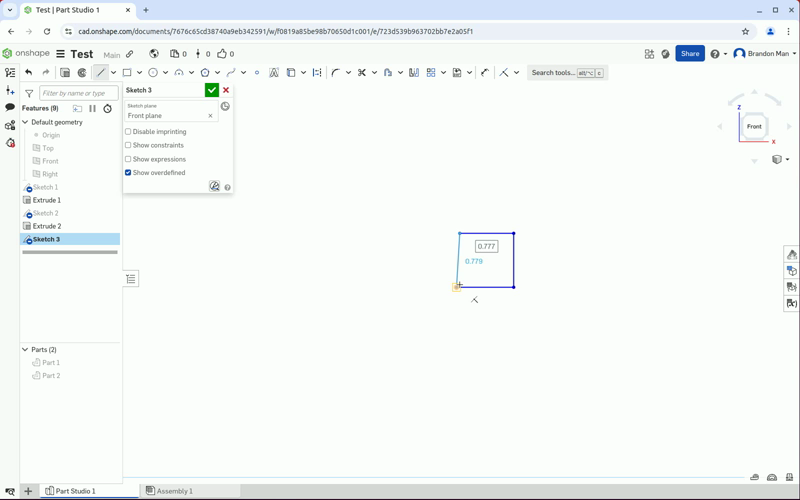
scroll(-6)
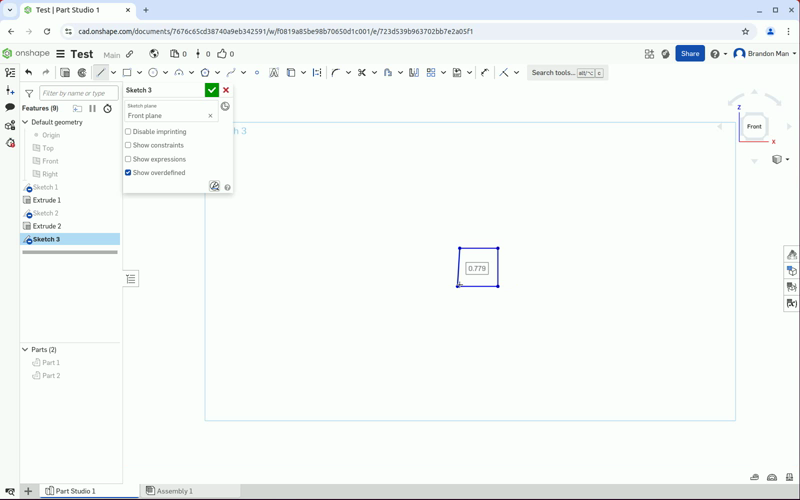
scroll(-6)
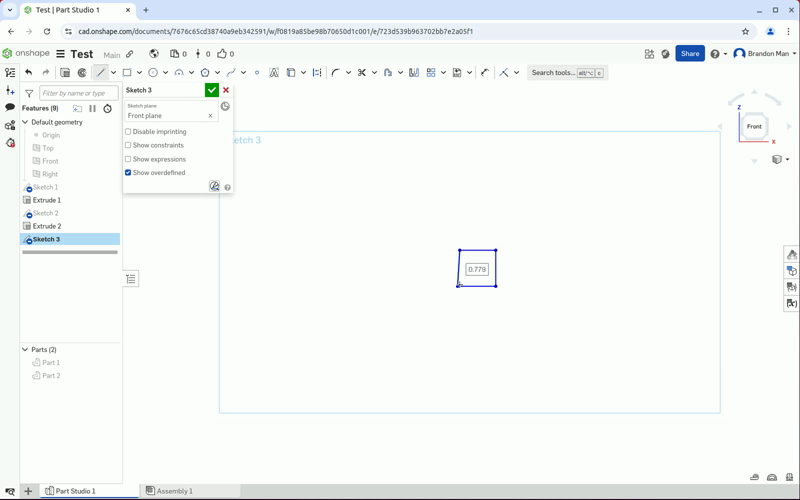
scroll(-6)
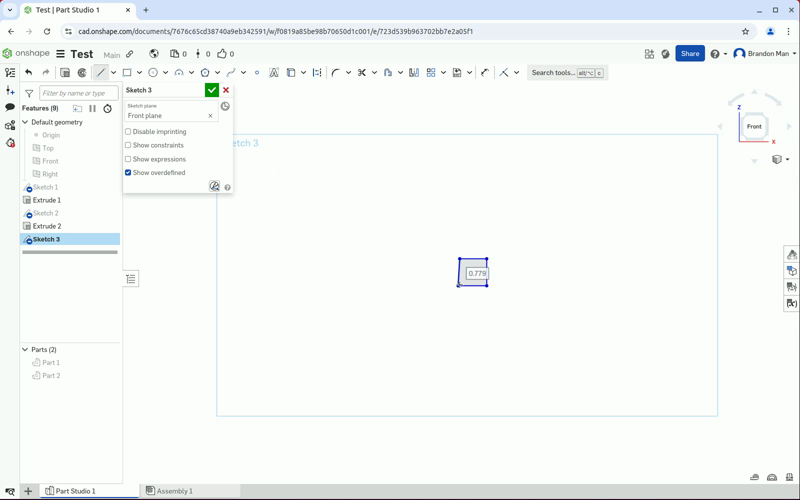
scroll(-6)
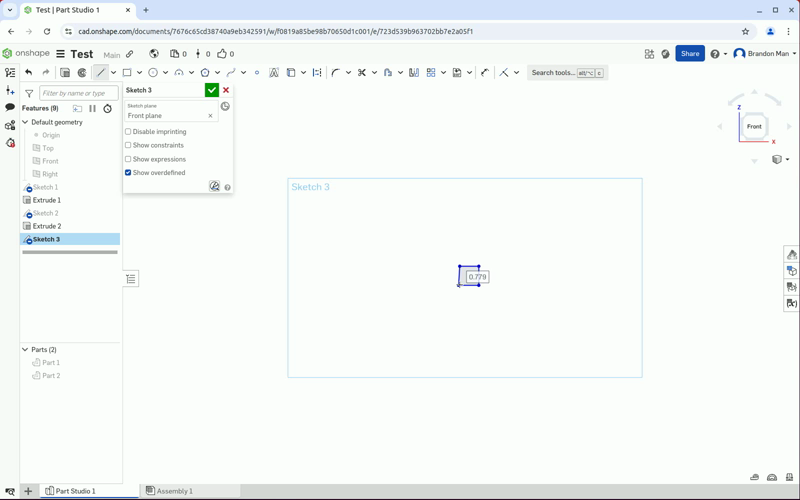
scroll(-6)
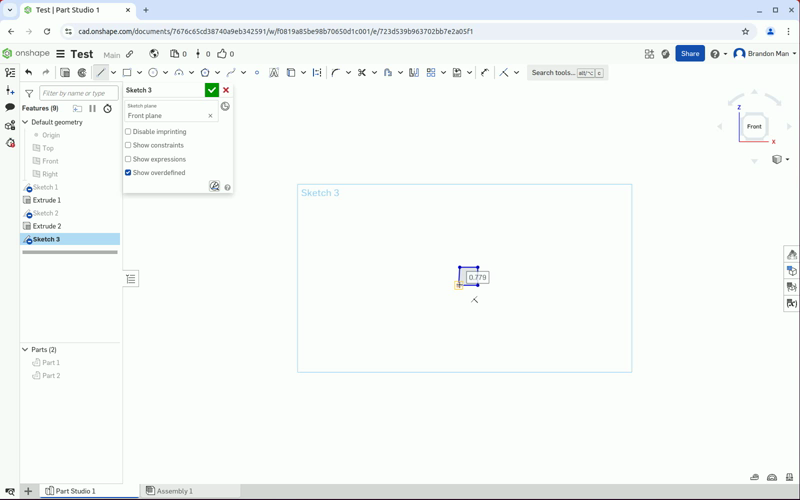
scroll(-6)
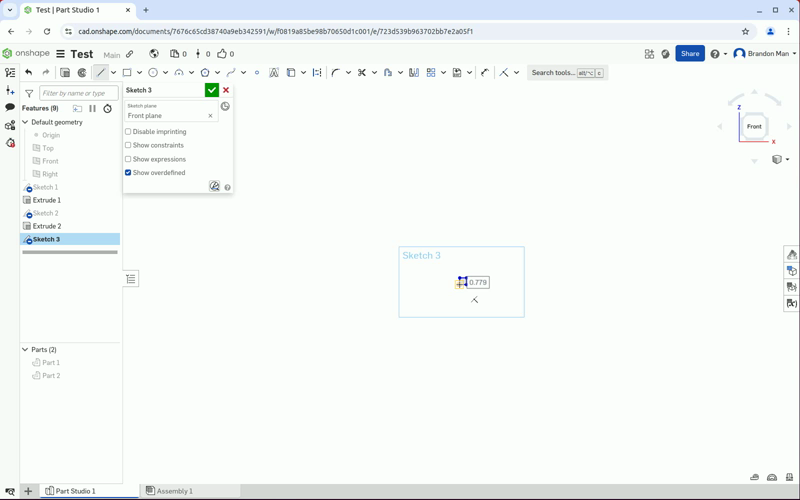
key(esc)
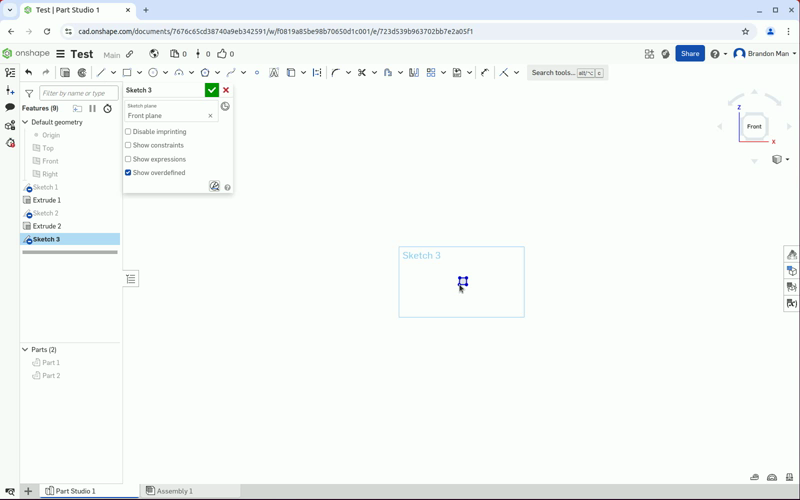
key(l)
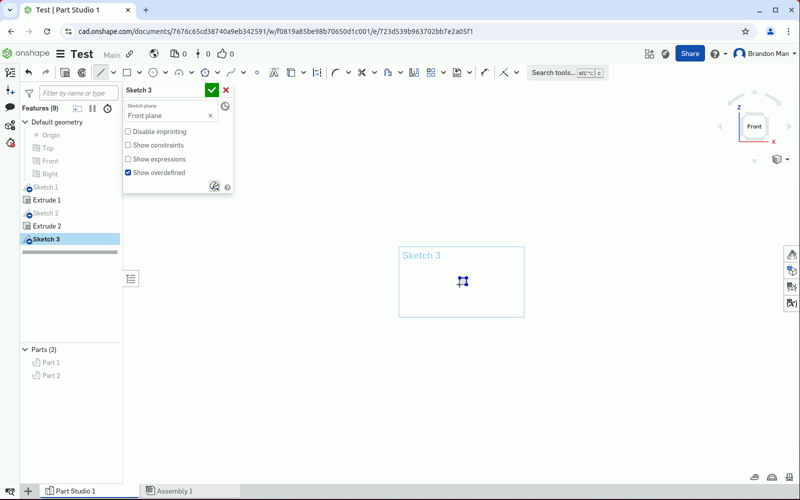
key_down(shift)
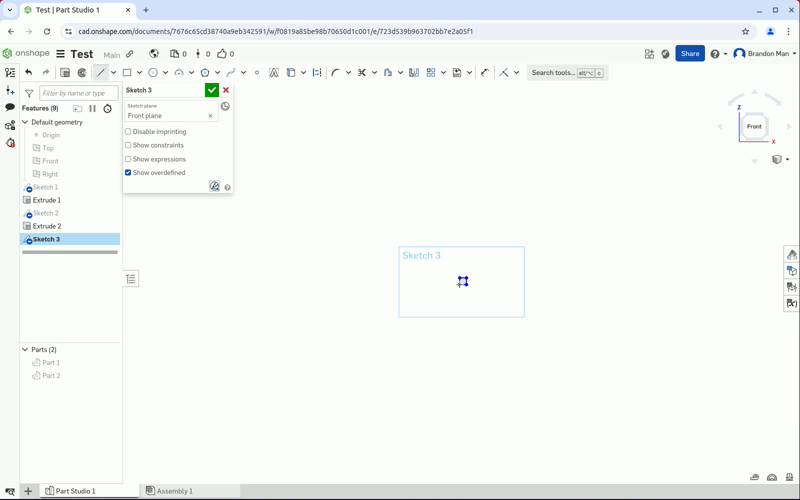
mouse_move(459, 283)
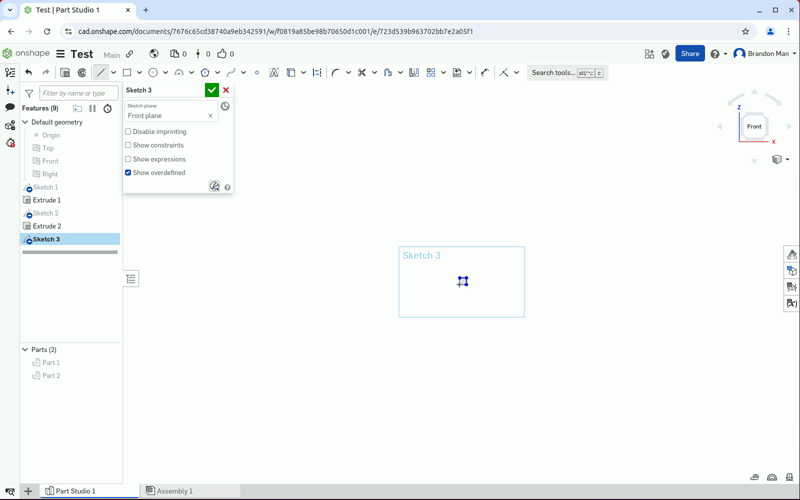
scroll(6)
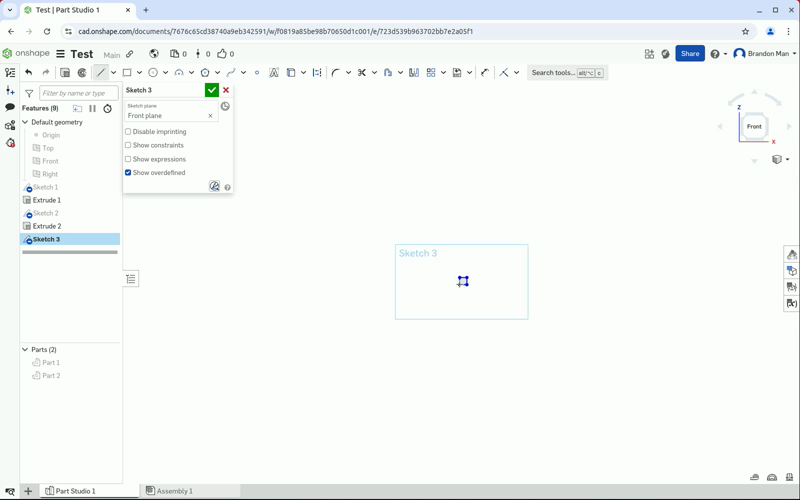
scroll(6)
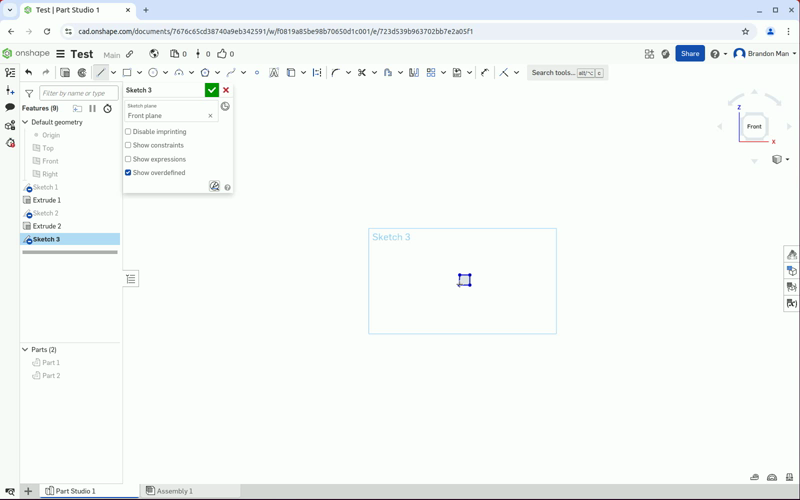
scroll(6)
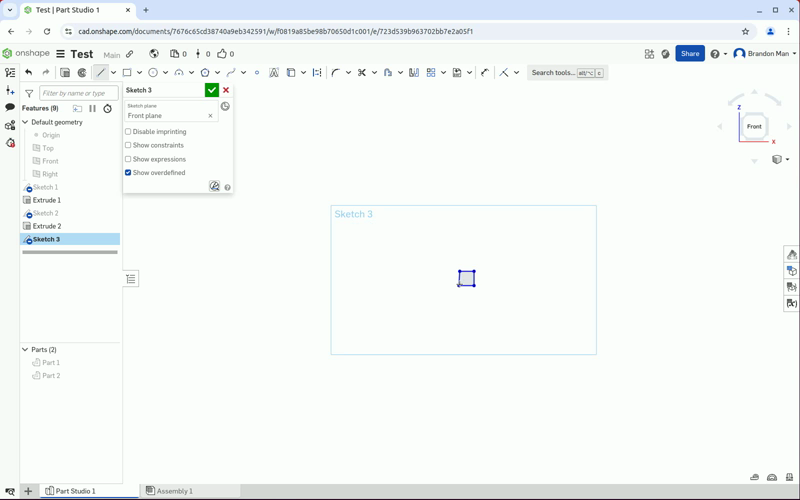
scroll(6)
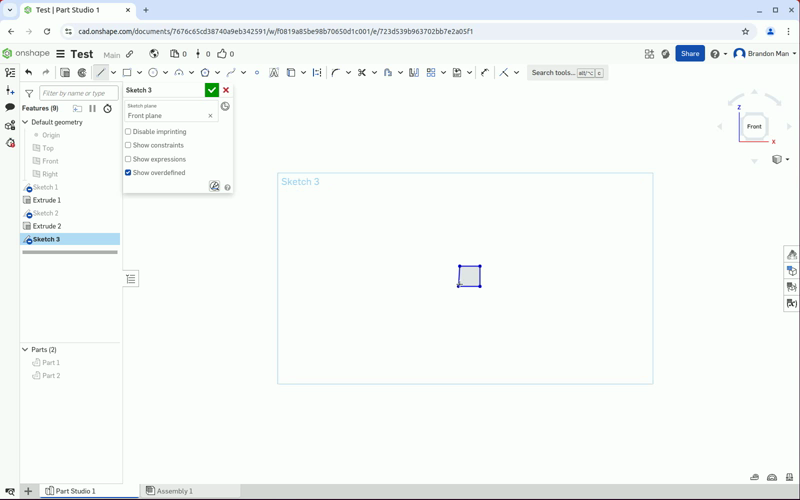
scroll(6)
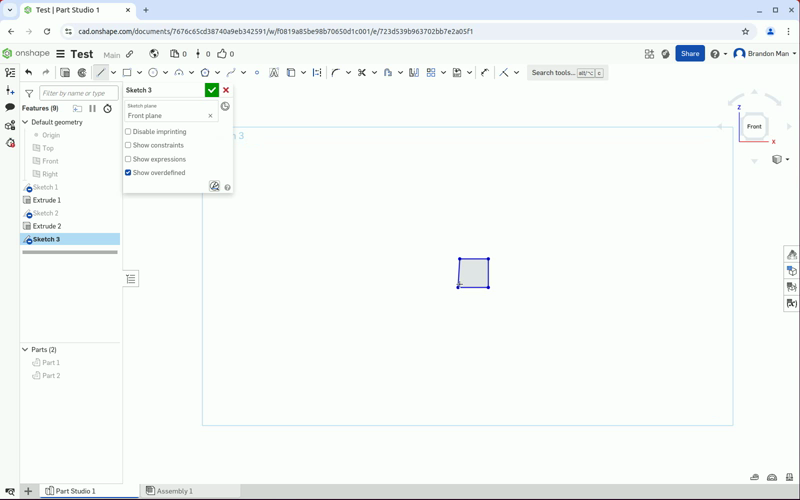
scroll(6)
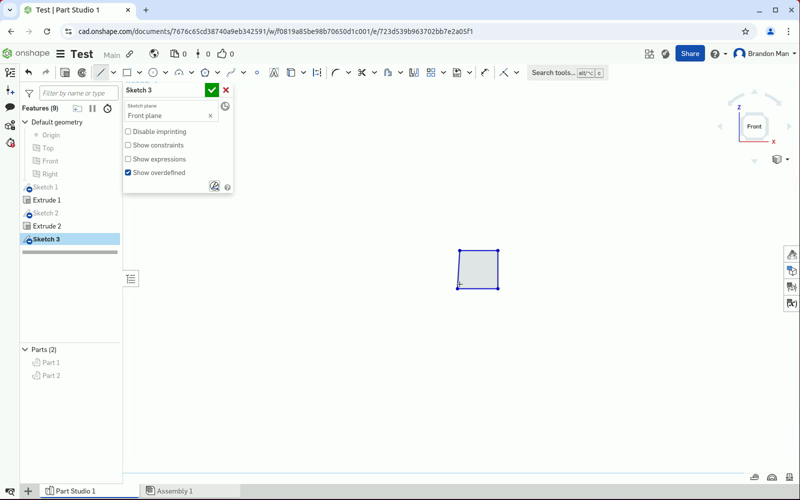
scroll(6)
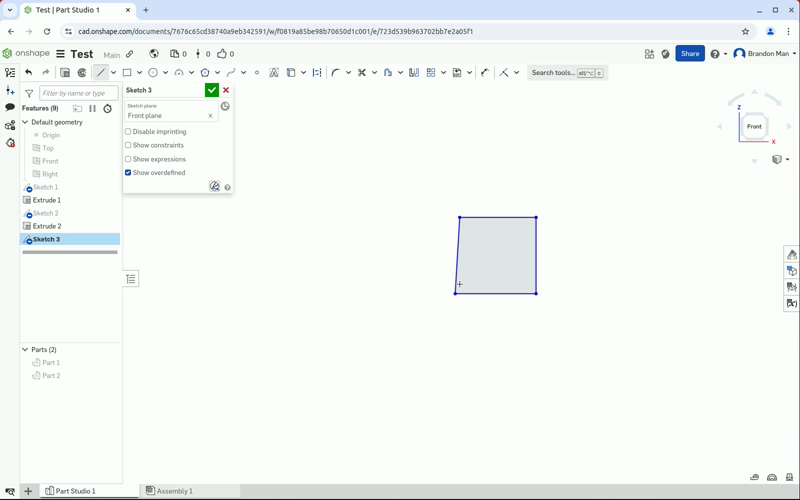
click(459, 283)
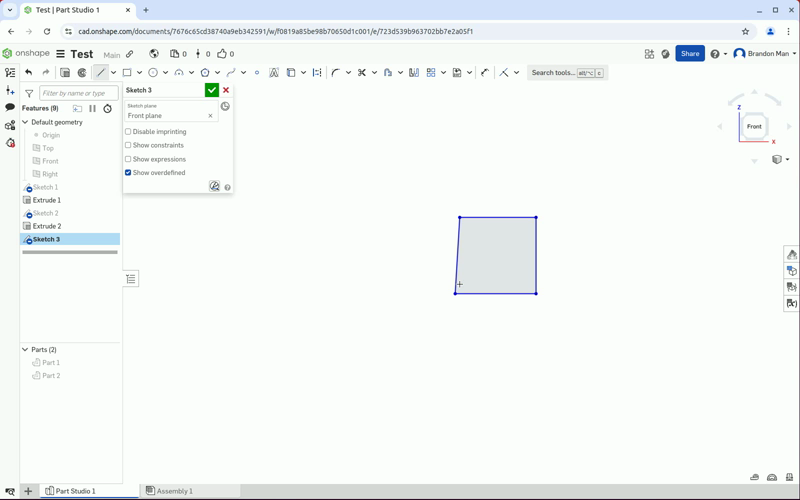
scroll(-6)
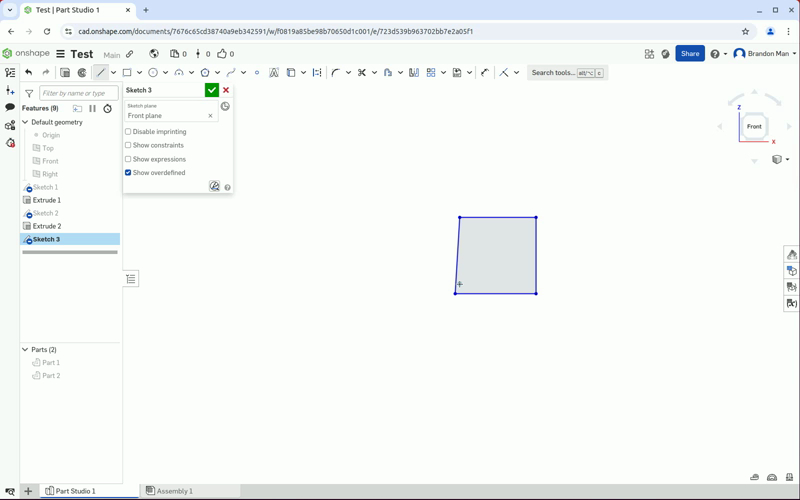
scroll(-6)
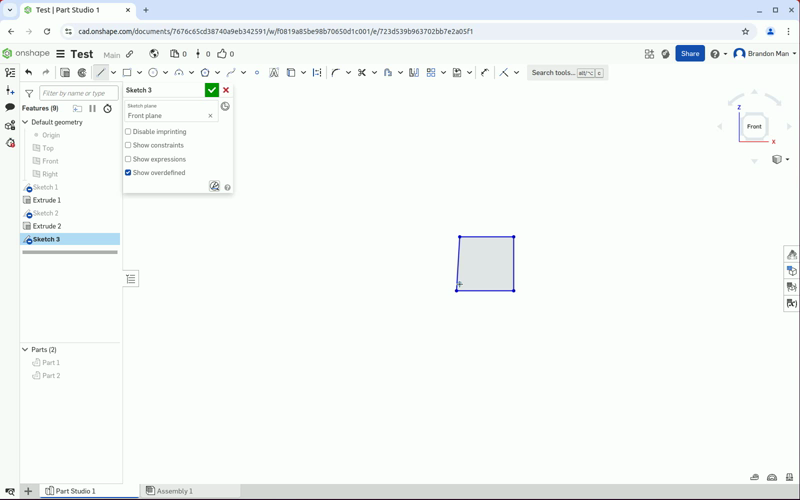
scroll(-6)
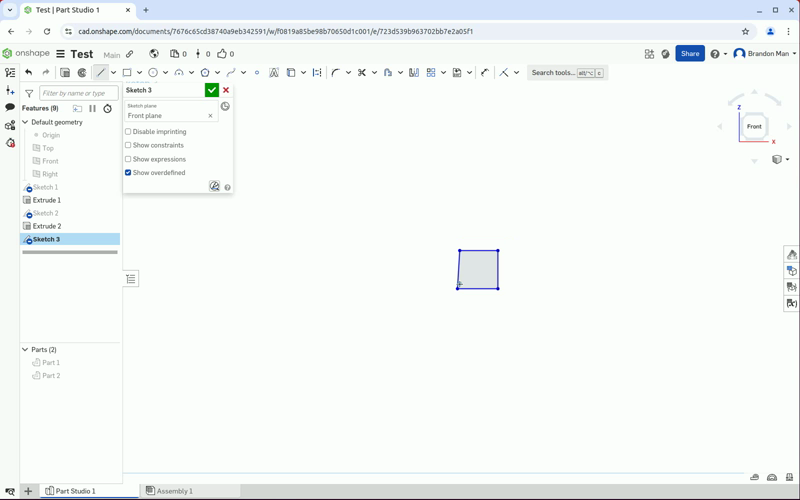
scroll(-6)
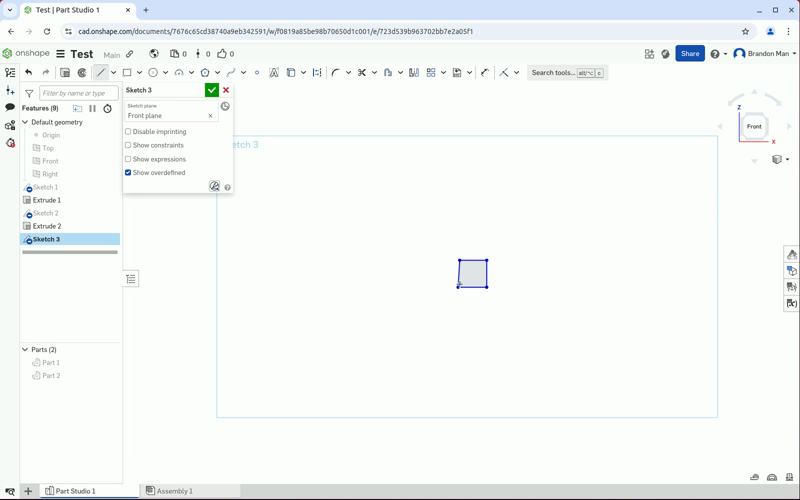
scroll(-6)
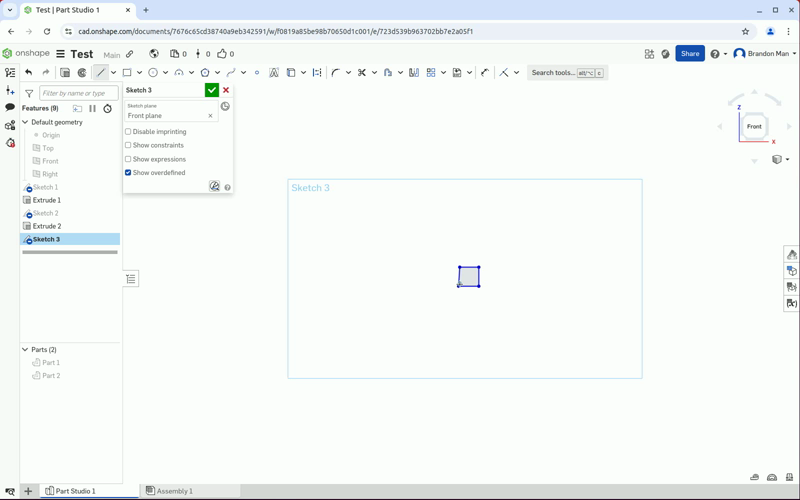
scroll(-6)
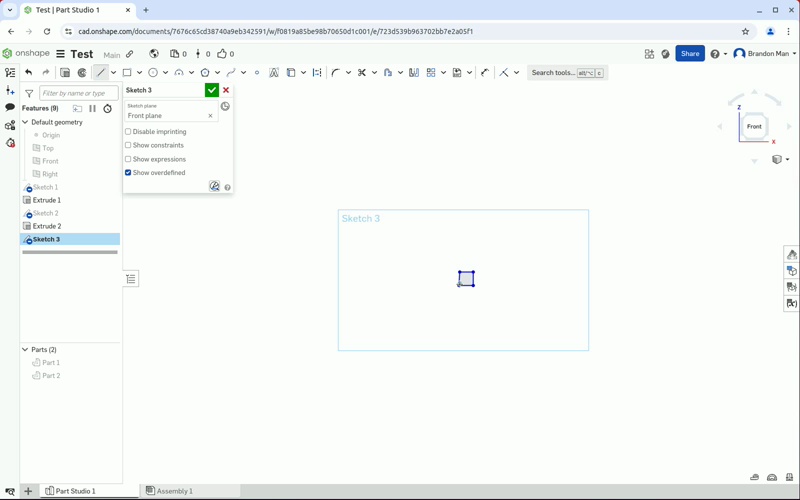
scroll(-6)
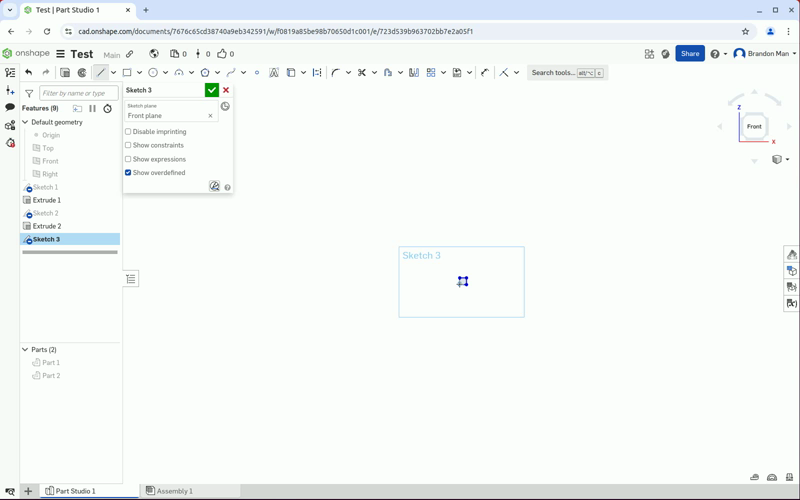
key_up(shift)
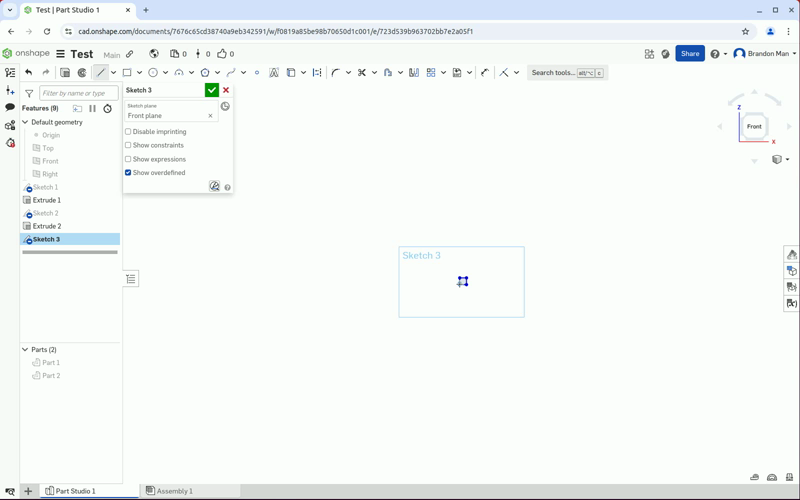
key_down(shift)
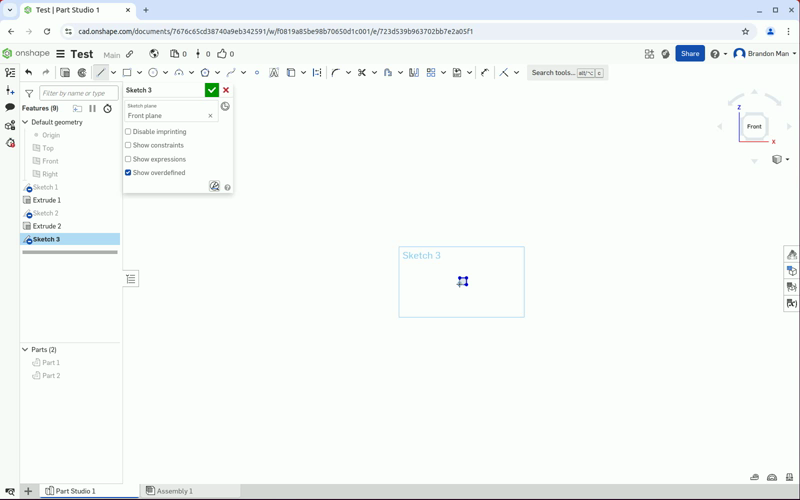
mouse_move(489, 283)
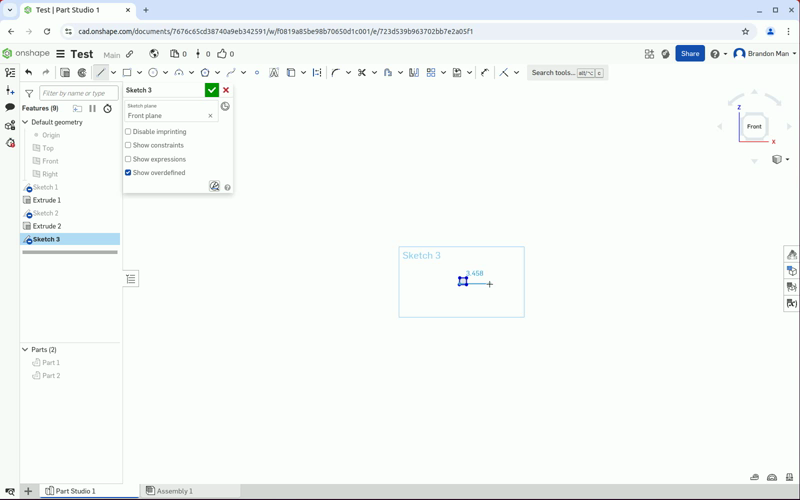
mouse_move(463, 283)
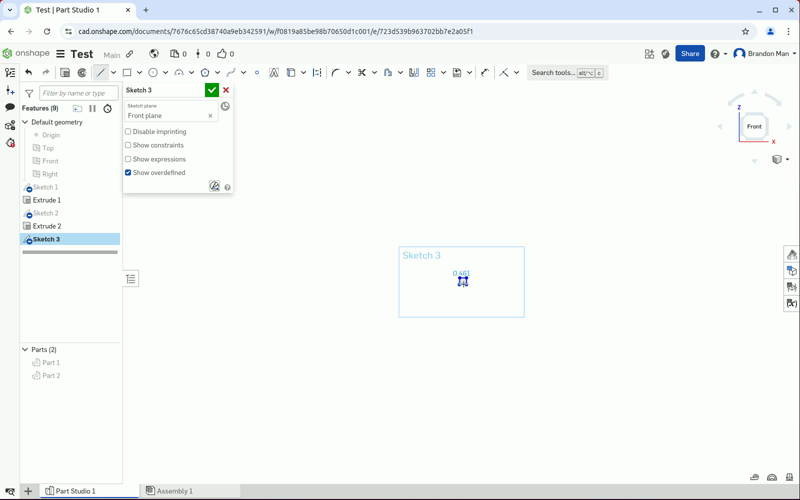
scroll(6)
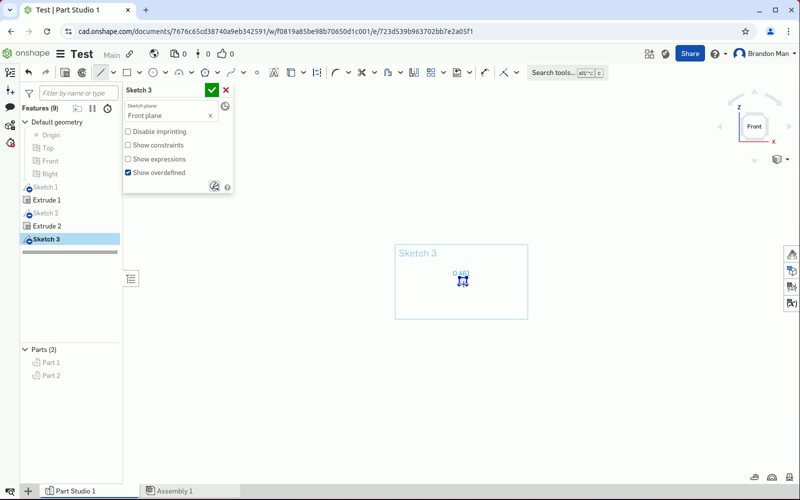
scroll(6)
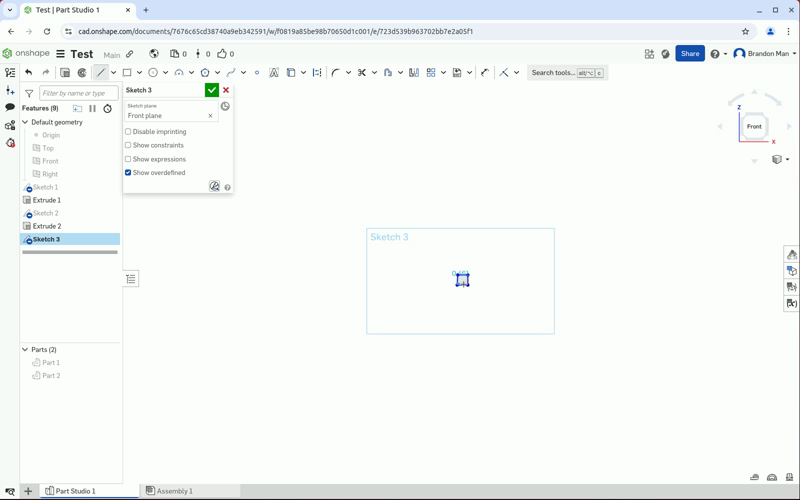
scroll(6)
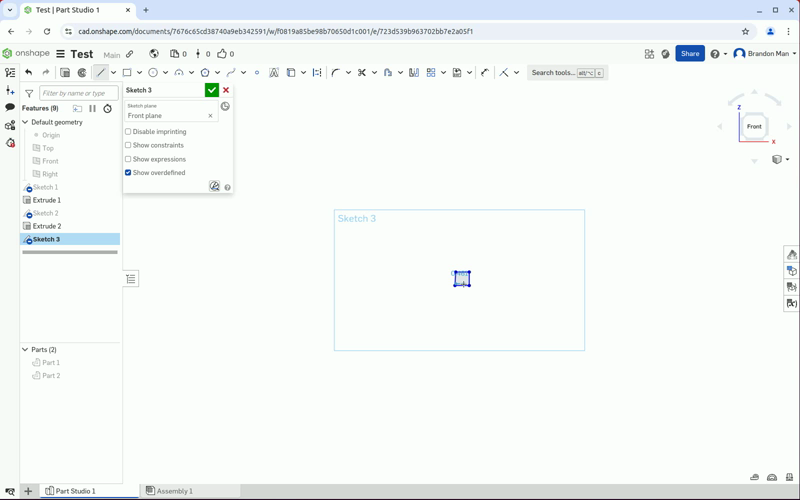
scroll(6)
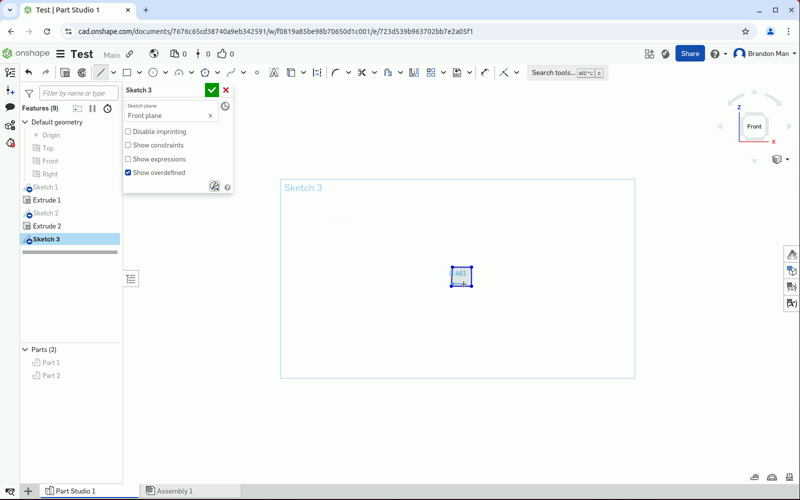
scroll(6)
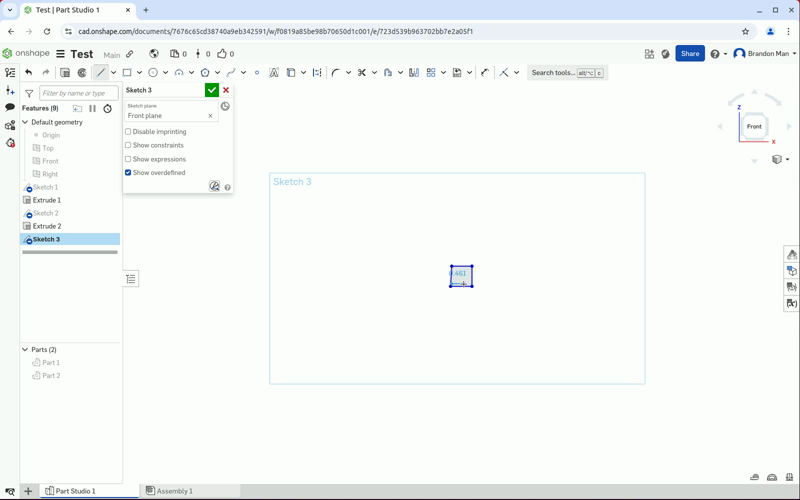
scroll(6)
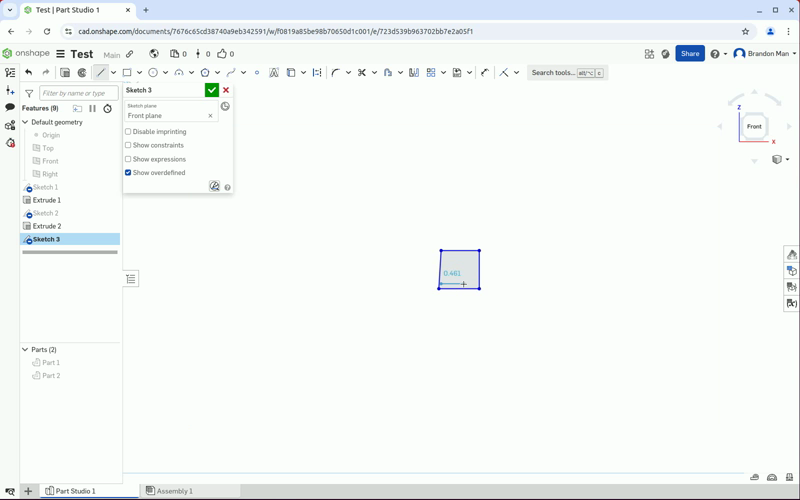
scroll(6)
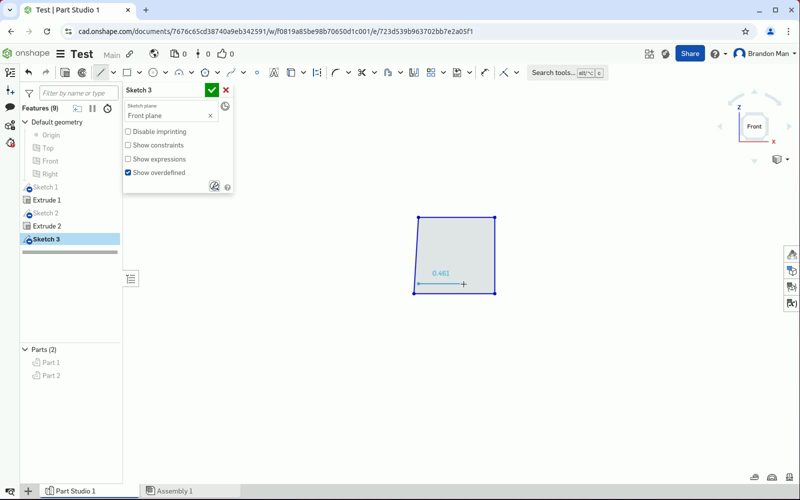
click(463, 283)
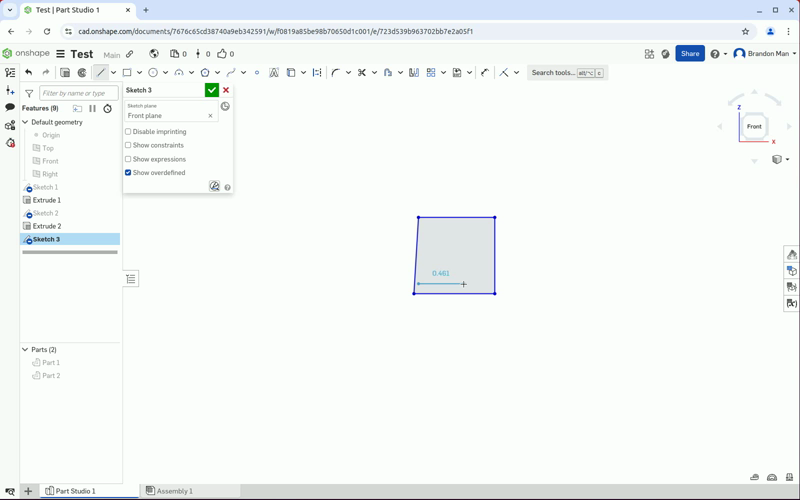
scroll(-6)
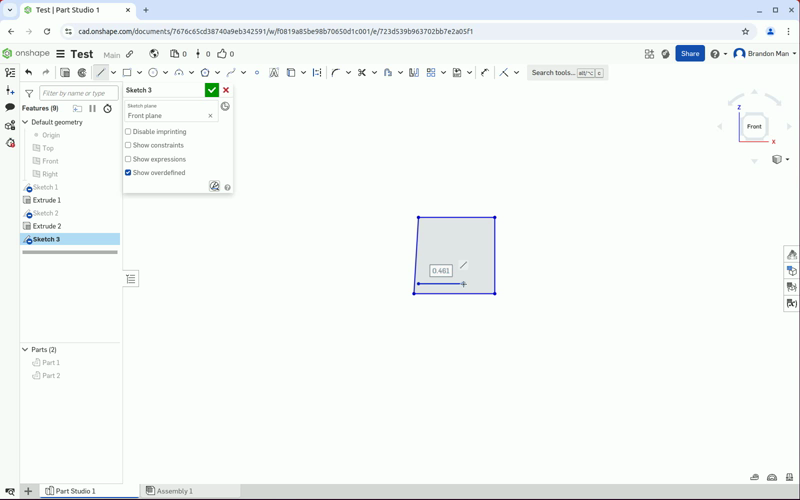
scroll(-6)
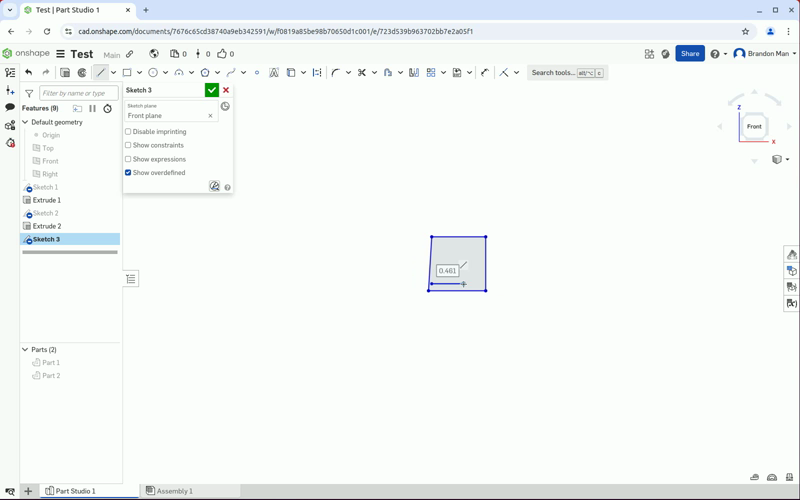
scroll(-6)
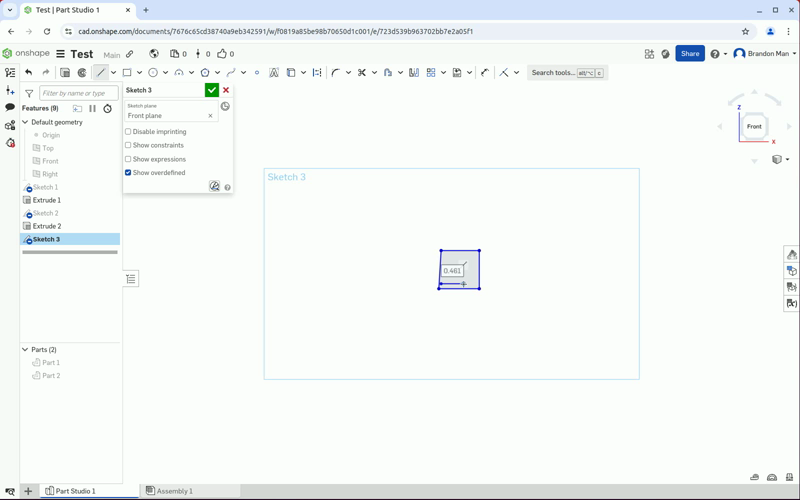
scroll(-6)
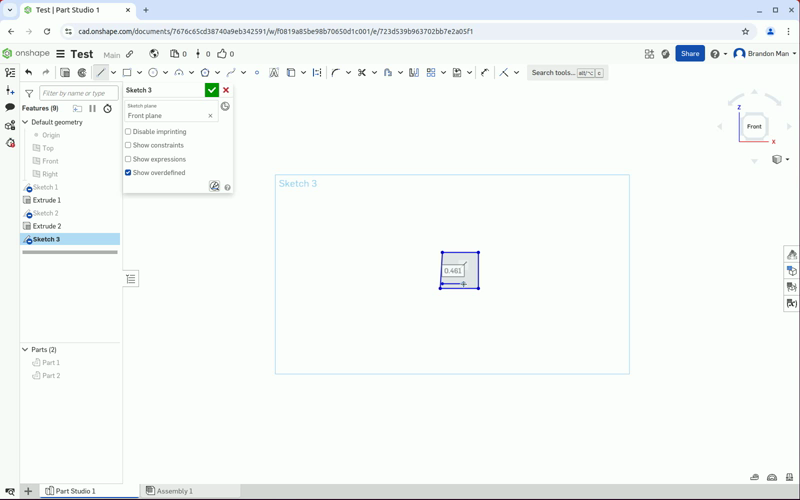
scroll(-6)
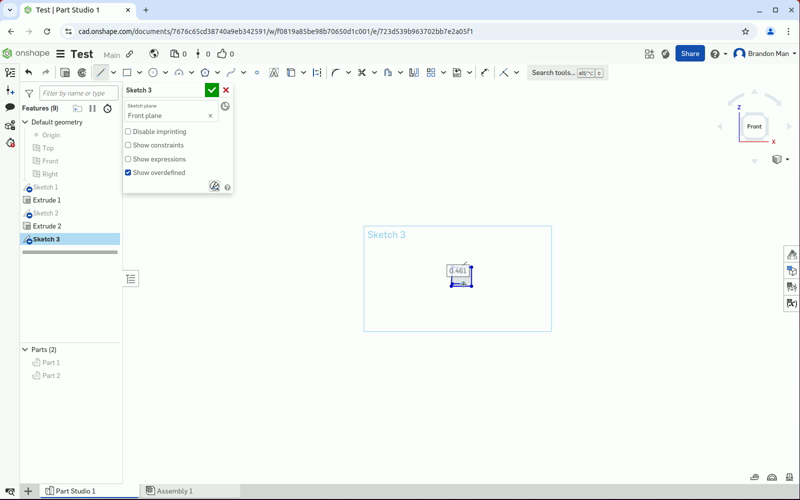
scroll(-6)
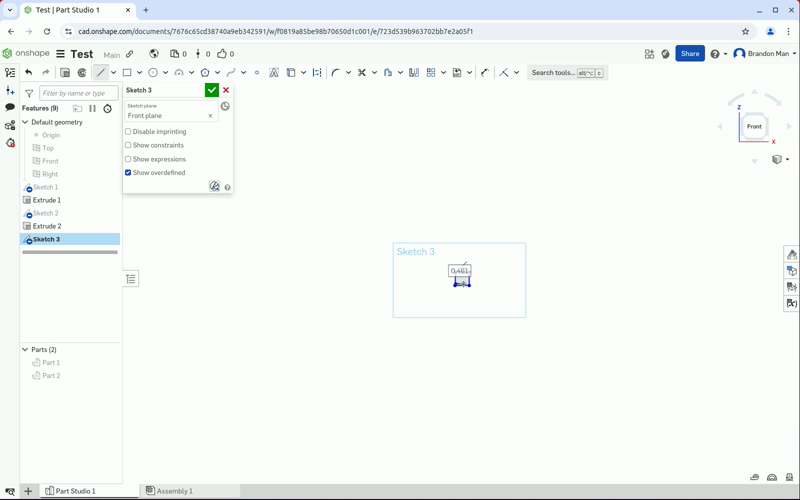
scroll(-6)
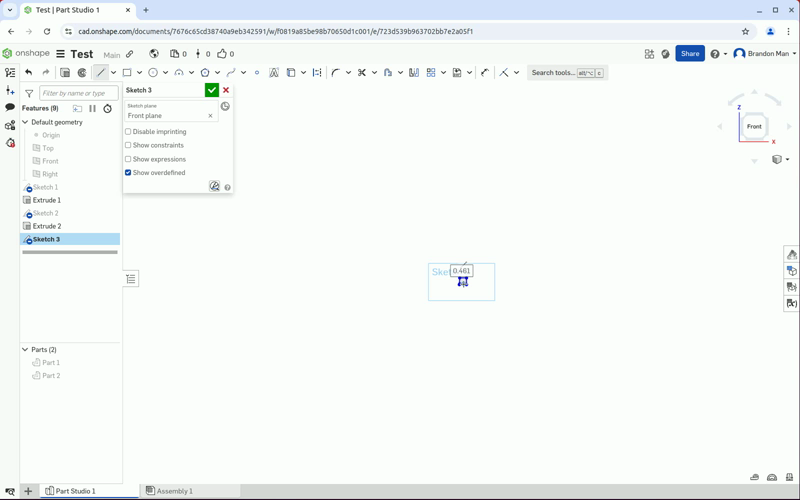
key_up(shift)
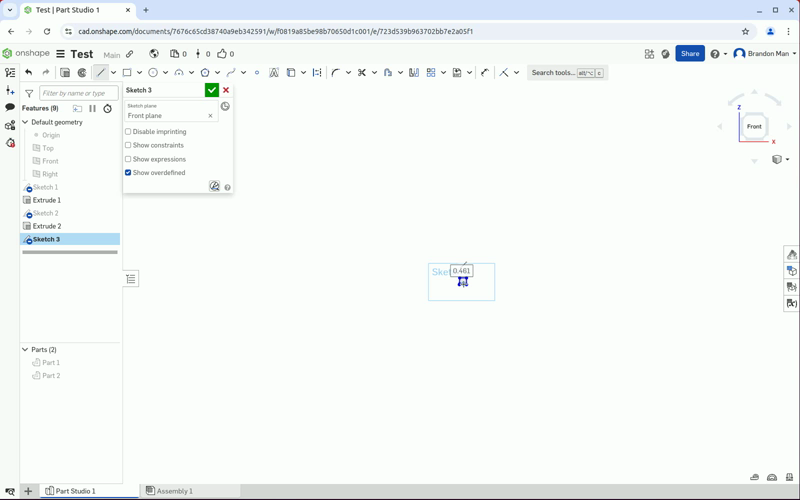
key_down(shift)
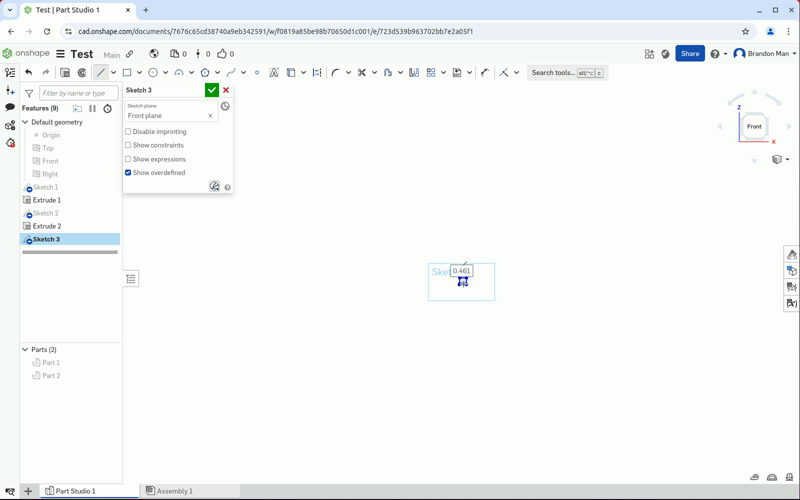
mouse_move(493, 283)
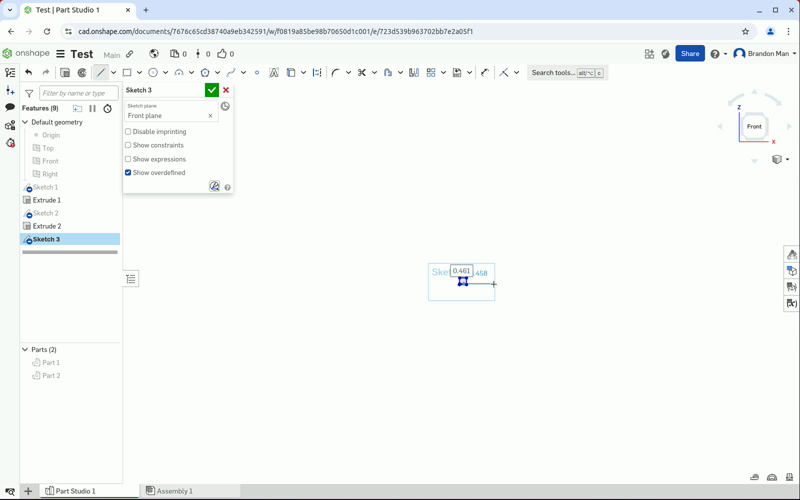
mouse_move(463, 279)
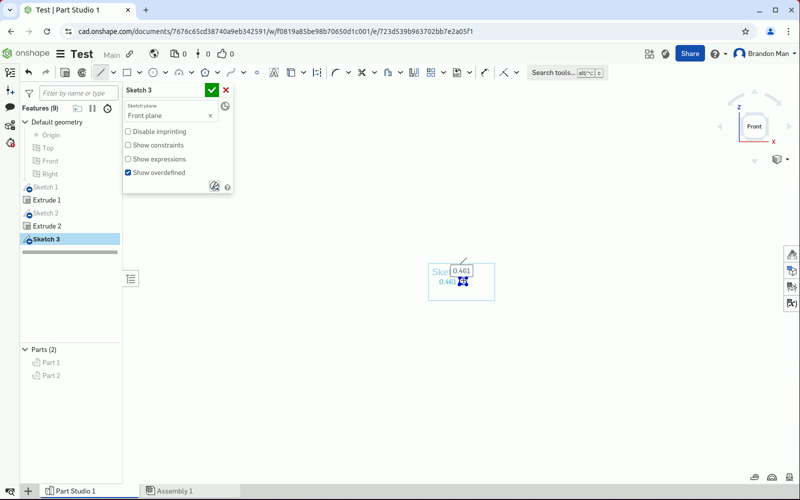
scroll(6)
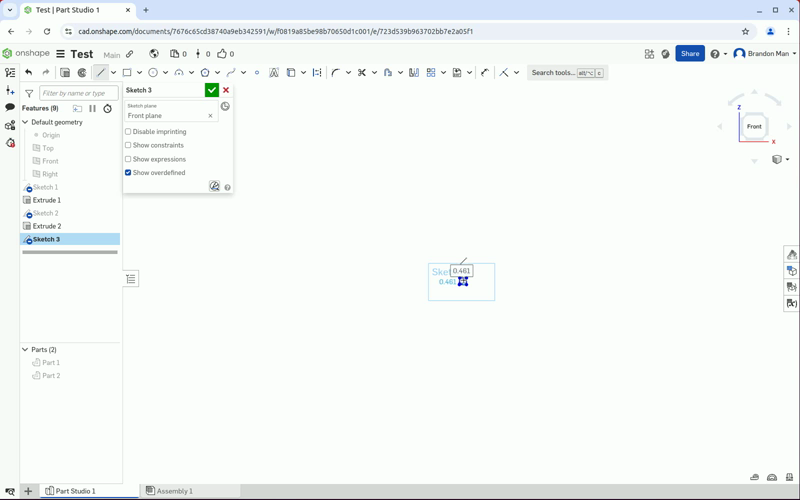
scroll(6)
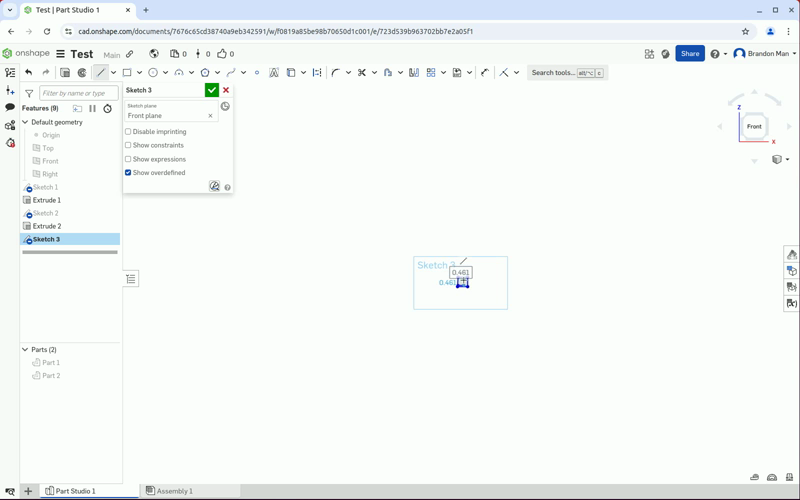
scroll(6)
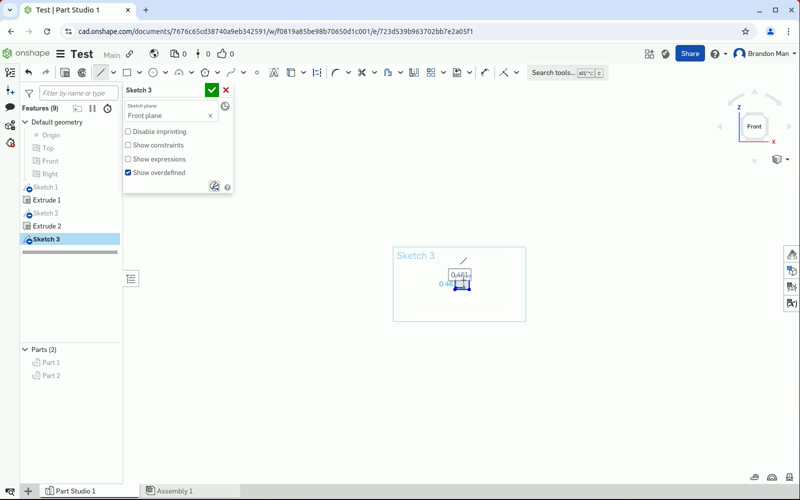
scroll(6)
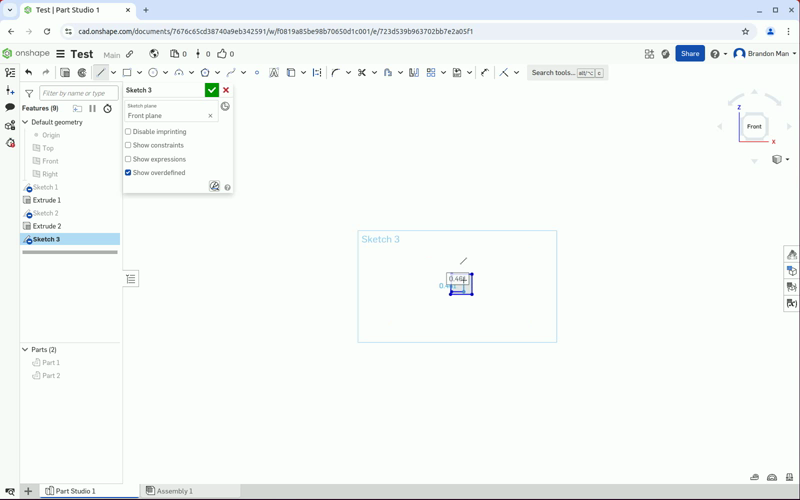
scroll(6)
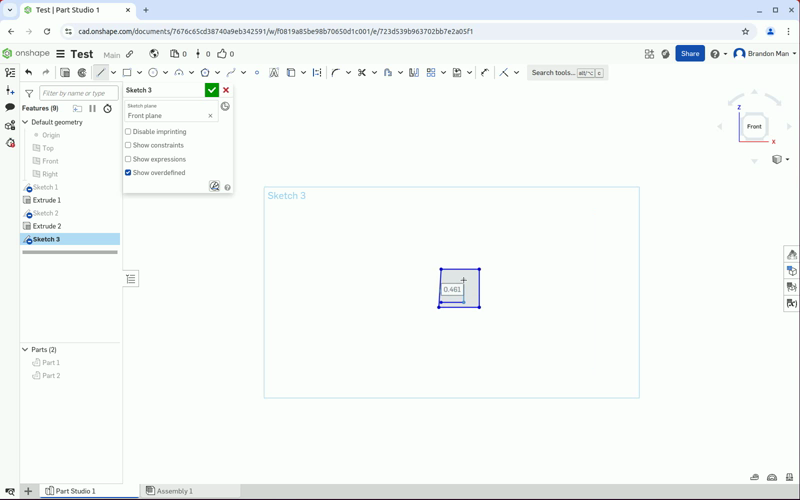
scroll(6)
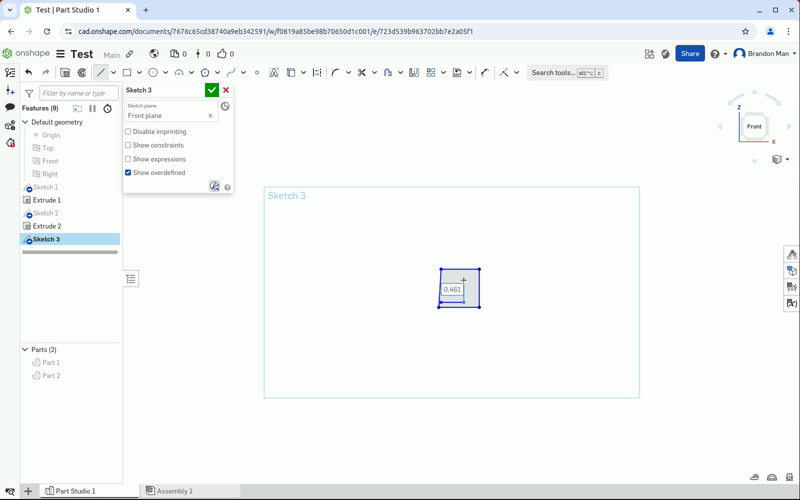
scroll(6)
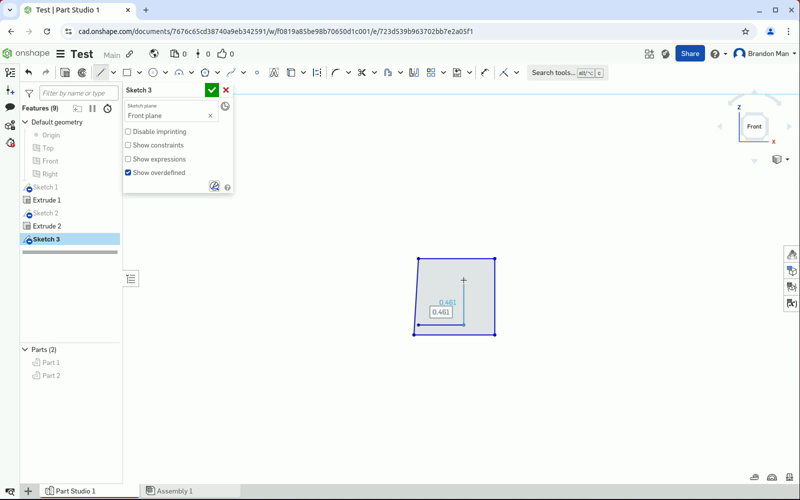
click(463, 279)
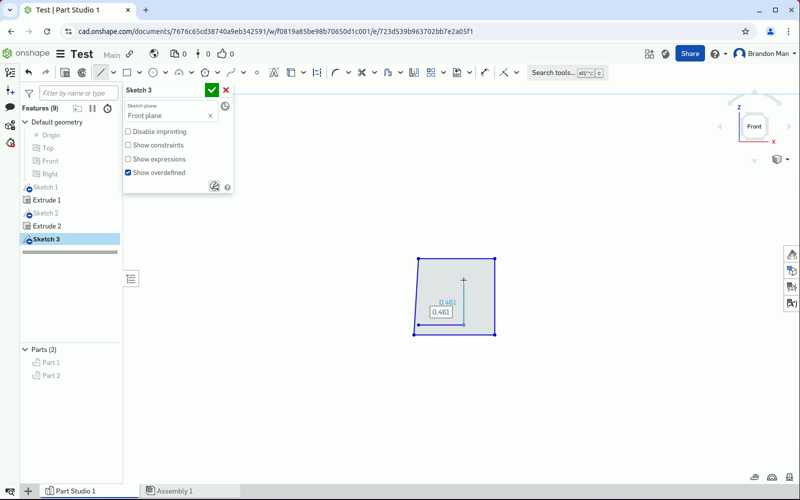
scroll(-6)
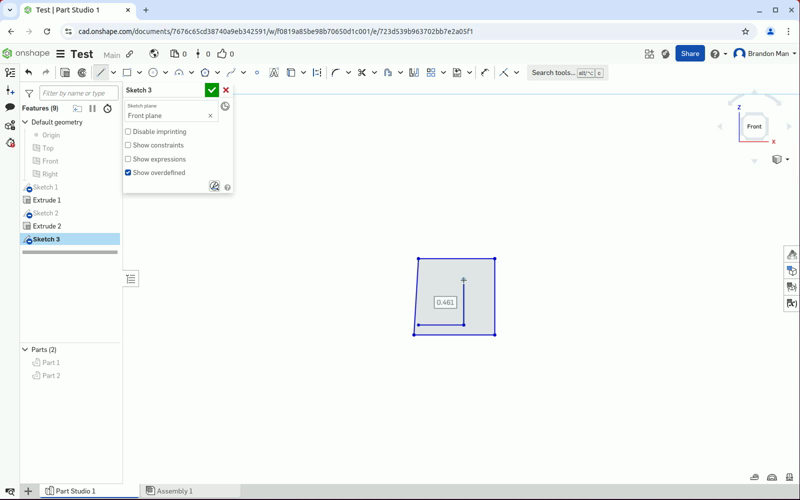
scroll(-6)
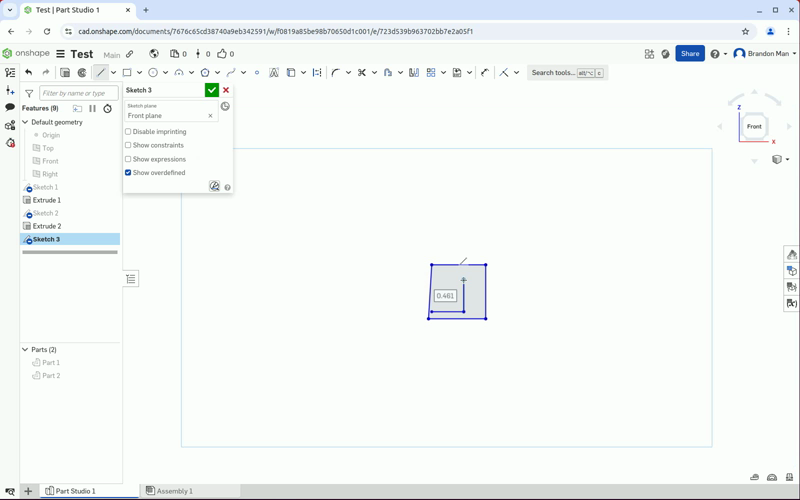
scroll(-6)
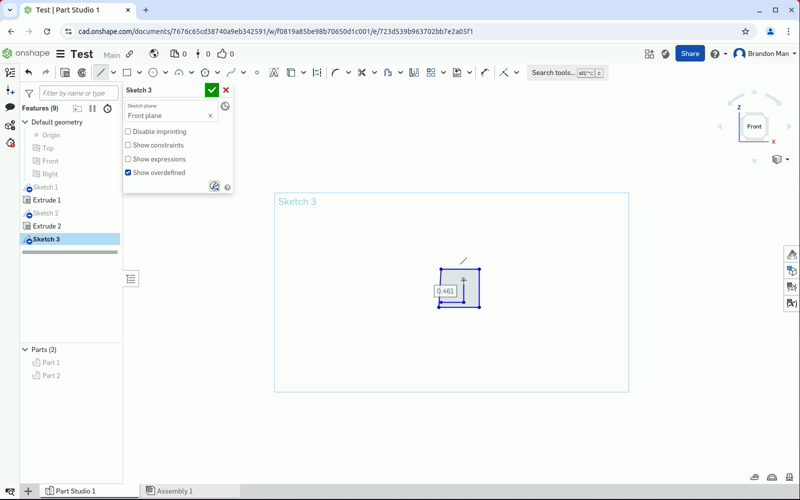
scroll(-6)
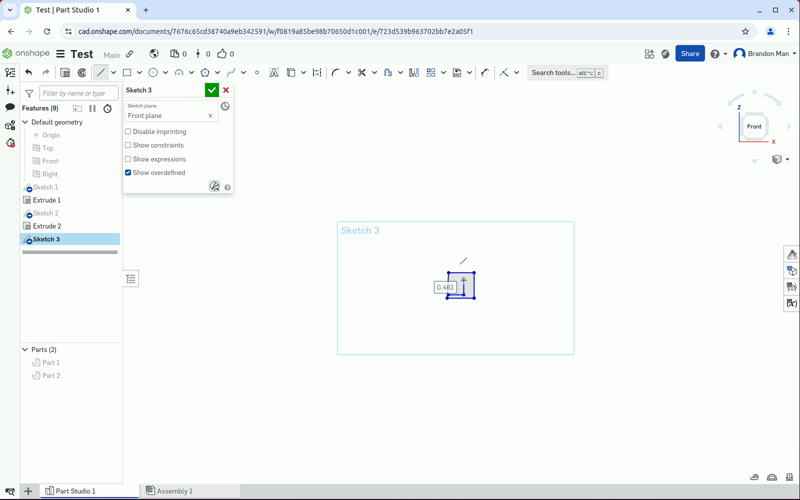
scroll(-6)
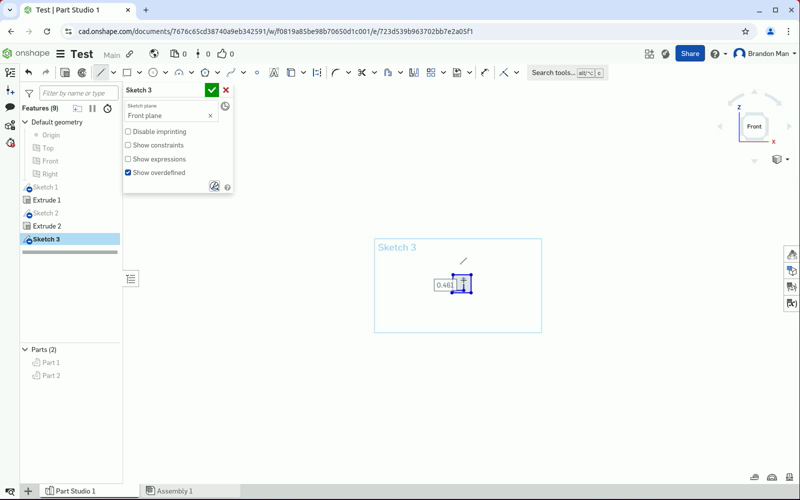
scroll(-6)
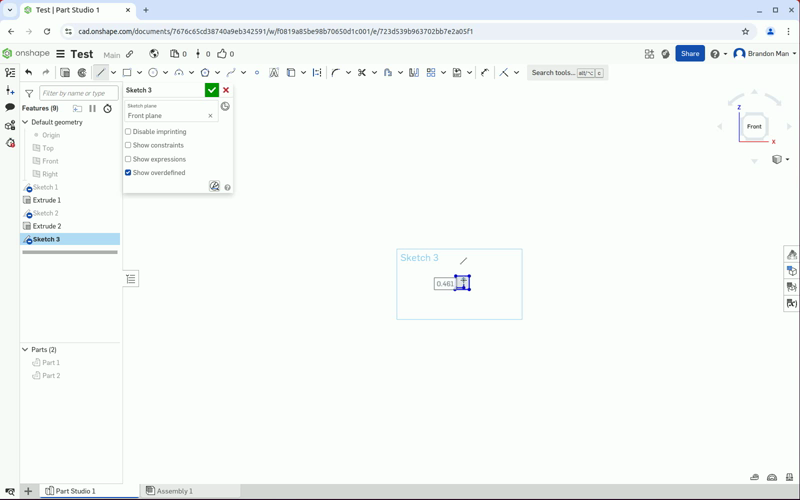
scroll(-6)
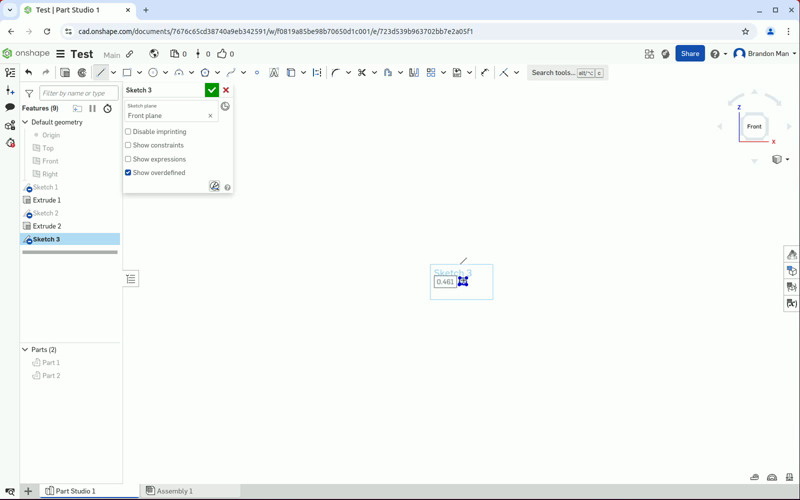
key_up(shift)
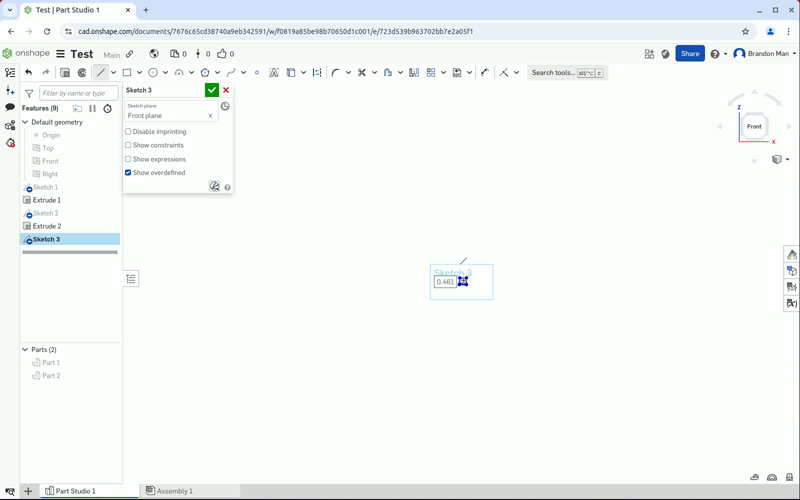
key_down(shift)
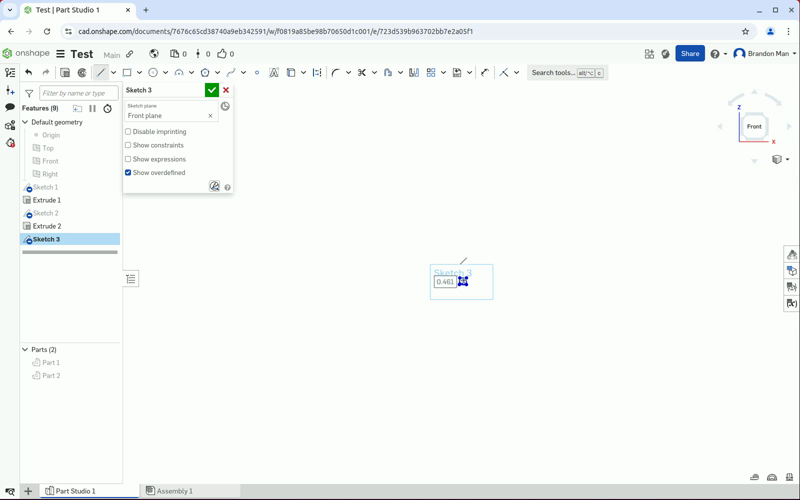
mouse_move(493, 279)
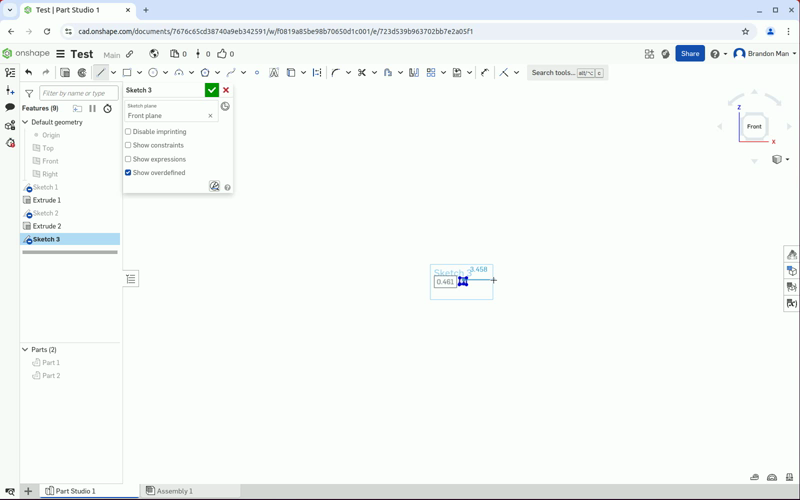
mouse_move(459, 279)
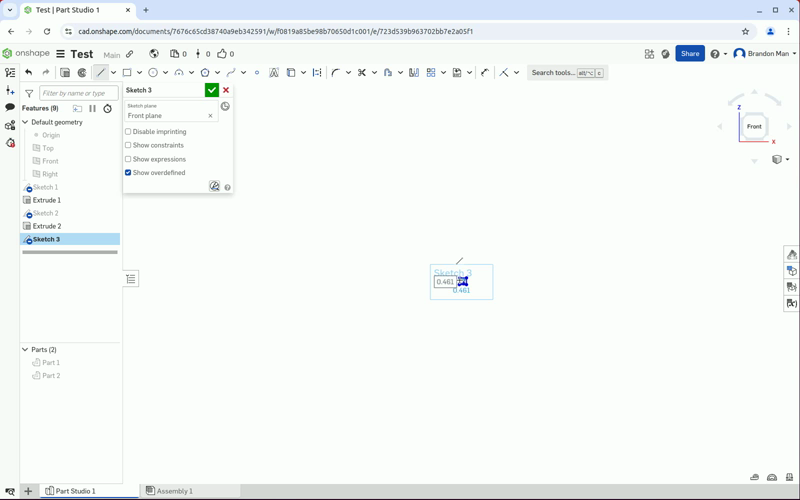
scroll(6)
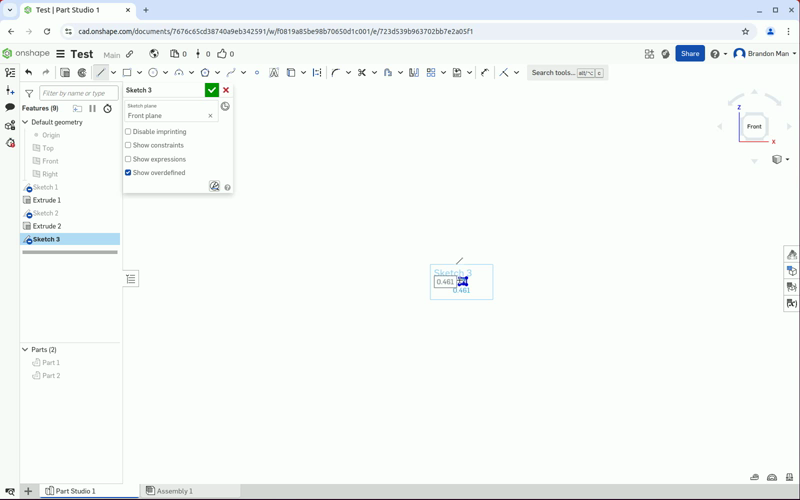
scroll(6)
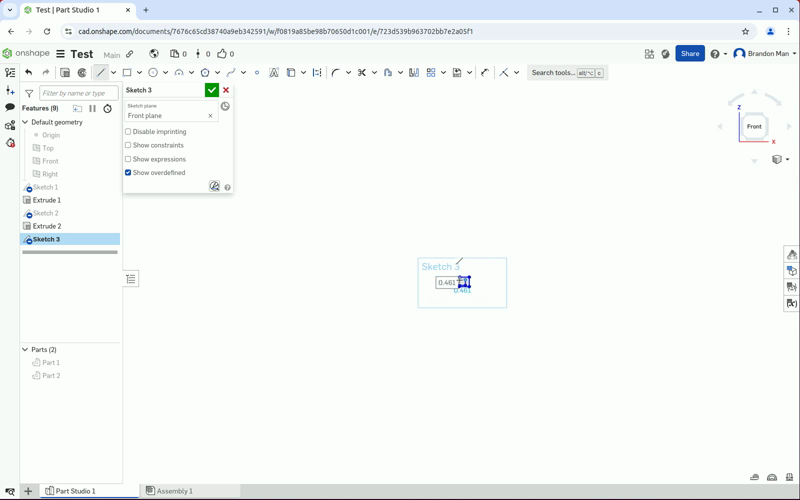
scroll(6)
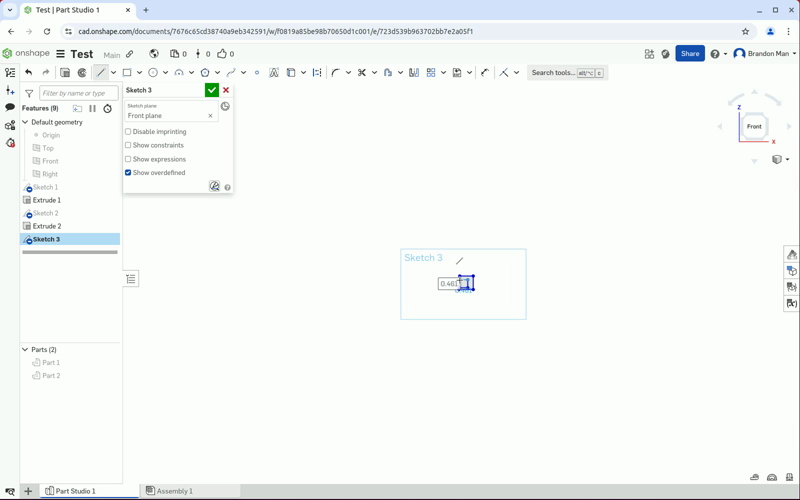
scroll(6)
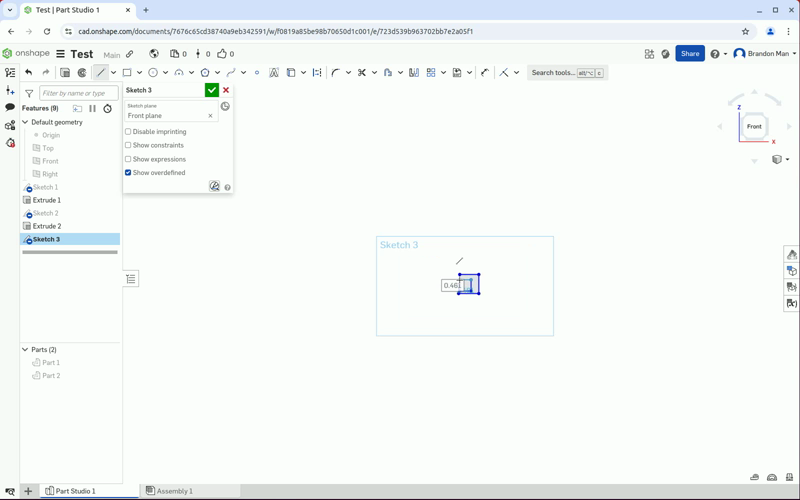
scroll(6)
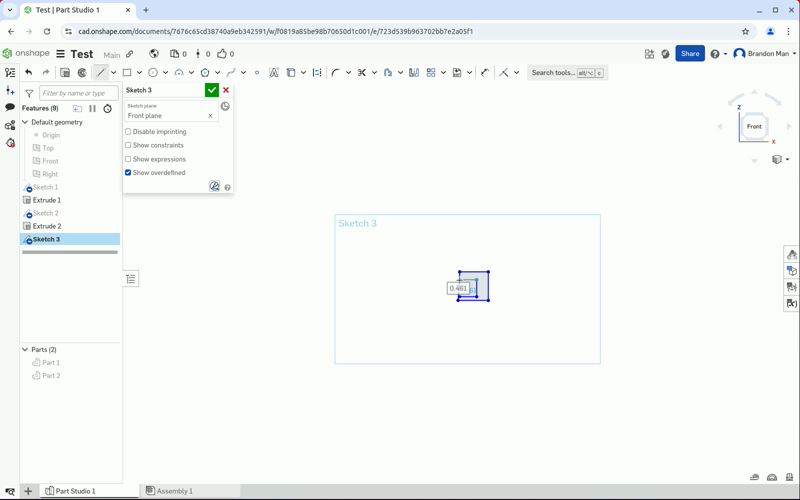
scroll(6)
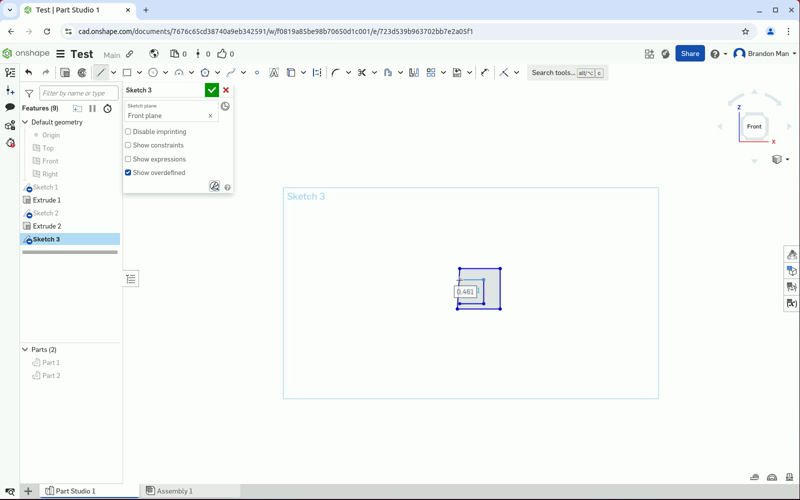
scroll(6)
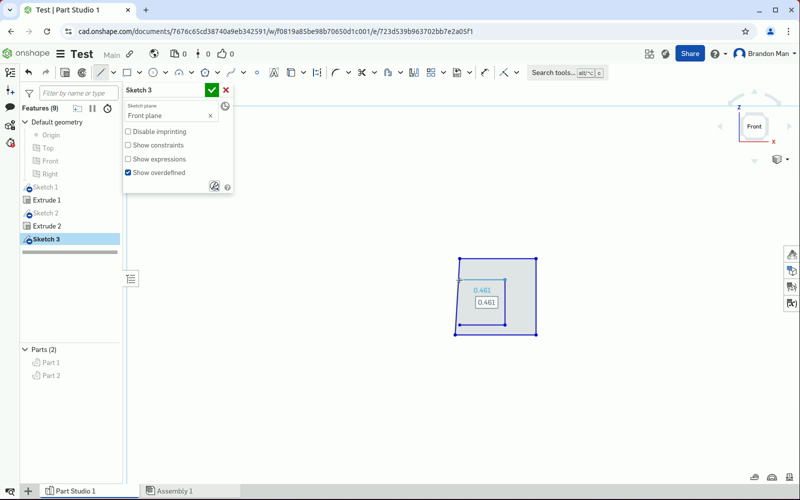
click(459, 279)
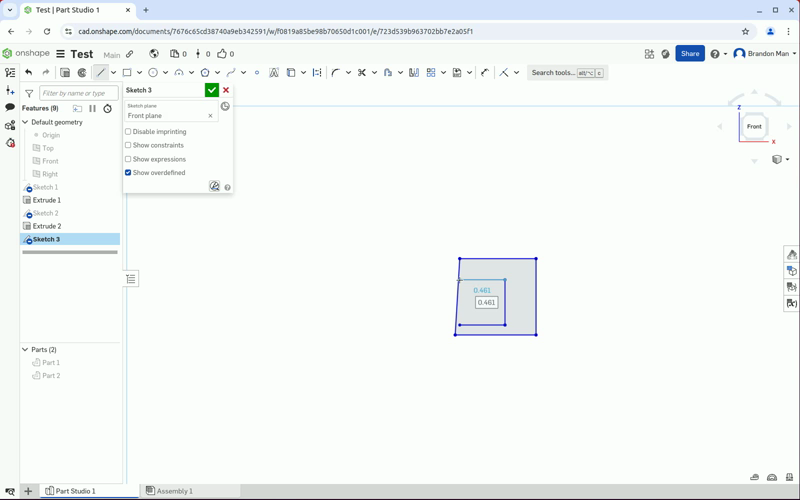
scroll(-6)
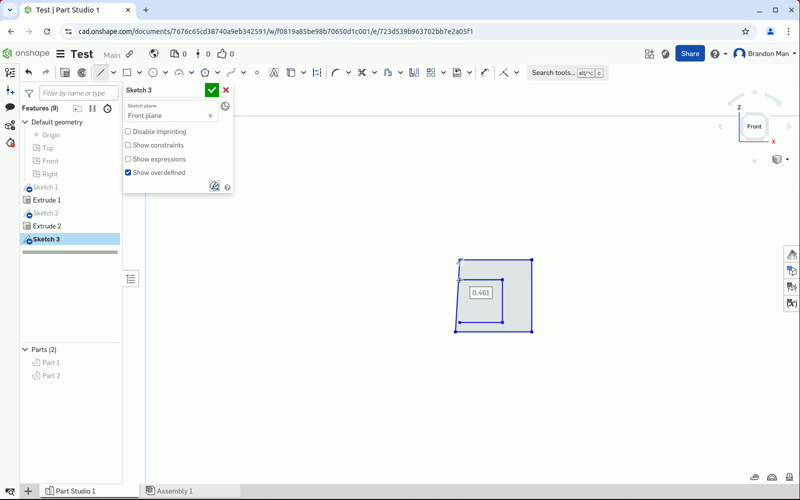
scroll(-6)
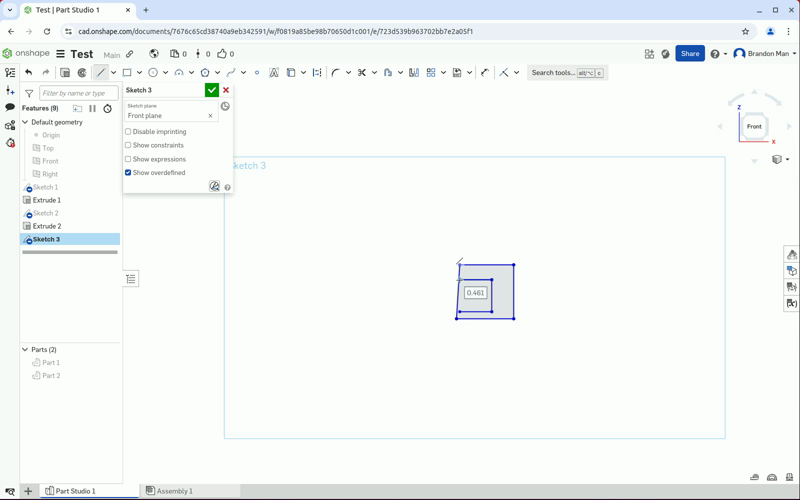
scroll(-6)
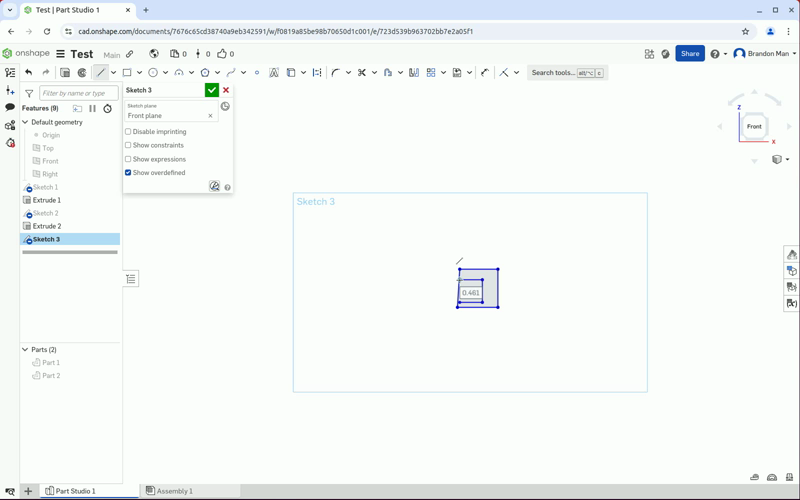
scroll(-6)
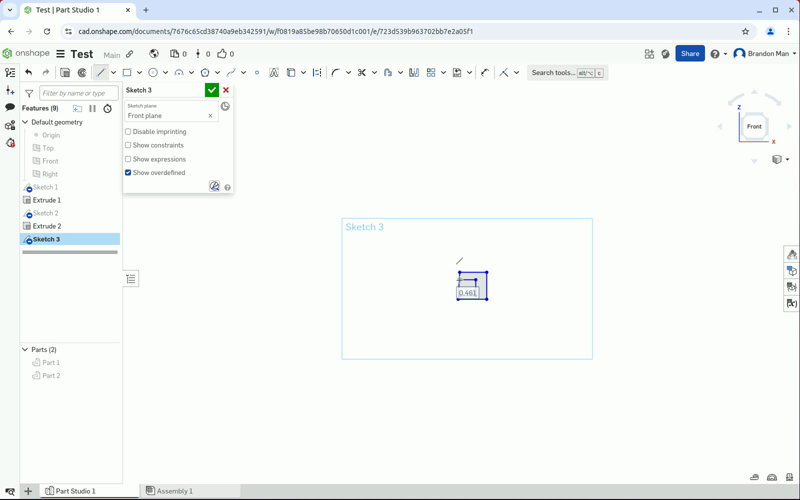
scroll(-6)
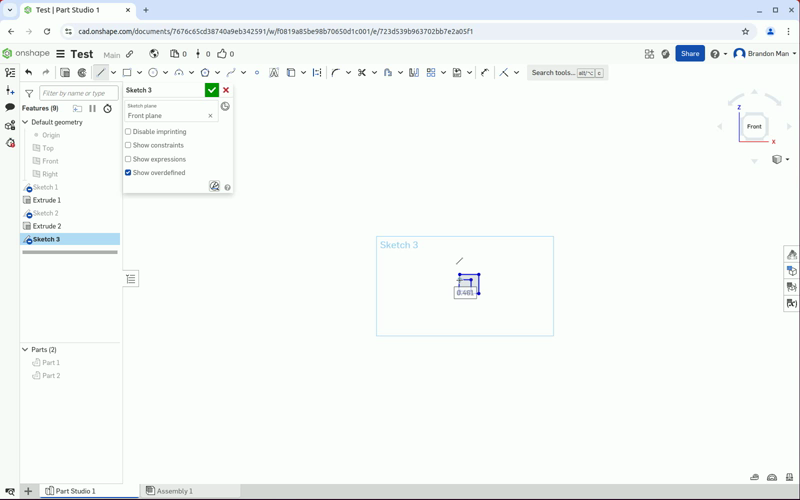
scroll(-6)
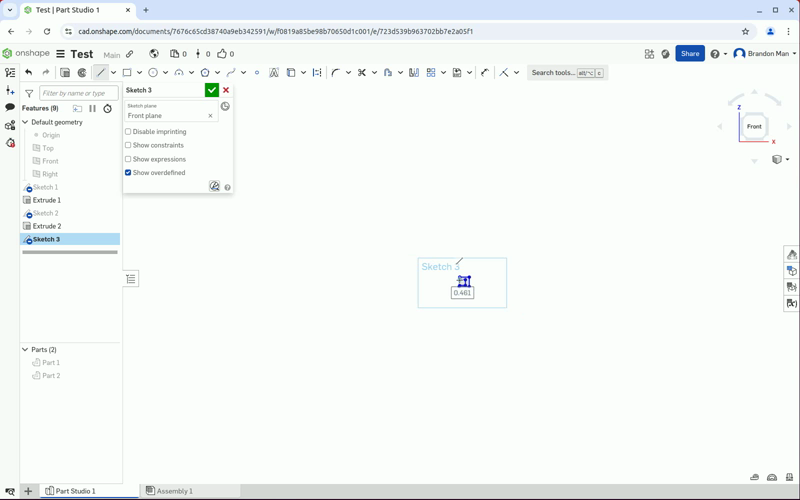
scroll(-6)
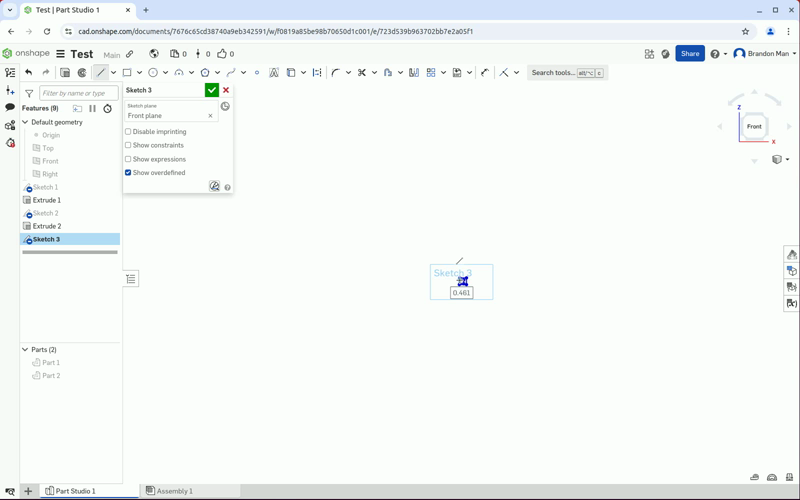
key_up(shift)
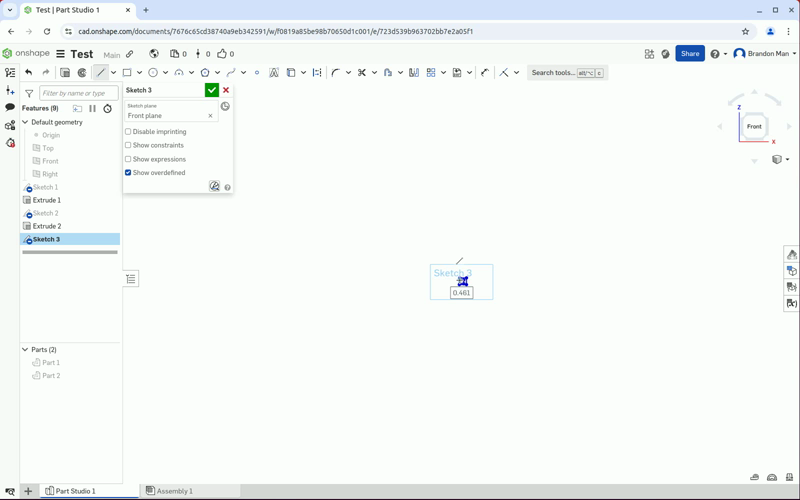
mouse_move(489, 279)
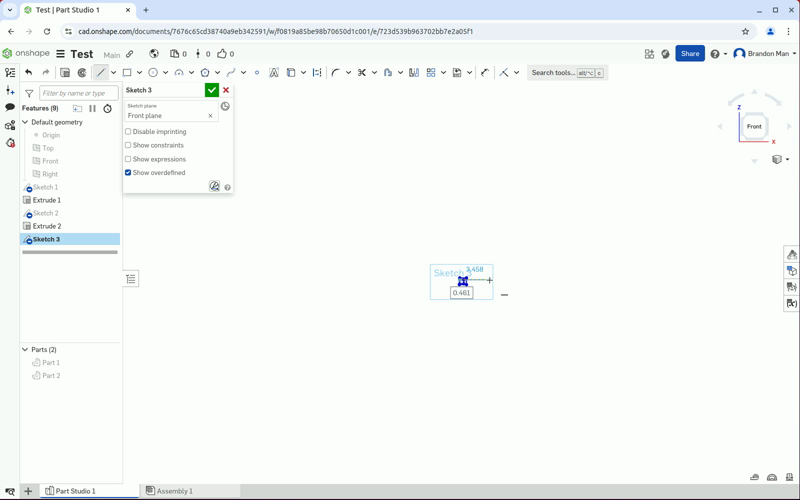
key_down(shift)
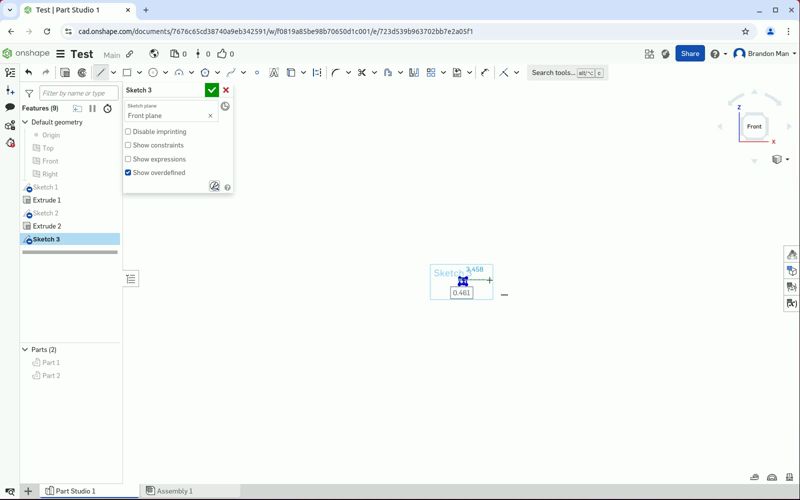
mouse_move(459, 283)
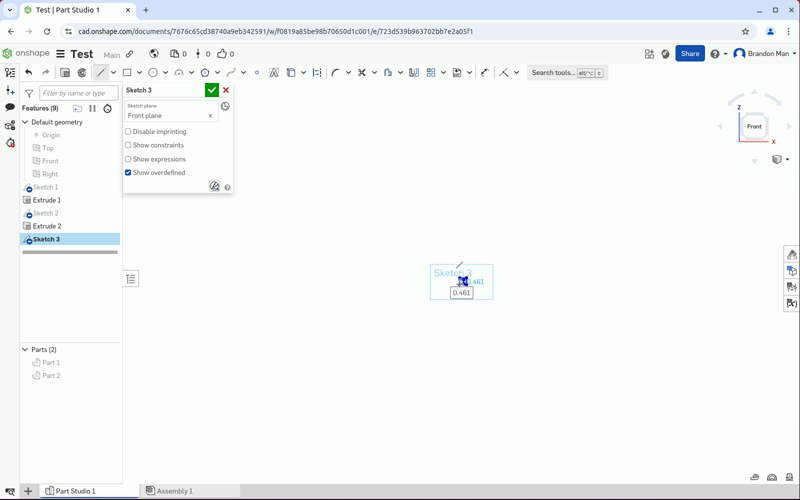
scroll(6)
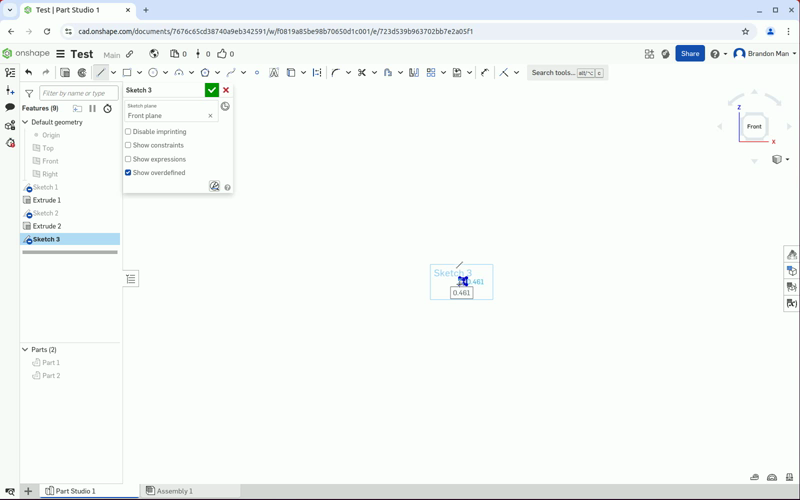
scroll(6)
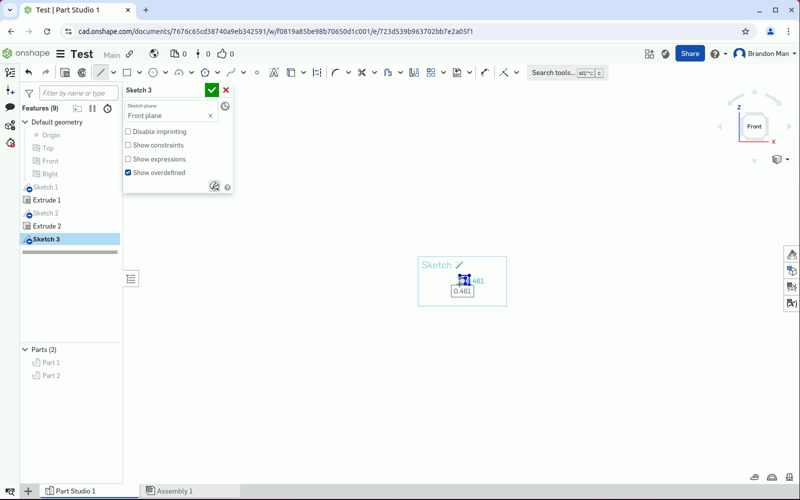
scroll(6)
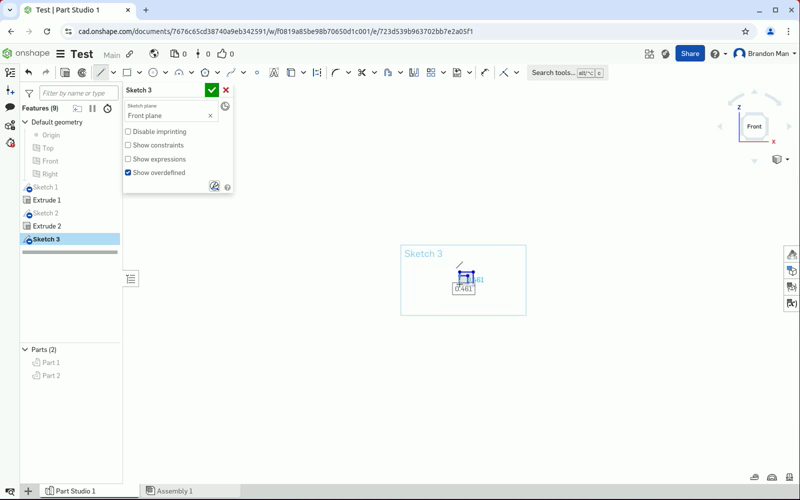
scroll(6)
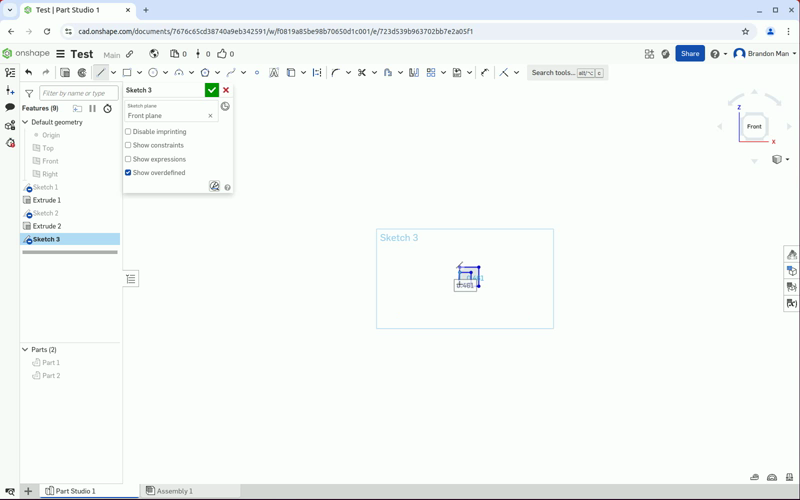
scroll(6)
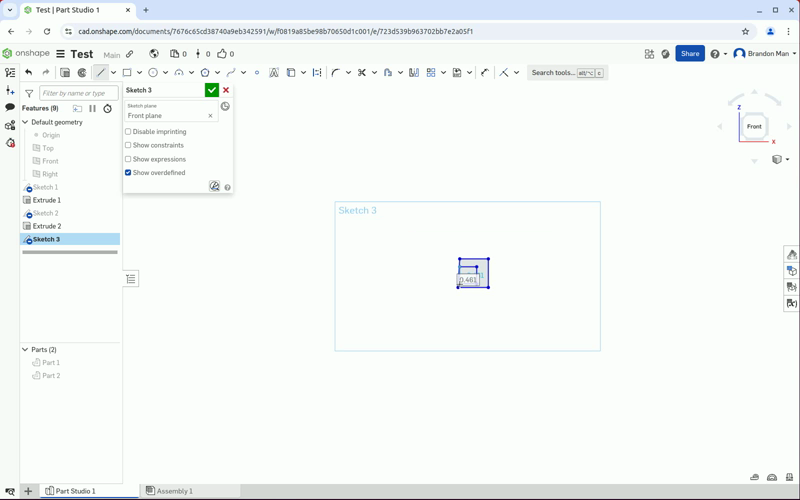
scroll(6)
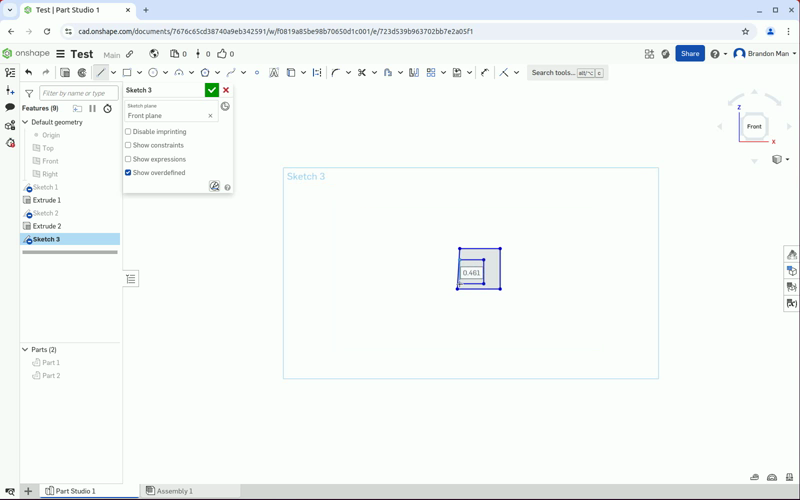
scroll(6)
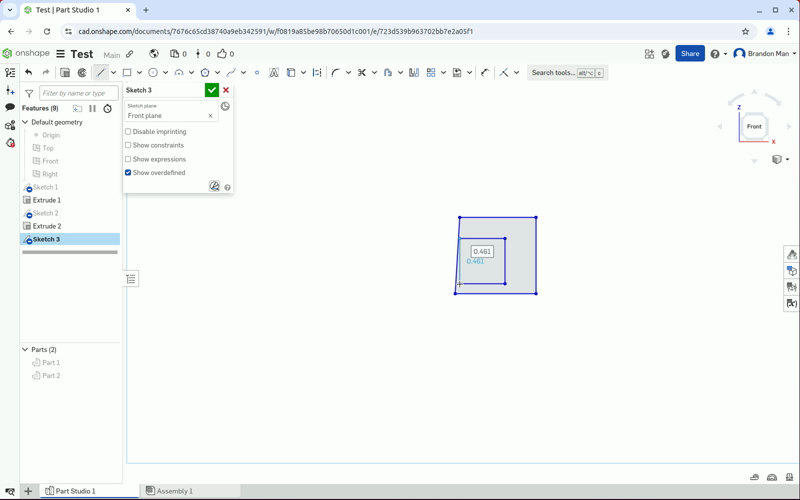
key_up(shift)
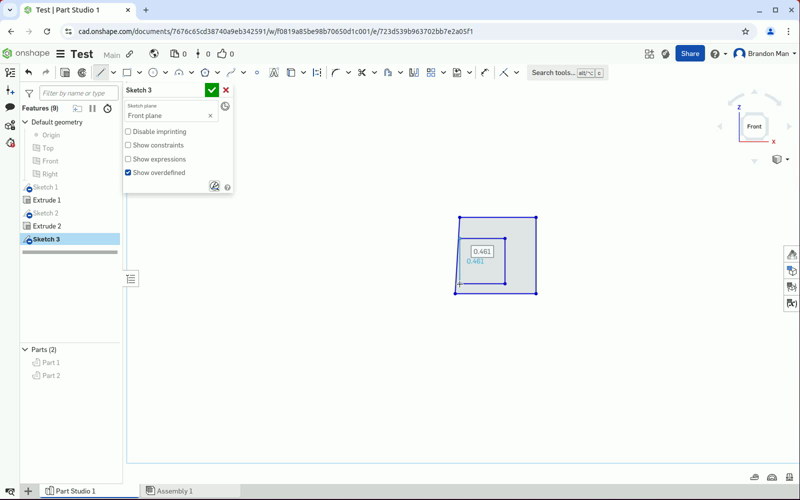
click(459, 283)
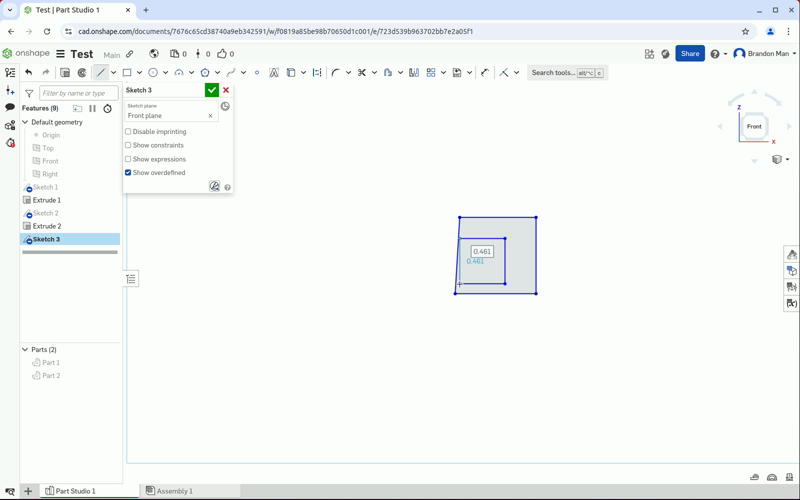
scroll(-6)
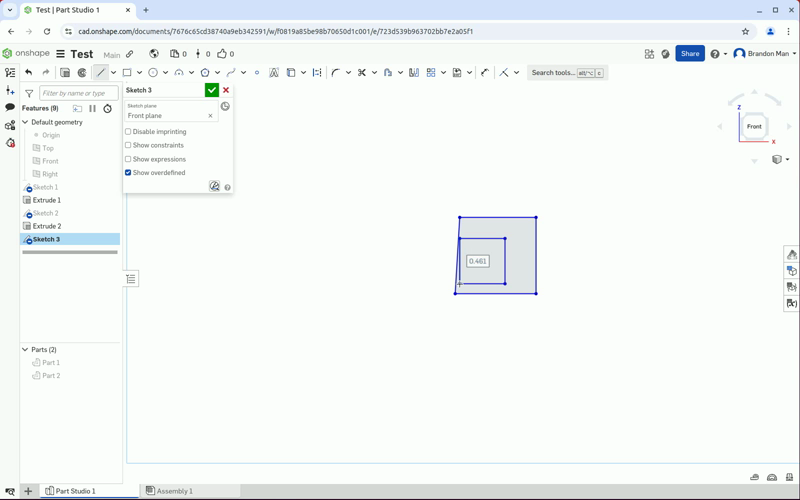
scroll(-6)
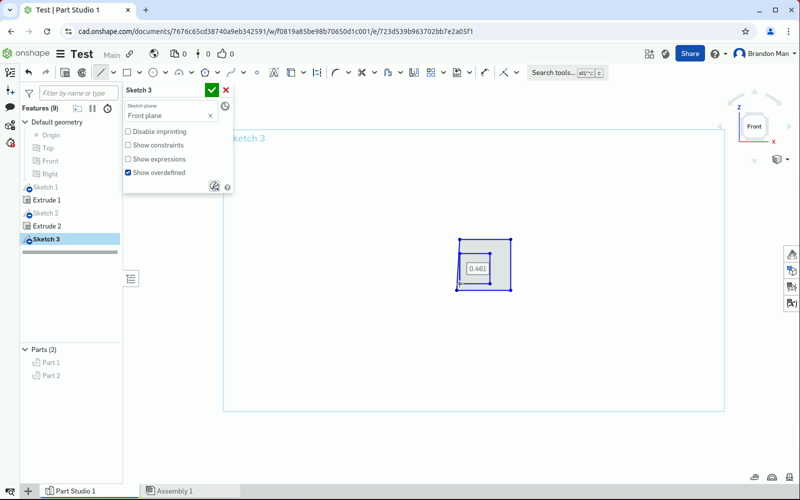
scroll(-6)
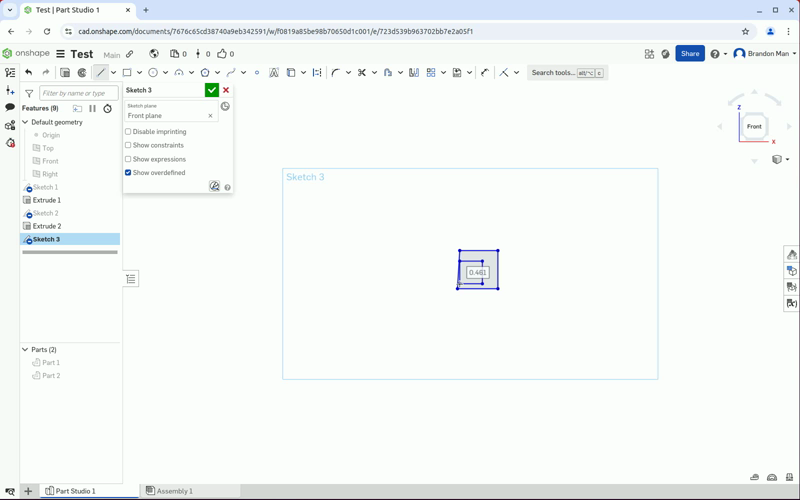
scroll(-6)
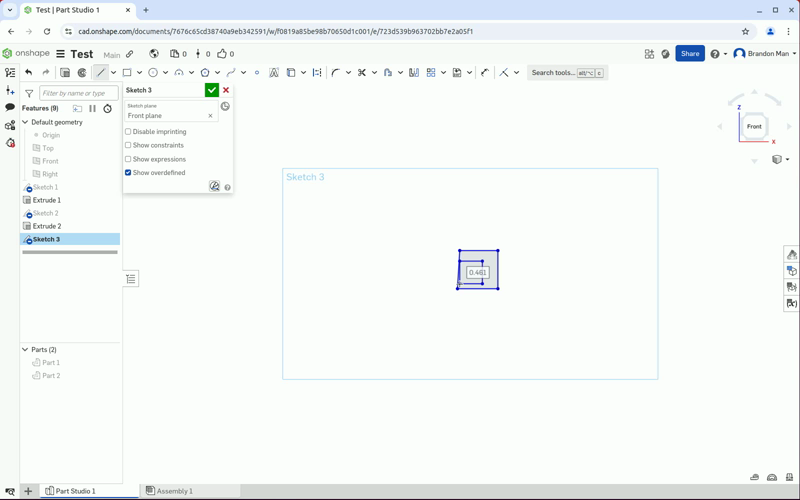
scroll(-6)
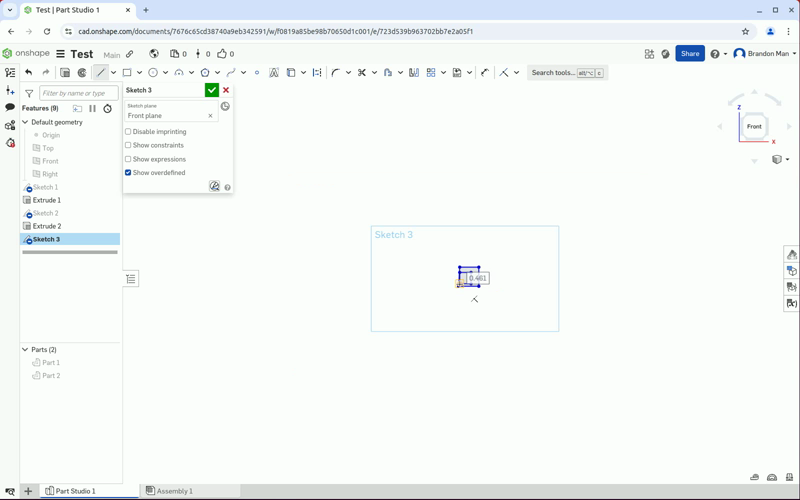
scroll(-6)
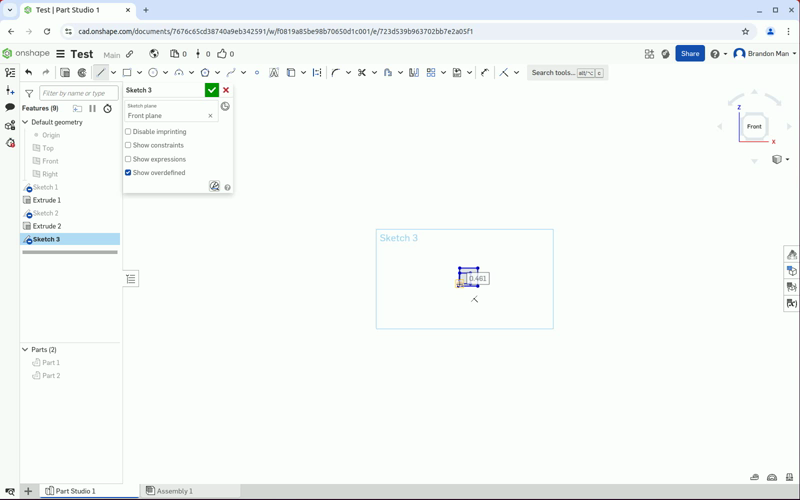
scroll(-6)
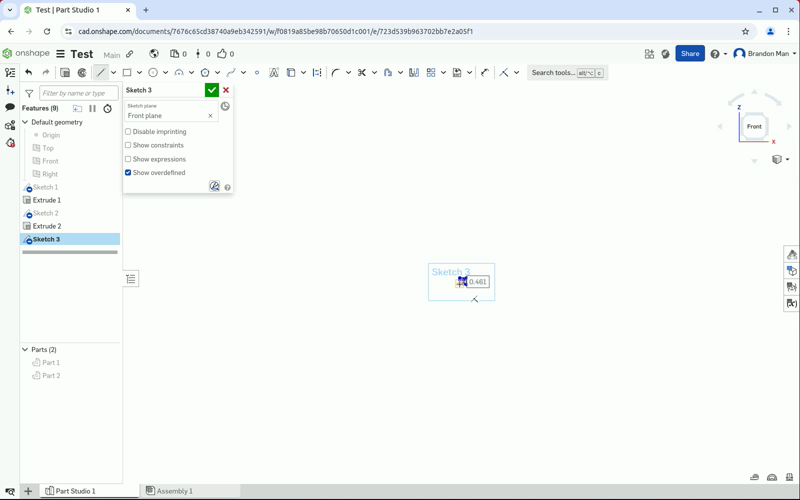
key(esc)
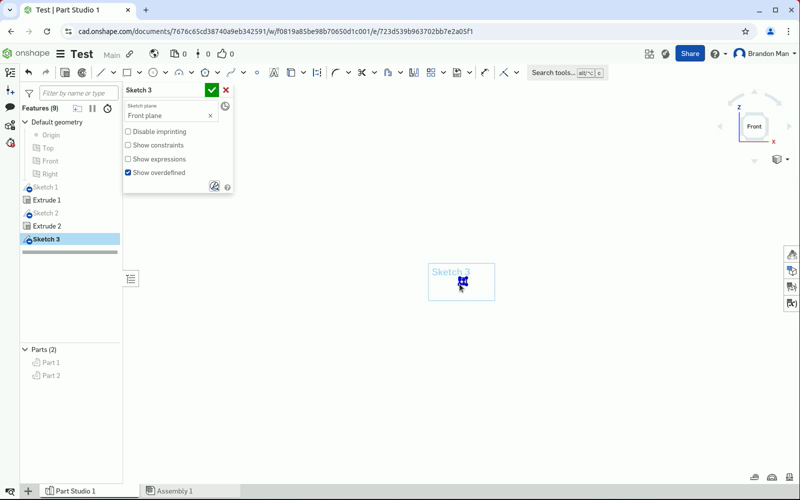
mouse_move(460, 279)
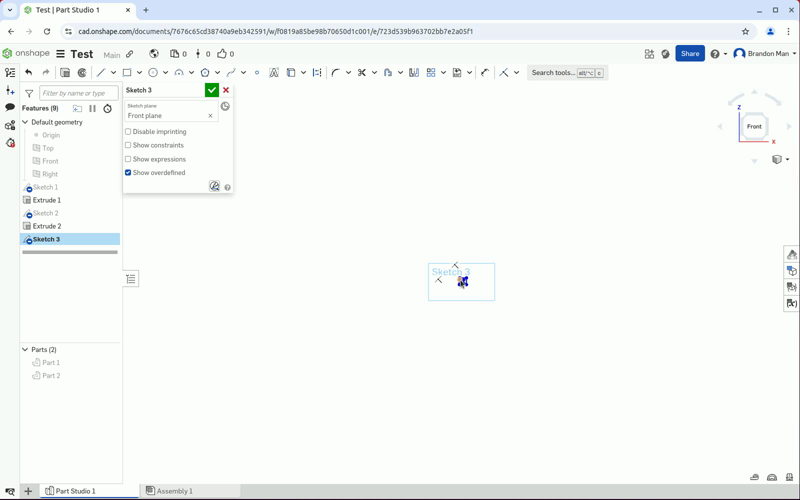
scroll(6)
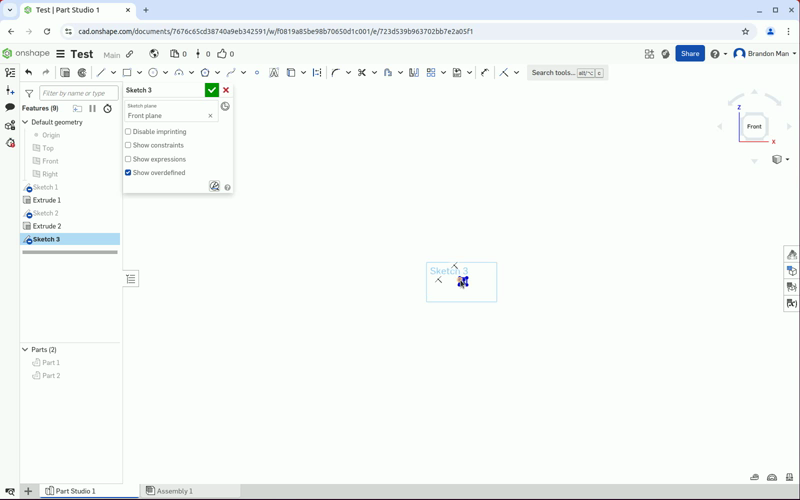
scroll(6)
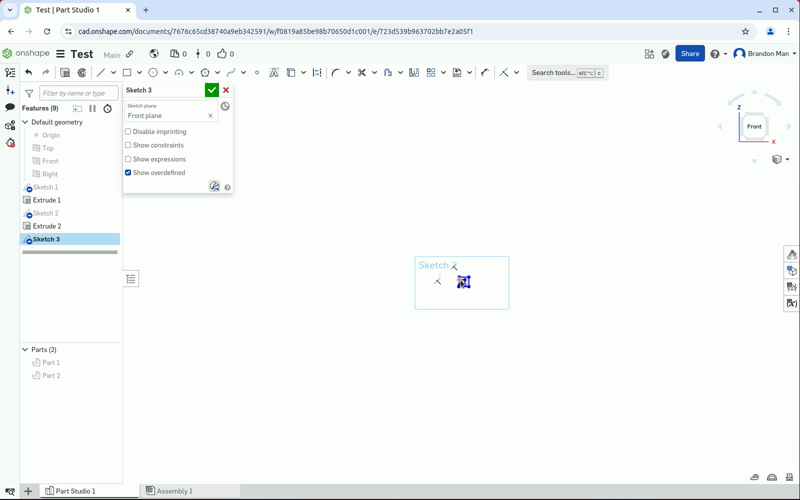
scroll(6)
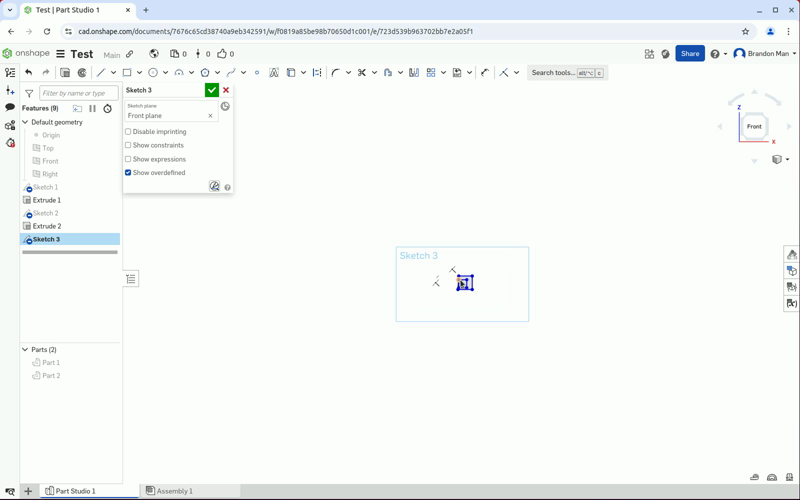
scroll(6)
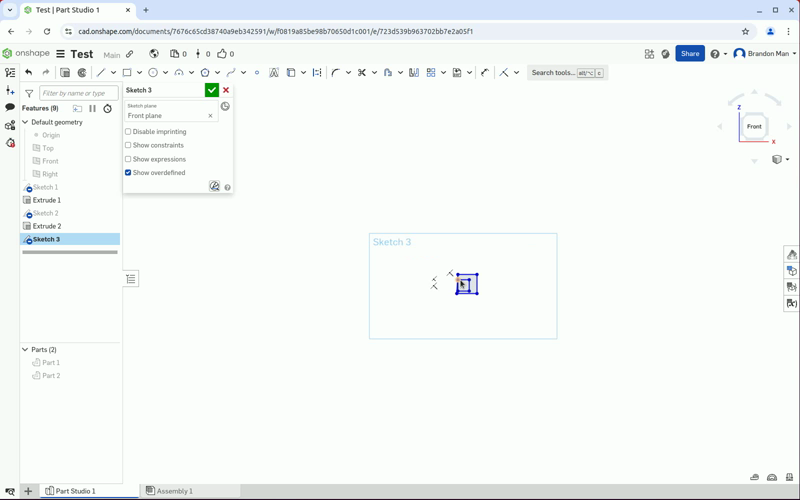
scroll(6)
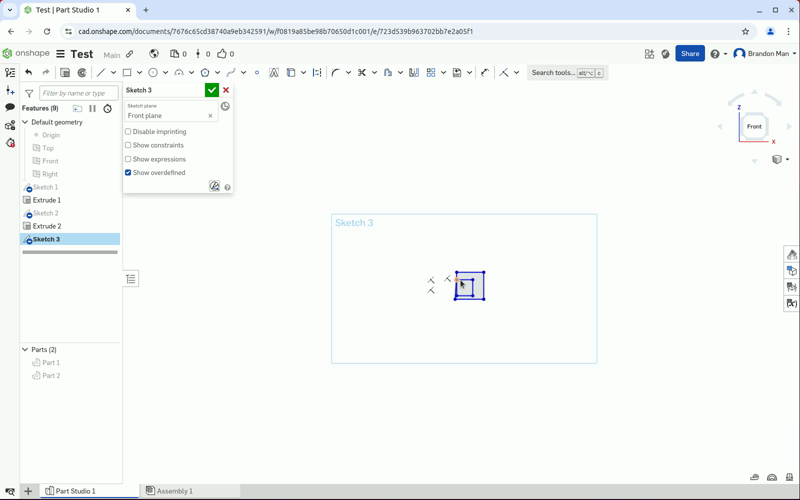
scroll(6)
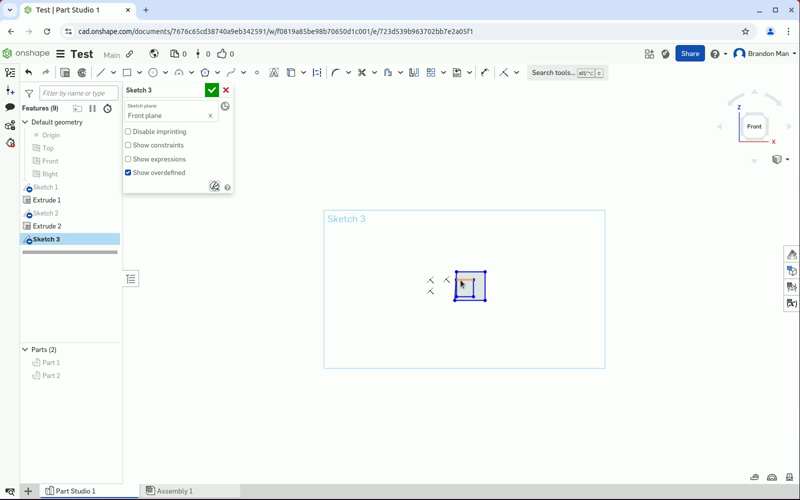
scroll(6)
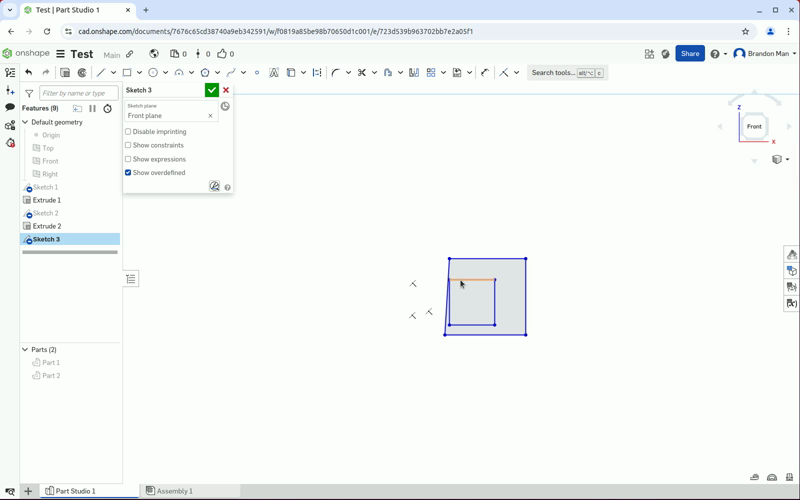
click(460, 279)
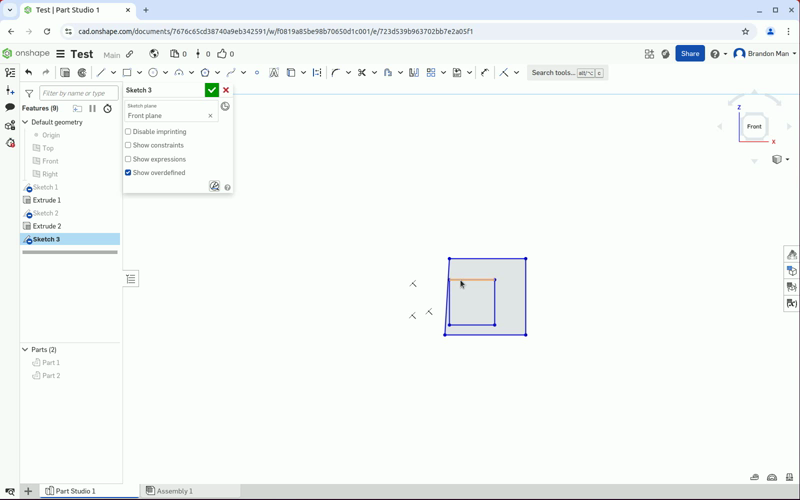
scroll(-6)
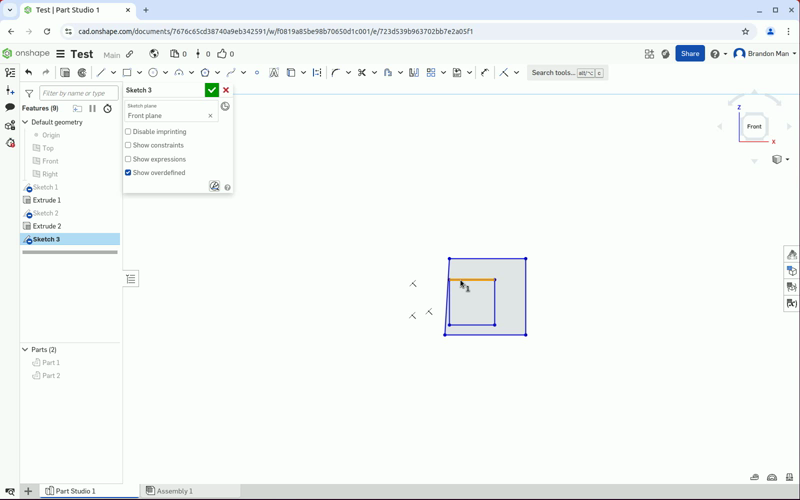
scroll(-6)
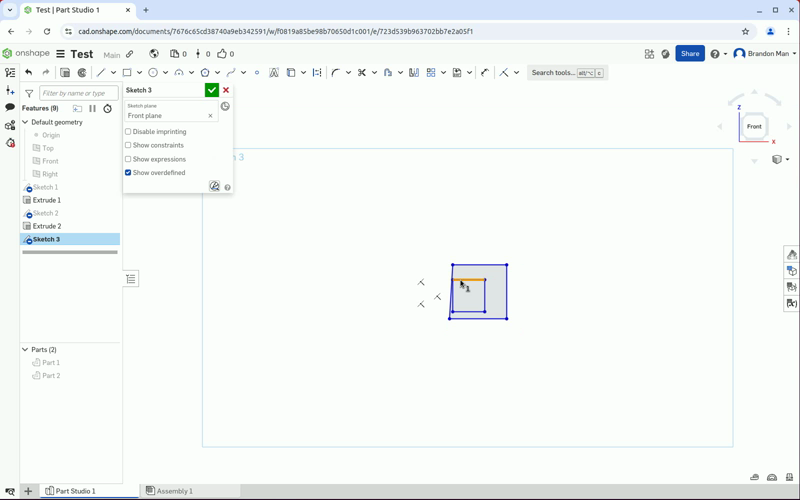
scroll(-6)
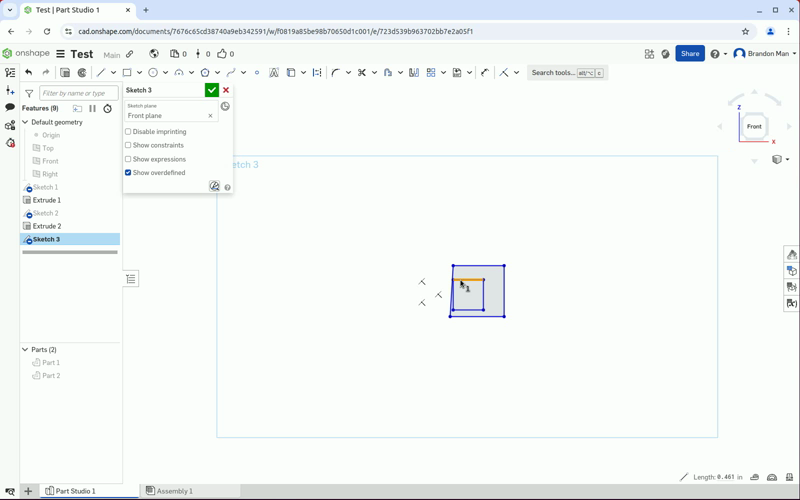
scroll(-6)
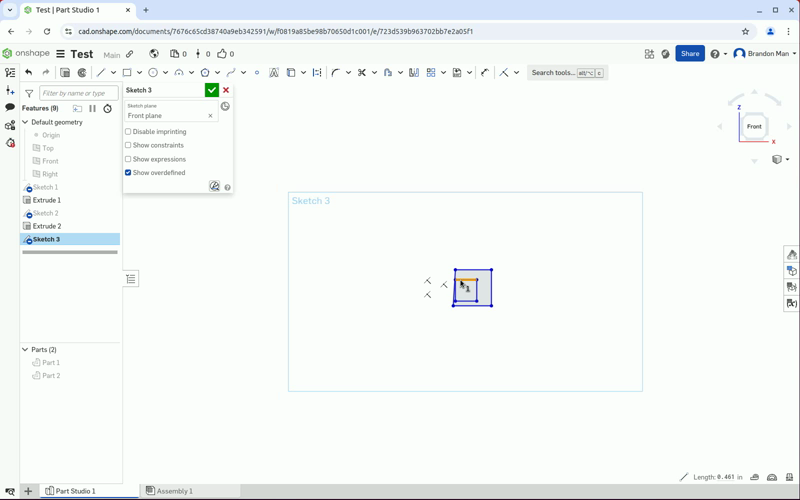
scroll(-6)
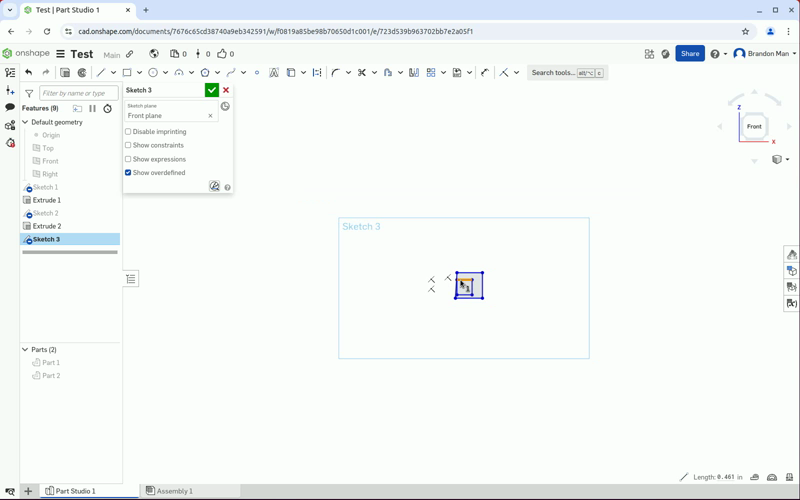
scroll(-6)
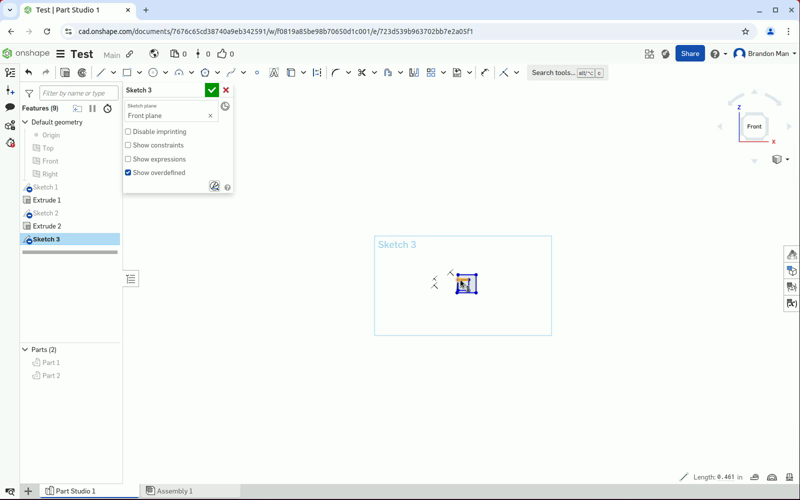
scroll(-6)
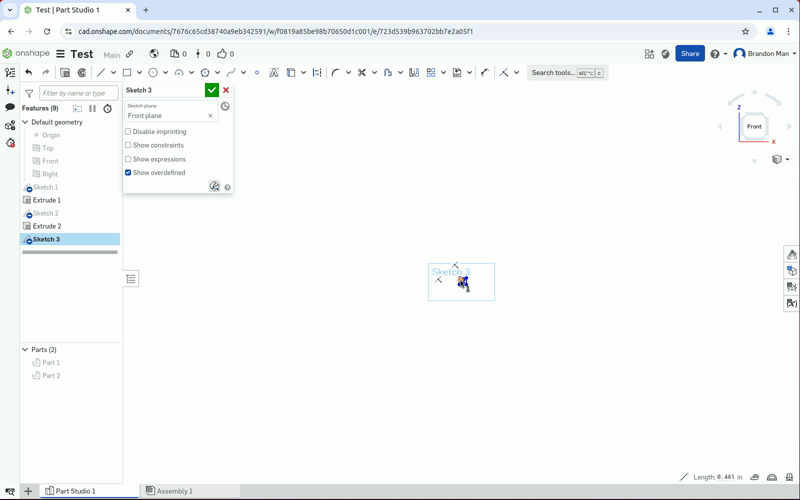
mouse_move(73, 352)
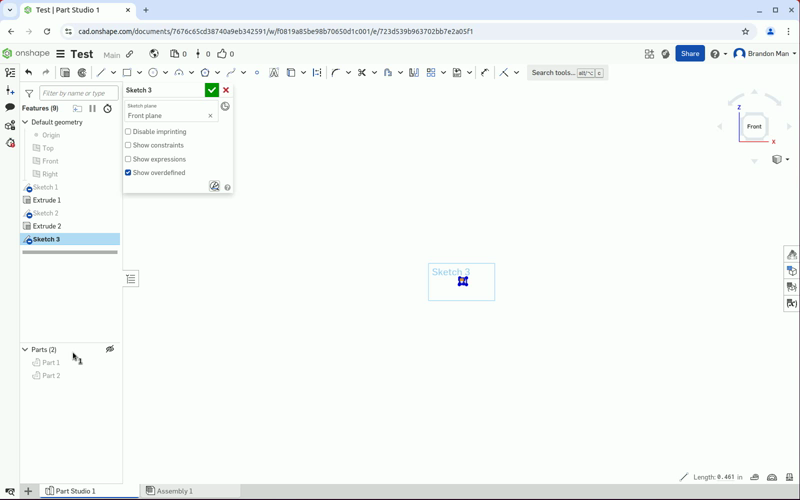
key(shift+y)
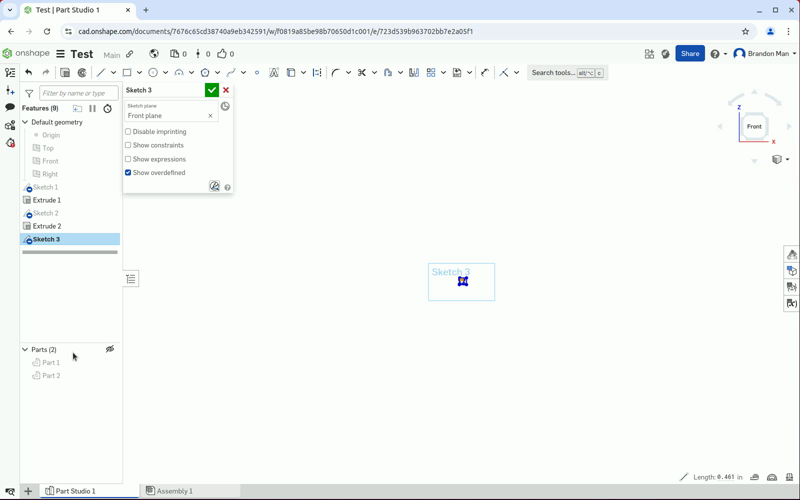
key(shift+e)
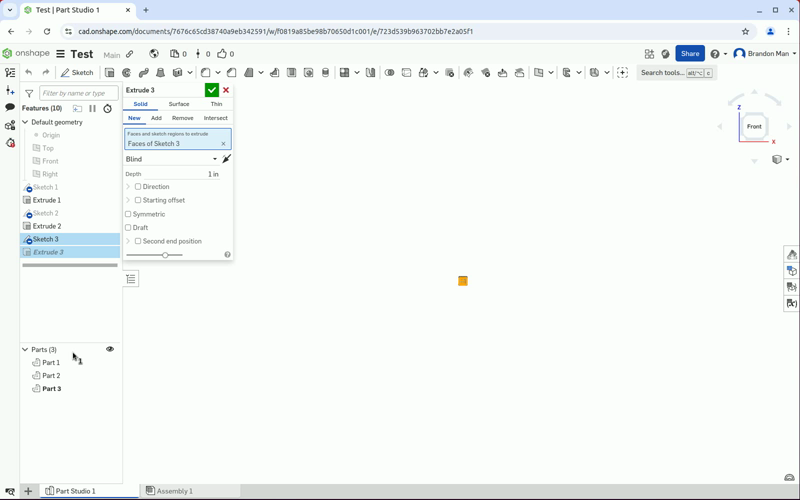
mouse_move(143, 106)
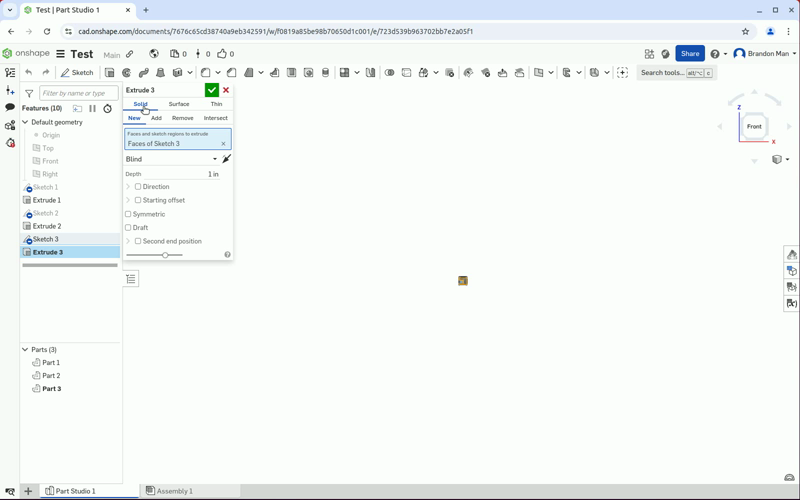
click(143, 106)
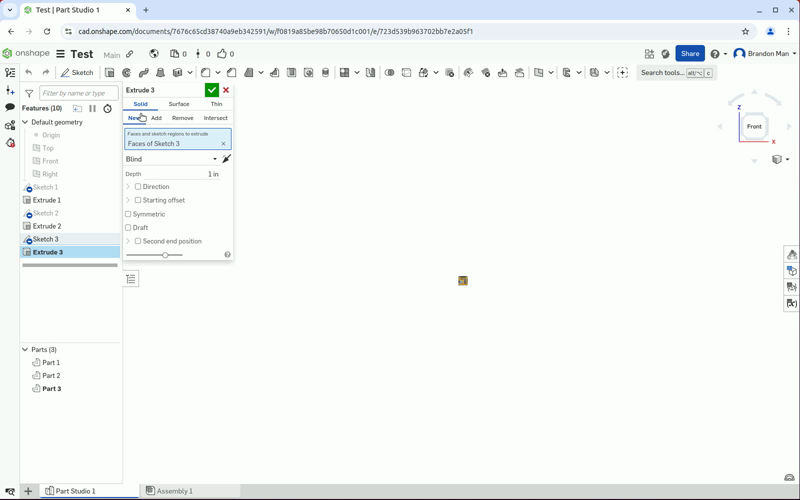
mouse_move(137, 120)
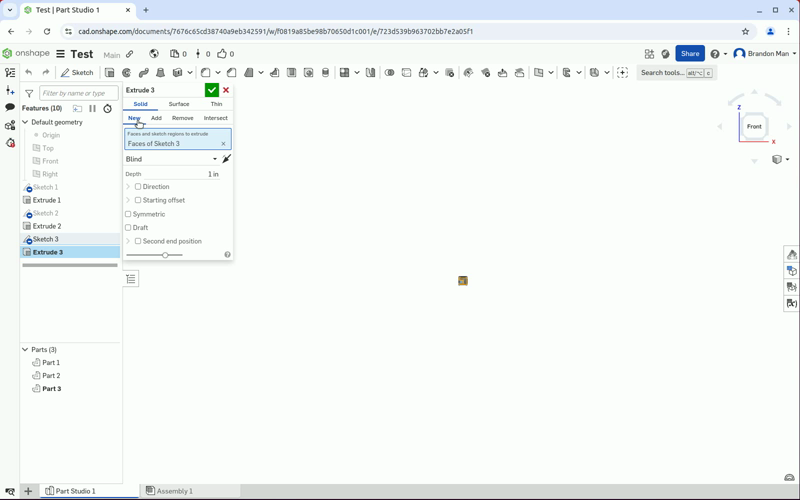
click(137, 120)
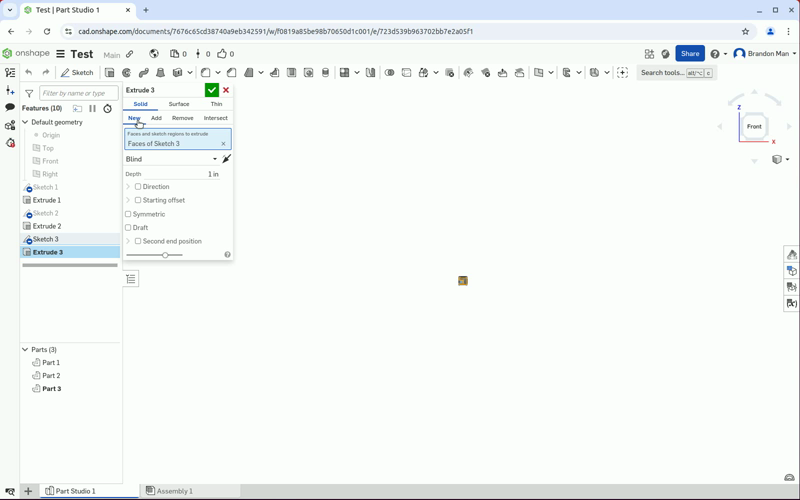
key(tab, 4)
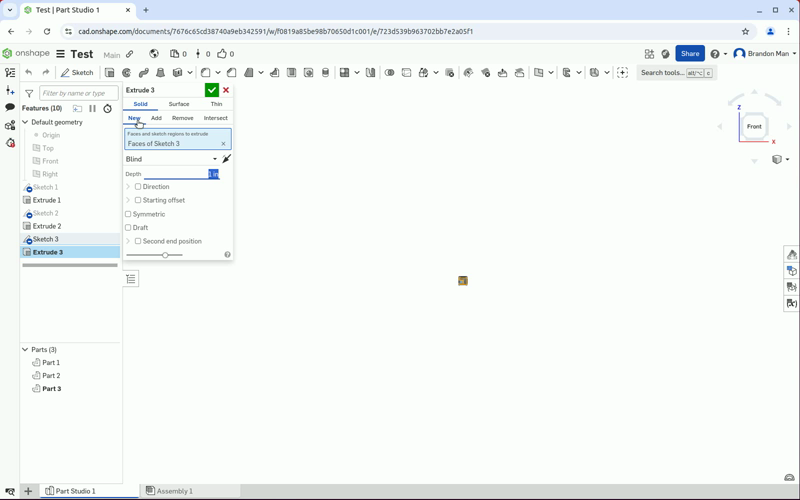
text(-8.184)
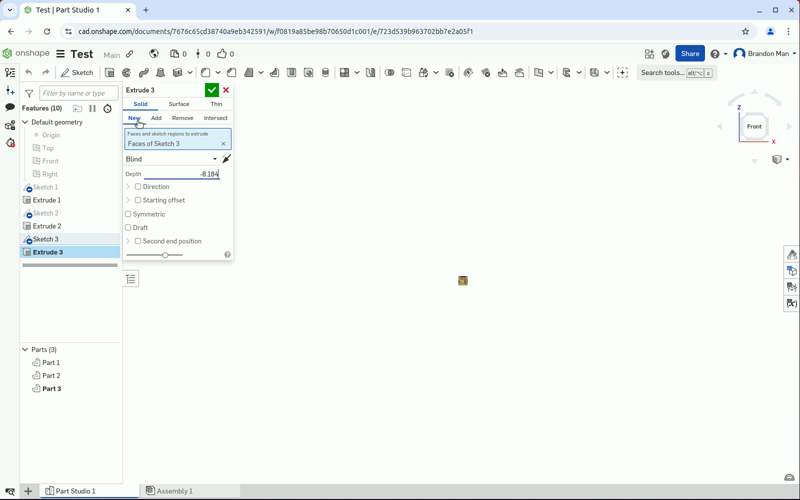
key(enter)
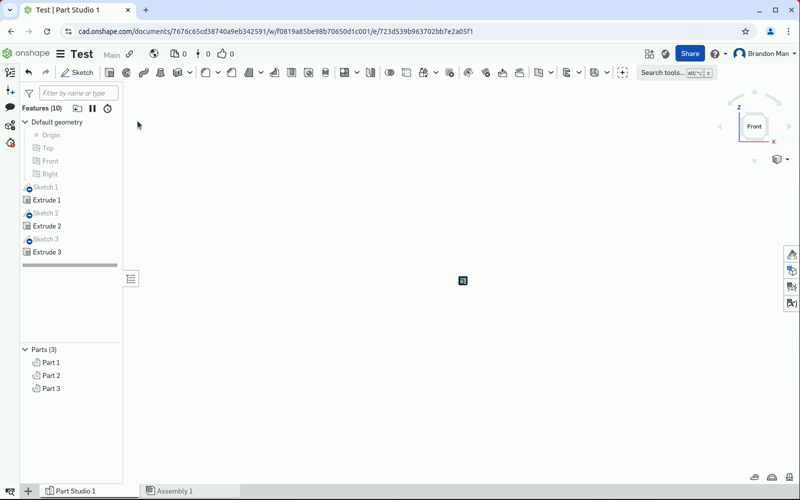
key(shift+h)
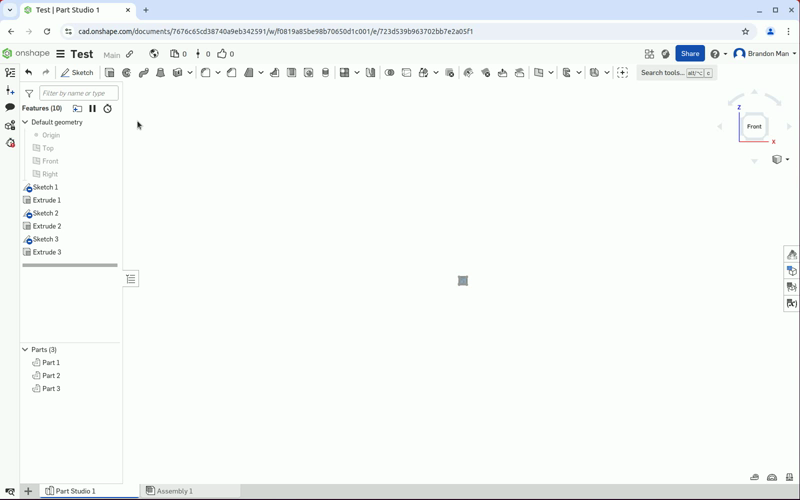
key(shift+h)
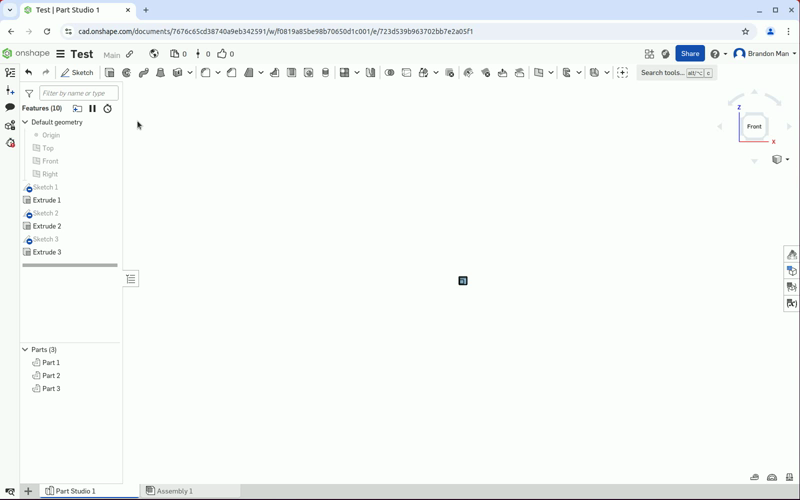
mouse_move(73, 189)
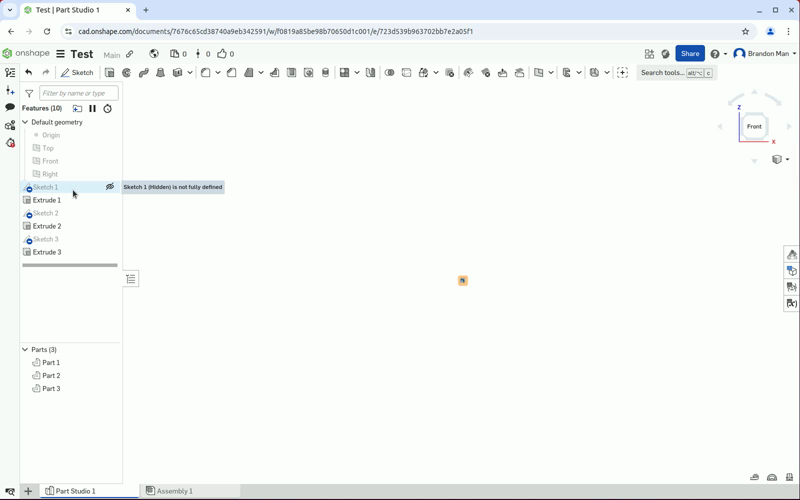
click(73, 189)
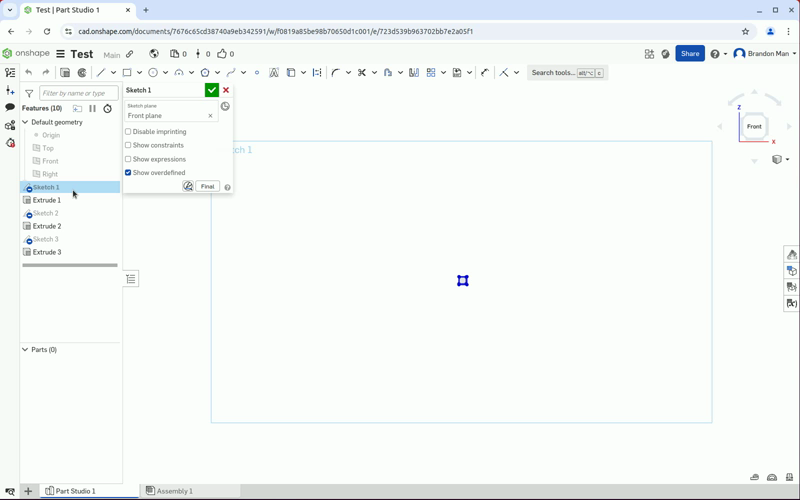
mouse_move(229, 92)
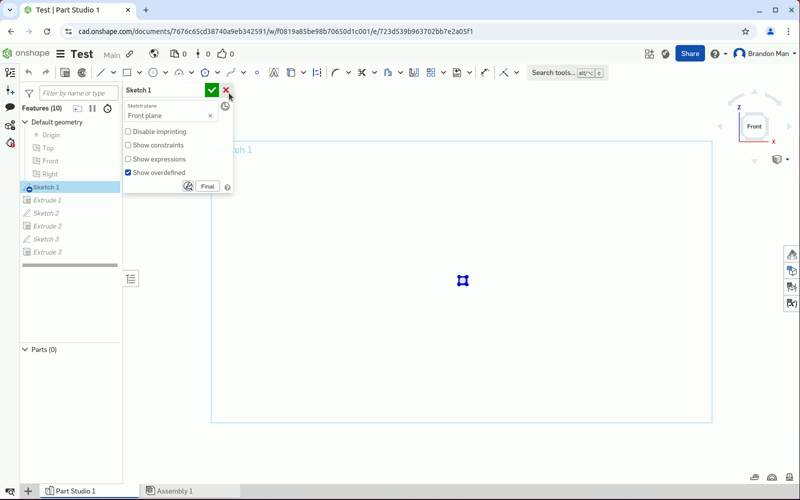
click(229, 92)
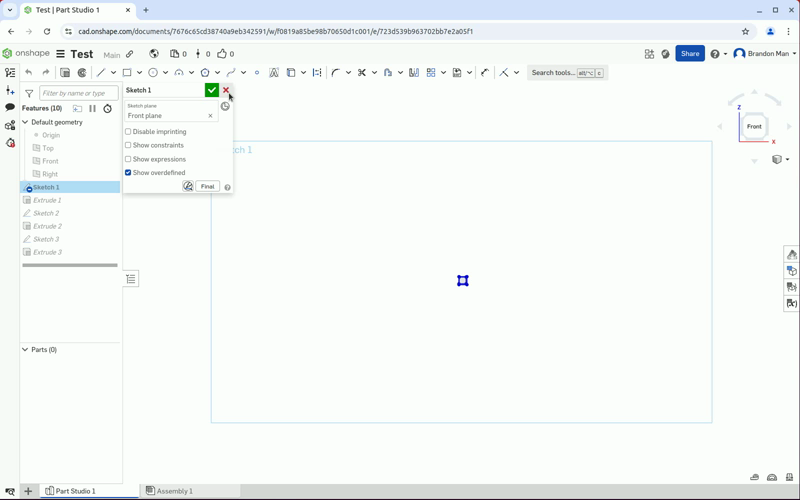
key(shift+s)
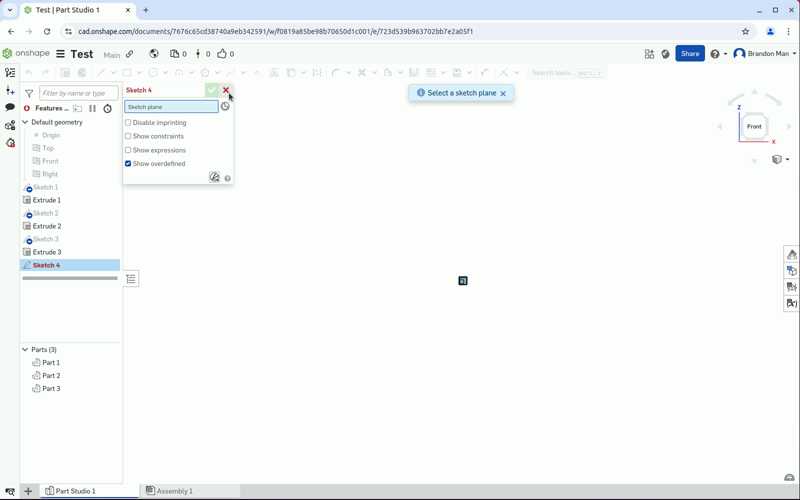
mouse_move(73, 163)
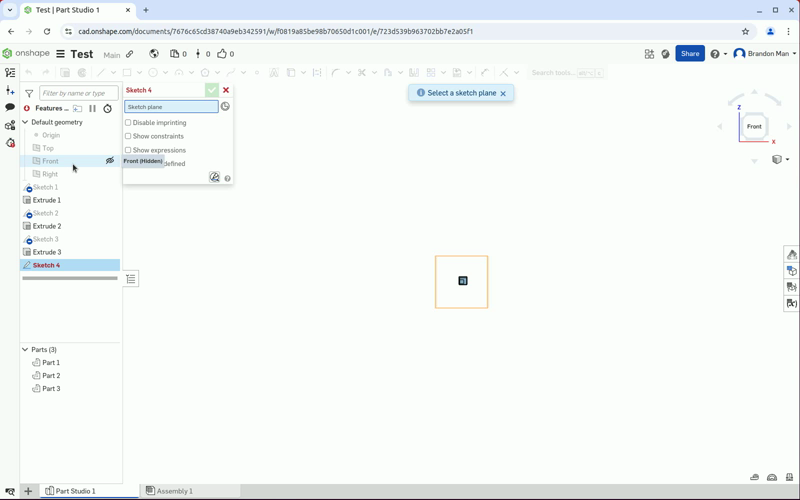
click(73, 163)
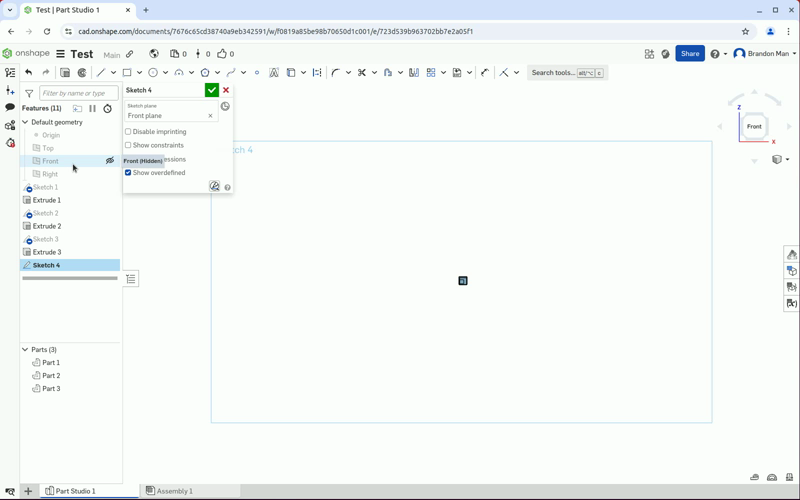
mouse_move(73, 352)
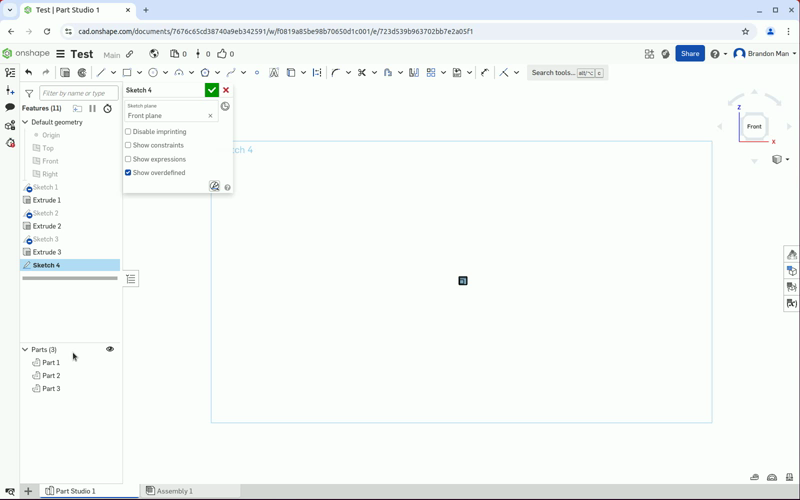
key(y)
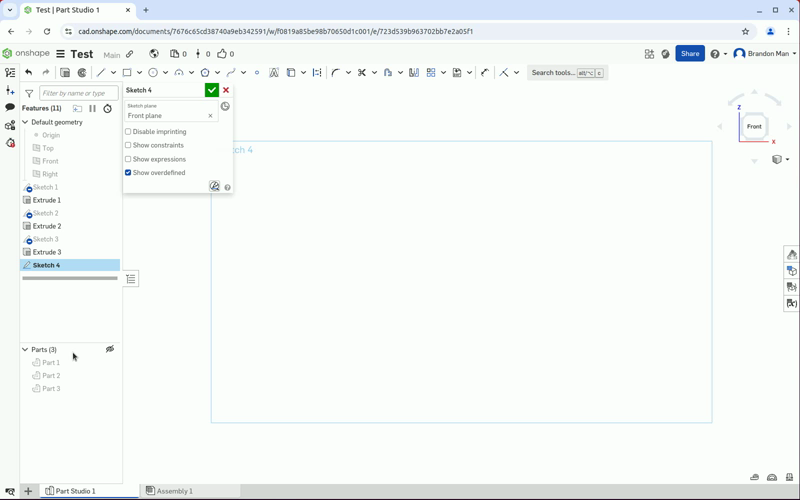
key(l)
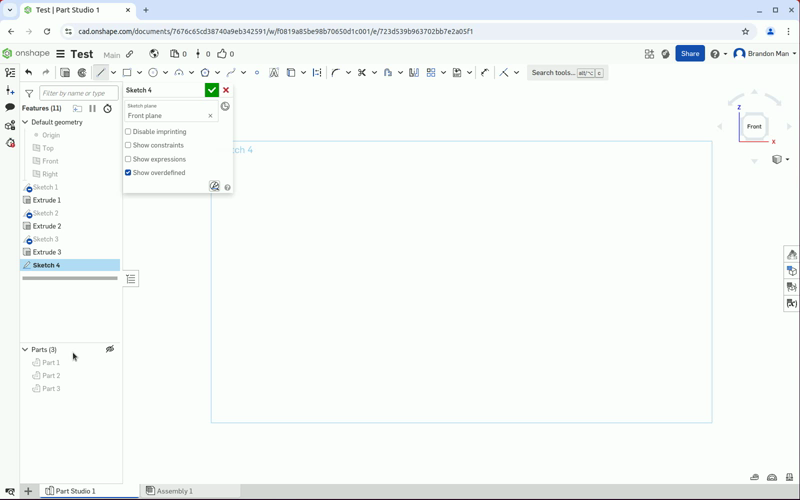
key_down(shift)
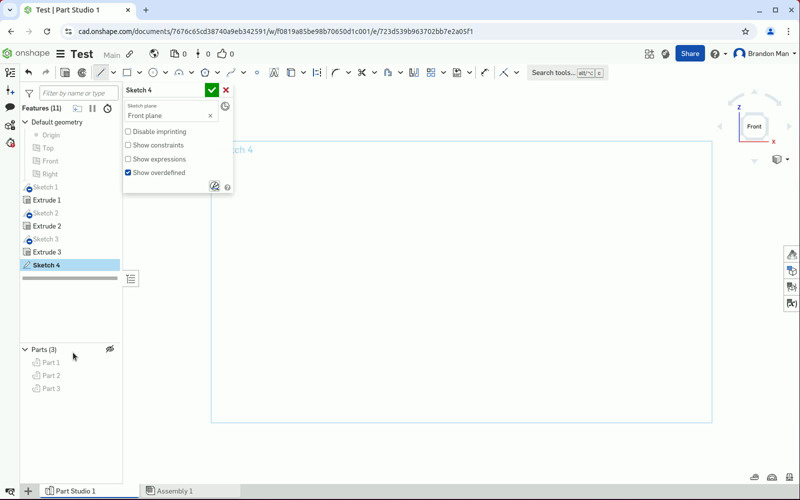
mouse_move(459, 284)
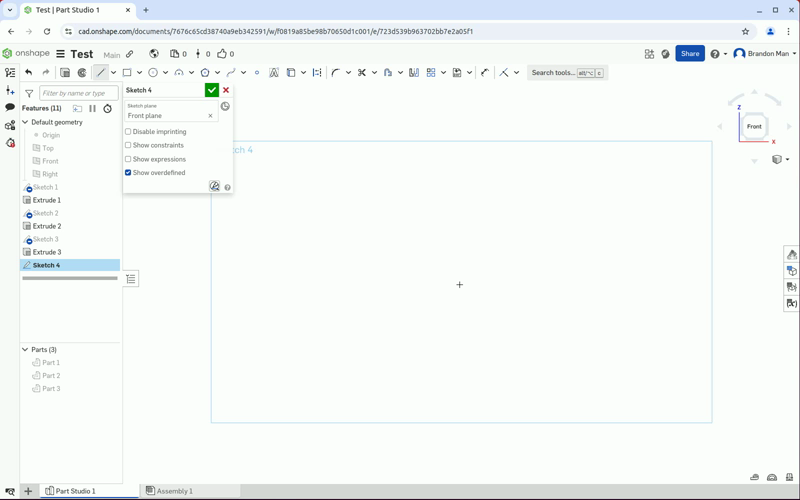
click(459, 284)
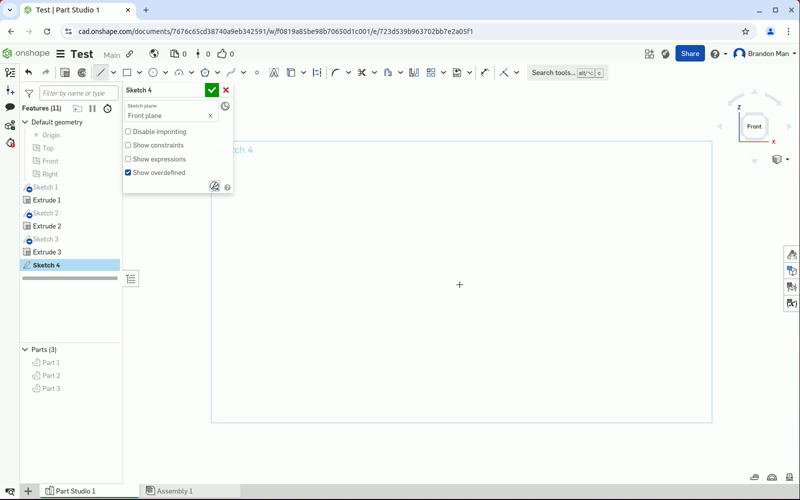
key_up(shift)
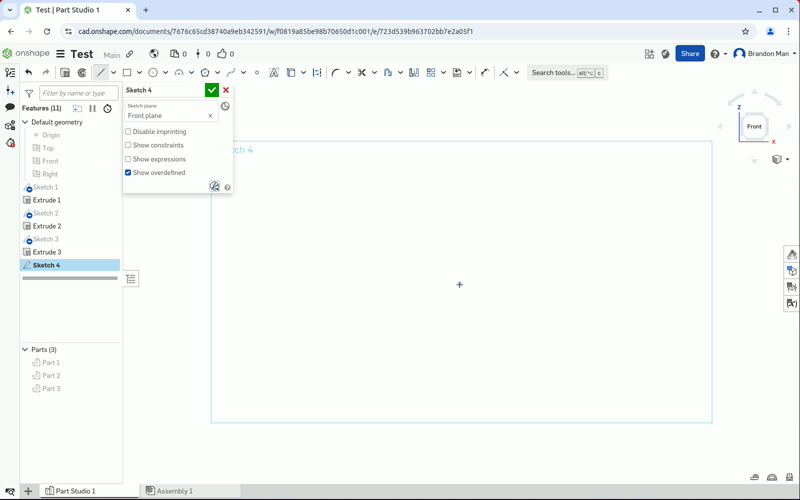
key_down(shift)
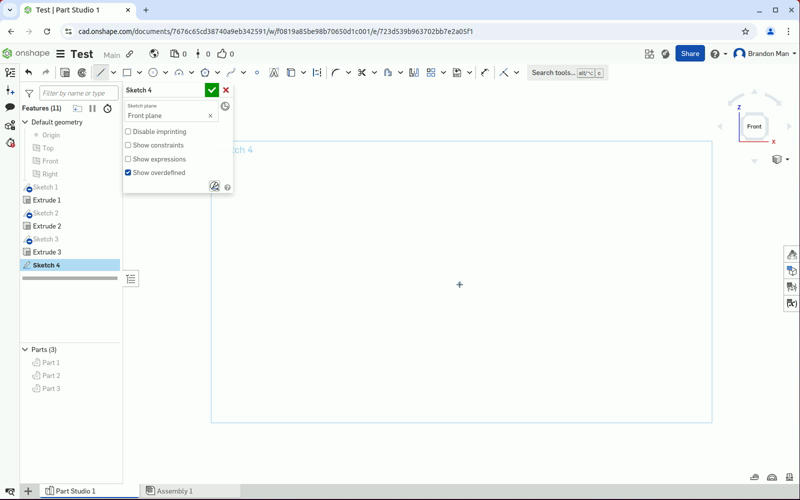
mouse_move(489, 284)
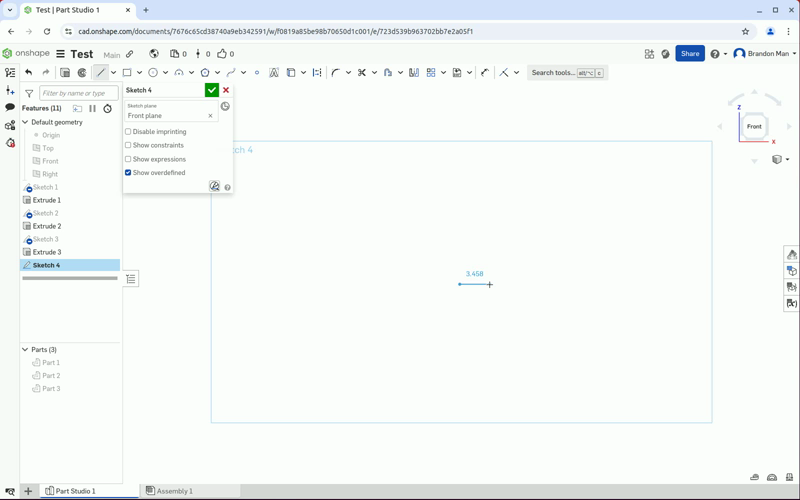
mouse_move(464, 284)
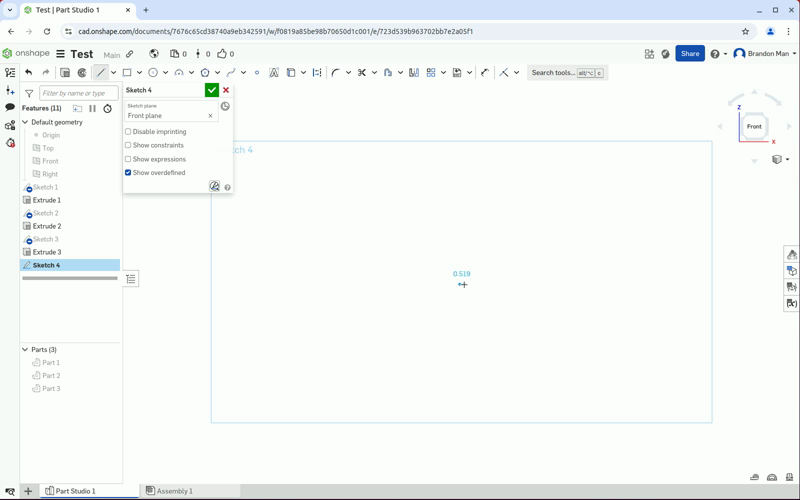
scroll(6)
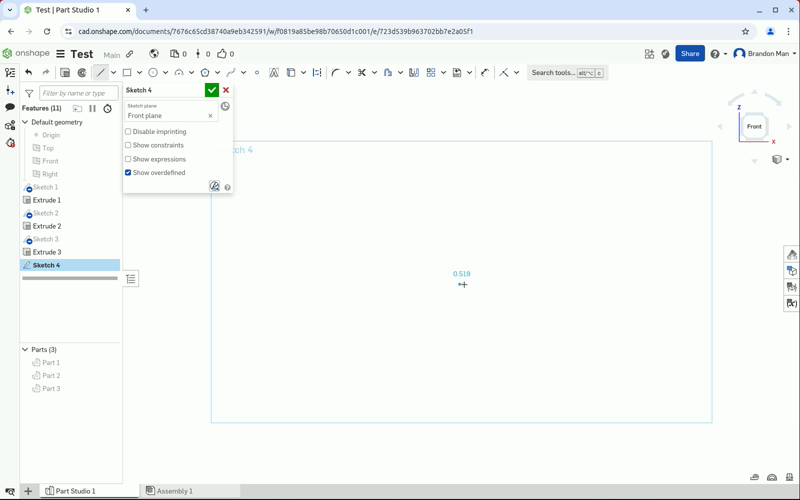
scroll(6)
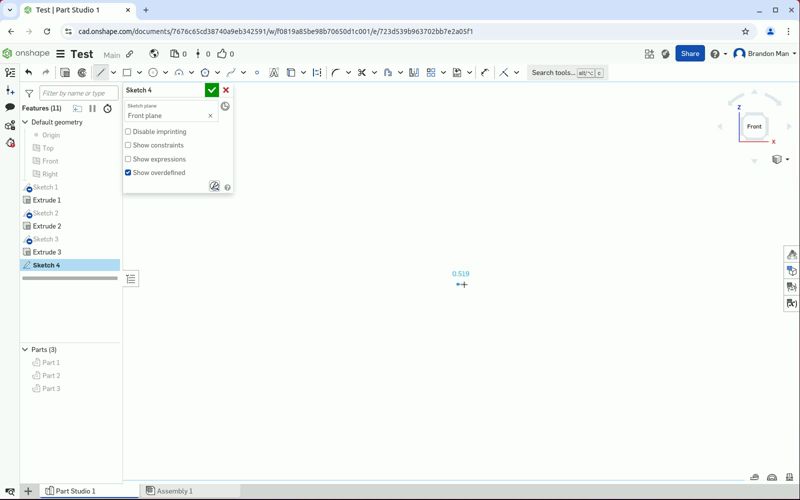
scroll(6)
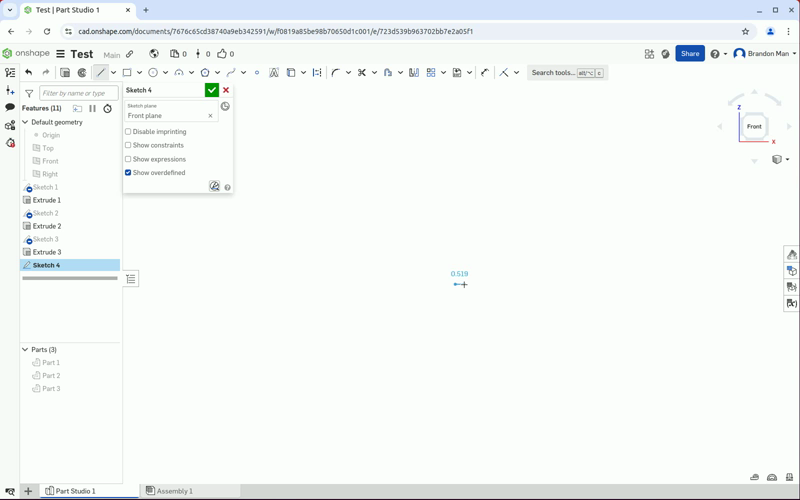
scroll(6)
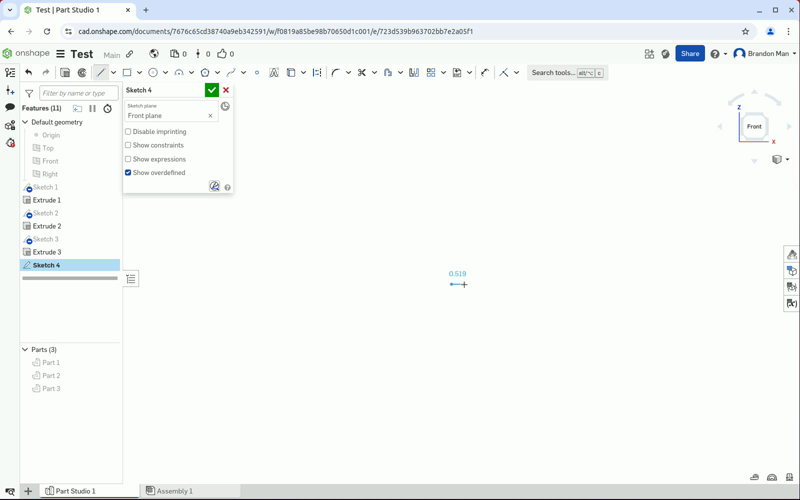
scroll(6)
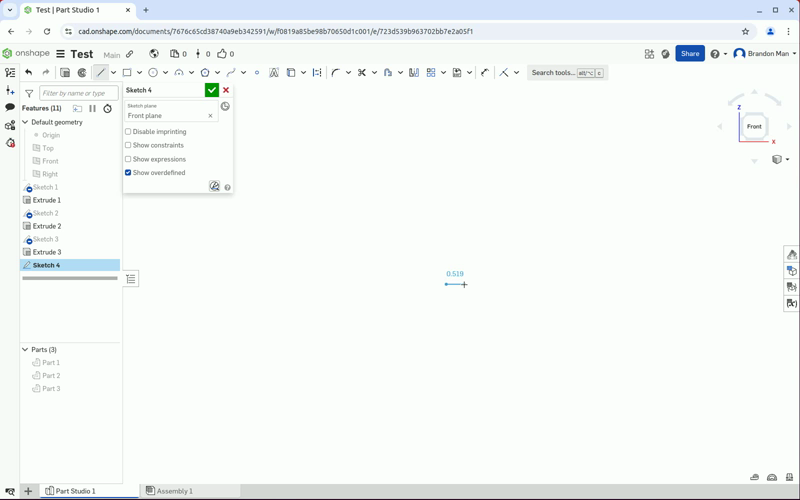
scroll(6)
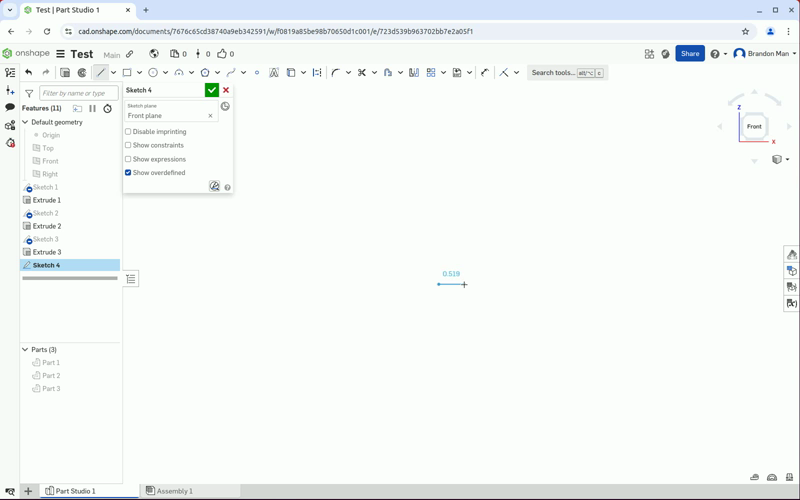
scroll(6)
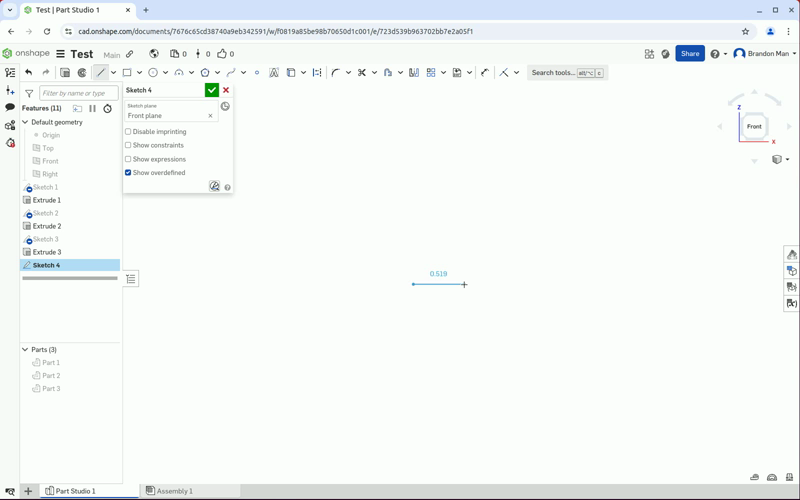
click(464, 284)
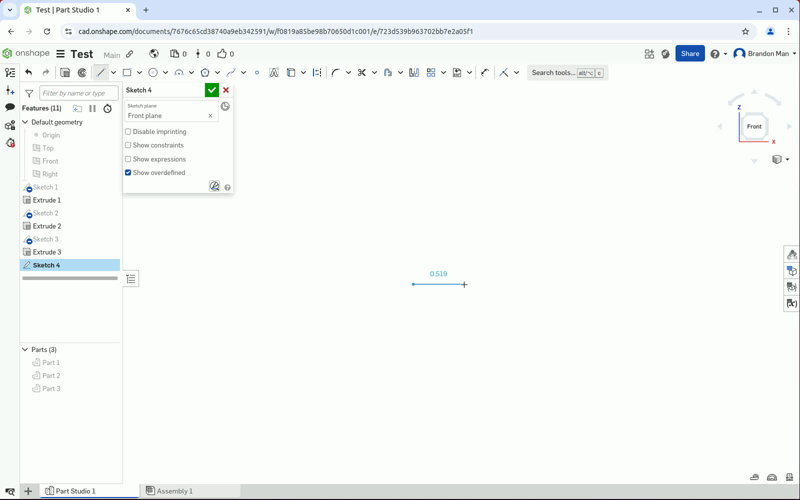
scroll(-6)
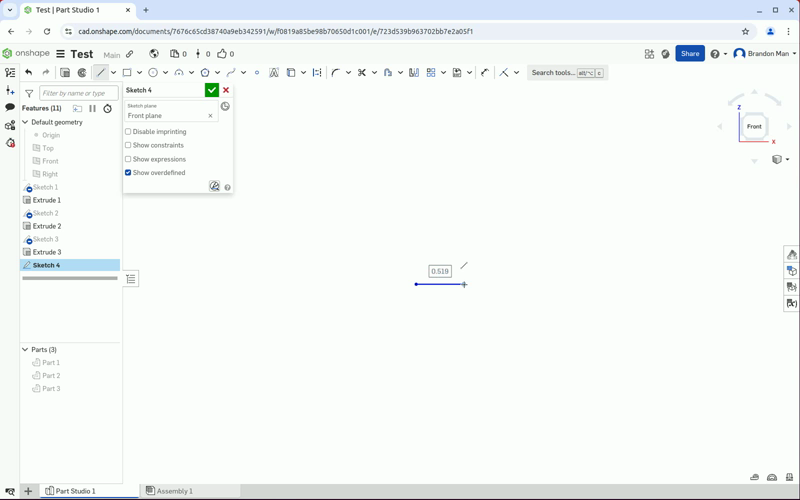
scroll(-6)
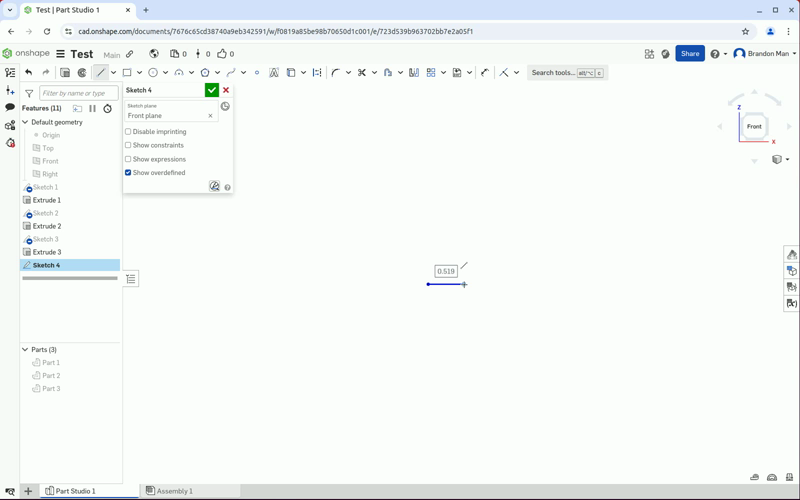
scroll(-6)
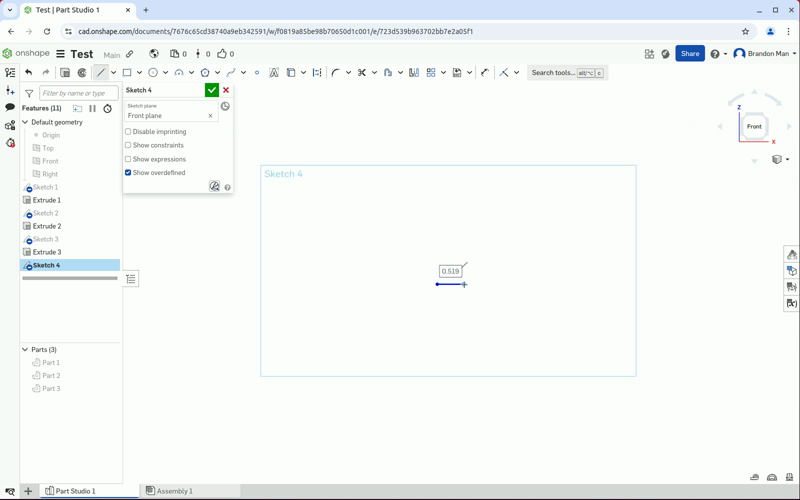
scroll(-6)
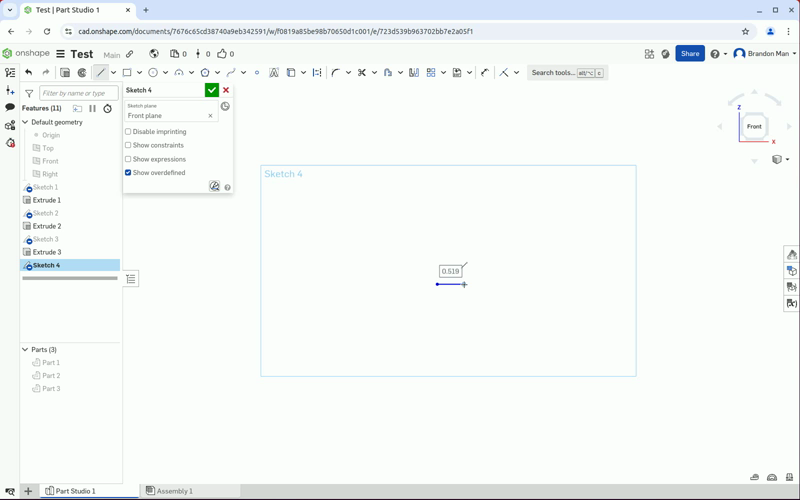
scroll(-6)
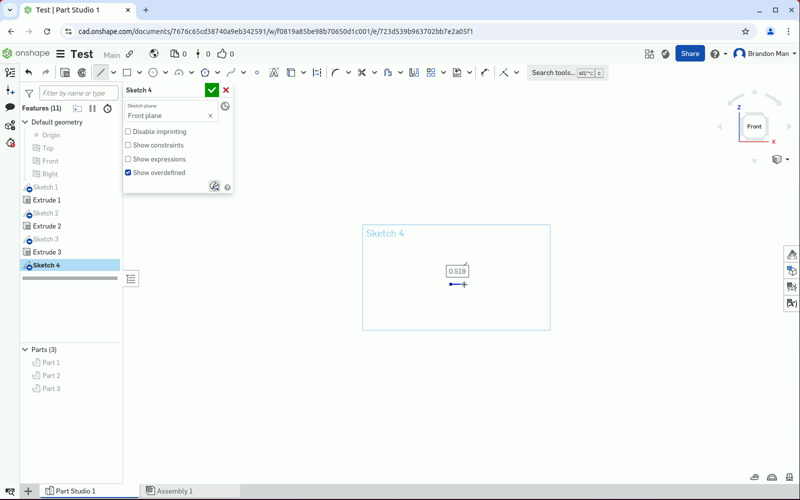
scroll(-6)
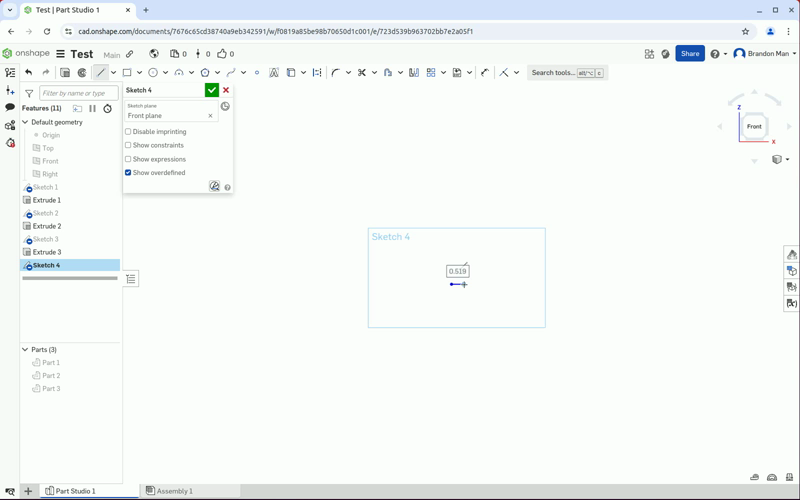
scroll(-6)
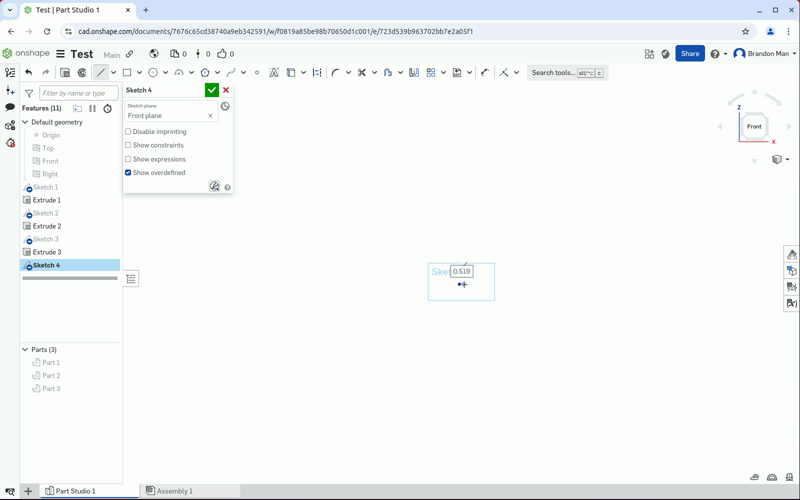
key_up(shift)
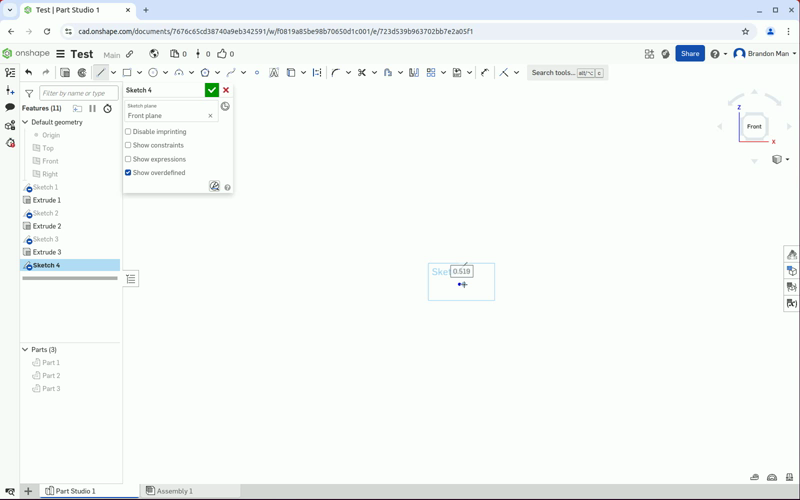
key_down(shift)
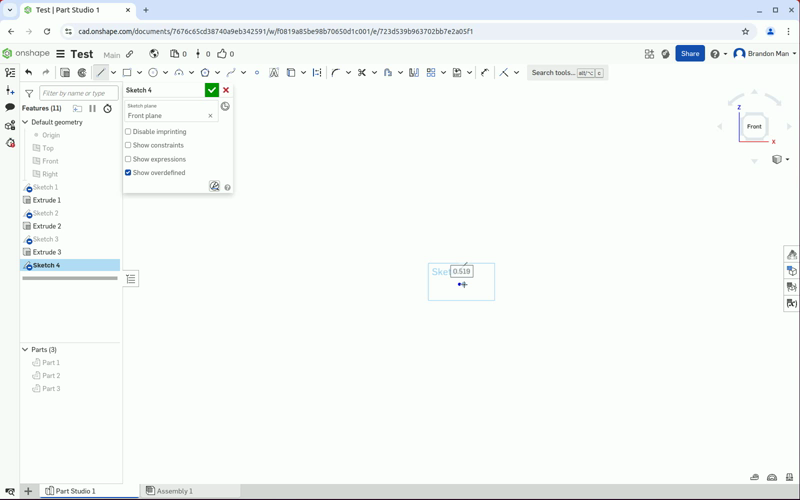
mouse_move(494, 284)
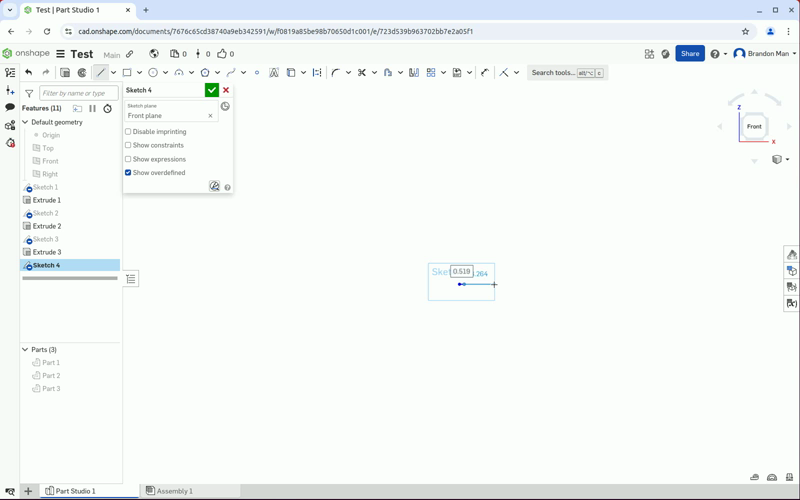
mouse_move(464, 279)
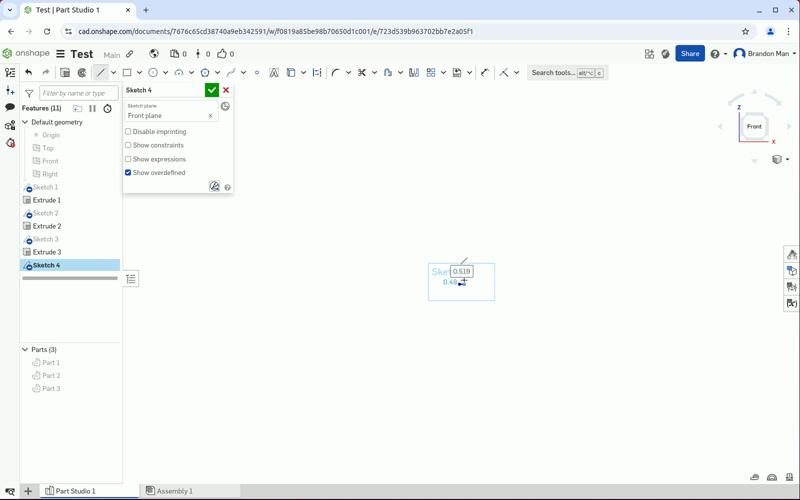
scroll(6)
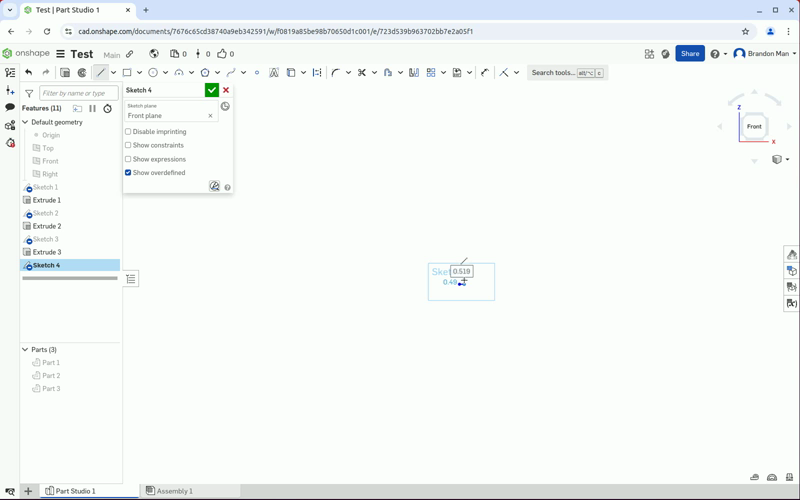
scroll(6)
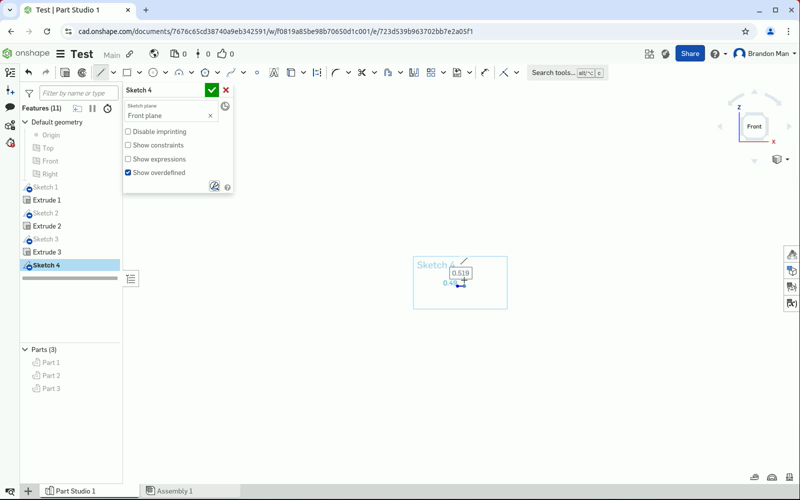
scroll(6)
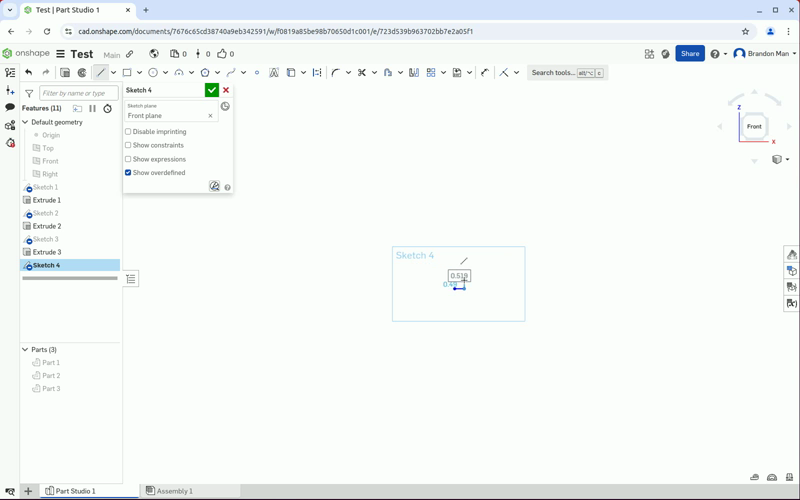
scroll(6)
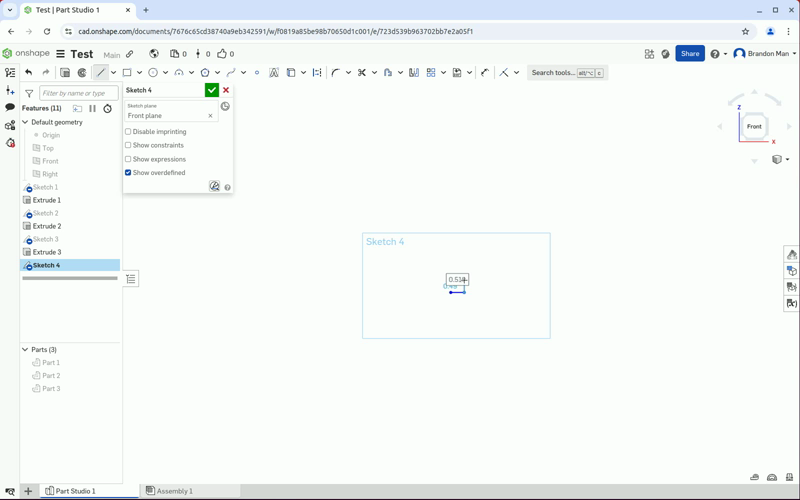
scroll(6)
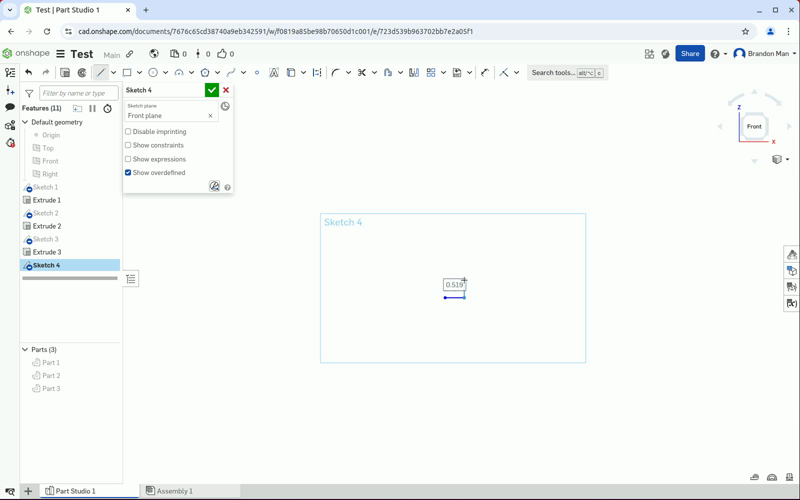
scroll(6)
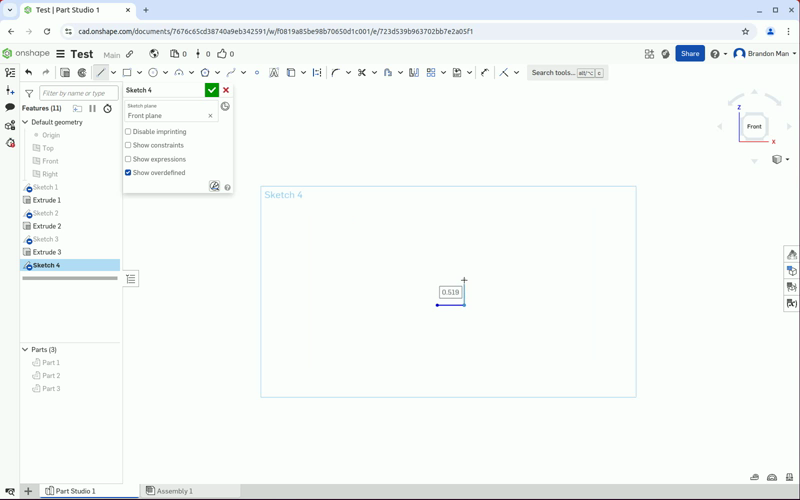
scroll(6)
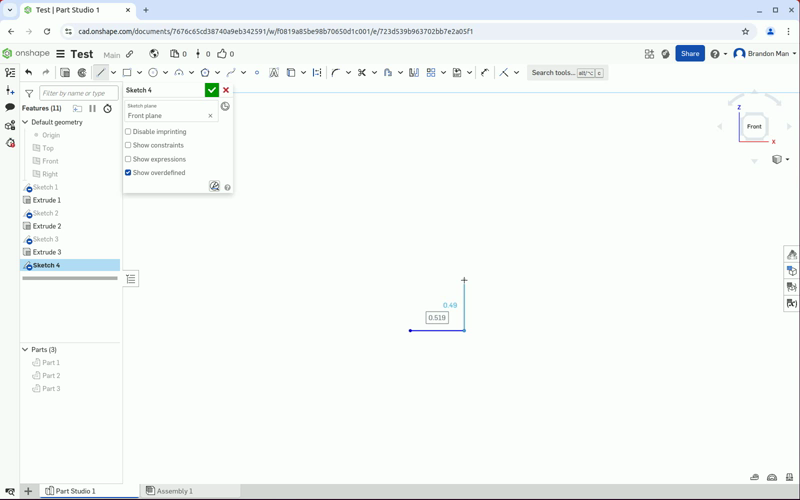
click(464, 279)
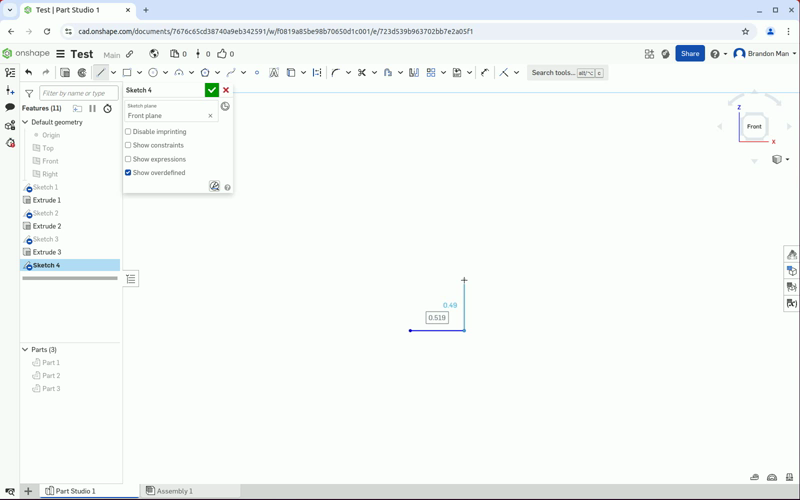
scroll(-6)
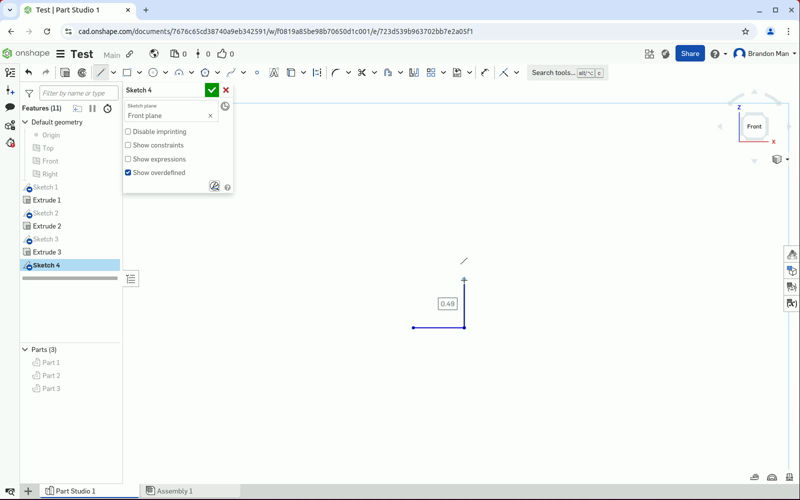
scroll(-6)
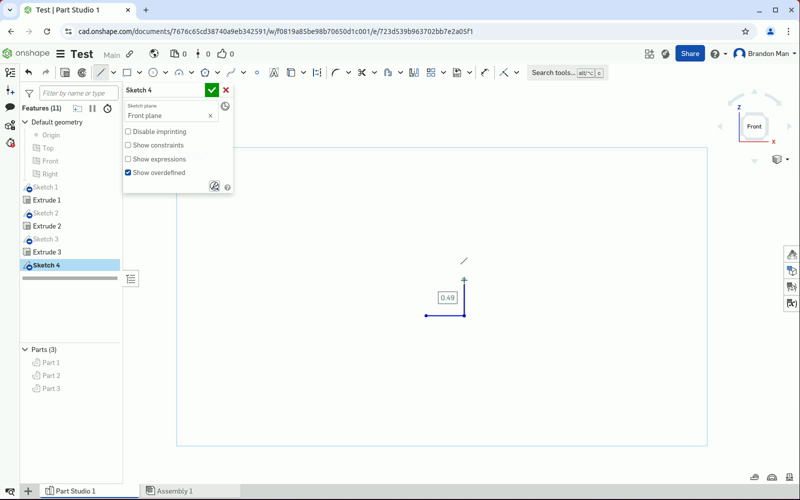
scroll(-6)
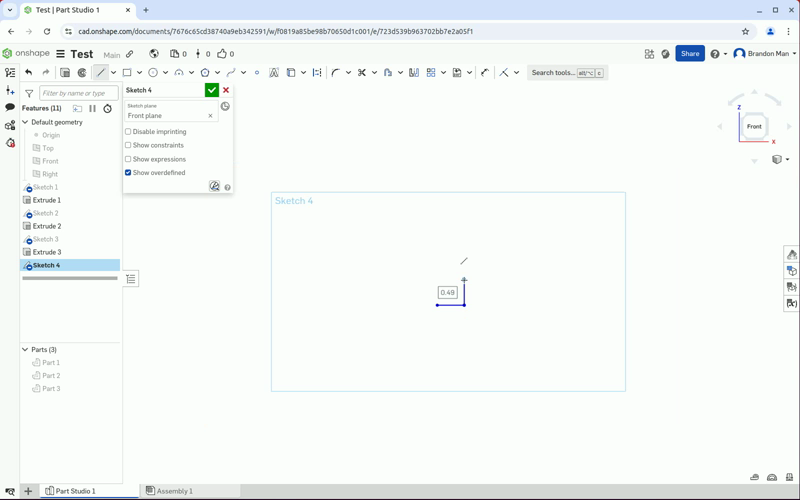
scroll(-6)
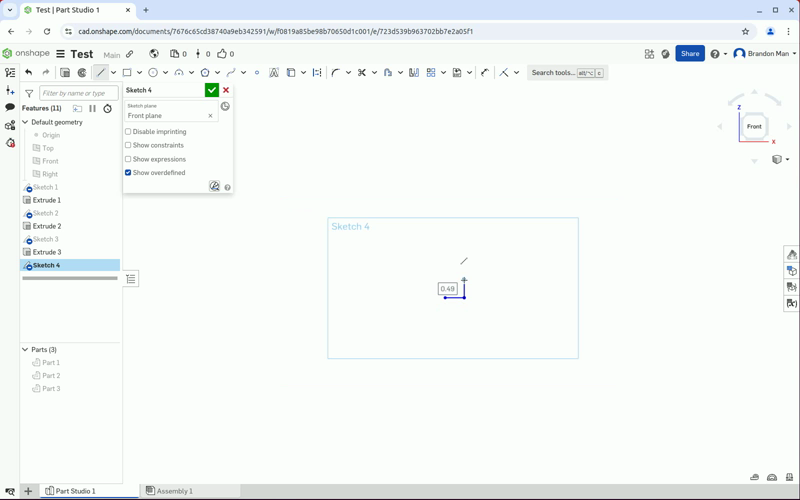
scroll(-6)
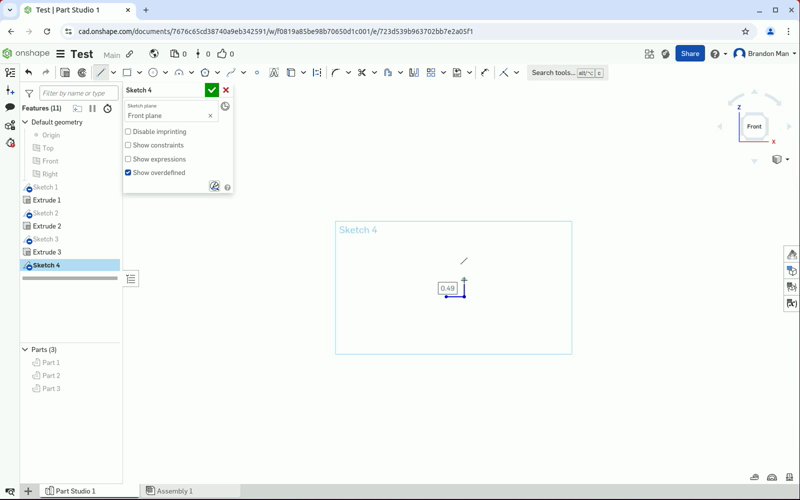
scroll(-6)
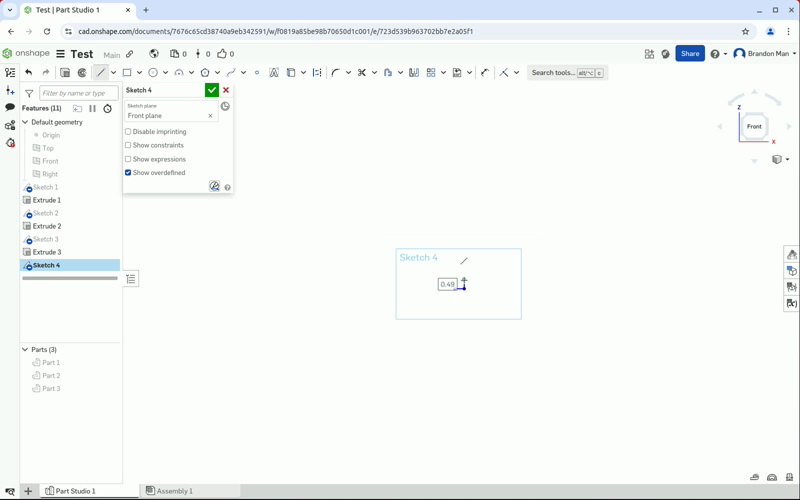
scroll(-6)
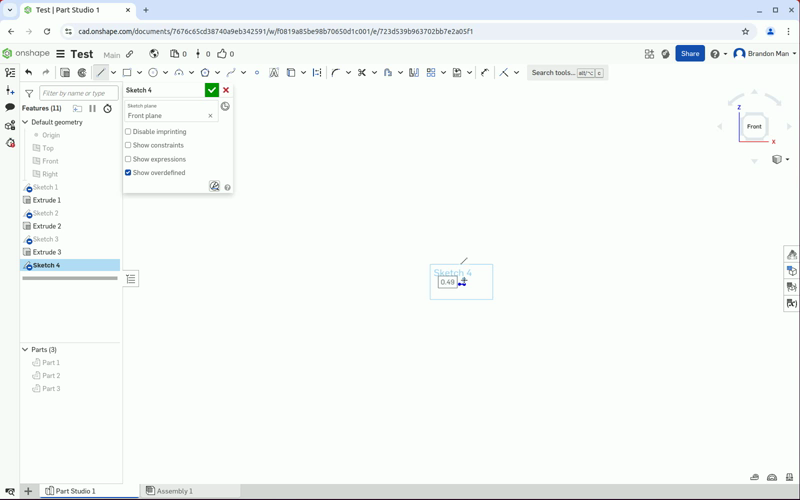
key_up(shift)
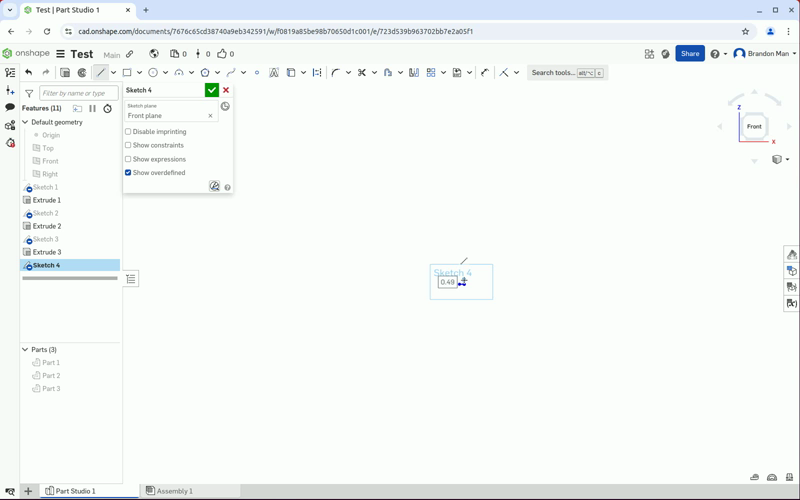
key_down(shift)
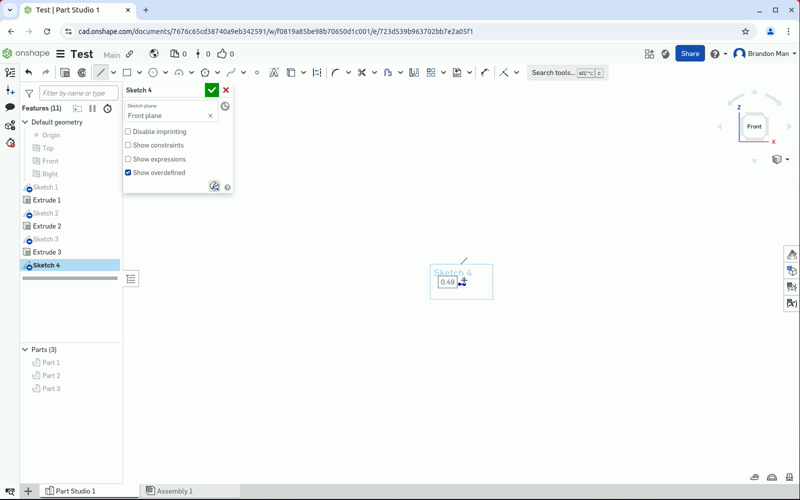
mouse_move(494, 279)
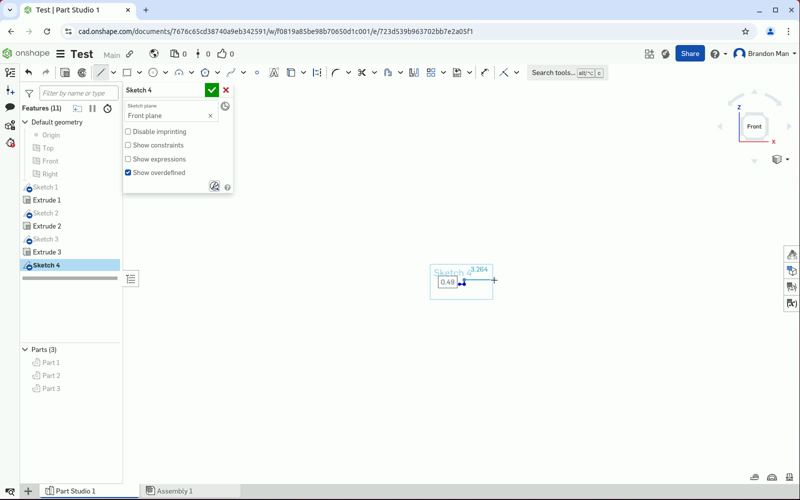
mouse_move(459, 279)
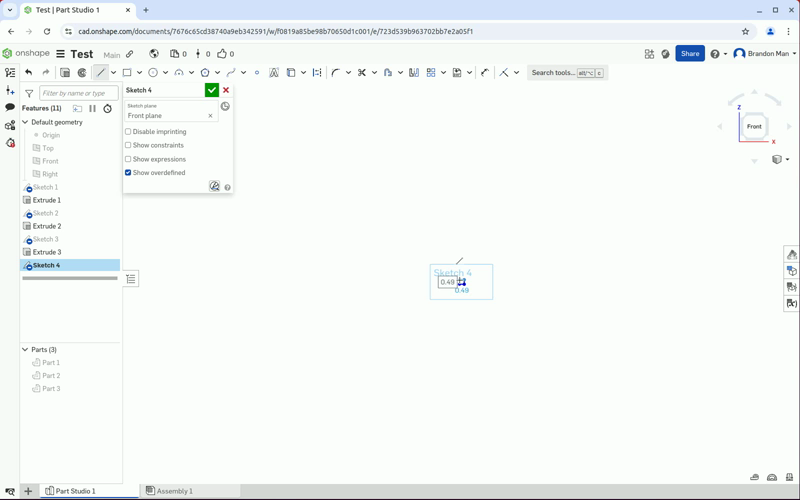
scroll(6)
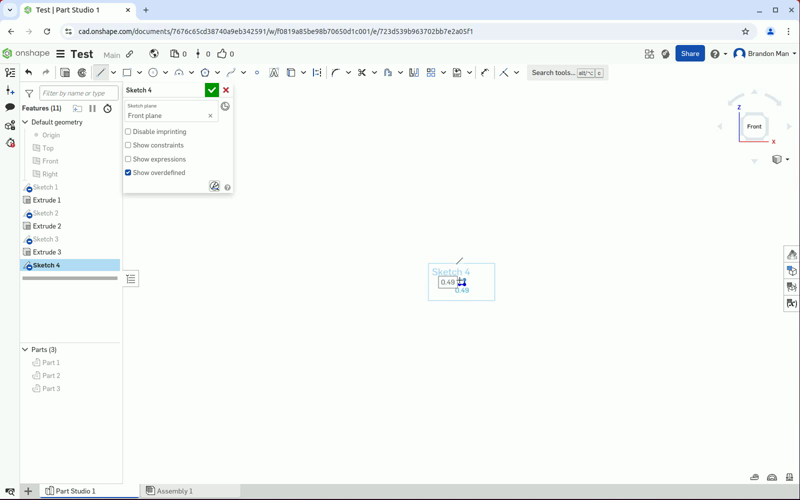
scroll(6)
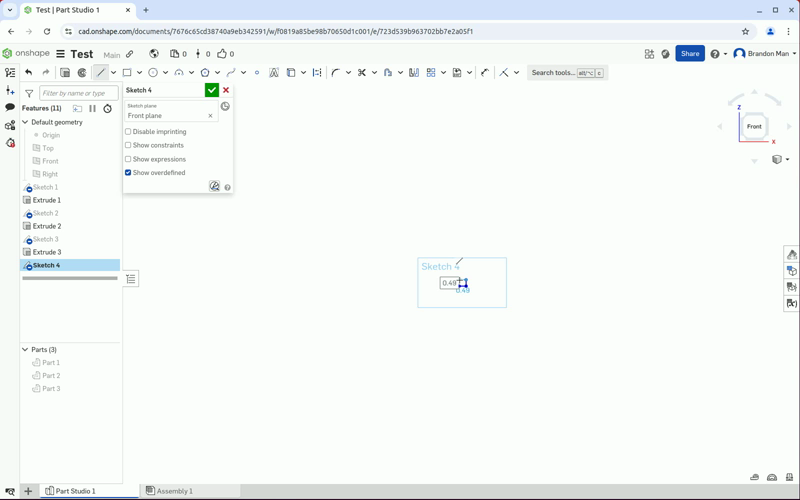
scroll(6)
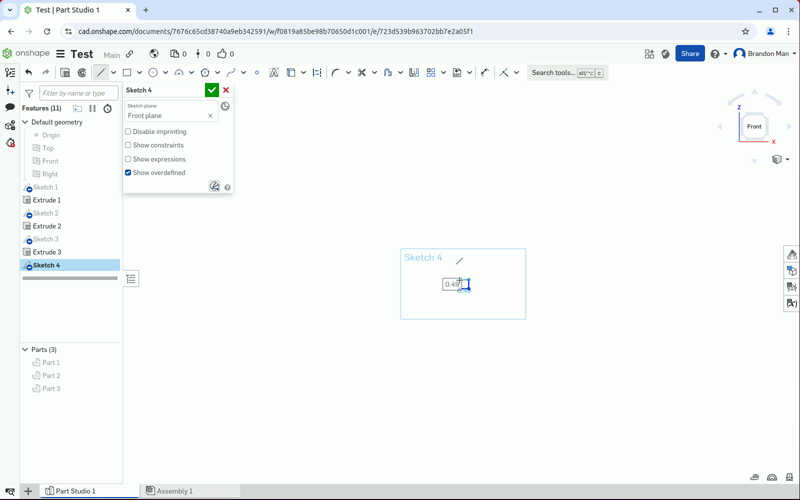
scroll(6)
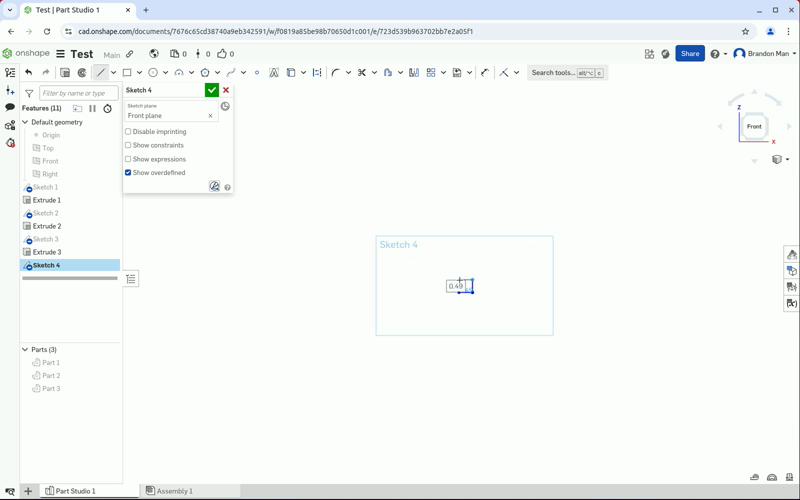
scroll(6)
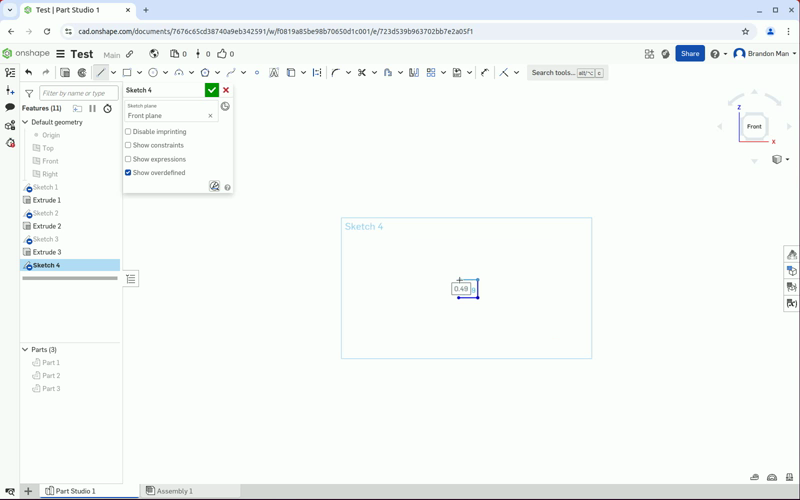
scroll(6)
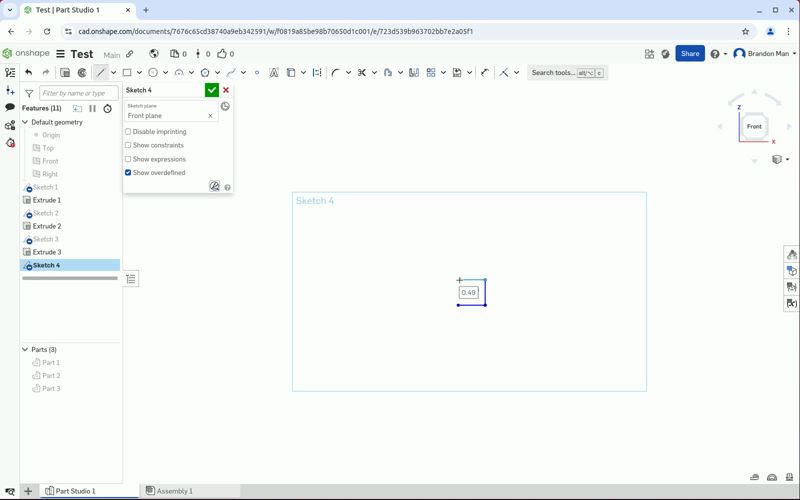
scroll(6)
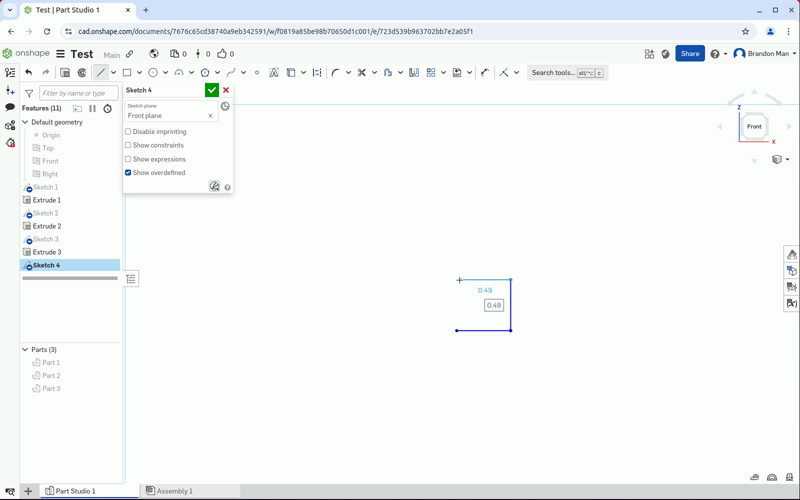
click(459, 279)
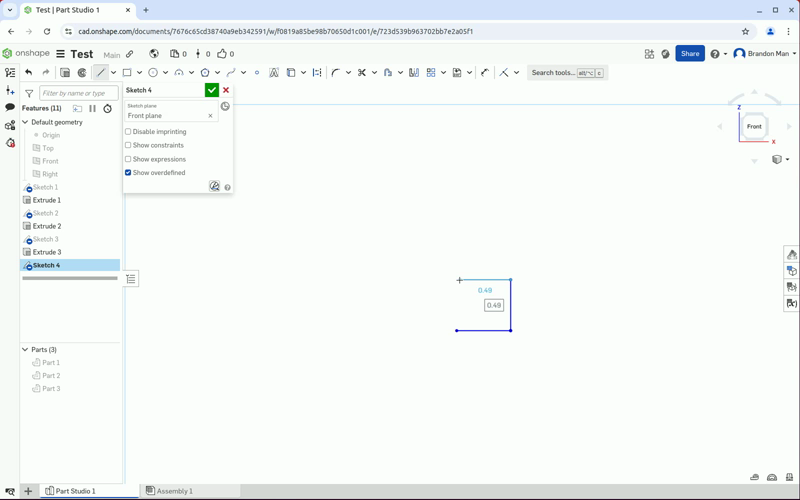
scroll(-6)
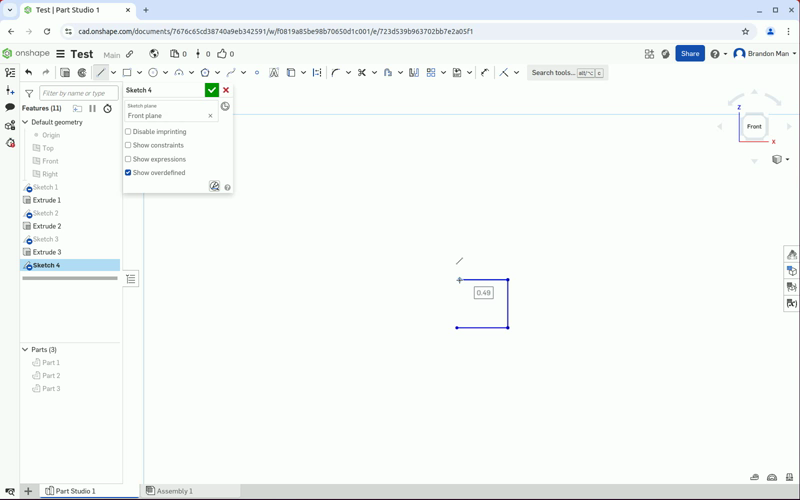
scroll(-6)
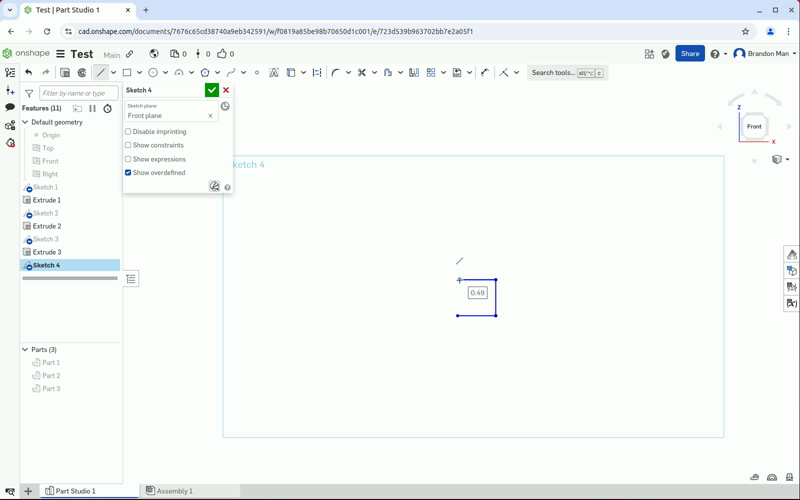
scroll(-6)
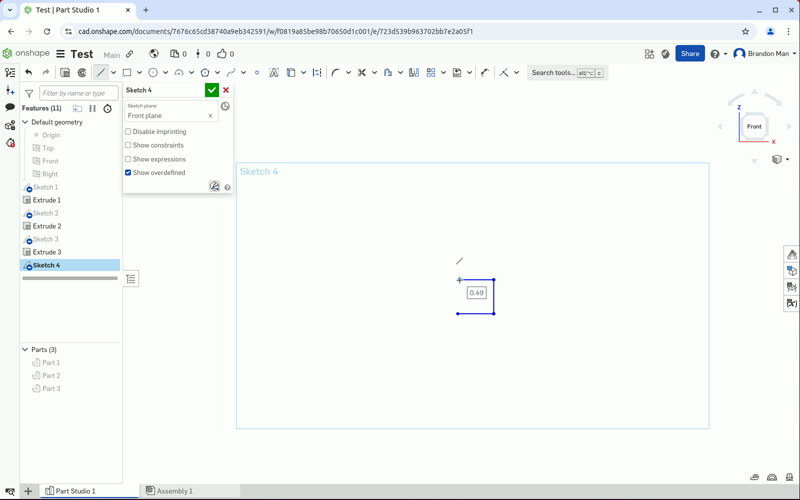
scroll(-6)
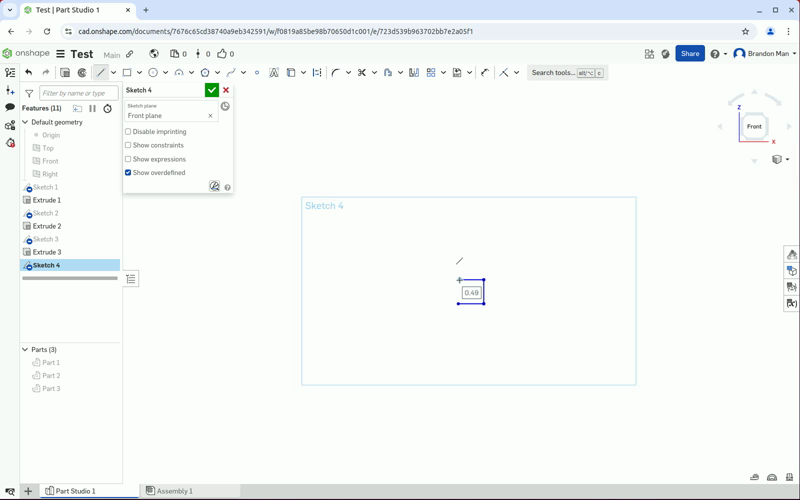
scroll(-6)
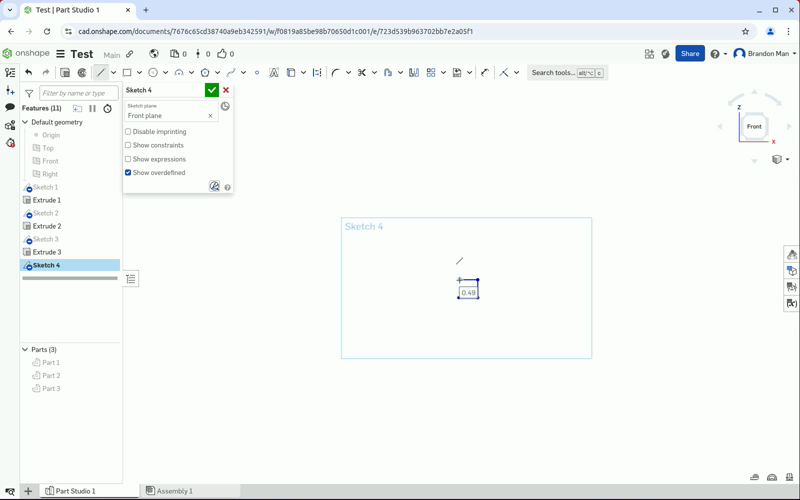
scroll(-6)
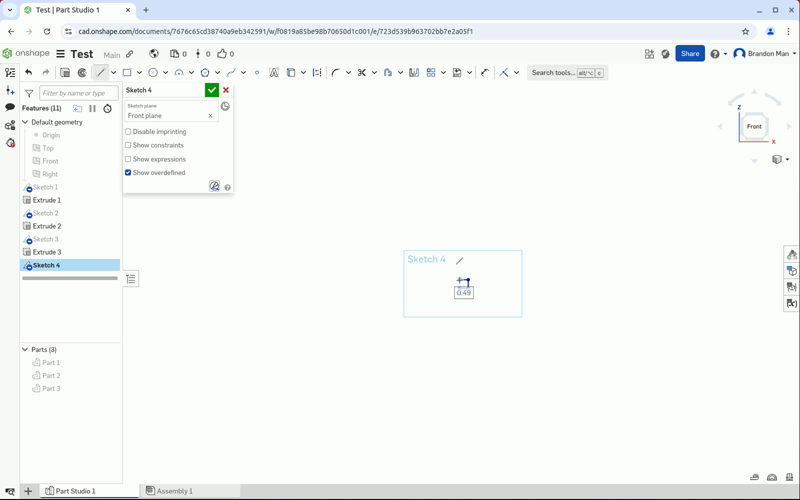
scroll(-6)
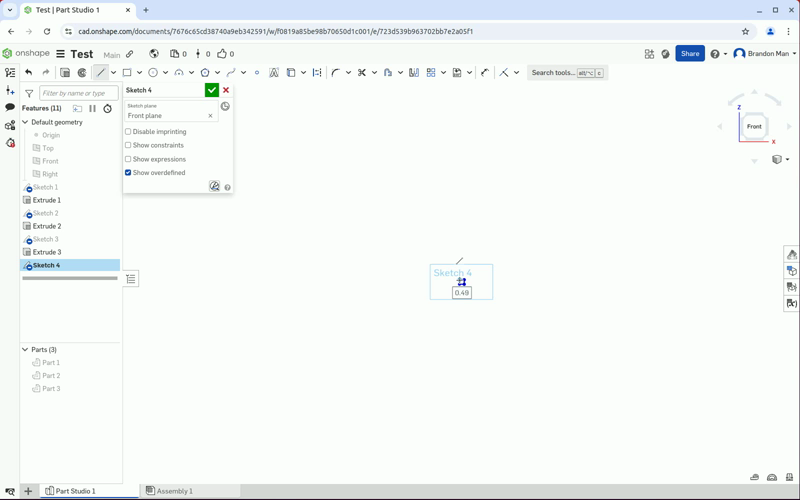
key_up(shift)
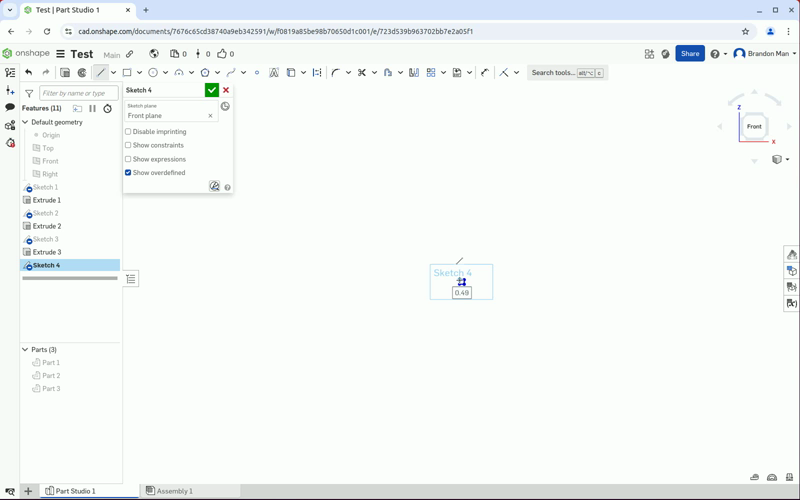
mouse_move(489, 279)
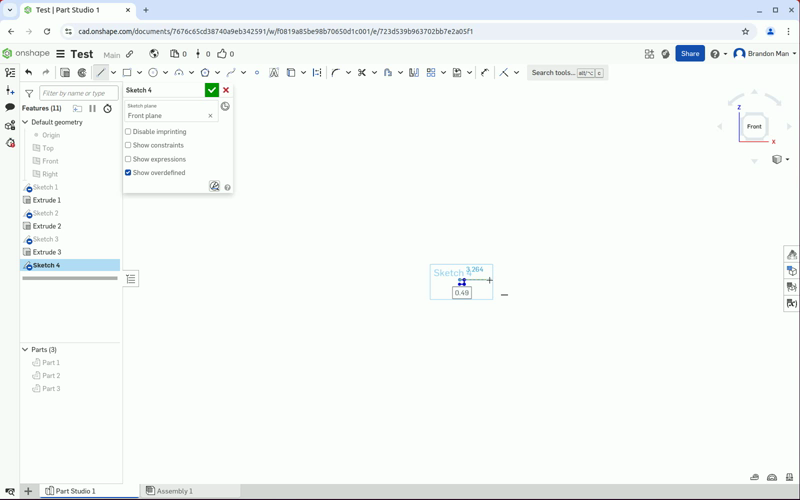
key_down(shift)
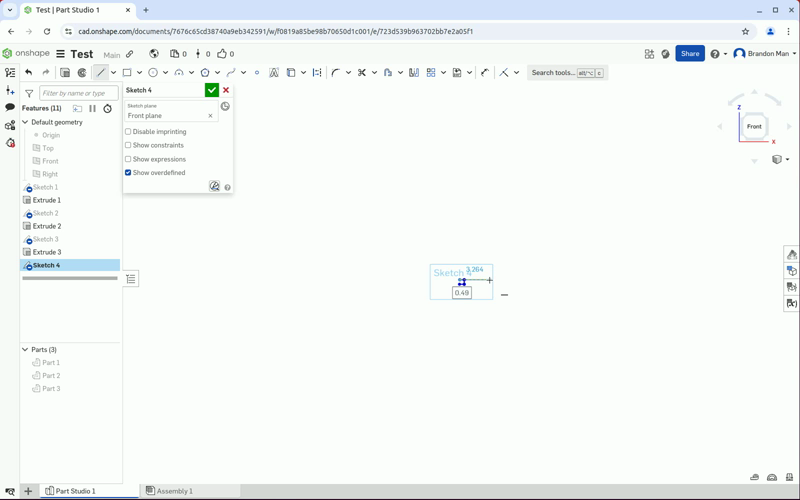
mouse_move(459, 284)
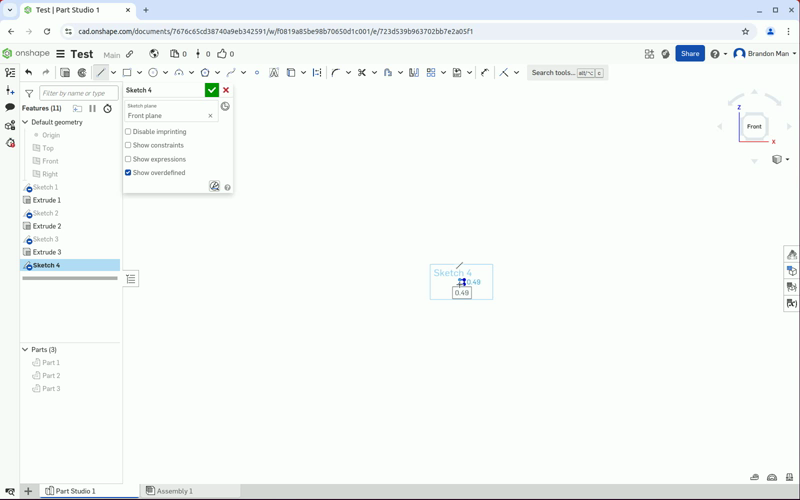
scroll(6)
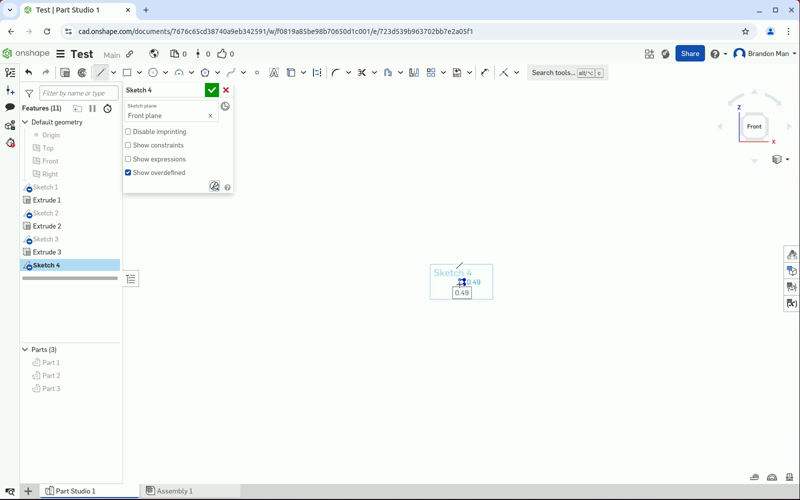
scroll(6)
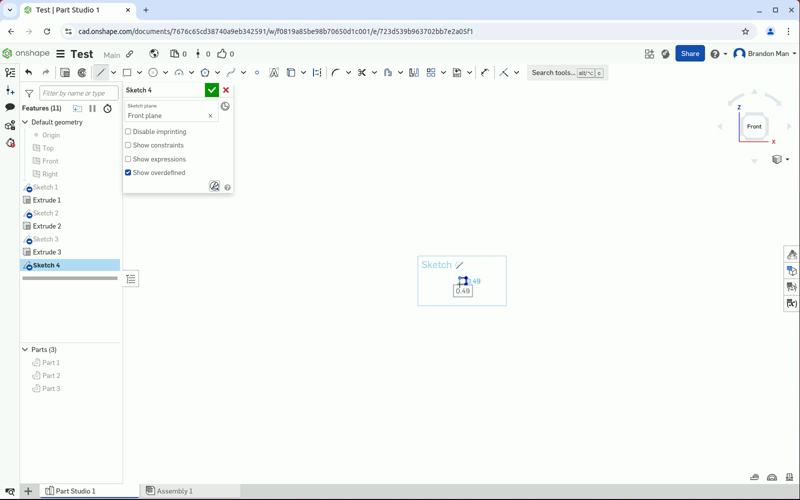
scroll(6)
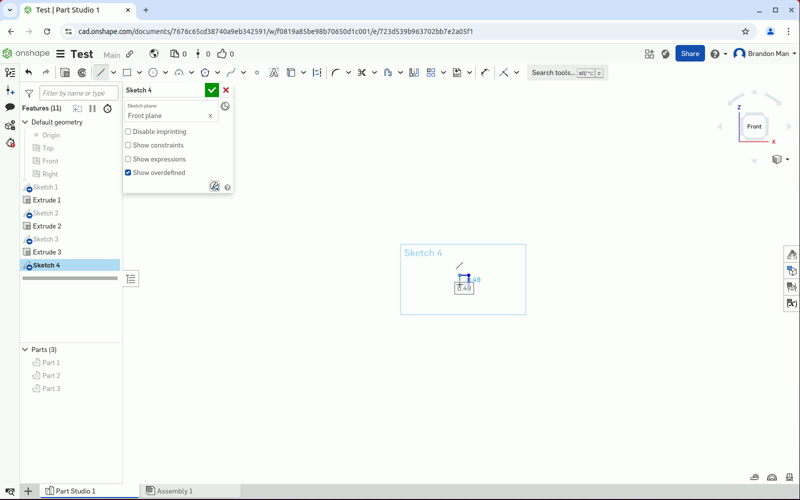
scroll(6)
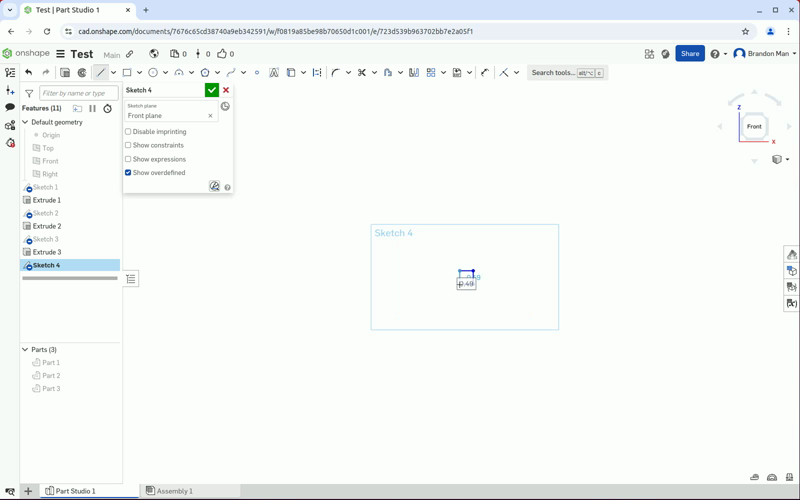
scroll(6)
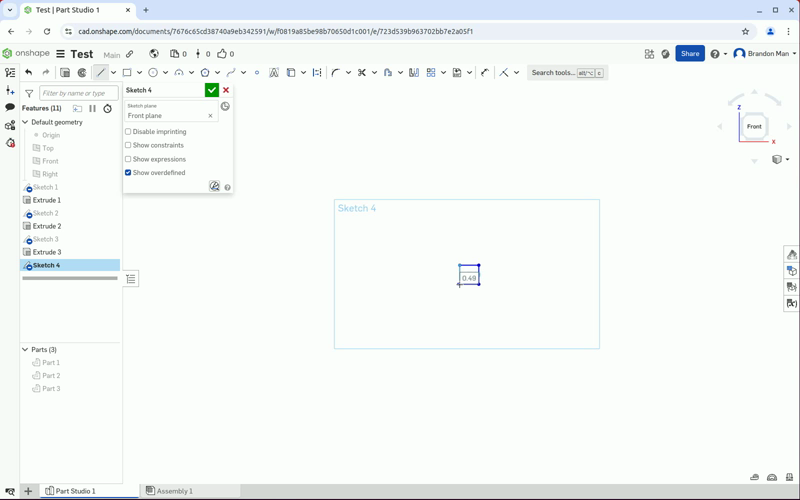
scroll(6)
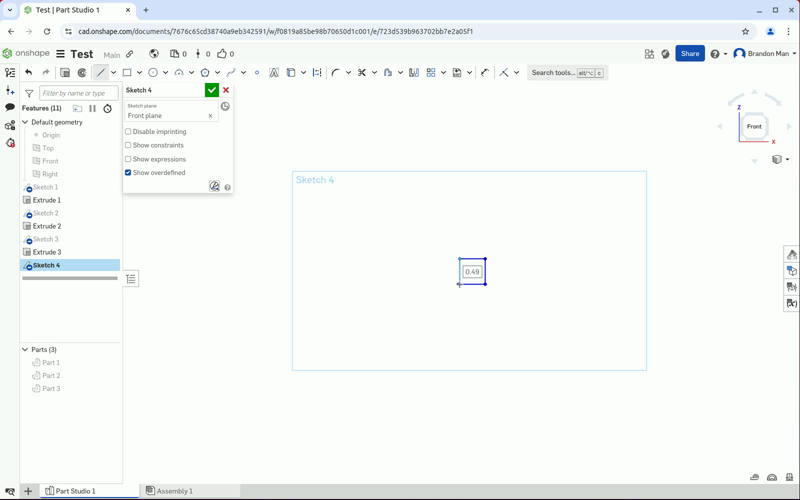
scroll(6)
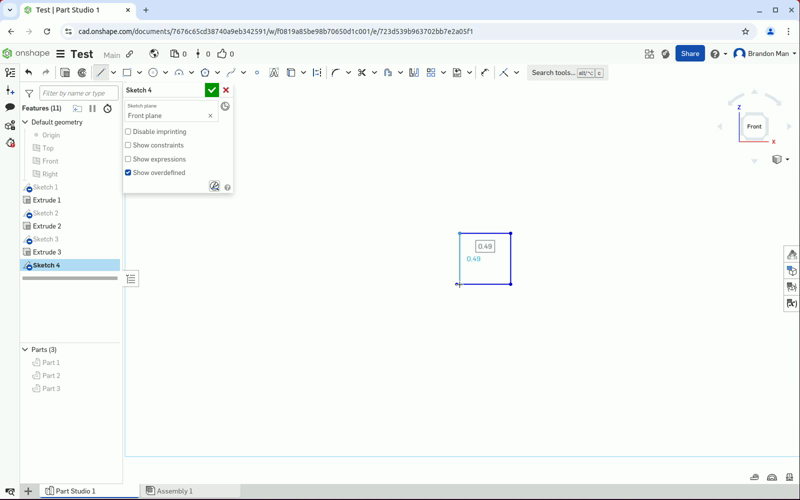
key_up(shift)
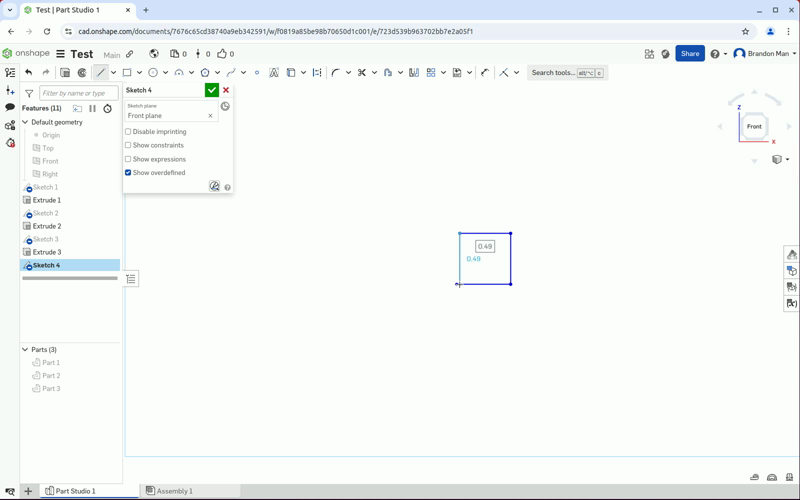
click(459, 284)
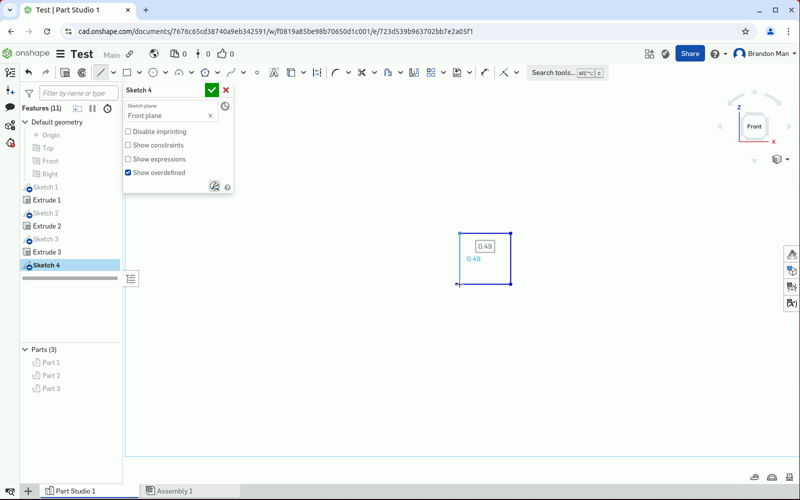
scroll(-6)
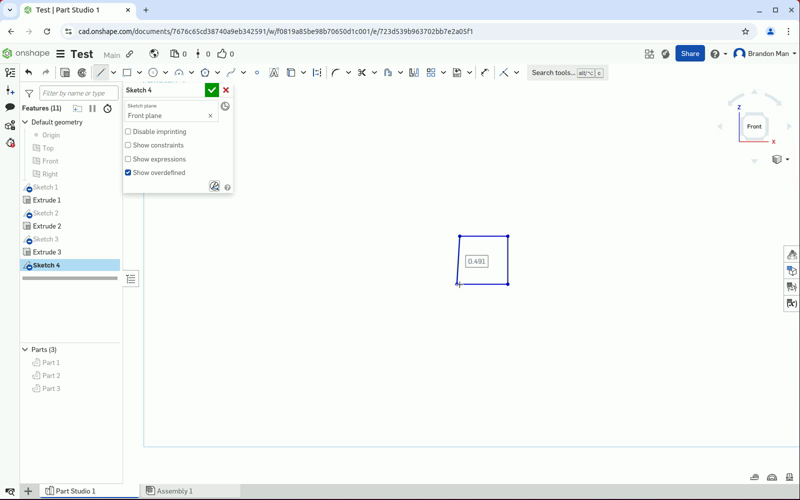
scroll(-6)
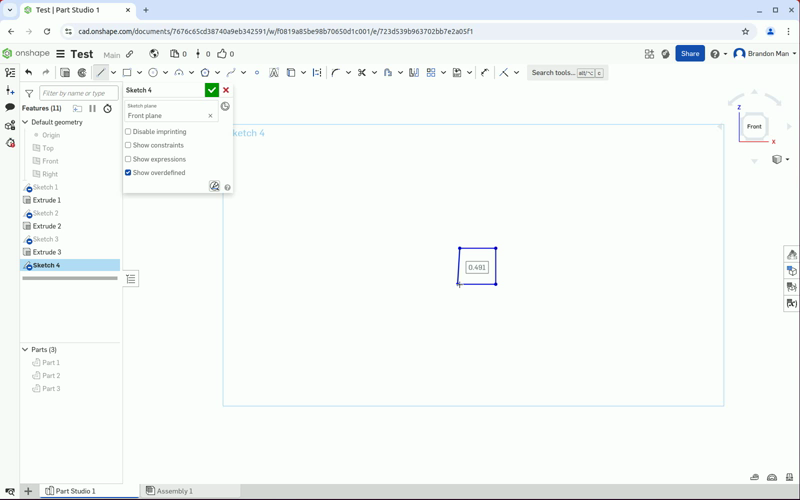
scroll(-6)
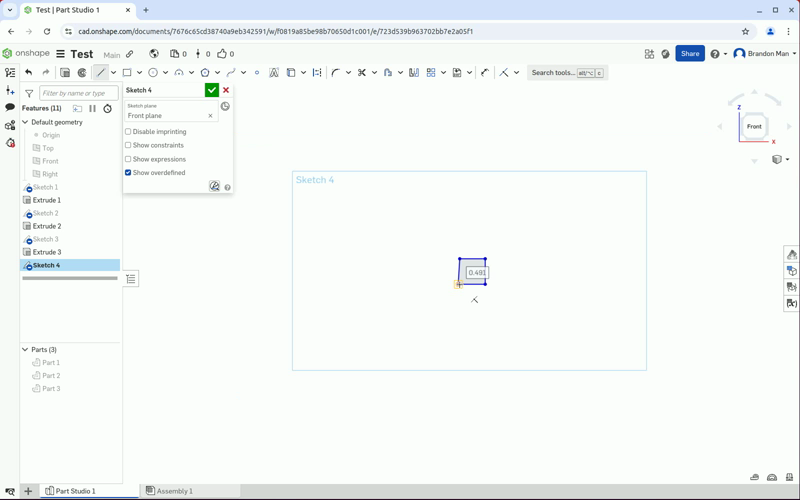
scroll(-6)
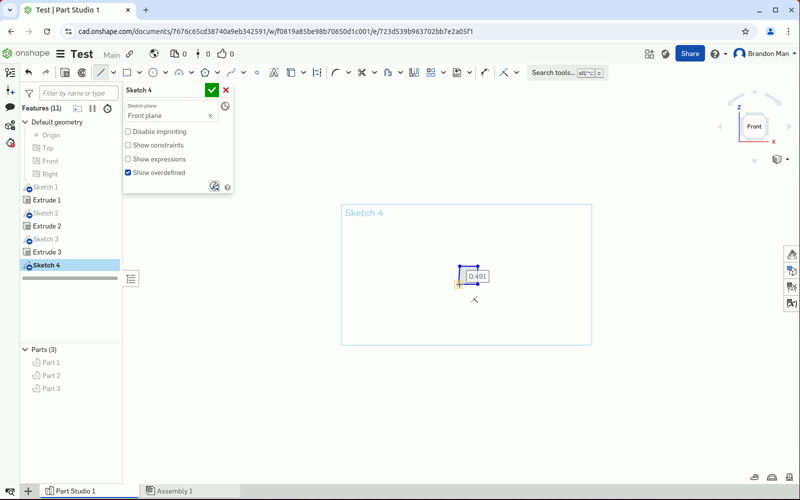
scroll(-6)
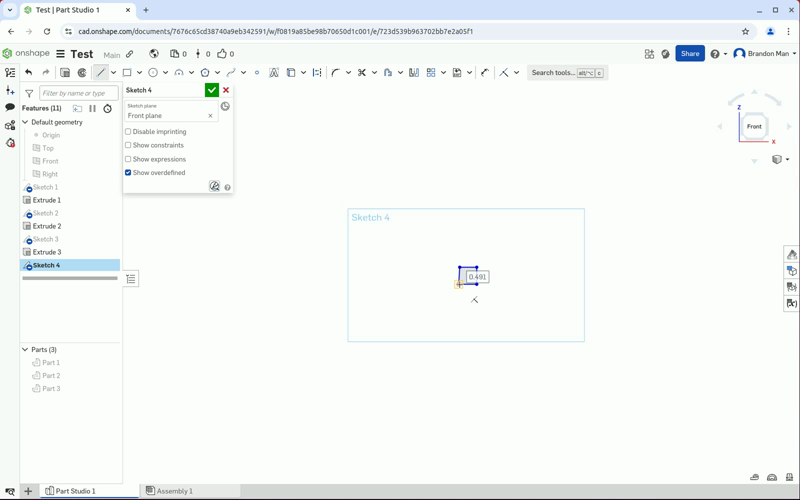
scroll(-6)
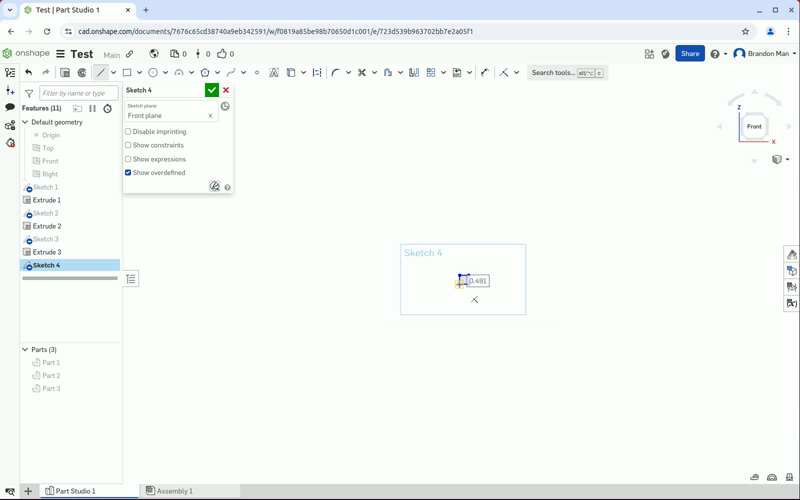
scroll(-6)
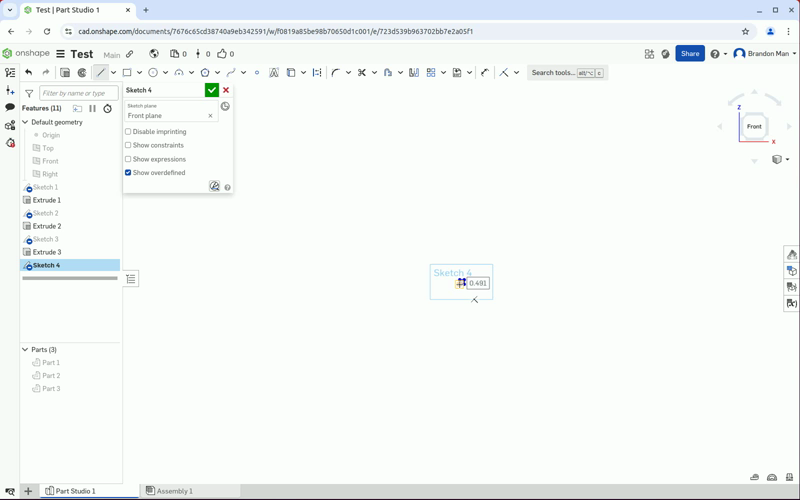
key(esc)
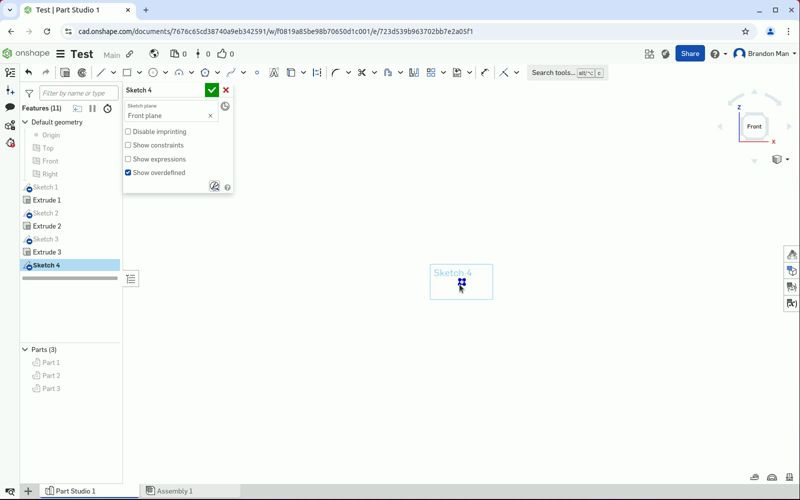
key(l)
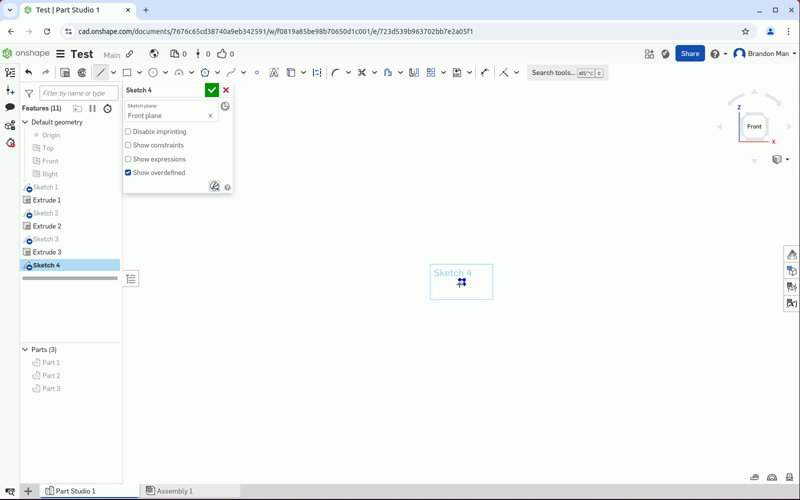
key_down(shift)
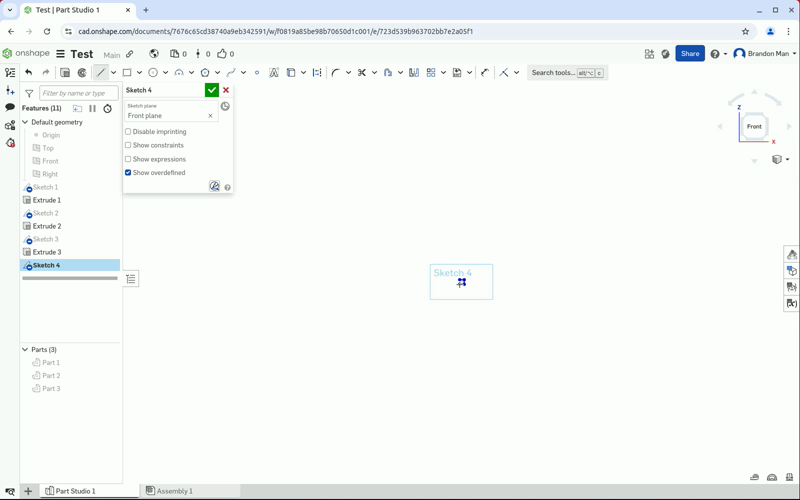
mouse_move(459, 283)
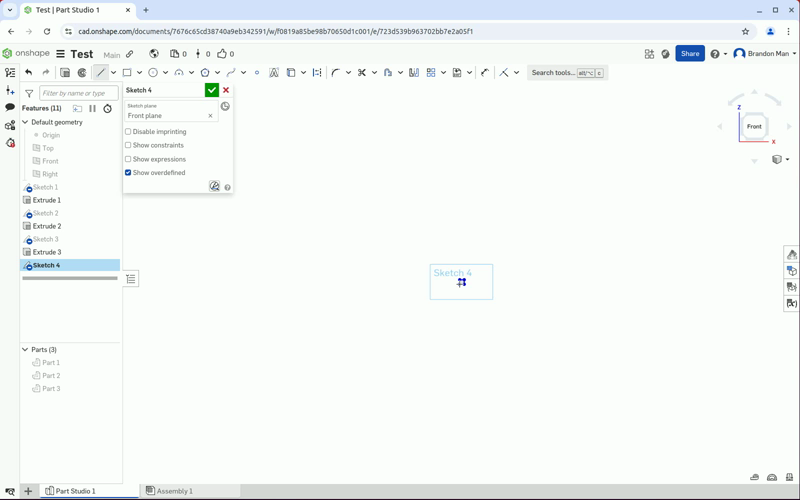
scroll(6)
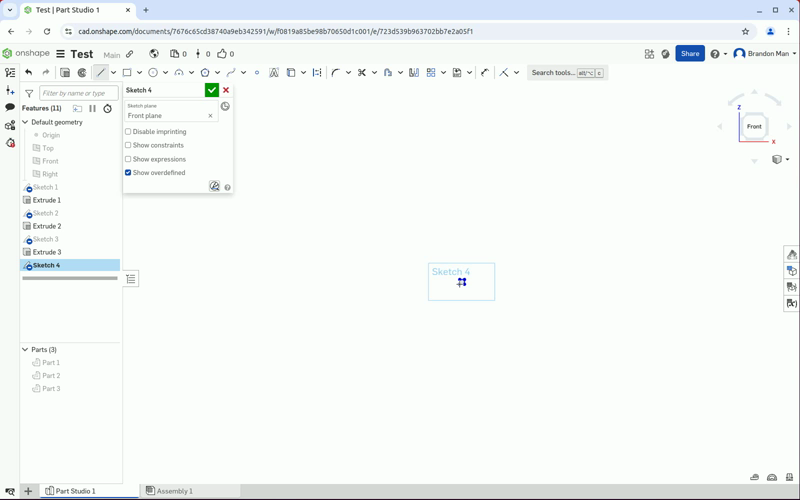
scroll(6)
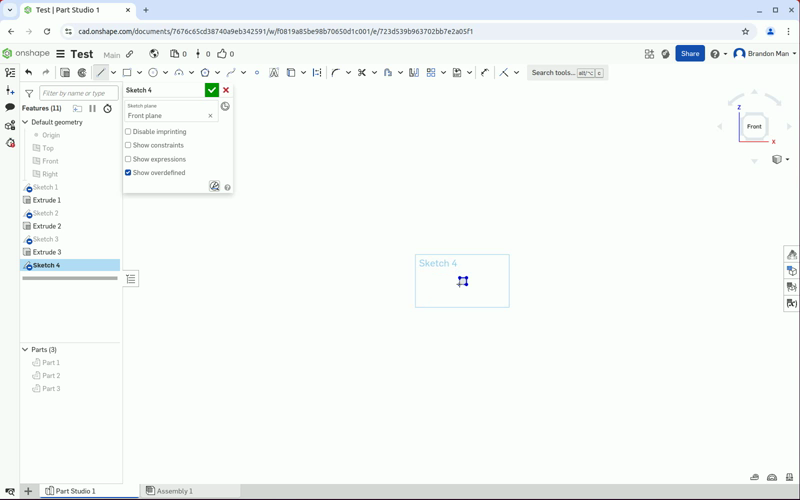
scroll(6)
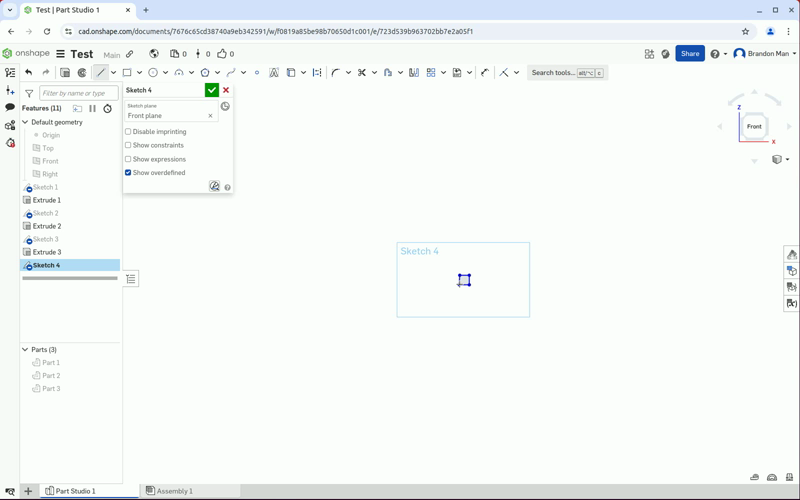
scroll(6)
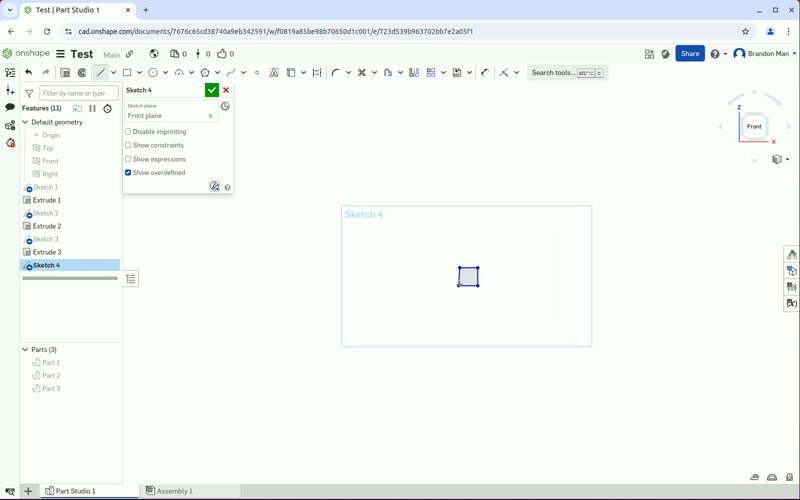
scroll(6)
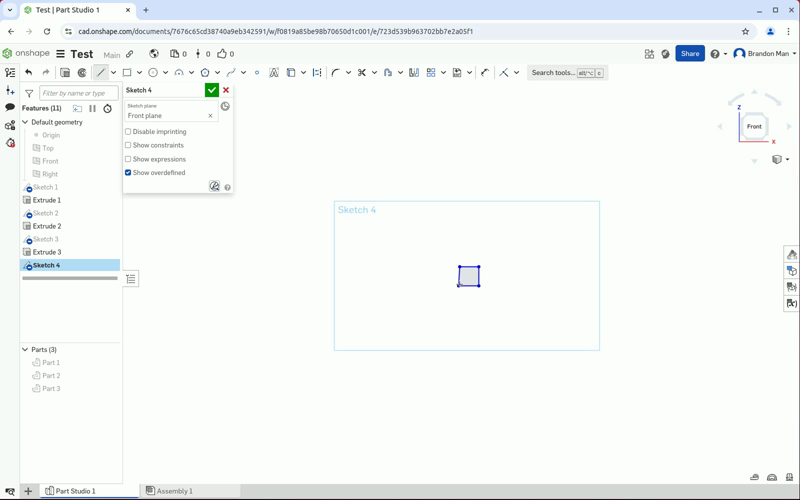
scroll(6)
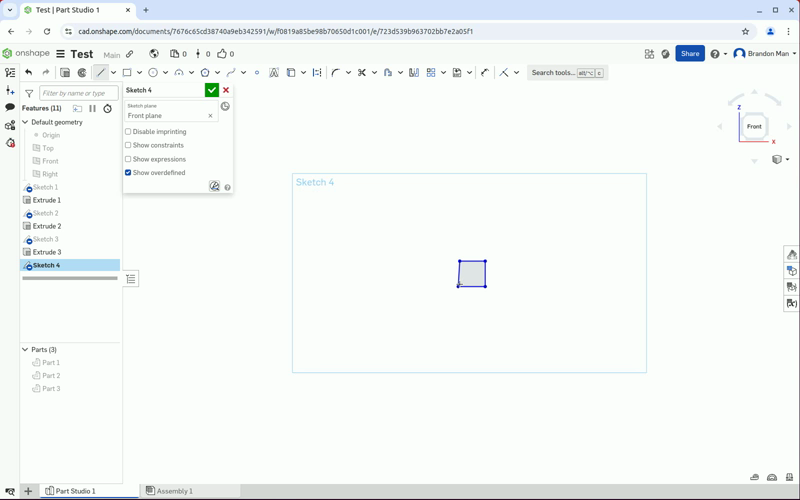
scroll(6)
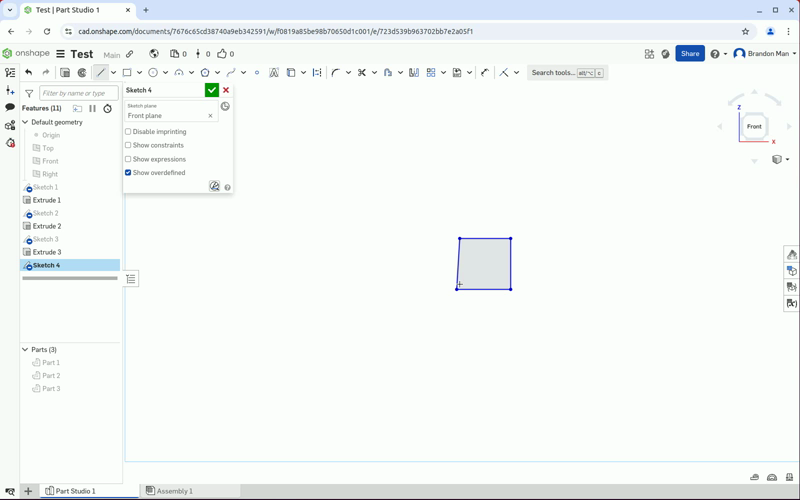
click(459, 283)
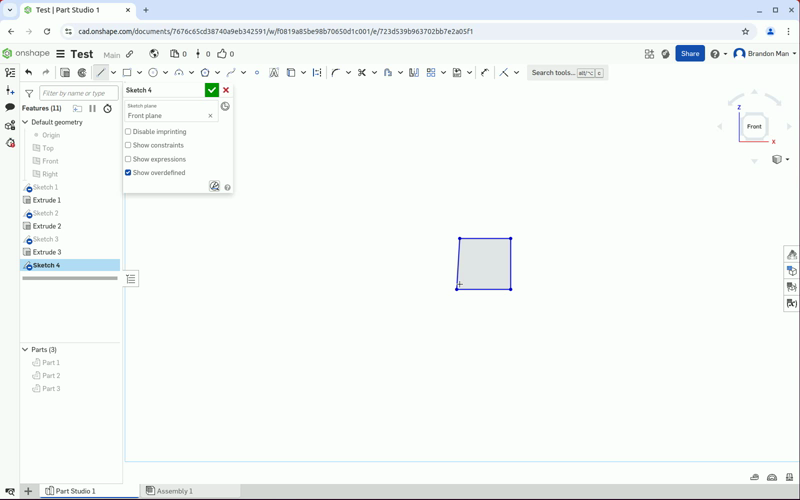
scroll(-6)
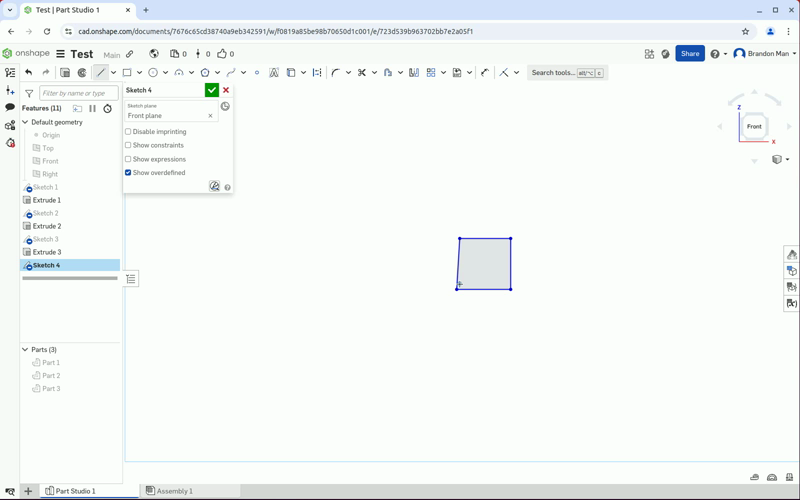
scroll(-6)
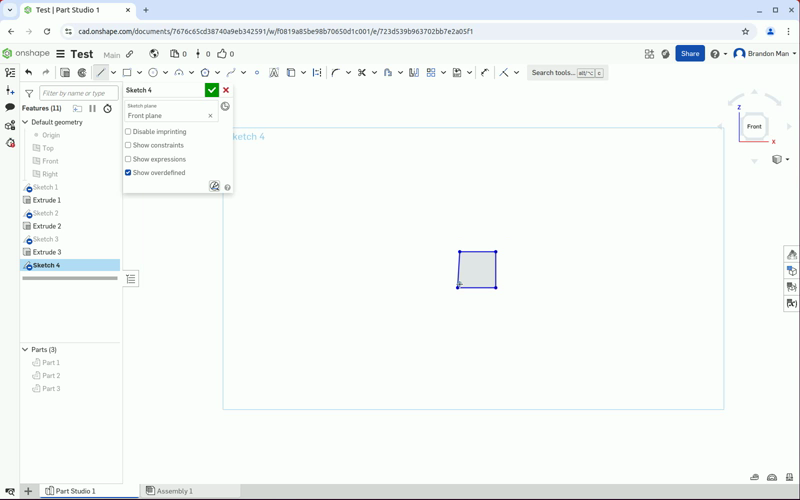
scroll(-6)
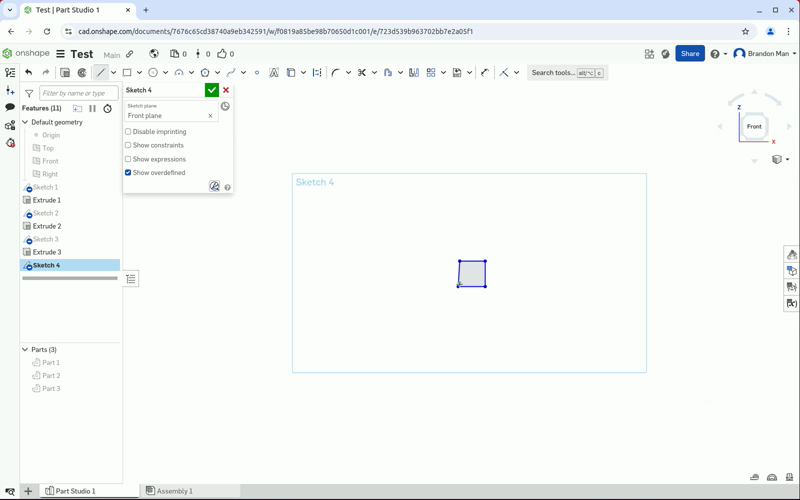
scroll(-6)
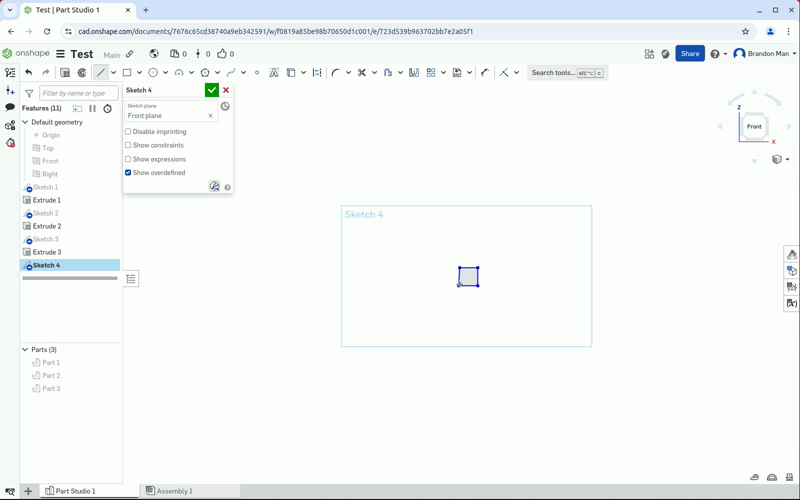
scroll(-6)
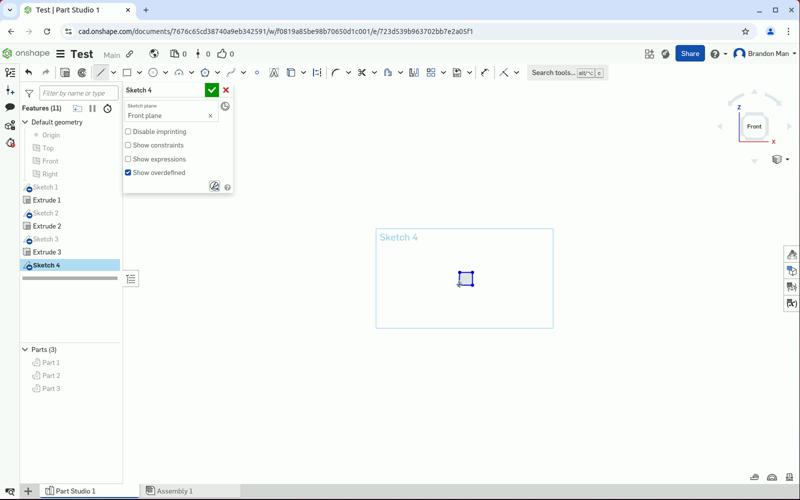
scroll(-6)
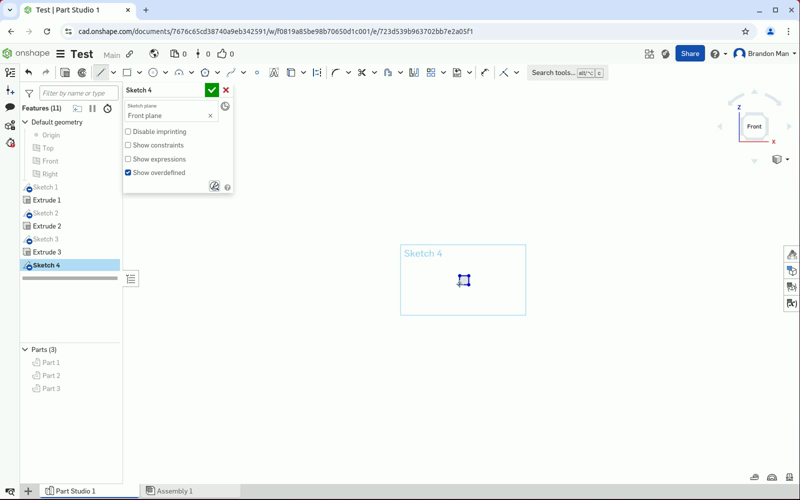
scroll(-6)
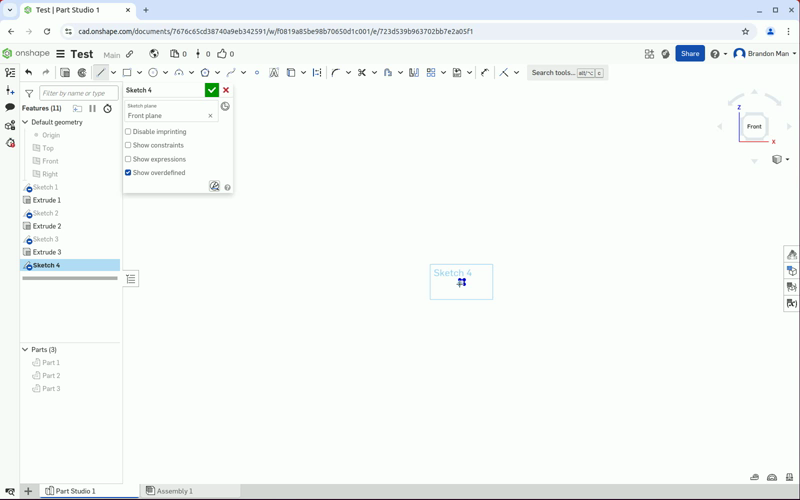
key_up(shift)
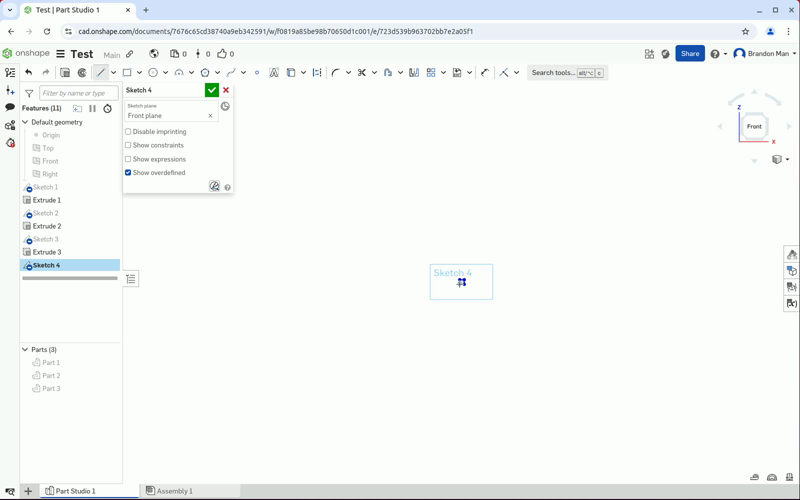
key_down(shift)
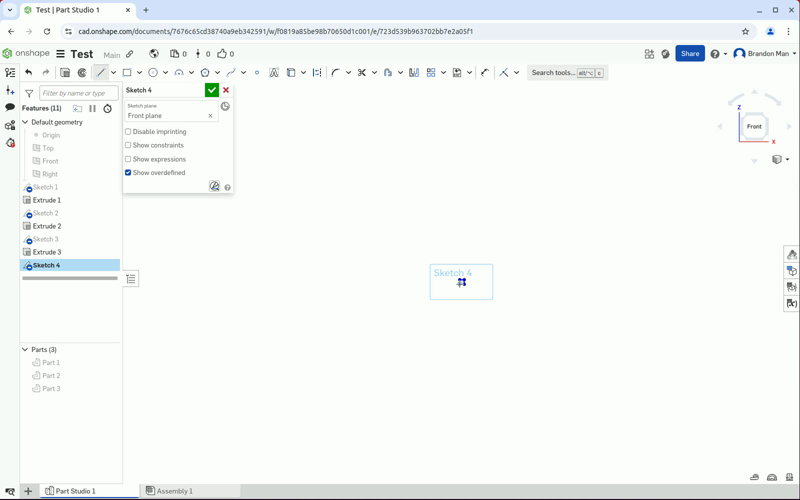
mouse_move(489, 283)
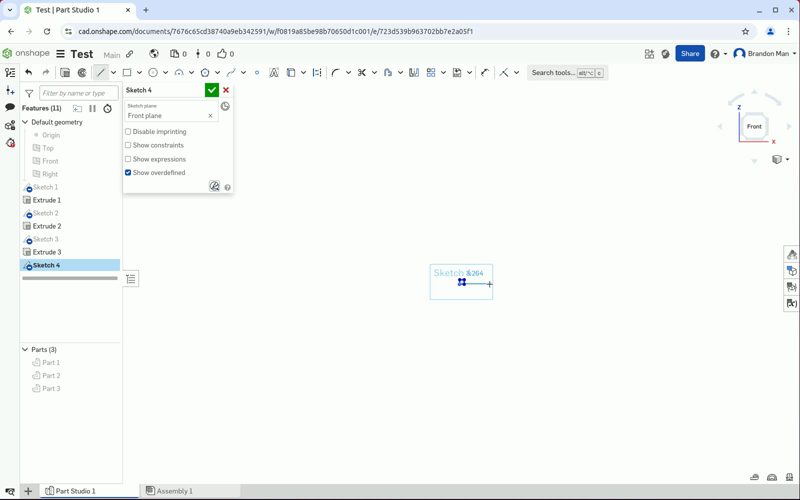
mouse_move(463, 283)
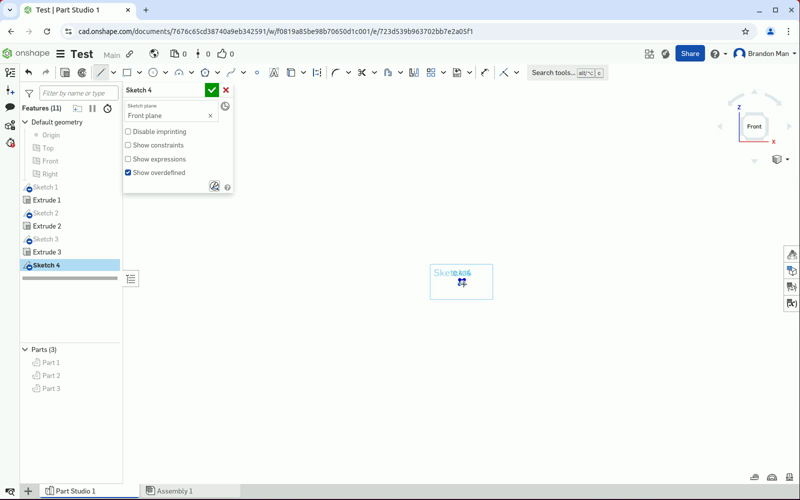
scroll(6)
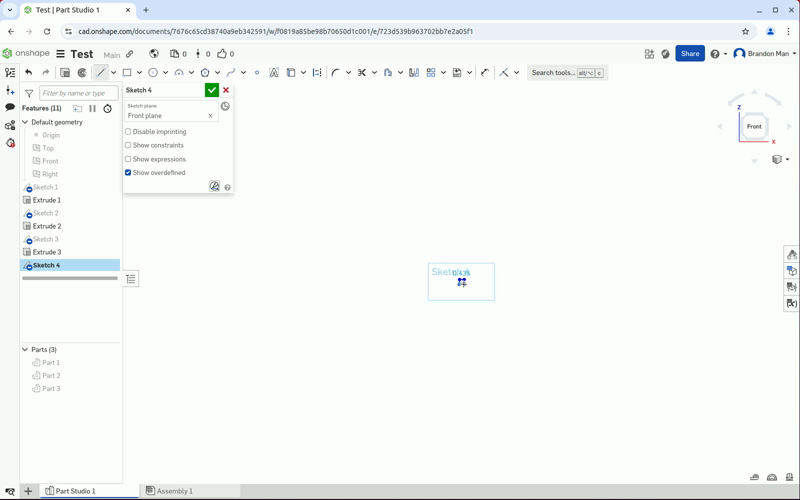
scroll(6)
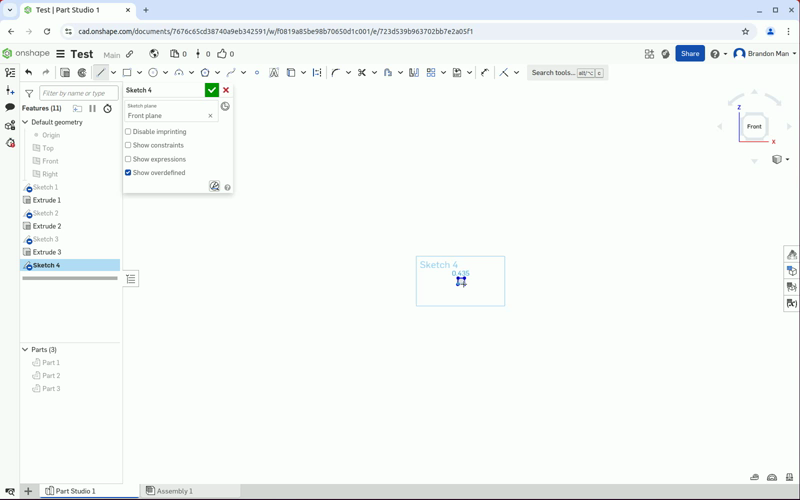
scroll(6)
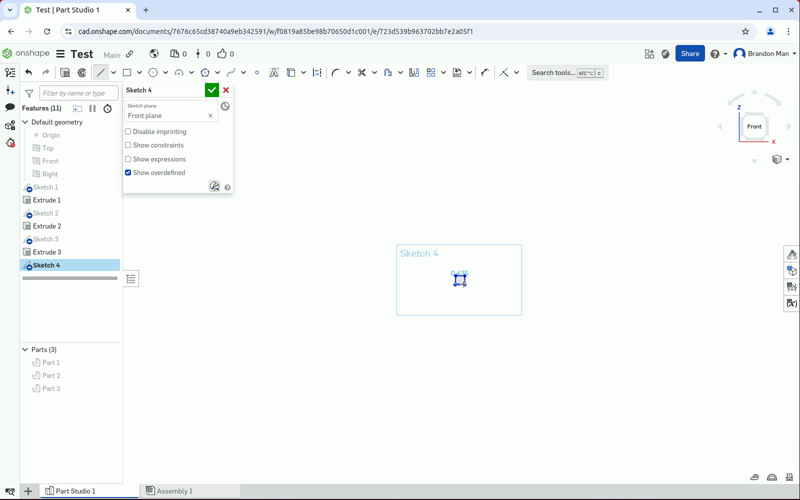
scroll(6)
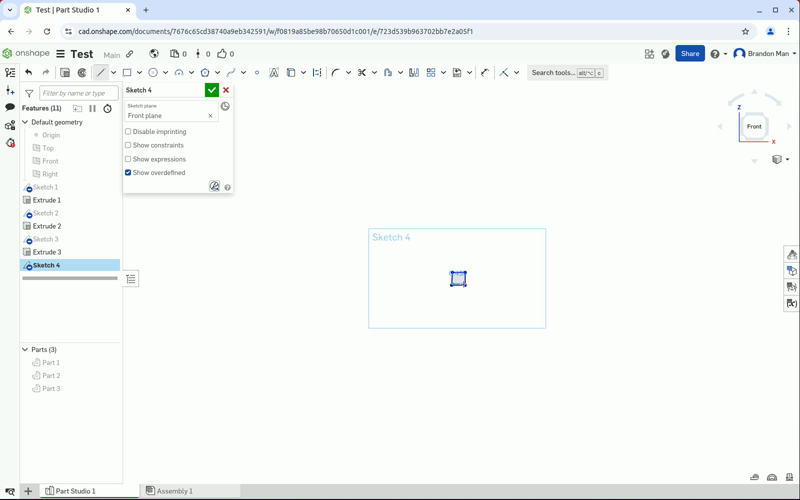
scroll(6)
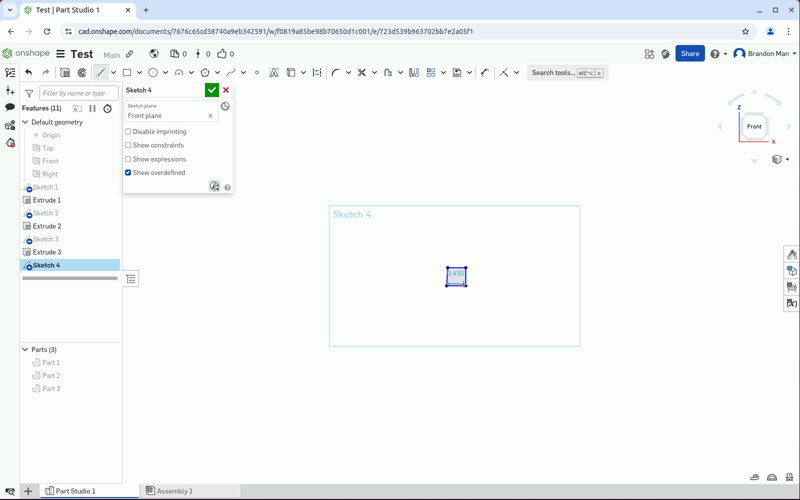
scroll(6)
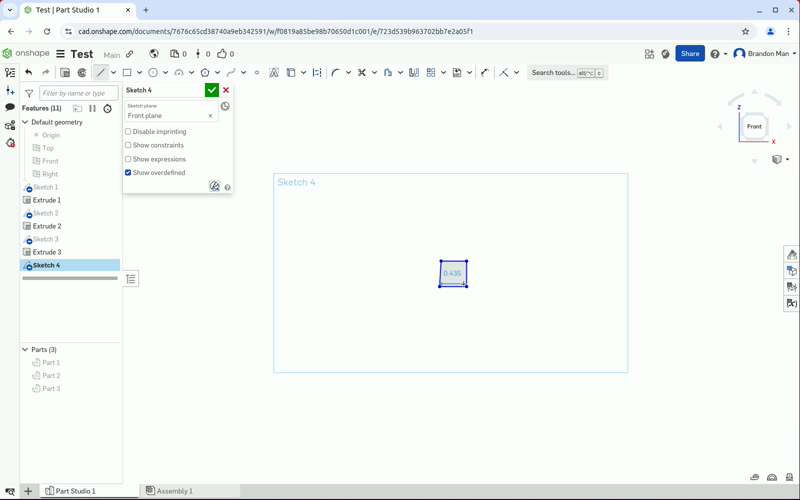
scroll(6)
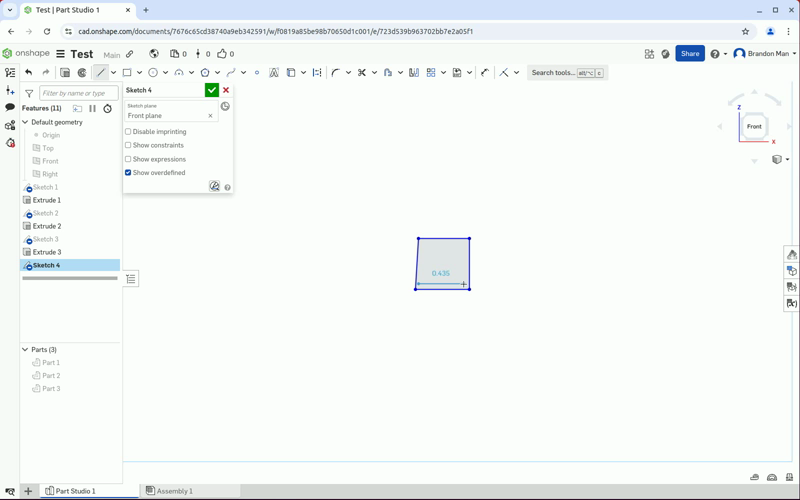
click(463, 283)
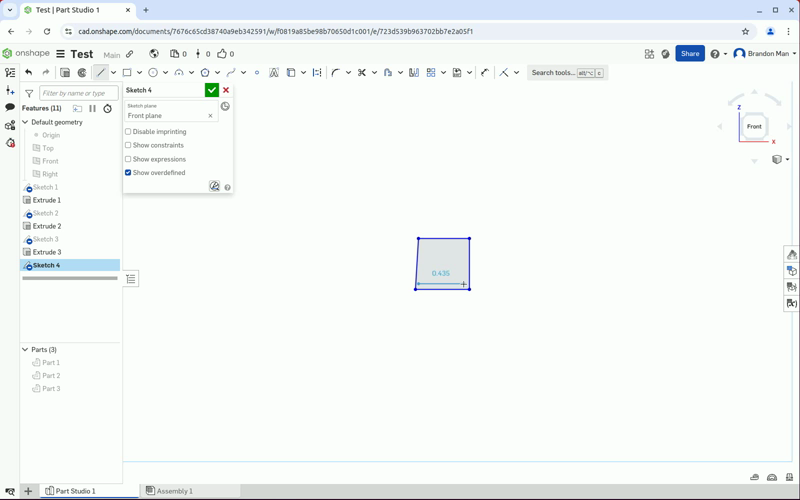
scroll(-6)
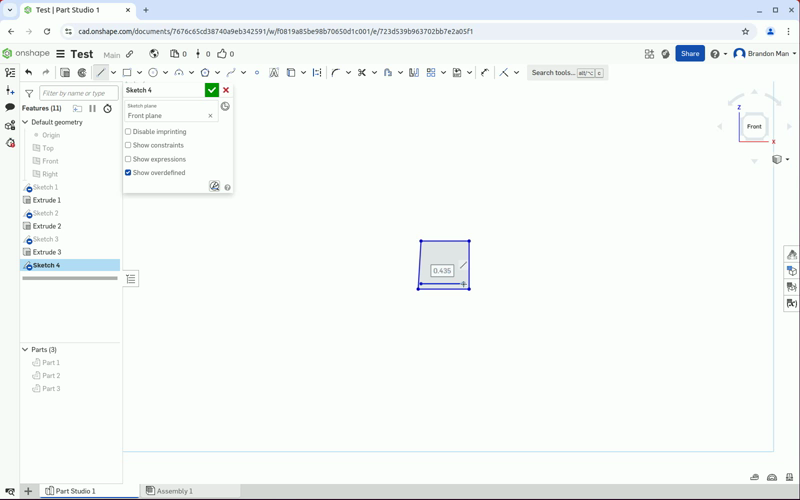
scroll(-6)
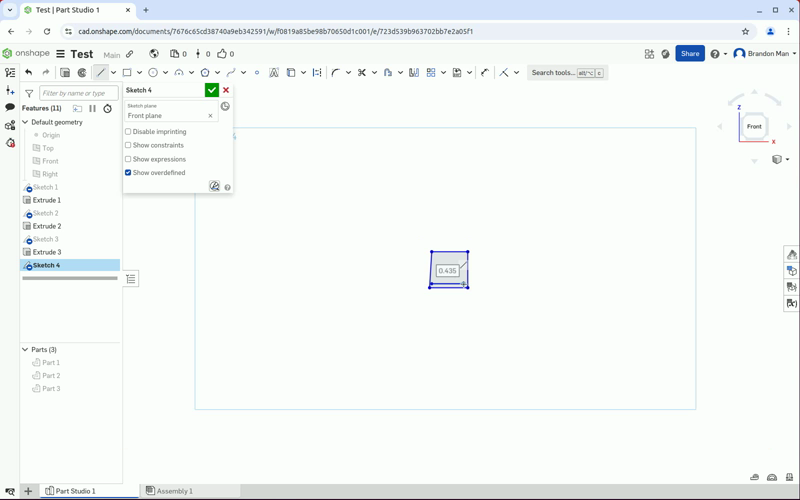
scroll(-6)
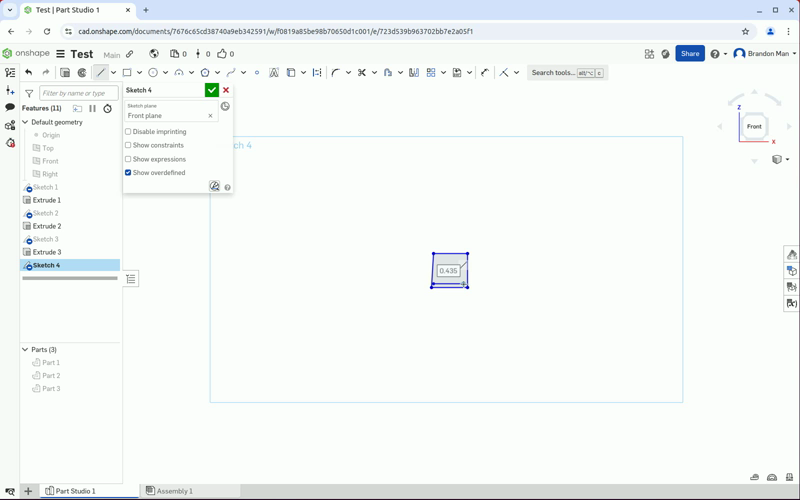
scroll(-6)
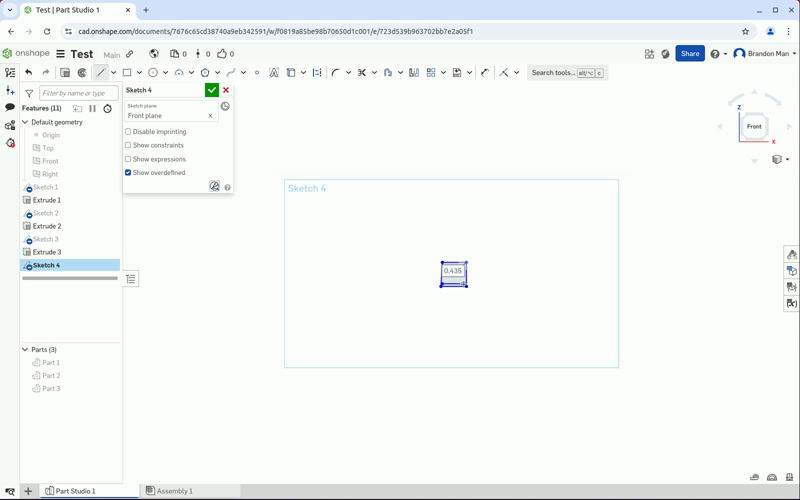
scroll(-6)
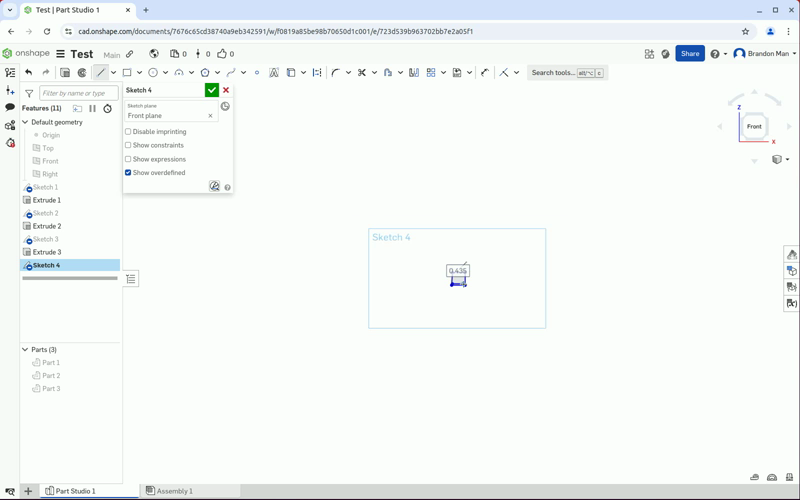
scroll(-6)
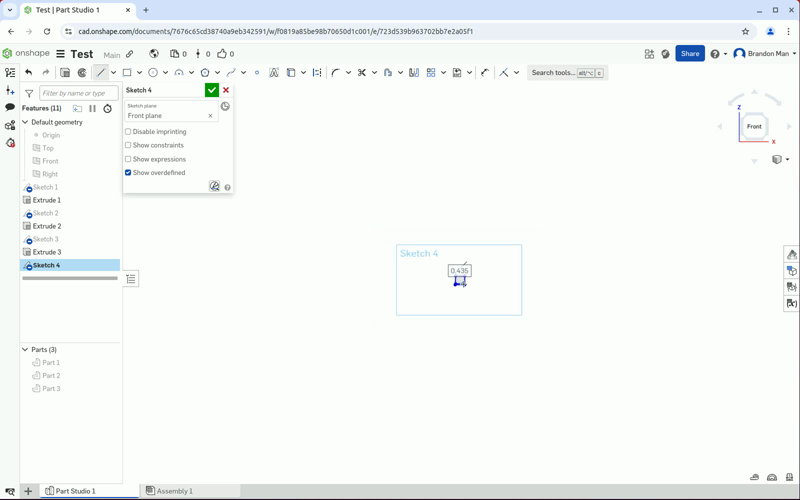
scroll(-6)
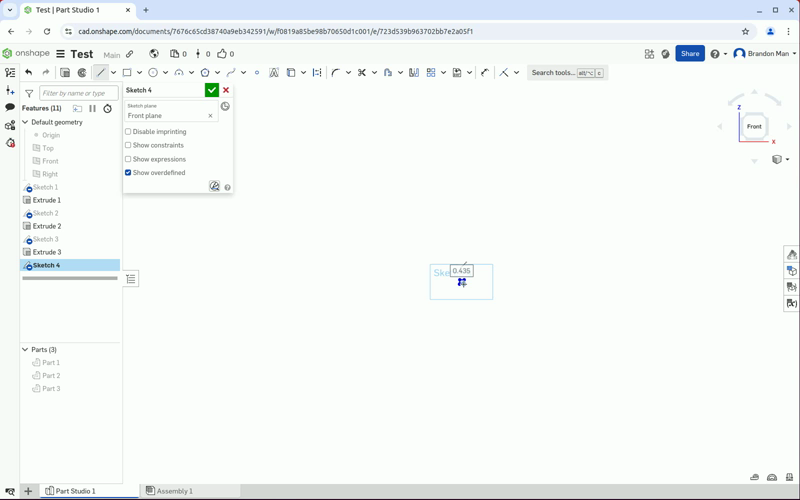
key_up(shift)
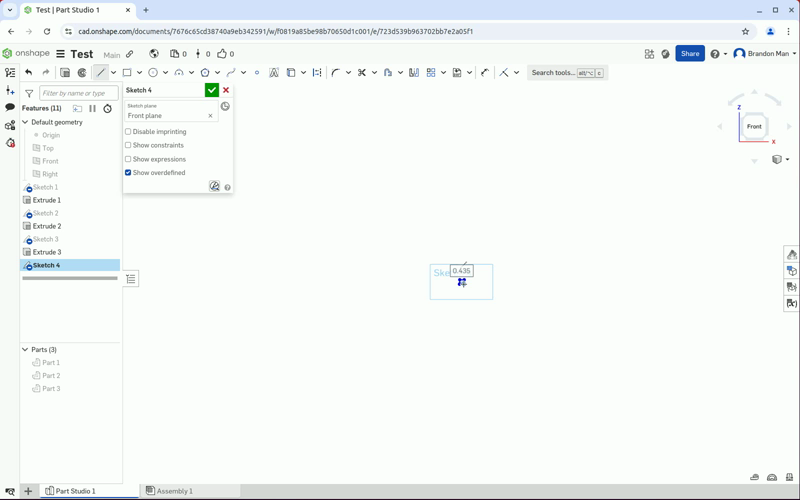
key_down(shift)
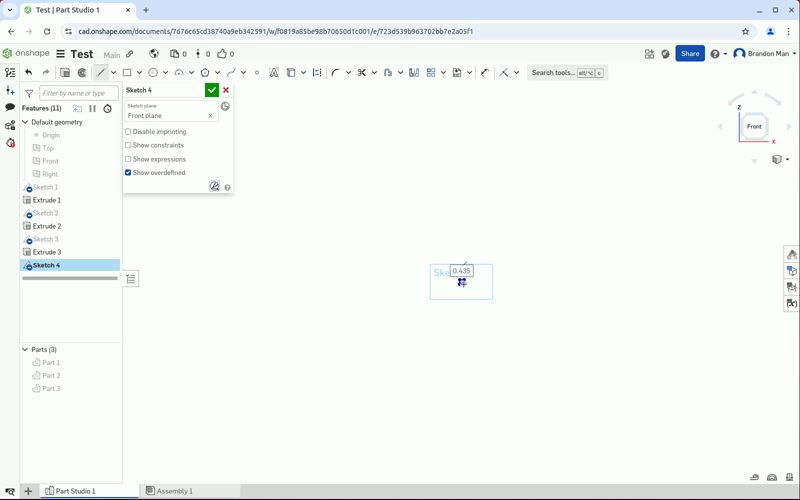
mouse_move(493, 283)
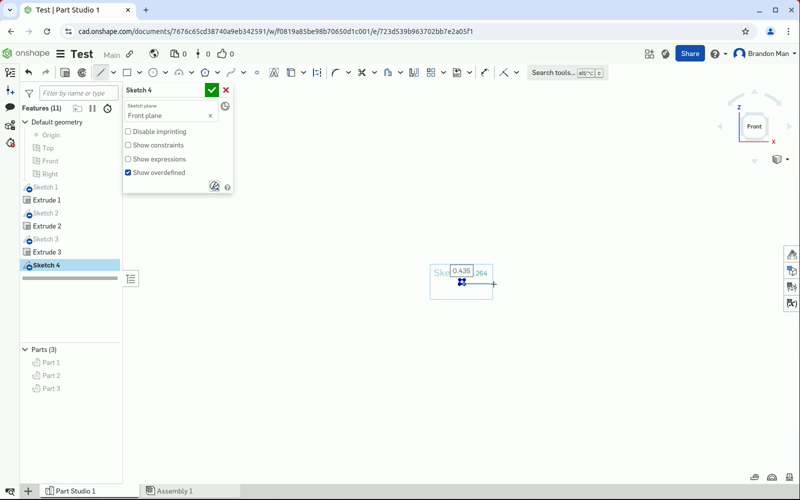
mouse_move(463, 279)
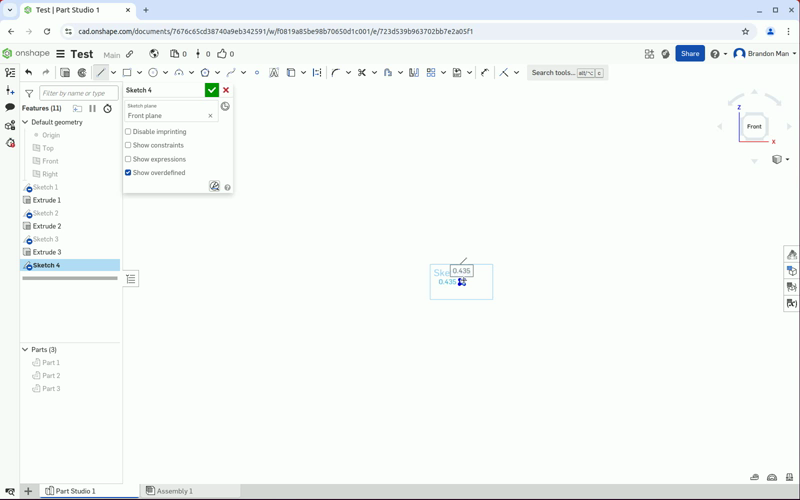
scroll(6)
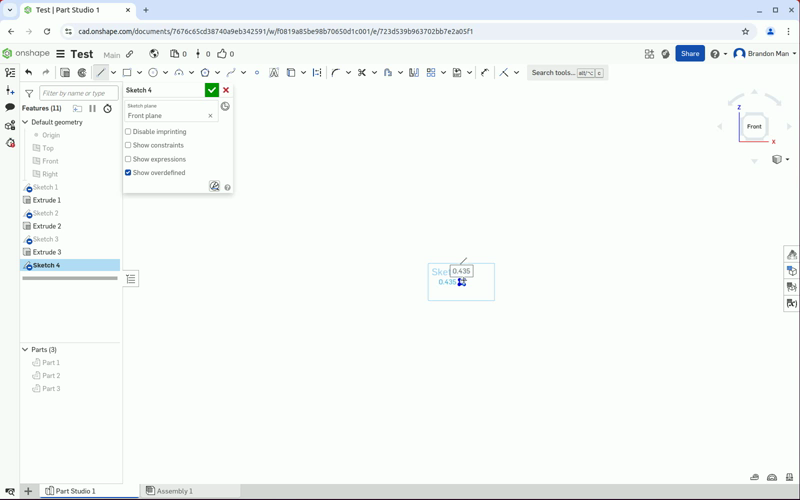
scroll(6)
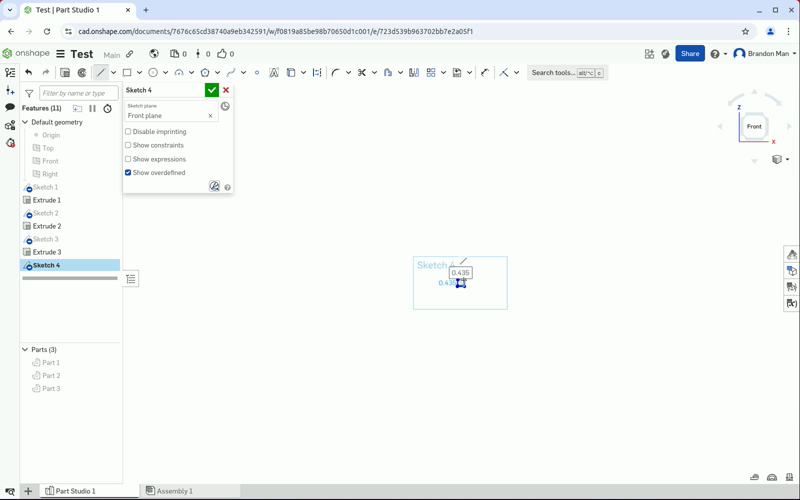
scroll(6)
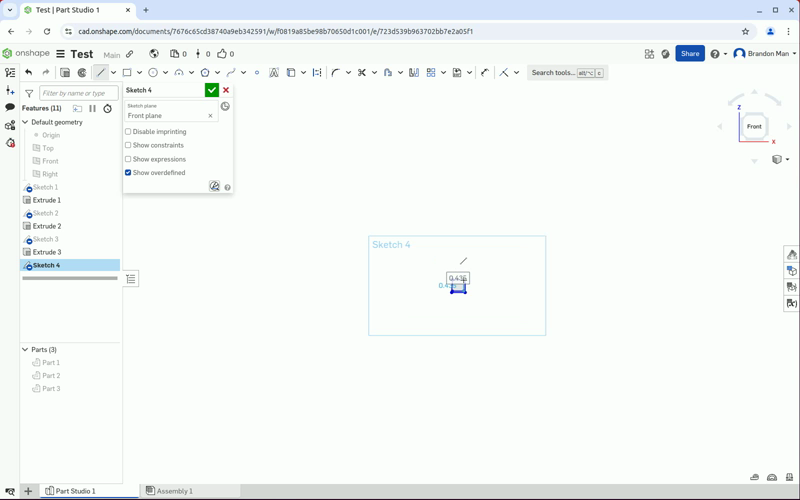
scroll(6)
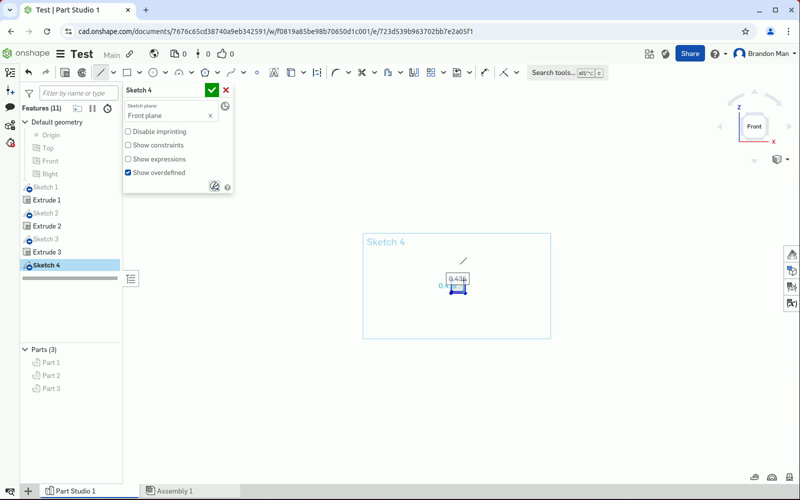
scroll(6)
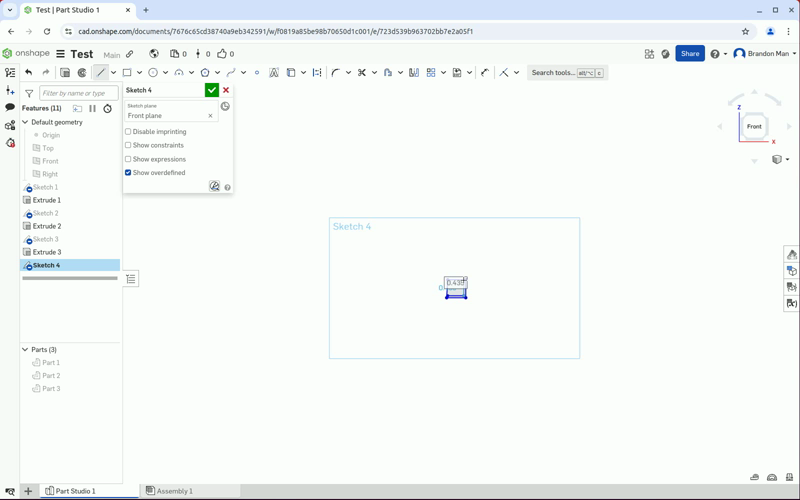
scroll(6)
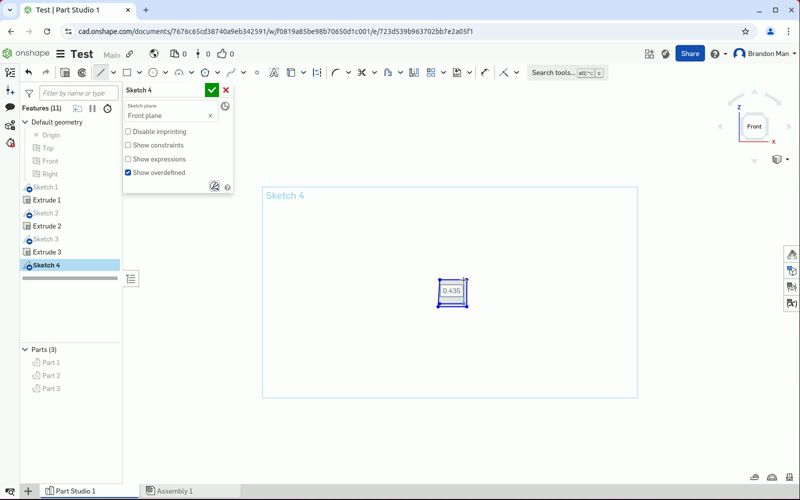
scroll(6)
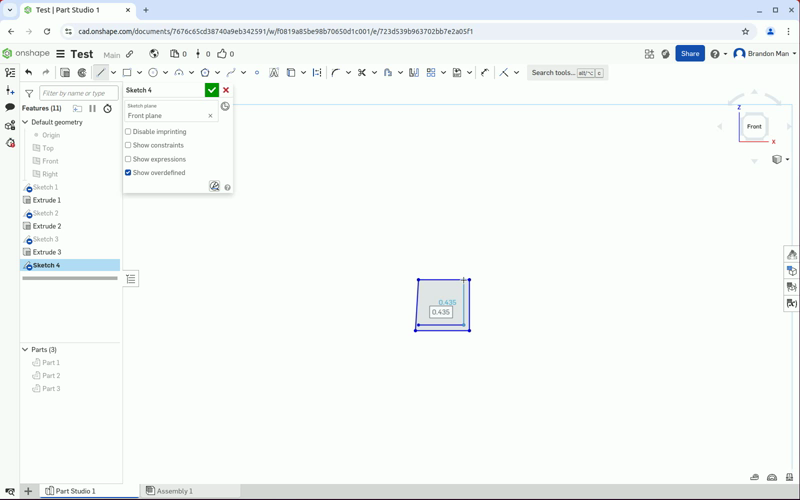
click(463, 279)
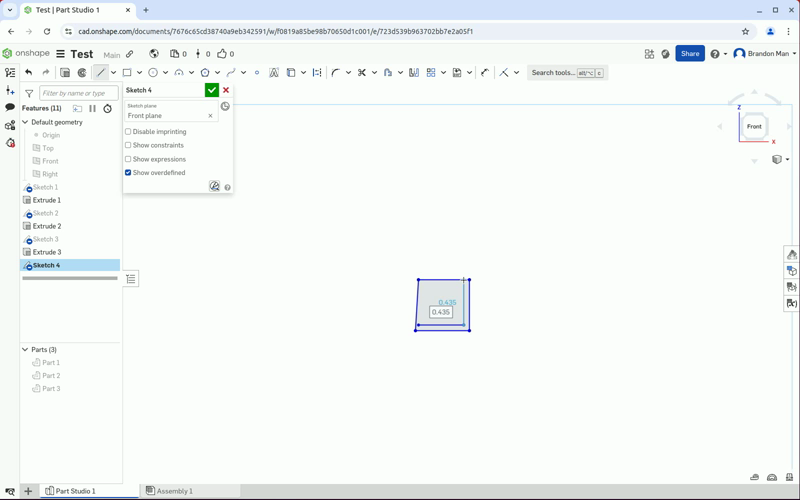
scroll(-6)
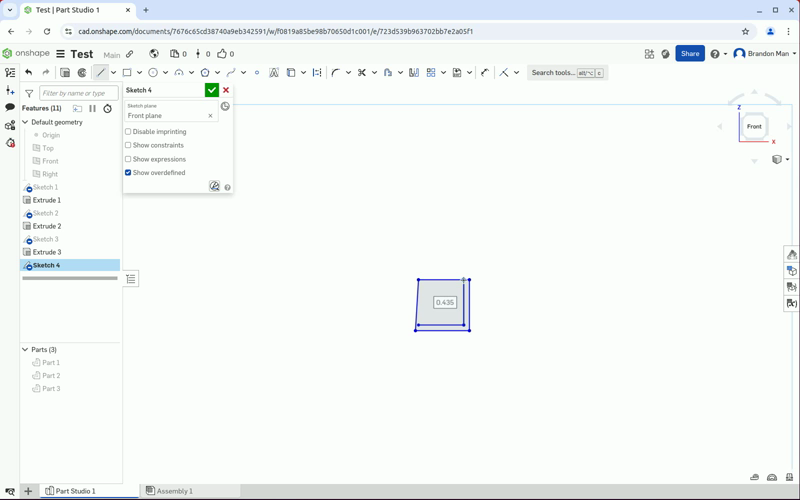
scroll(-6)
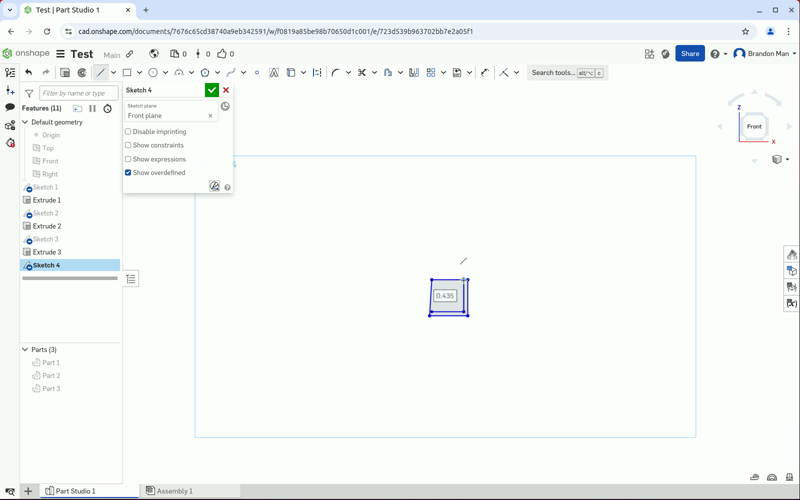
scroll(-6)
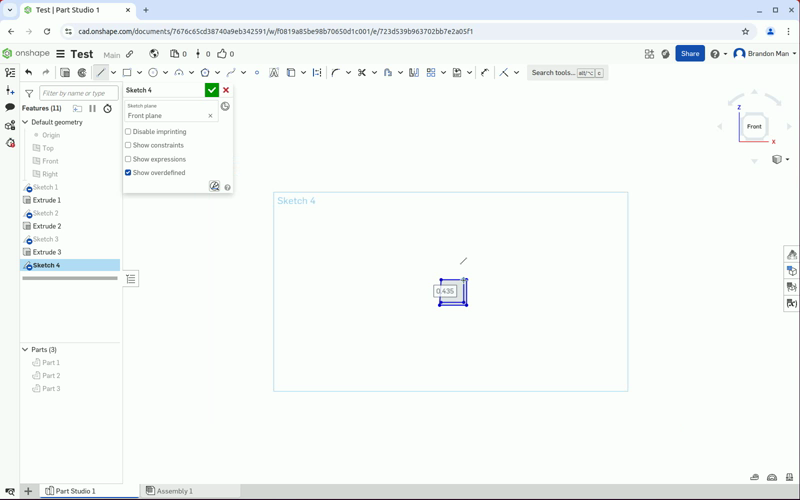
scroll(-6)
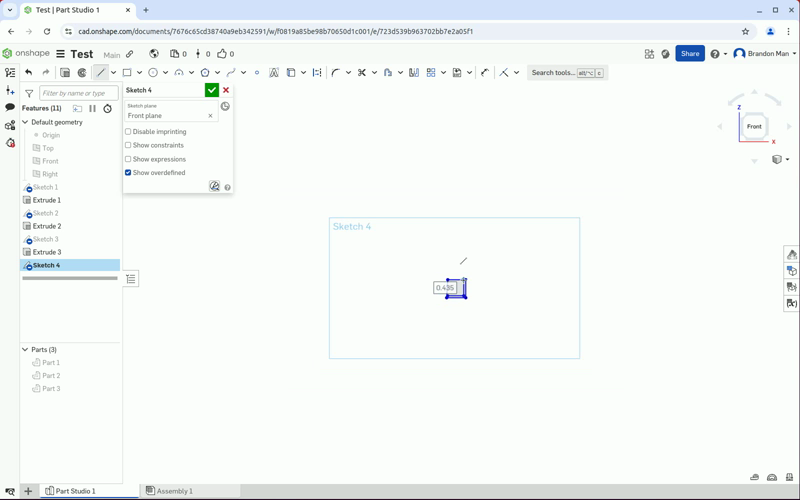
scroll(-6)
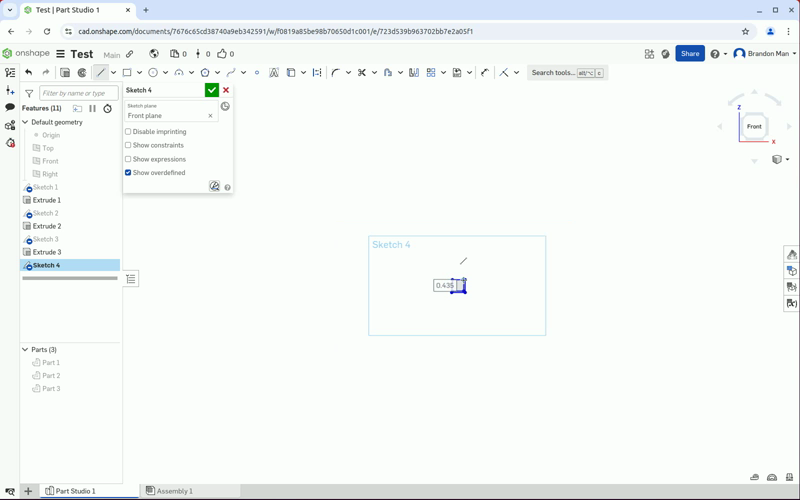
scroll(-6)
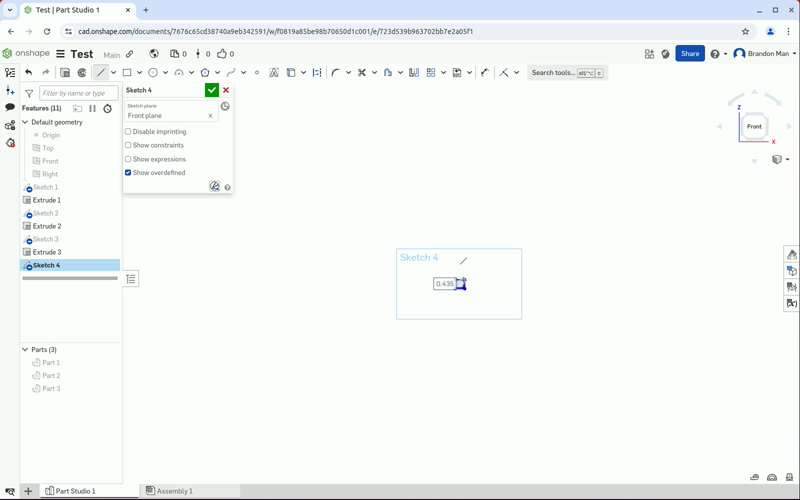
scroll(-6)
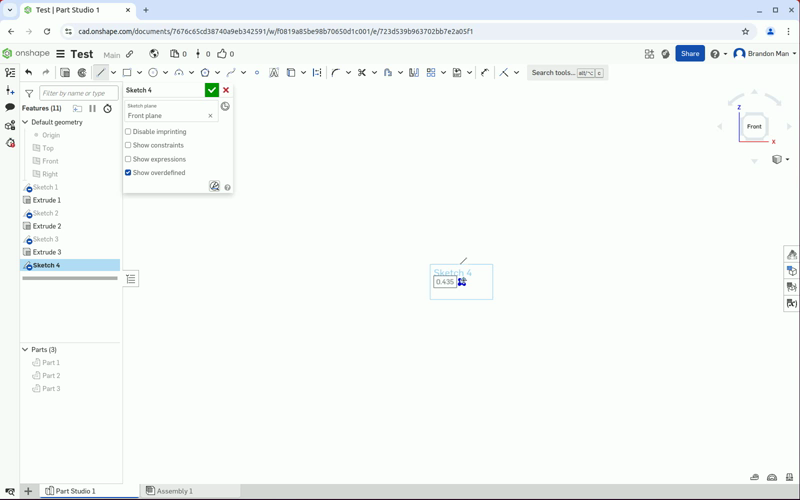
key_up(shift)
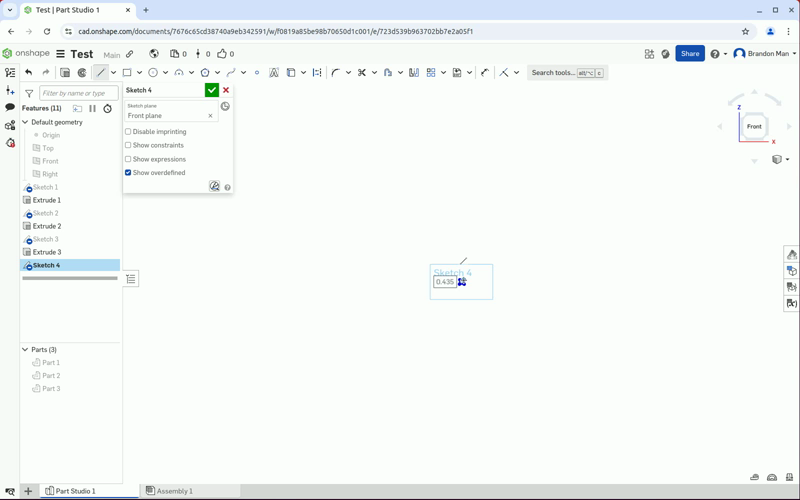
key_down(shift)
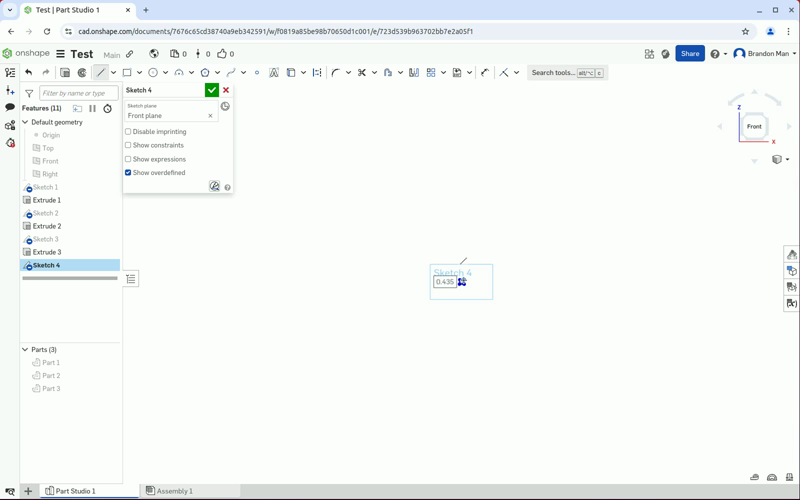
mouse_move(493, 279)
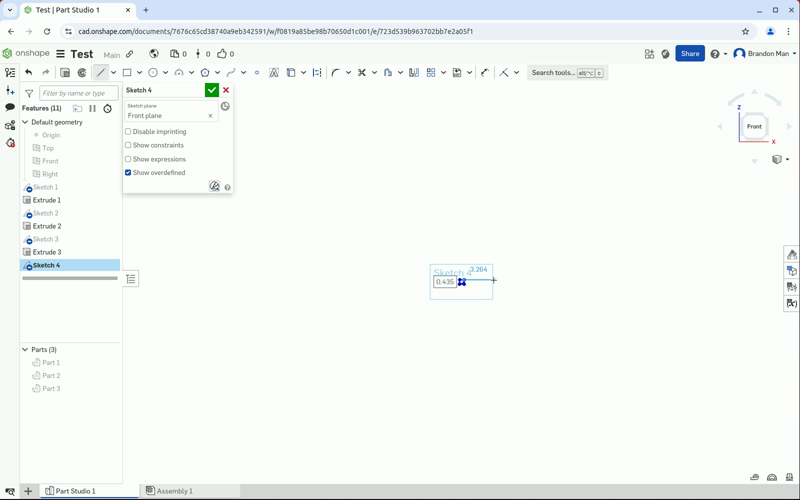
mouse_move(459, 279)
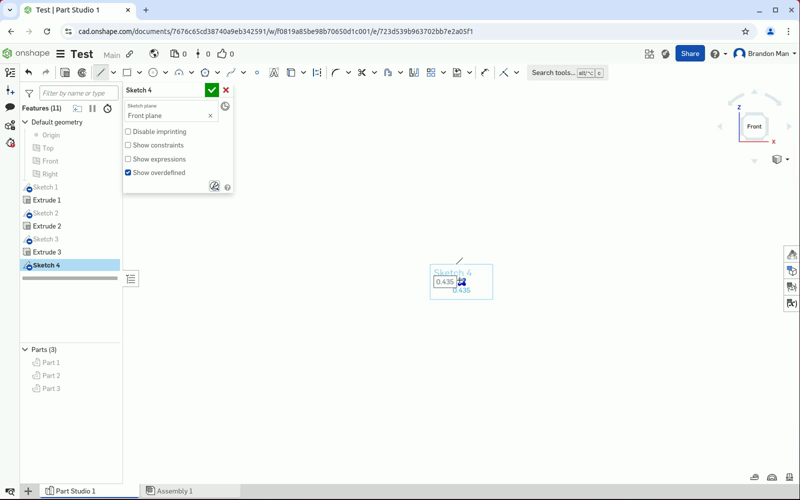
scroll(6)
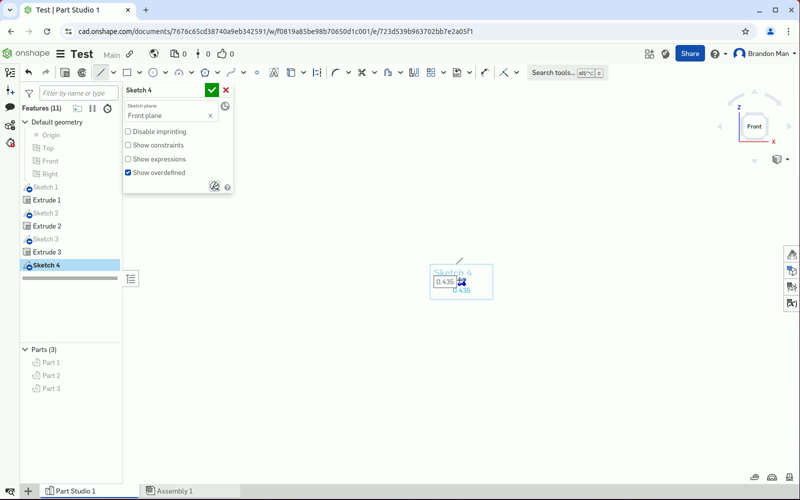
scroll(6)
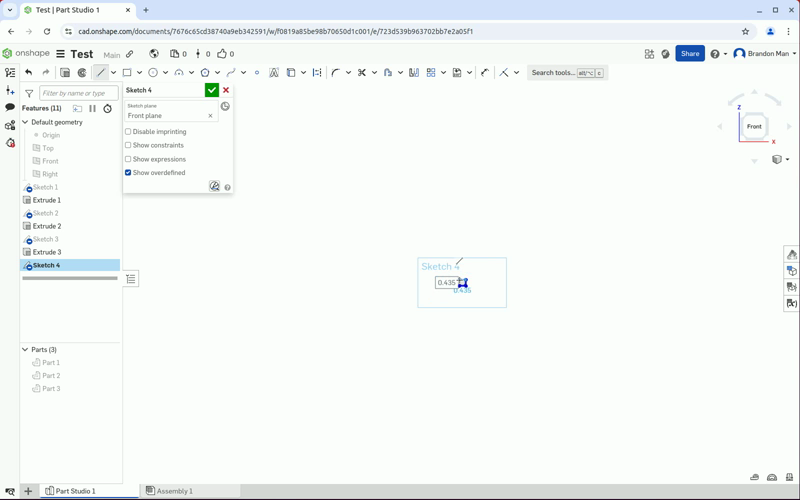
scroll(6)
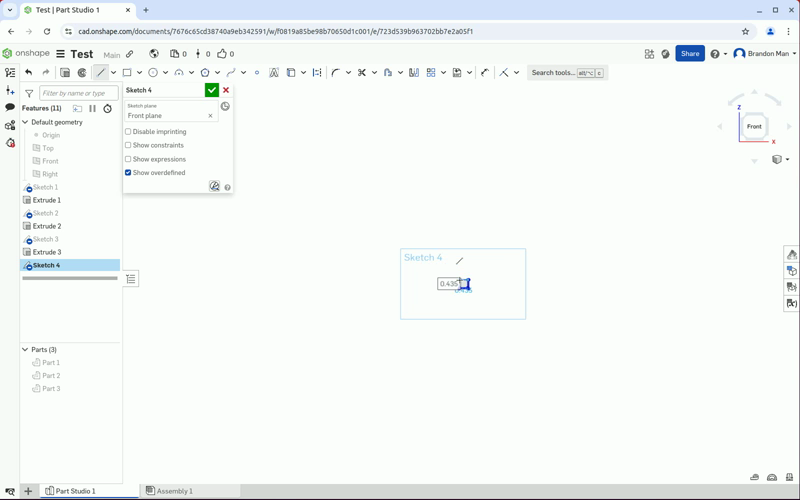
scroll(6)
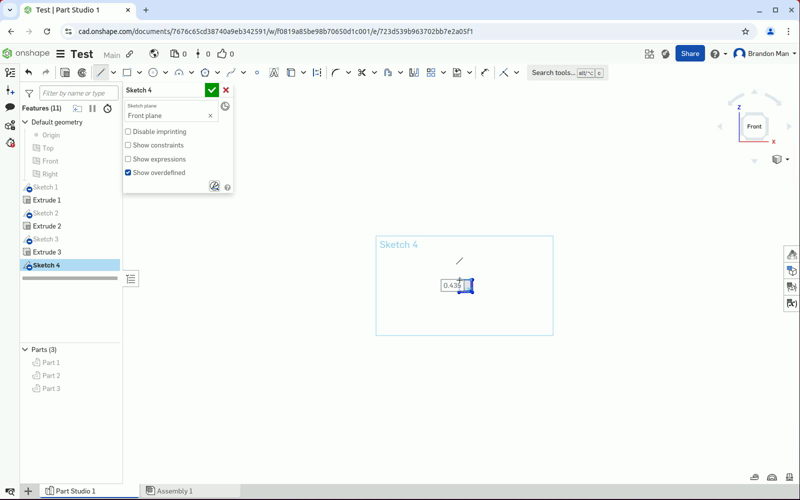
scroll(6)
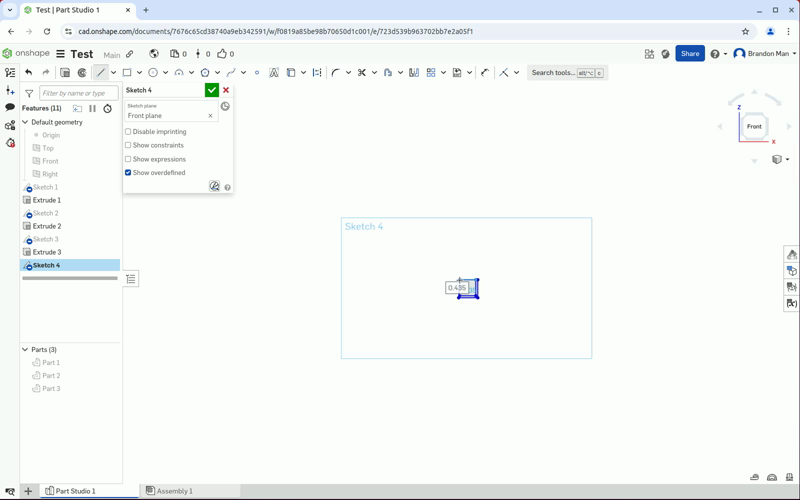
scroll(6)
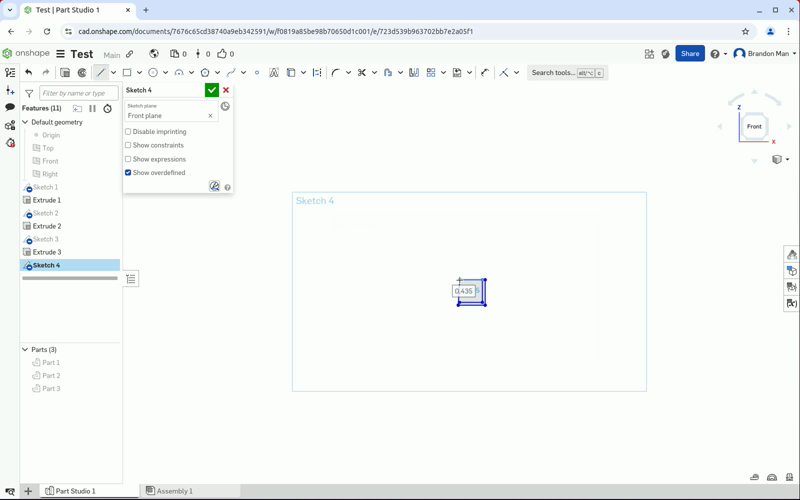
scroll(6)
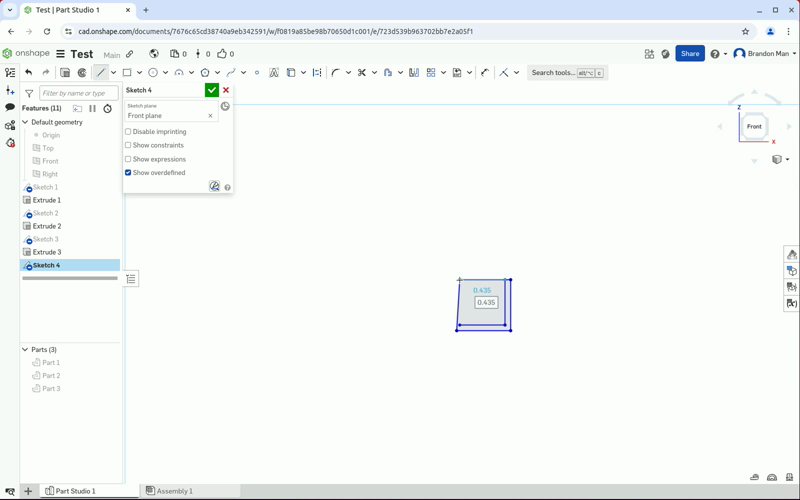
click(459, 279)
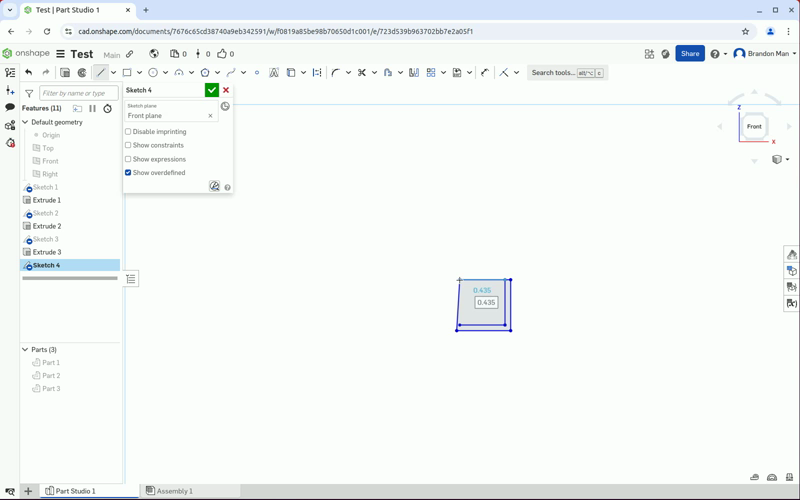
scroll(-6)
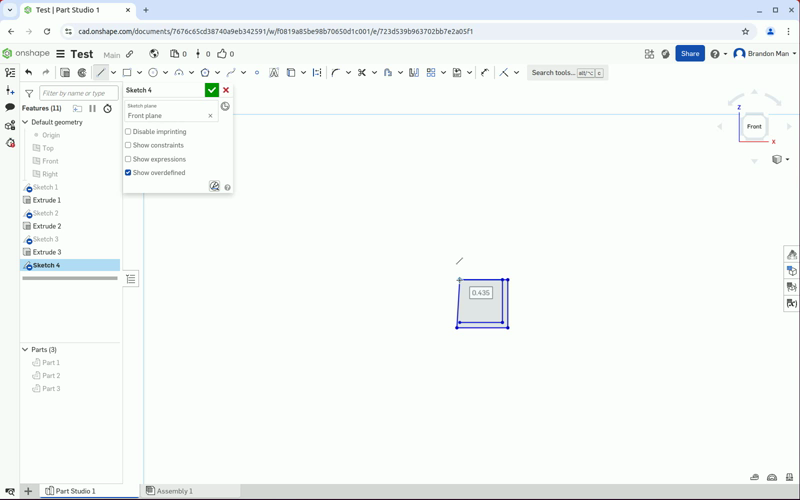
scroll(-6)
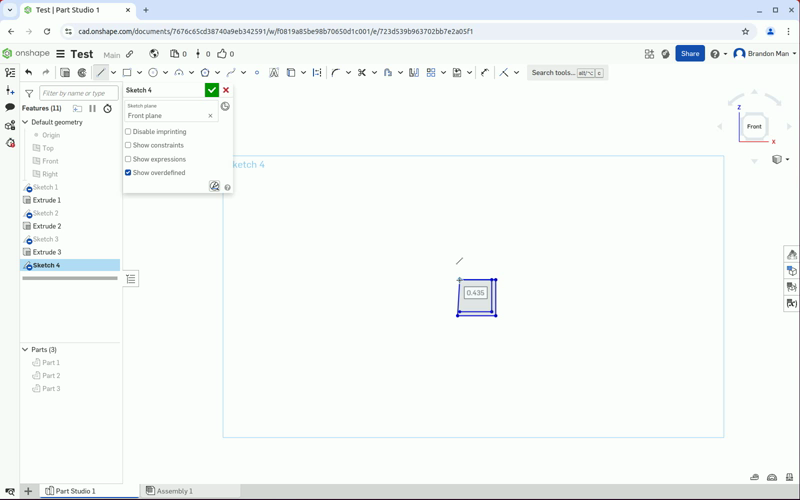
scroll(-6)
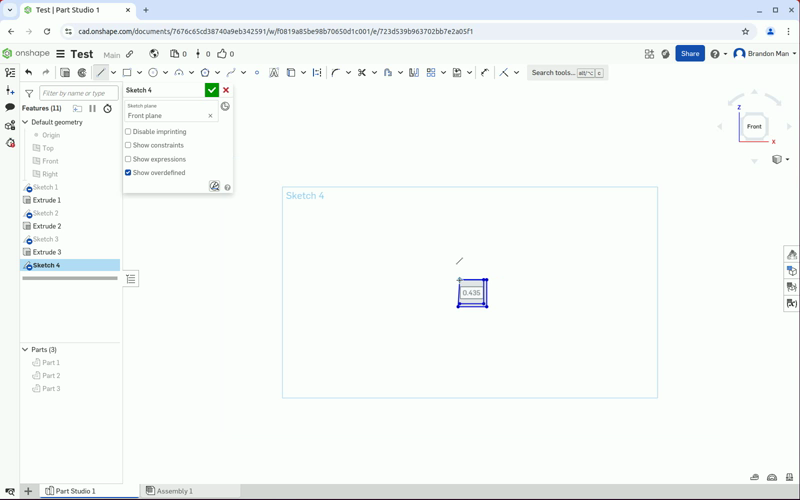
scroll(-6)
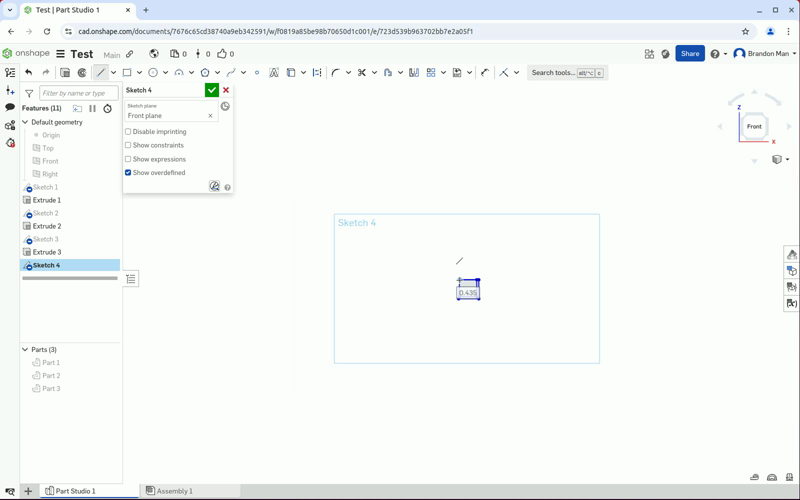
scroll(-6)
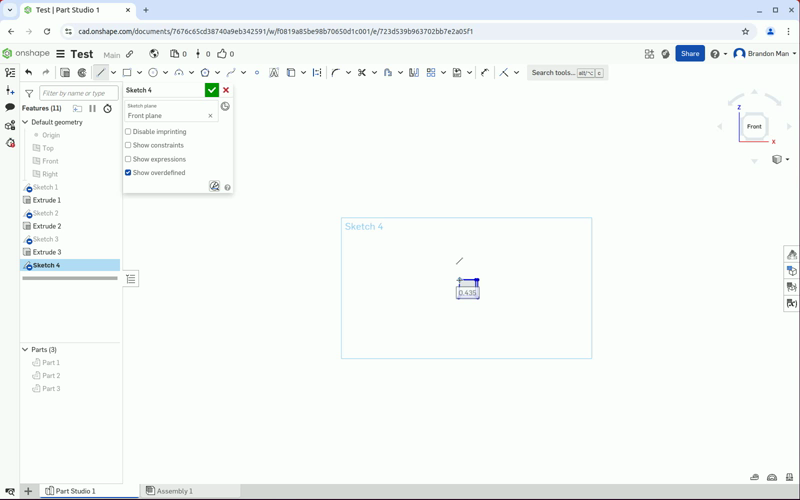
scroll(-6)
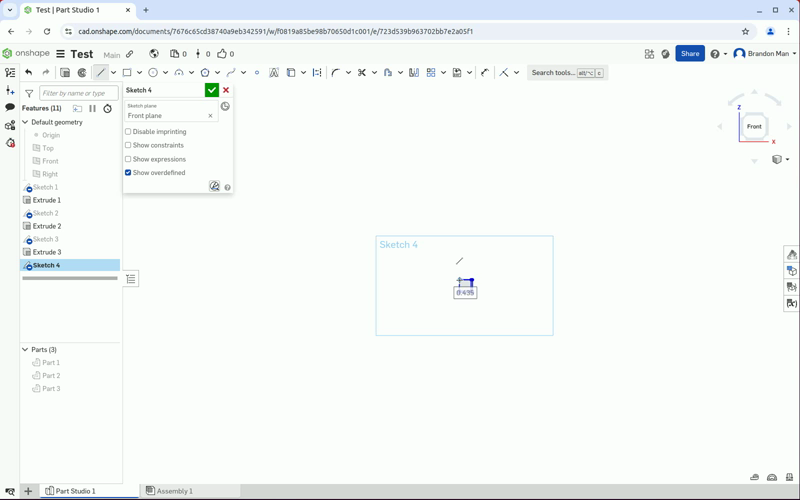
scroll(-6)
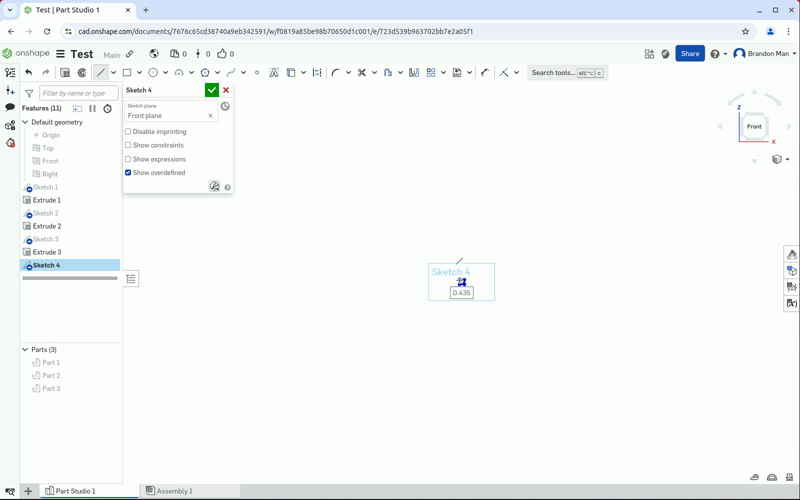
key_up(shift)
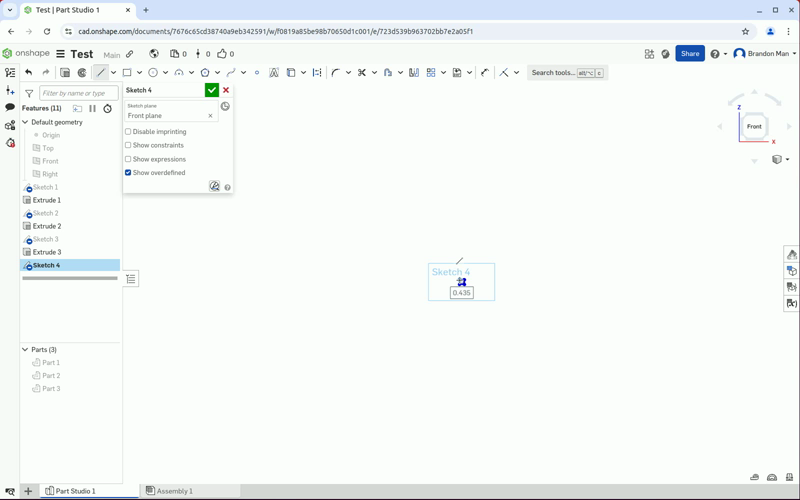
mouse_move(489, 279)
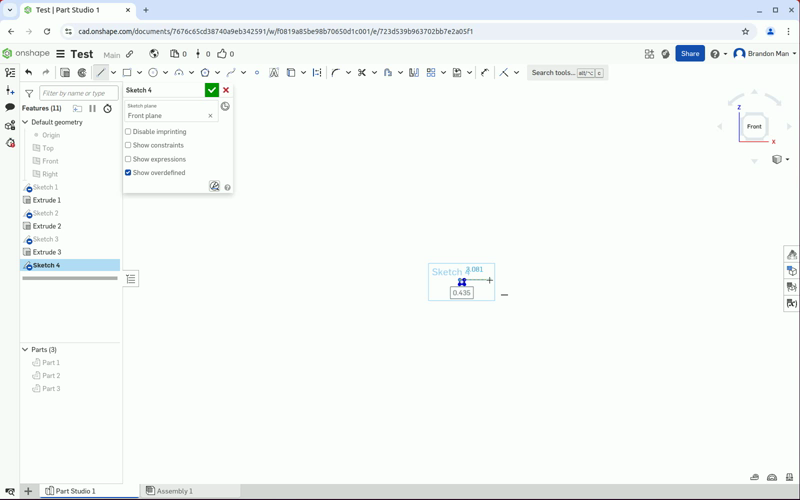
key_down(shift)
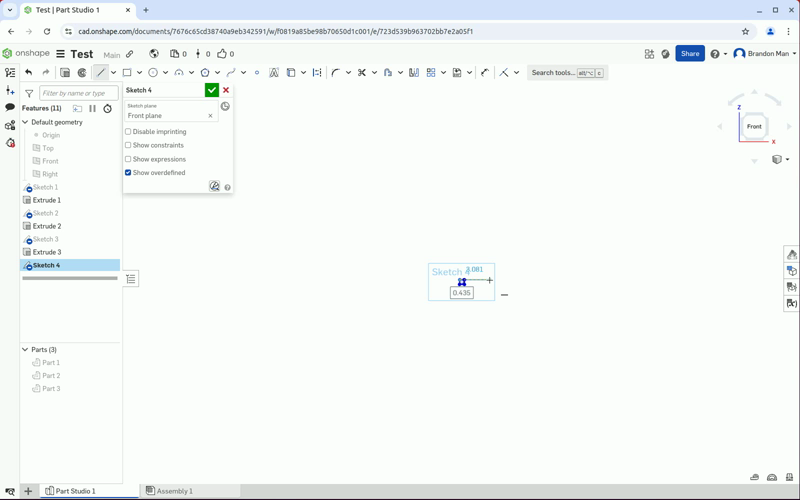
mouse_move(459, 283)
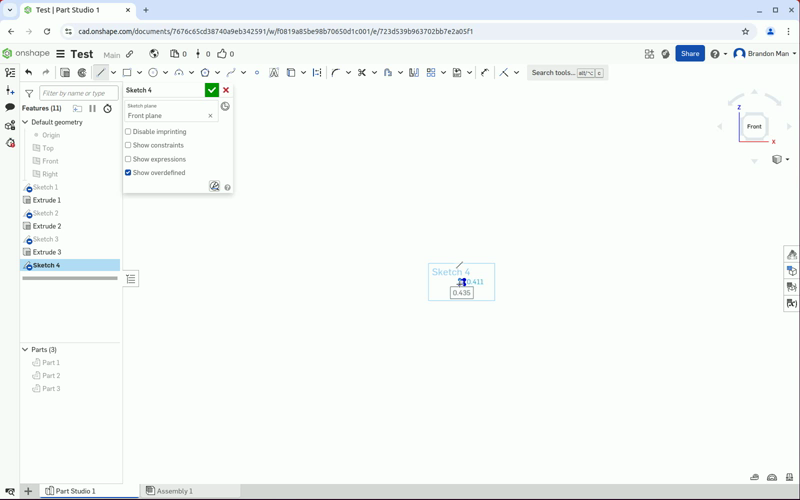
scroll(6)
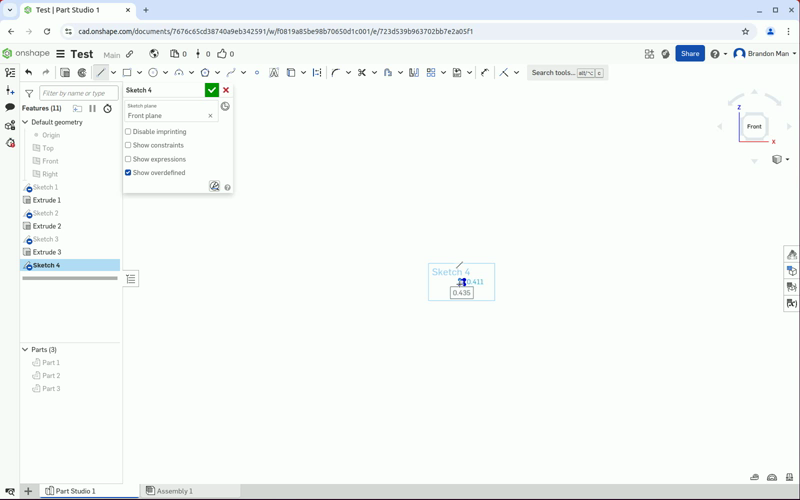
scroll(6)
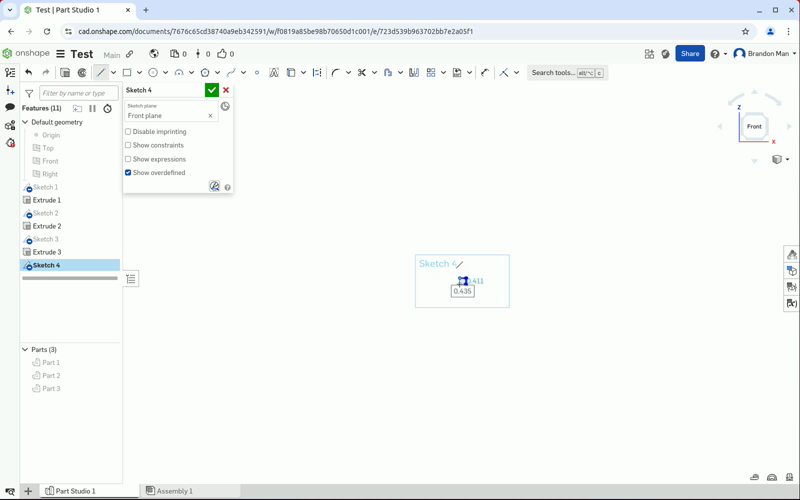
scroll(6)
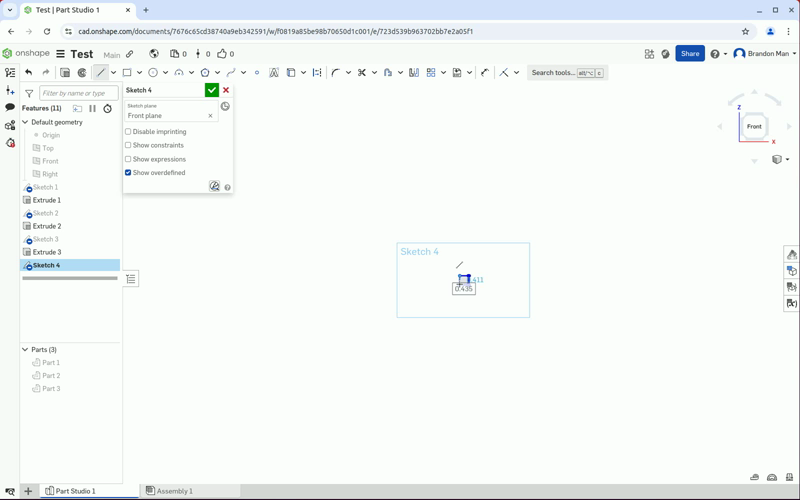
scroll(6)
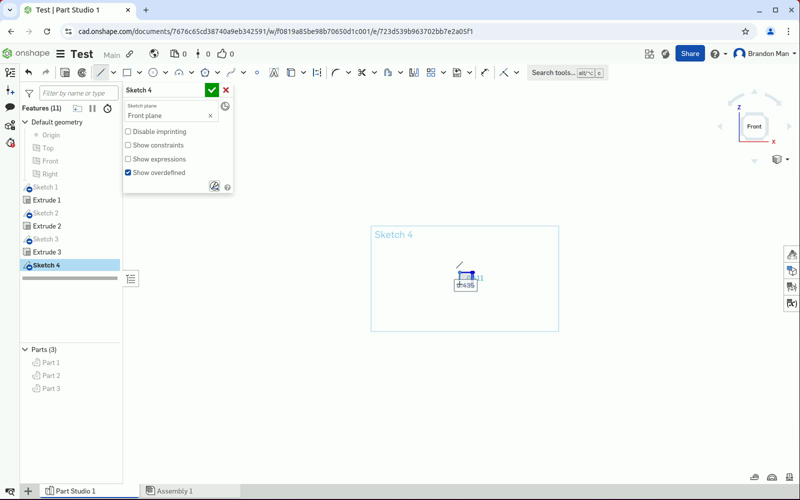
scroll(6)
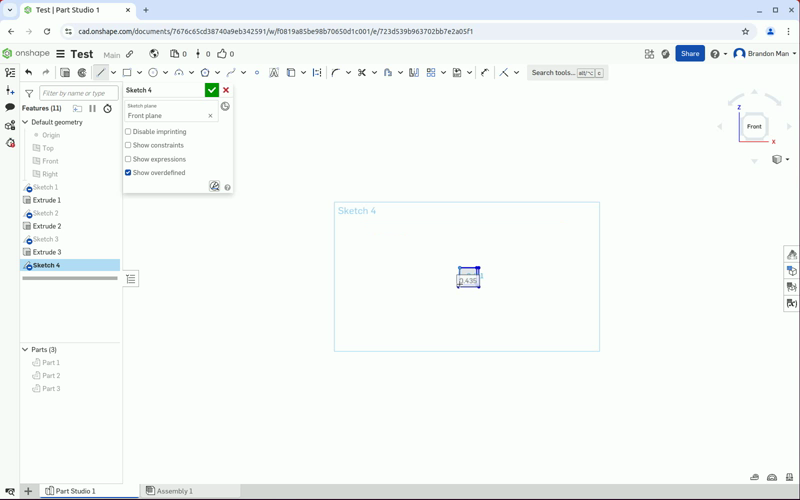
scroll(6)
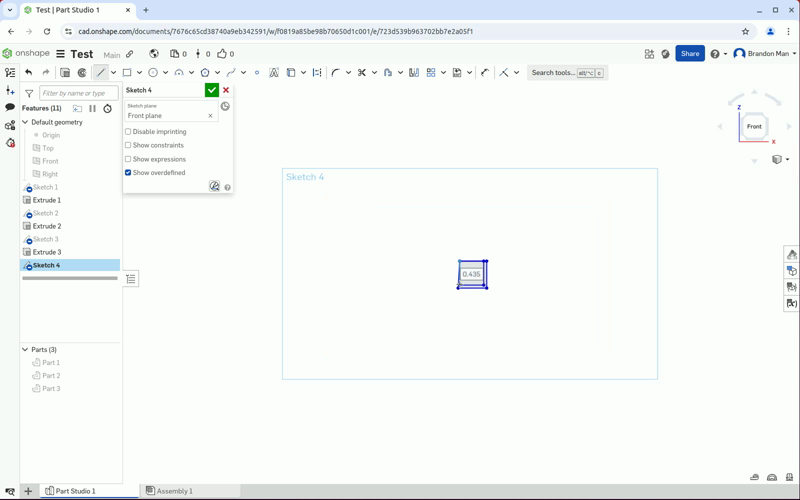
scroll(6)
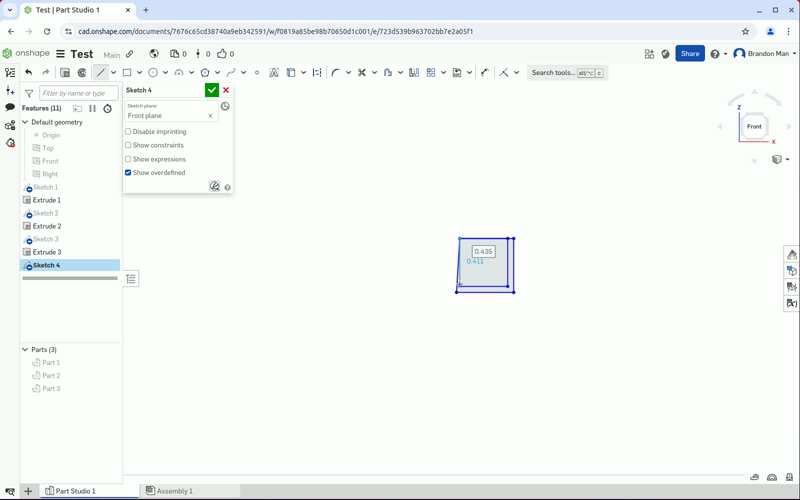
key_up(shift)
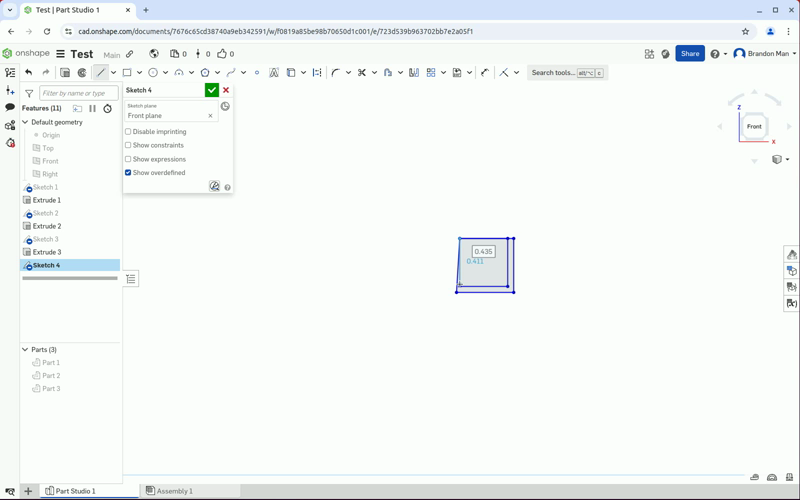
click(459, 283)
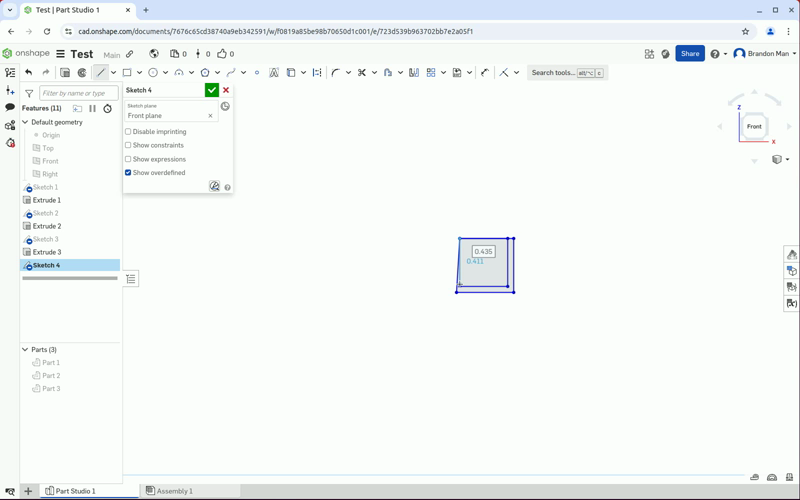
scroll(-6)
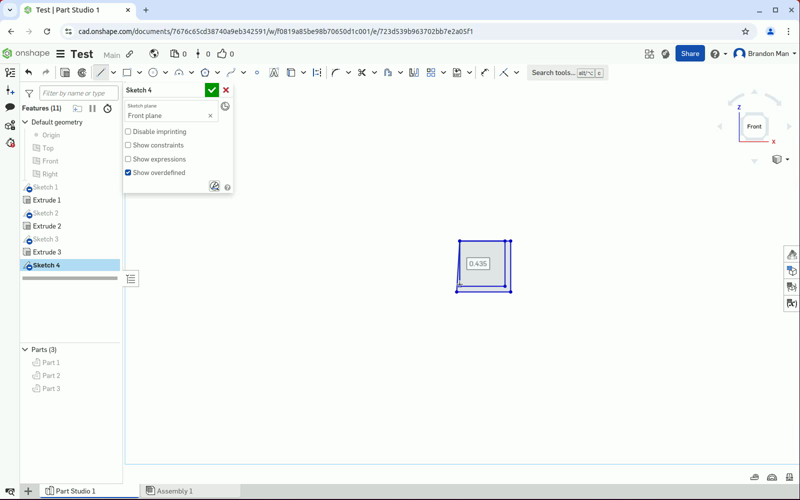
scroll(-6)
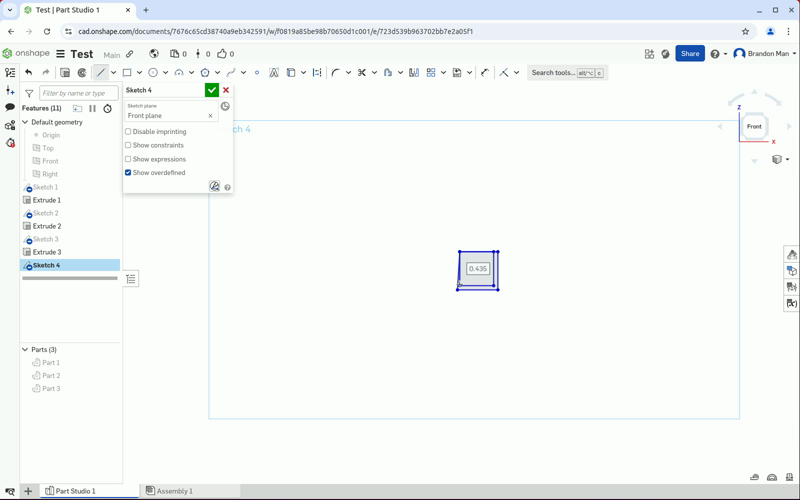
scroll(-6)
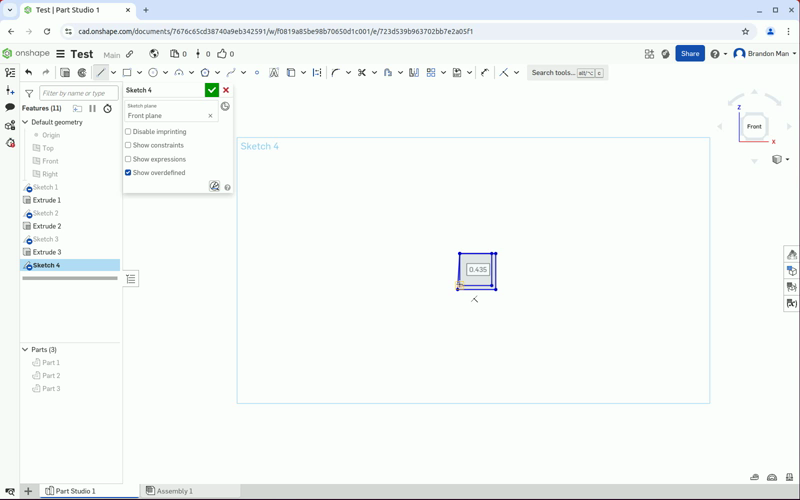
scroll(-6)
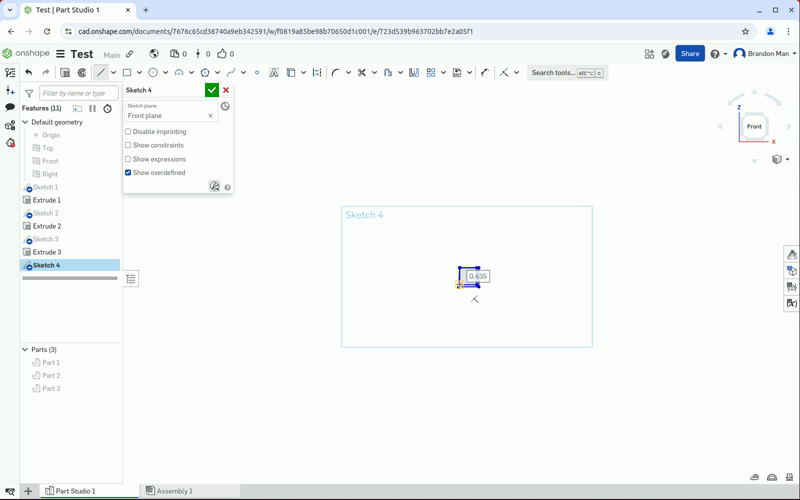
scroll(-6)
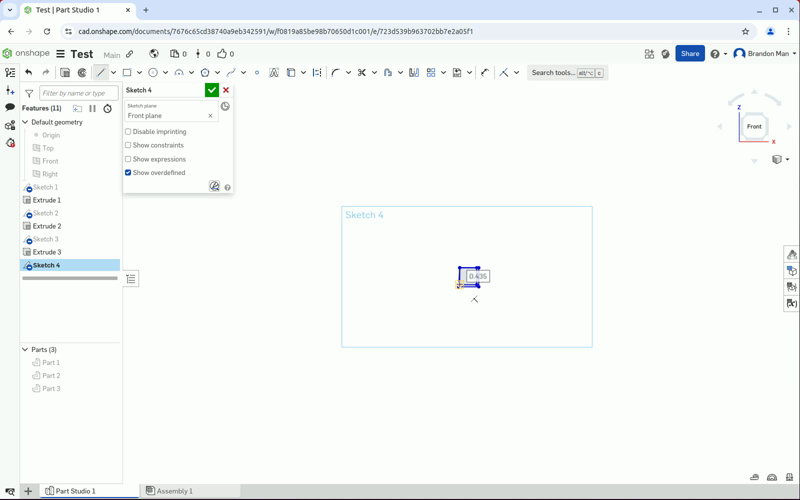
scroll(-6)
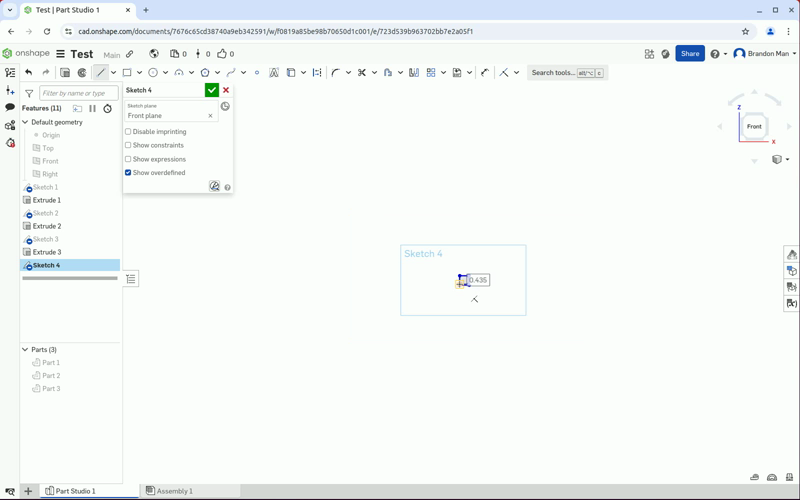
scroll(-6)
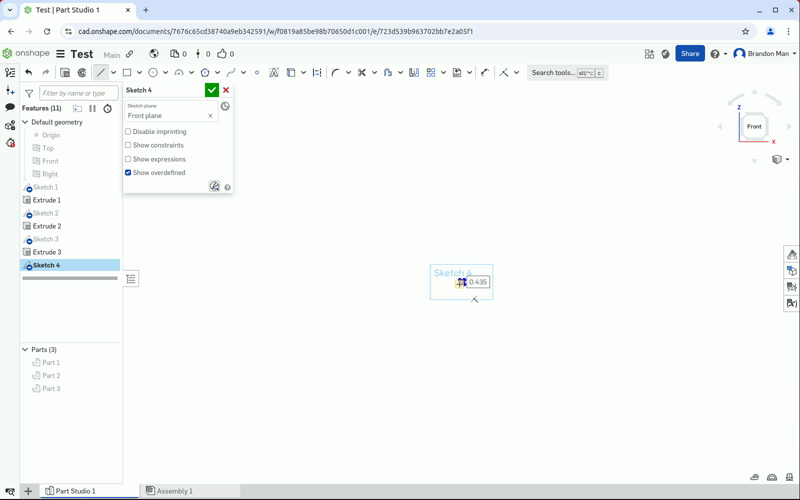
key(esc)
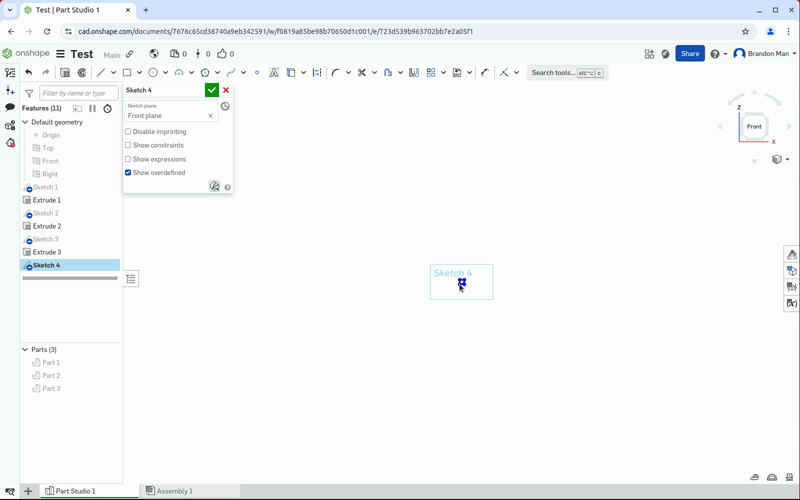
mouse_move(460, 284)
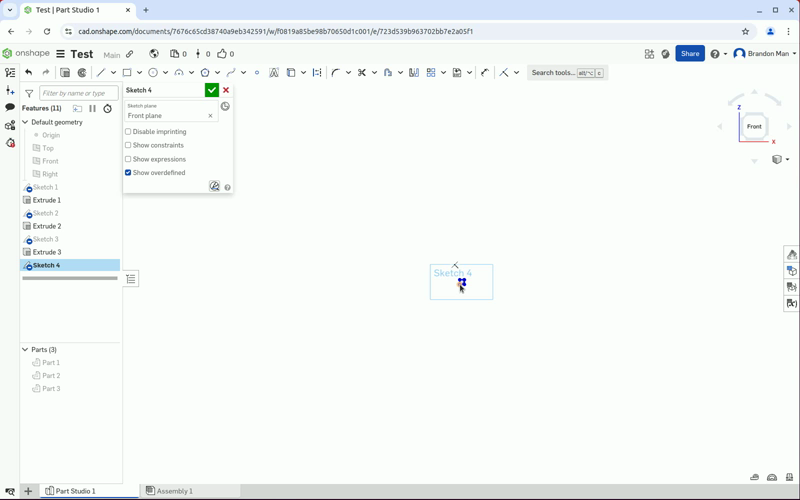
scroll(6)
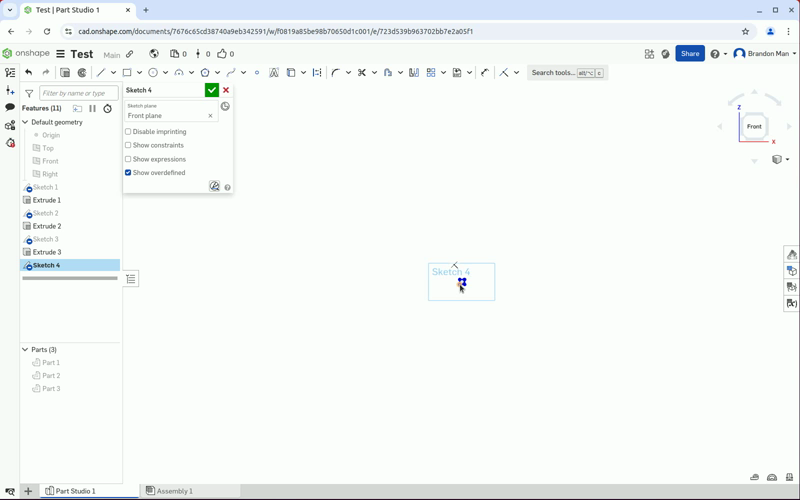
scroll(6)
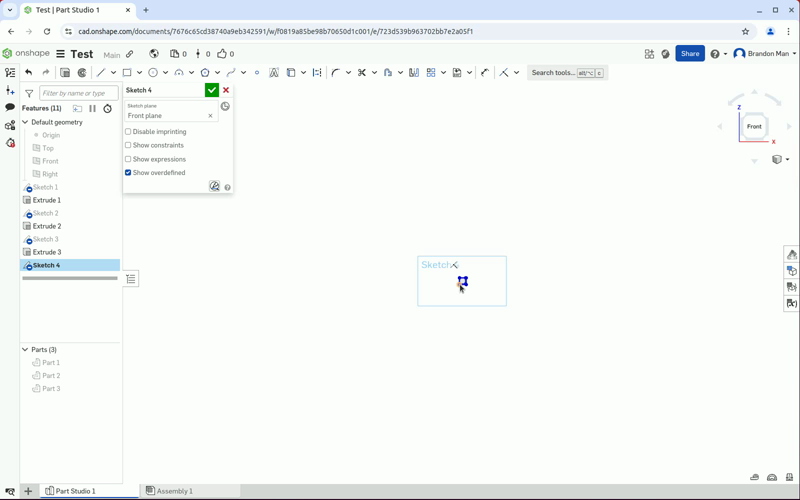
scroll(6)
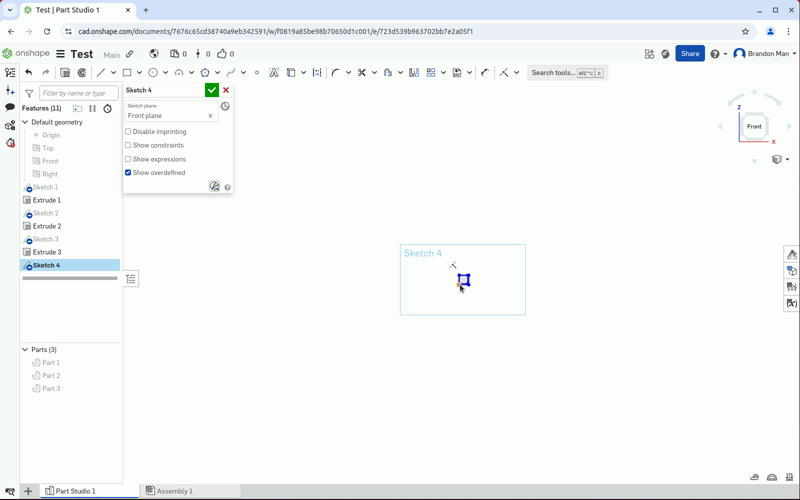
scroll(6)
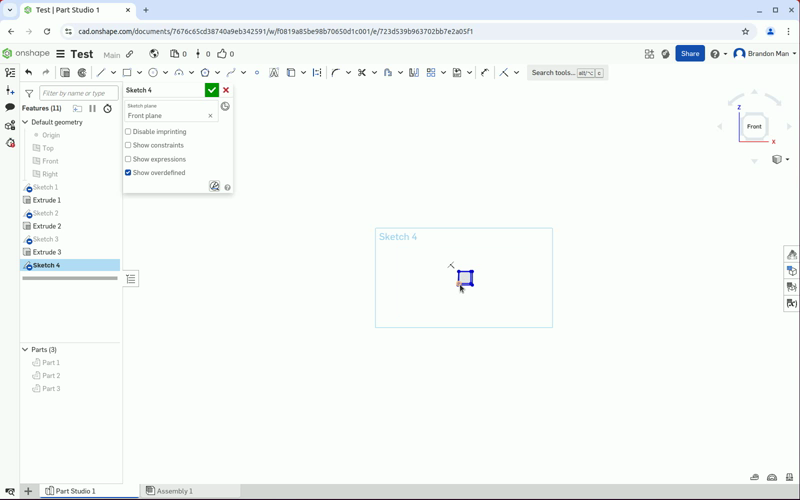
scroll(6)
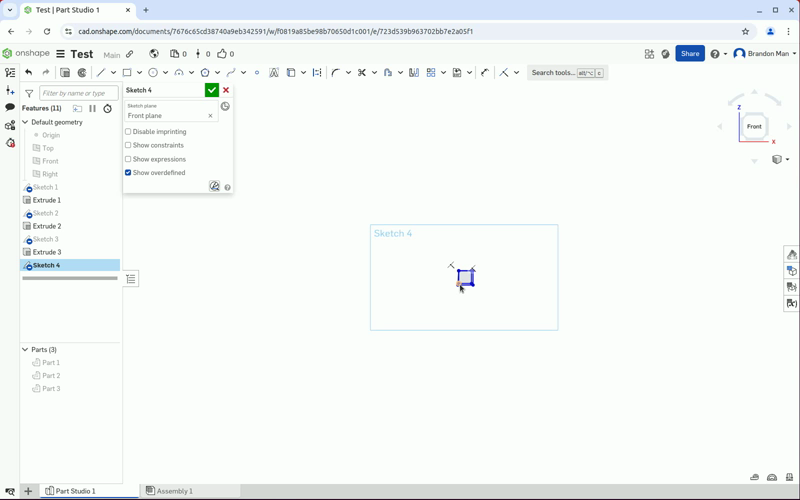
scroll(6)
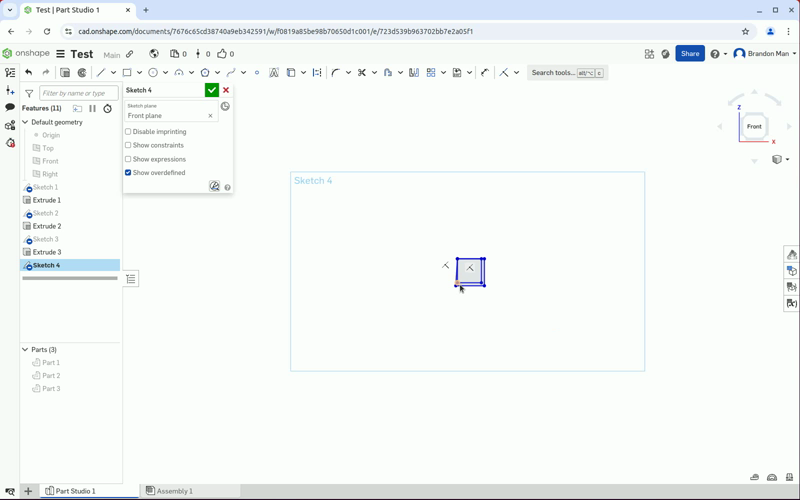
scroll(6)
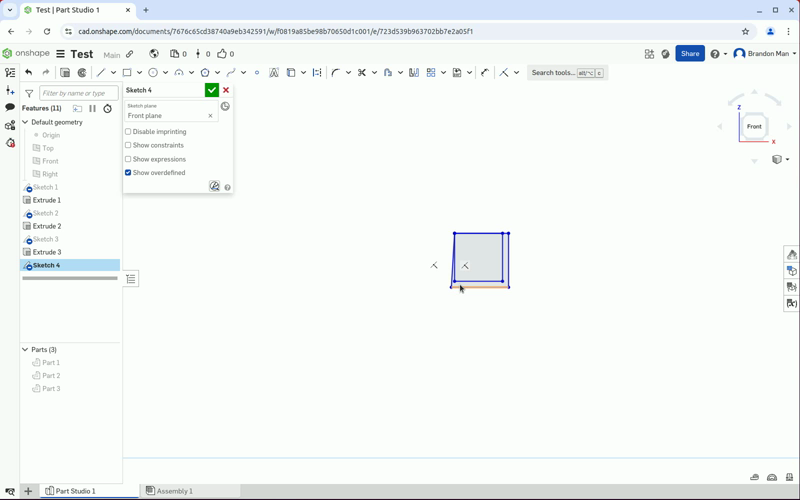
click(460, 284)
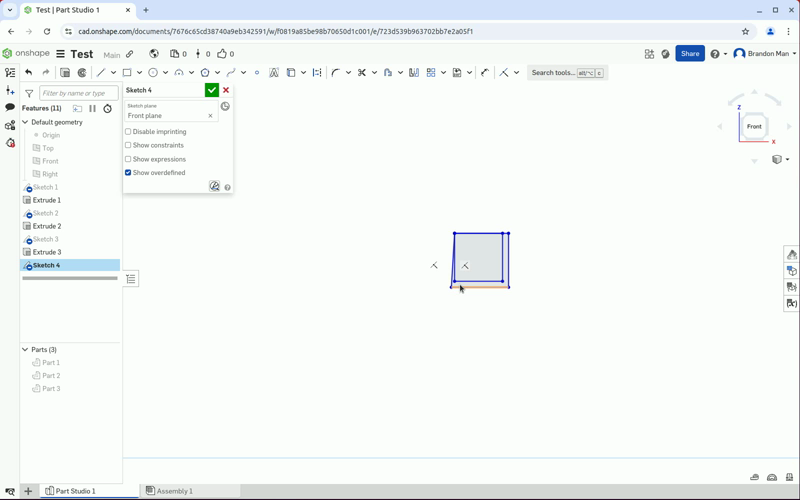
scroll(-6)
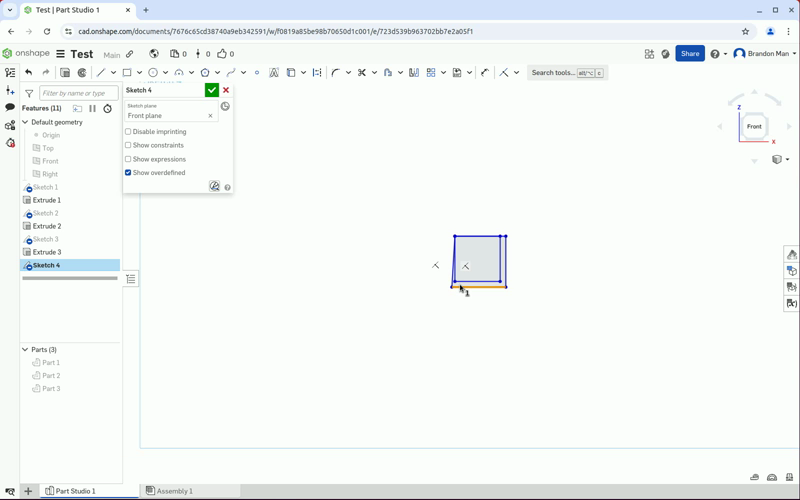
scroll(-6)
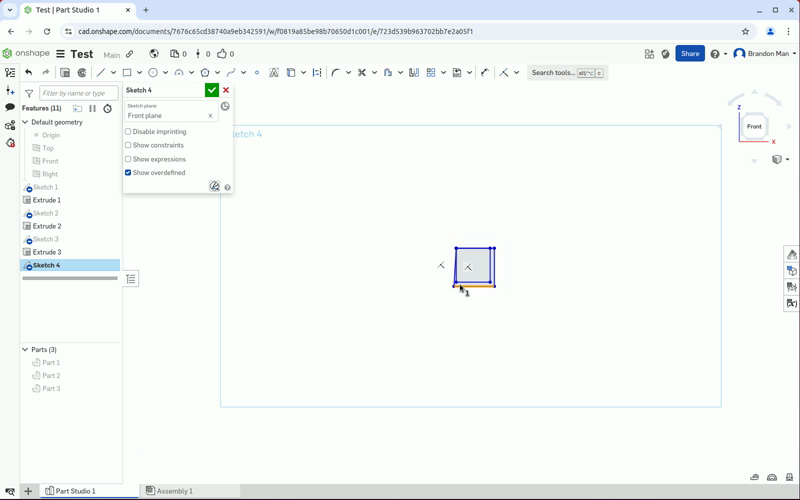
scroll(-6)
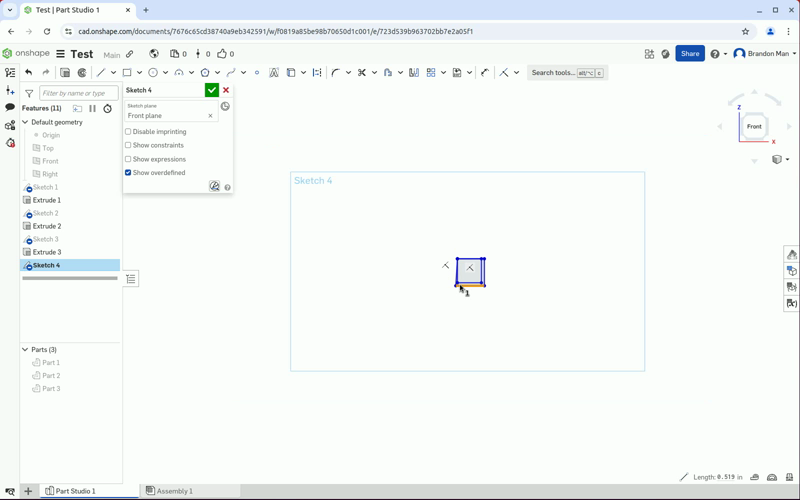
scroll(-6)
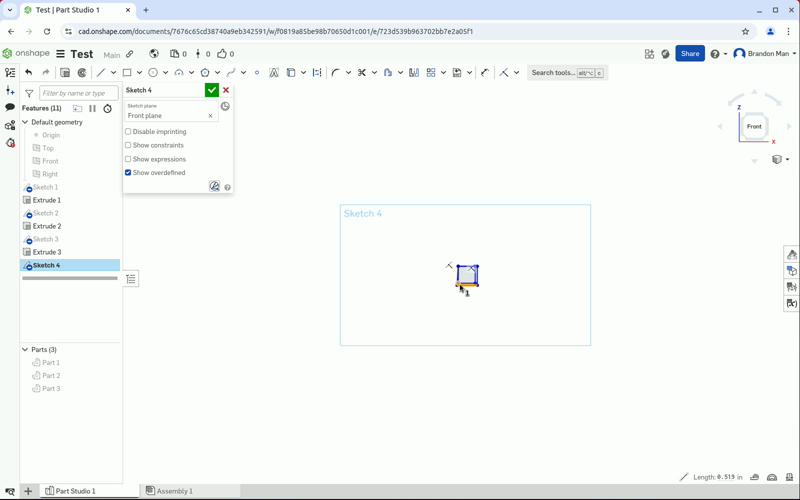
scroll(-6)
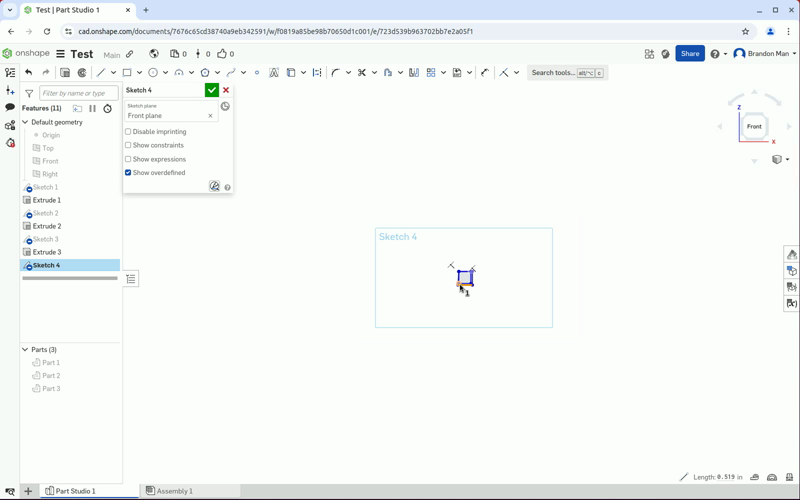
scroll(-6)
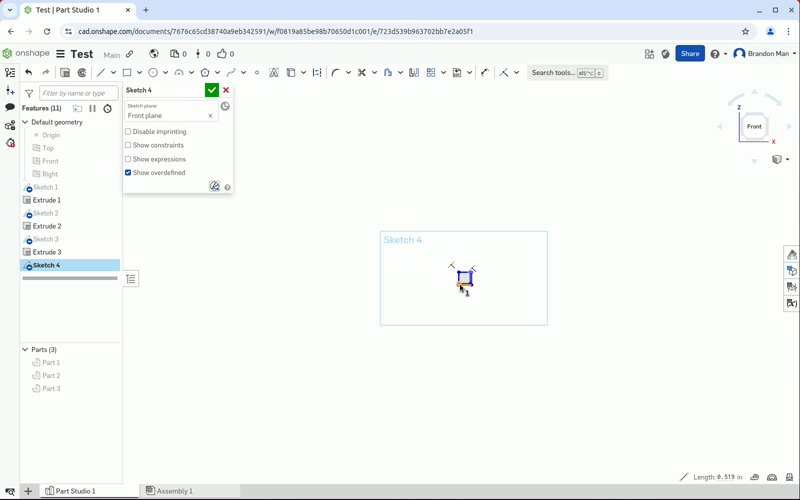
scroll(-6)
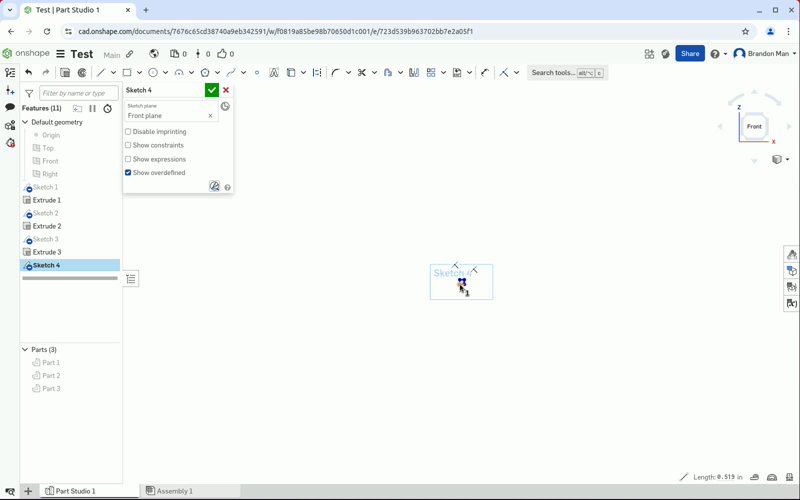
mouse_move(73, 352)
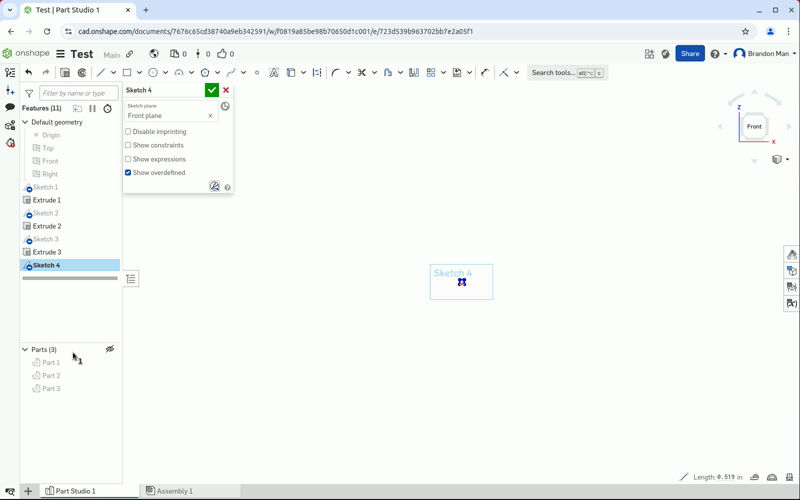
key(shift+y)
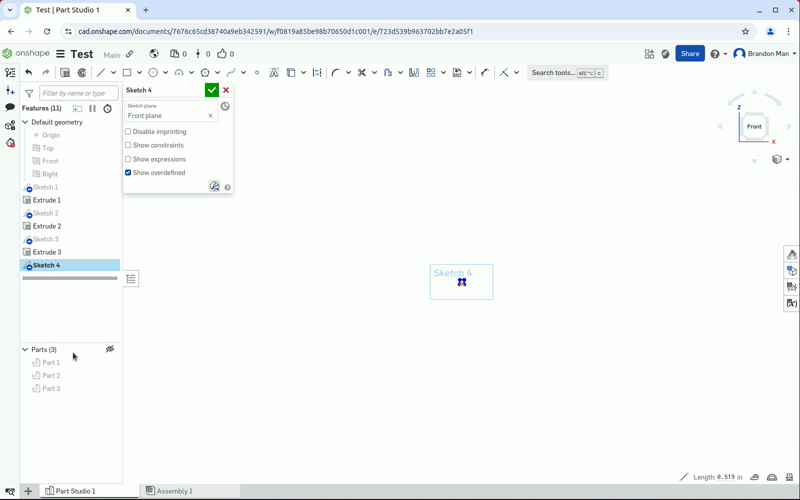
key(shift+e)
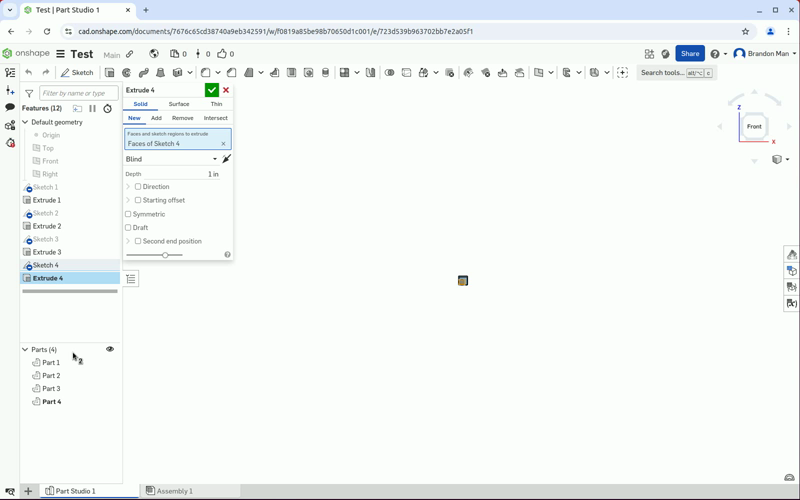
mouse_move(143, 106)
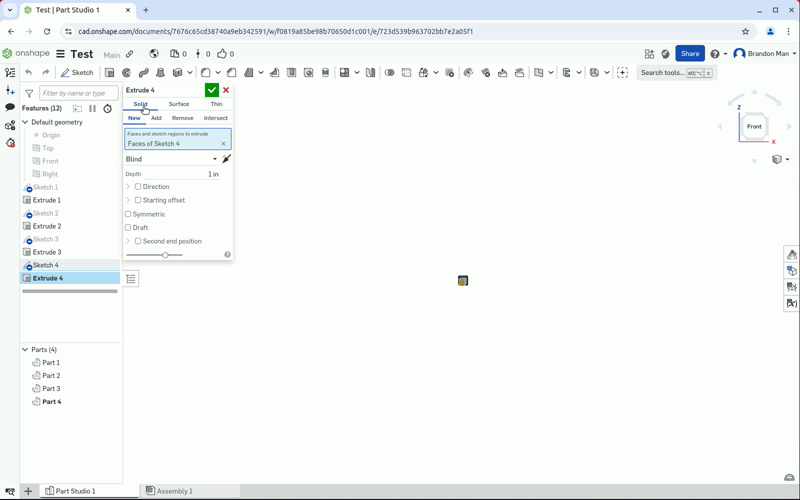
click(143, 106)
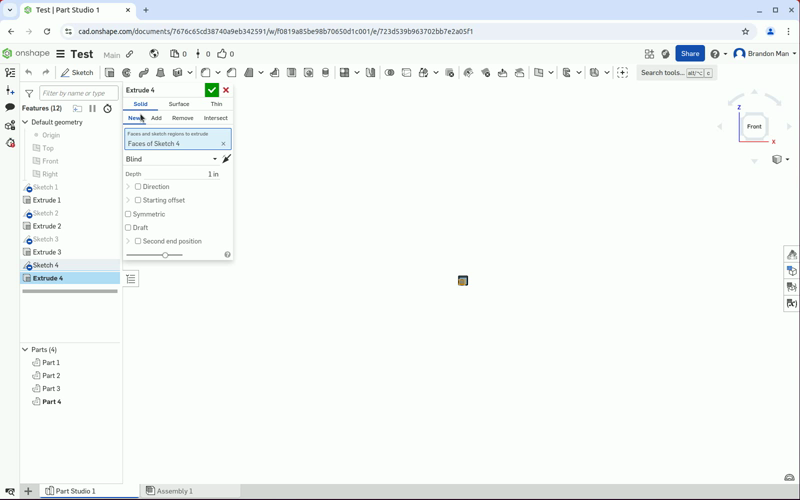
mouse_move(137, 120)
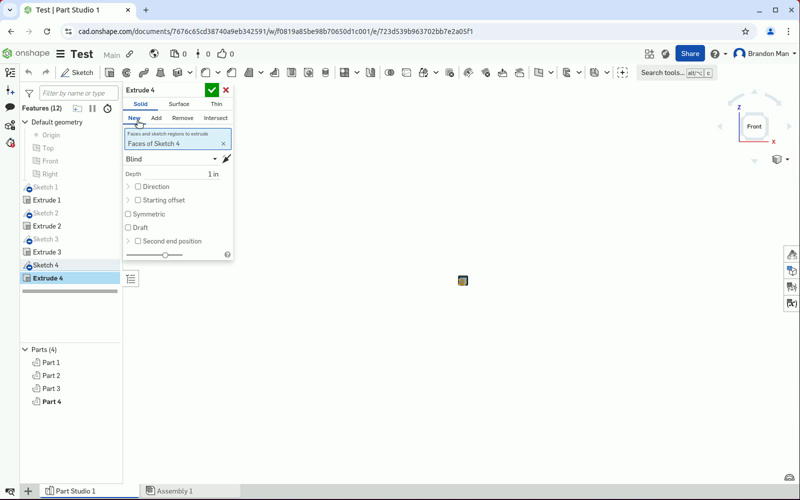
click(137, 120)
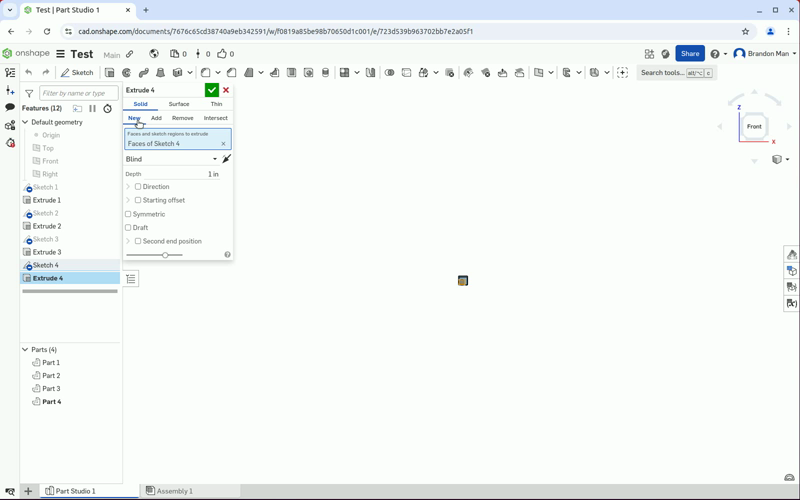
key(tab, 4)
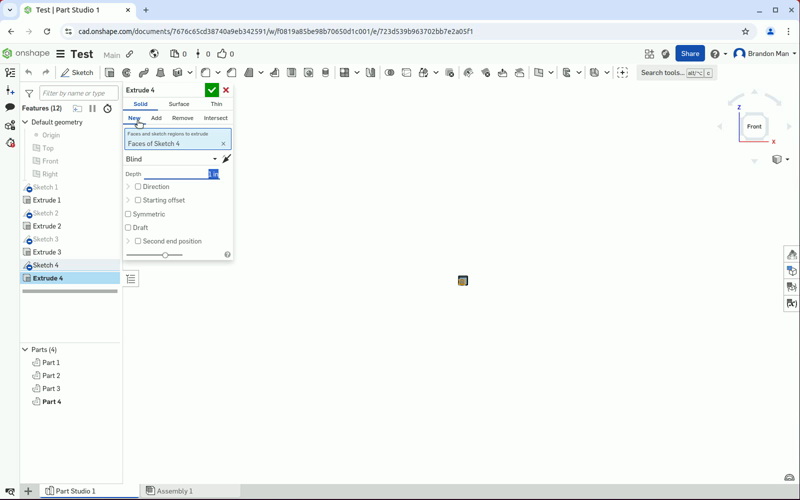
text(-12.276)
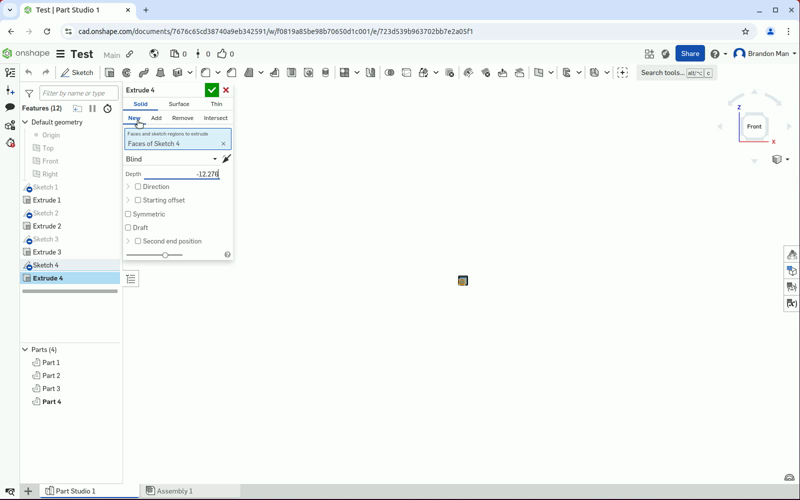
key(enter)
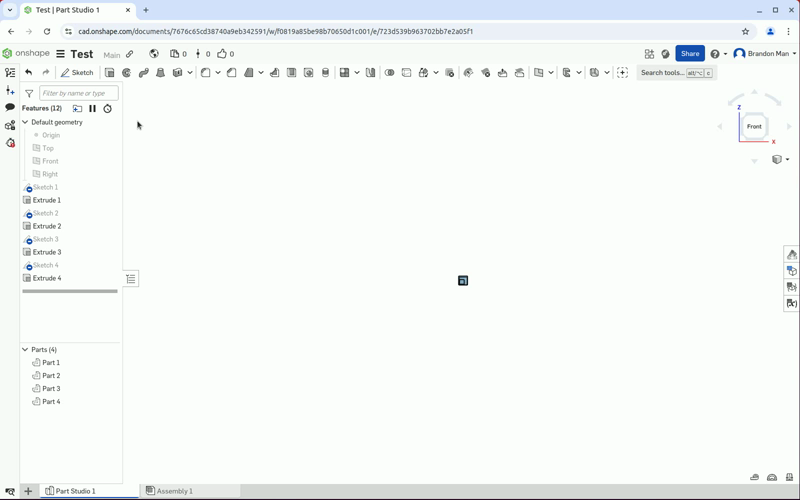
key(shift+h)
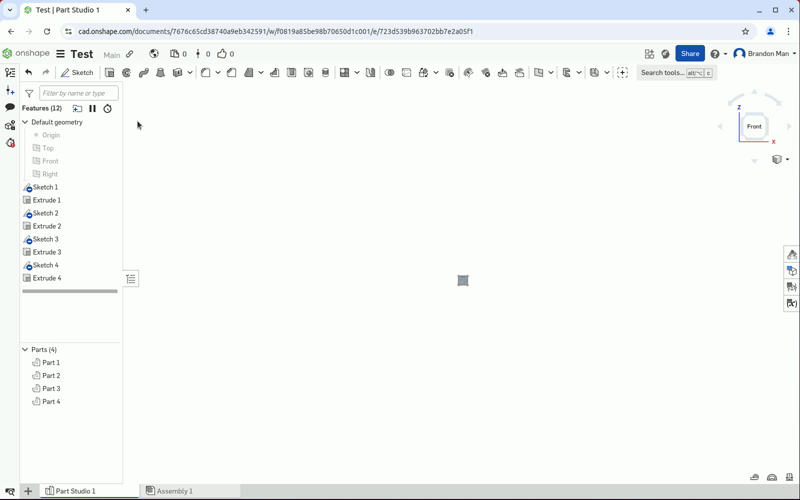
key(shift+h)
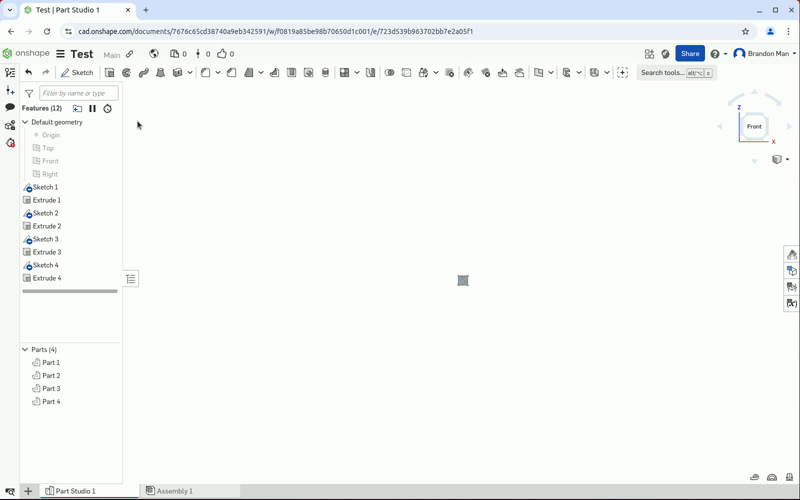
key(shift+7)
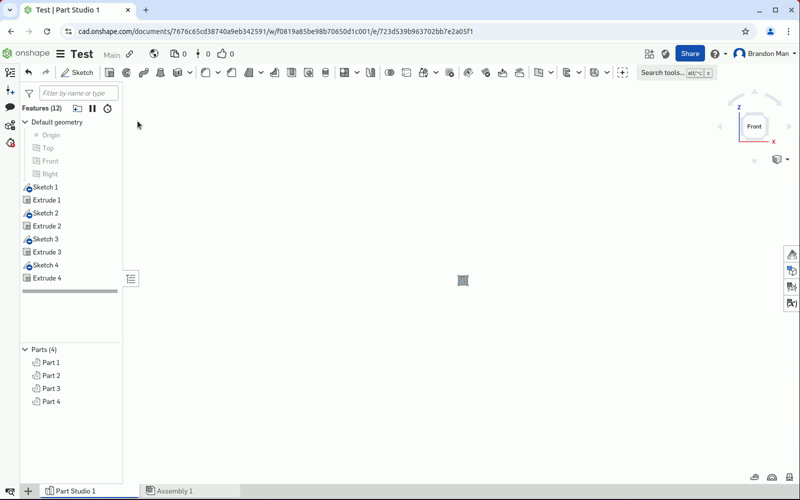
key(left, 2)
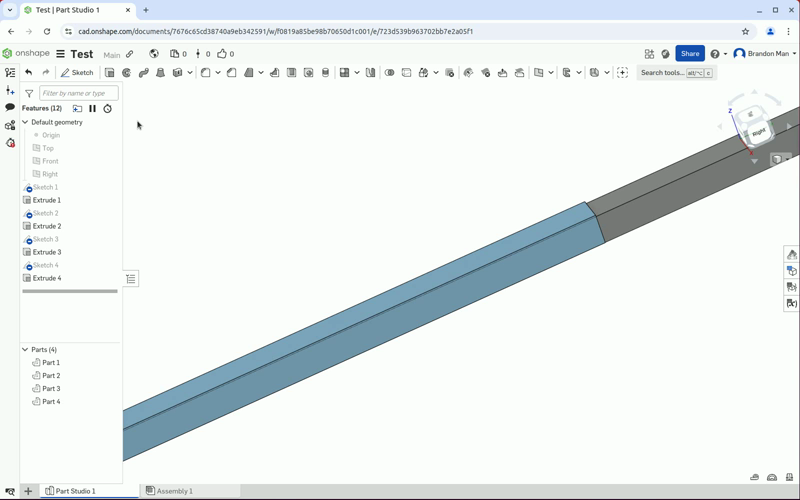
key(down, 2)
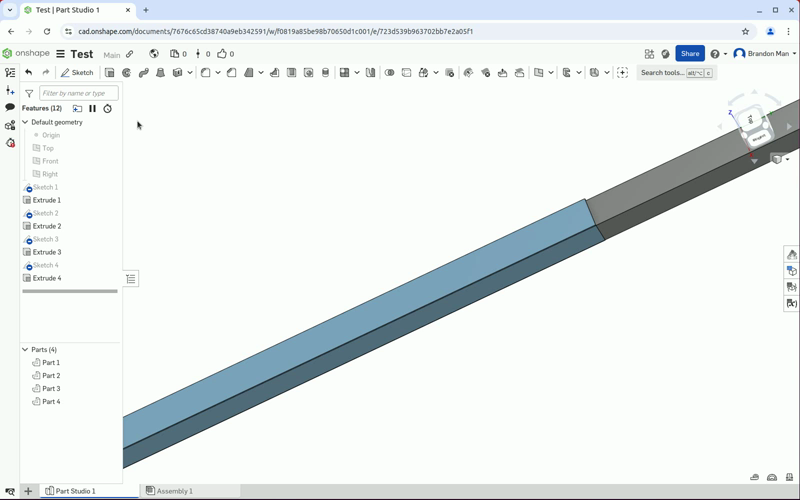
key(up, 2)
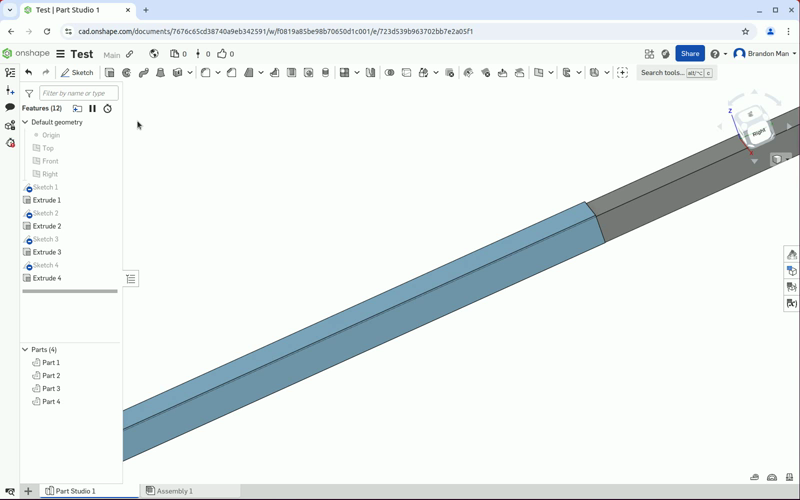
key(right, 2)
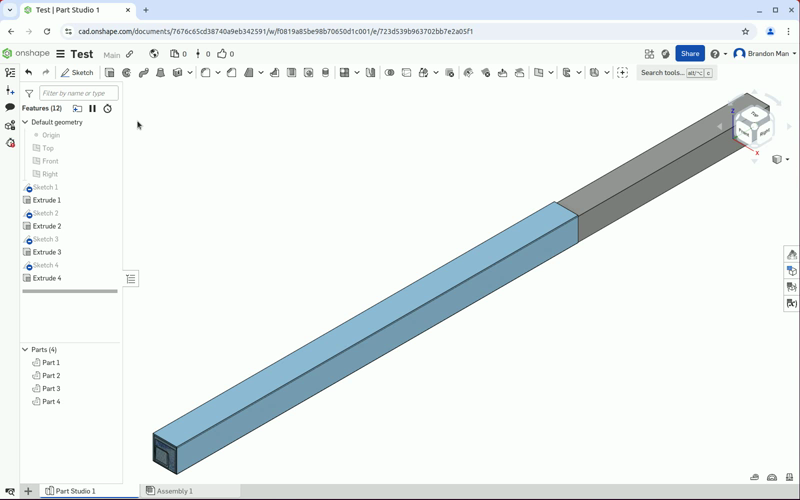
mouse_move(73, 189)
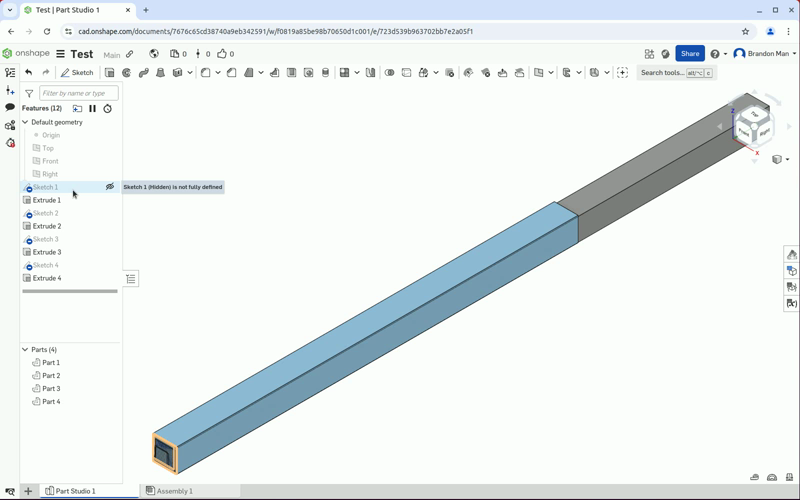
click(73, 189)